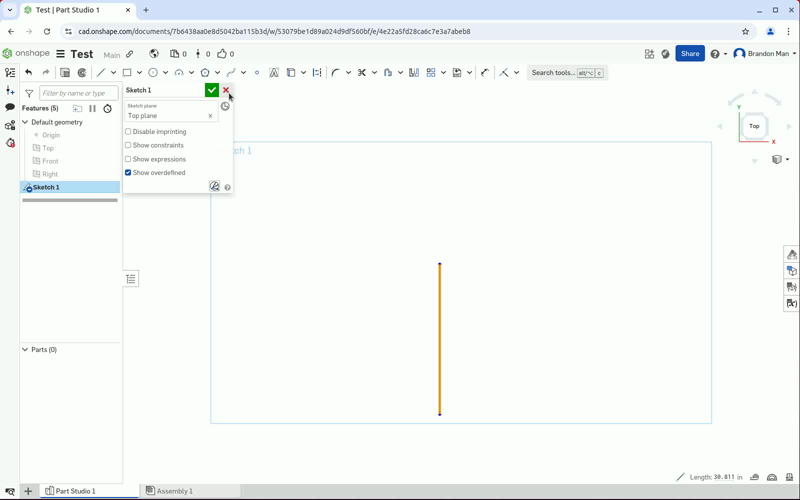
key(shift+h)
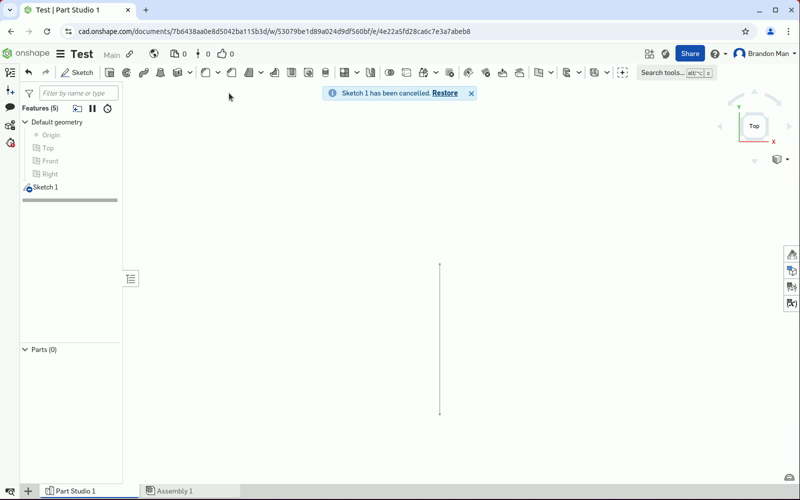
mouse_move(73, 352)
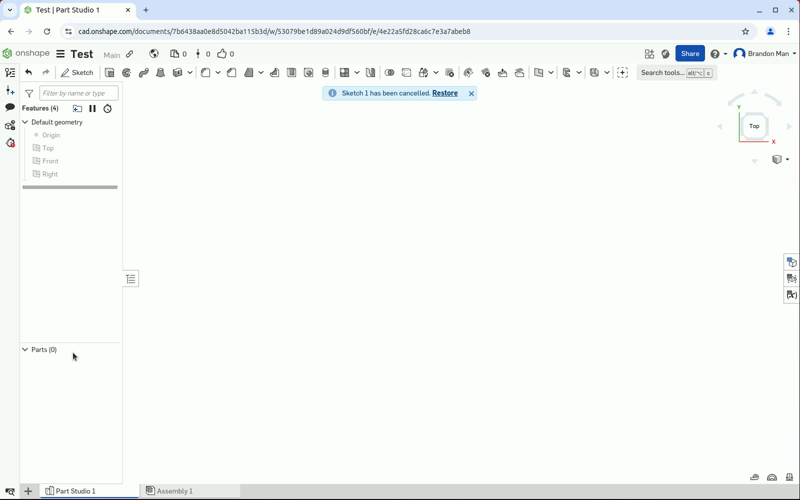
key(y)
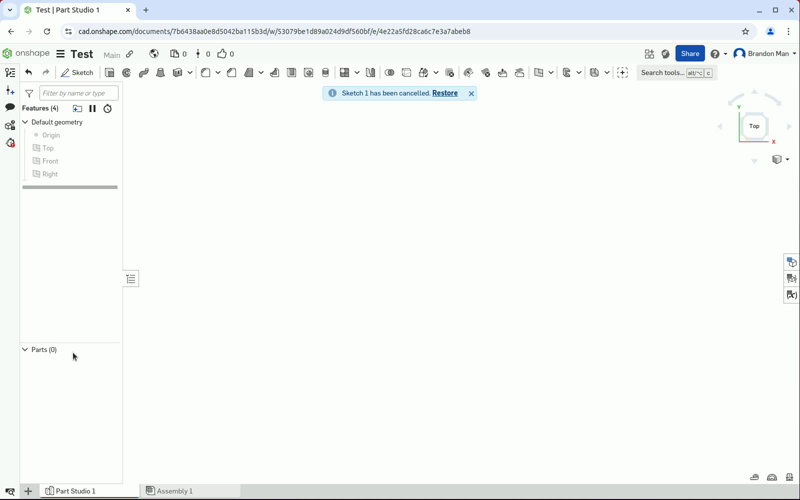
key(shift+p)
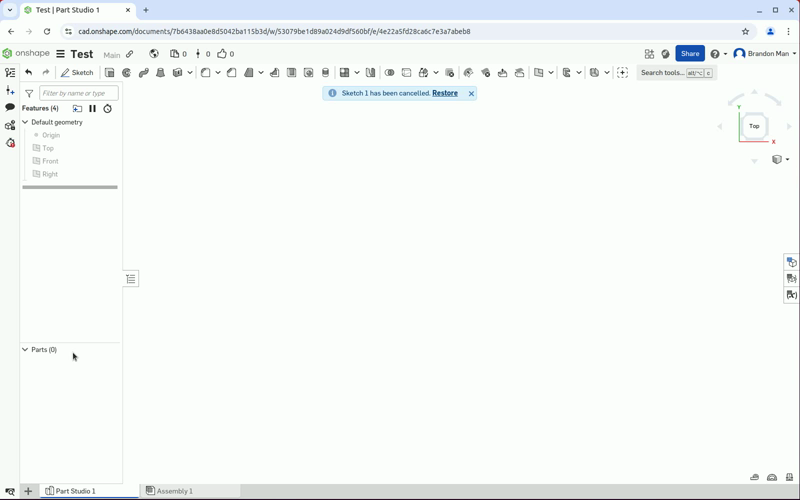
key(space)
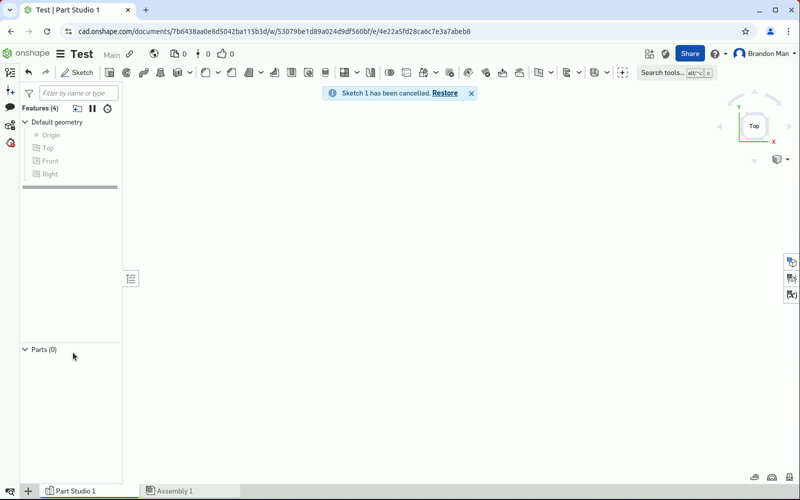
key_down(shift)
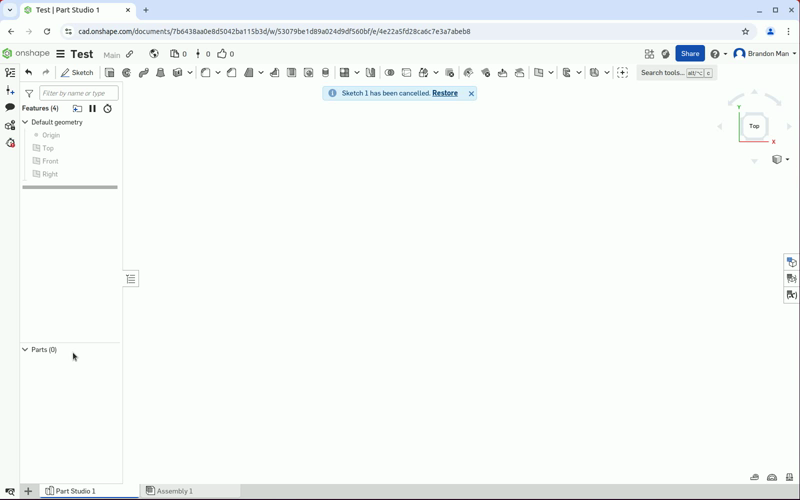
key(up)
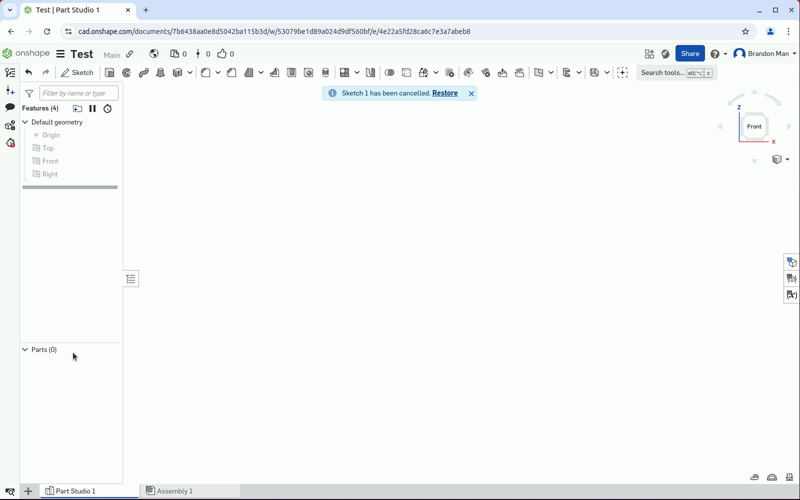
key_up(shift)
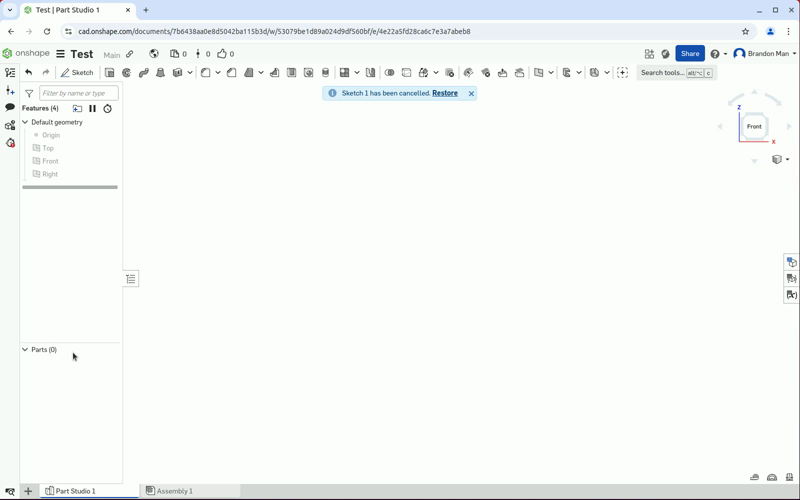
key(space)
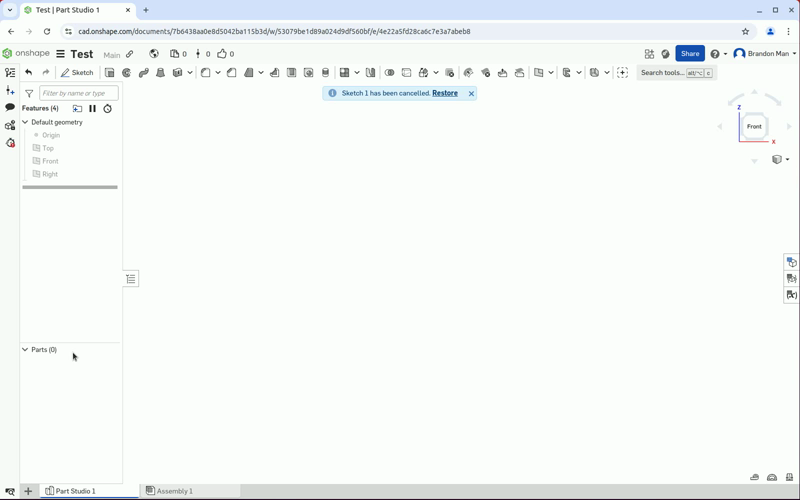
key_down(shift)
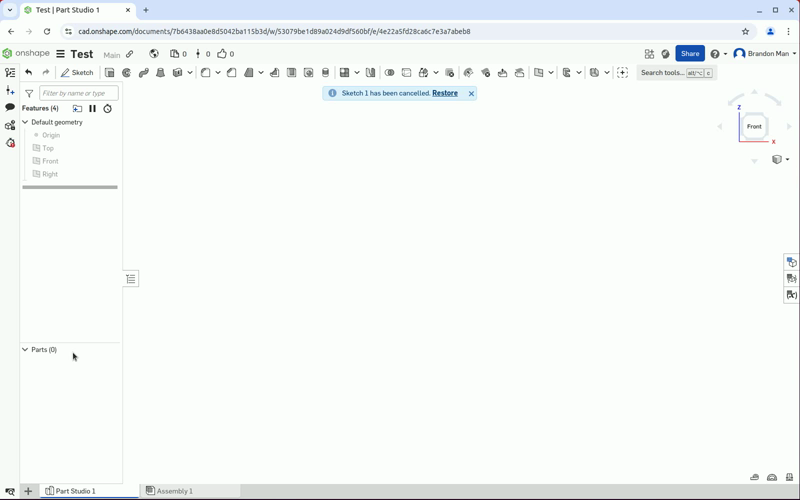
key(left)
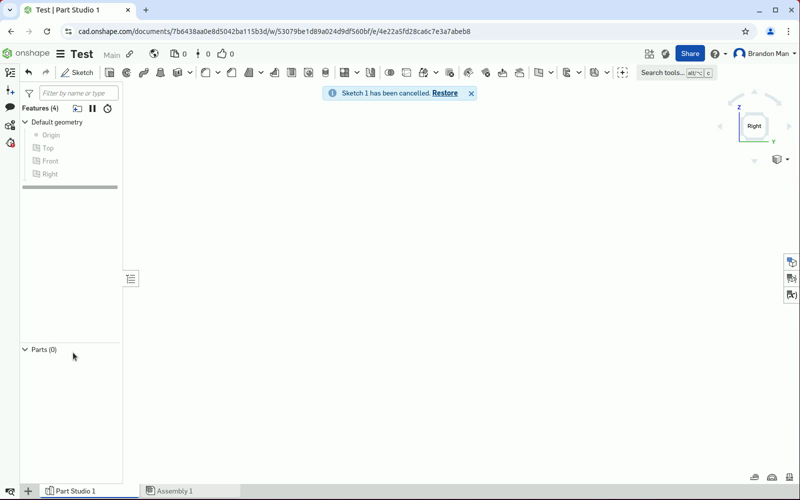
key_up(shift)
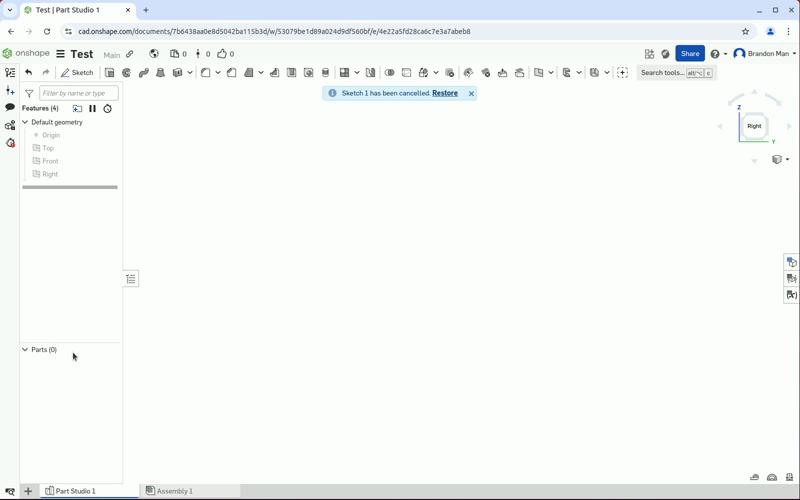
mouse_move(73, 352)
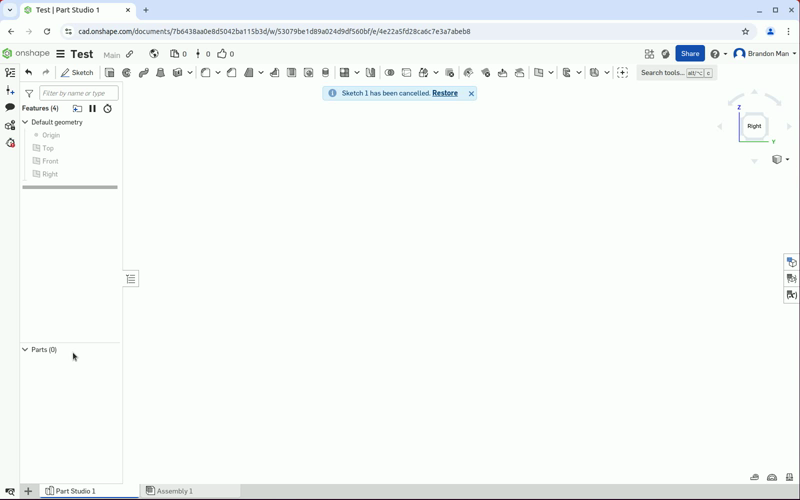
key(shift+y)
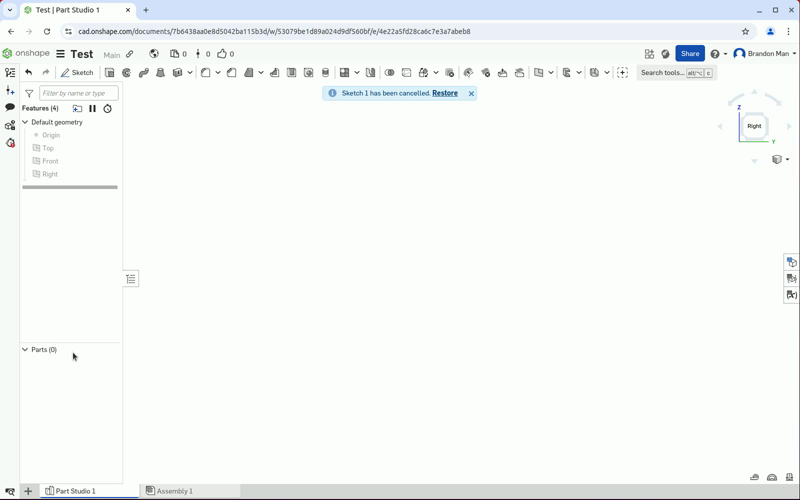
key(shift+s)
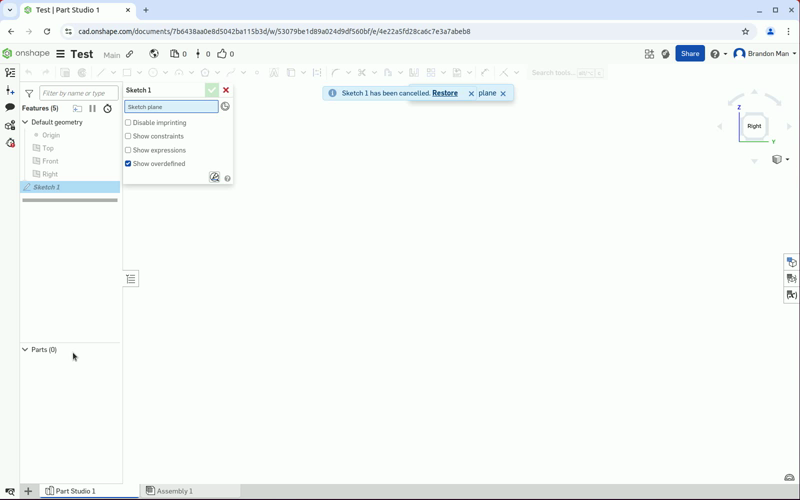
mouse_move(73, 176)
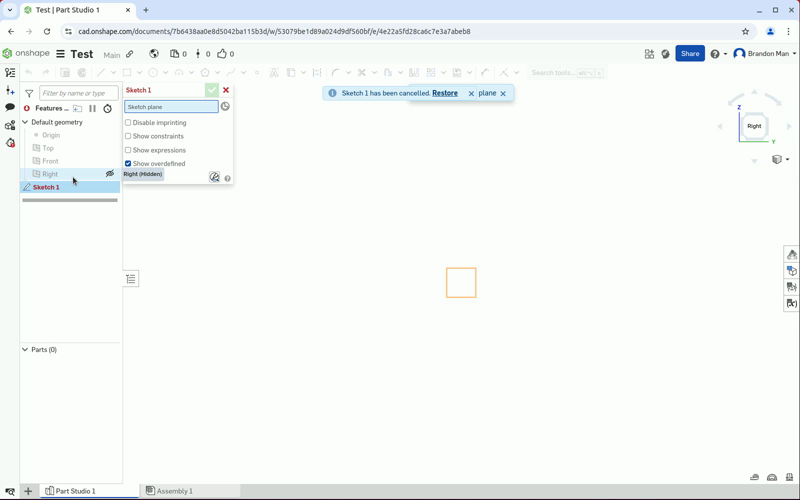
click(73, 176)
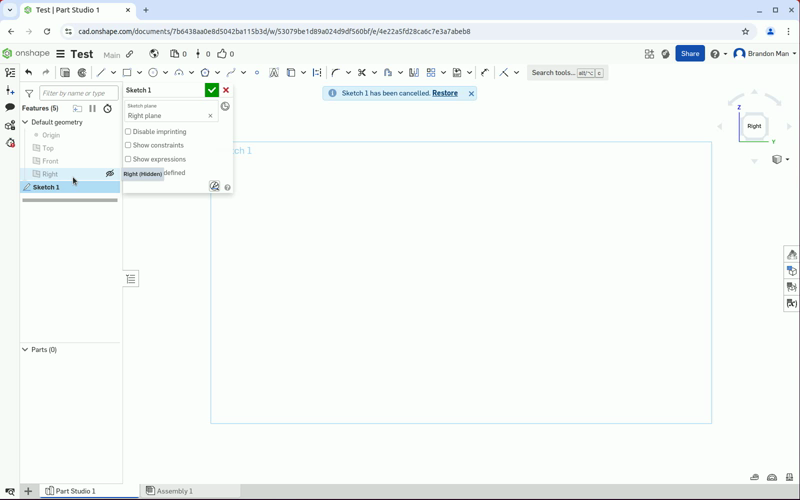
mouse_move(73, 352)
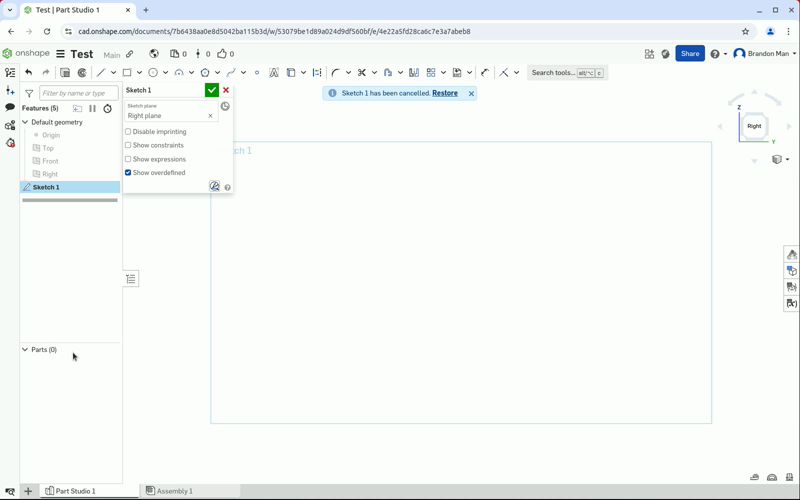
key(y)
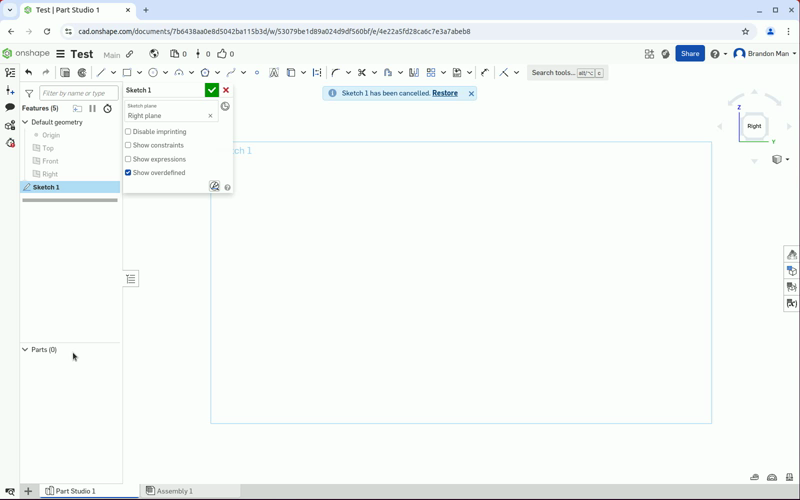
key(l)
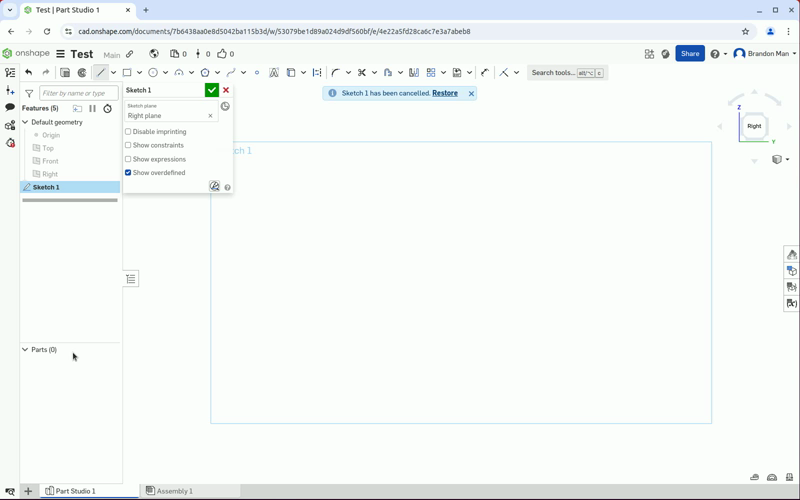
key_down(shift)
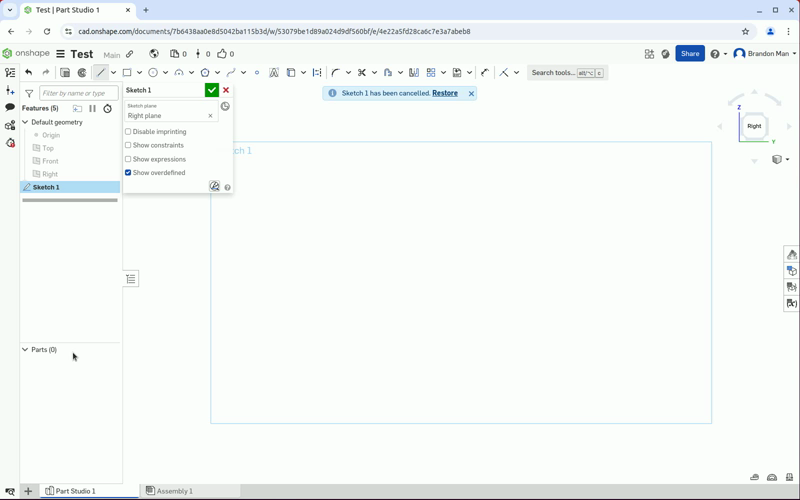
mouse_move(407, 395)
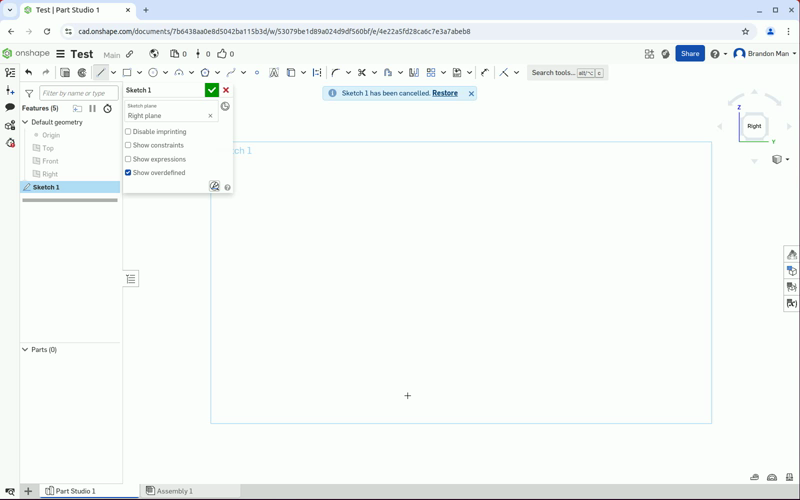
click(407, 395)
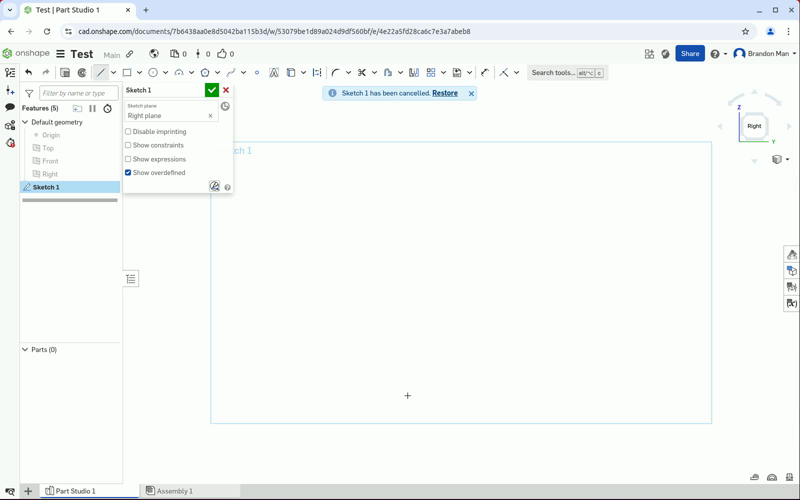
key_up(shift)
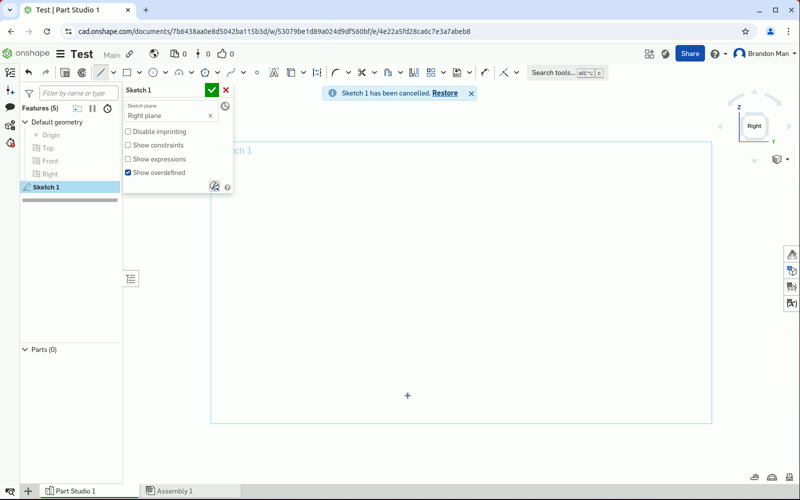
key_down(shift)
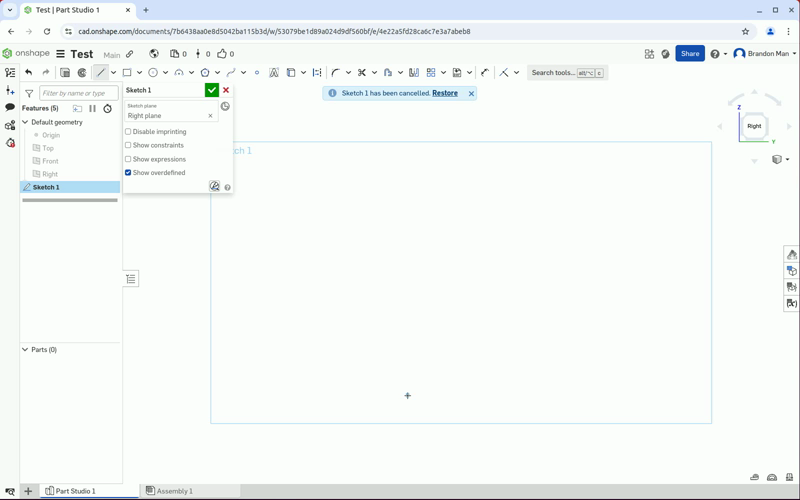
mouse_move(437, 395)
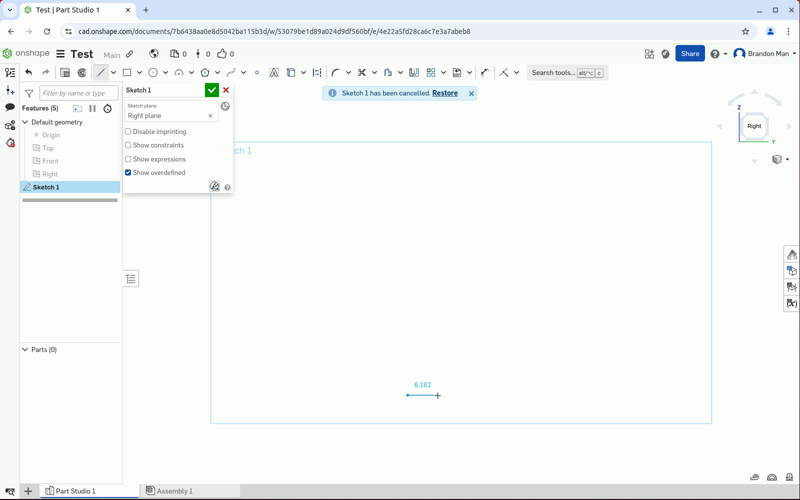
mouse_move(464, 395)
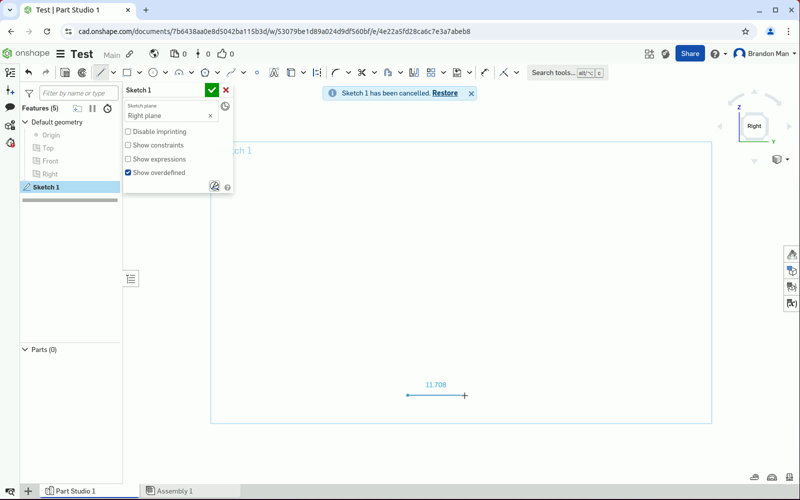
click(464, 395)
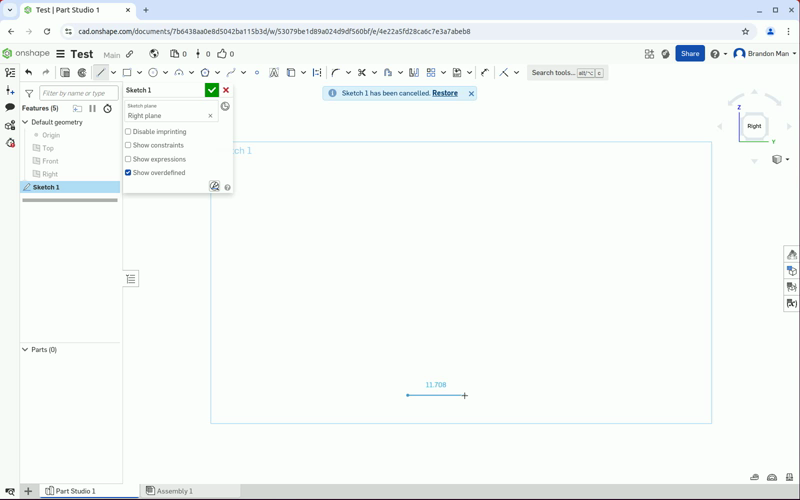
key_up(shift)
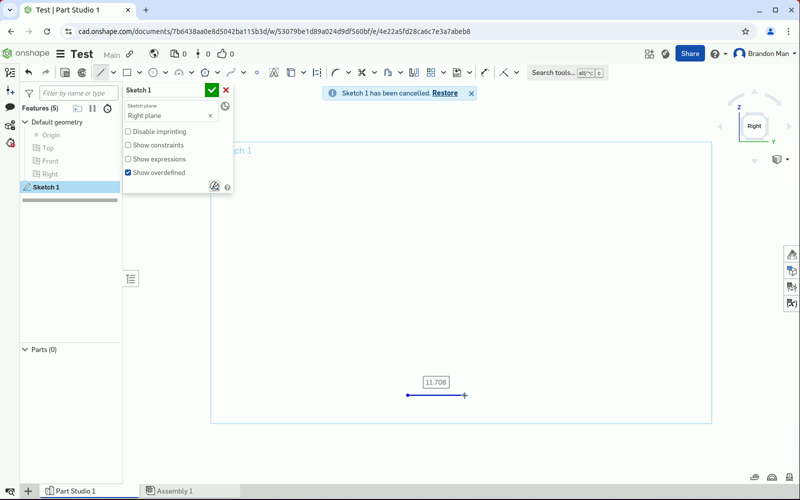
key_down(shift)
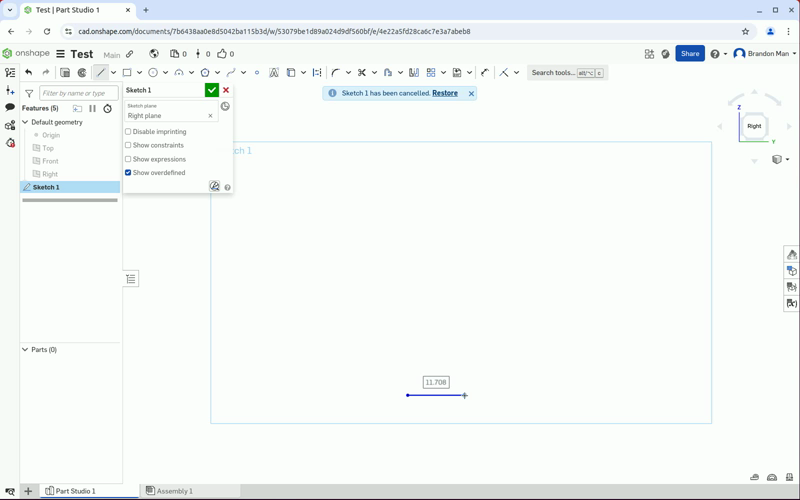
mouse_move(464, 194)
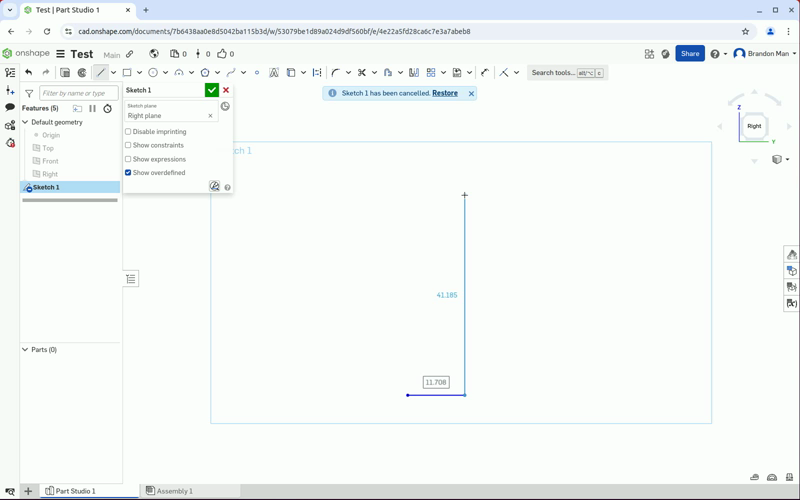
click(464, 194)
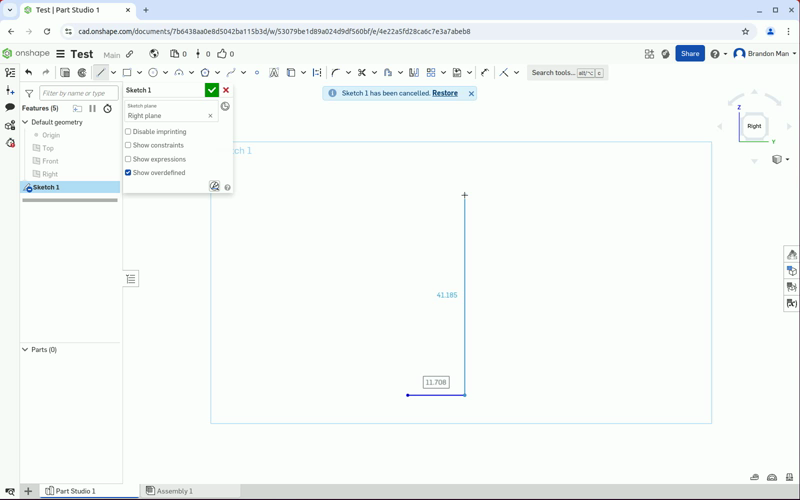
key_up(shift)
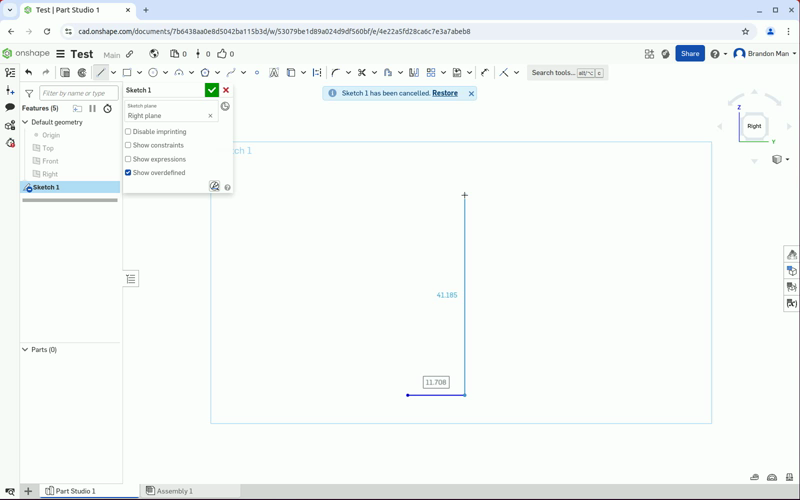
key_down(shift)
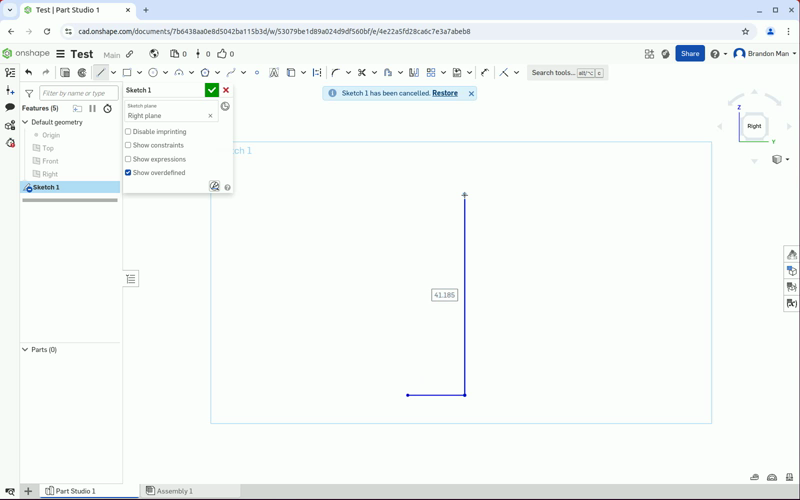
mouse_move(495, 194)
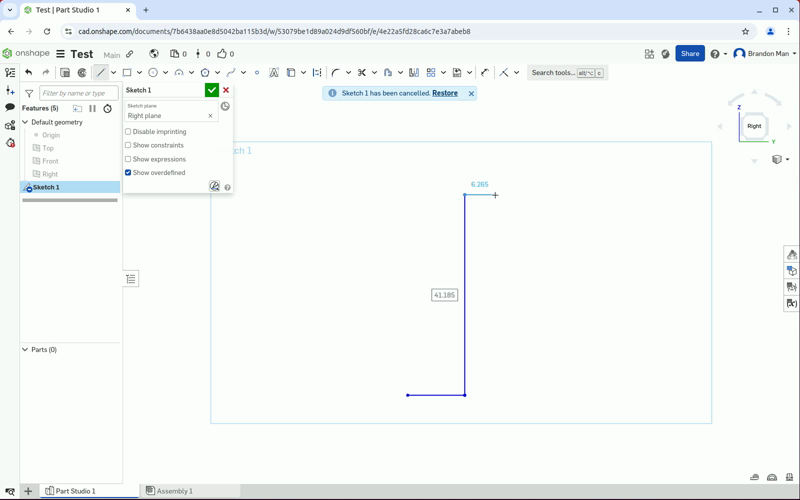
mouse_move(456, 194)
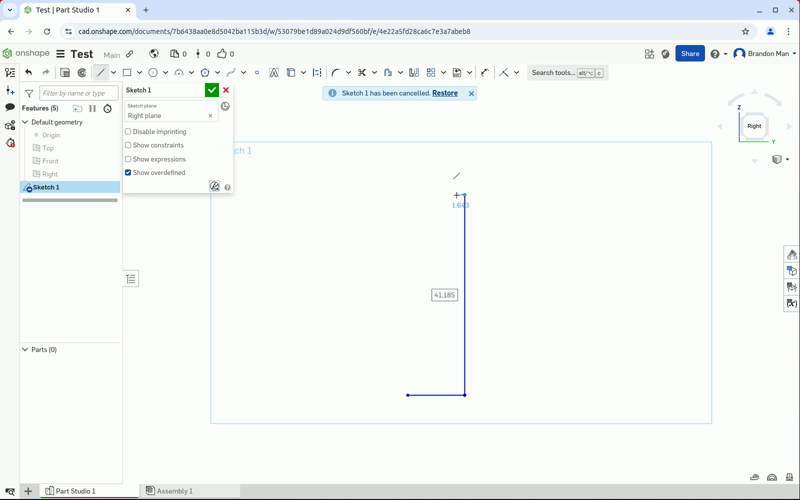
click(456, 194)
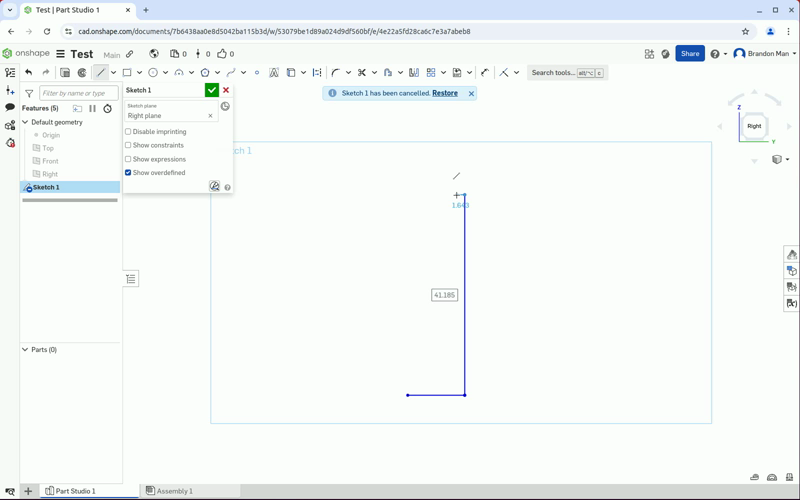
key_up(shift)
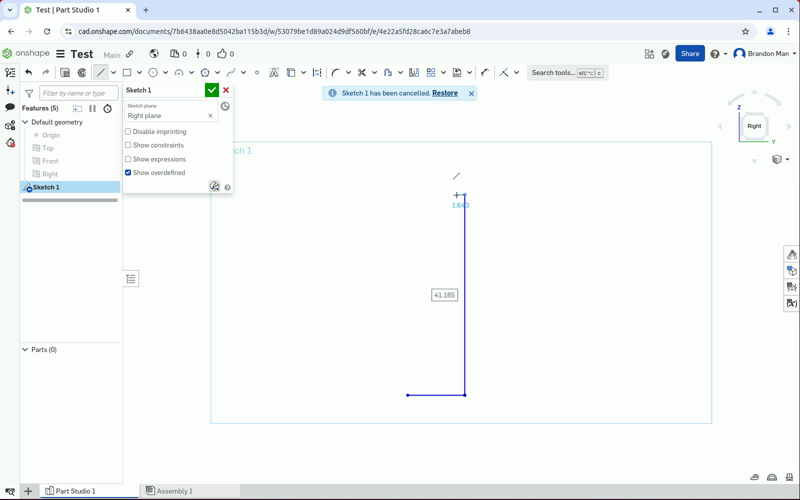
key_down(shift)
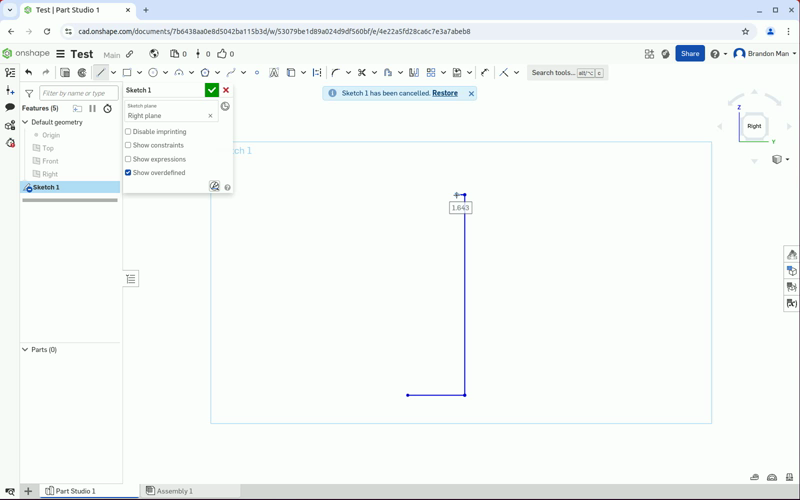
mouse_move(456, 344)
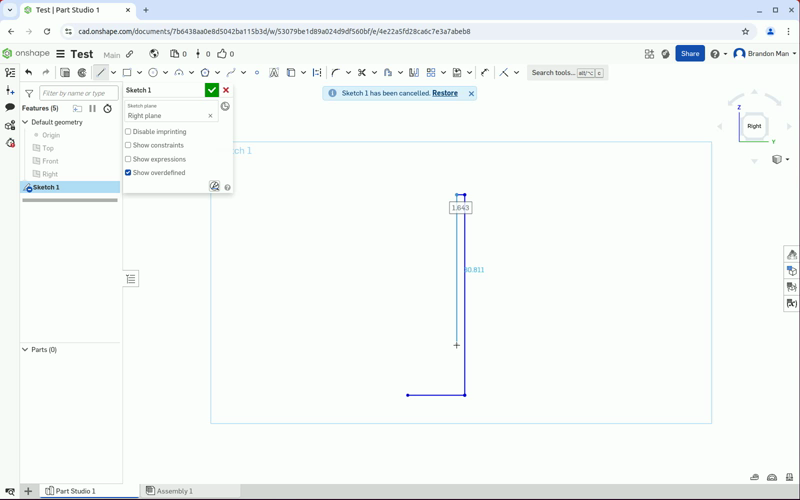
click(456, 344)
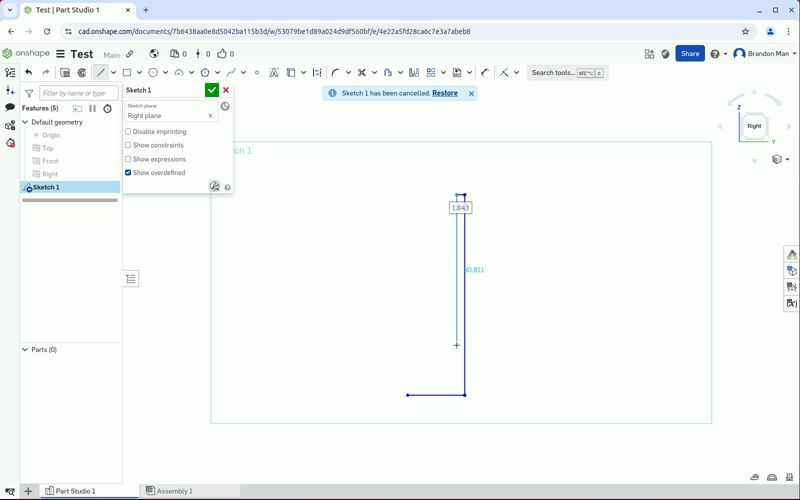
key_up(shift)
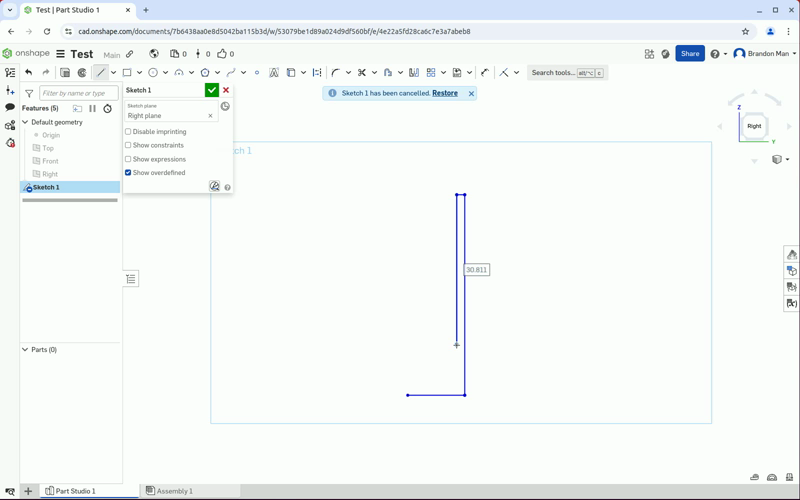
key_down(shift)
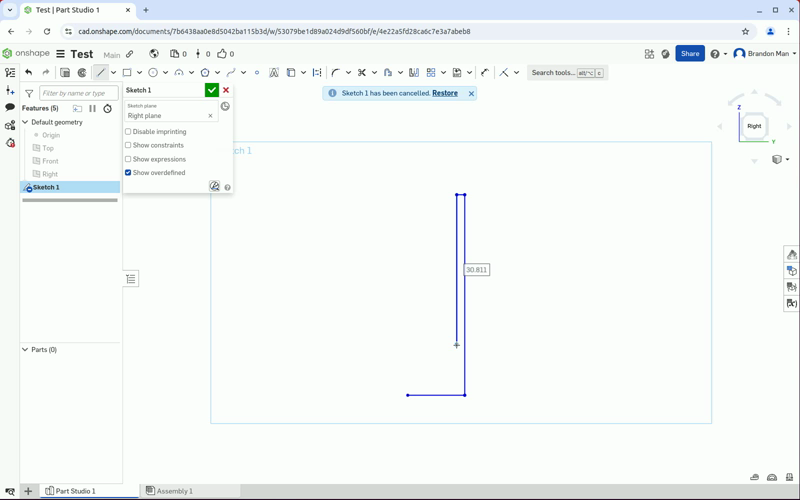
mouse_move(486, 344)
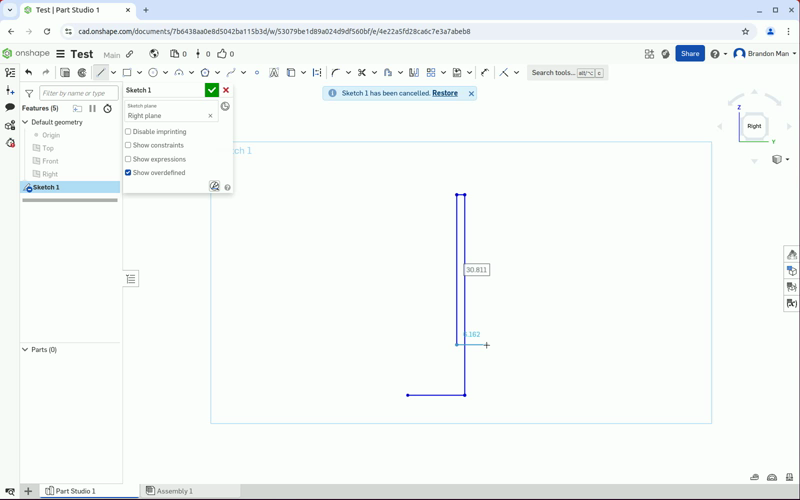
mouse_move(407, 344)
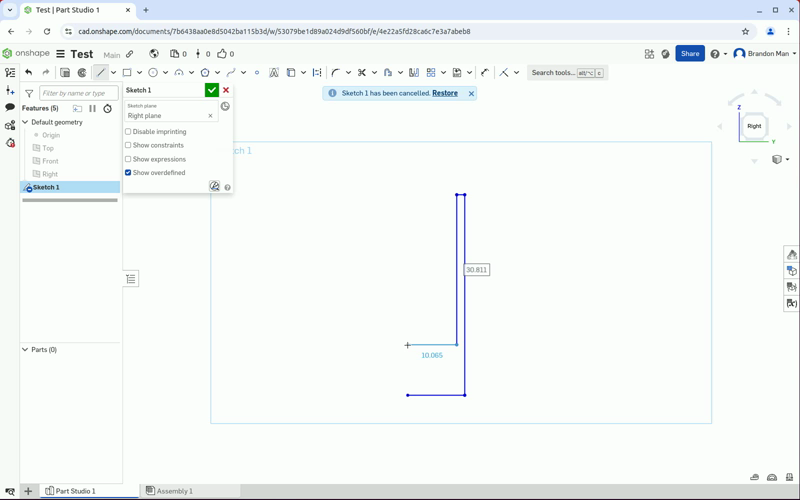
click(407, 344)
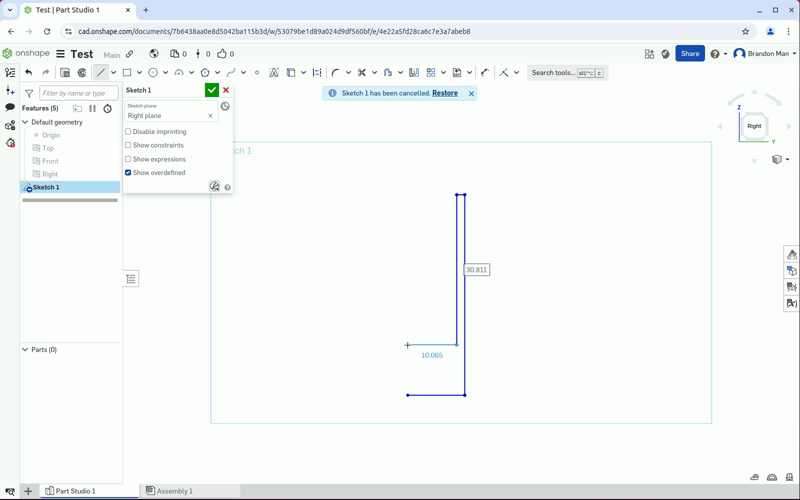
key_up(shift)
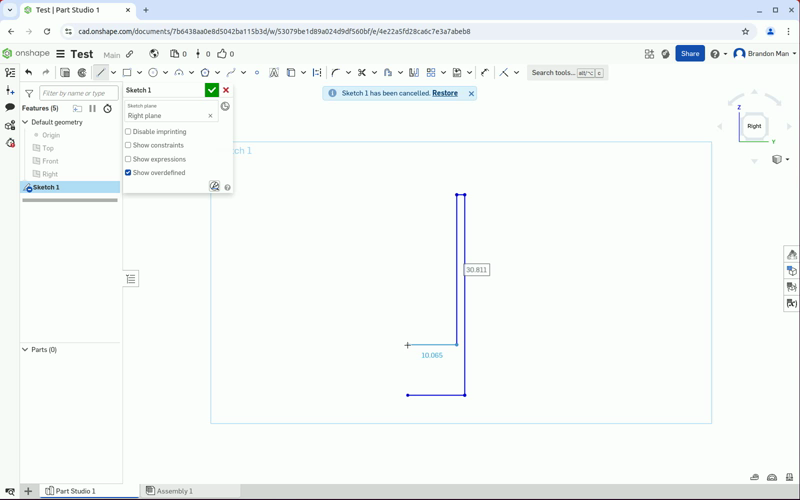
mouse_move(437, 344)
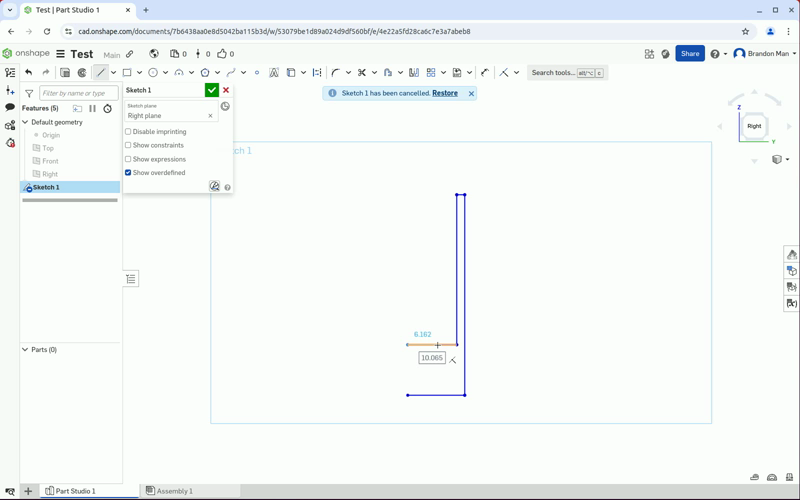
key_down(shift)
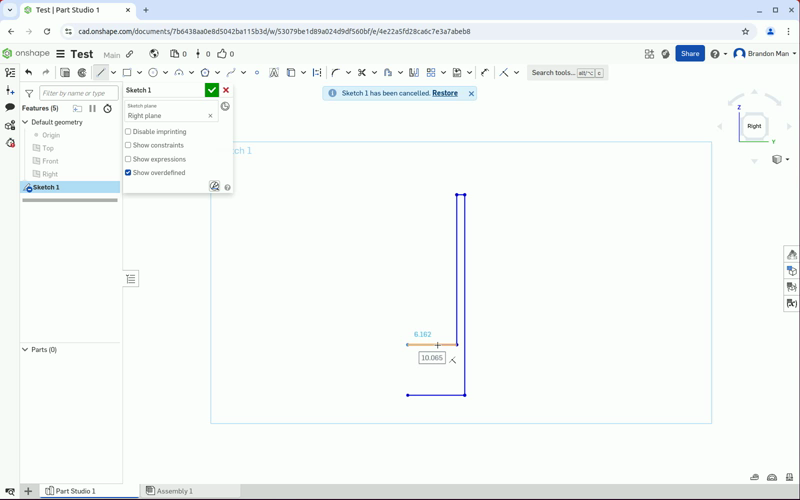
mouse_move(407, 395)
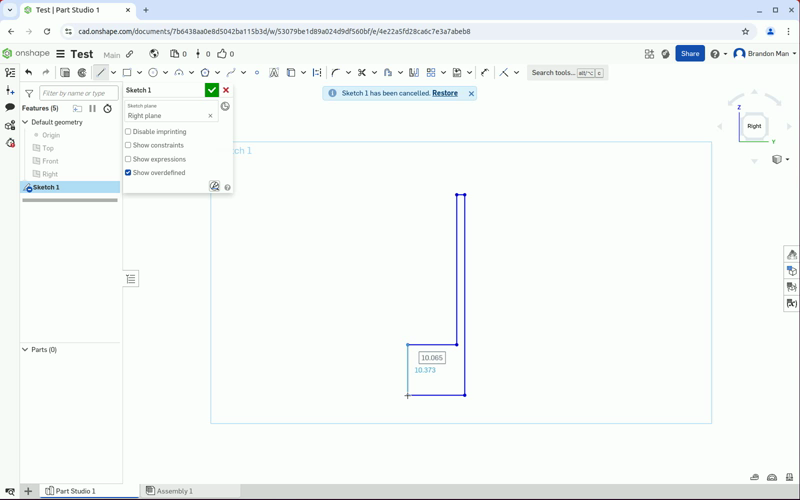
key_up(shift)
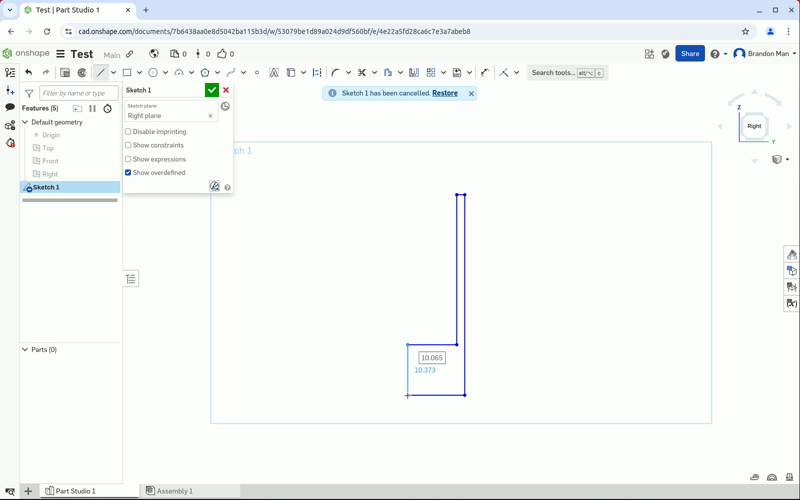
click(407, 395)
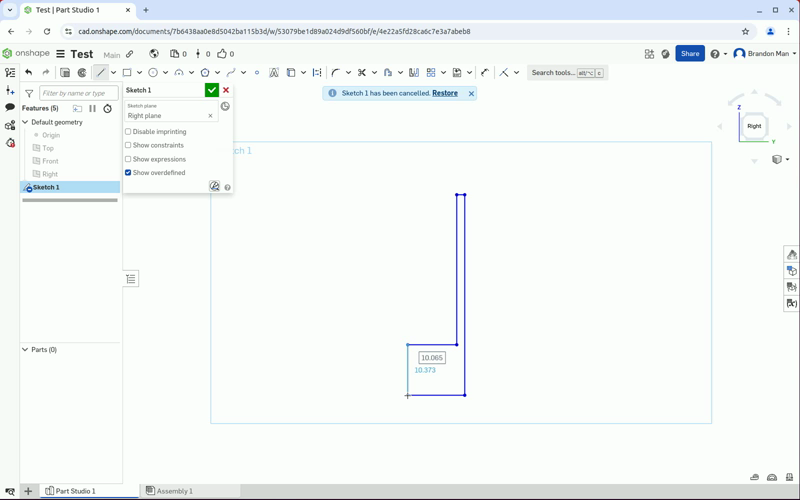
key(esc)
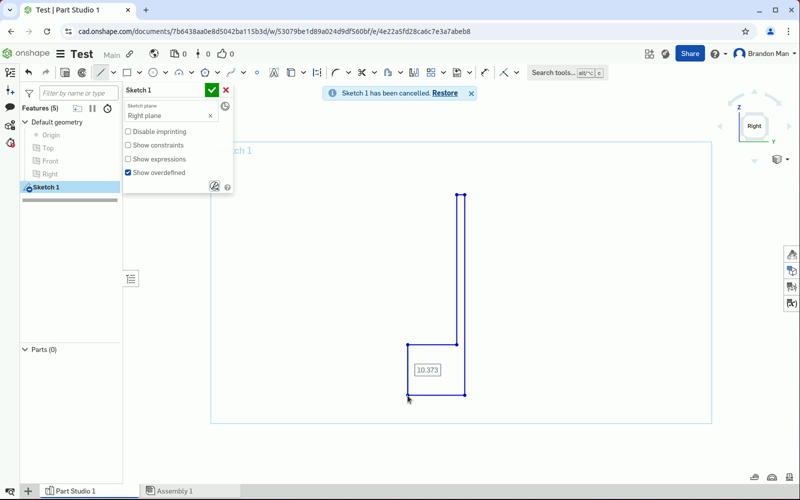
mouse_move(454, 364)
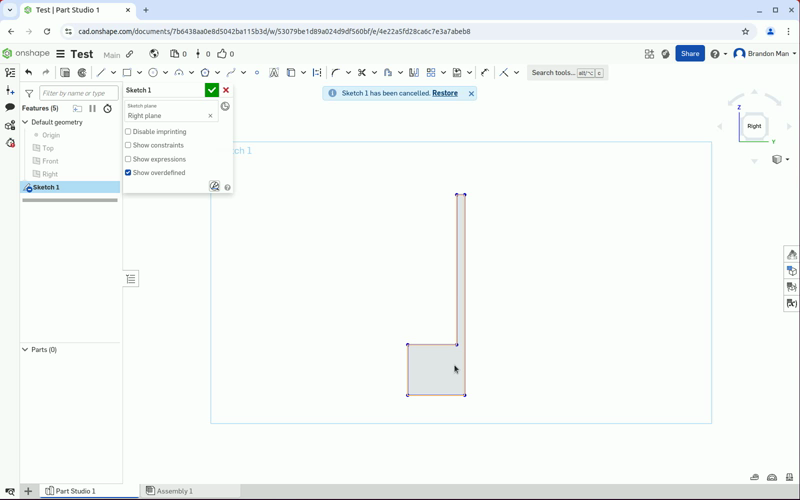
click(454, 364)
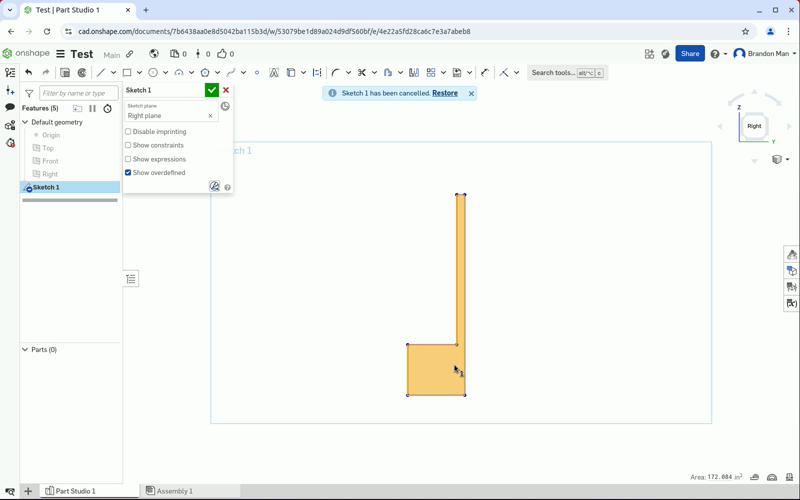
mouse_move(73, 352)
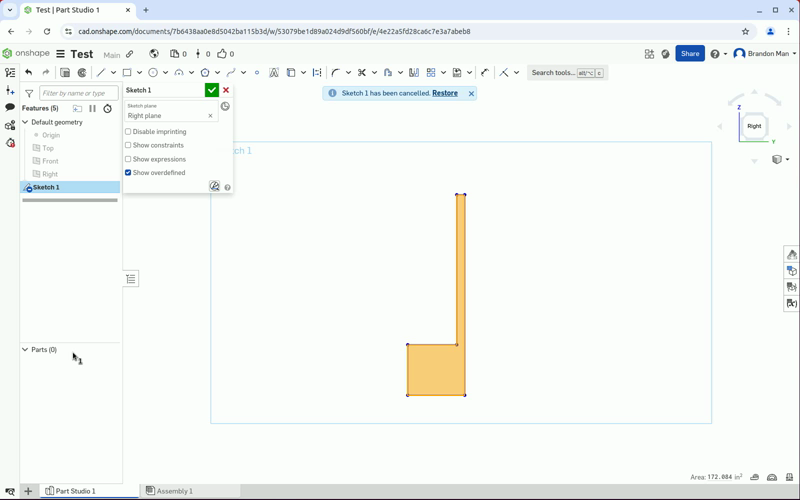
key(shift+y)
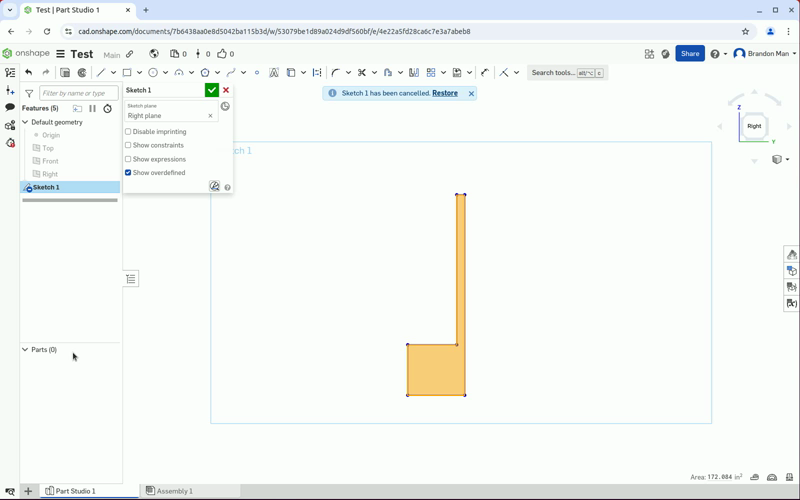
key(shift+e)
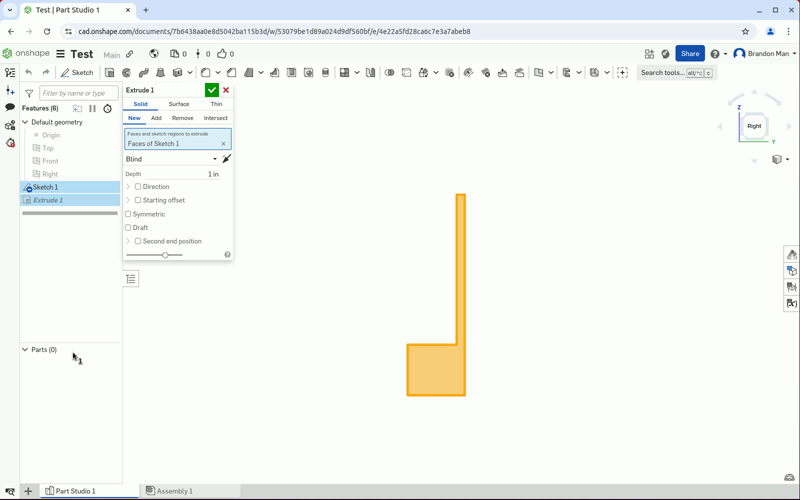
mouse_move(143, 106)
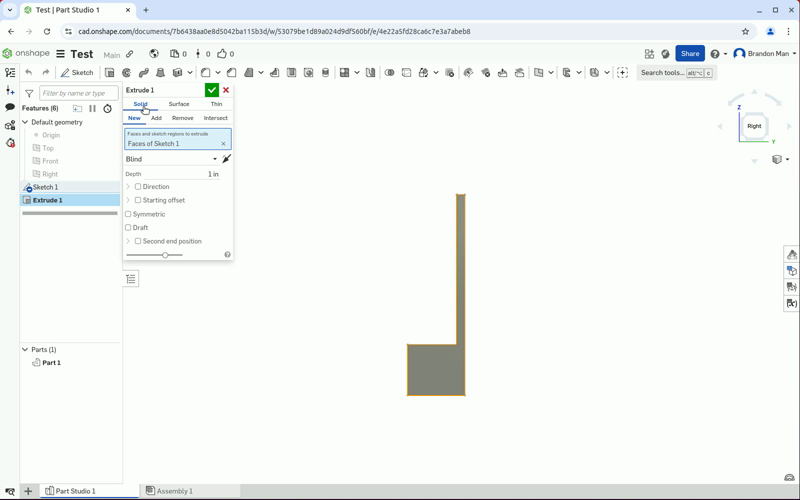
click(143, 106)
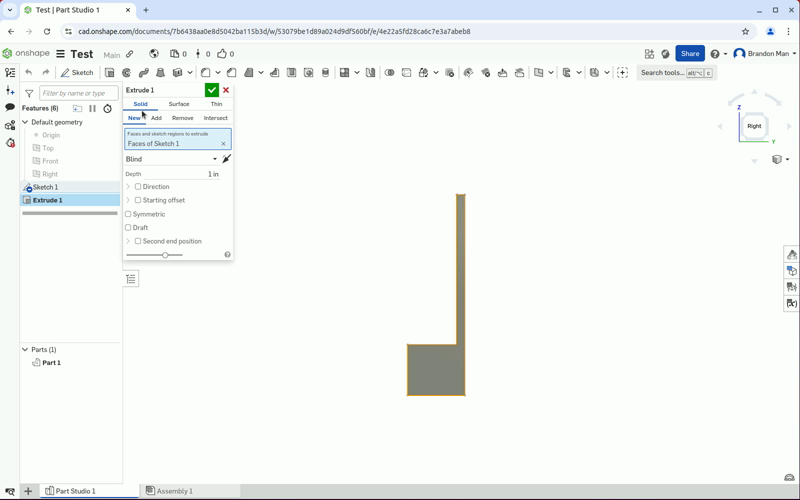
mouse_move(137, 120)
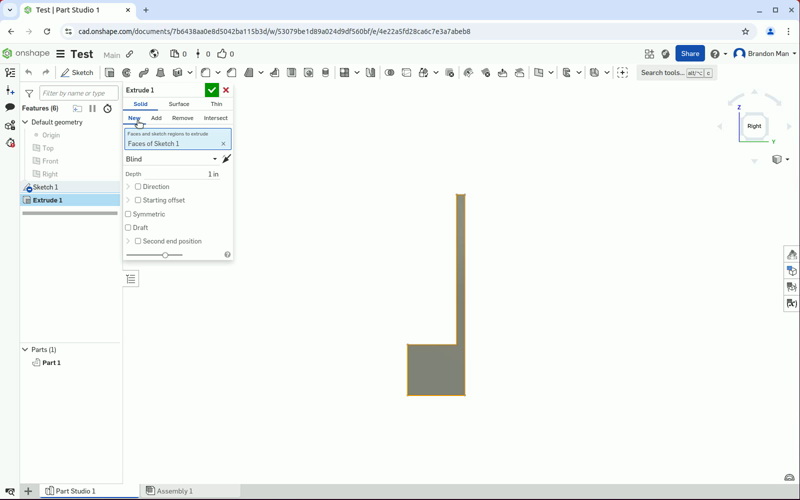
click(137, 120)
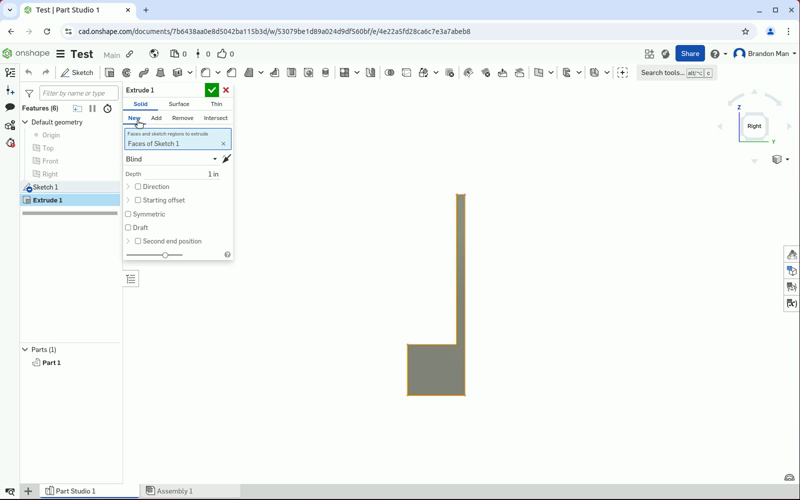
key(tab, 4)
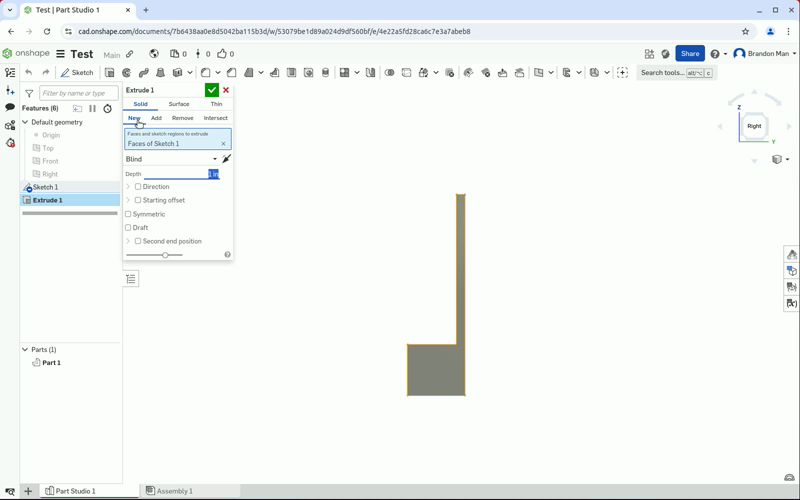
text(0.481)
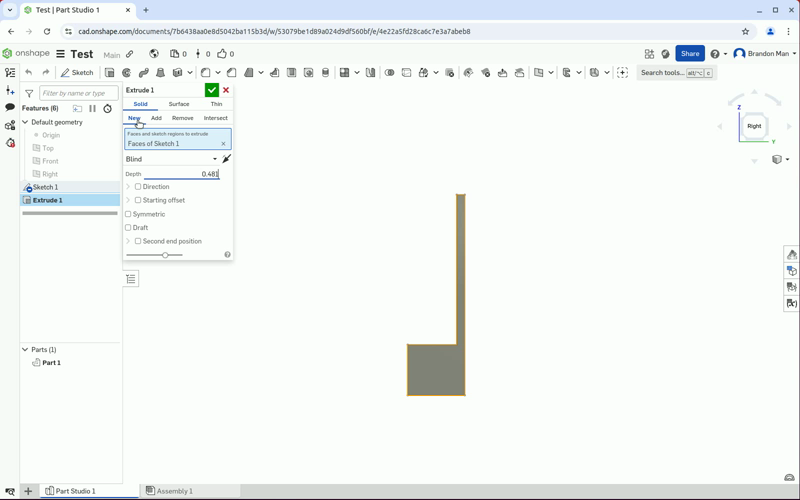
key(enter)
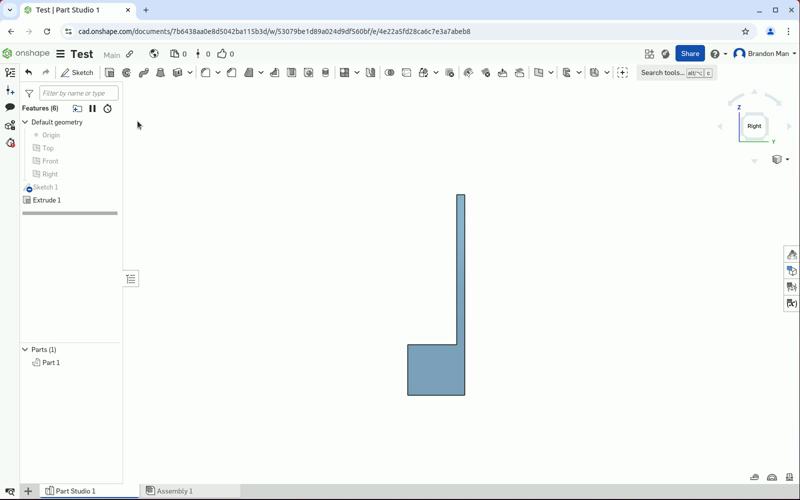
key(shift+h)
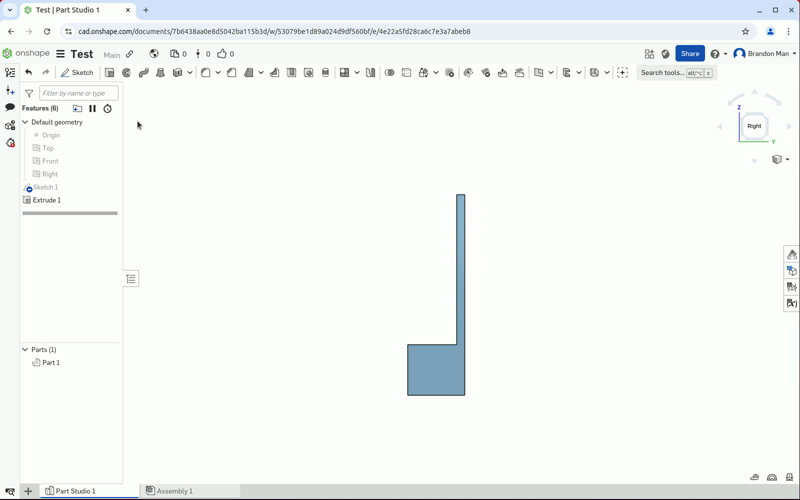
key(shift+h)
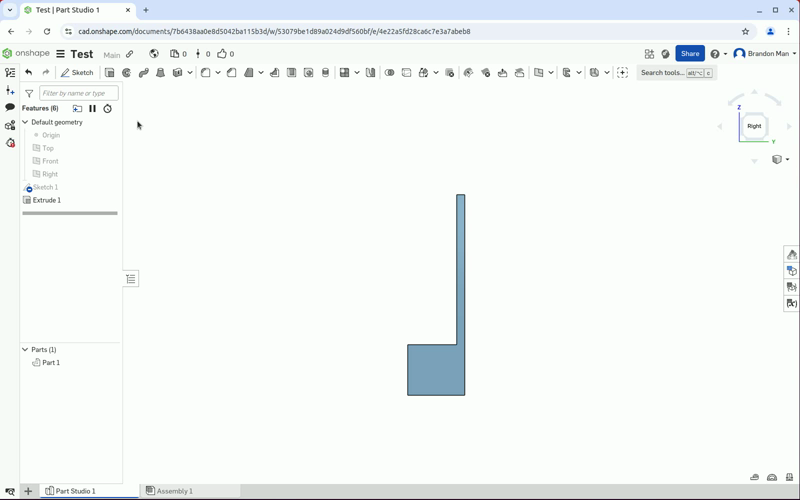
mouse_move(73, 189)
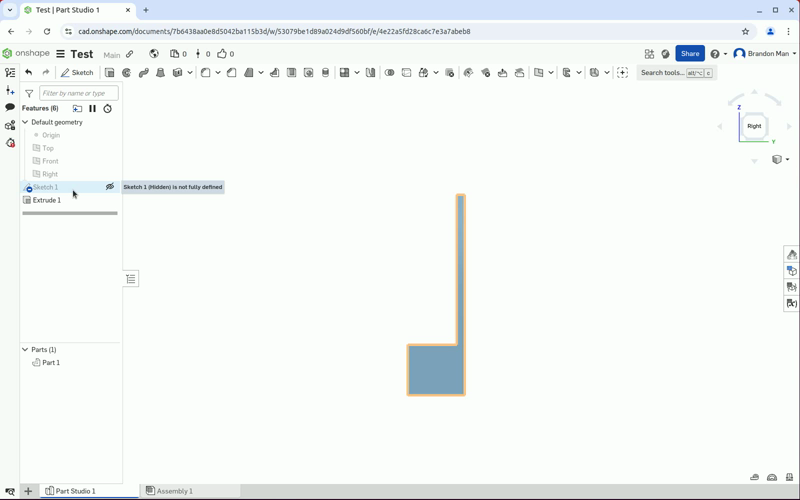
click(73, 189)
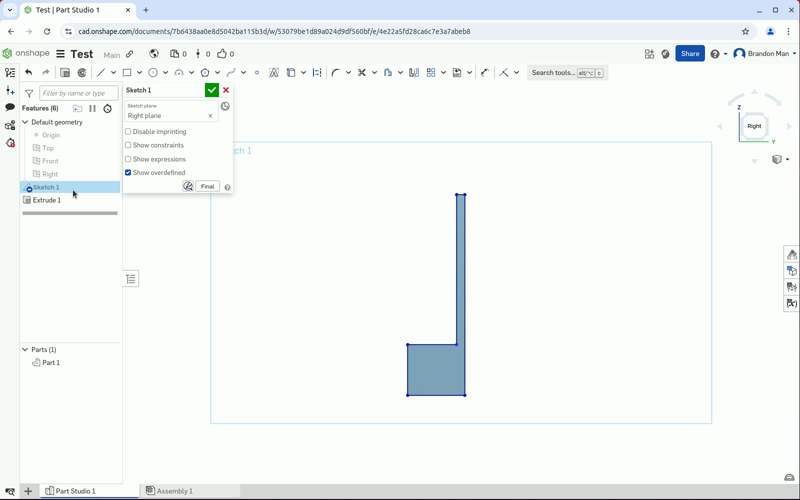
mouse_move(229, 92)
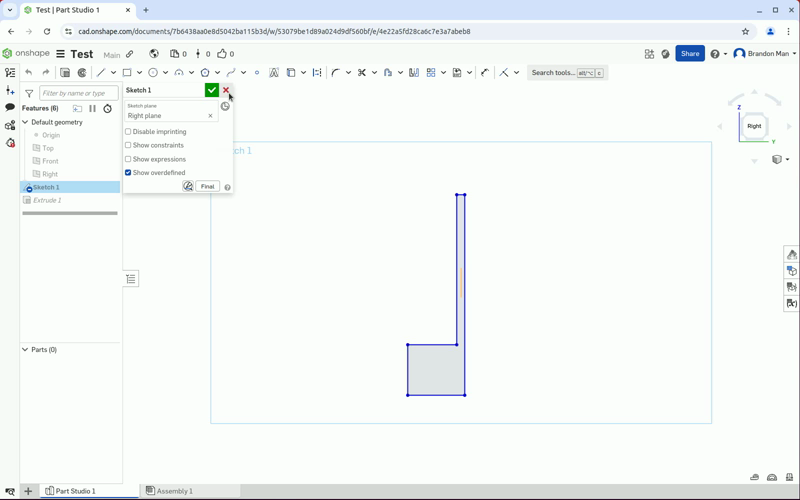
click(229, 92)
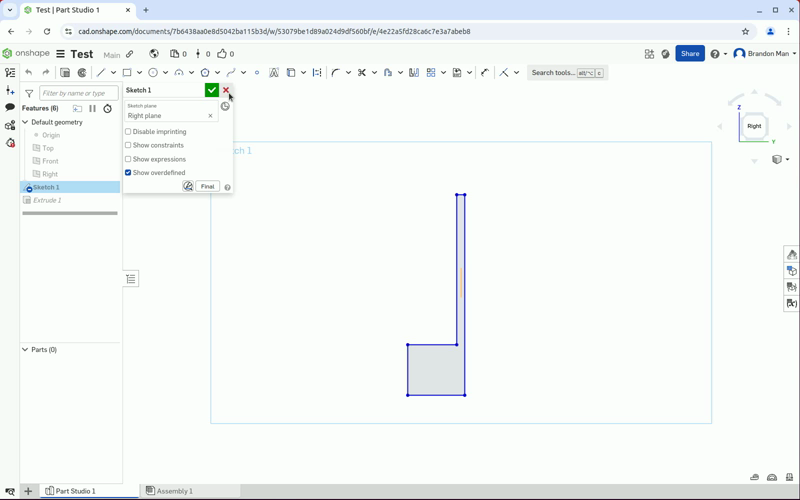
key(shift+s)
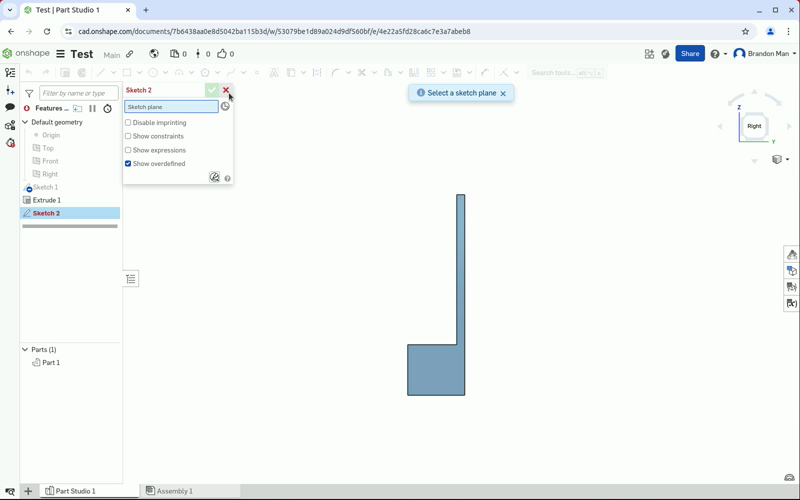
mouse_move(73, 176)
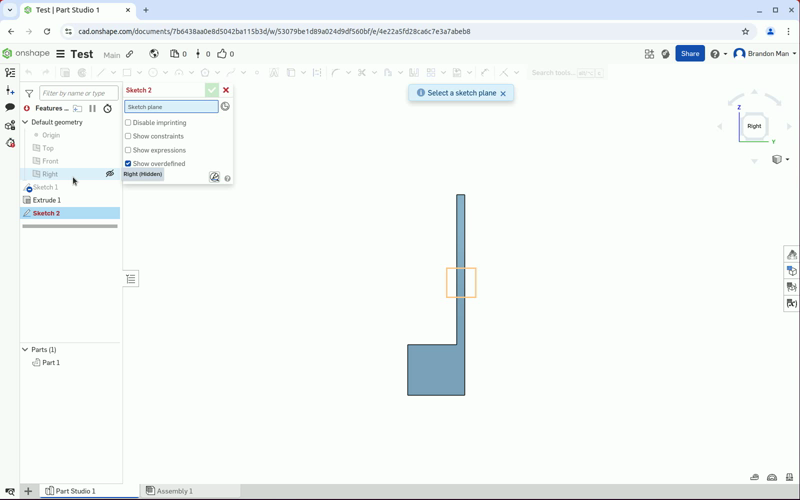
click(73, 176)
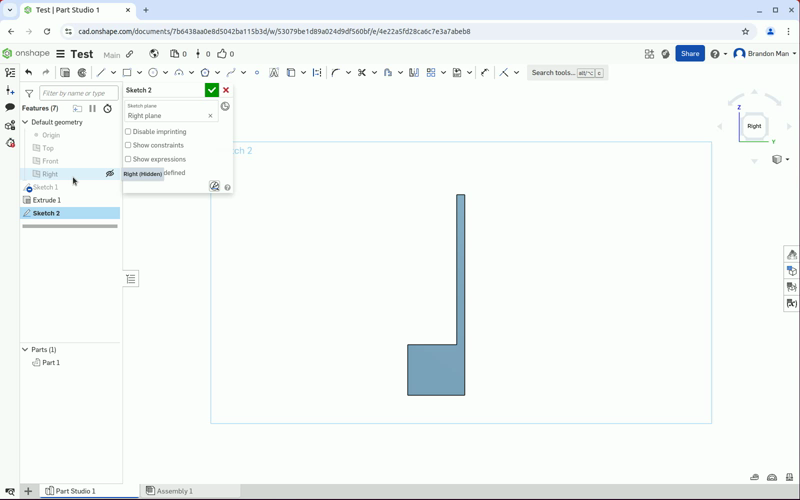
mouse_move(73, 352)
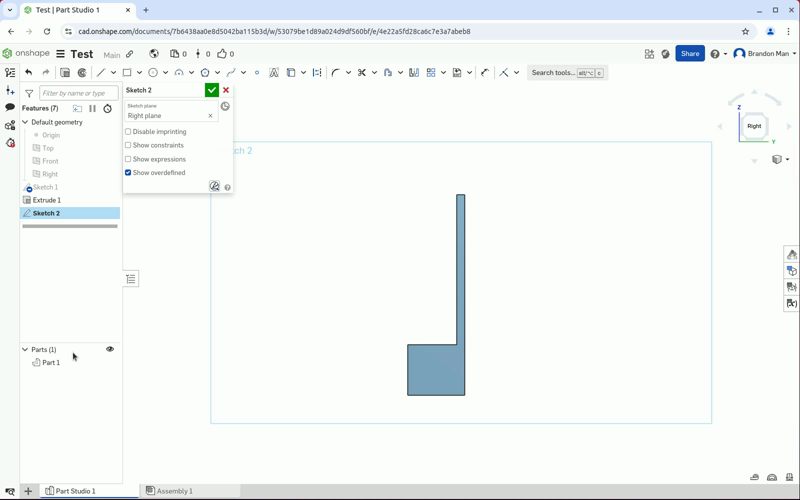
key(y)
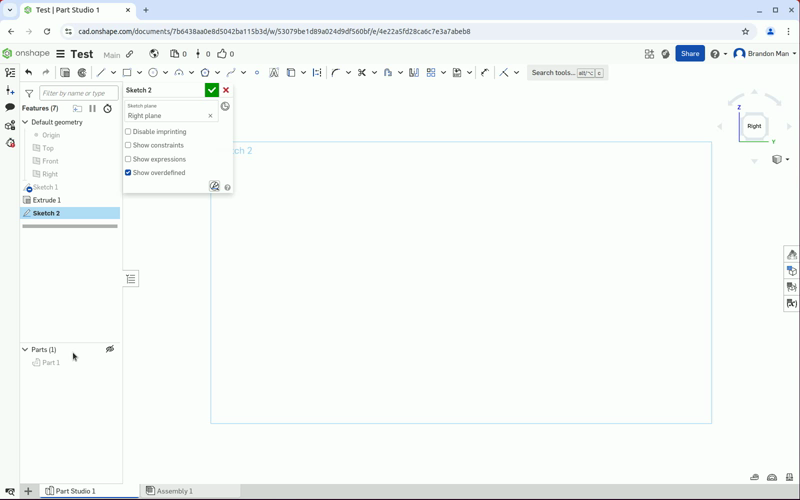
key(l)
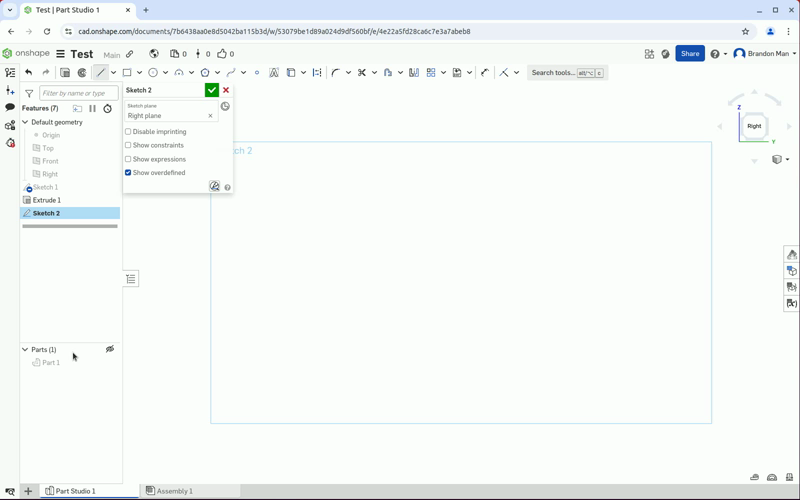
key_down(shift)
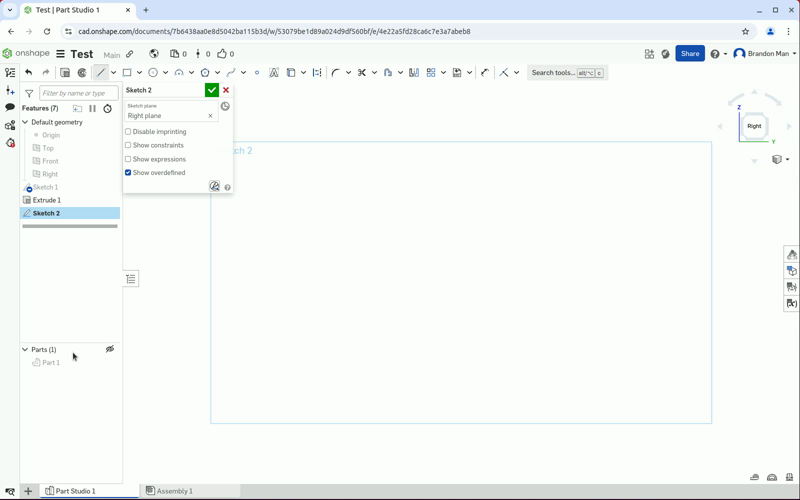
mouse_move(409, 395)
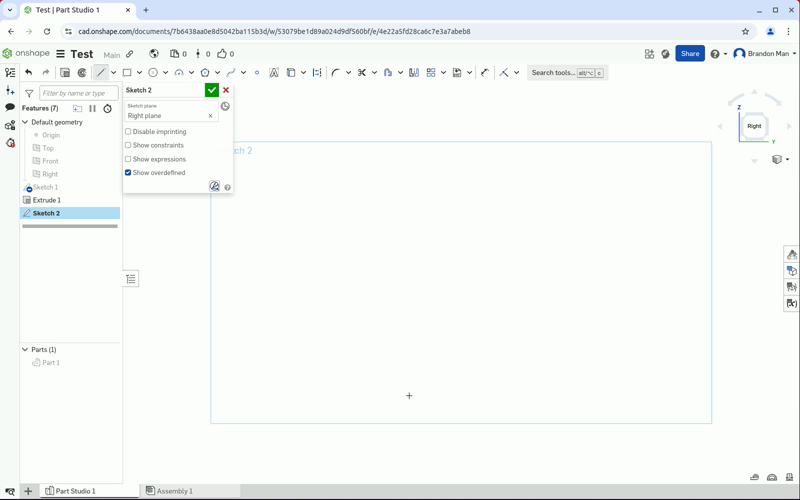
click(409, 395)
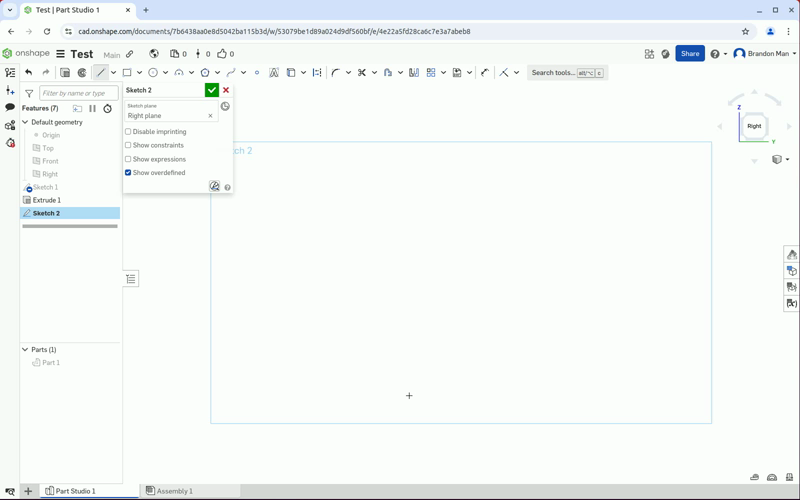
key_up(shift)
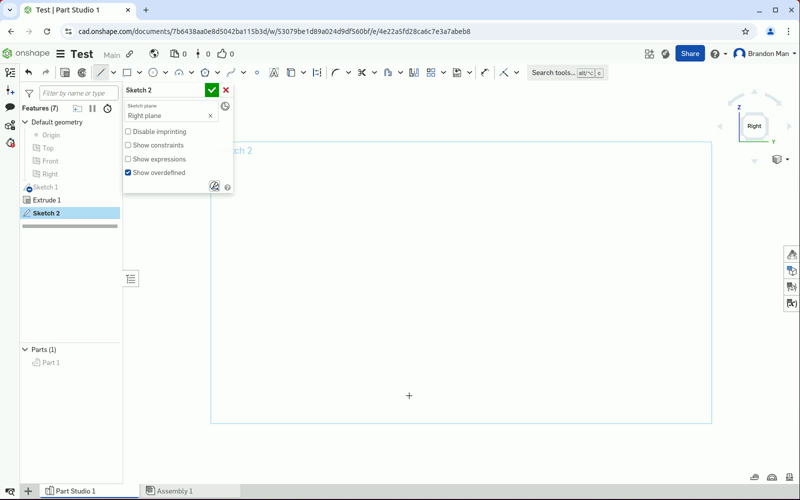
key_down(shift)
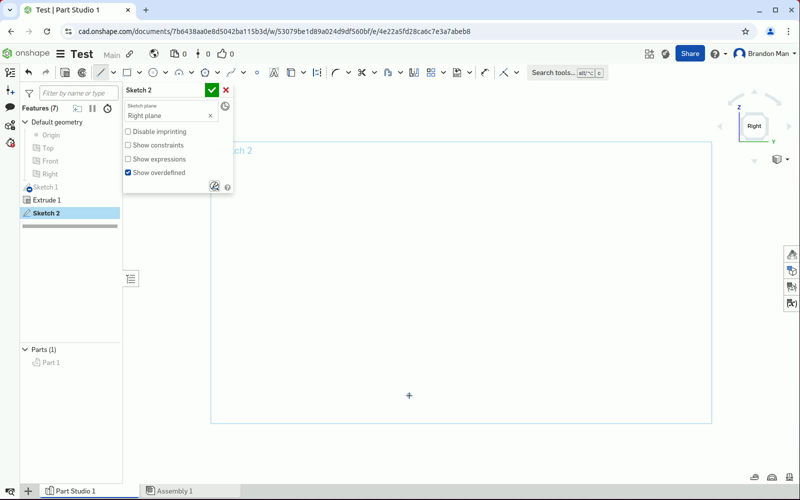
mouse_move(439, 395)
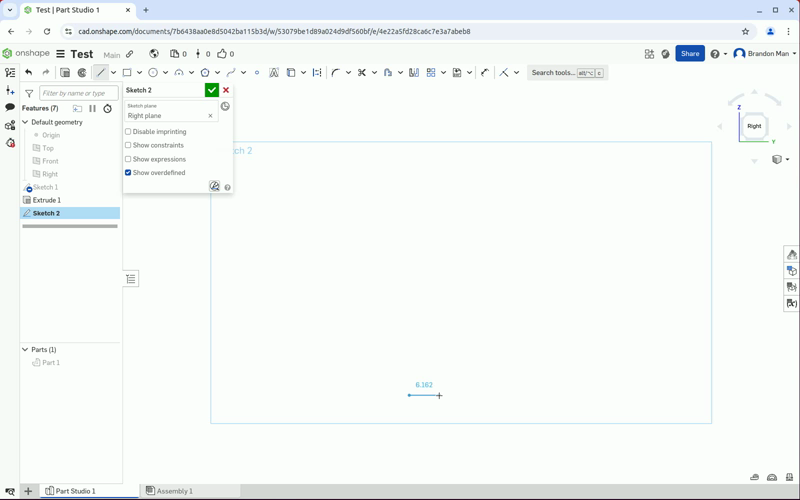
mouse_move(410, 395)
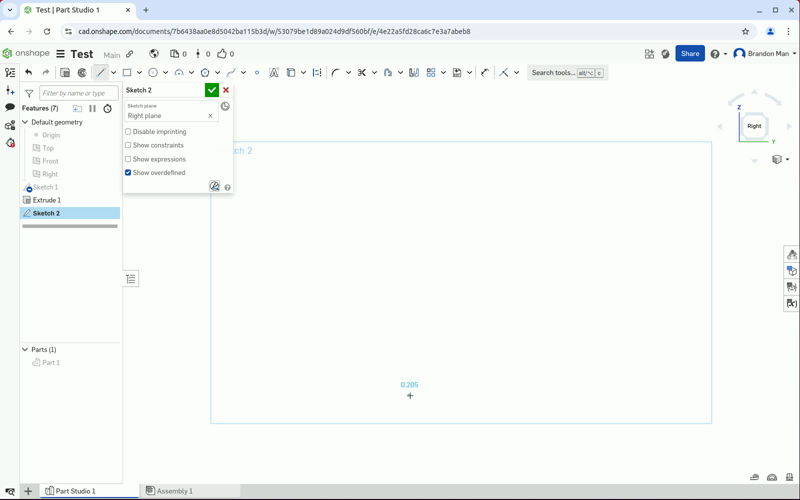
scroll(6)
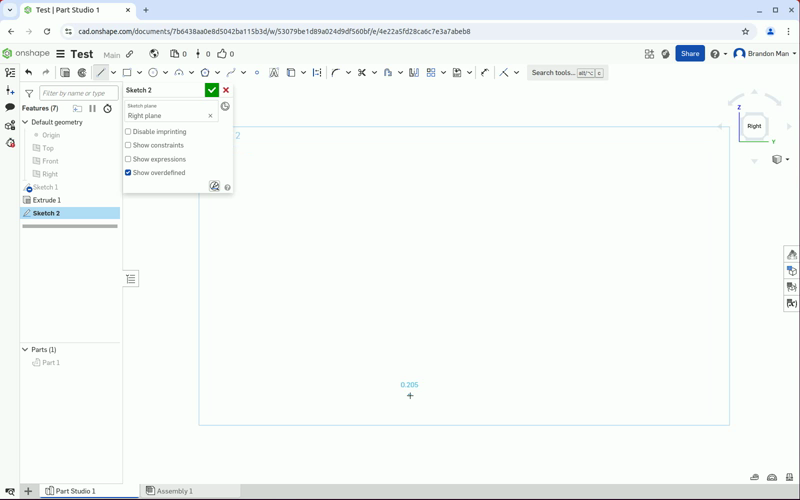
scroll(6)
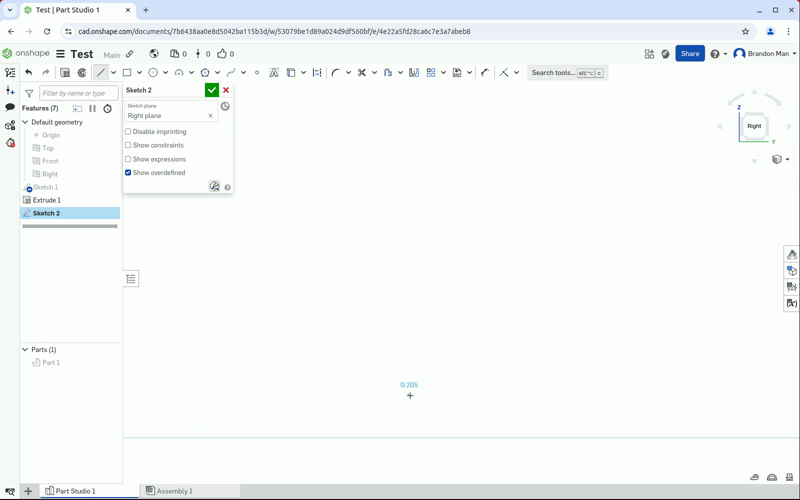
scroll(6)
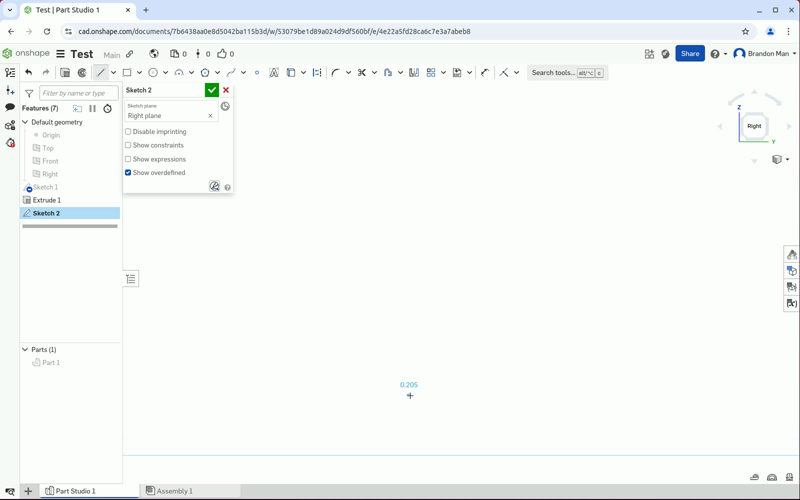
scroll(6)
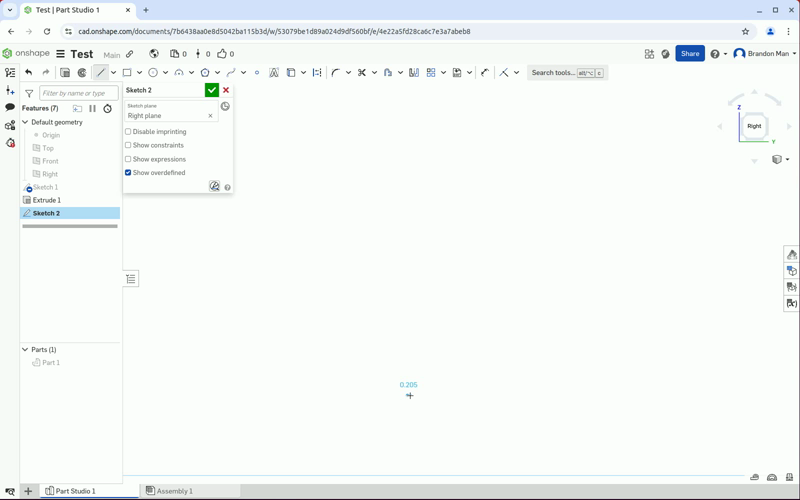
scroll(6)
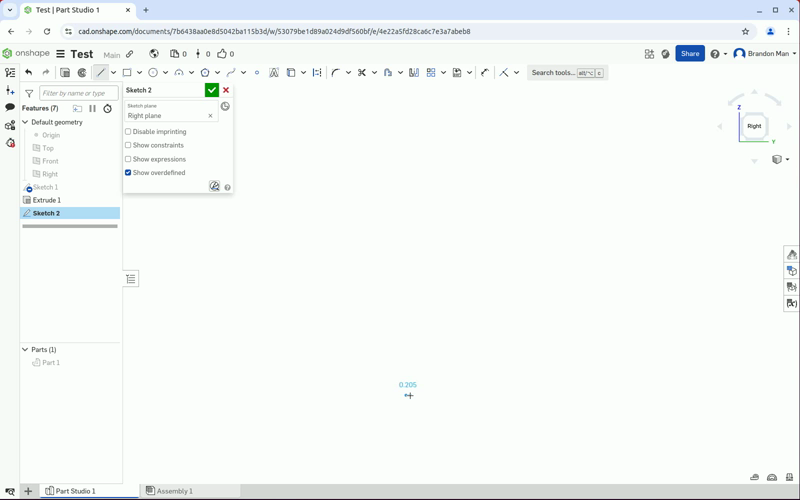
scroll(6)
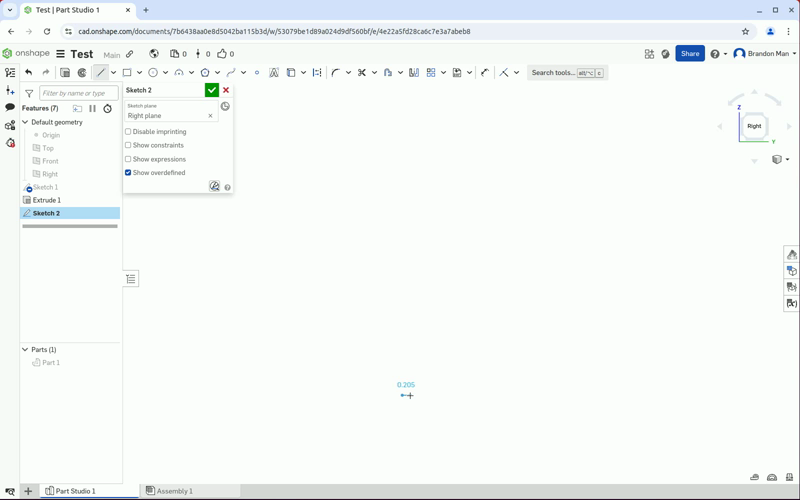
scroll(6)
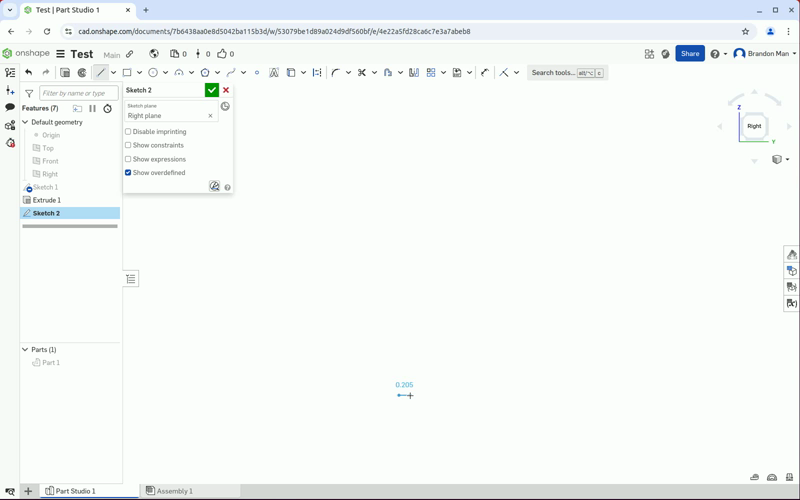
click(410, 395)
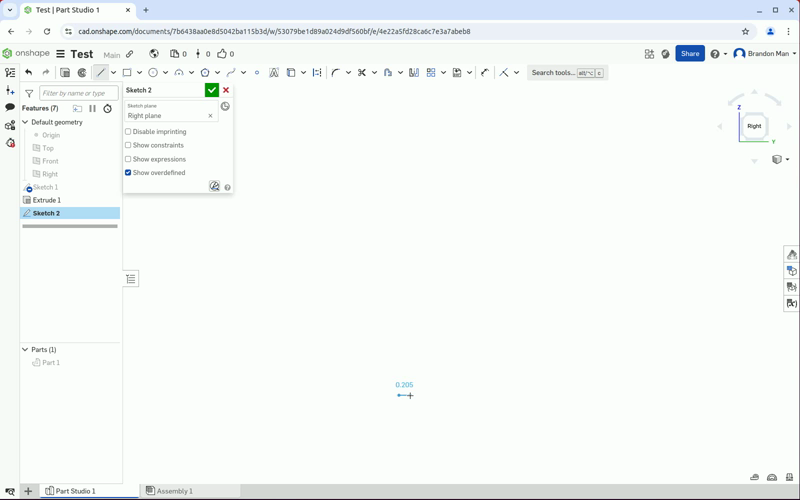
scroll(-6)
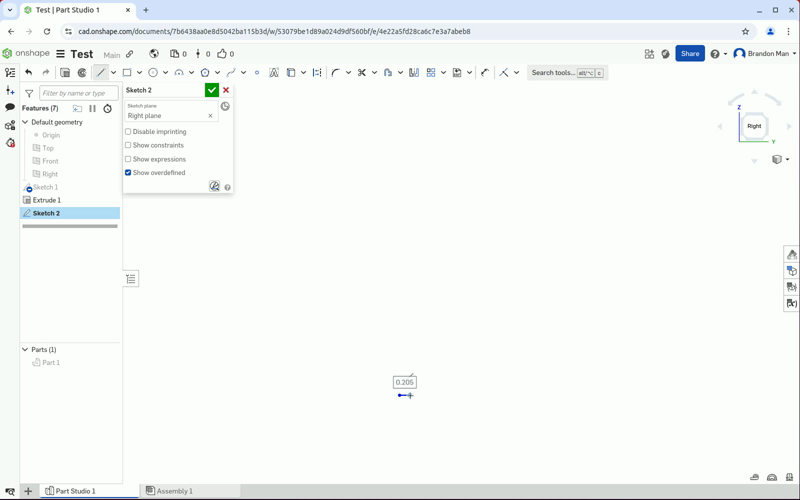
scroll(-6)
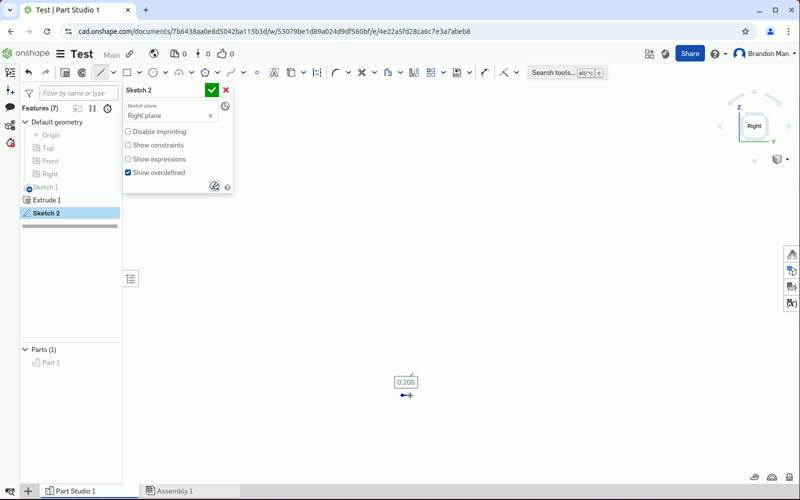
scroll(-6)
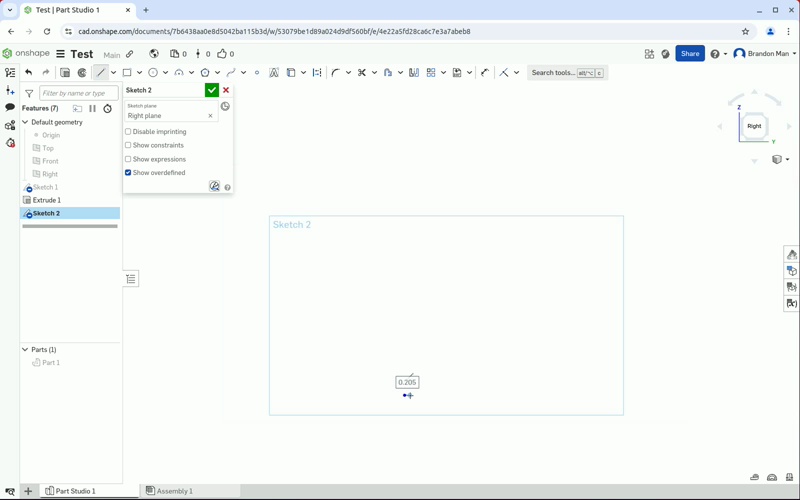
scroll(-6)
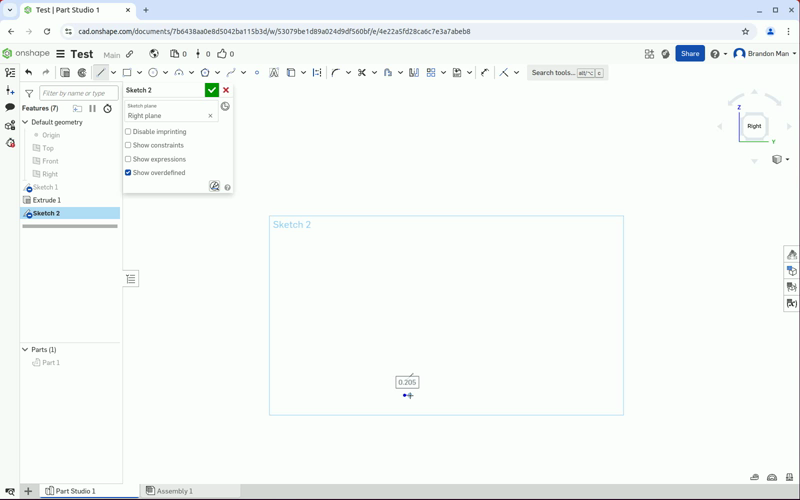
scroll(-6)
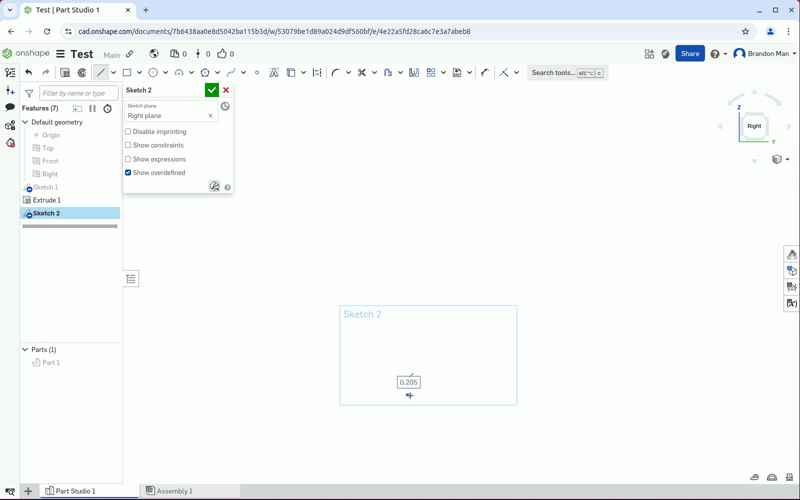
scroll(-6)
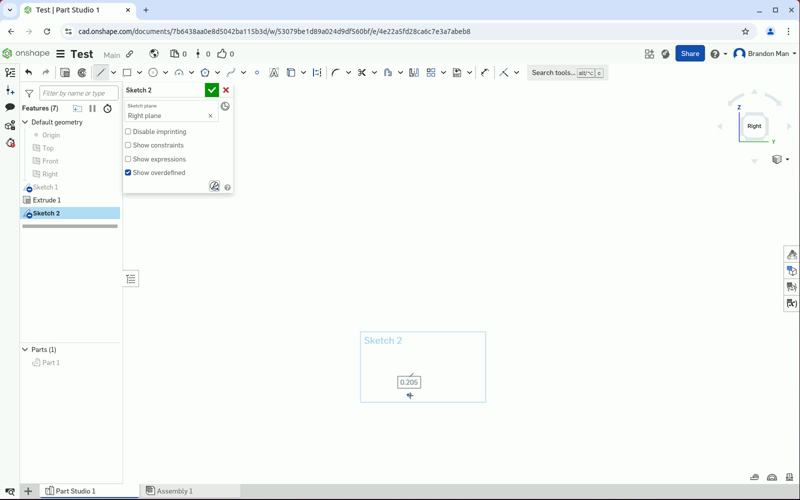
scroll(-6)
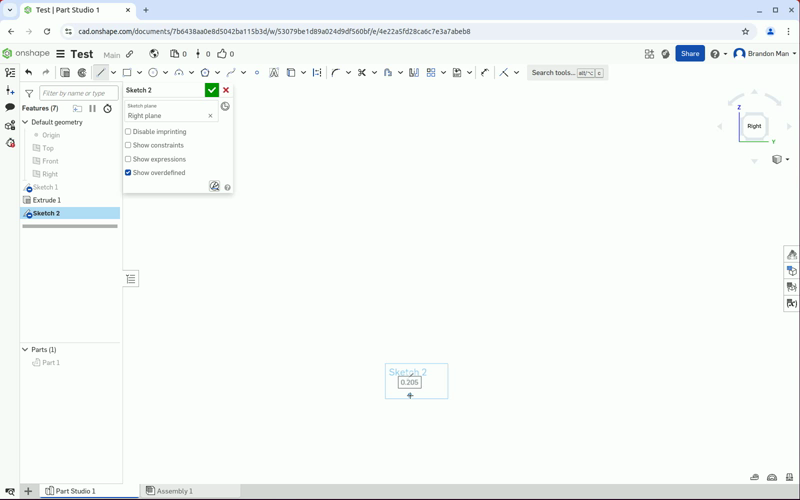
key_up(shift)
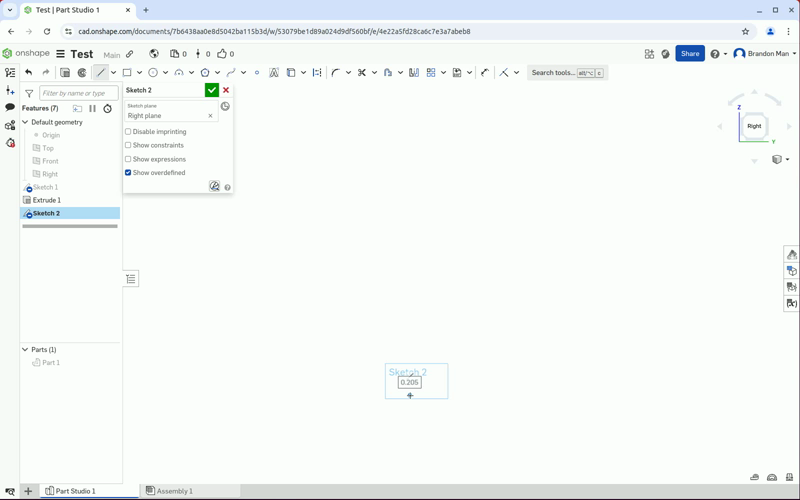
key_down(shift)
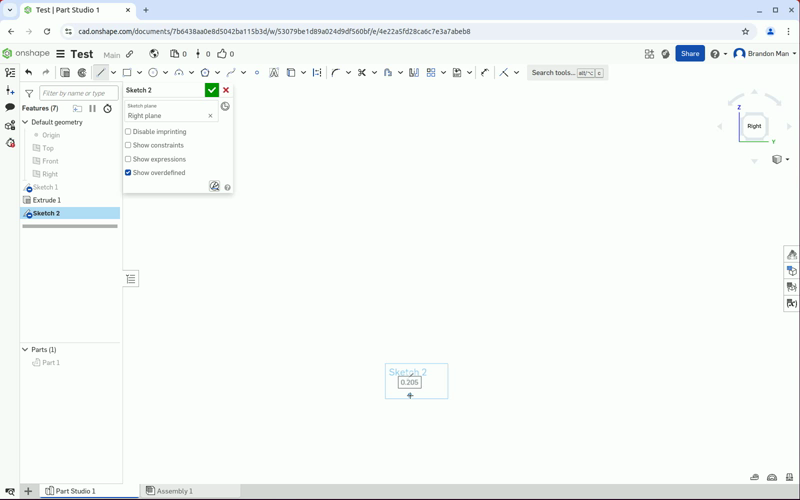
mouse_move(440, 395)
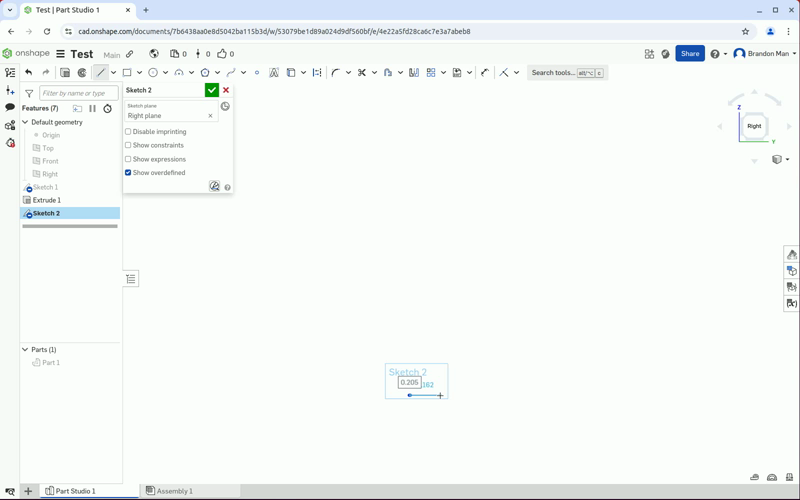
mouse_move(410, 348)
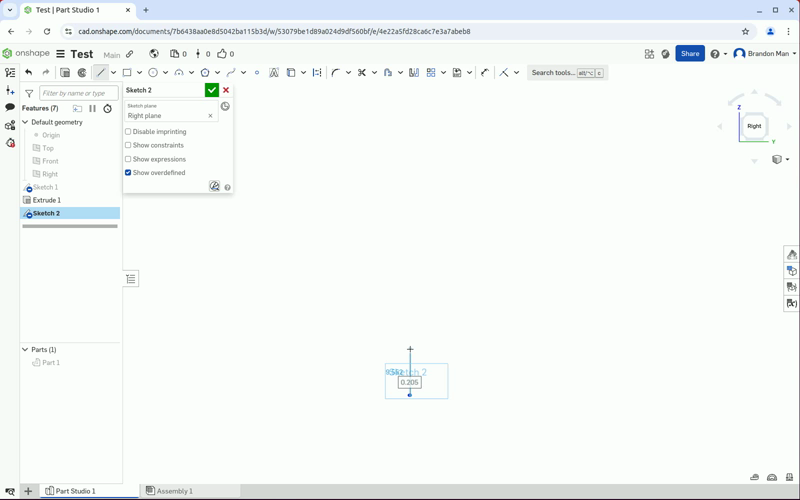
click(410, 348)
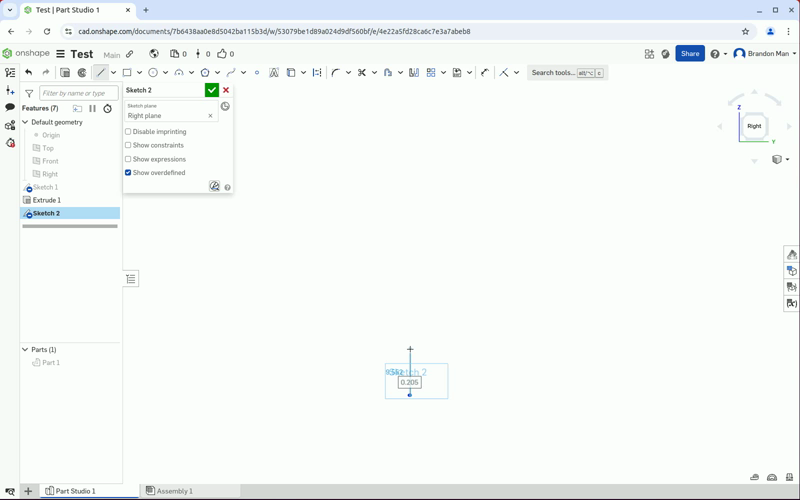
key_up(shift)
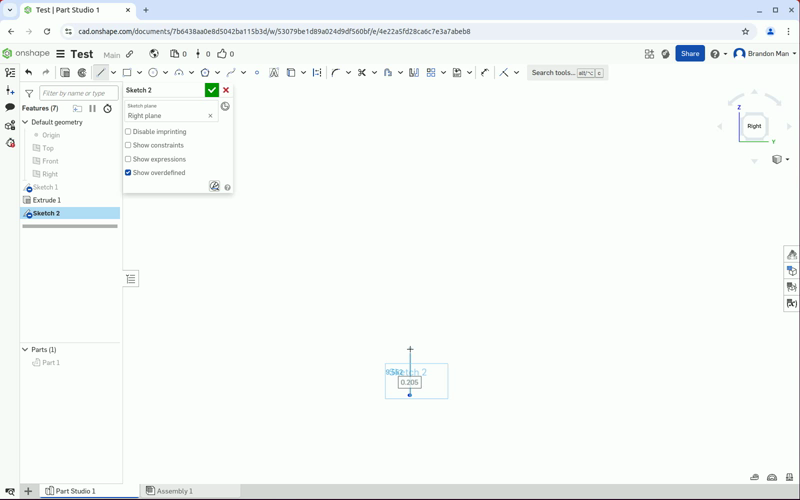
key_down(shift)
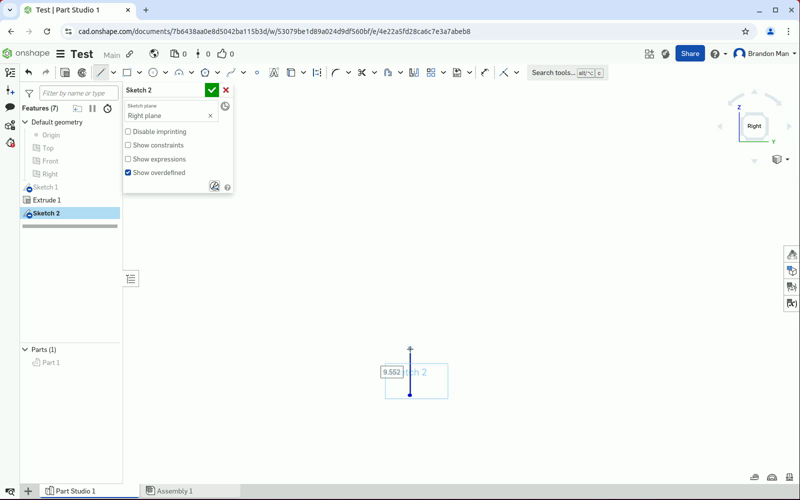
mouse_move(440, 348)
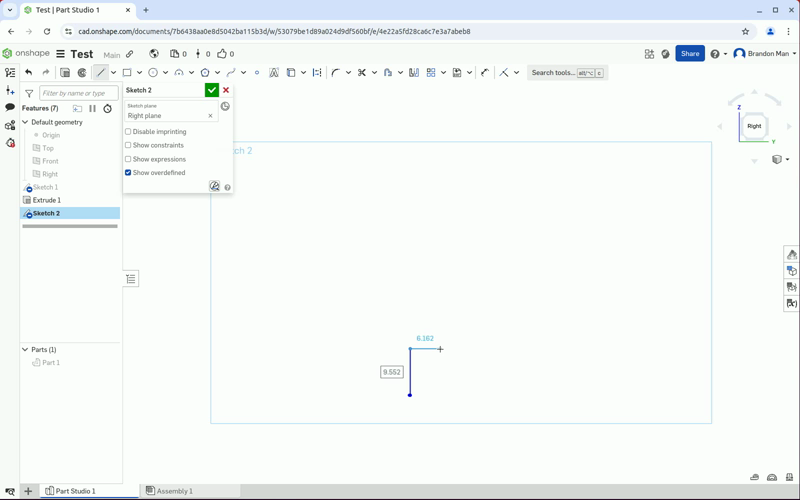
mouse_move(409, 348)
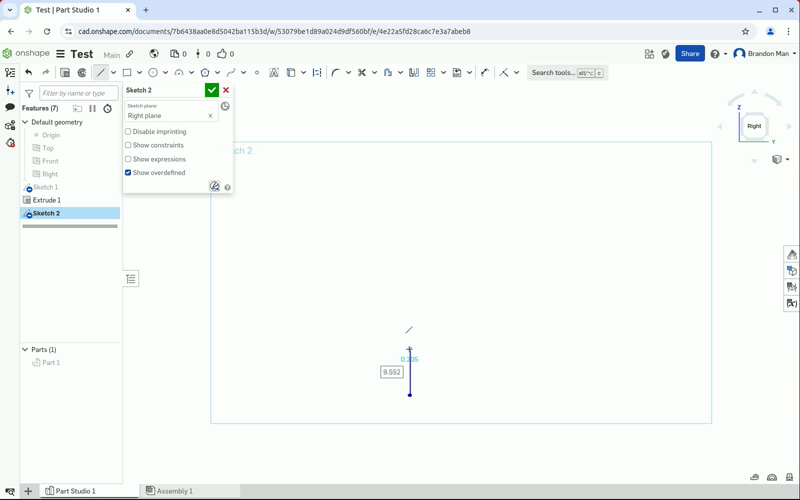
scroll(6)
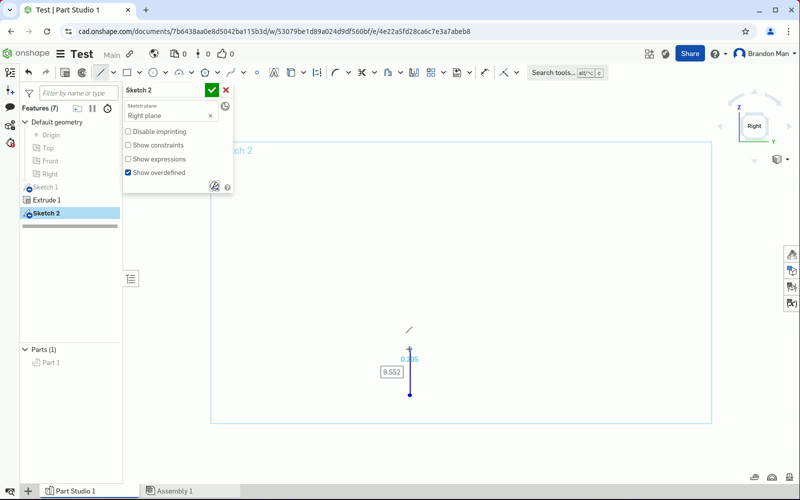
scroll(6)
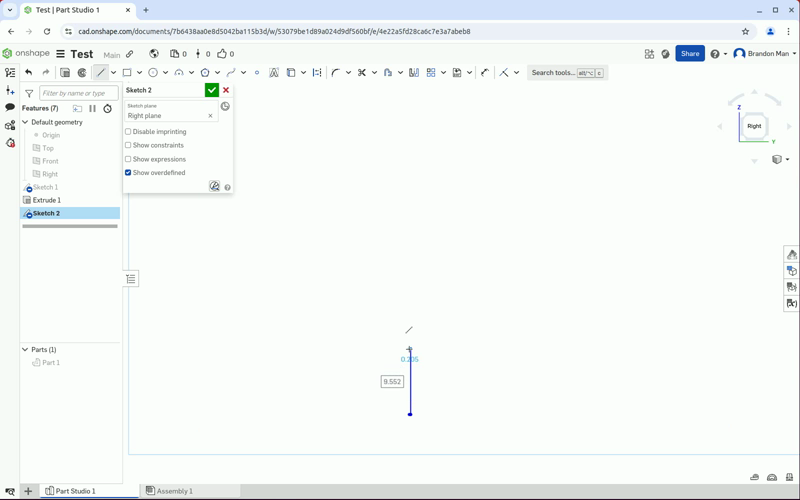
scroll(6)
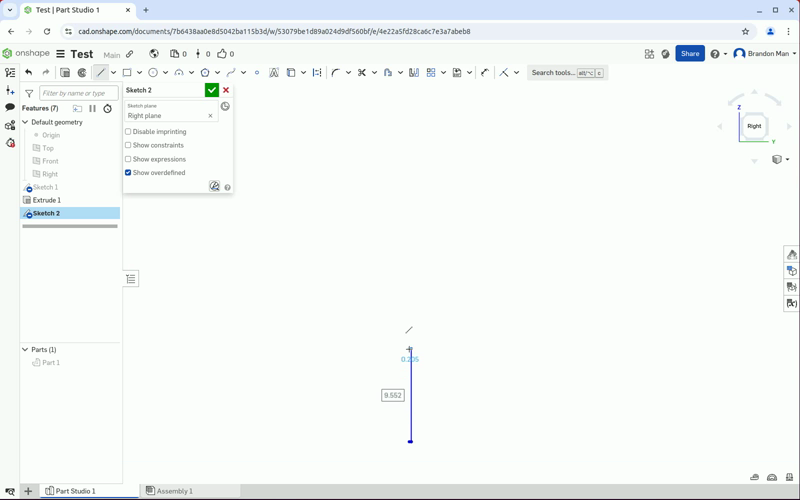
scroll(6)
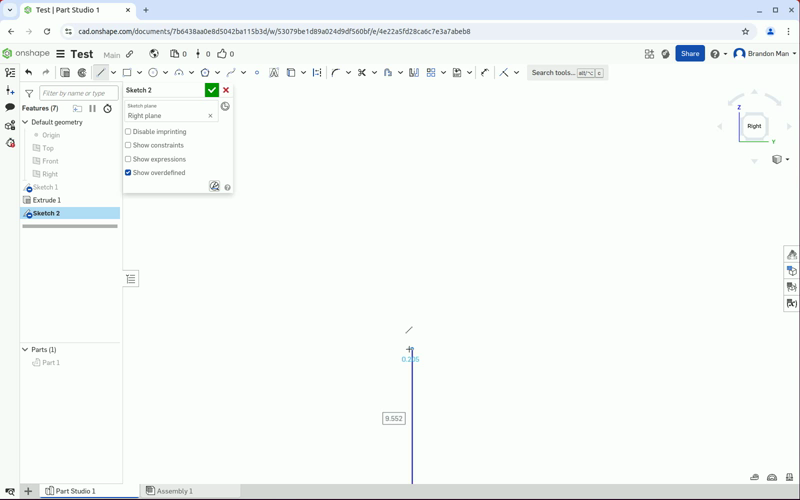
scroll(6)
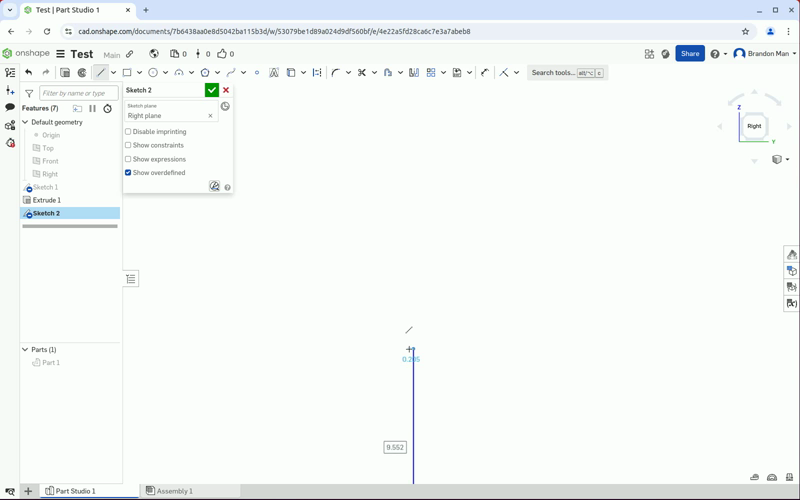
scroll(6)
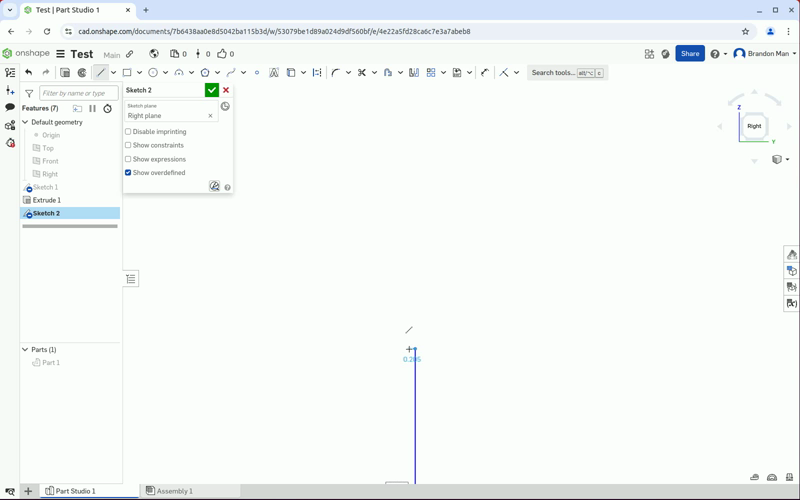
scroll(6)
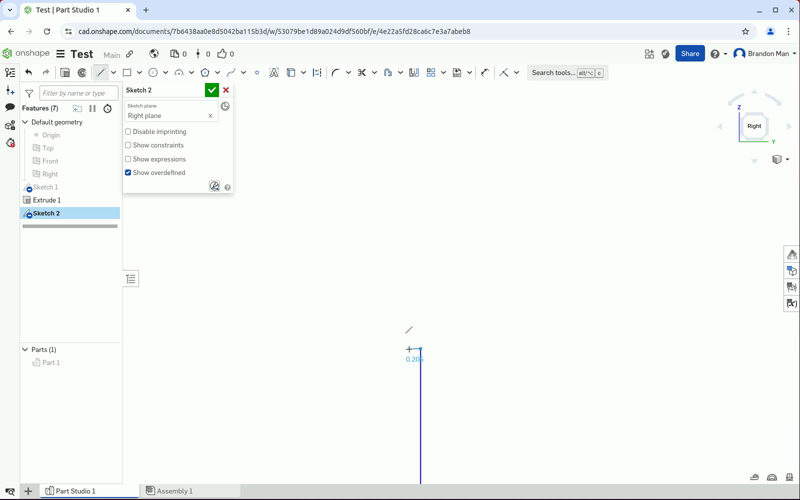
click(409, 348)
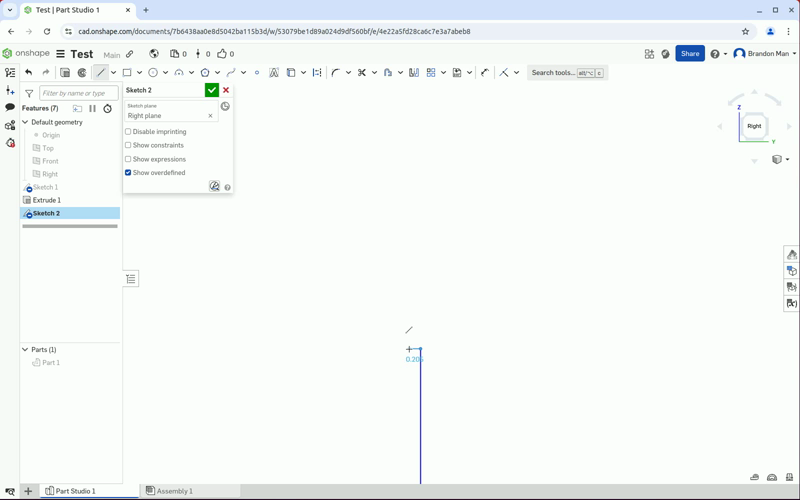
scroll(-6)
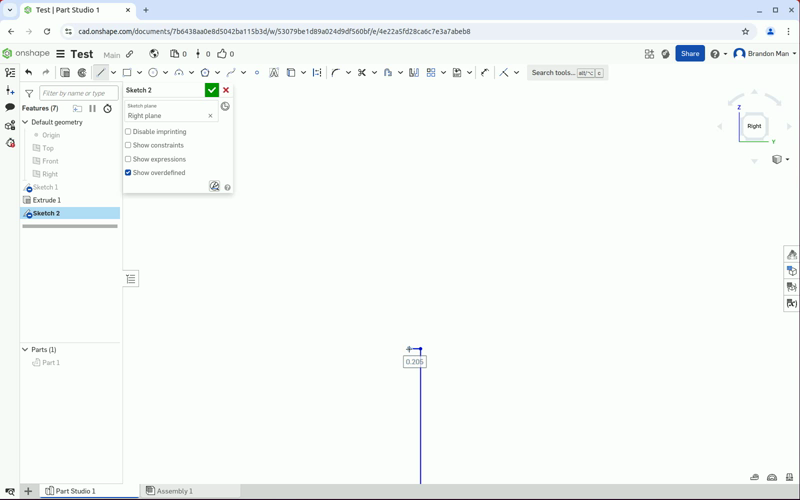
scroll(-6)
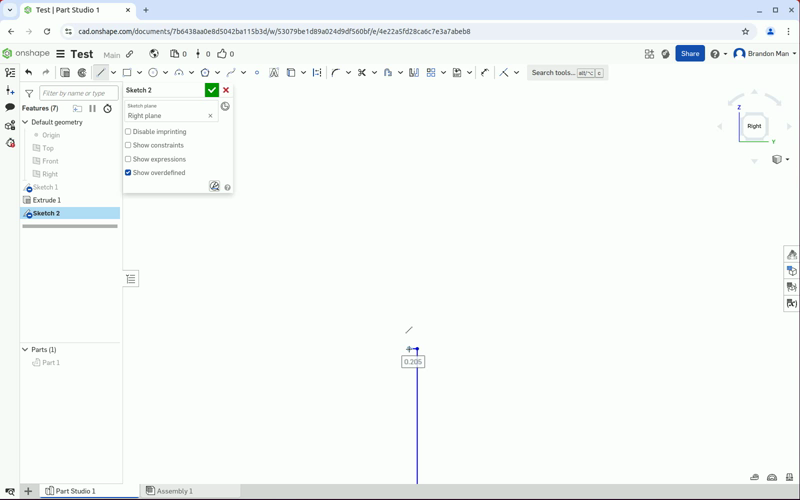
scroll(-6)
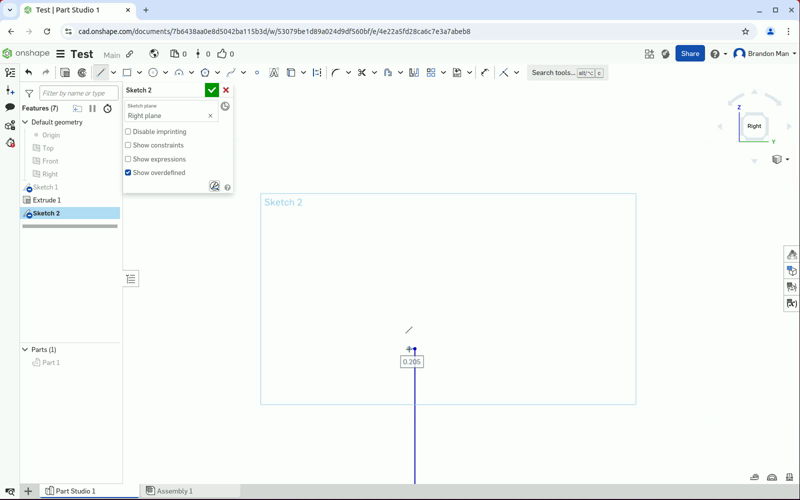
scroll(-6)
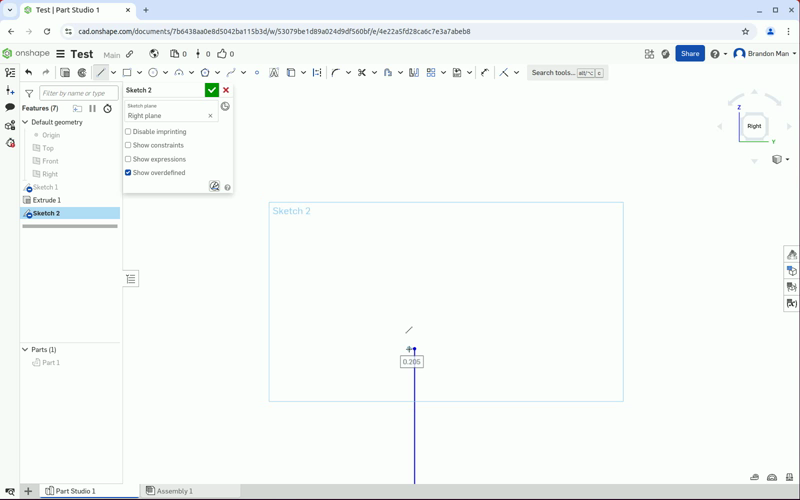
scroll(-6)
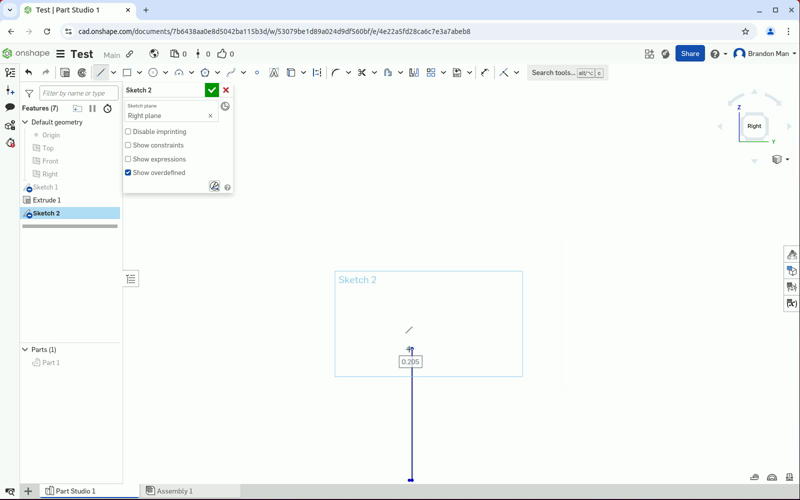
scroll(-6)
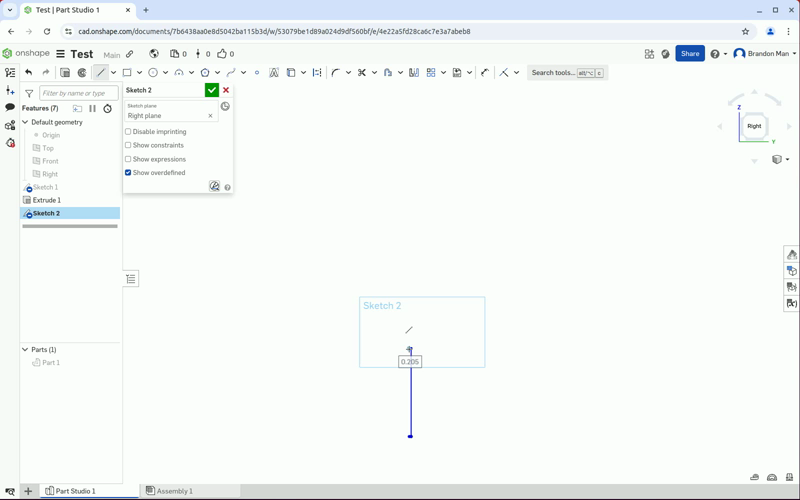
scroll(-6)
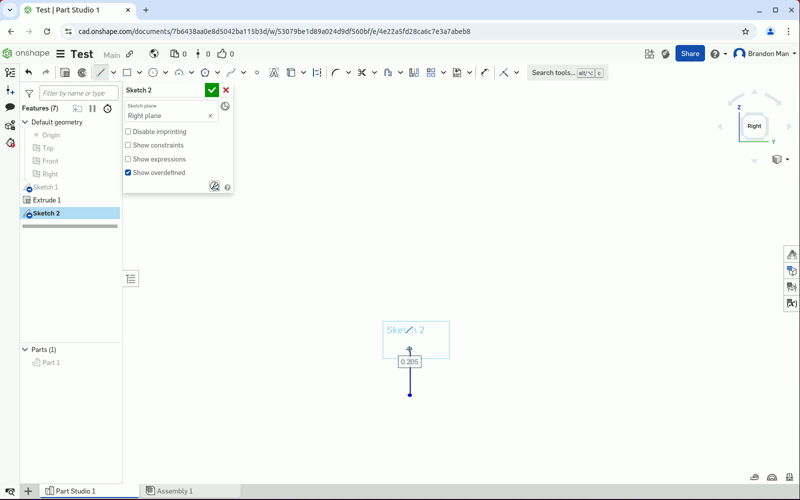
key_up(shift)
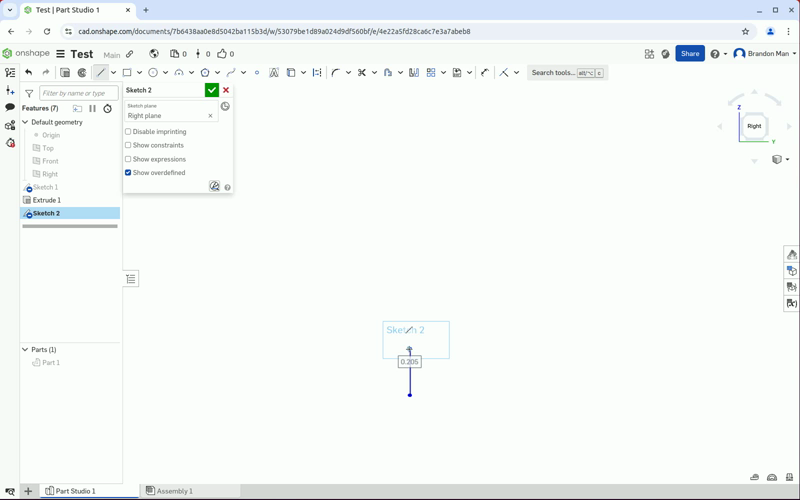
mouse_move(439, 348)
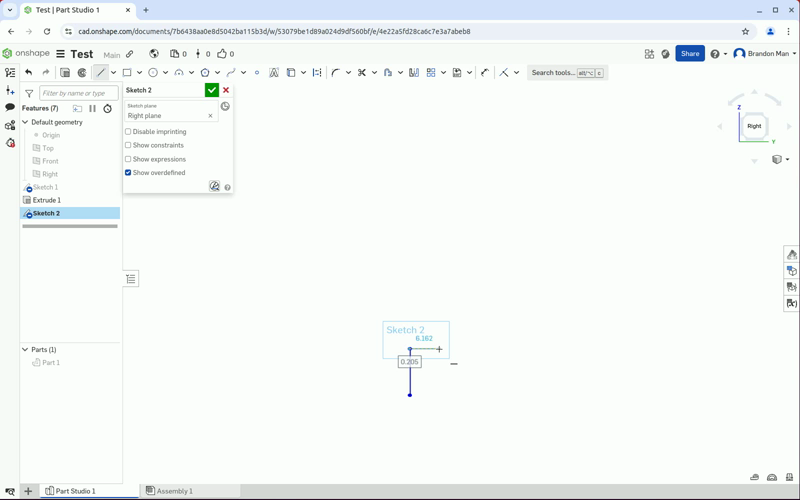
key_down(shift)
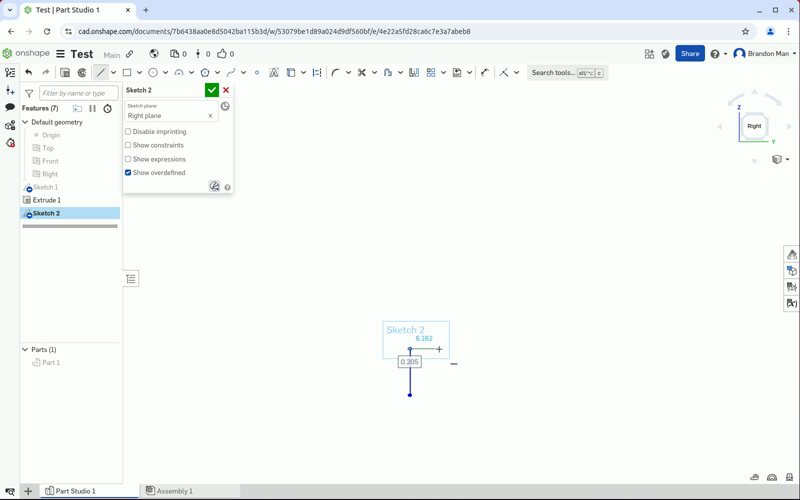
mouse_move(409, 395)
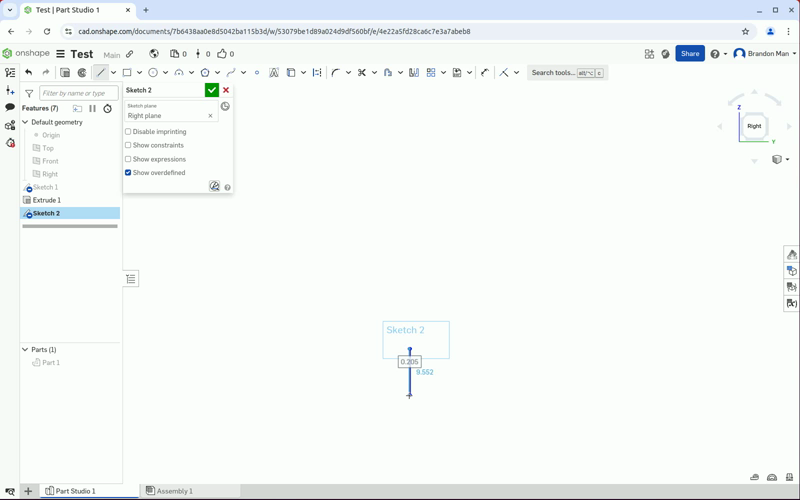
scroll(6)
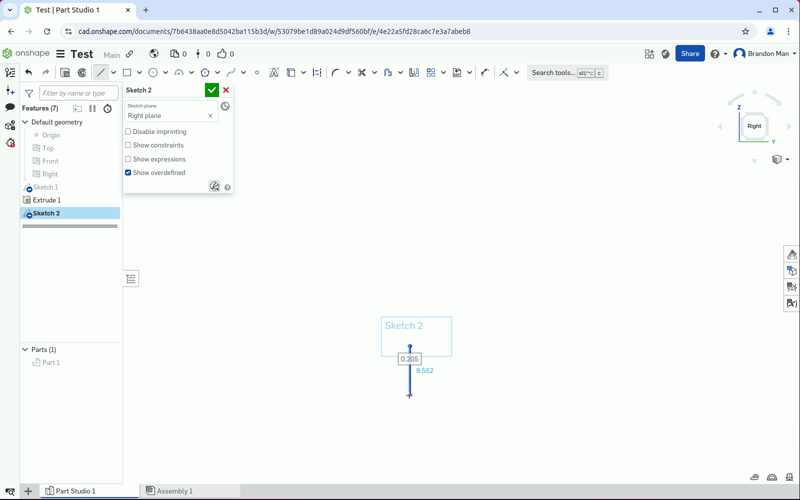
scroll(6)
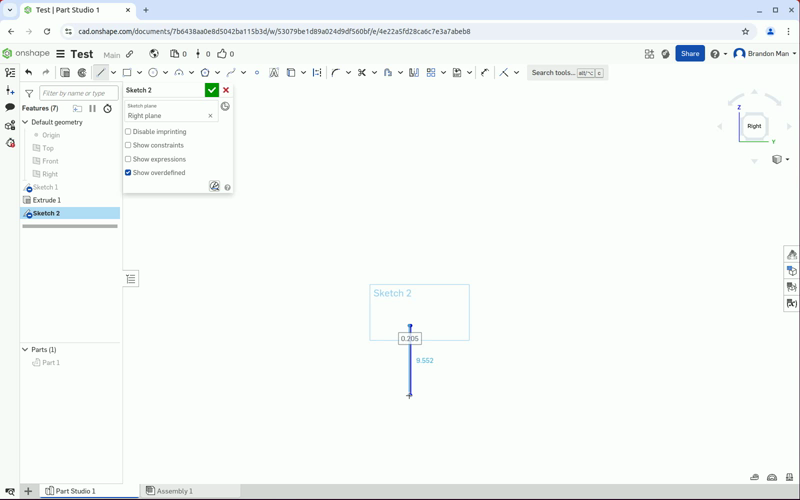
scroll(6)
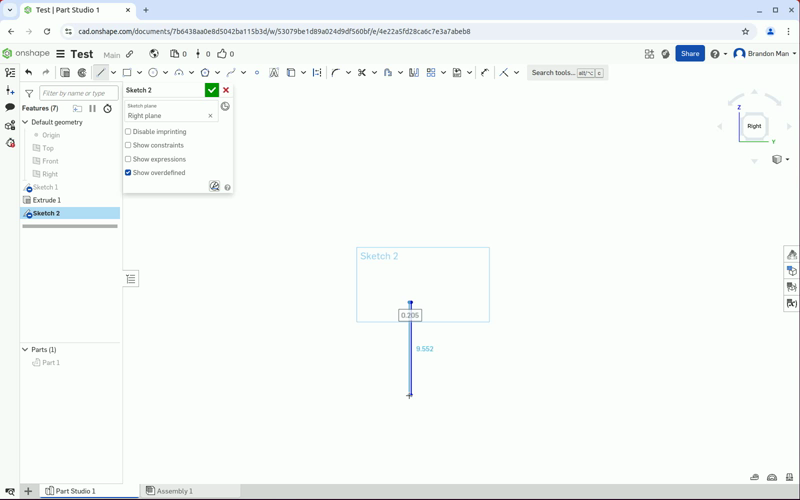
scroll(6)
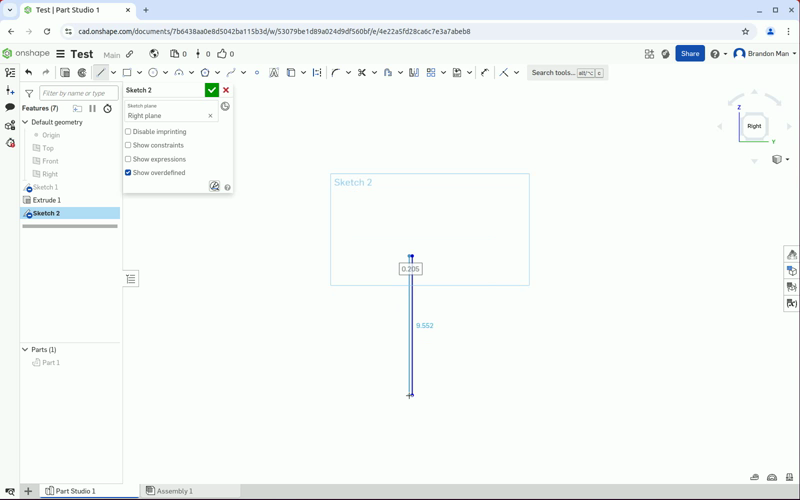
scroll(6)
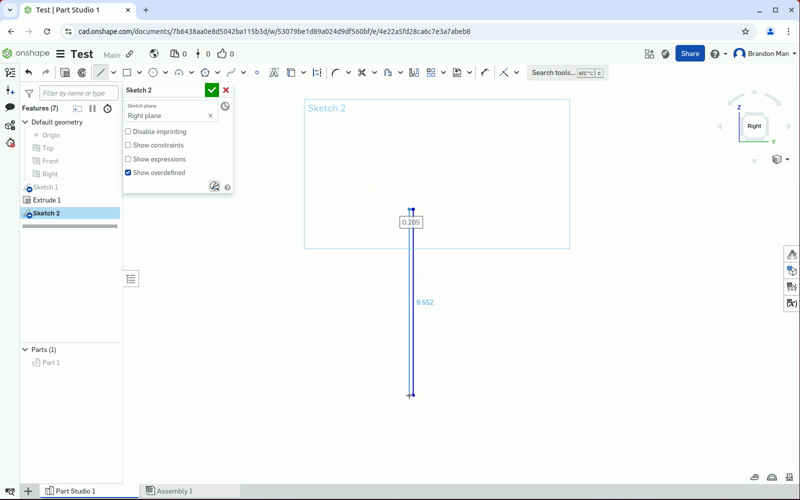
scroll(6)
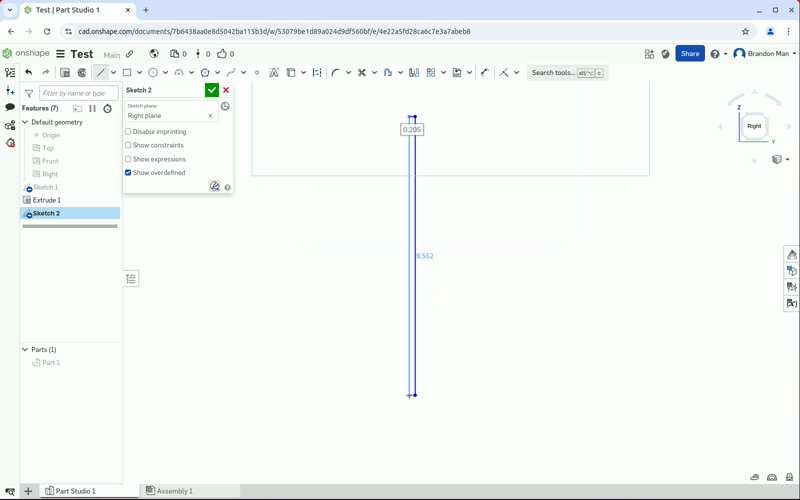
scroll(6)
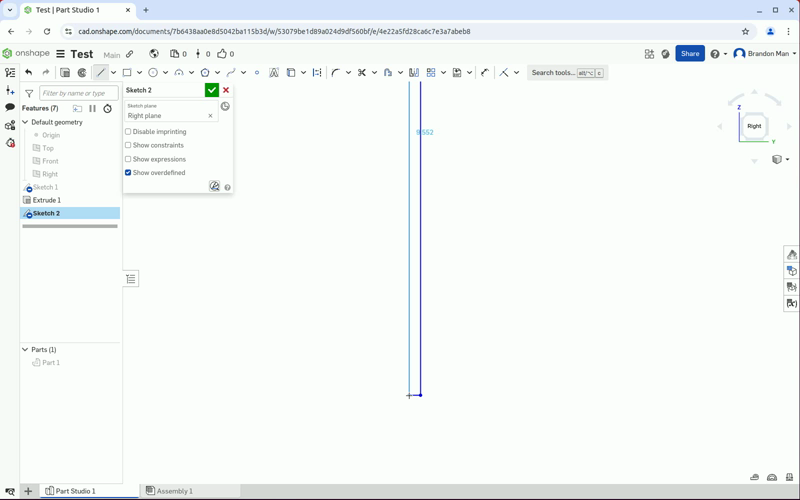
key_up(shift)
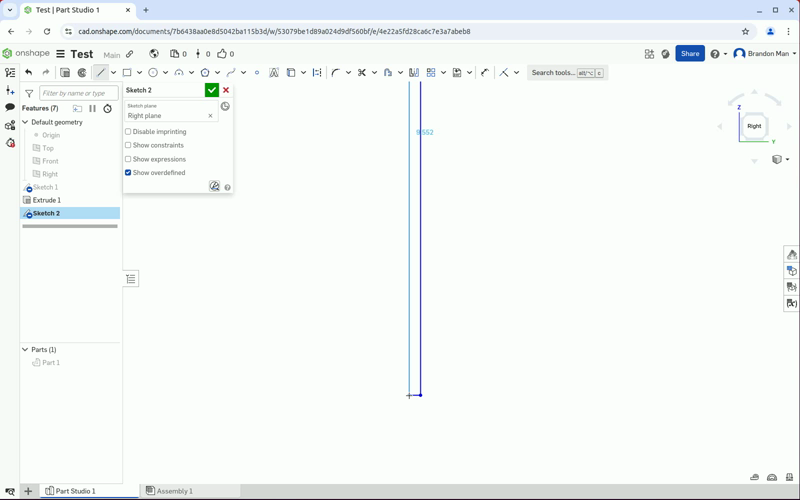
click(409, 395)
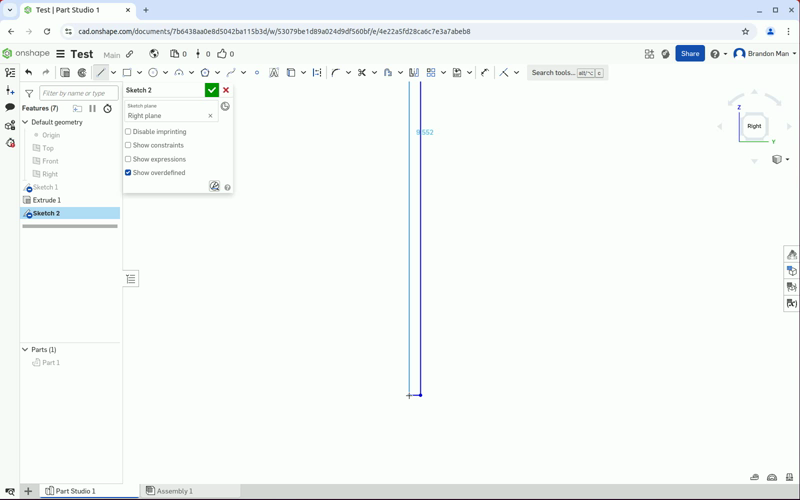
scroll(-6)
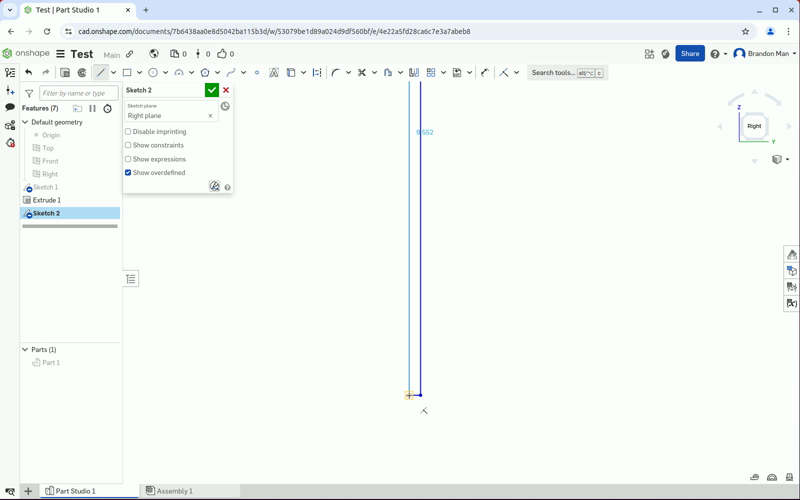
scroll(-6)
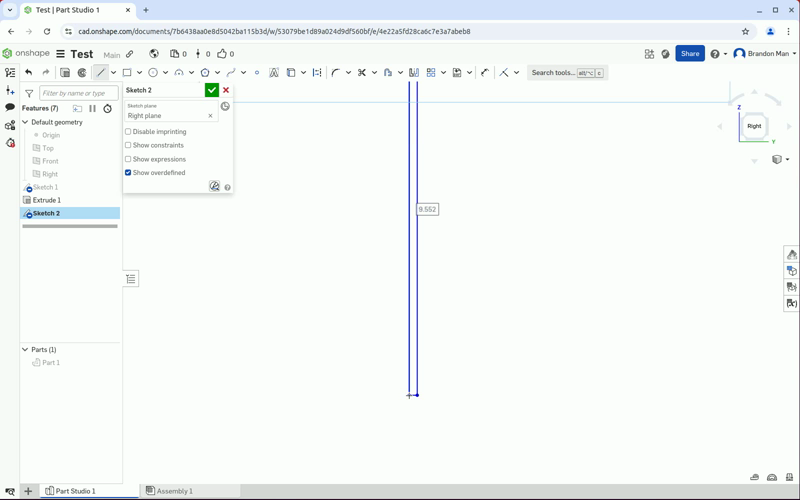
scroll(-6)
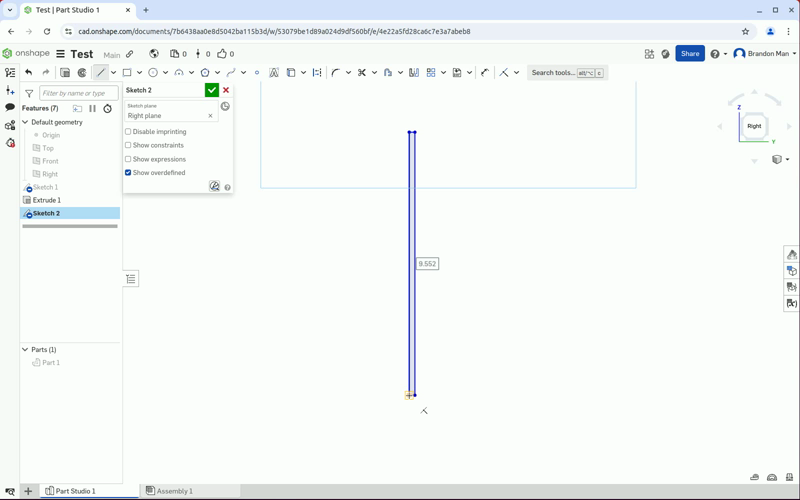
scroll(-6)
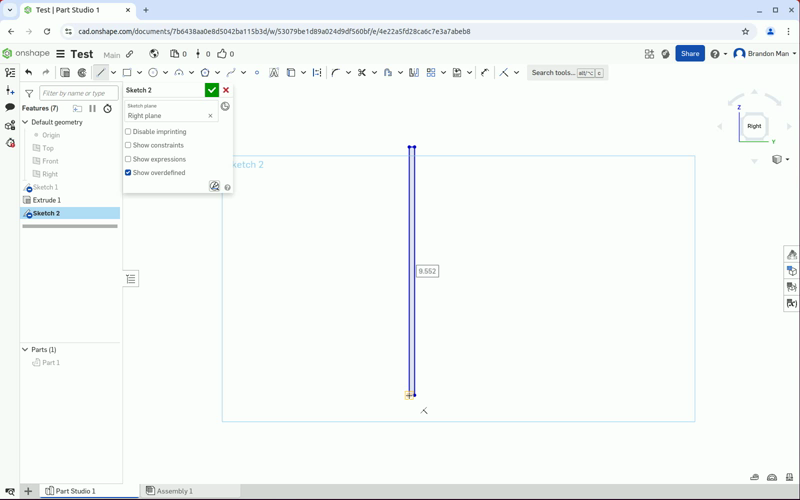
scroll(-6)
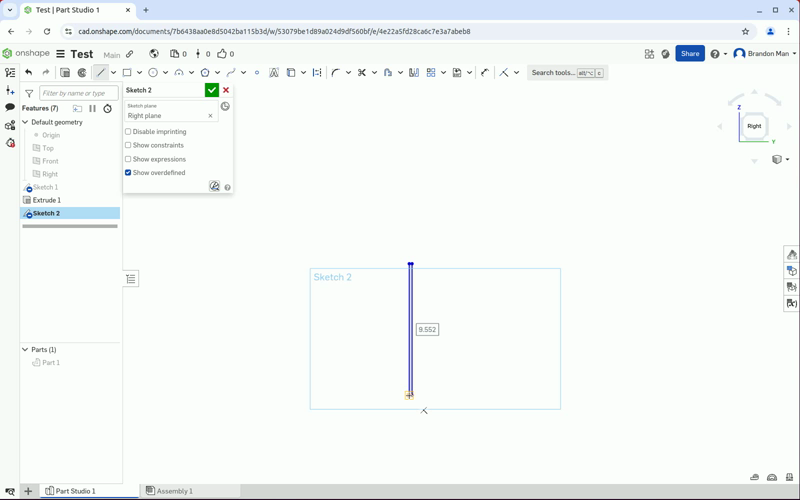
scroll(-6)
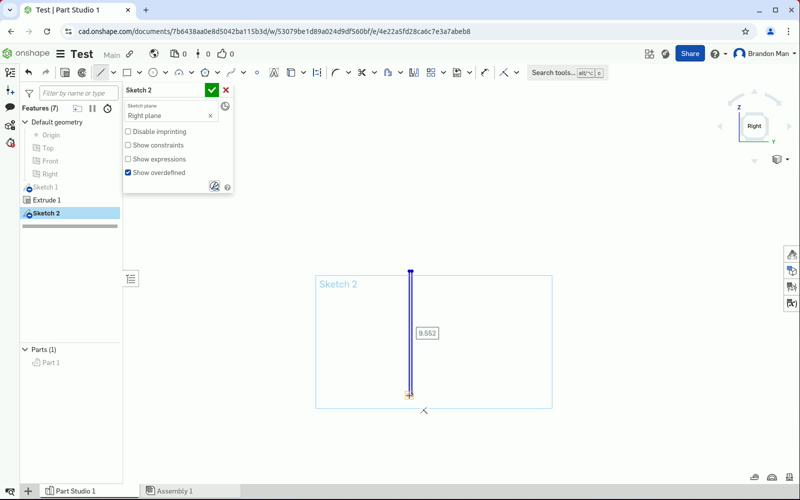
scroll(-6)
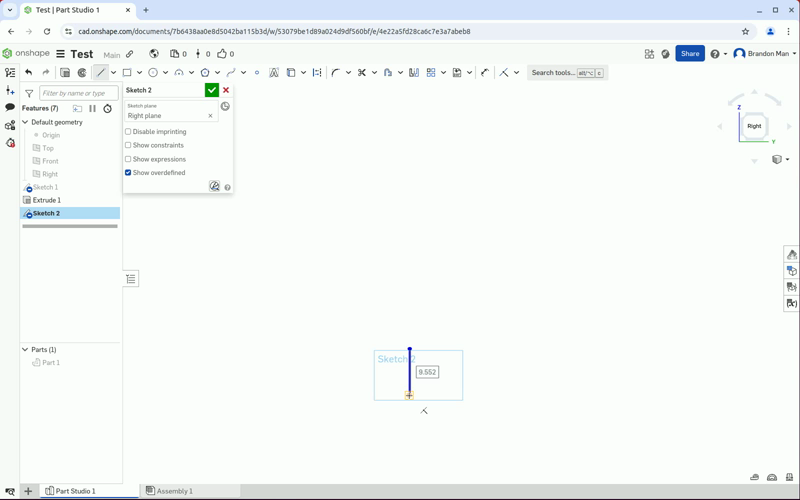
key(esc)
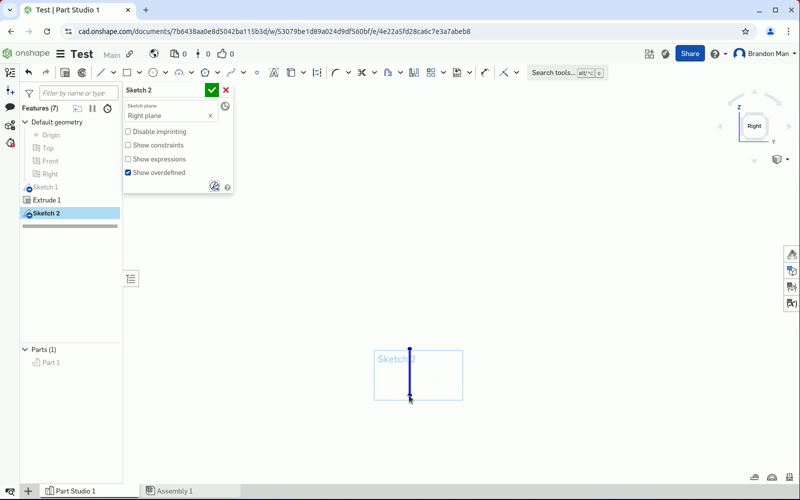
mouse_move(409, 380)
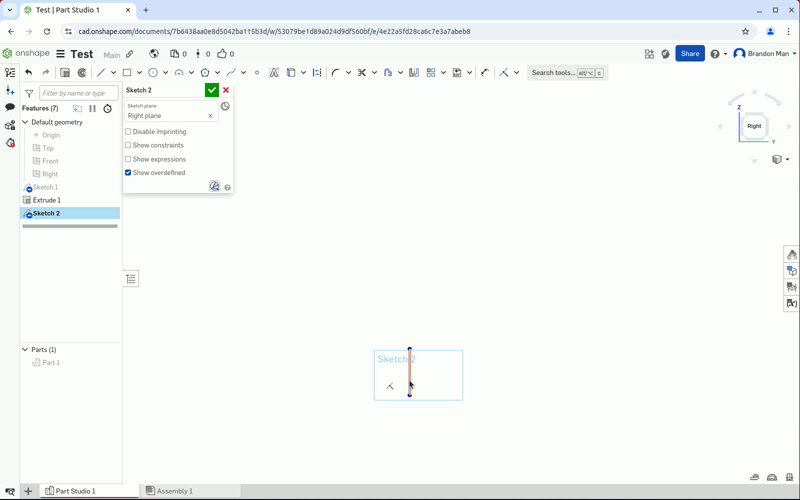
scroll(6)
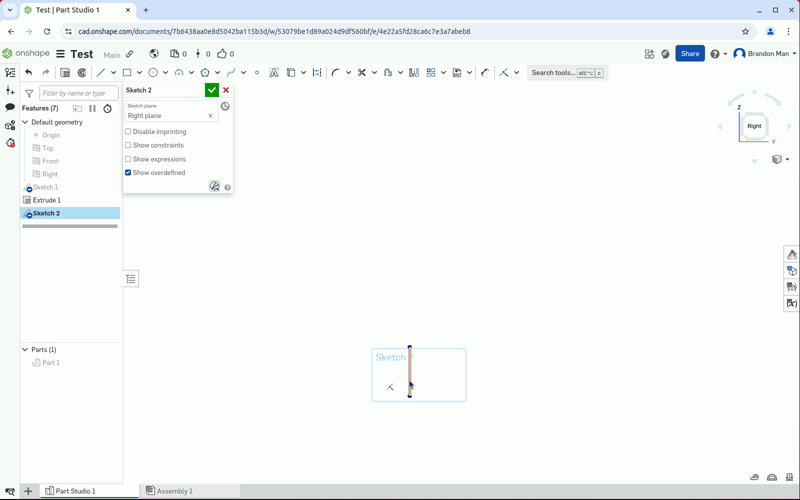
scroll(6)
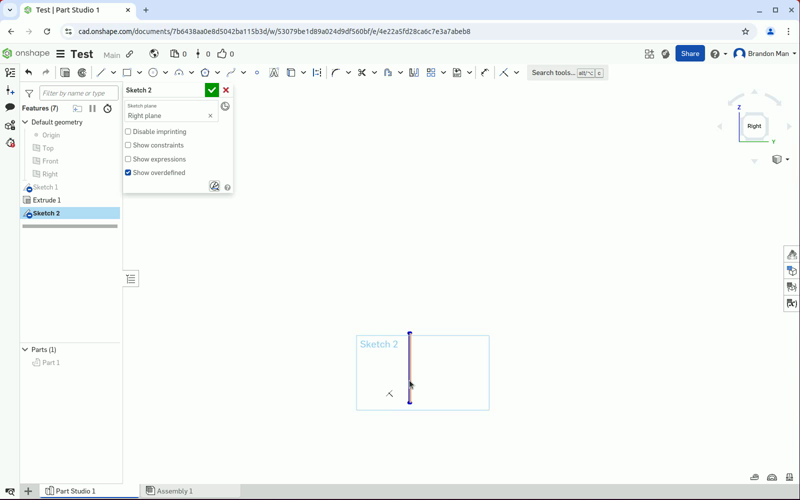
scroll(6)
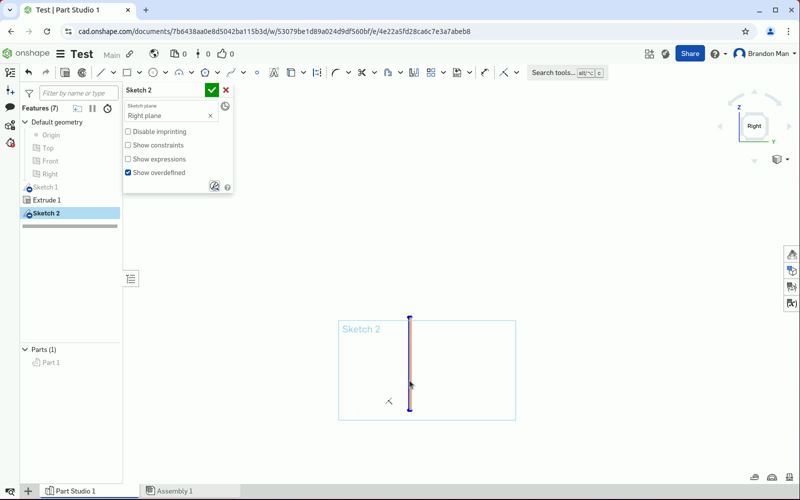
scroll(6)
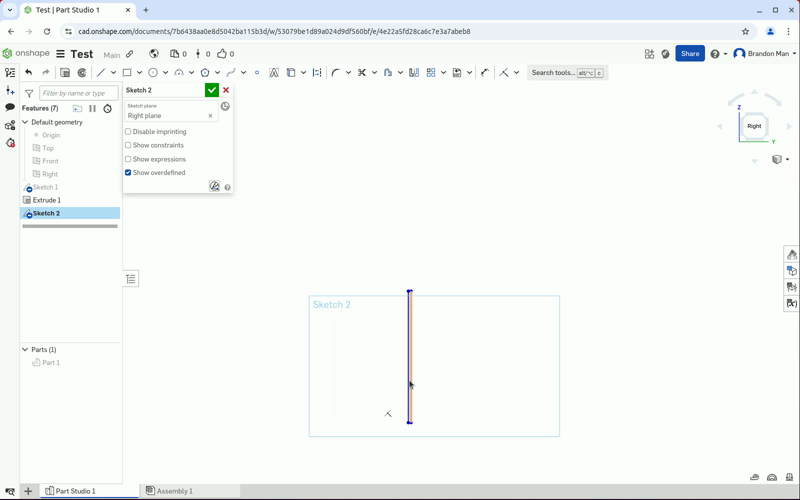
scroll(6)
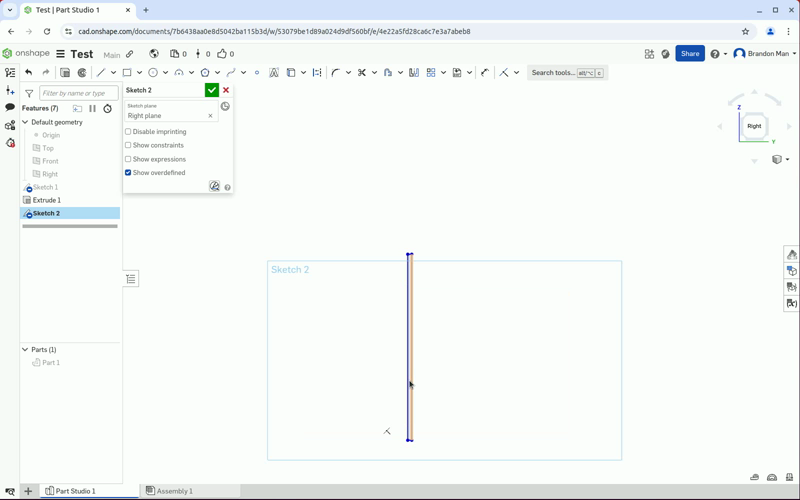
scroll(6)
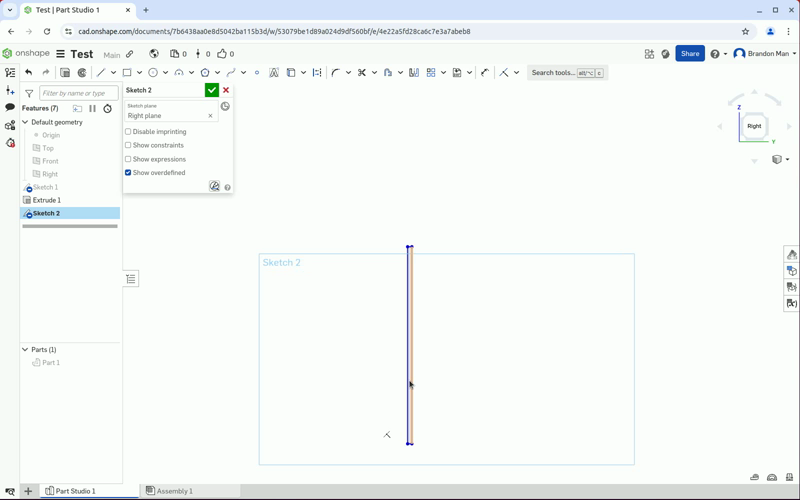
scroll(6)
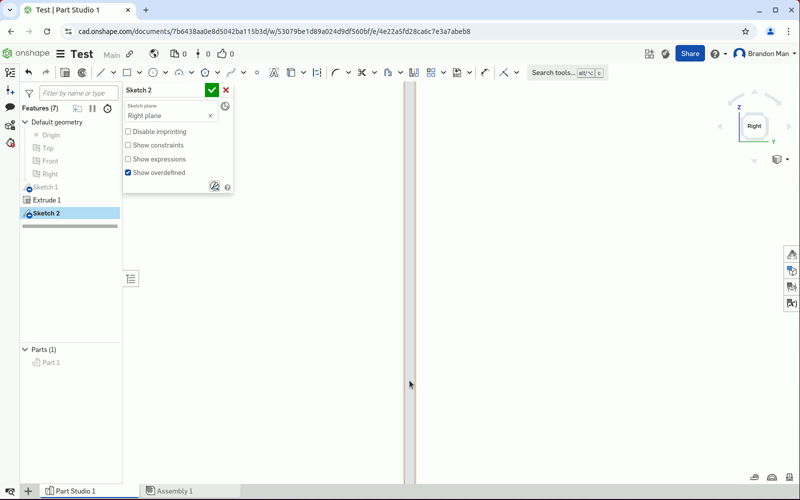
click(409, 380)
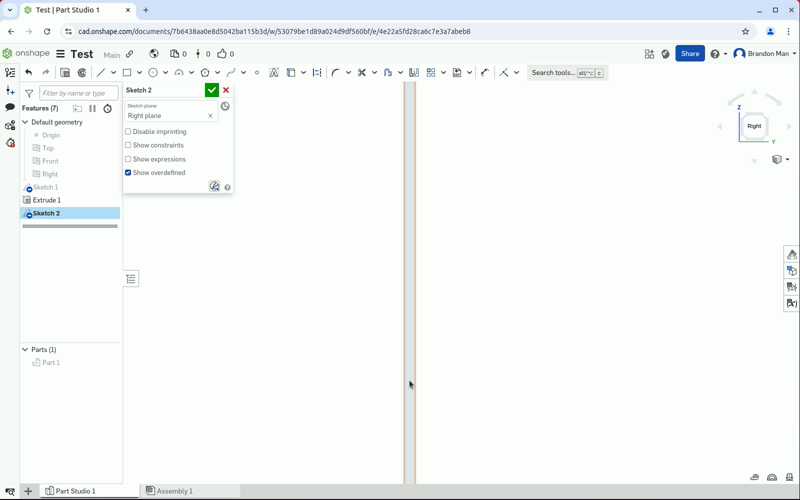
scroll(-6)
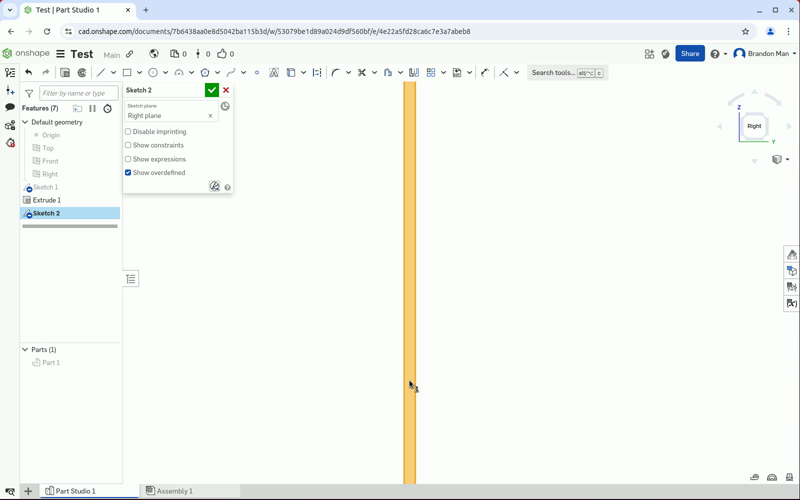
scroll(-6)
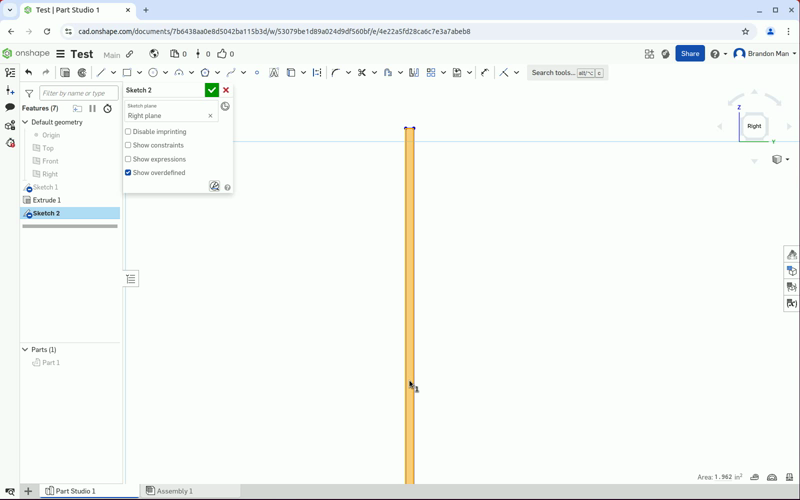
scroll(-6)
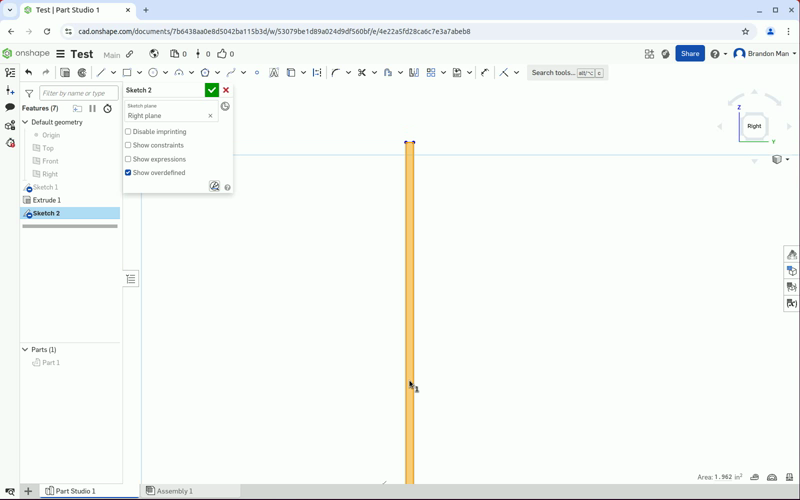
scroll(-6)
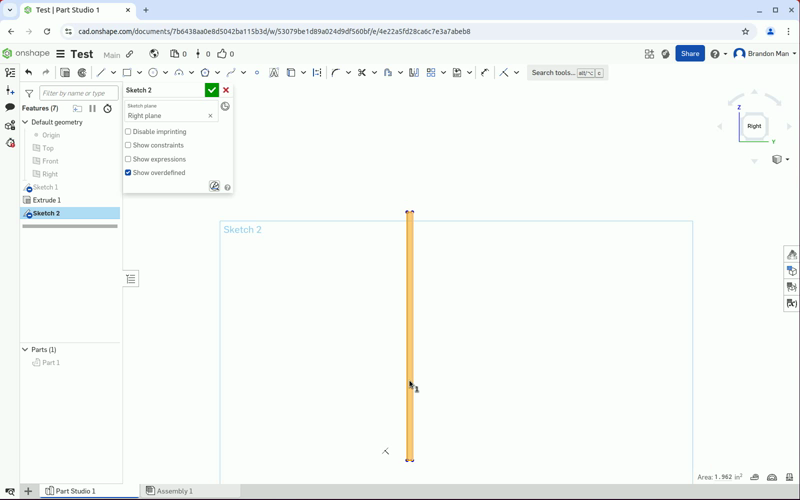
scroll(-6)
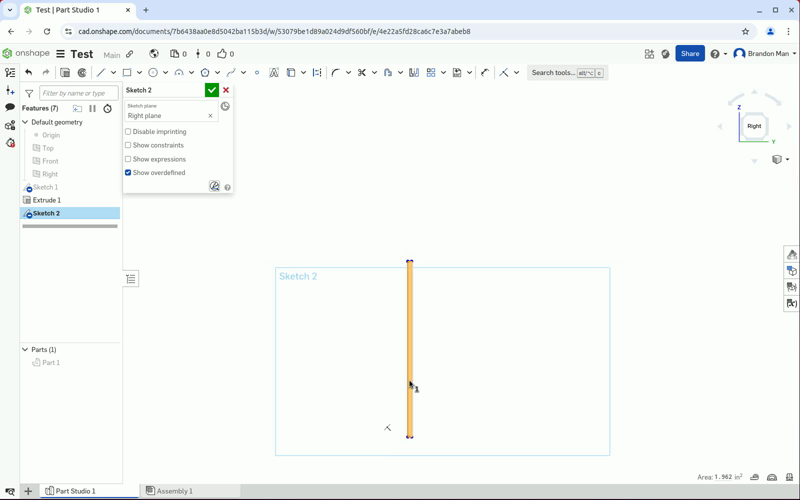
scroll(-6)
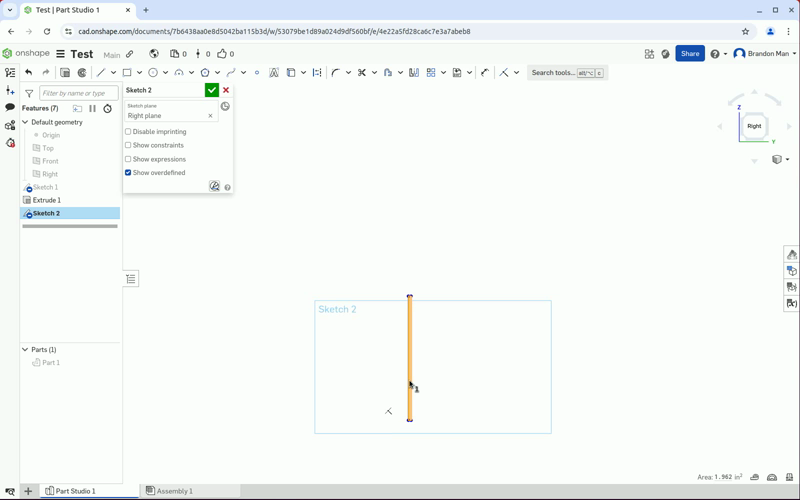
scroll(-6)
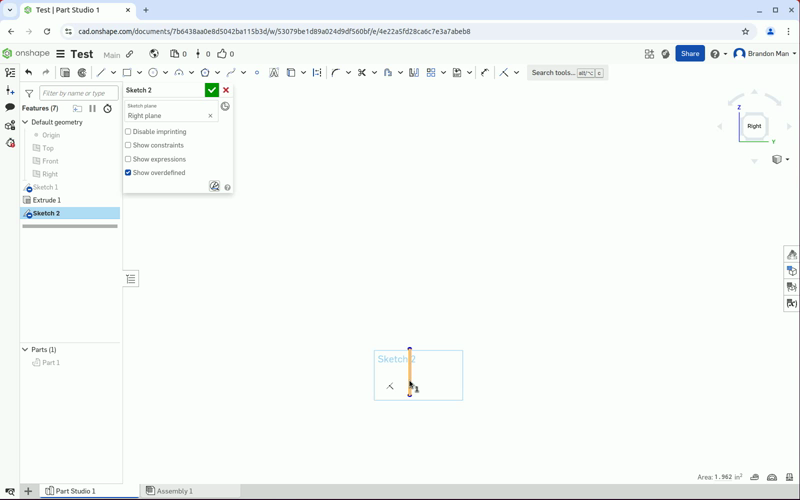
mouse_move(73, 352)
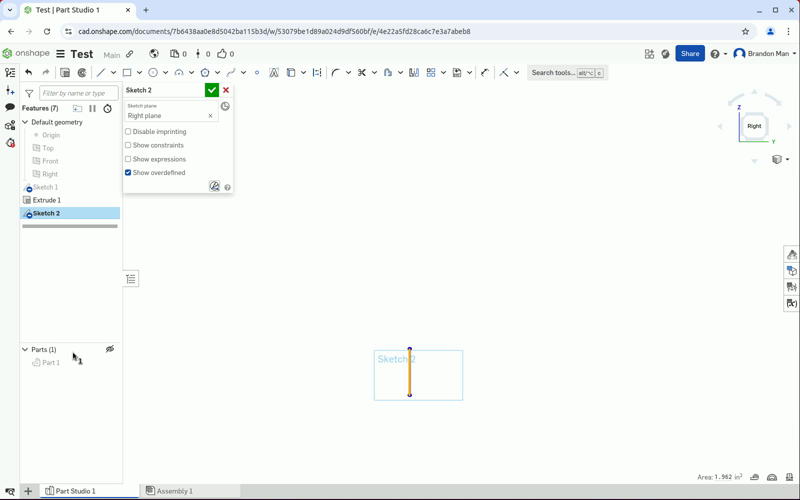
key(shift+y)
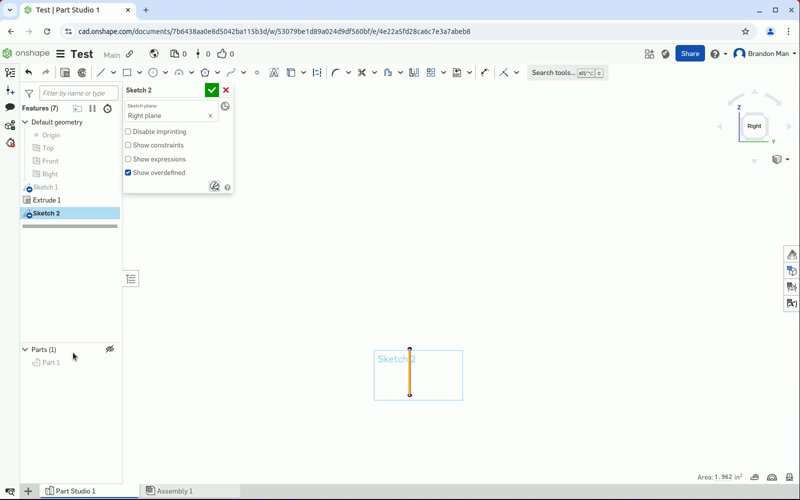
key(shift+e)
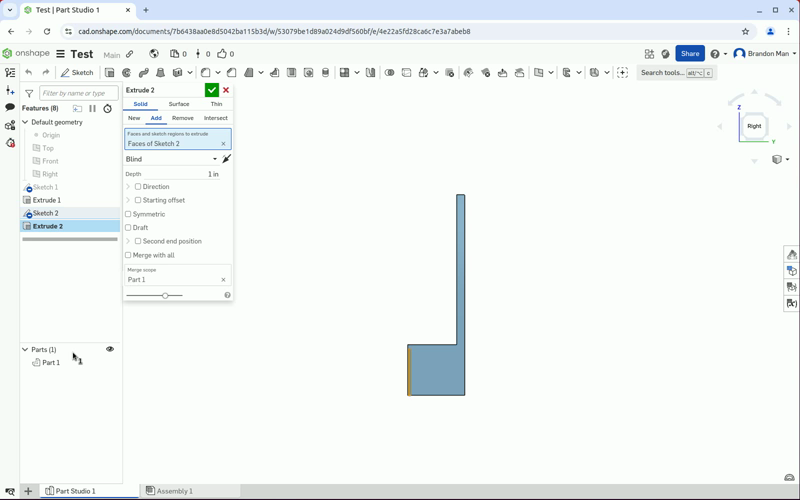
mouse_move(143, 106)
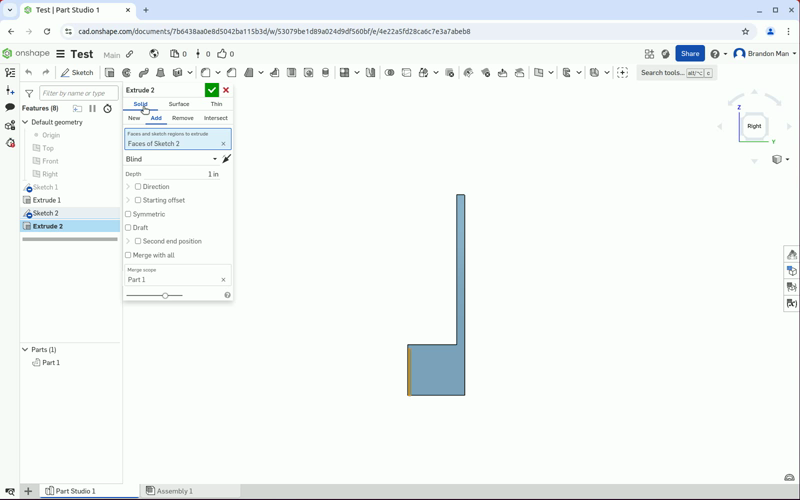
click(143, 106)
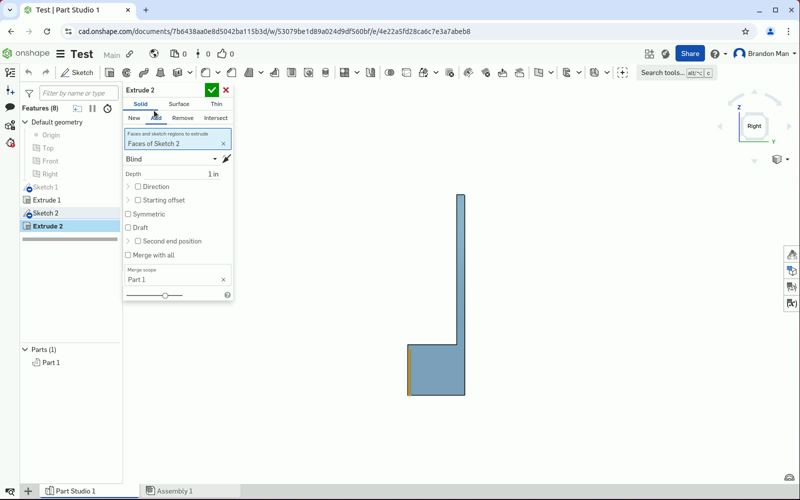
mouse_move(186, 120)
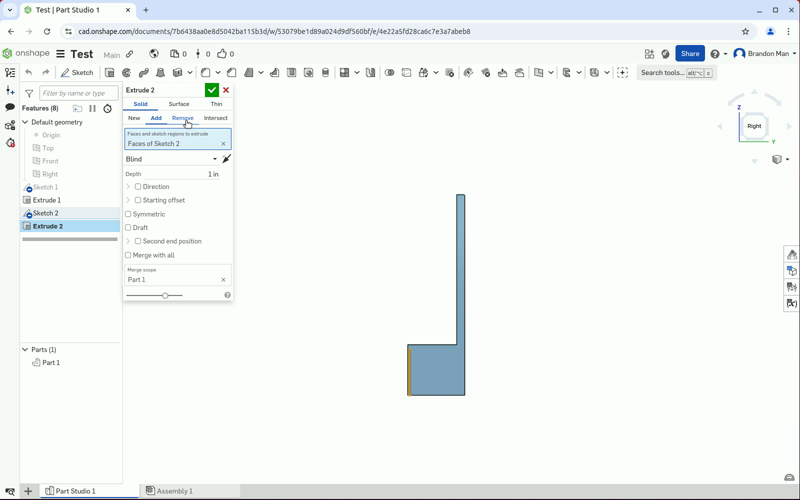
click(186, 120)
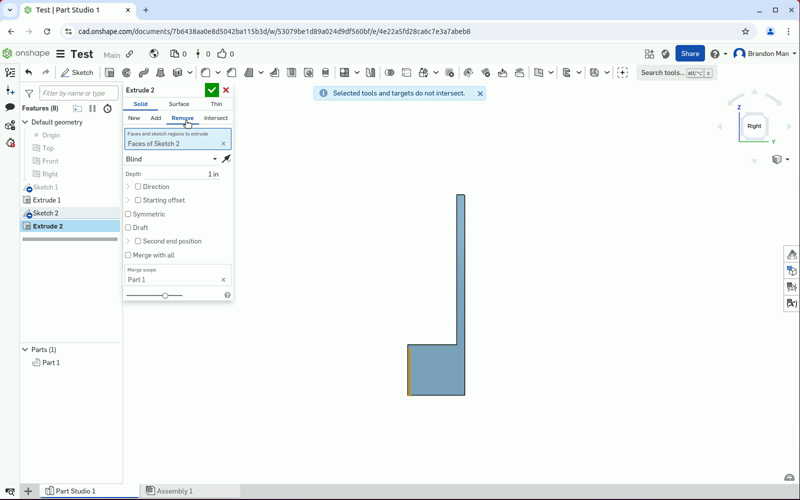
key(tab, 4)
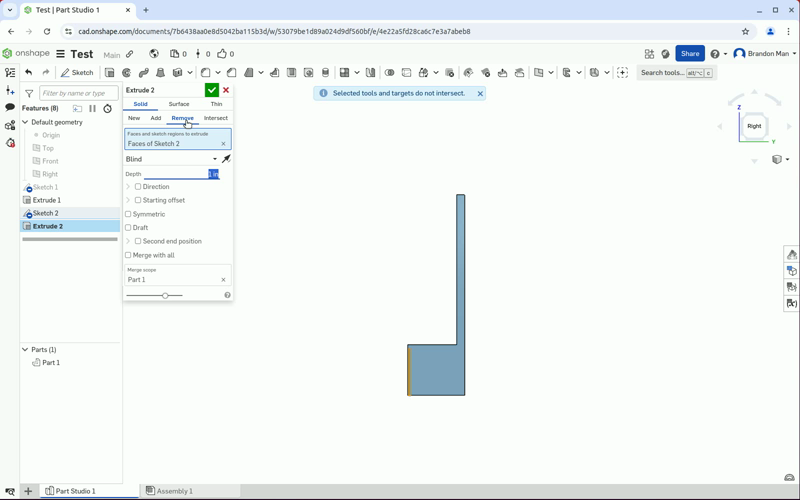
text(0.241)
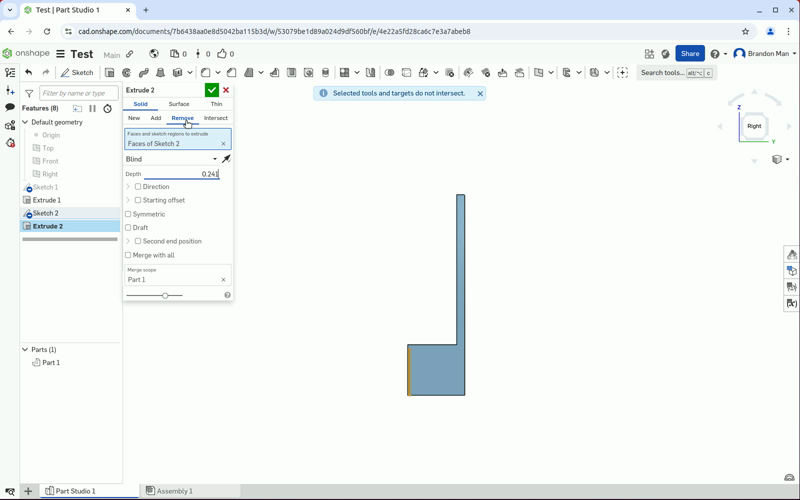
key(tab, 6)
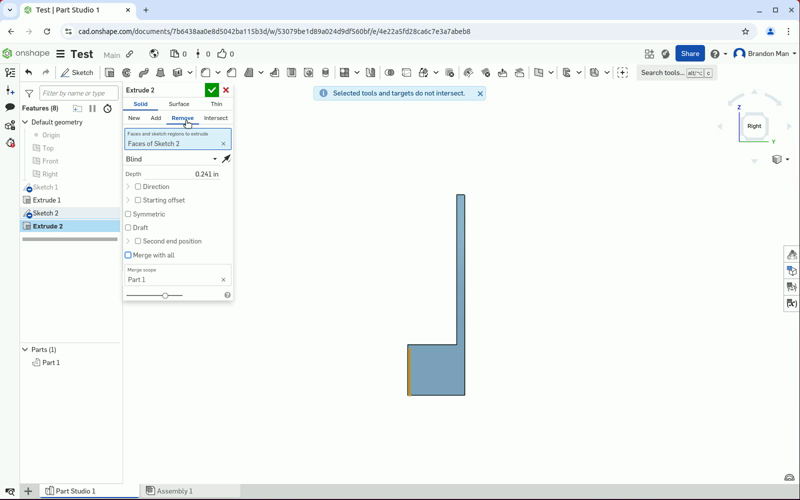
key(space)
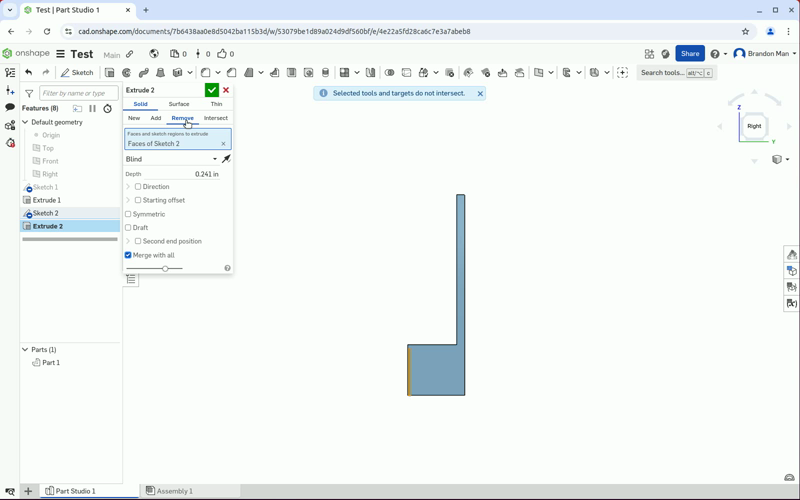
key(enter)
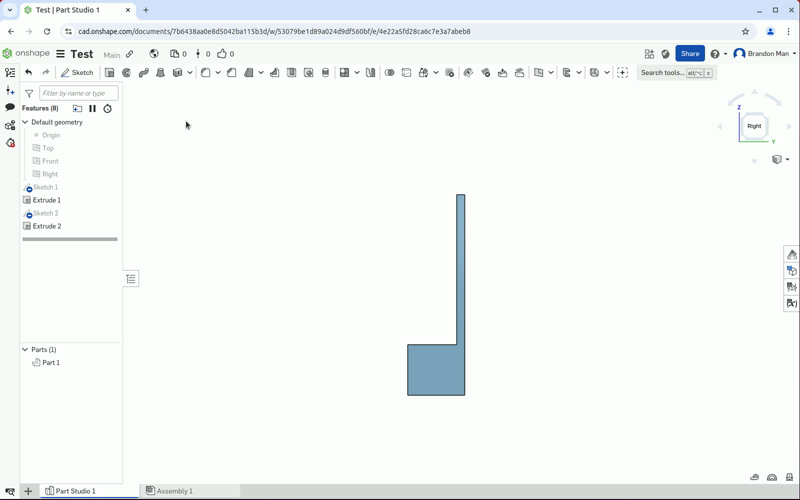
key(shift+h)
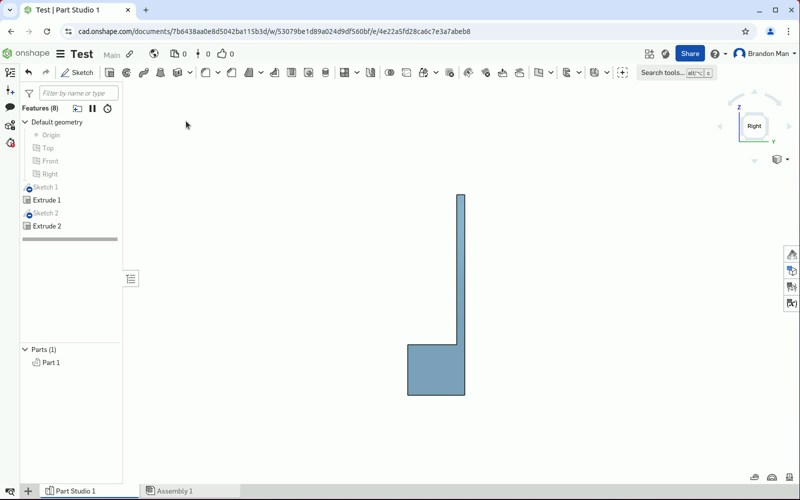
key(shift+h)
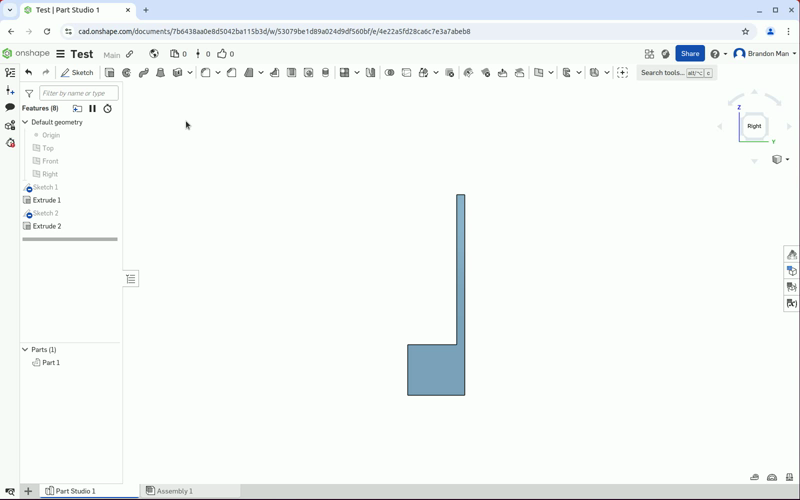
mouse_move(73, 189)
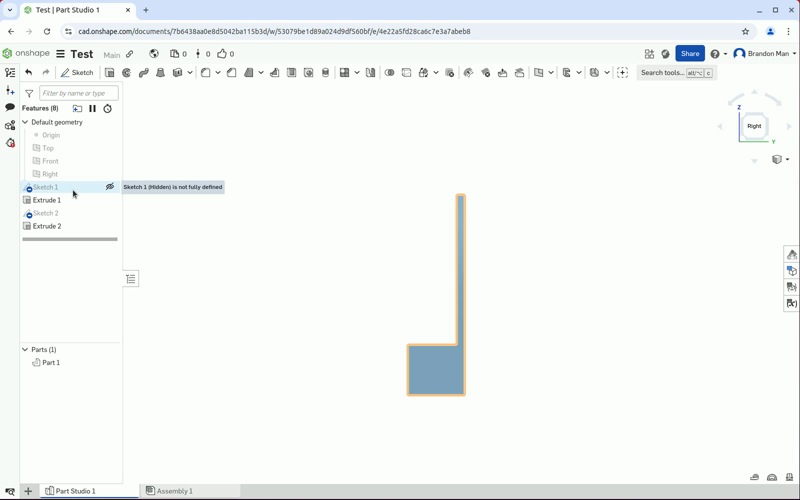
click(73, 189)
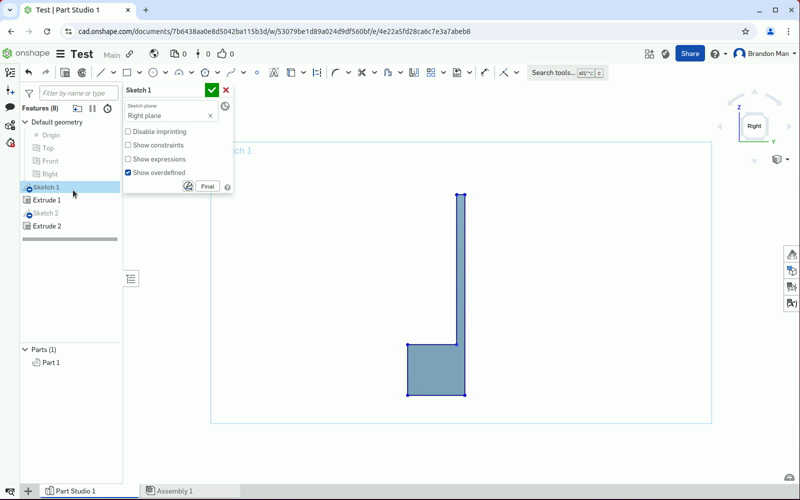
mouse_move(229, 92)
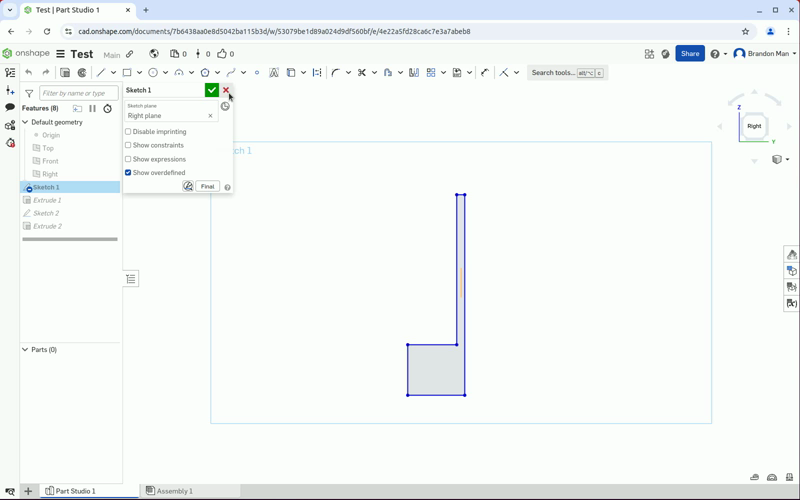
click(229, 92)
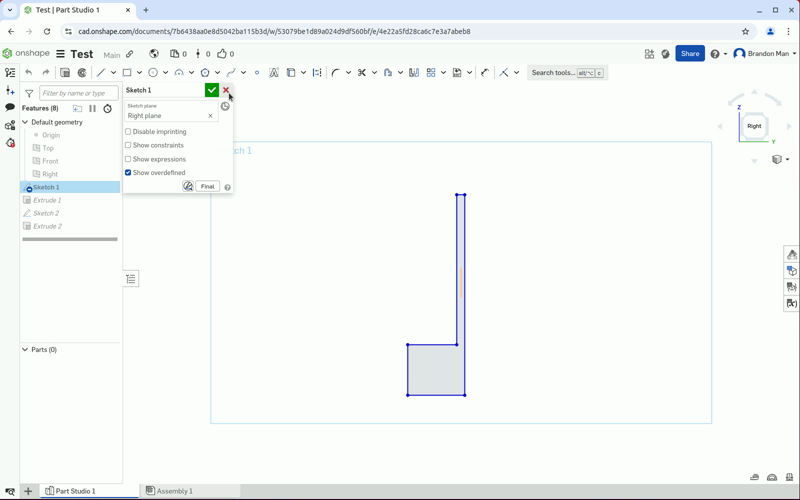
key(shift+s)
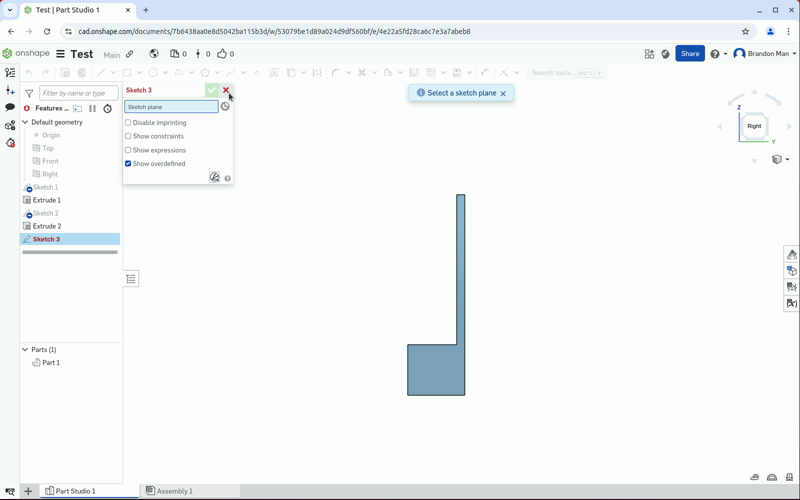
mouse_move(73, 176)
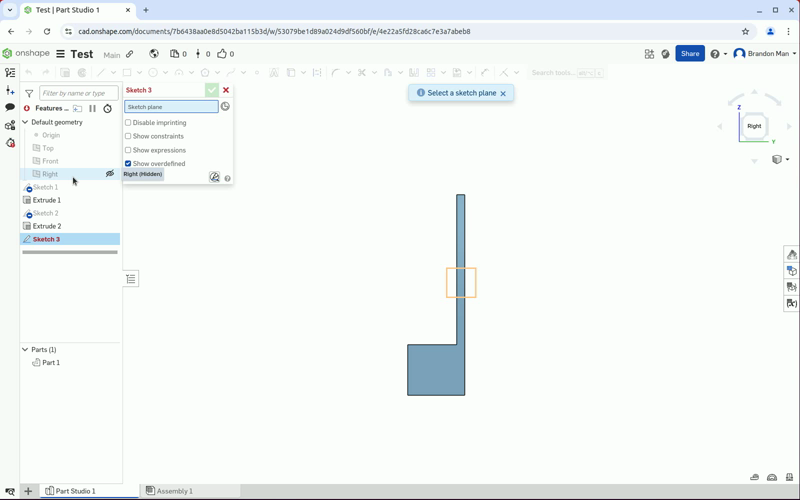
click(73, 176)
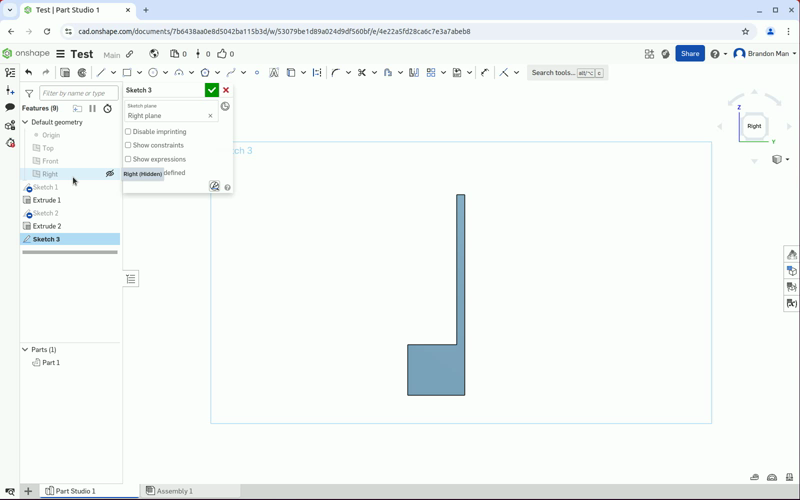
mouse_move(73, 352)
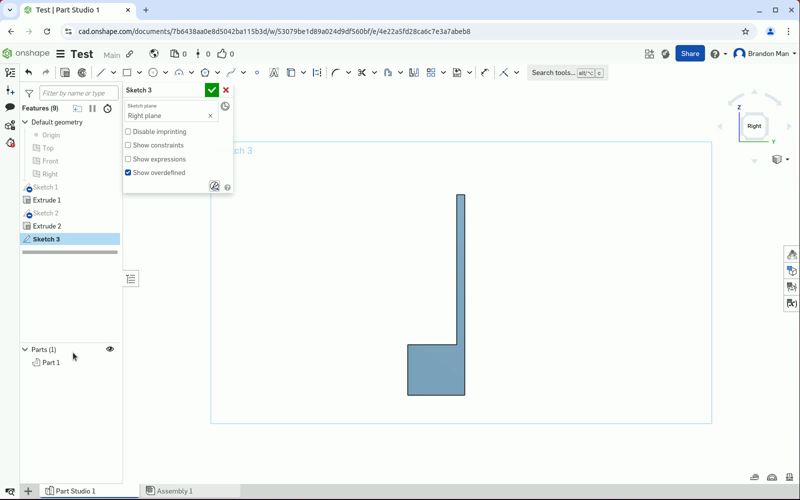
key(y)
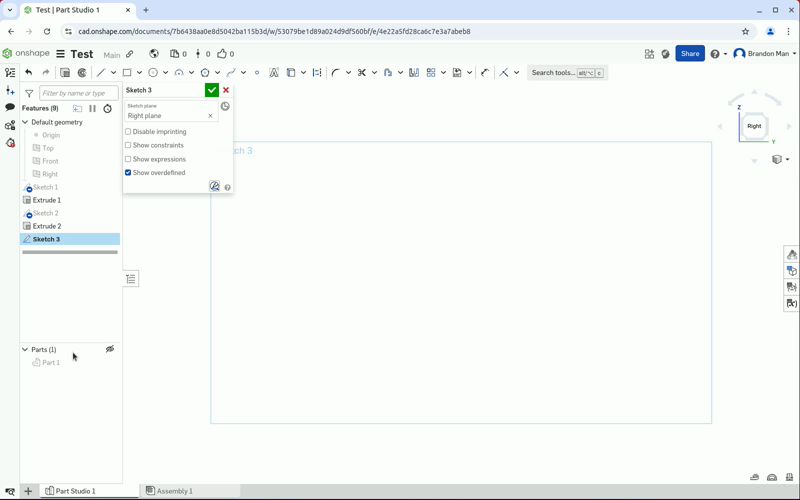
key(l)
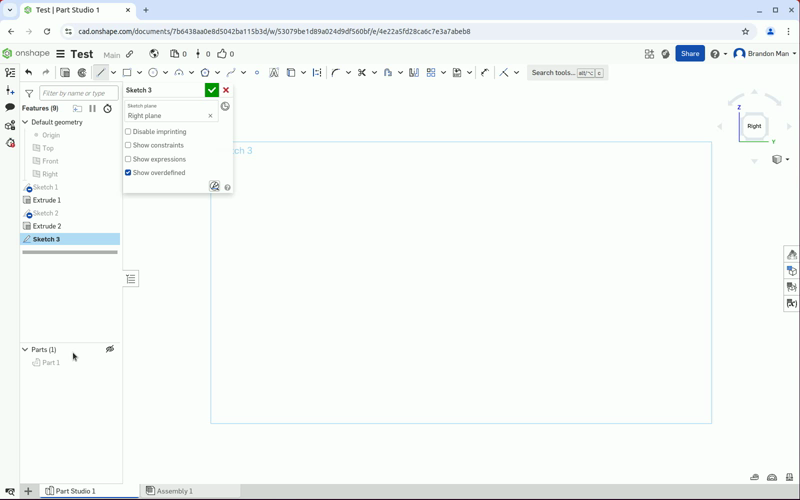
key_down(shift)
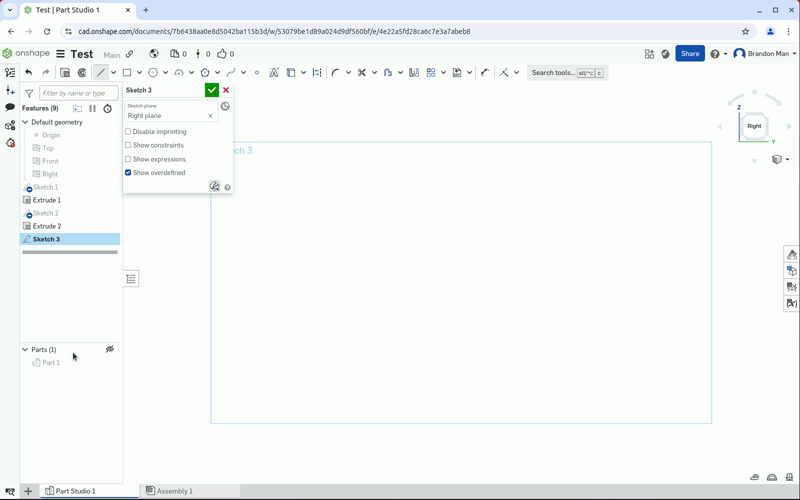
mouse_move(451, 352)
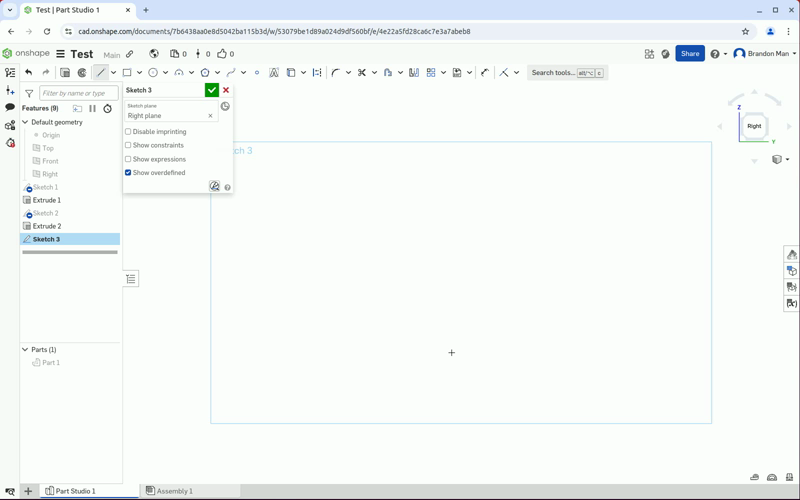
click(451, 352)
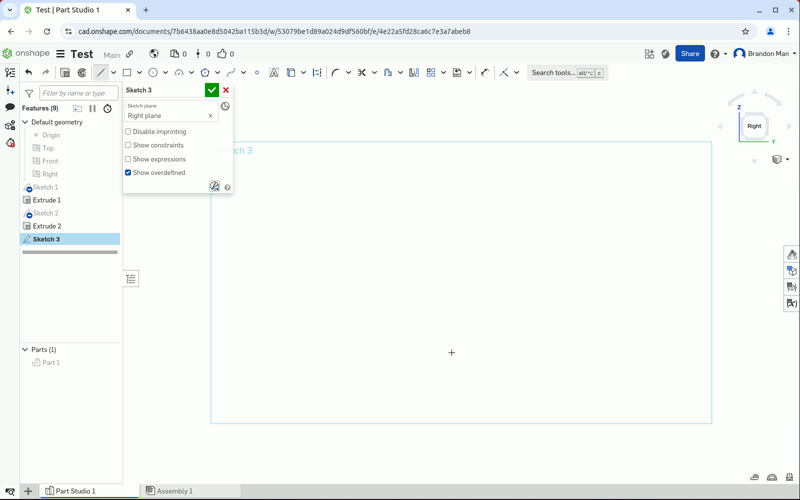
key_up(shift)
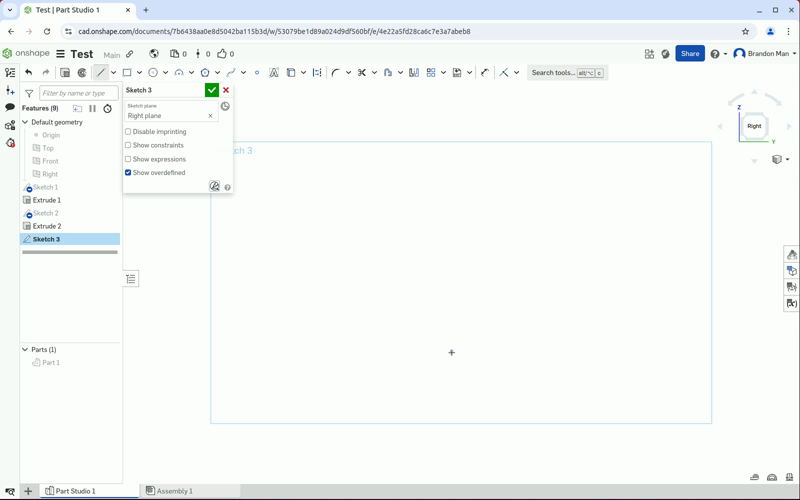
key_down(shift)
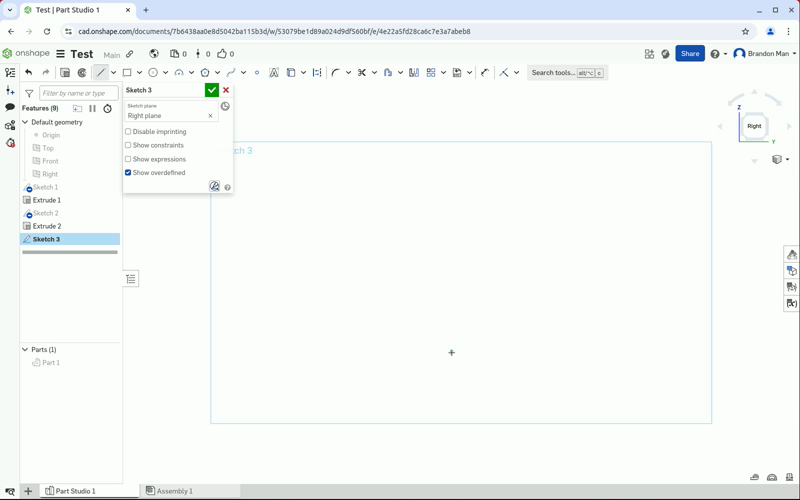
mouse_move(481, 352)
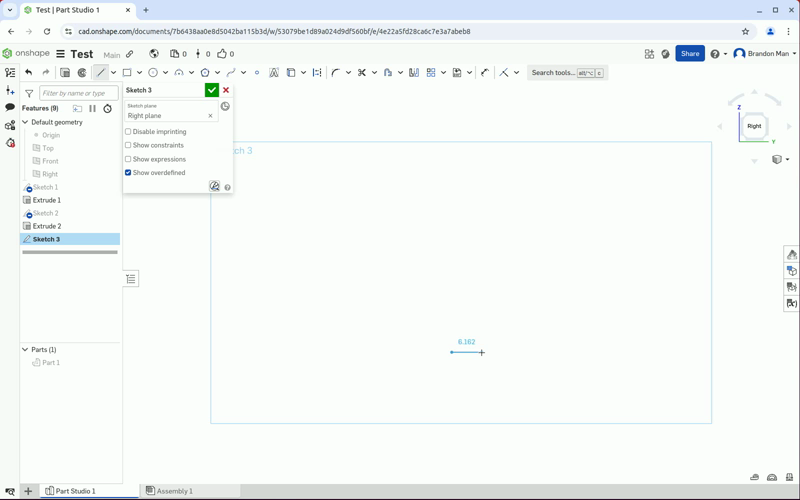
mouse_move(464, 352)
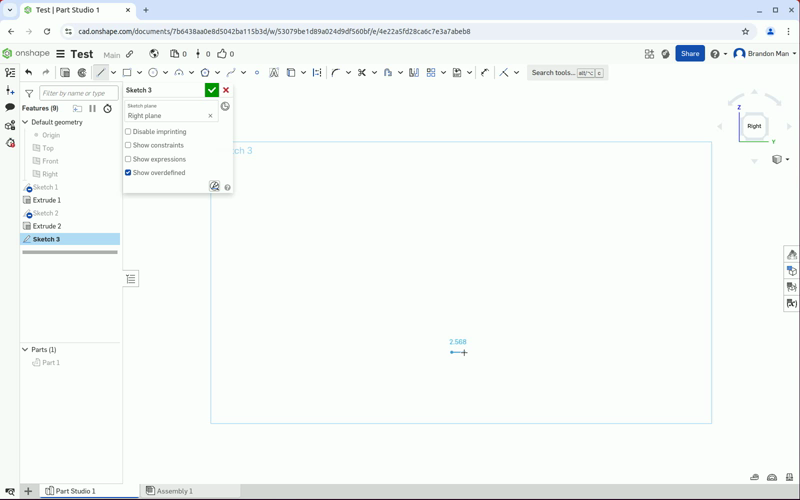
click(464, 352)
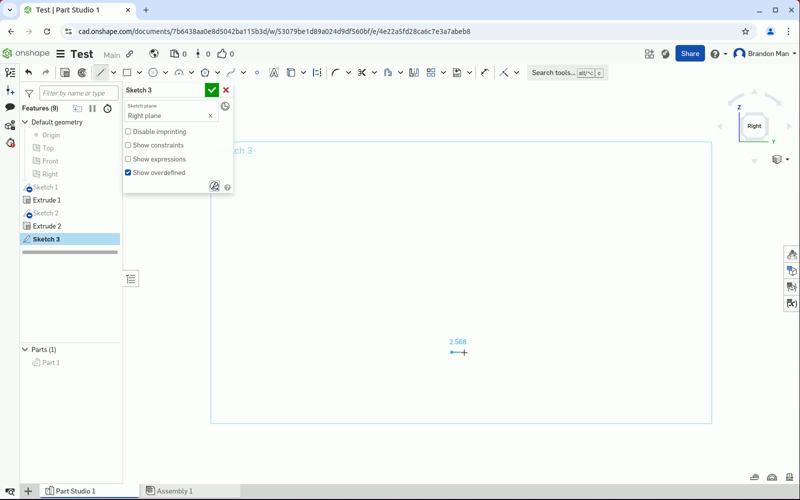
key_up(shift)
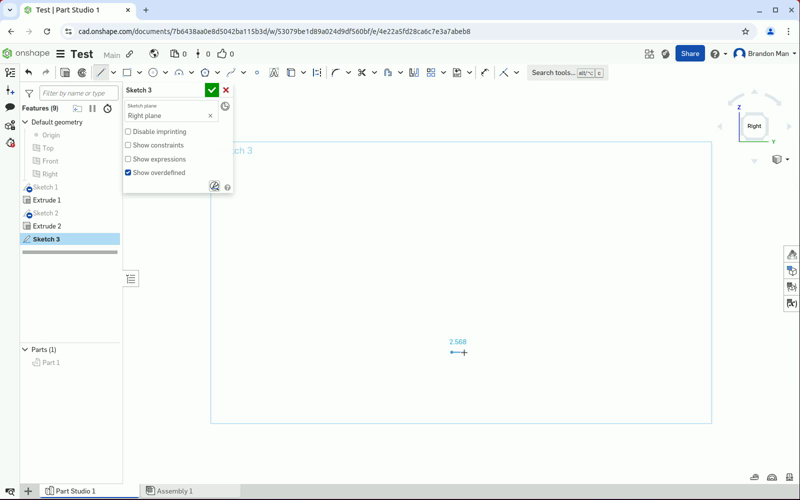
key_down(shift)
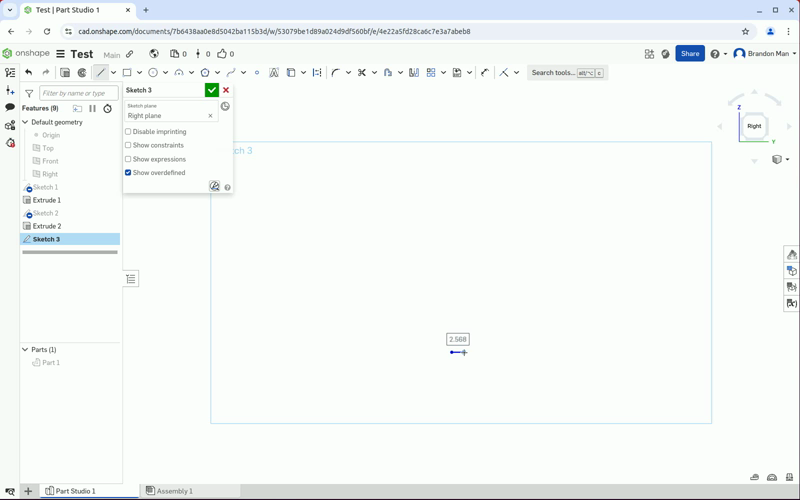
mouse_move(494, 352)
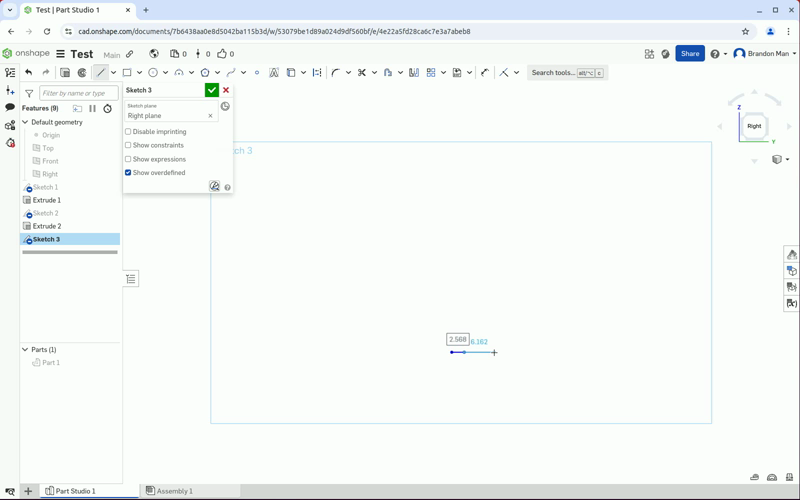
mouse_move(463, 357)
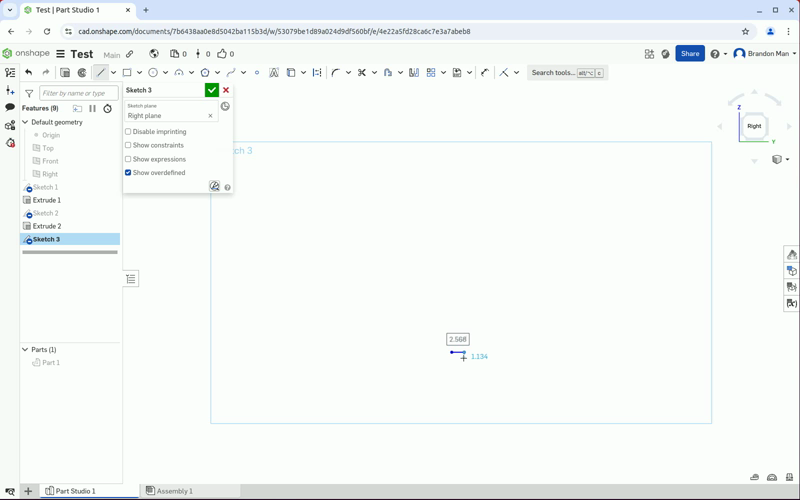
scroll(6)
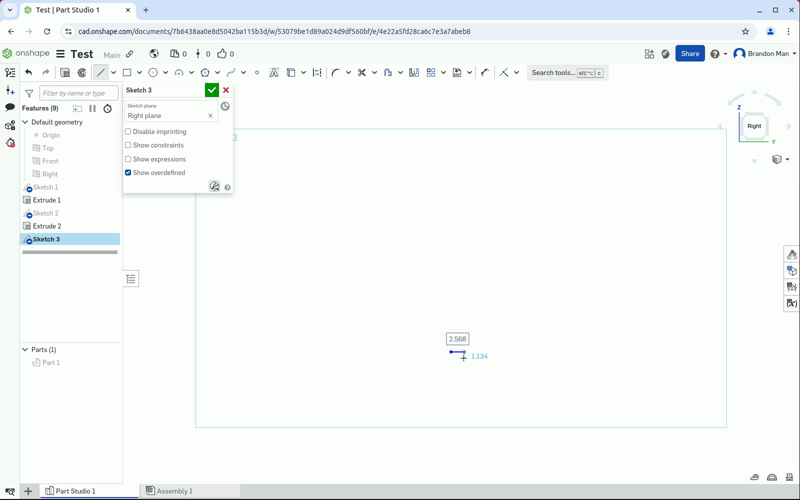
scroll(6)
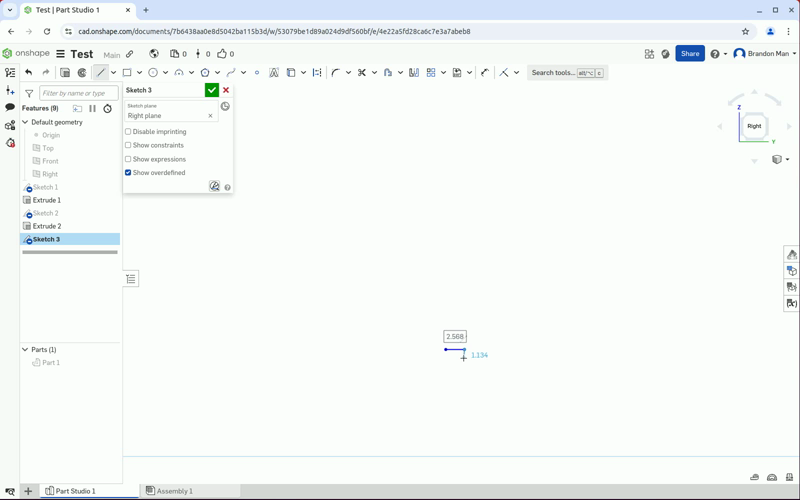
scroll(6)
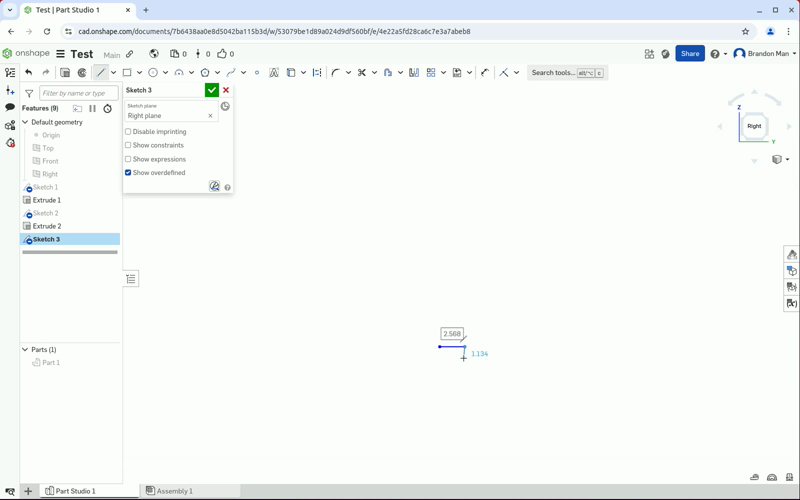
scroll(6)
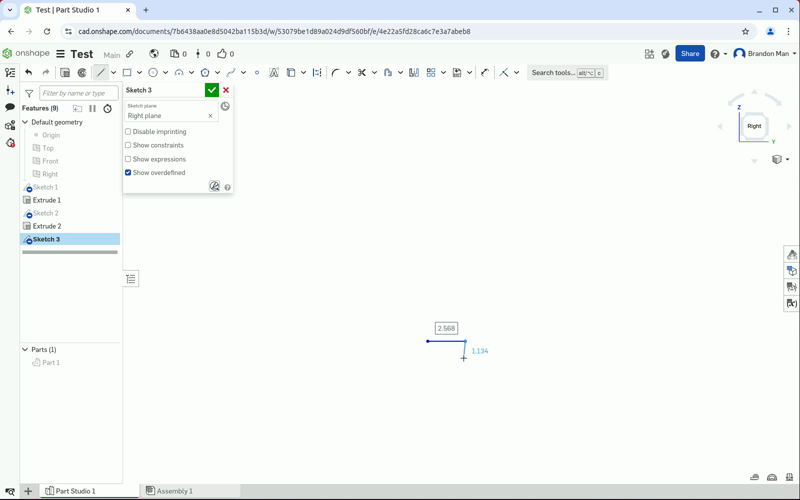
scroll(6)
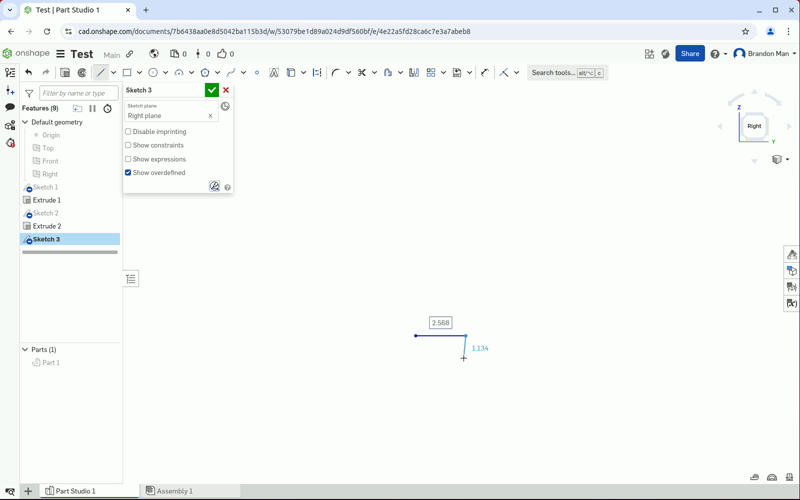
scroll(6)
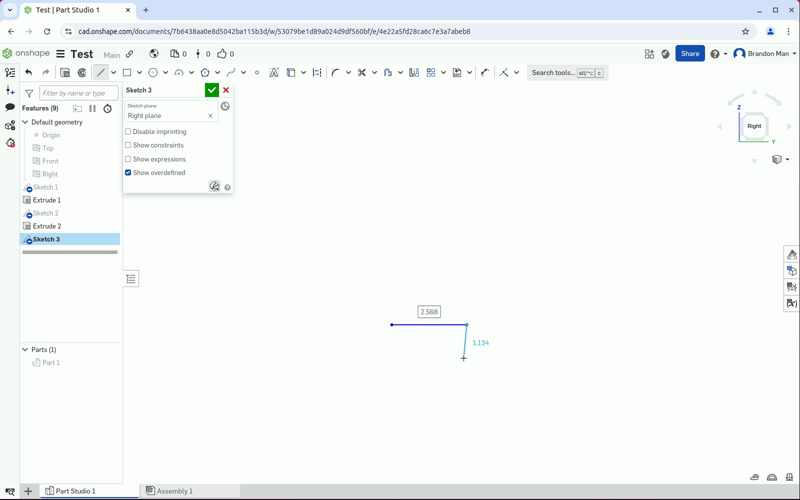
scroll(6)
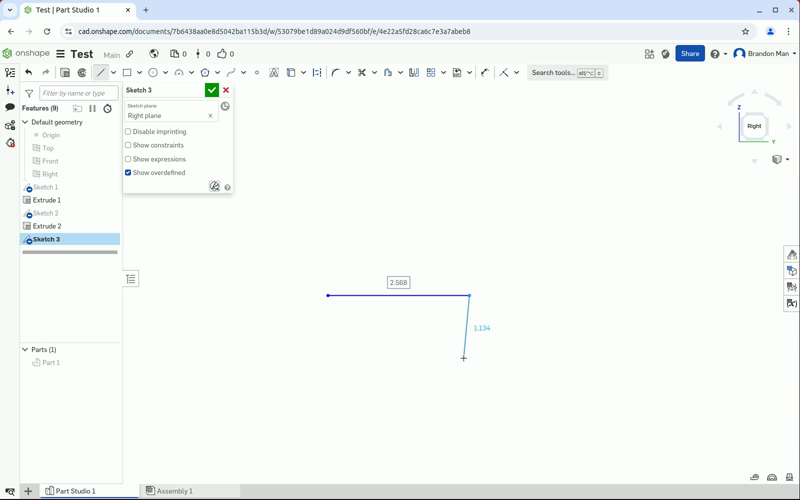
click(463, 357)
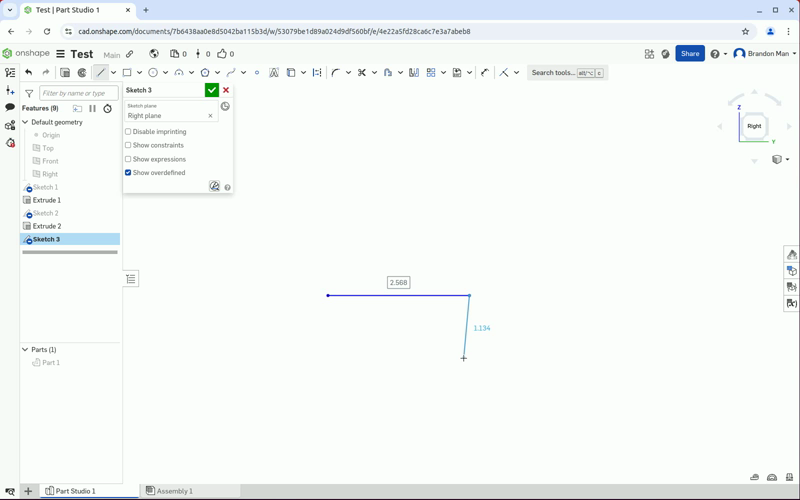
scroll(-6)
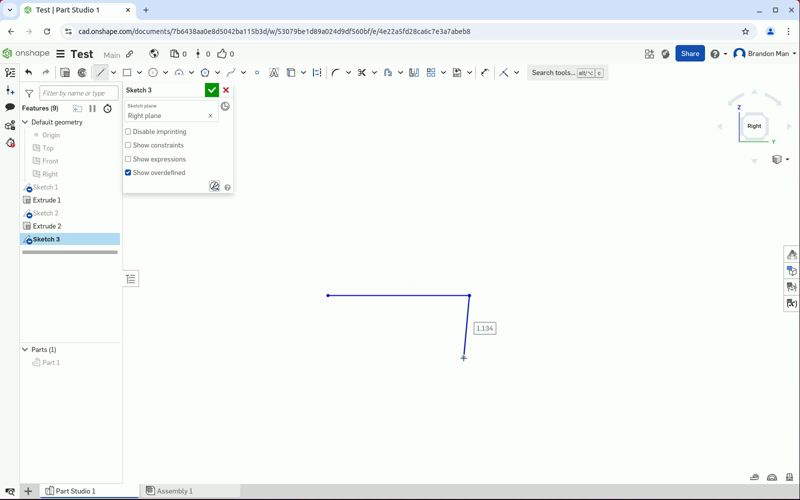
scroll(-6)
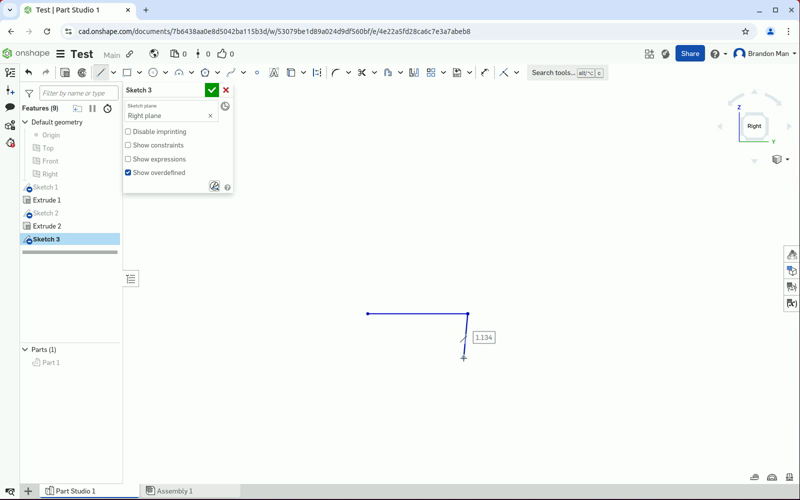
scroll(-6)
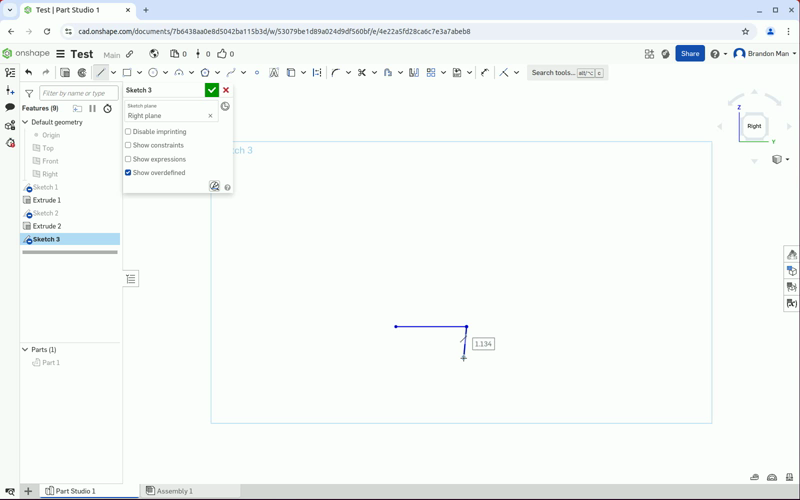
scroll(-6)
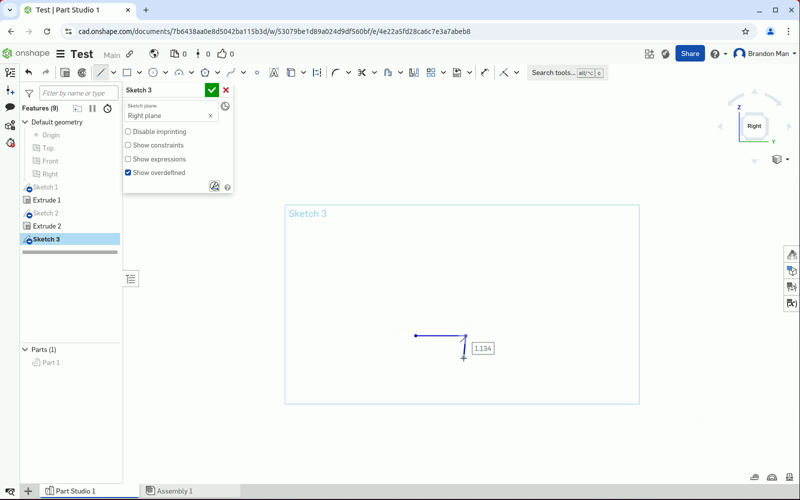
scroll(-6)
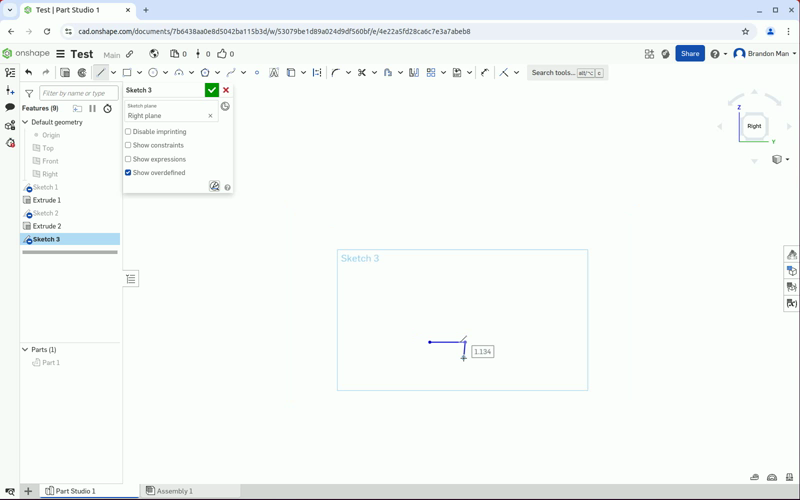
scroll(-6)
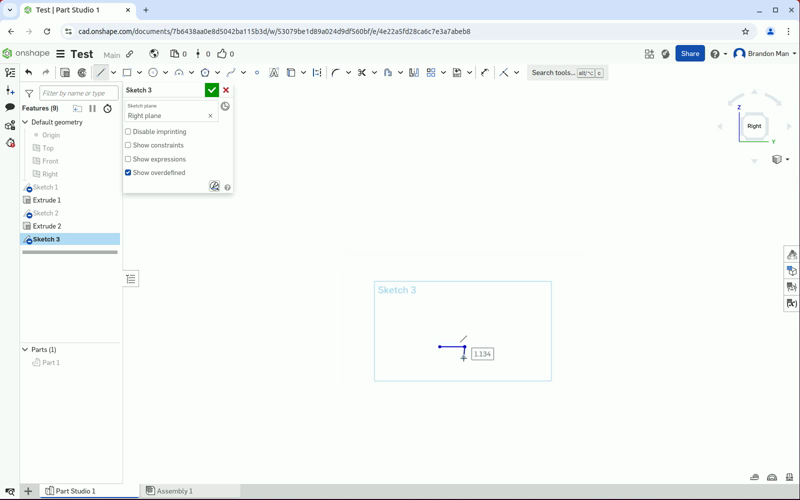
scroll(-6)
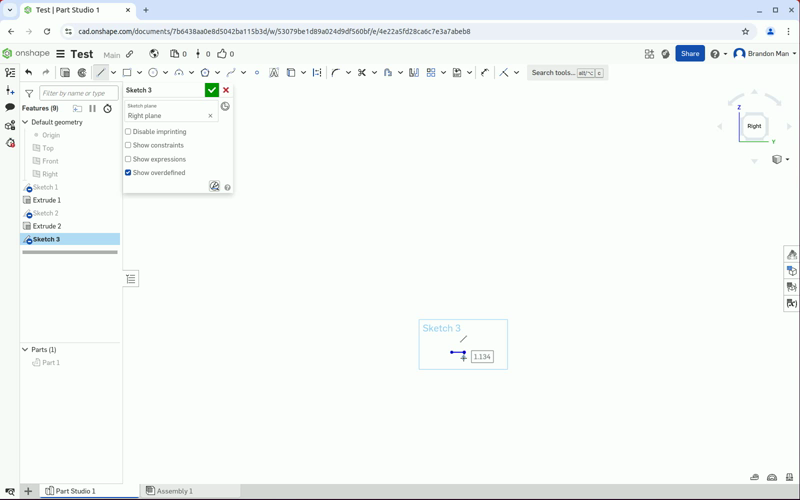
key_up(shift)
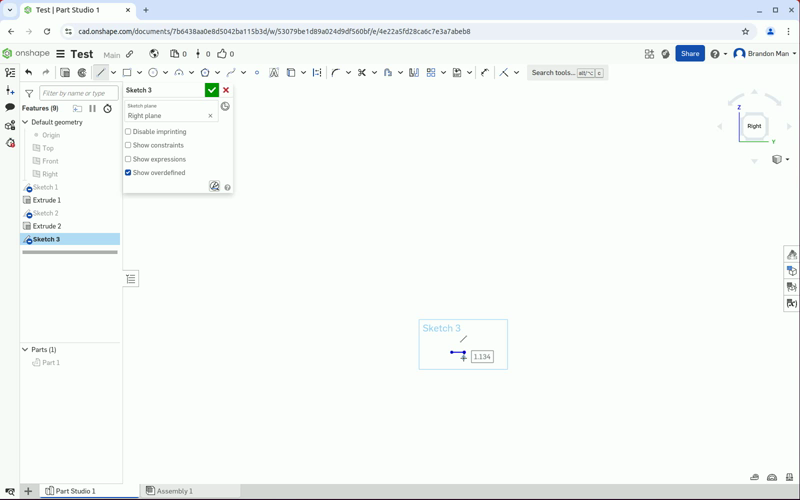
key_down(shift)
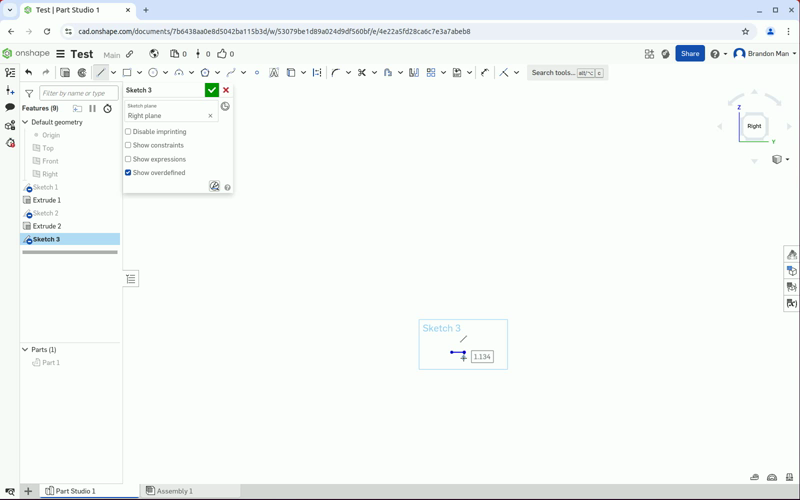
mouse_move(493, 357)
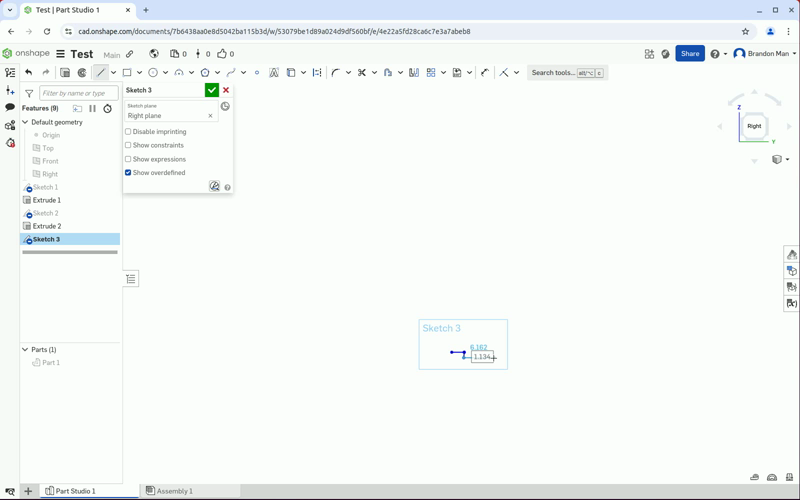
mouse_move(461, 355)
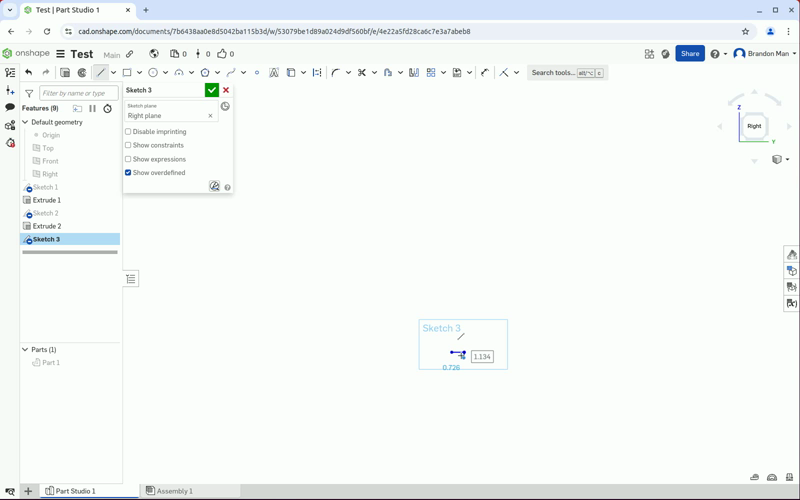
scroll(6)
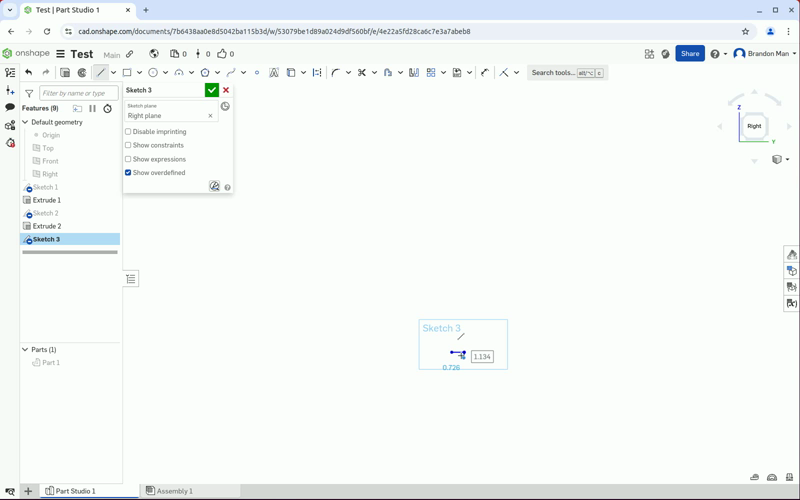
scroll(6)
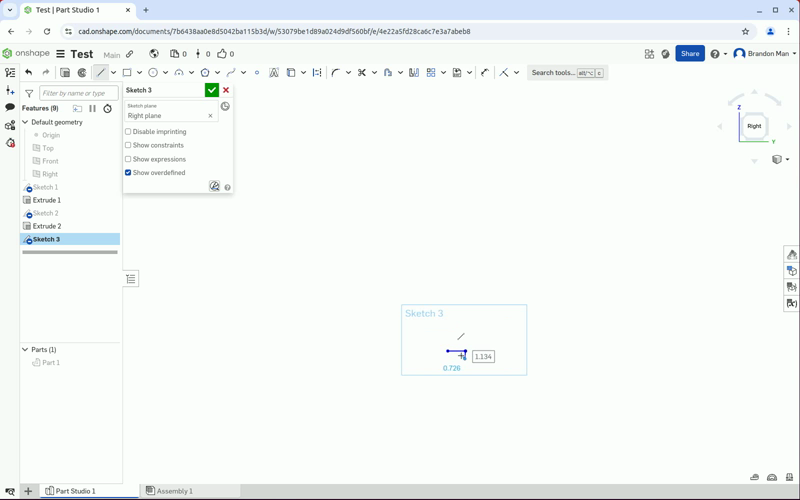
scroll(6)
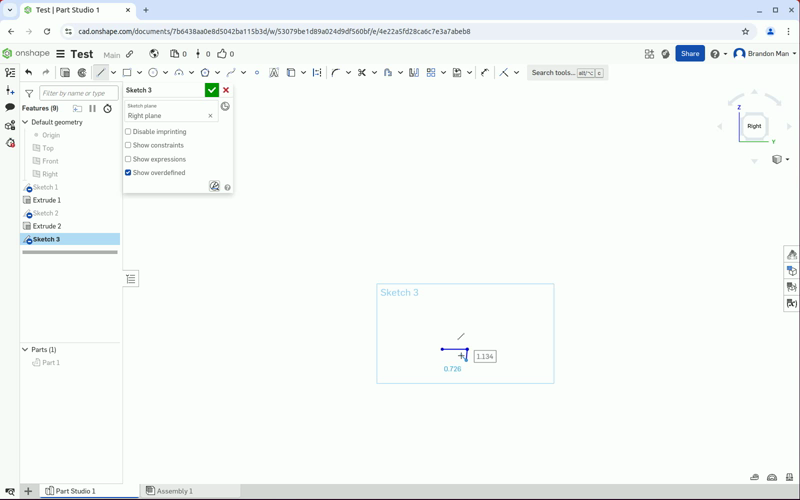
scroll(6)
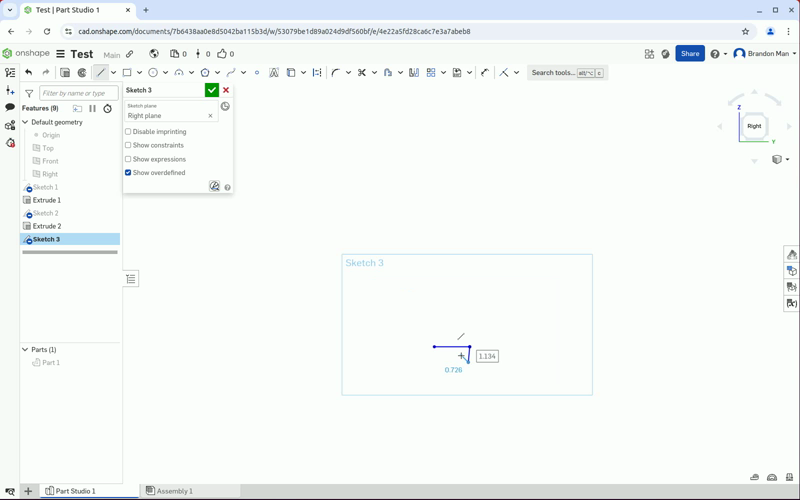
scroll(6)
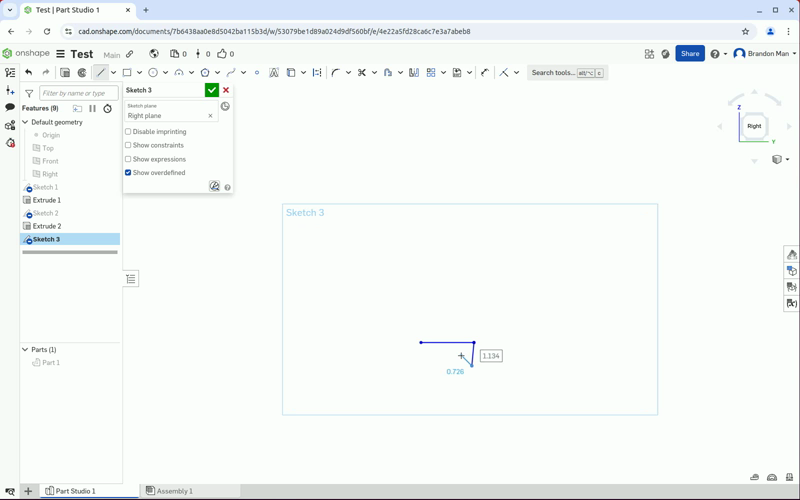
scroll(6)
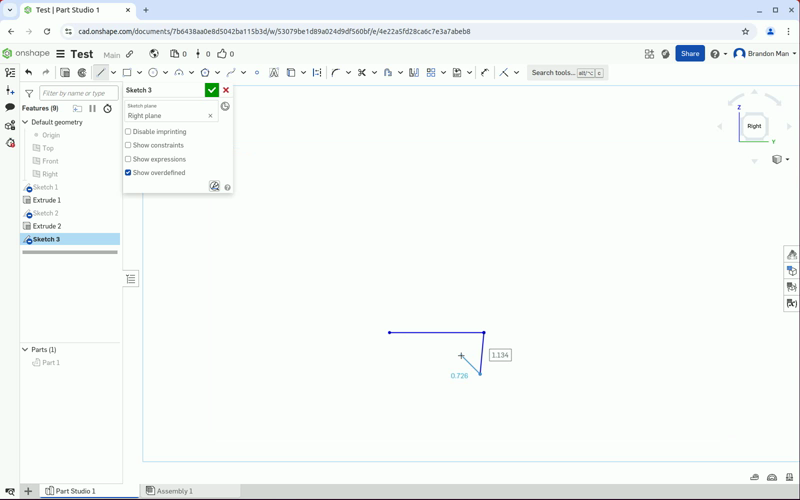
scroll(6)
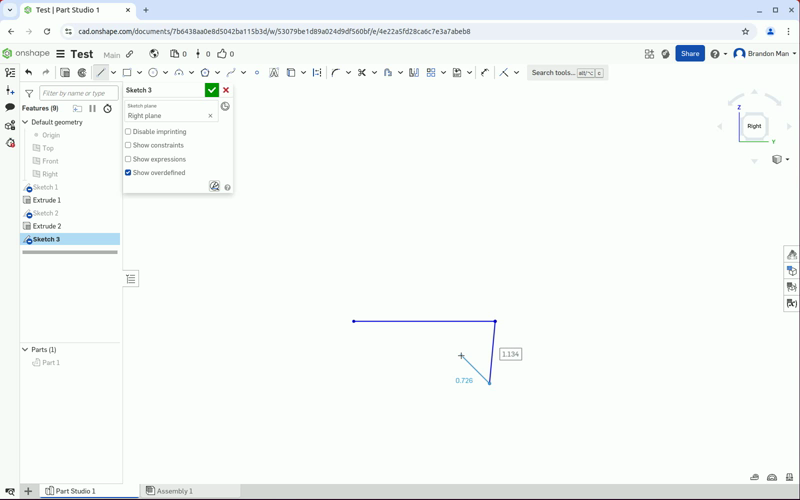
click(461, 355)
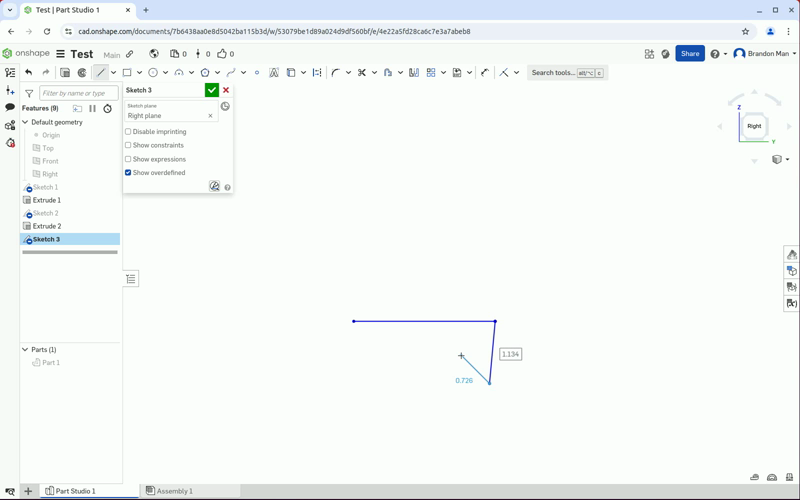
scroll(-6)
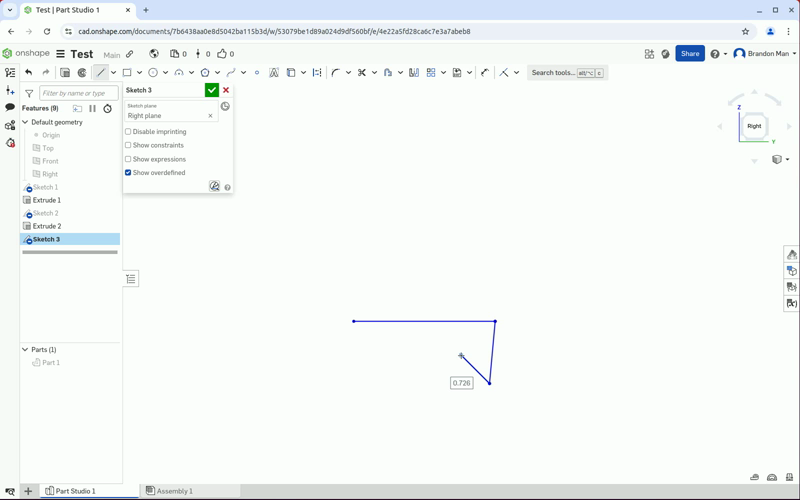
scroll(-6)
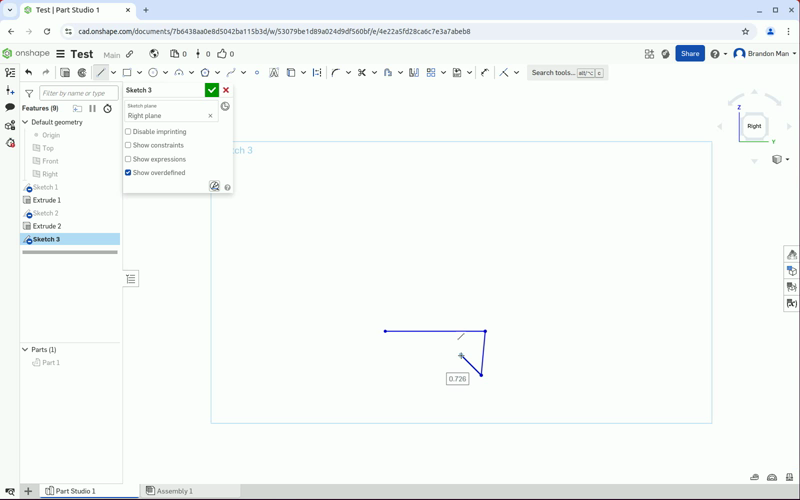
scroll(-6)
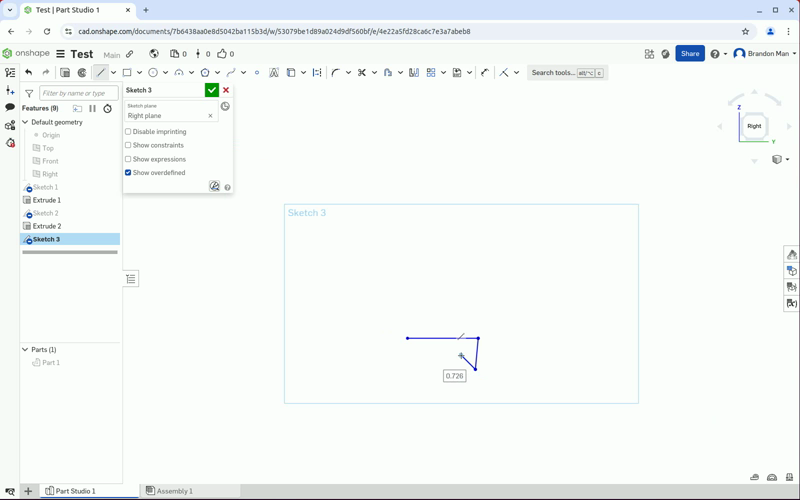
scroll(-6)
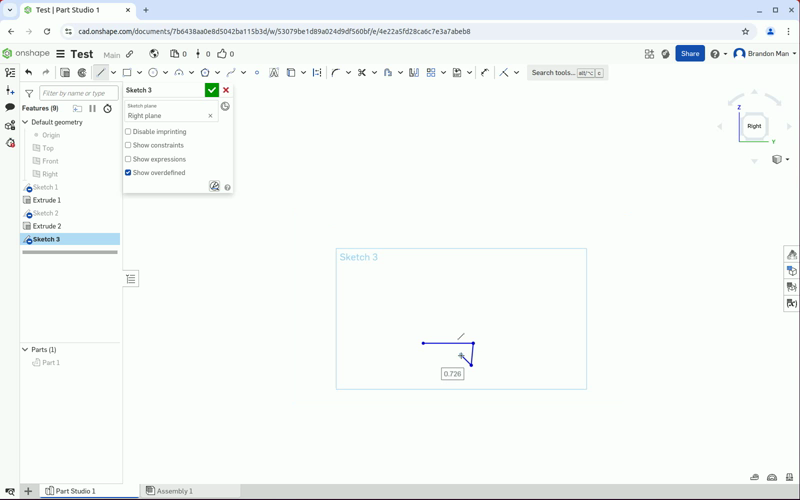
scroll(-6)
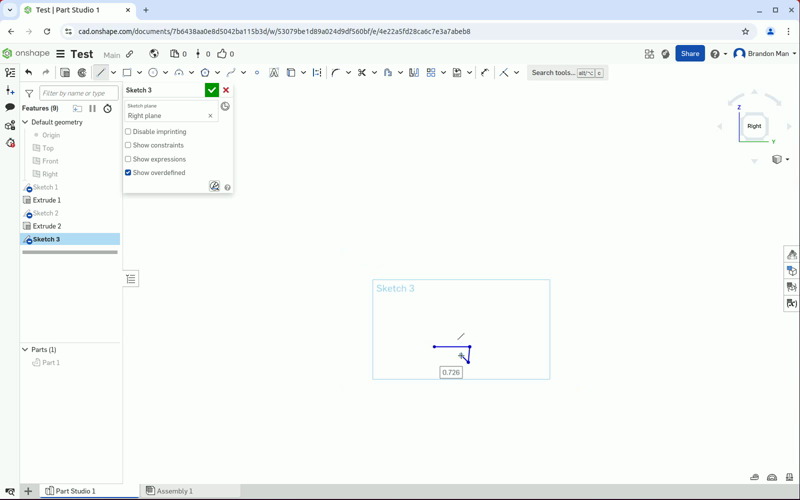
scroll(-6)
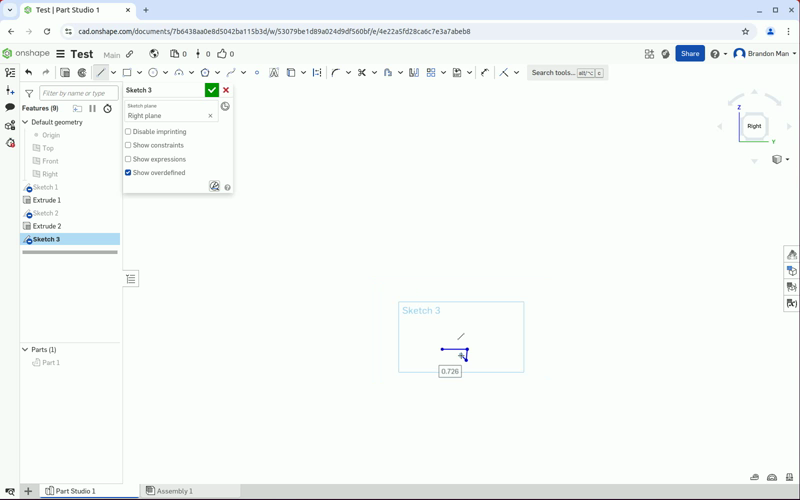
scroll(-6)
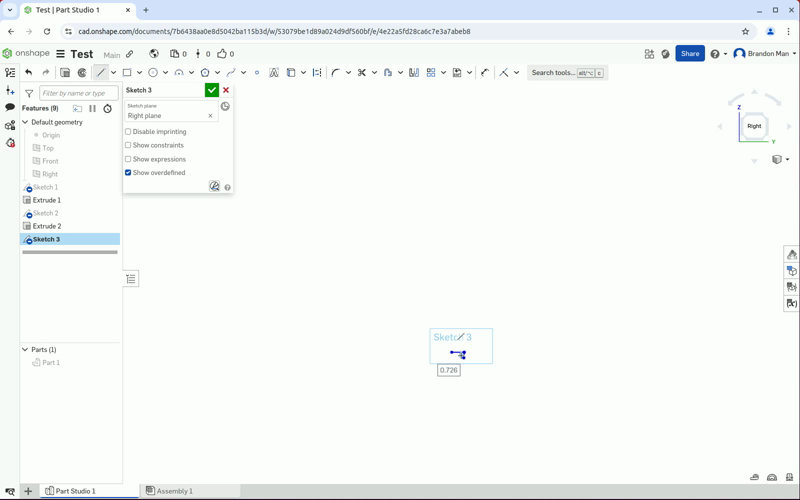
key_up(shift)
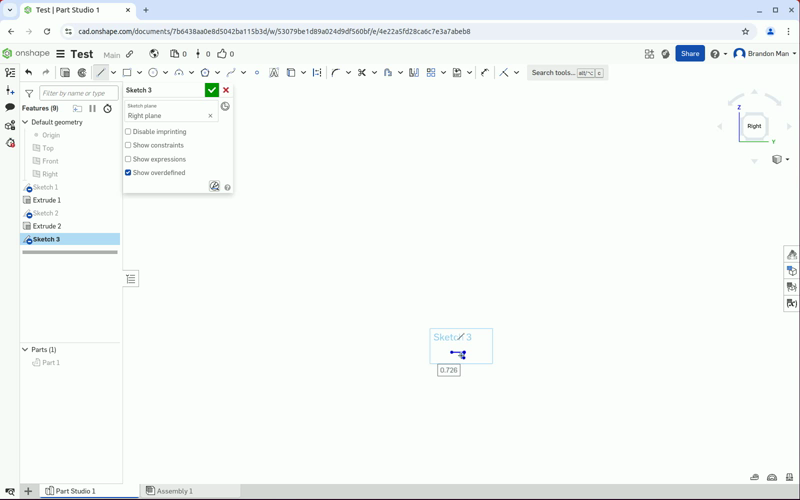
key_down(shift)
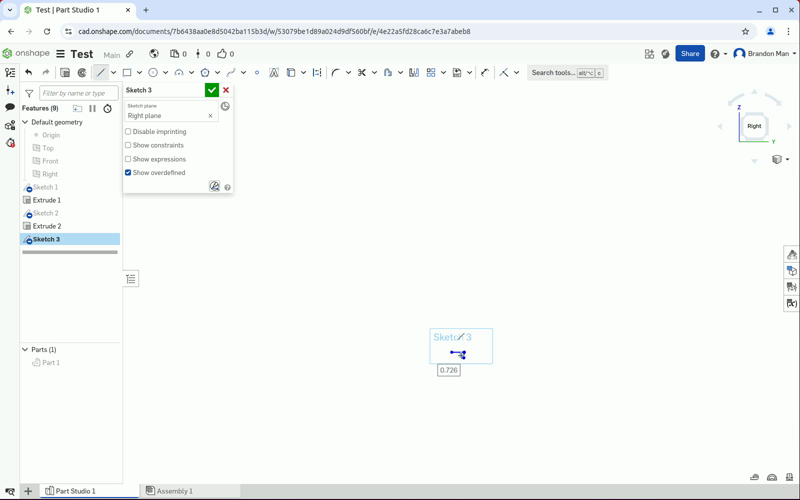
mouse_move(491, 355)
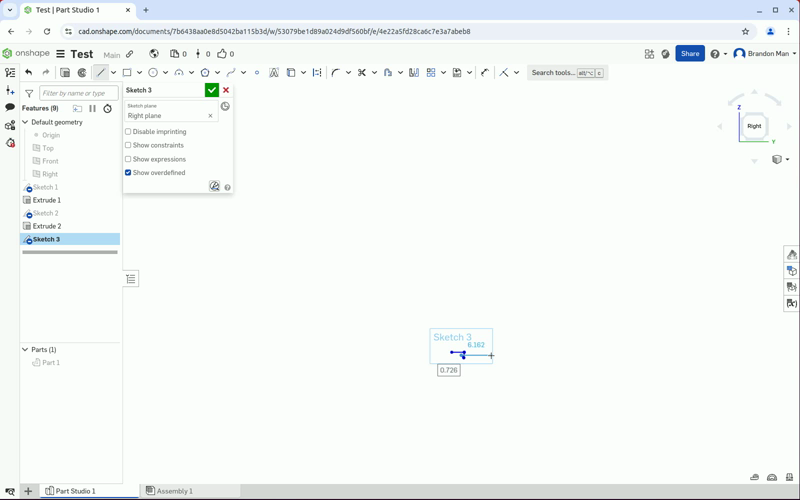
mouse_move(460, 355)
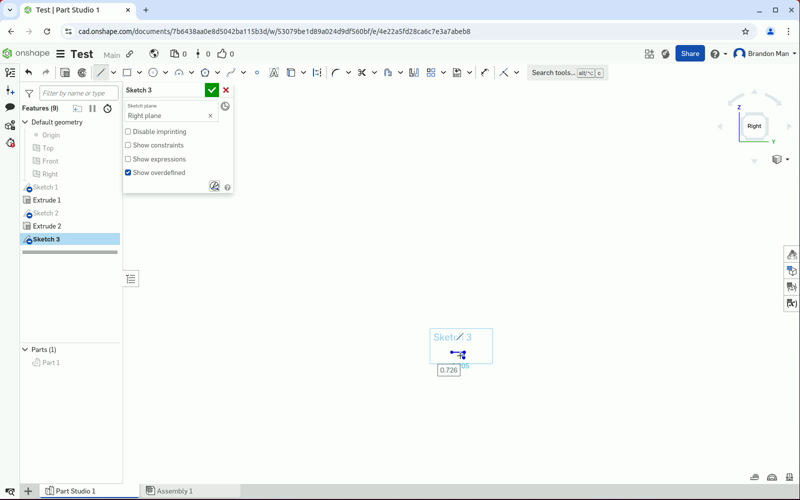
scroll(6)
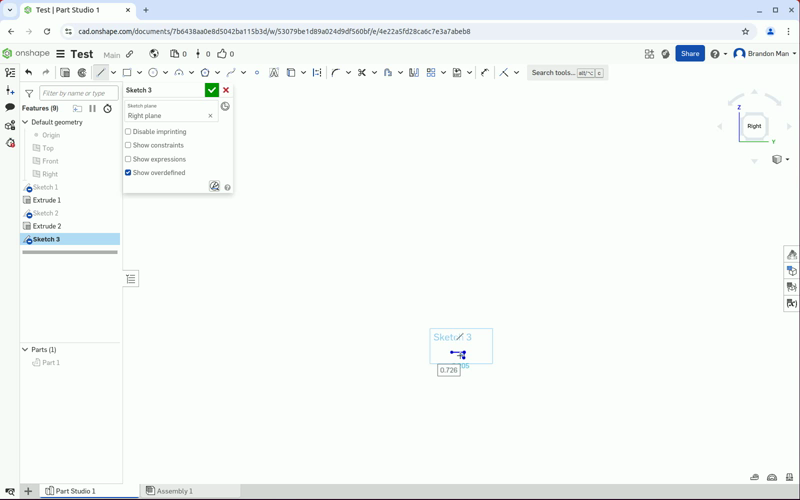
scroll(6)
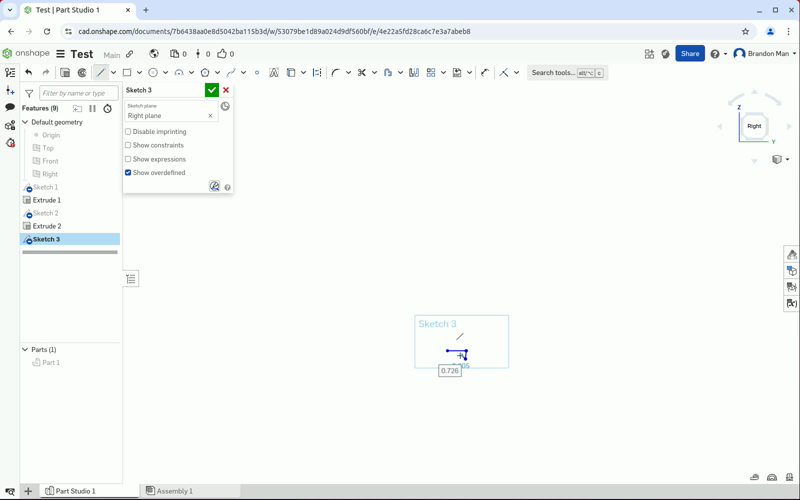
scroll(6)
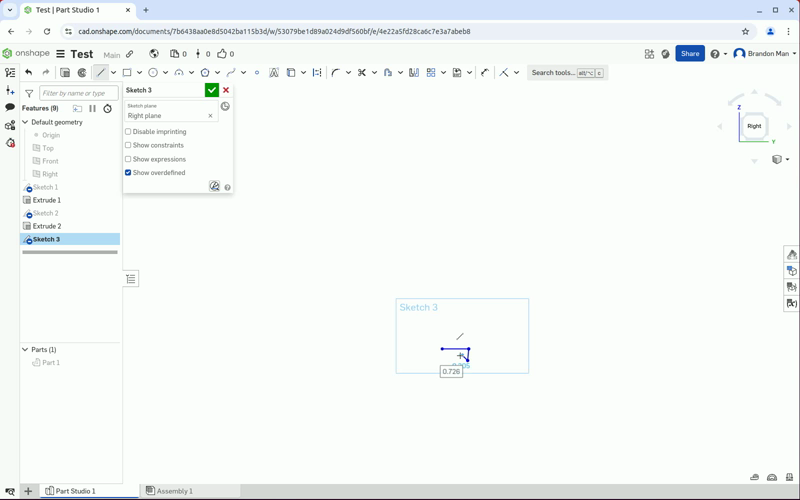
scroll(6)
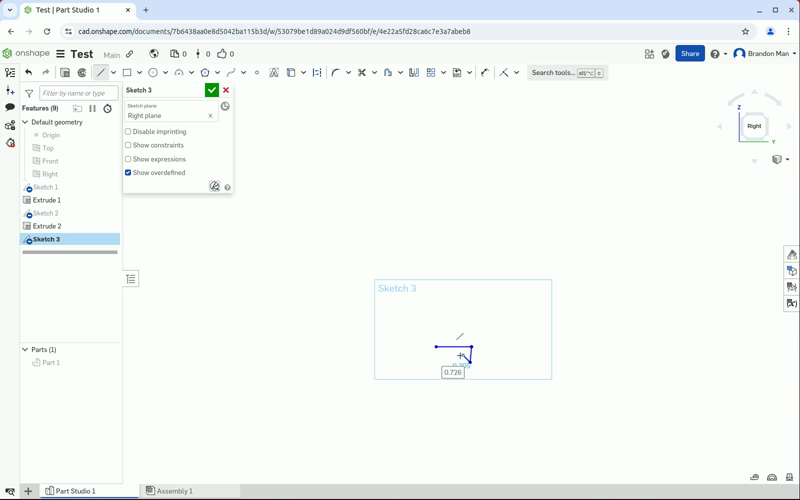
scroll(6)
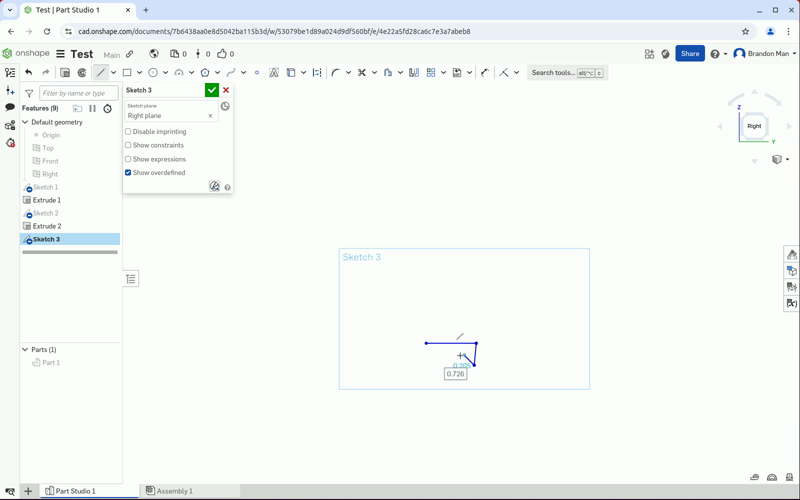
scroll(6)
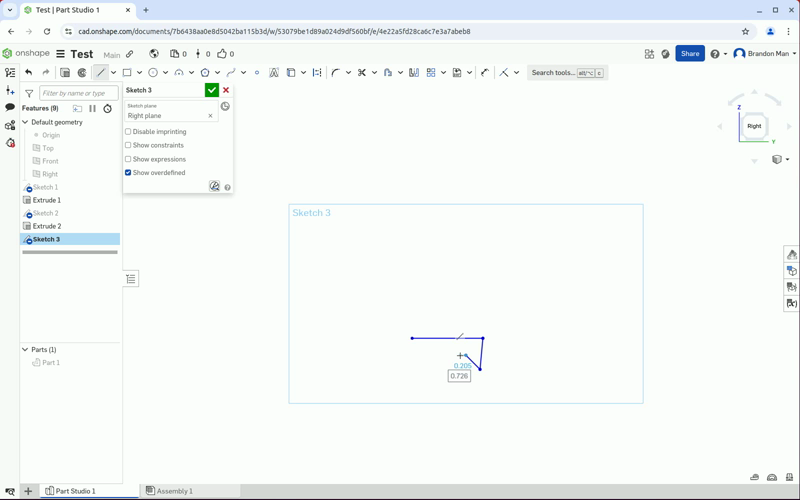
scroll(6)
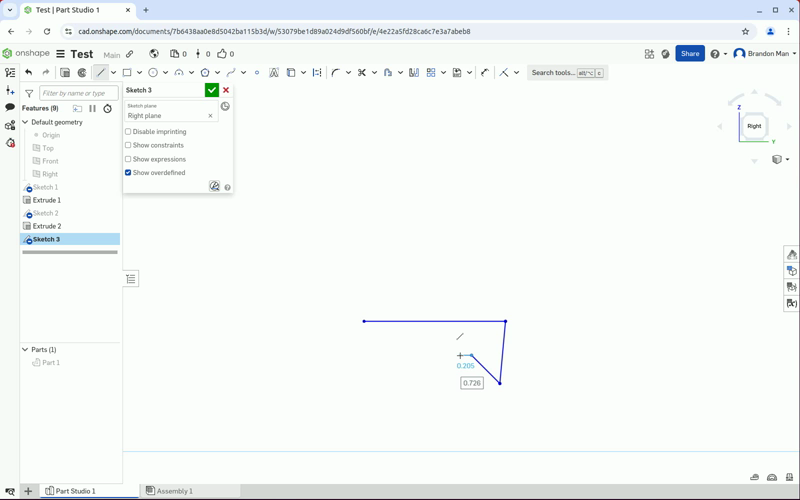
click(460, 355)
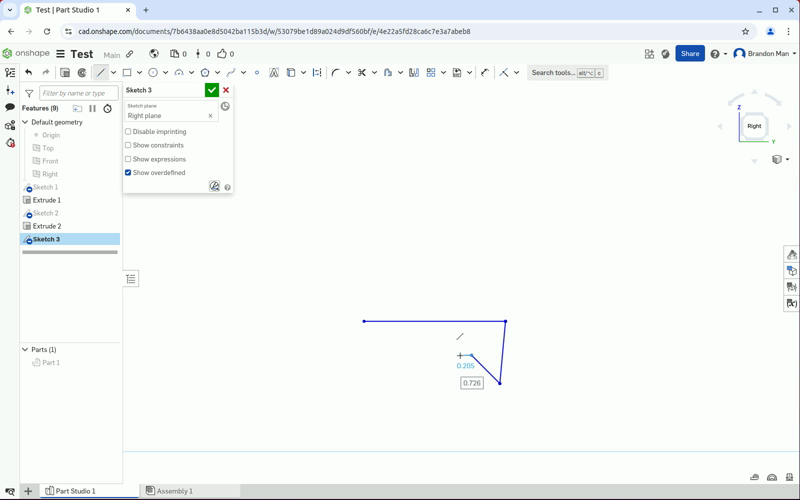
scroll(-6)
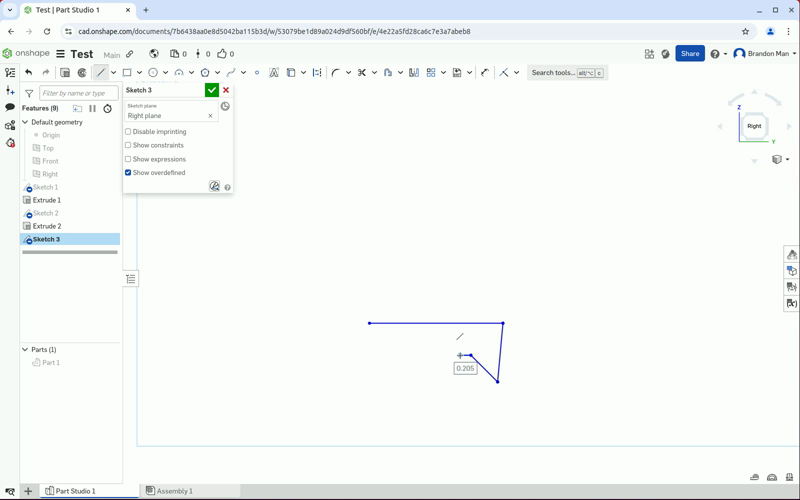
scroll(-6)
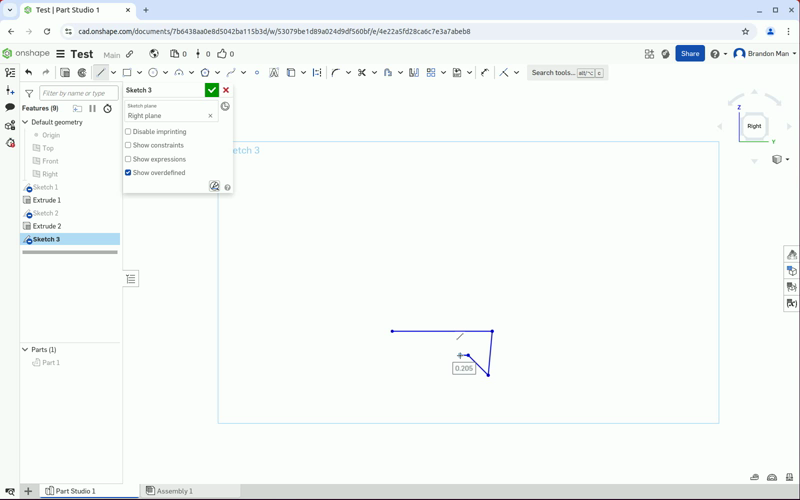
scroll(-6)
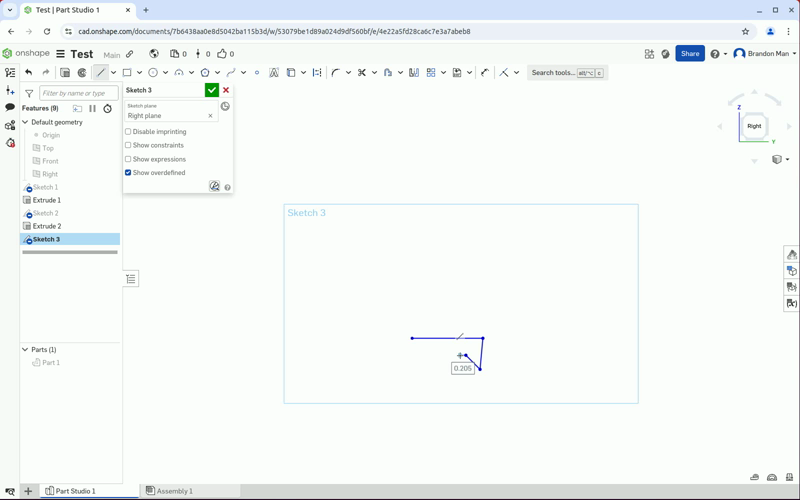
scroll(-6)
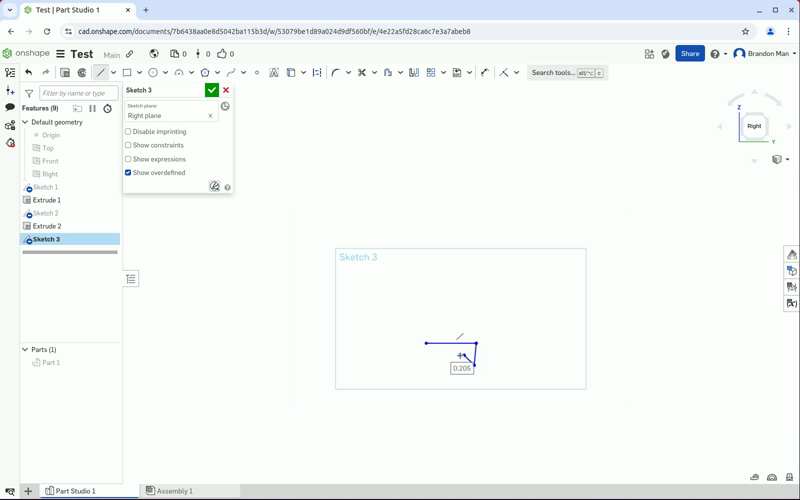
scroll(-6)
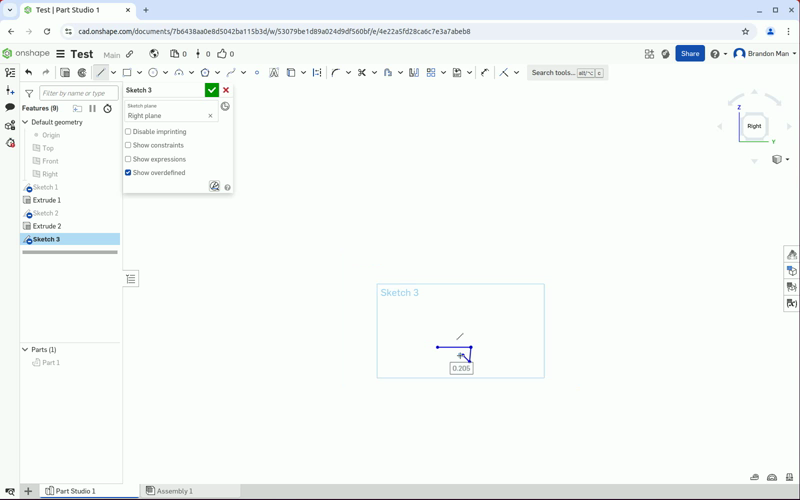
scroll(-6)
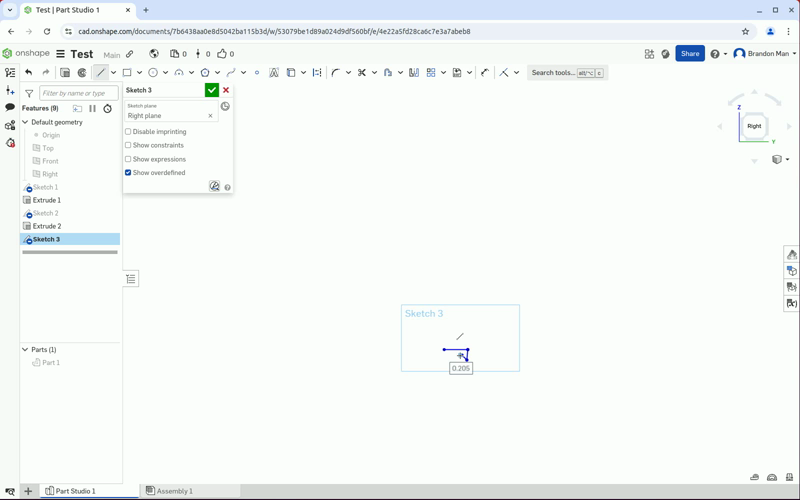
scroll(-6)
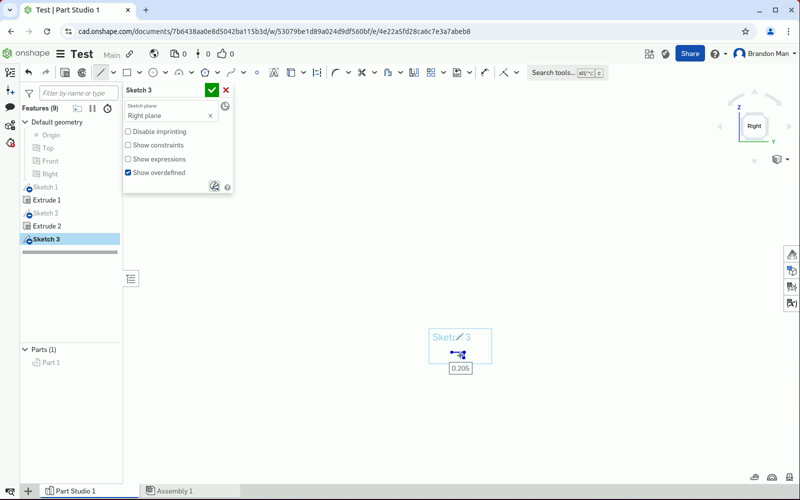
key_up(shift)
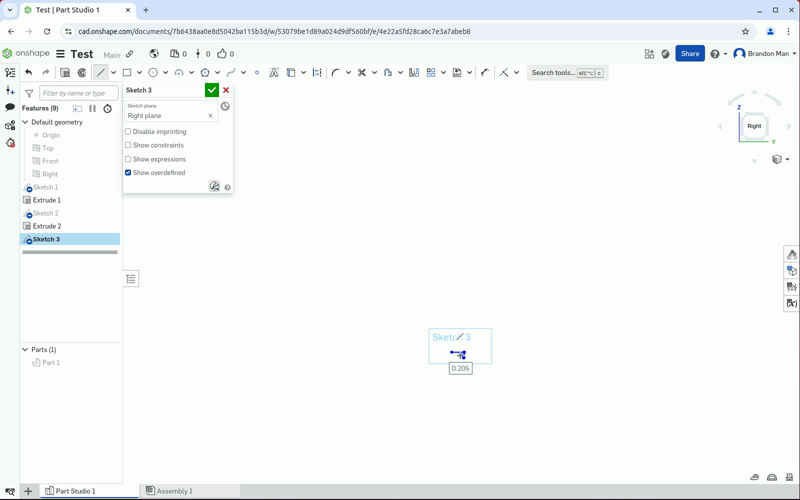
key(esc)
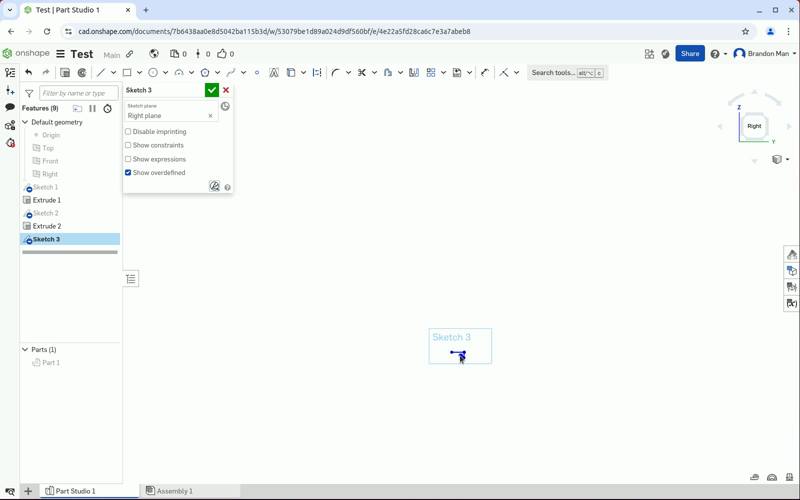
key(a)
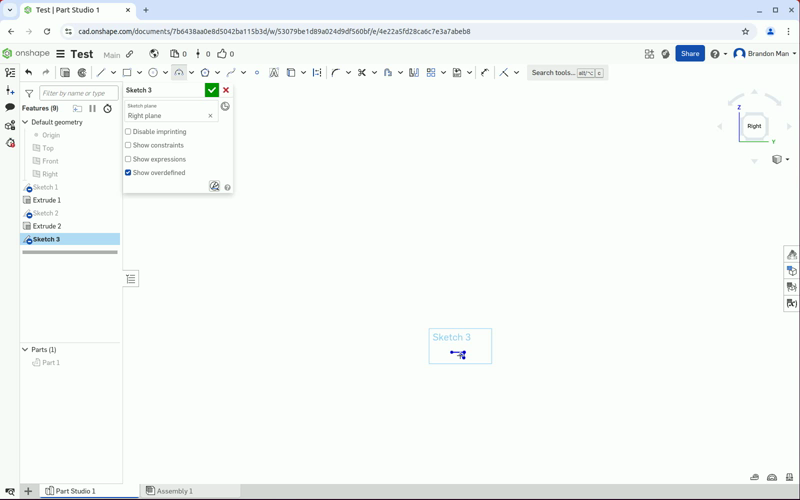
mouse_move(460, 355)
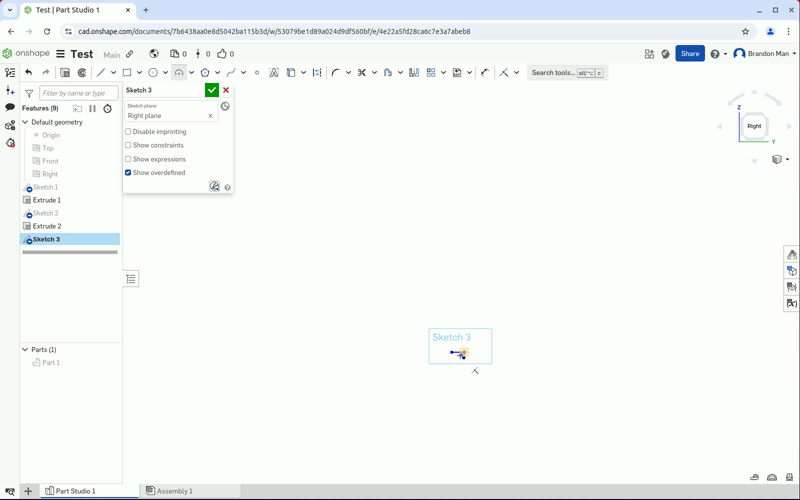
scroll(6)
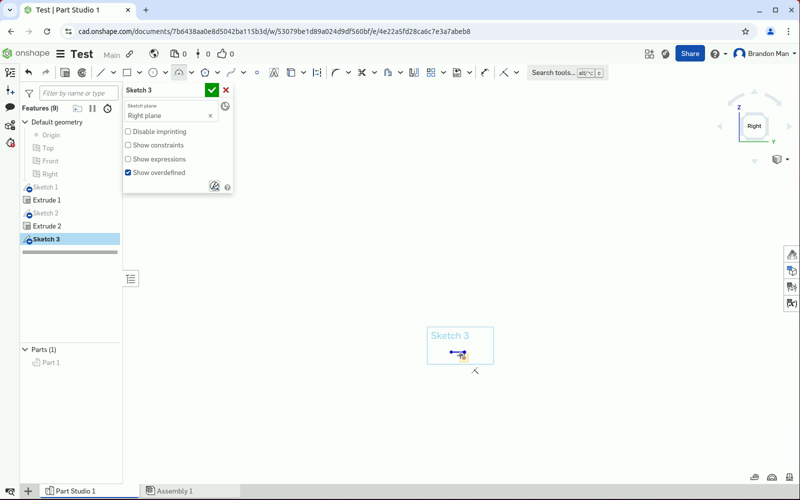
scroll(6)
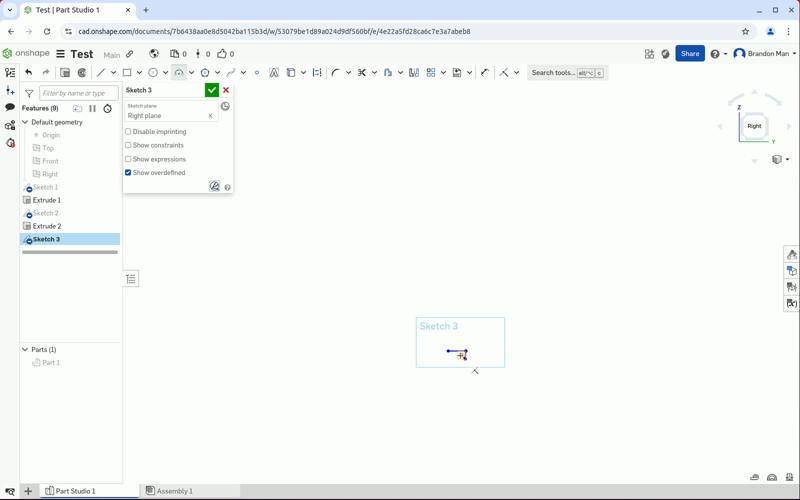
scroll(6)
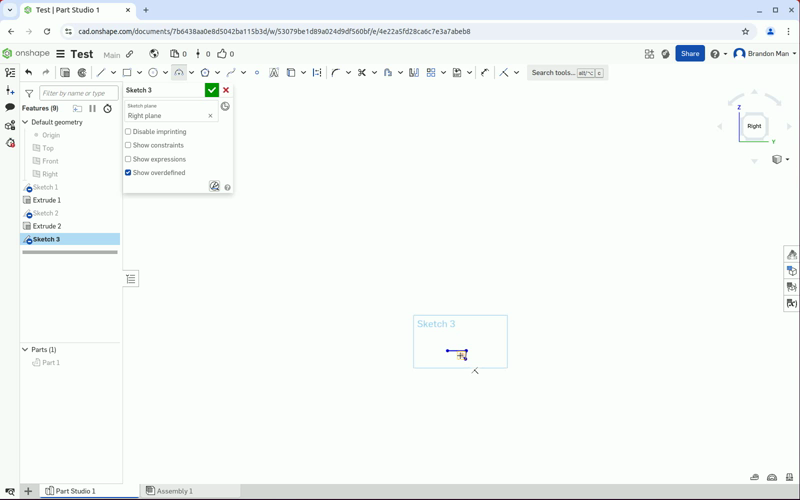
scroll(6)
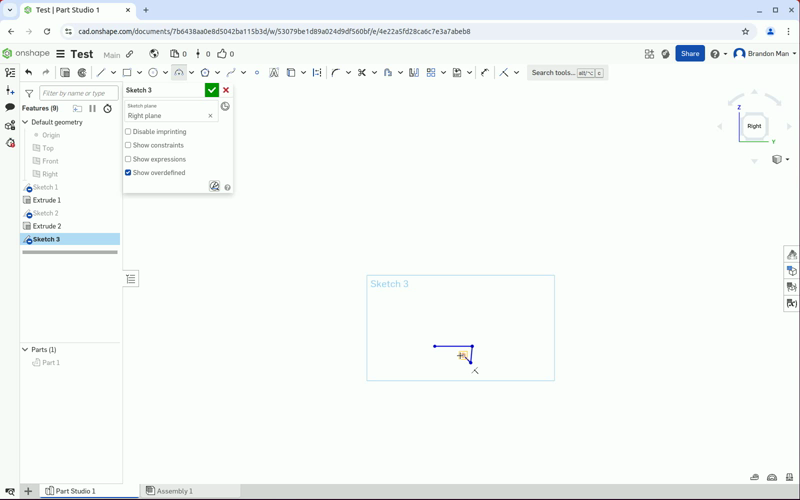
scroll(6)
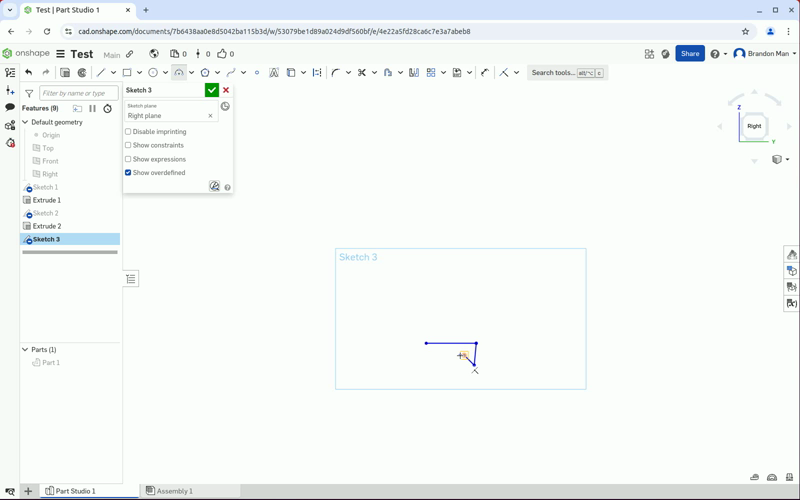
scroll(6)
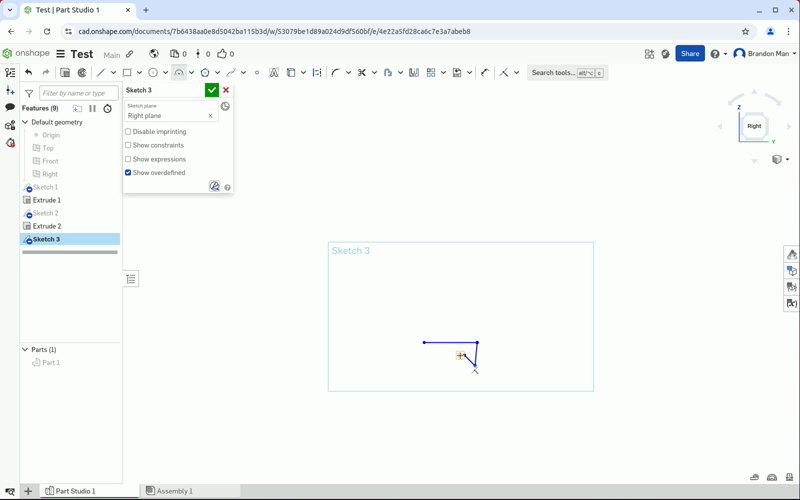
scroll(6)
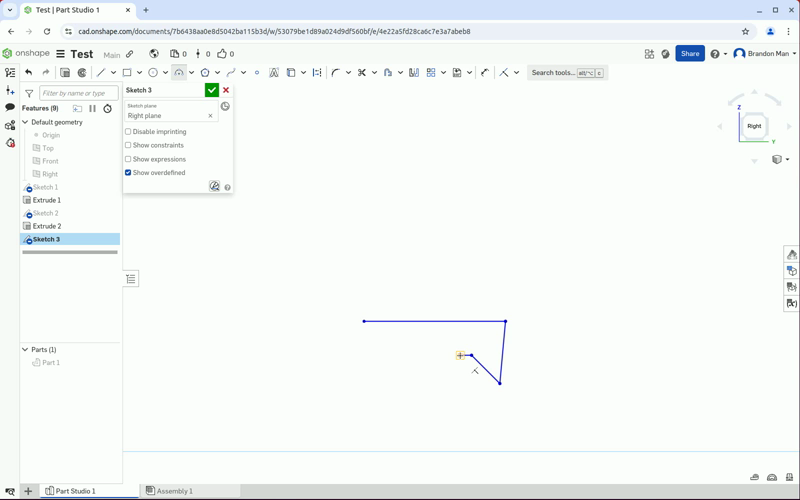
click(460, 355)
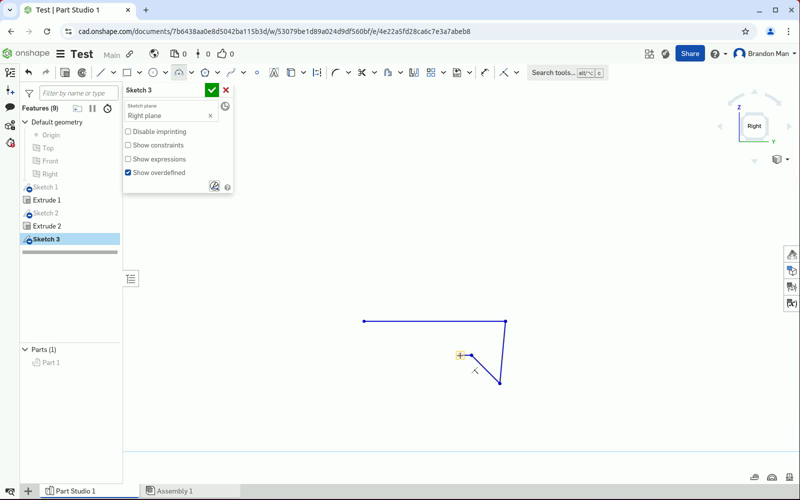
scroll(-6)
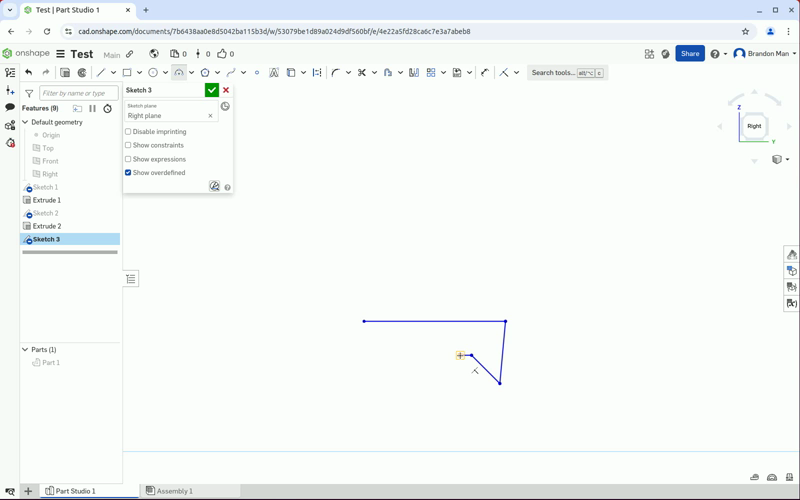
scroll(-6)
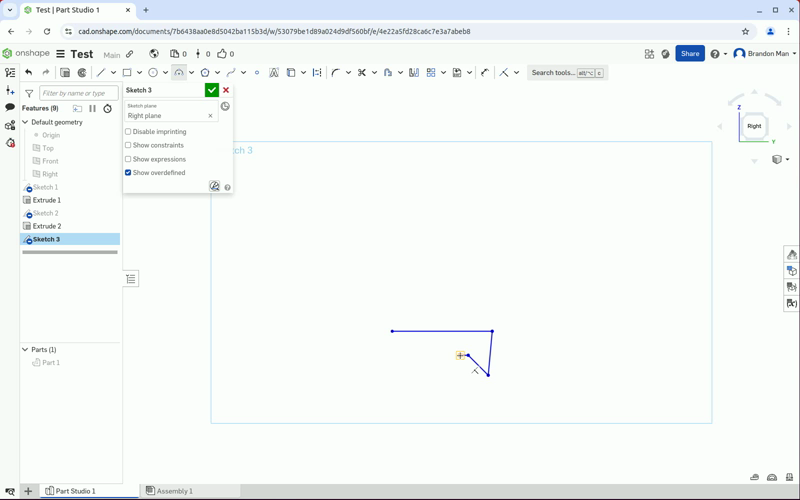
scroll(-6)
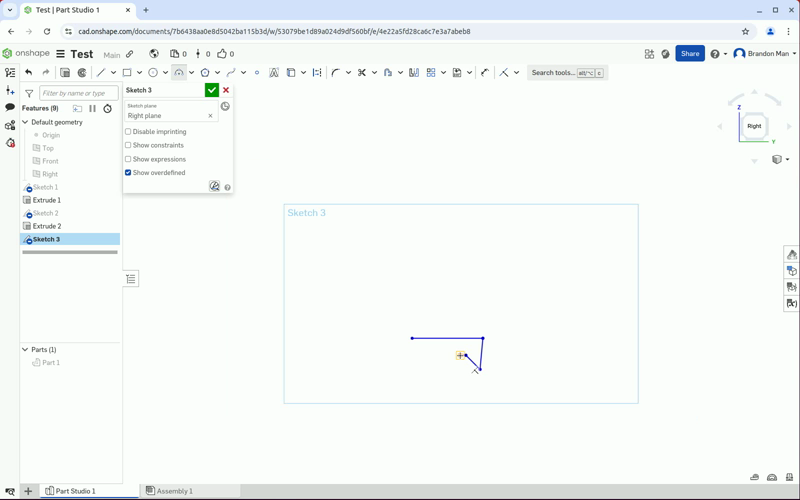
scroll(-6)
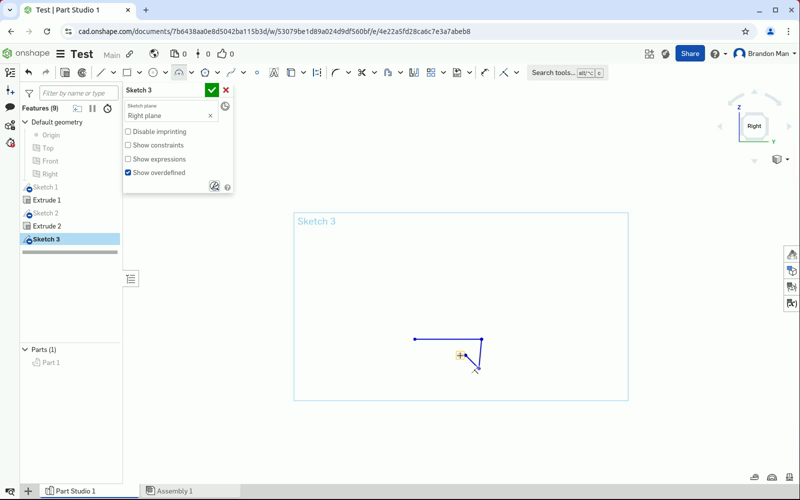
scroll(-6)
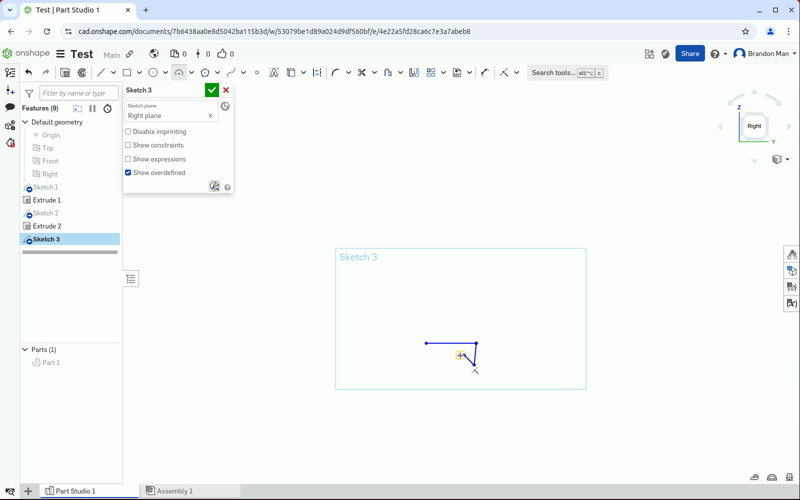
scroll(-6)
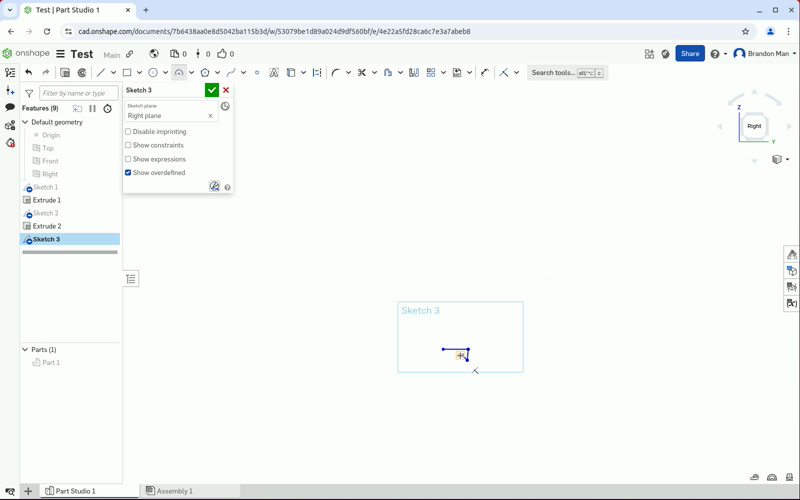
scroll(-6)
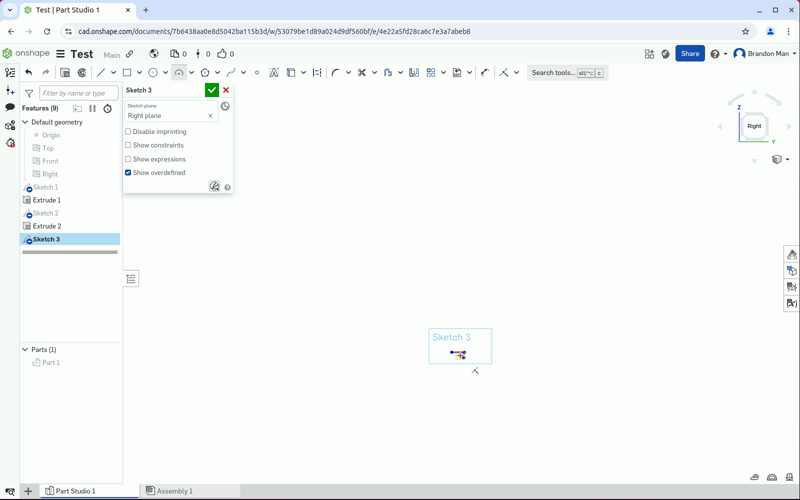
key_down(shift)
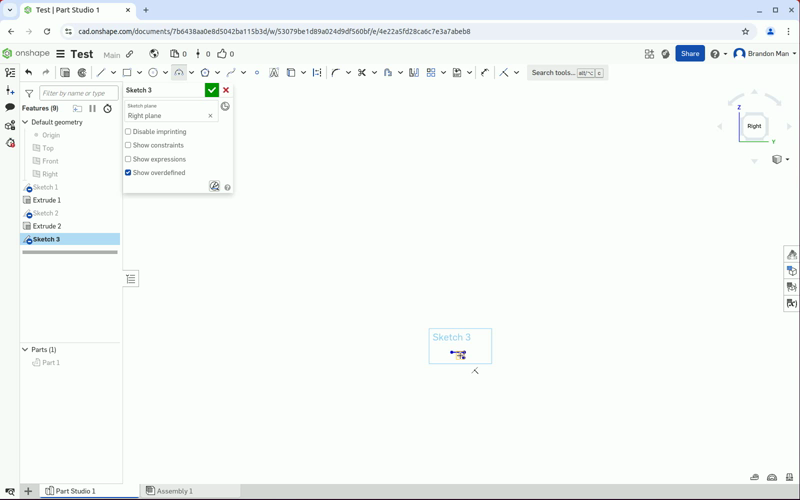
mouse_move(460, 356)
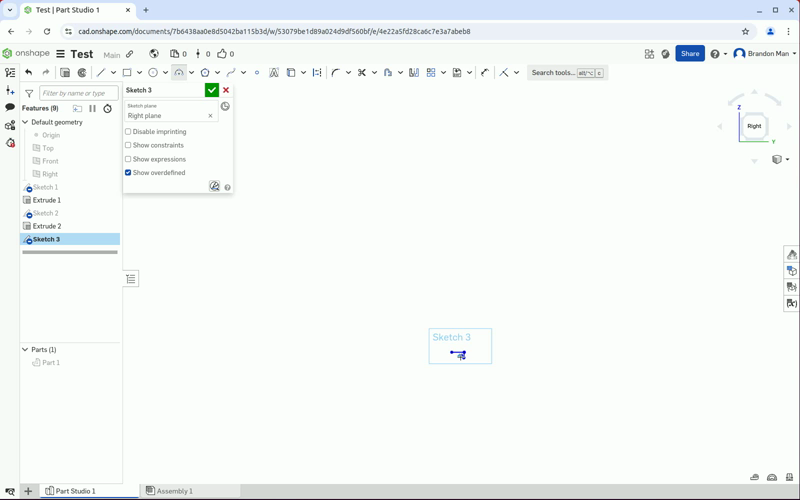
scroll(6)
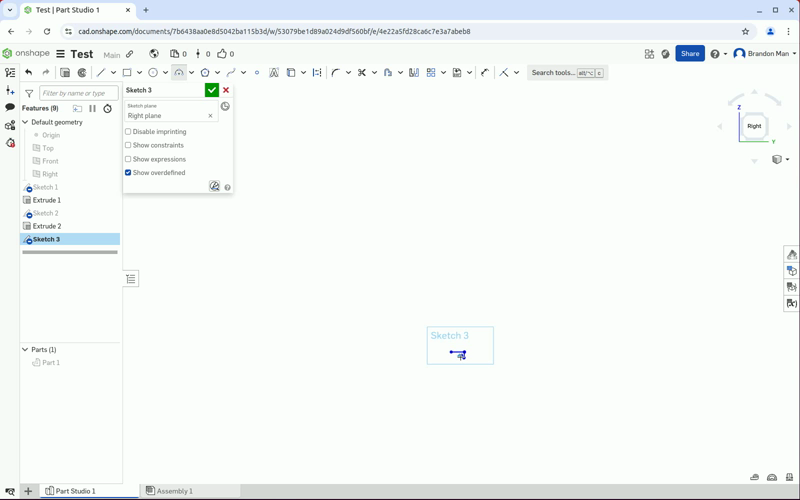
scroll(6)
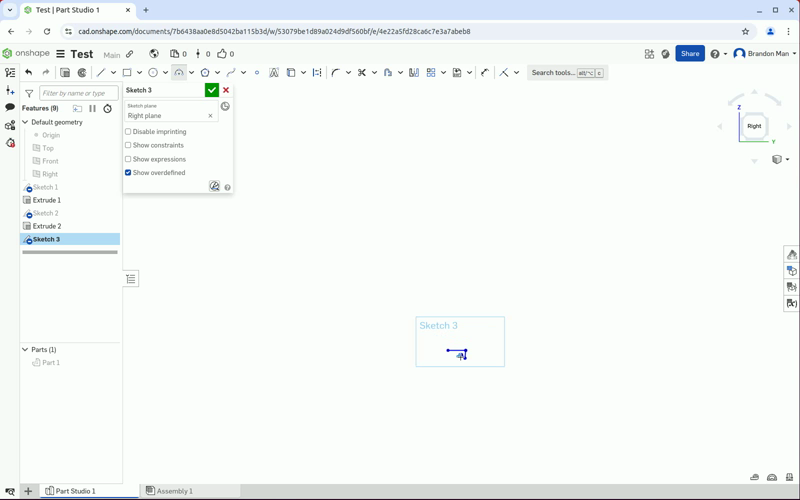
scroll(6)
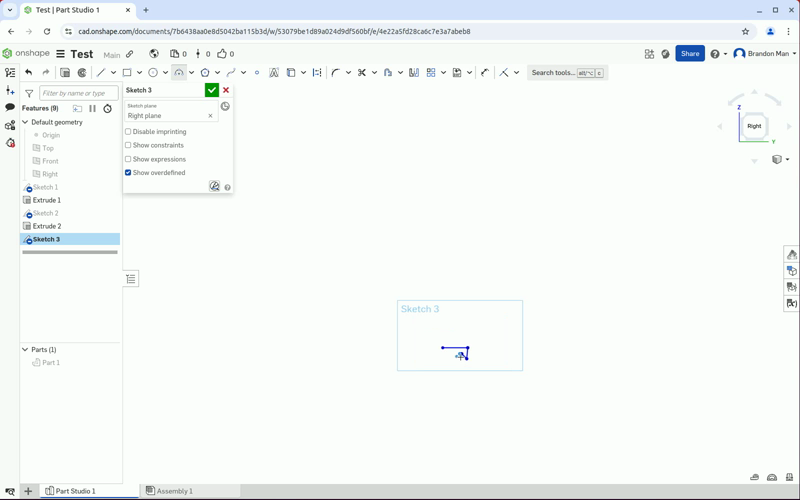
scroll(6)
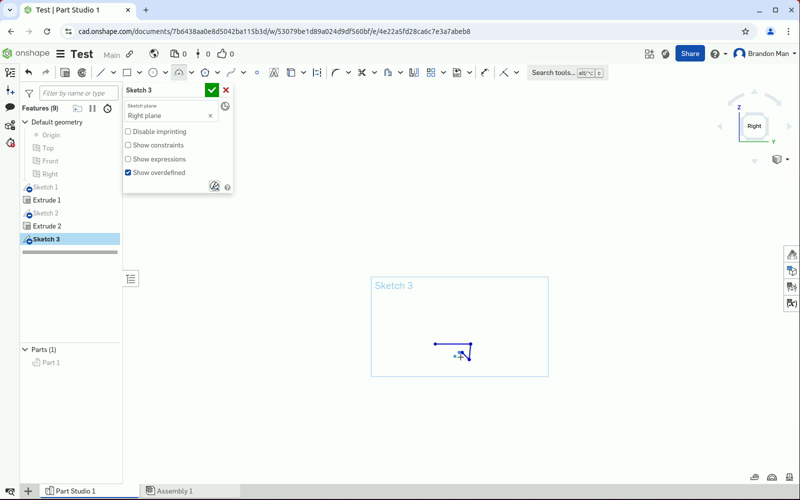
scroll(6)
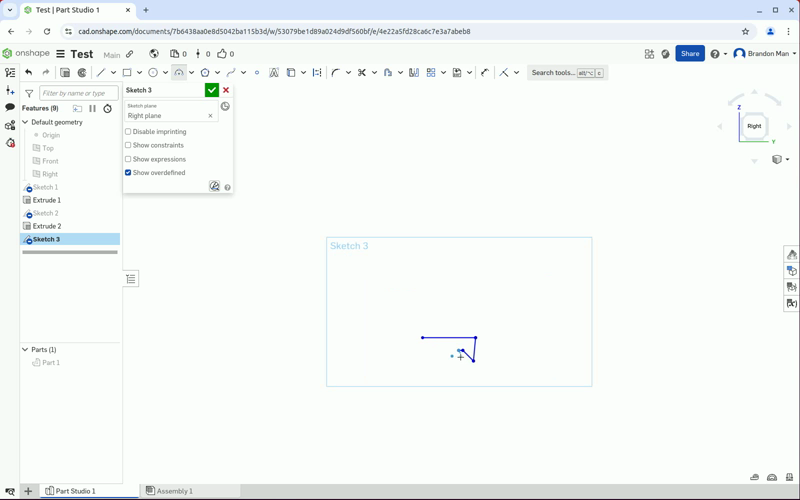
scroll(6)
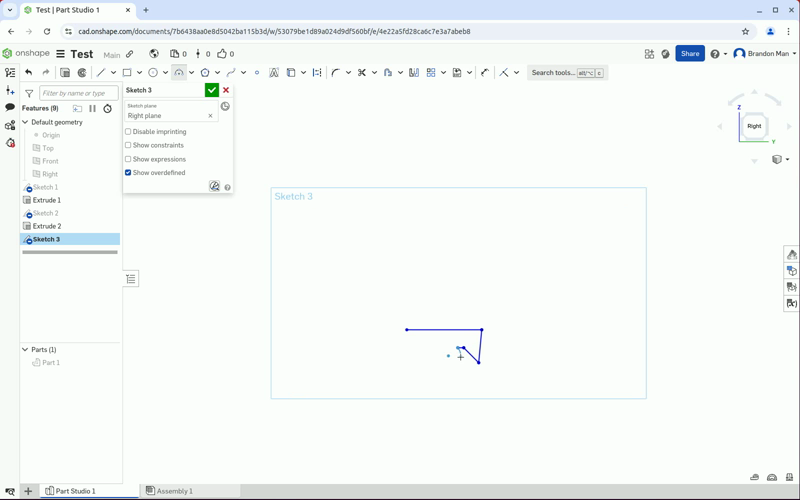
scroll(6)
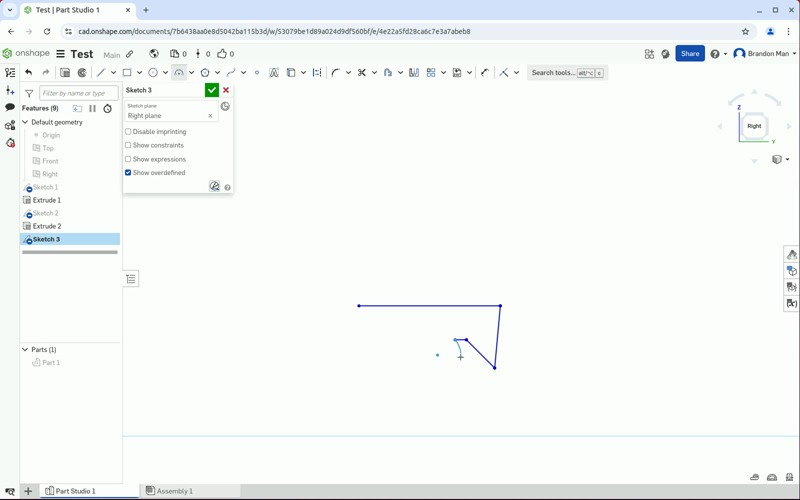
click(460, 356)
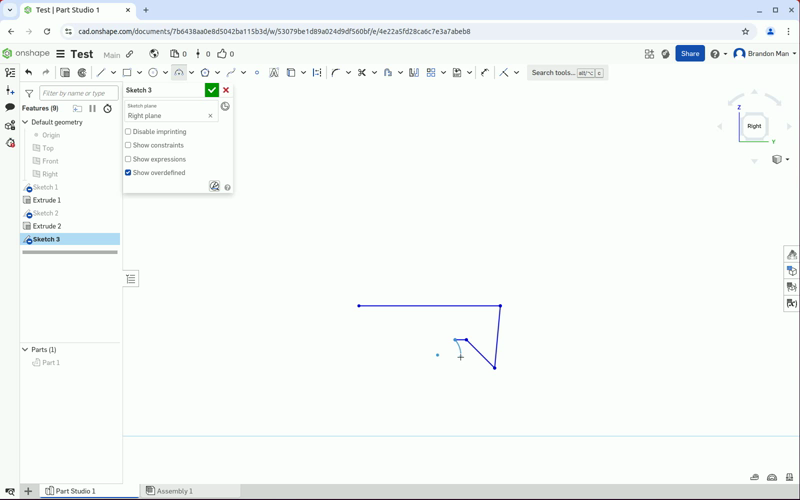
scroll(-6)
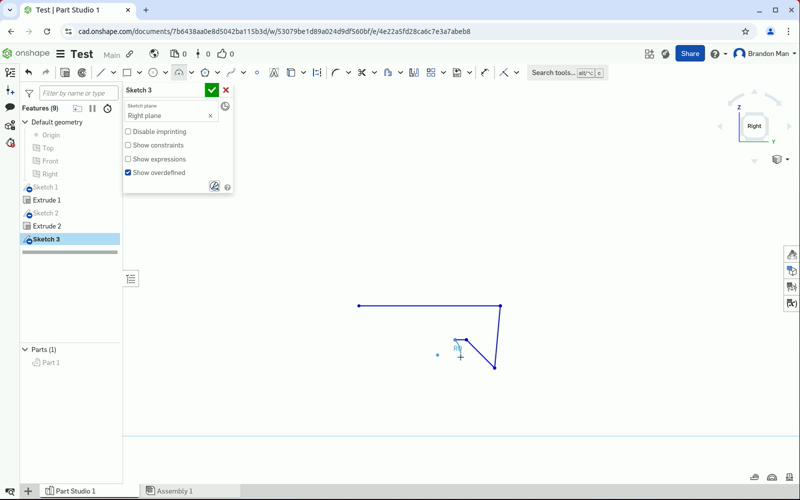
scroll(-6)
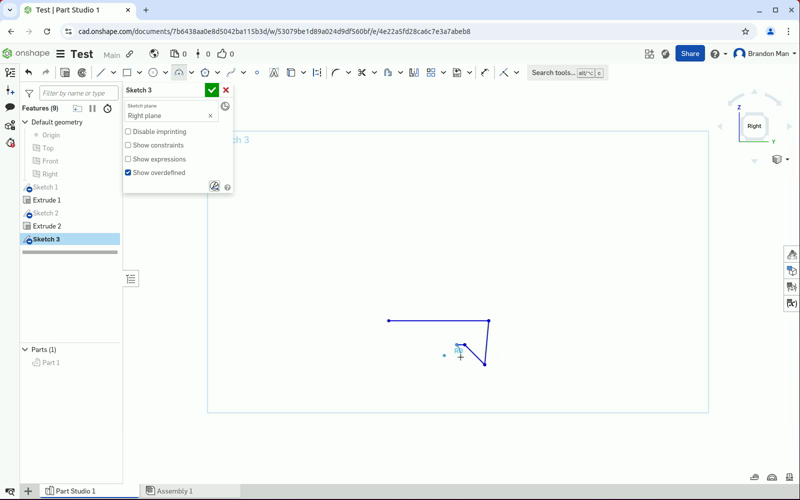
scroll(-6)
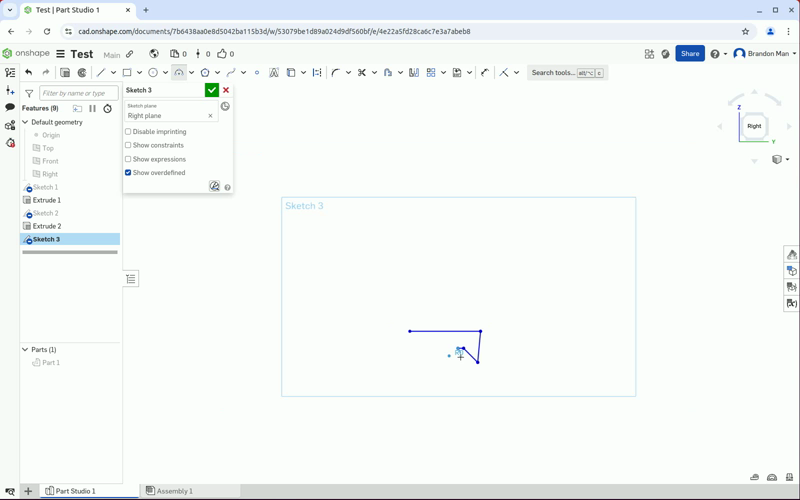
scroll(-6)
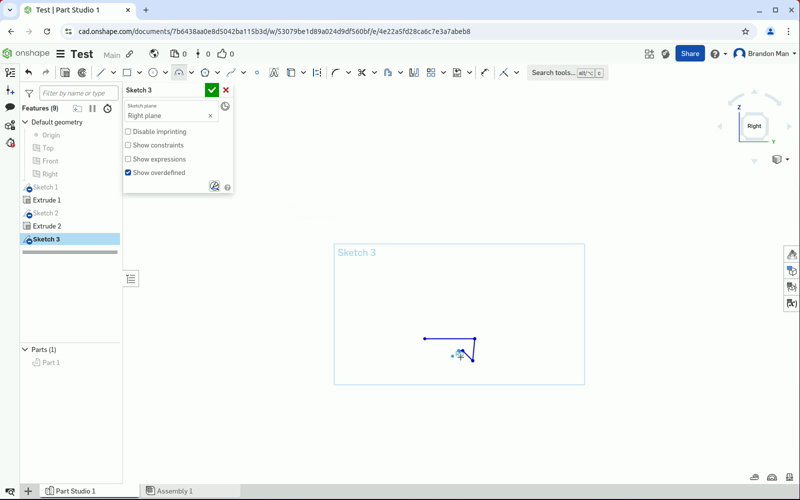
scroll(-6)
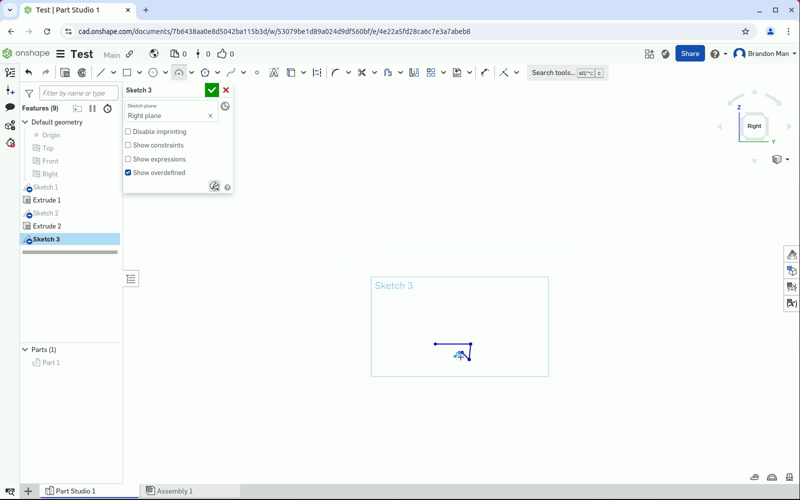
scroll(-6)
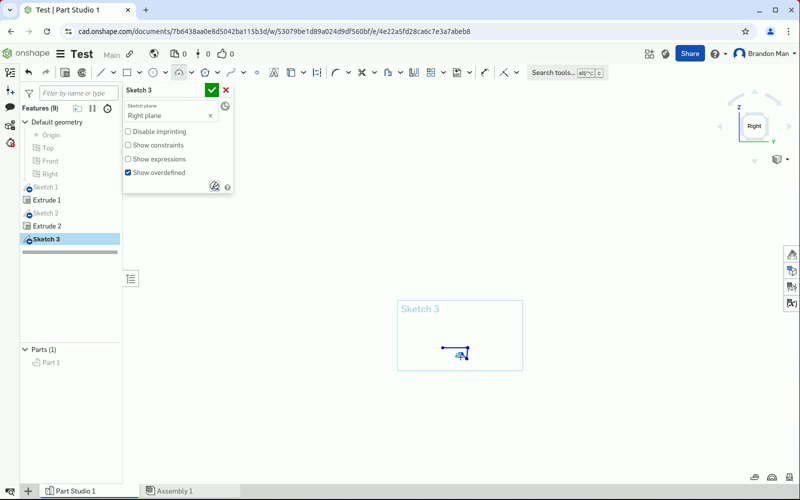
scroll(-6)
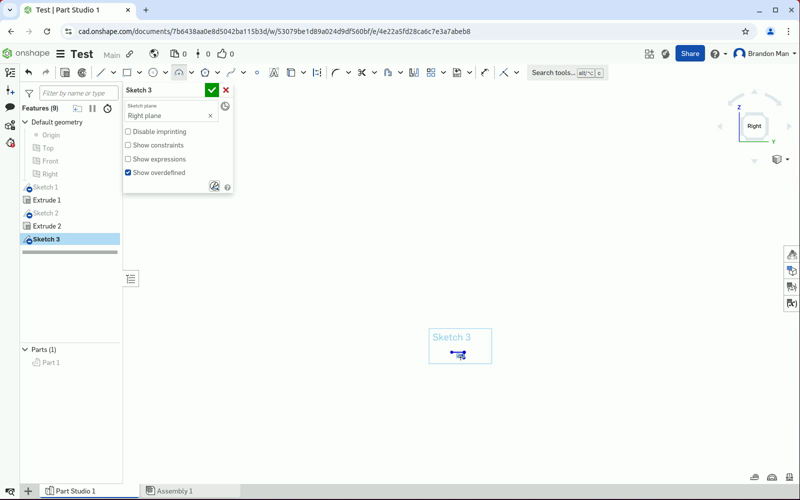
mouse_move(459, 356)
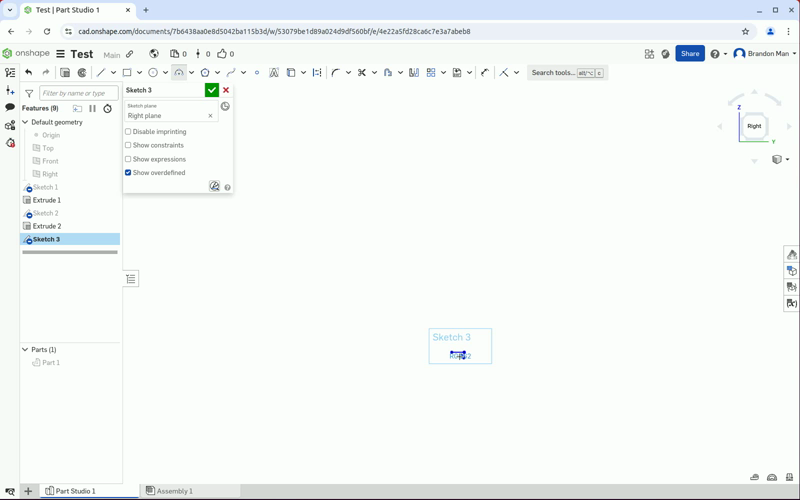
scroll(6)
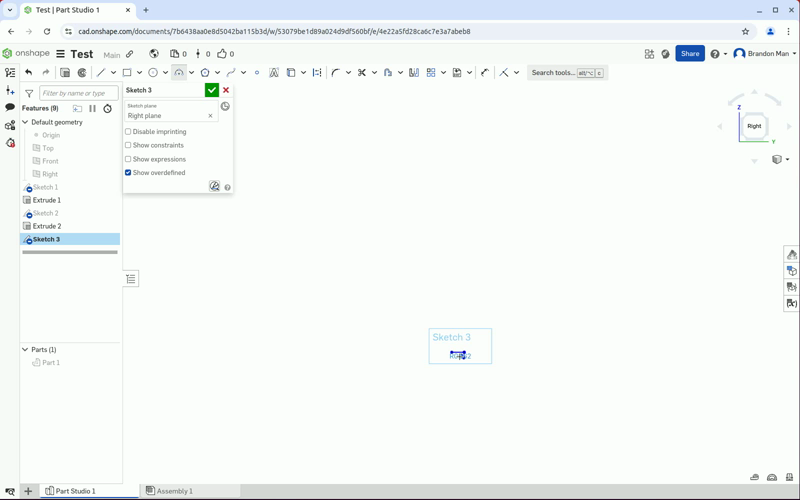
scroll(6)
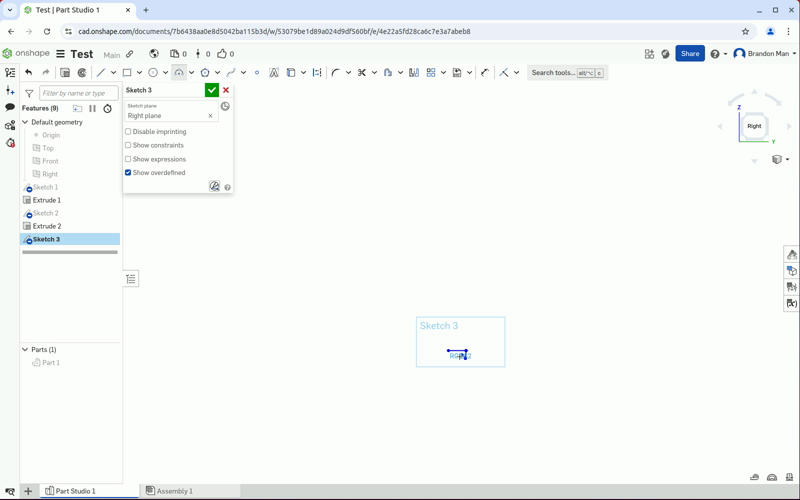
scroll(6)
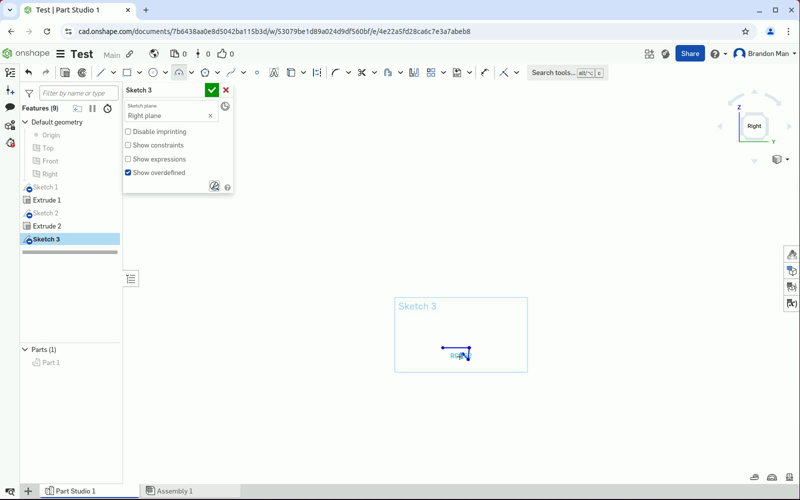
scroll(6)
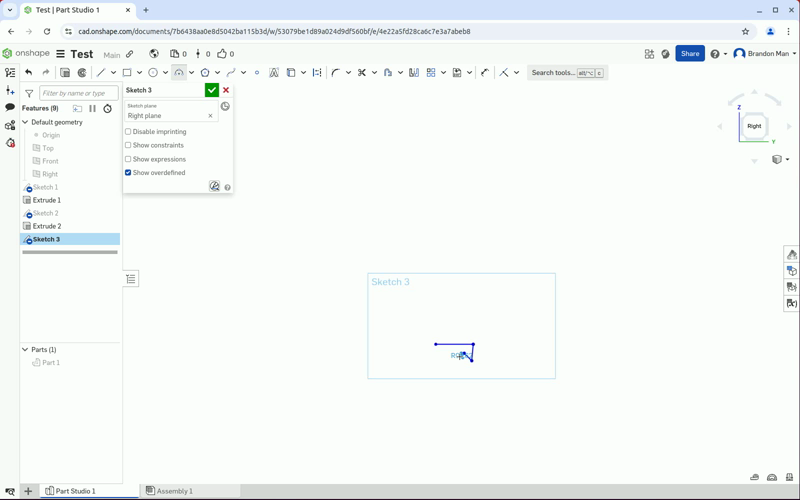
scroll(6)
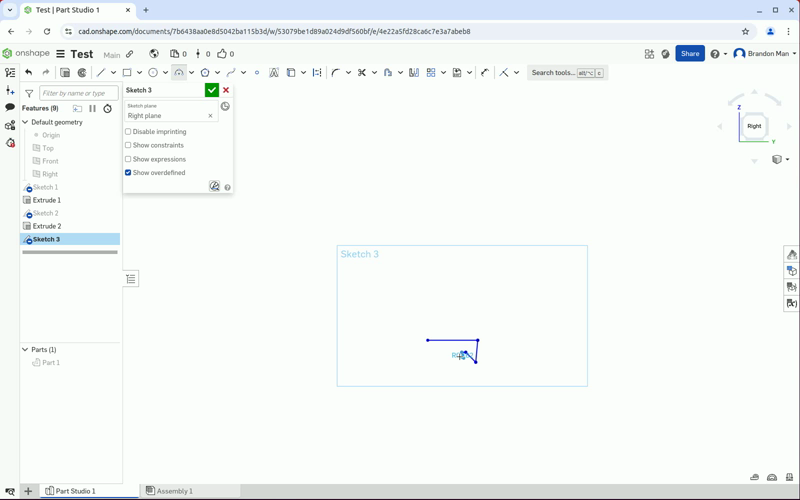
scroll(6)
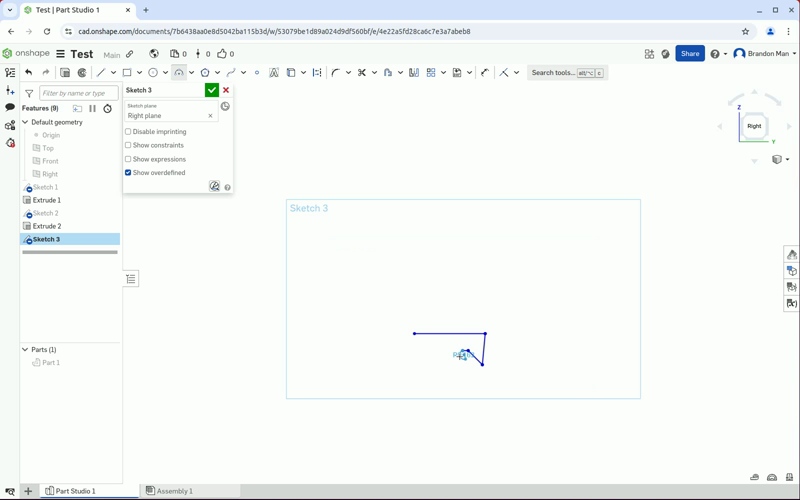
scroll(6)
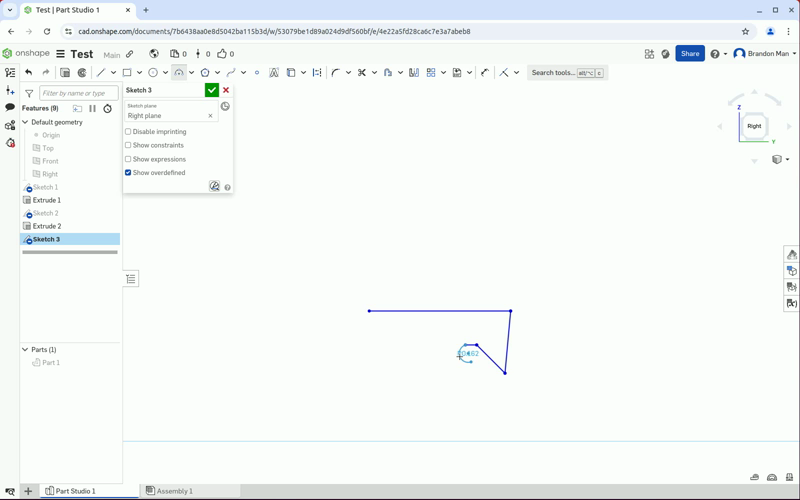
click(459, 356)
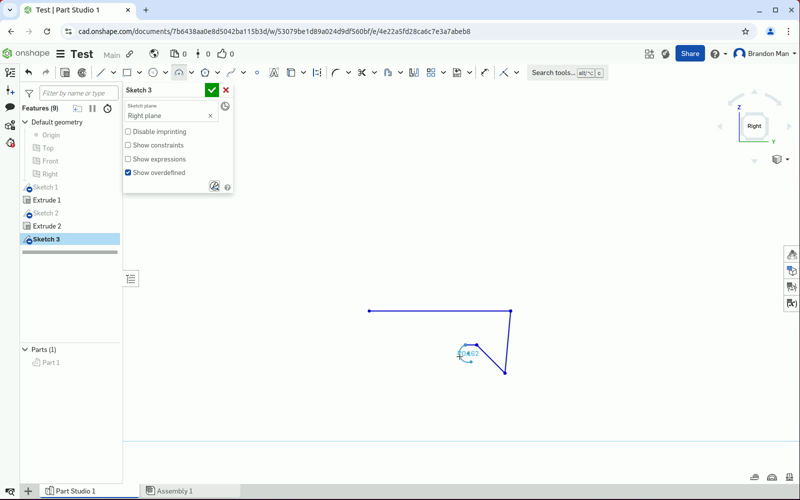
scroll(-6)
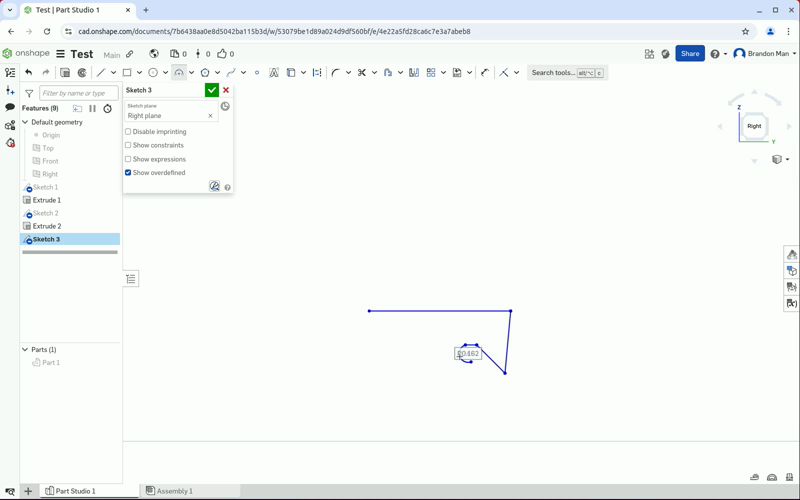
scroll(-6)
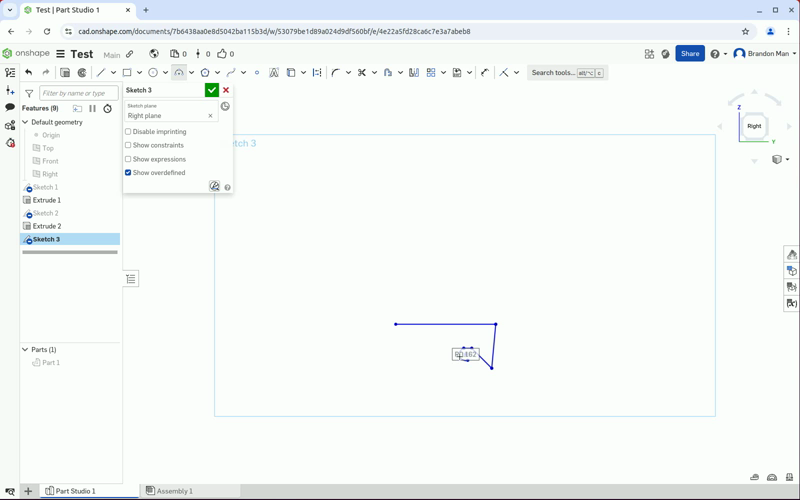
scroll(-6)
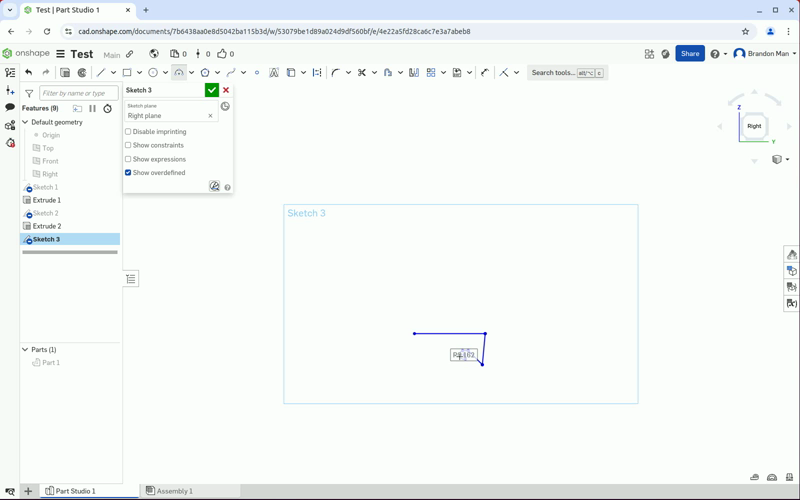
scroll(-6)
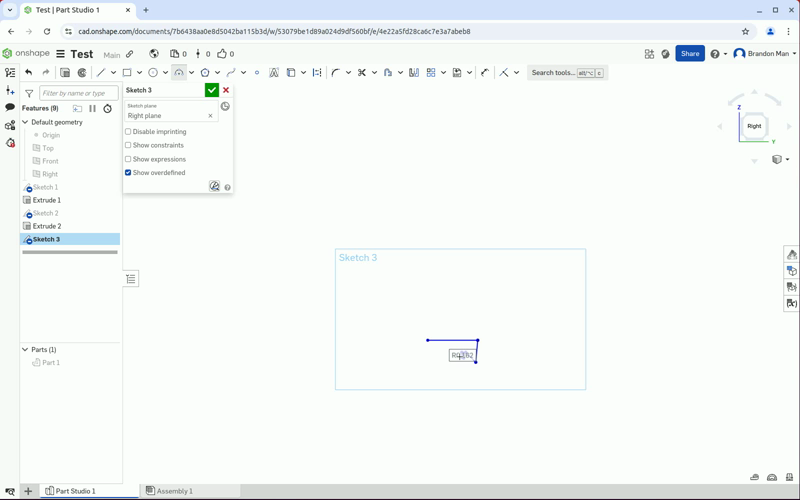
scroll(-6)
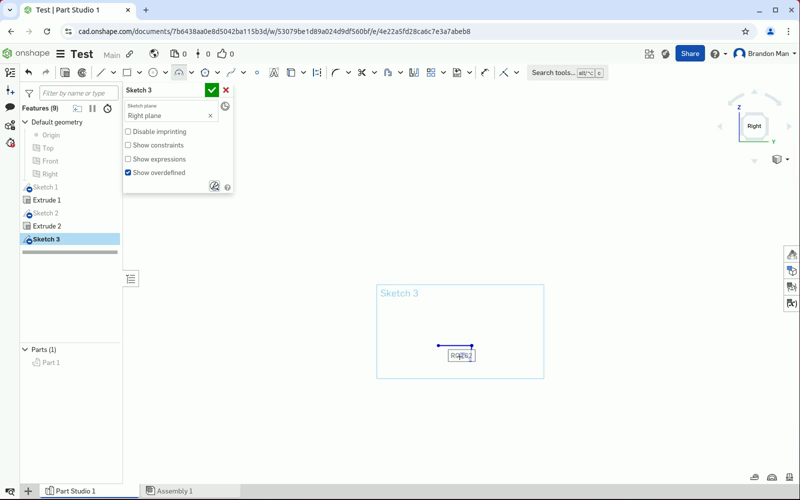
scroll(-6)
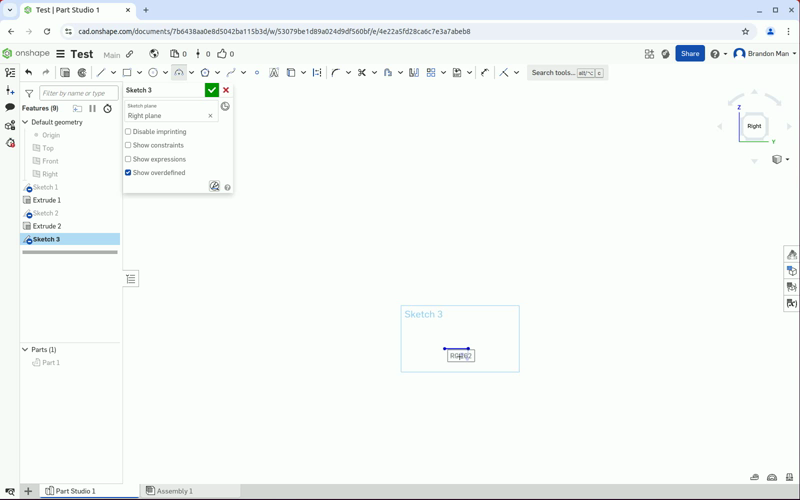
scroll(-6)
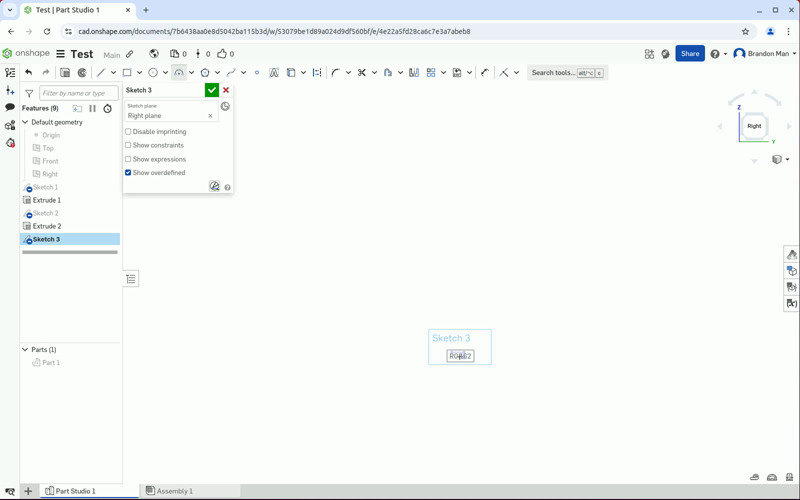
key_up(shift)
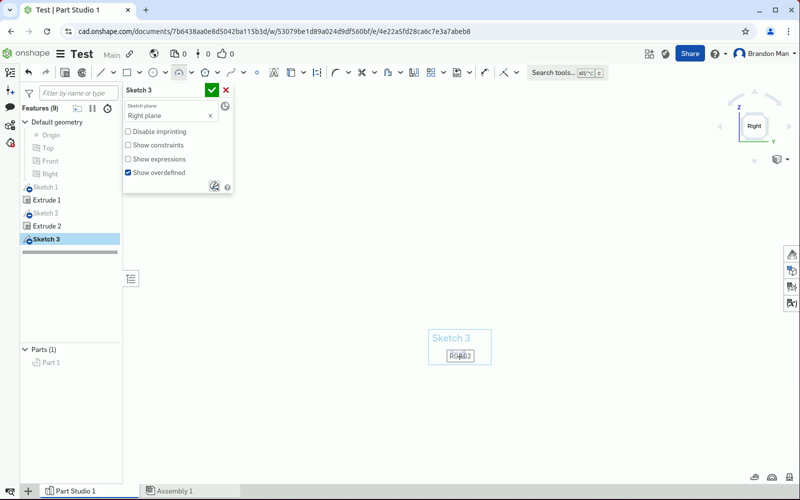
key(esc)
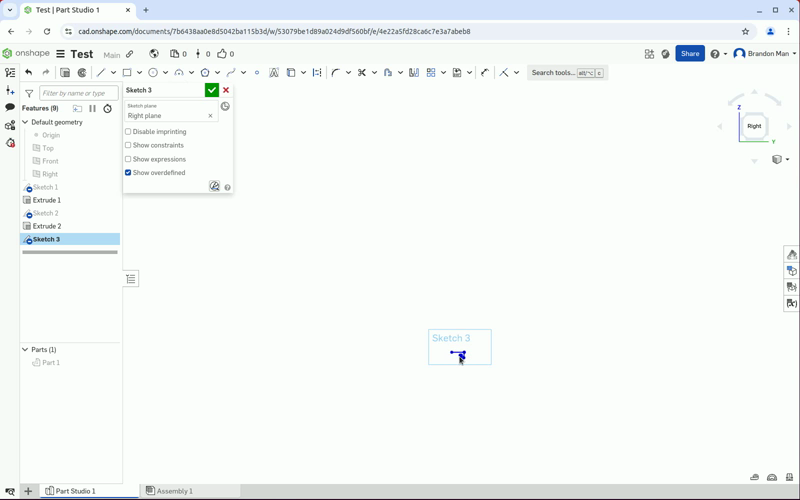
key(l)
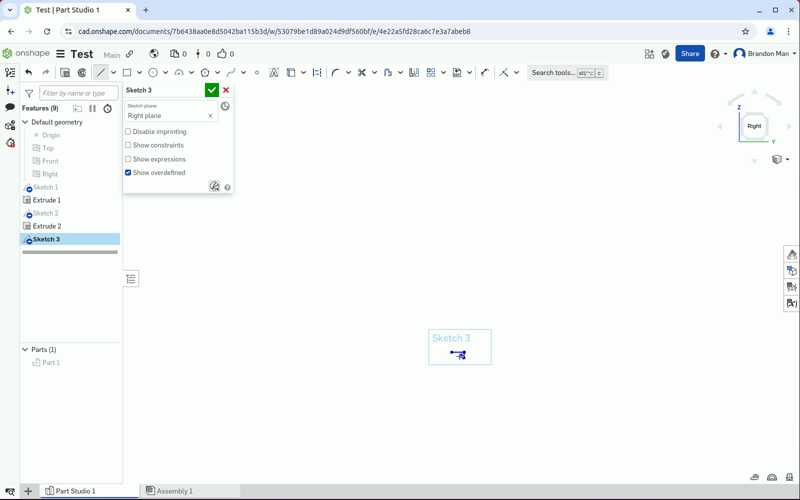
mouse_move(460, 356)
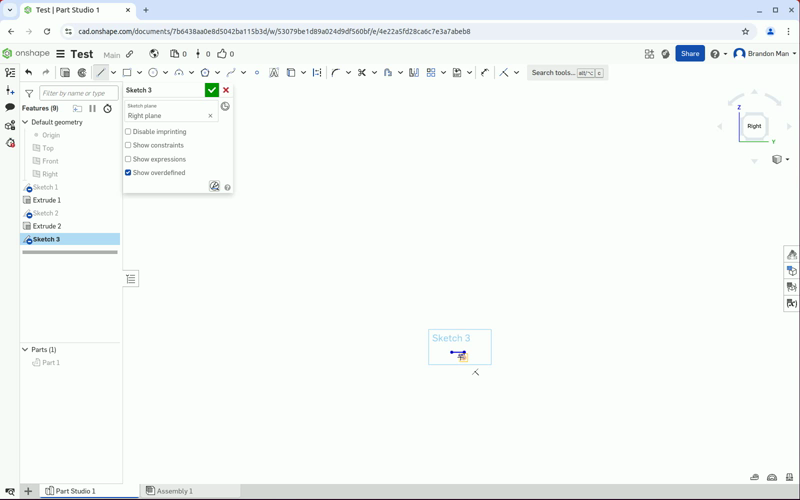
scroll(6)
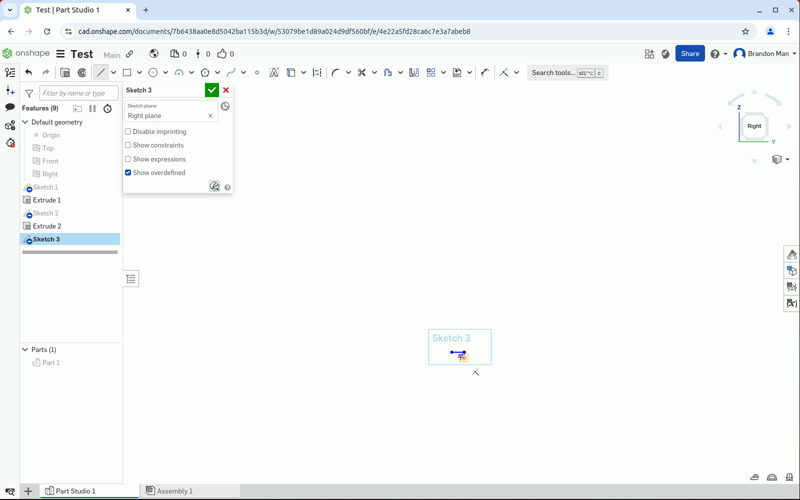
scroll(6)
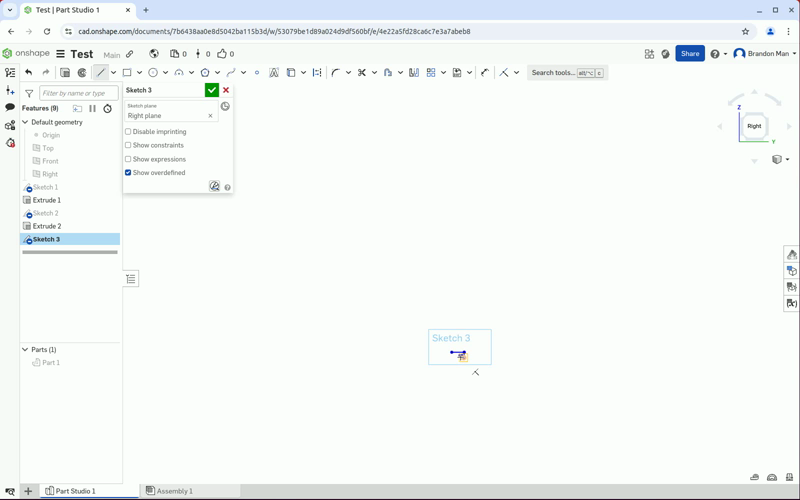
scroll(6)
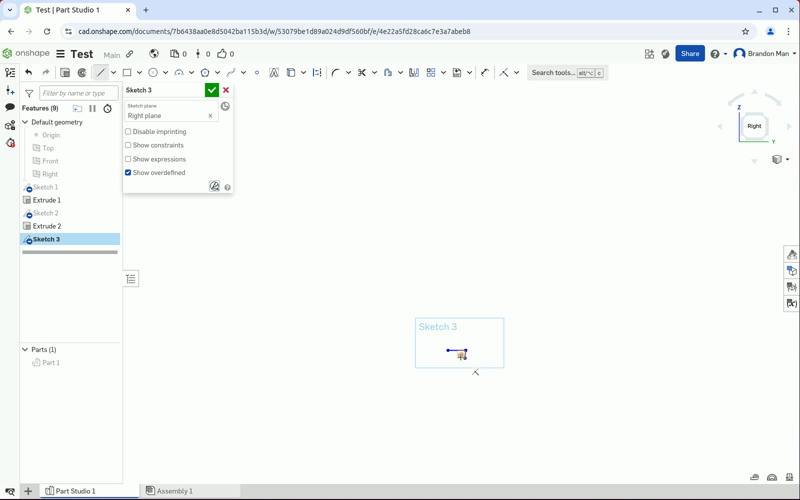
scroll(6)
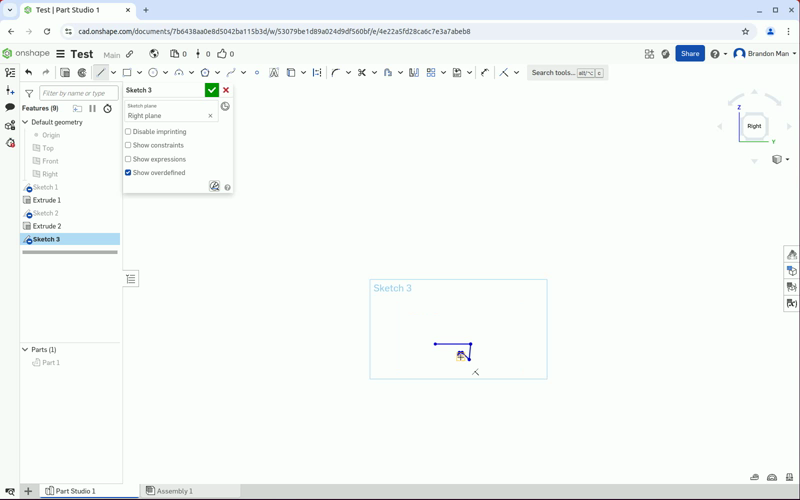
scroll(6)
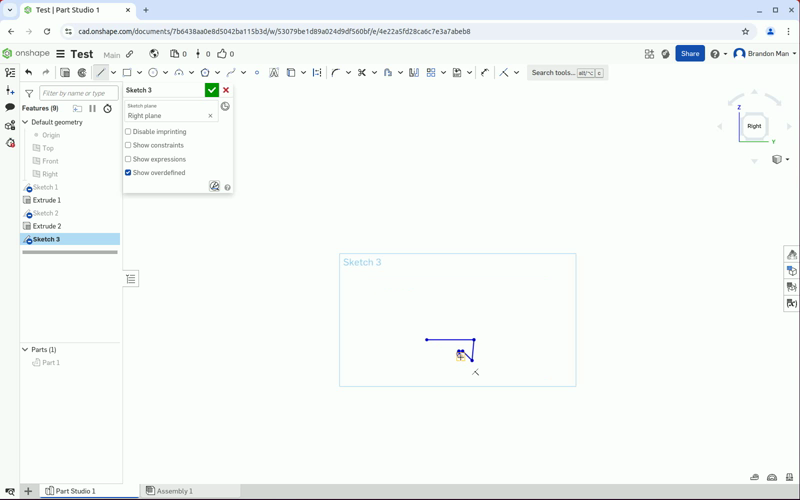
scroll(6)
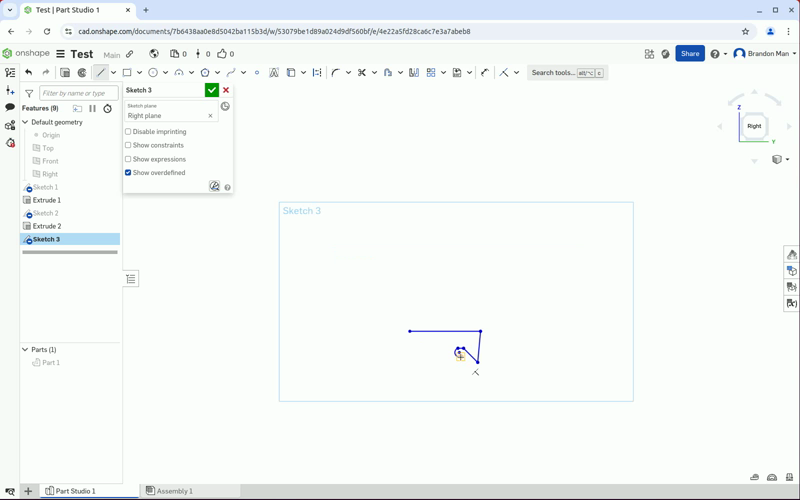
scroll(6)
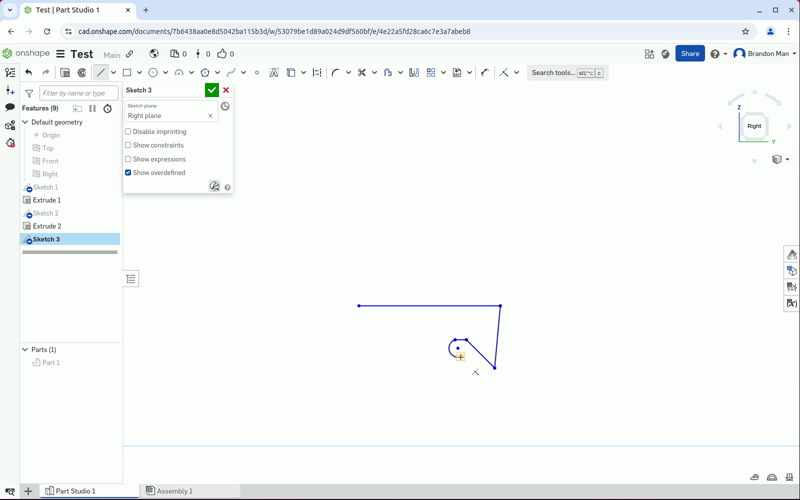
click(460, 356)
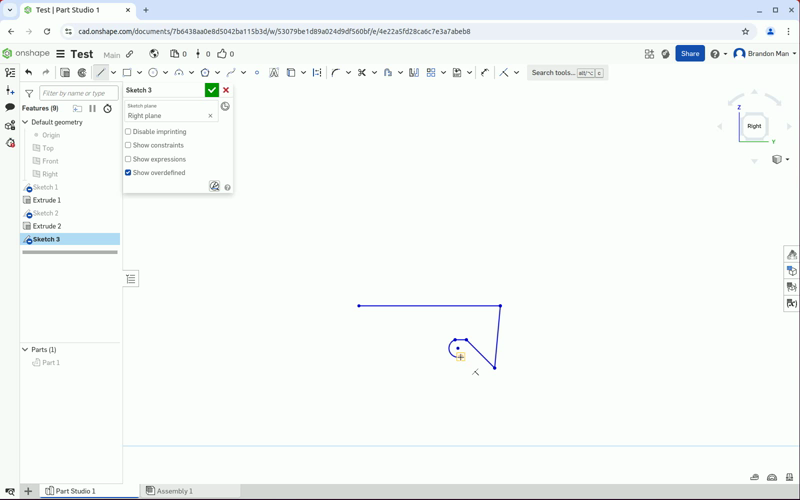
scroll(-6)
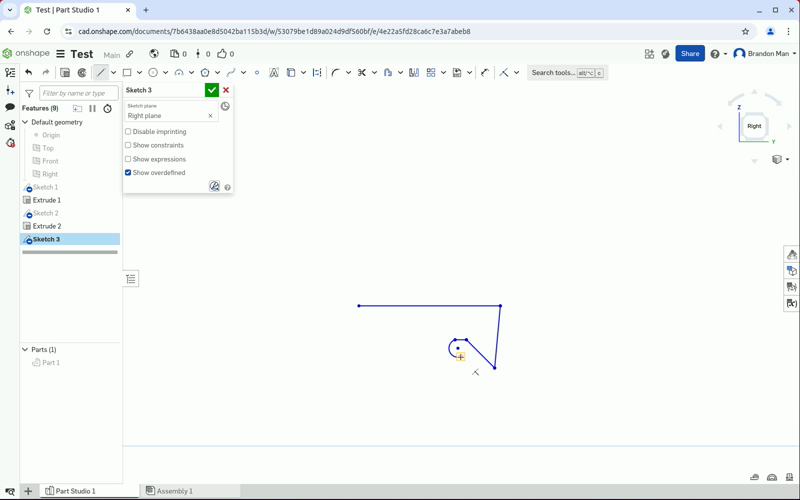
scroll(-6)
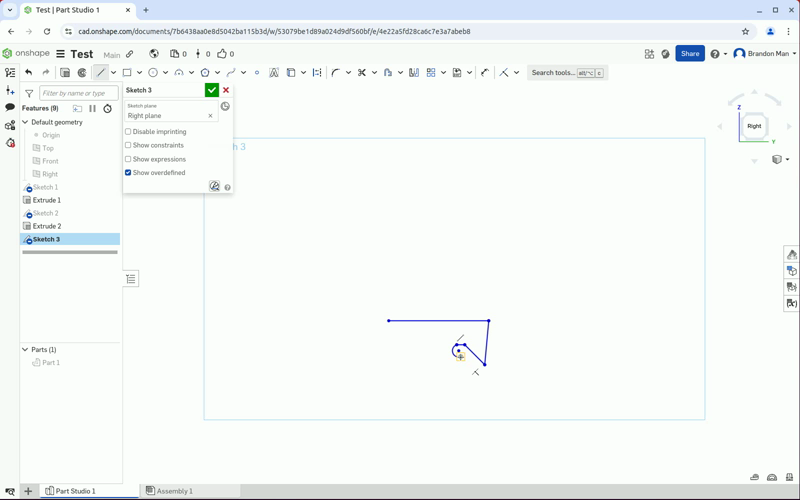
scroll(-6)
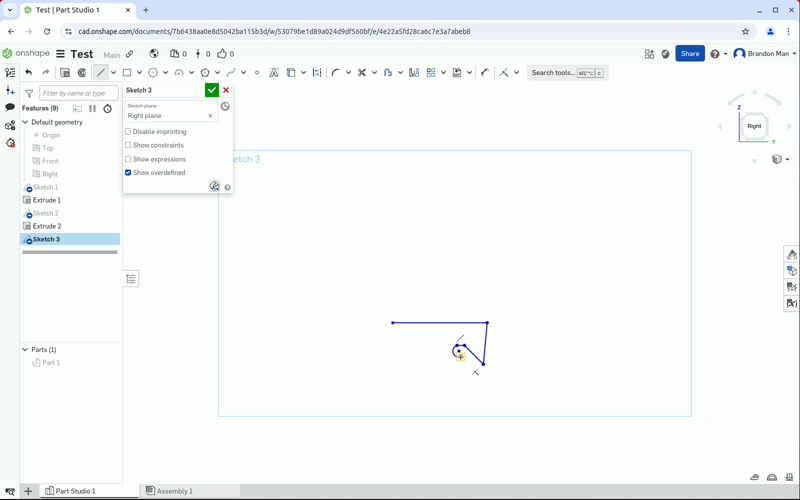
scroll(-6)
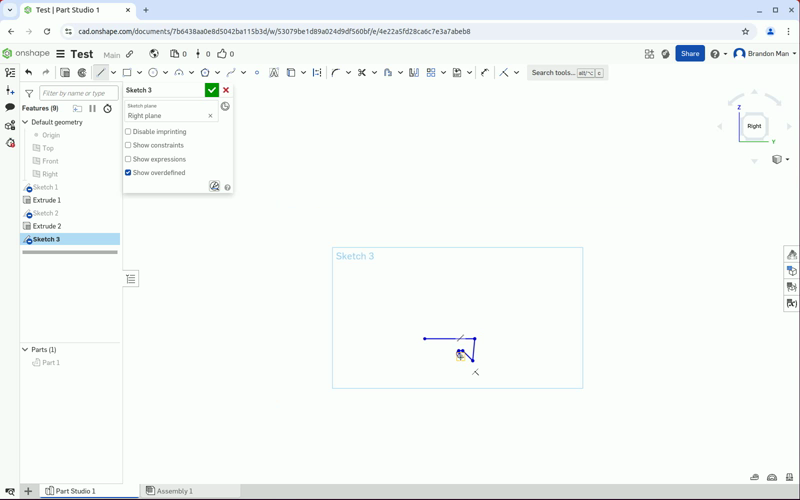
scroll(-6)
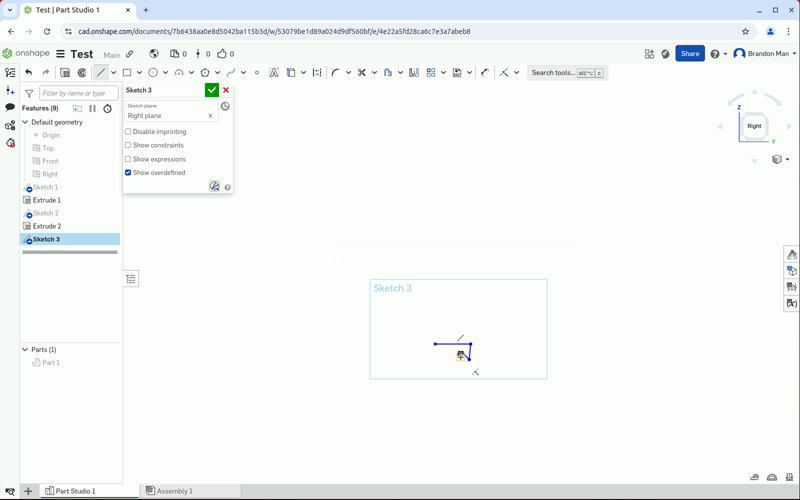
scroll(-6)
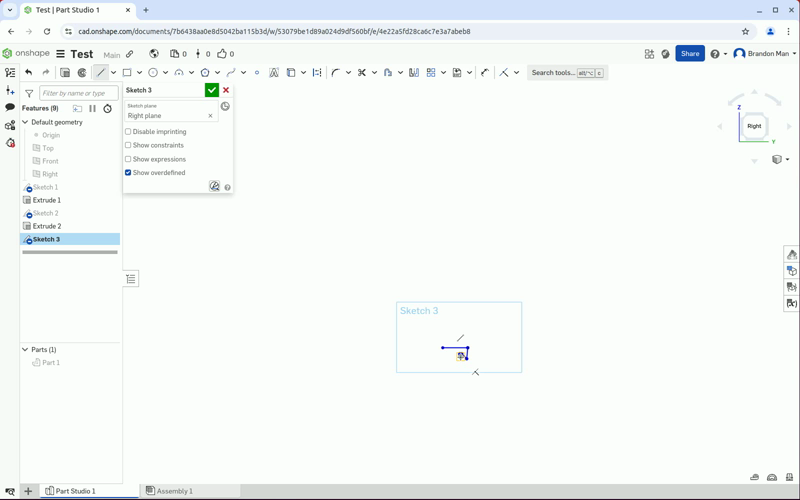
scroll(-6)
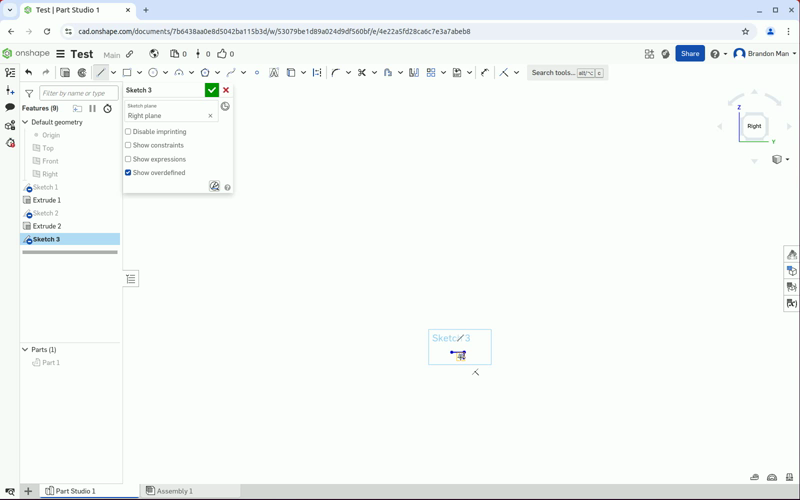
key_down(shift)
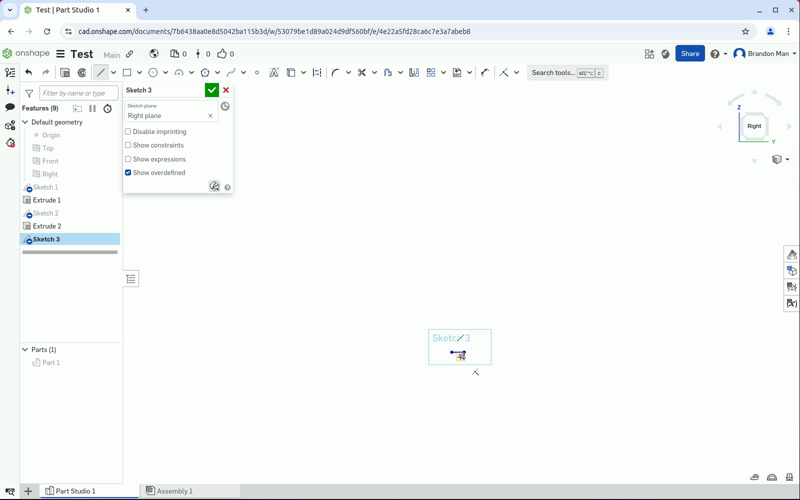
mouse_move(490, 356)
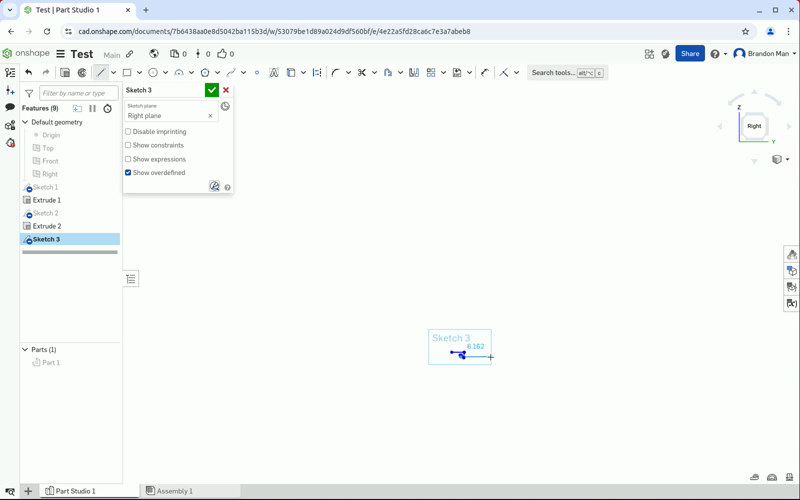
mouse_move(462, 358)
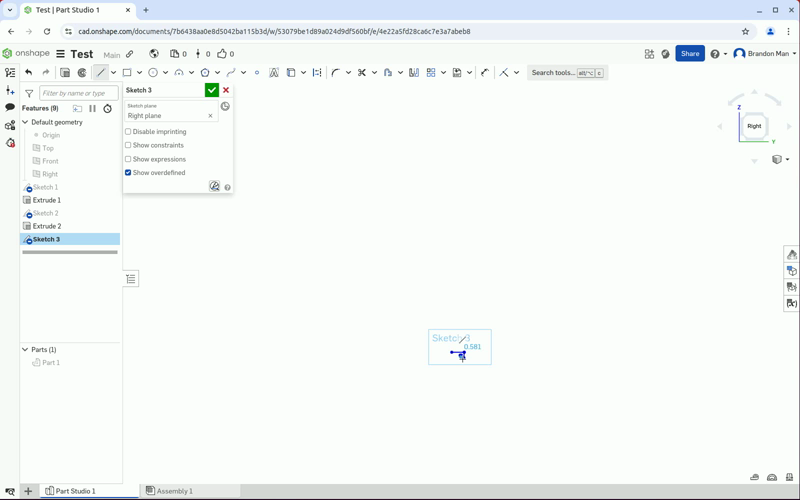
scroll(6)
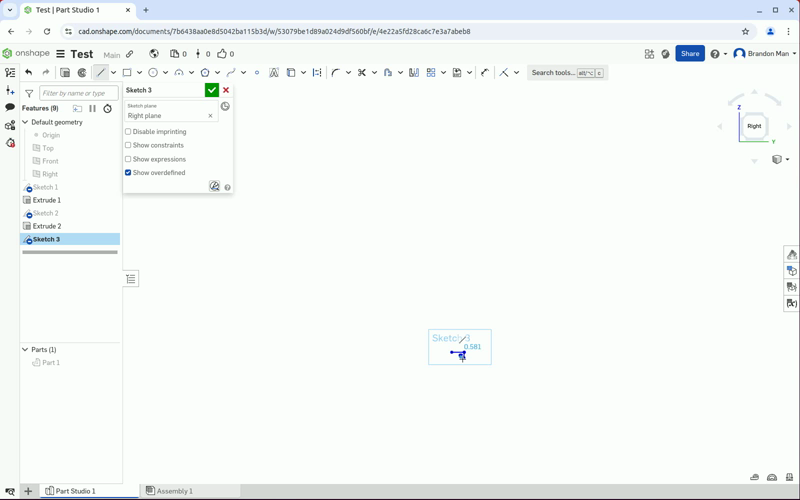
scroll(6)
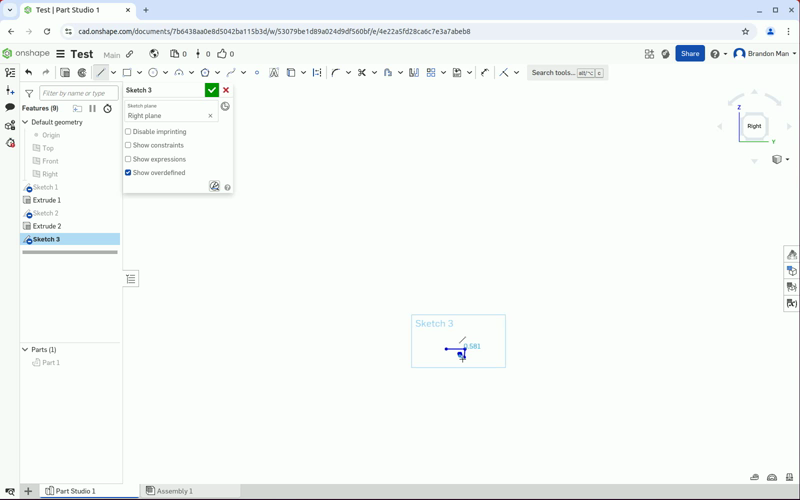
scroll(6)
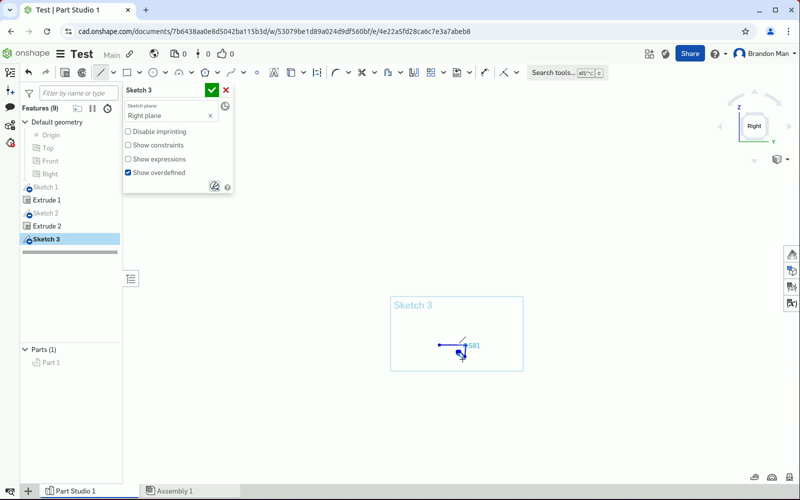
scroll(6)
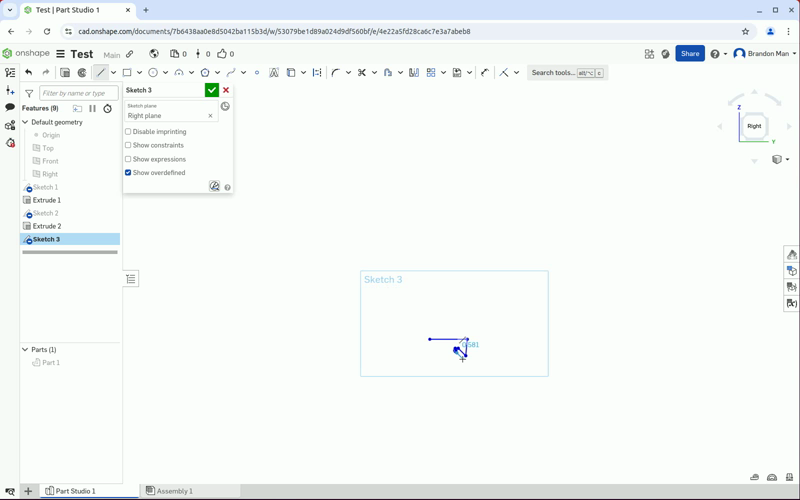
scroll(6)
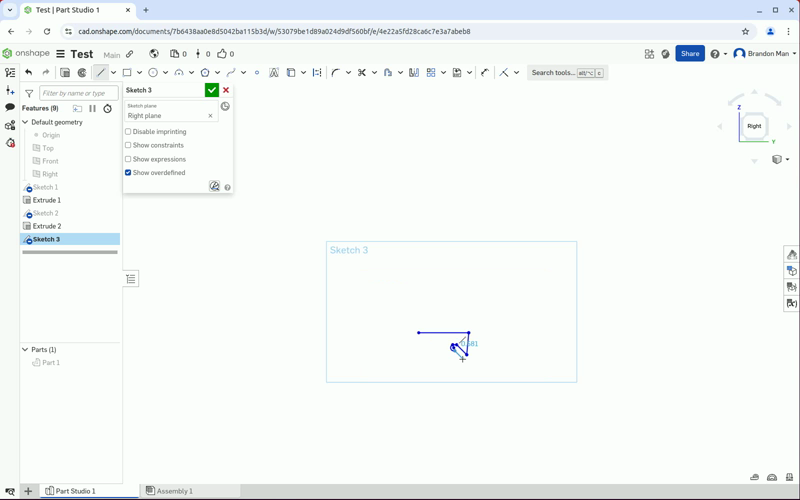
scroll(6)
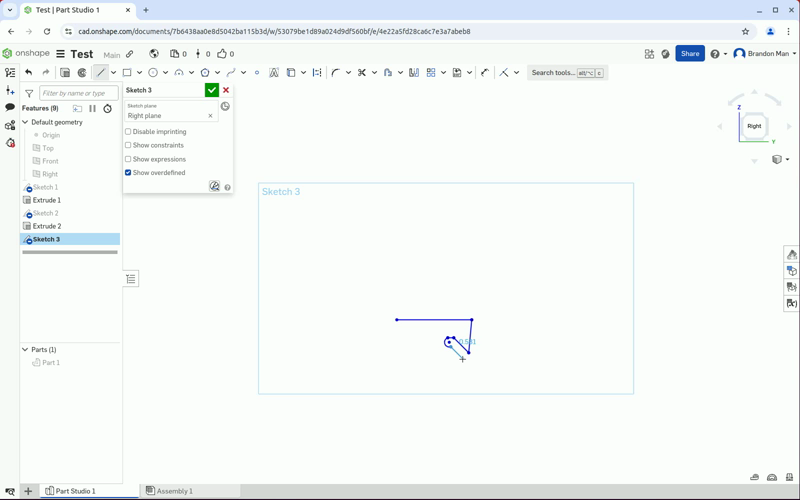
scroll(6)
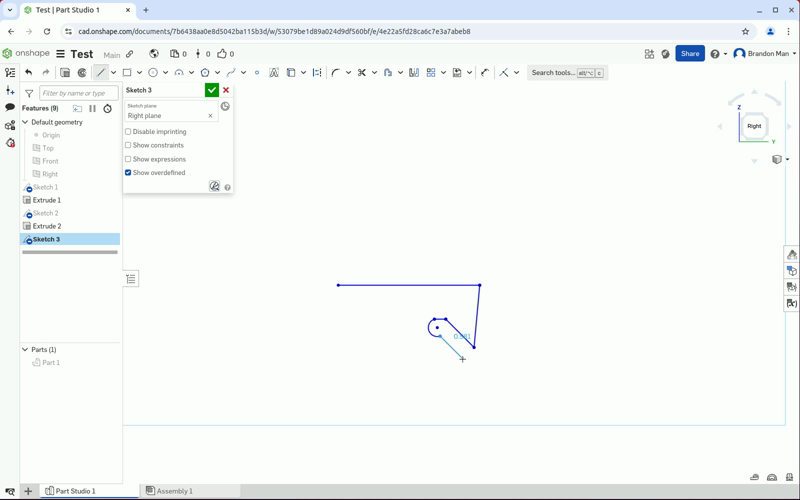
click(462, 358)
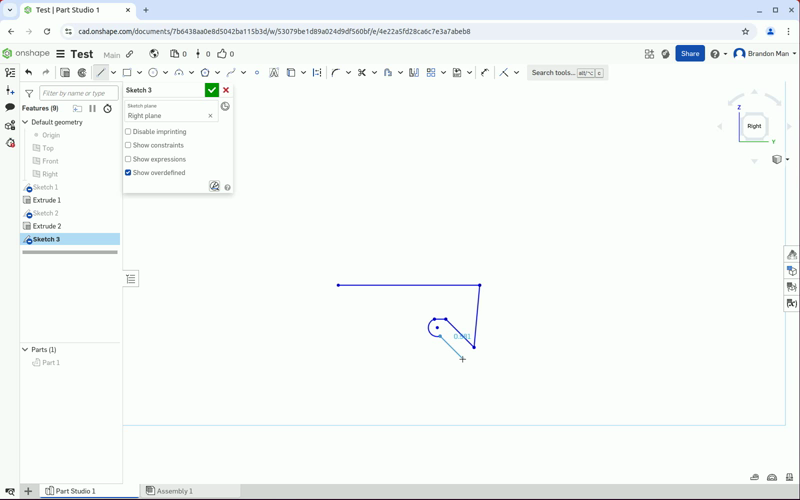
scroll(-6)
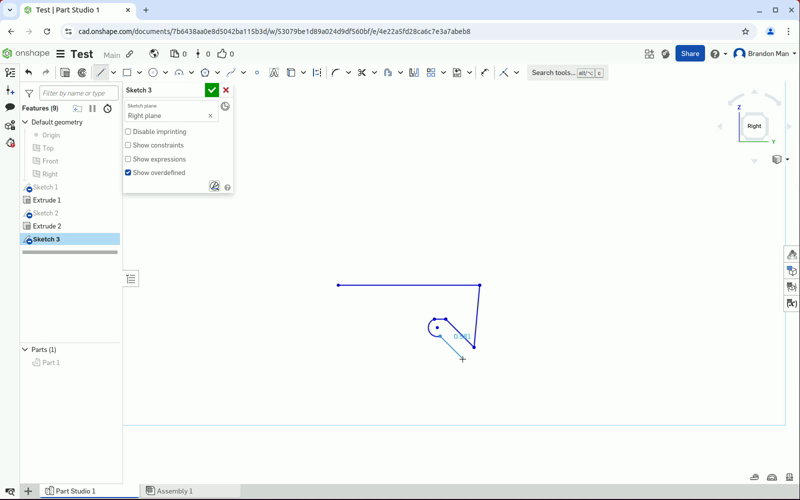
scroll(-6)
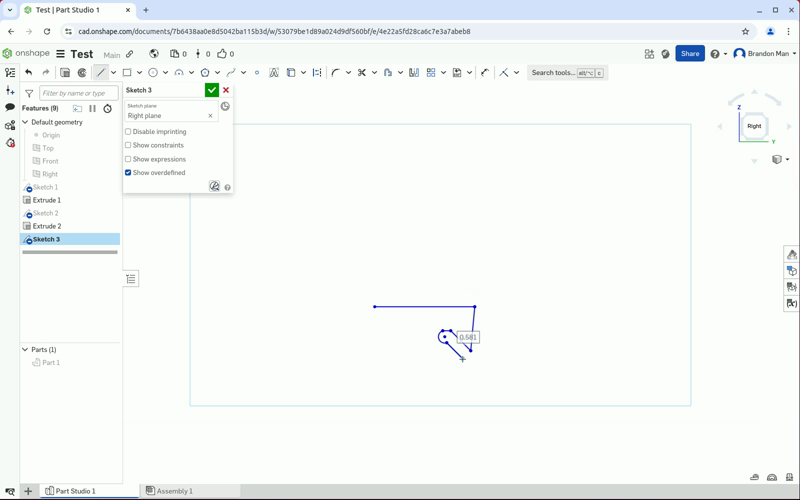
scroll(-6)
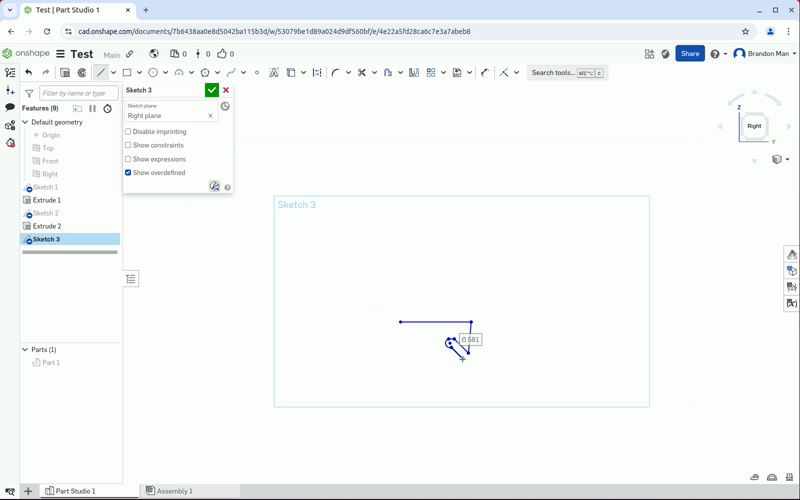
scroll(-6)
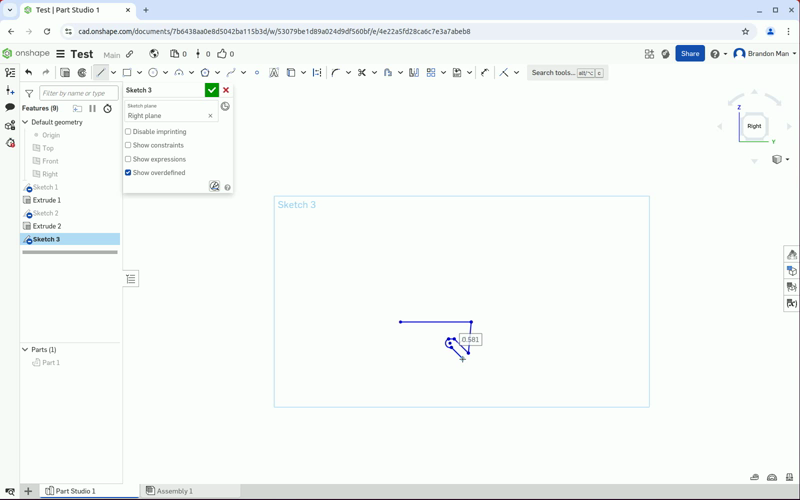
scroll(-6)
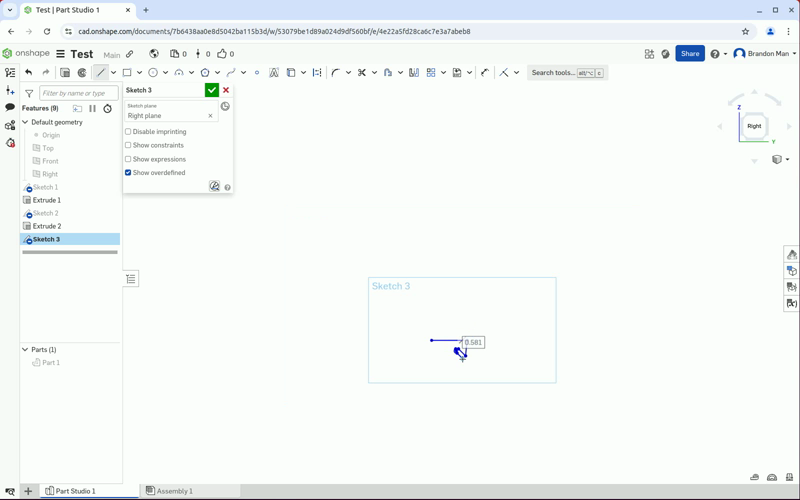
scroll(-6)
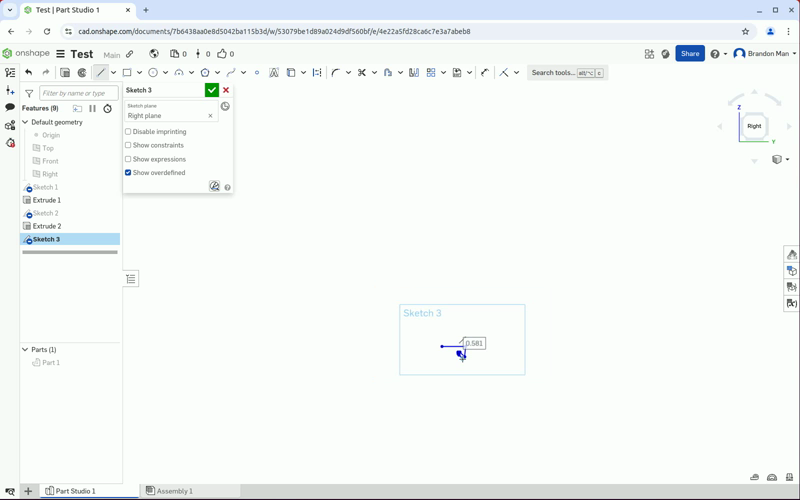
scroll(-6)
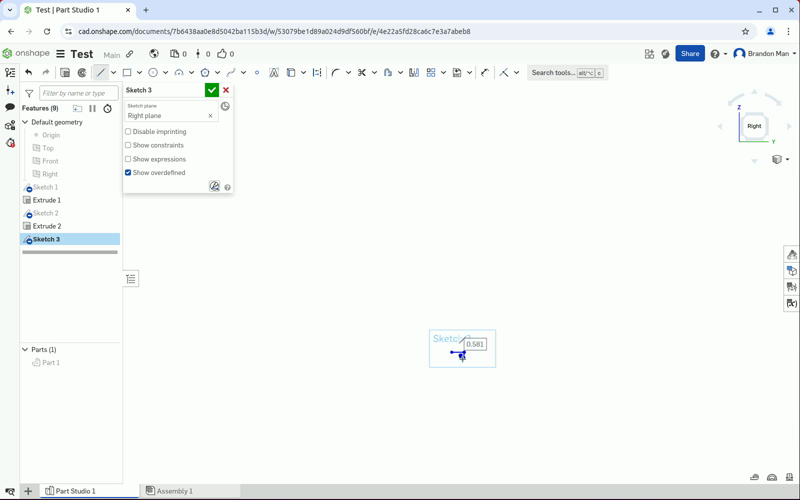
key_up(shift)
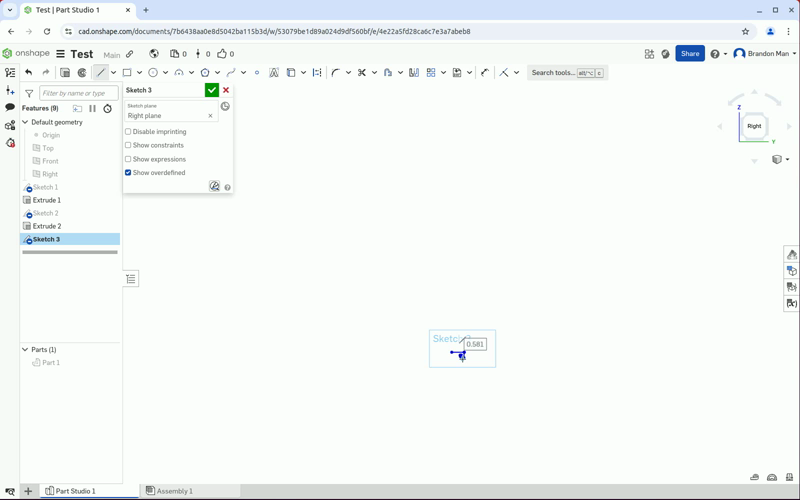
key(esc)
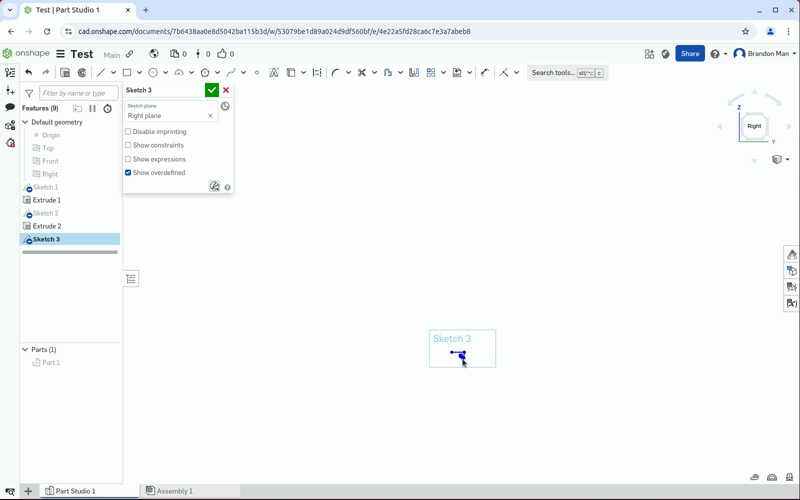
key(a)
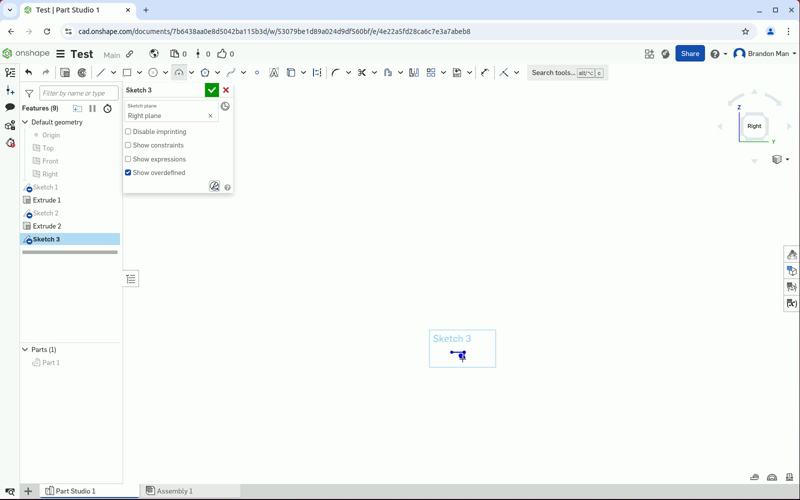
mouse_move(462, 358)
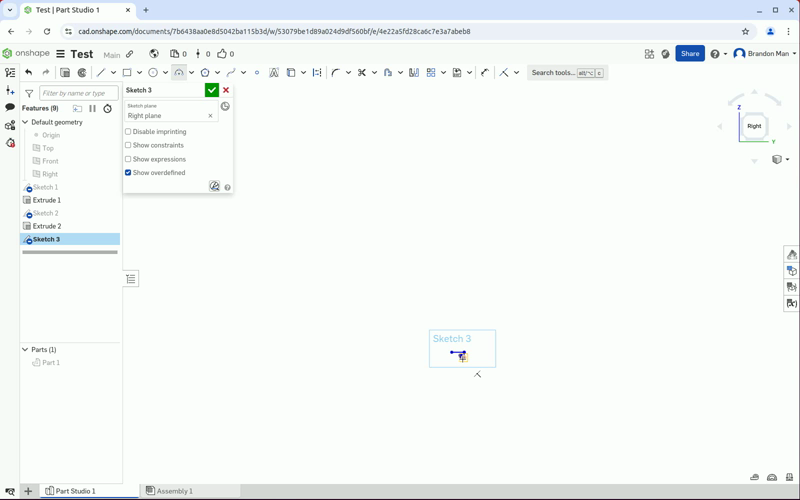
scroll(6)
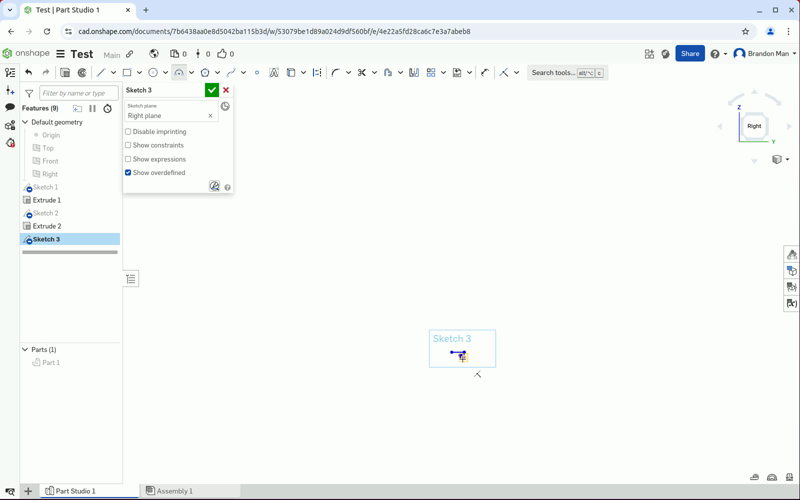
scroll(6)
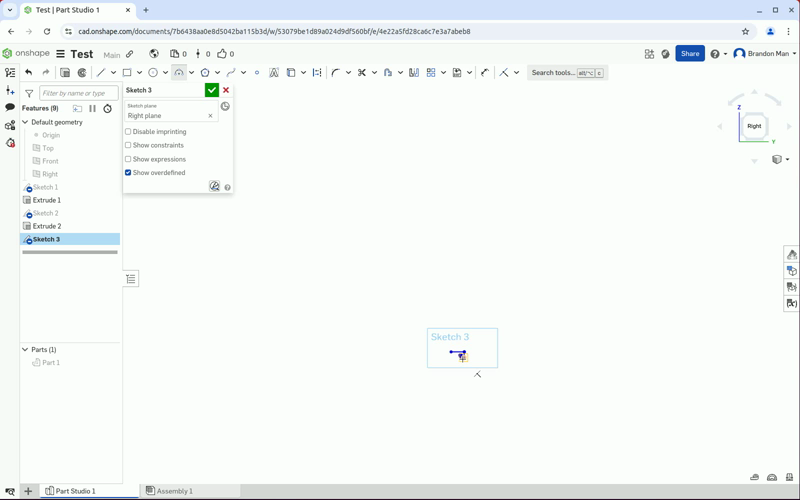
scroll(6)
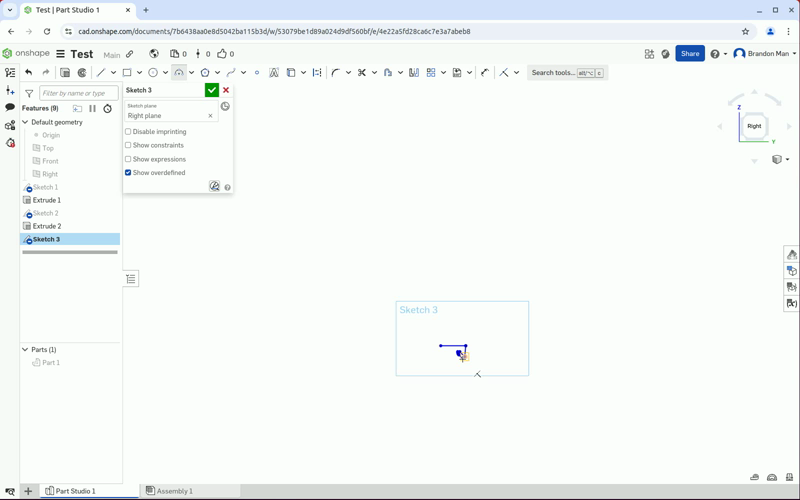
scroll(6)
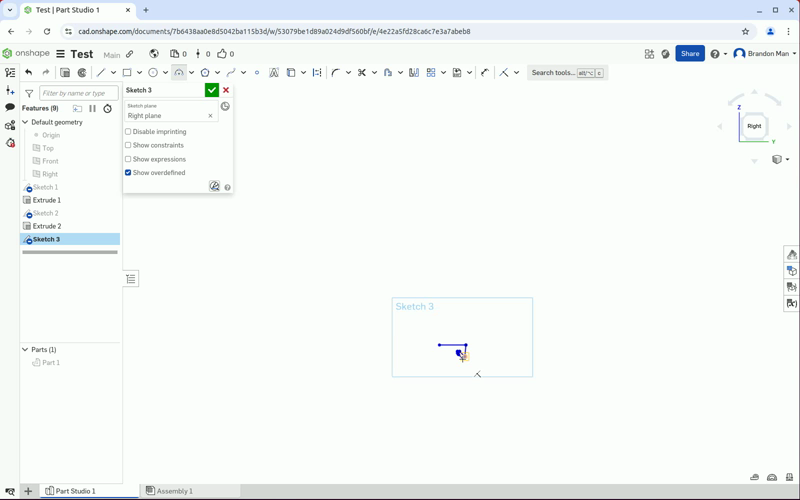
scroll(6)
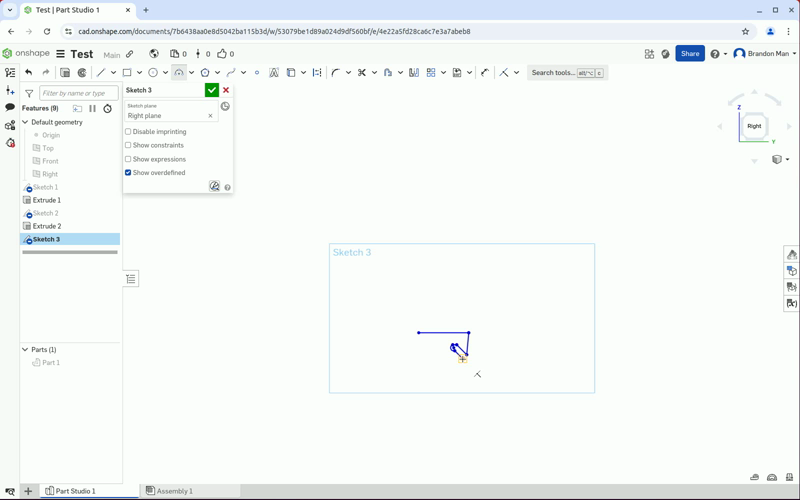
scroll(6)
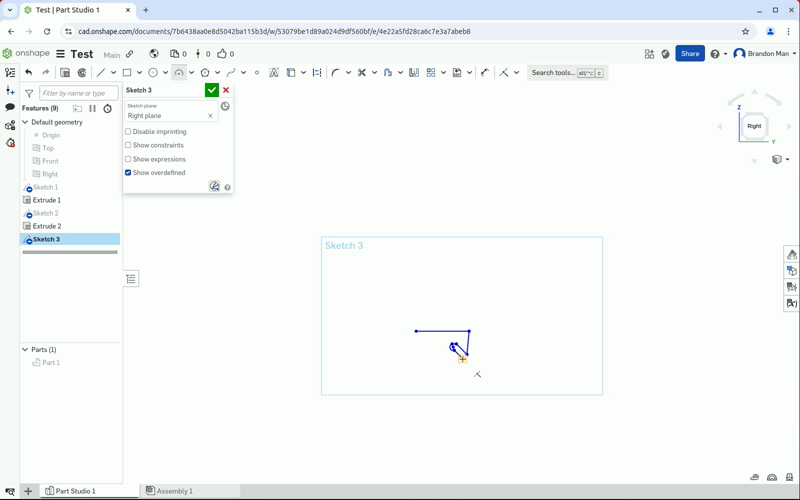
scroll(6)
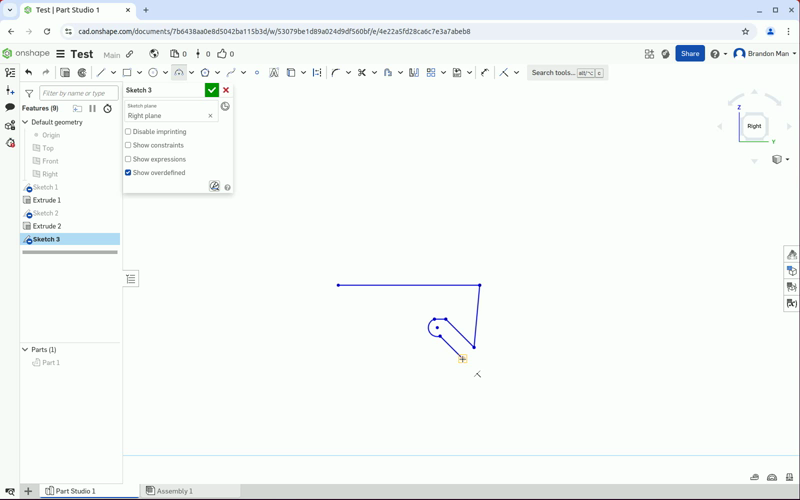
click(462, 358)
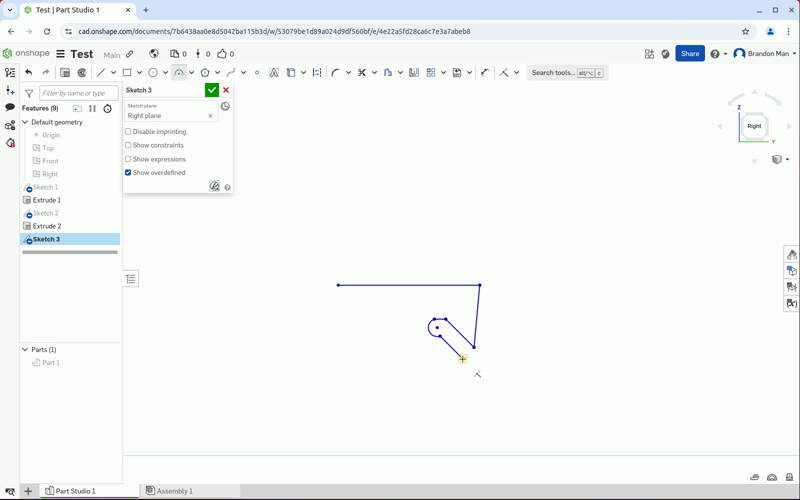
scroll(-6)
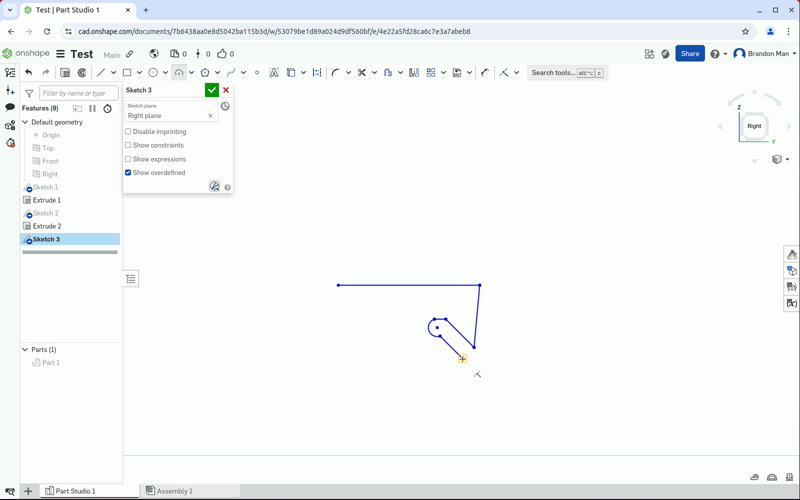
scroll(-6)
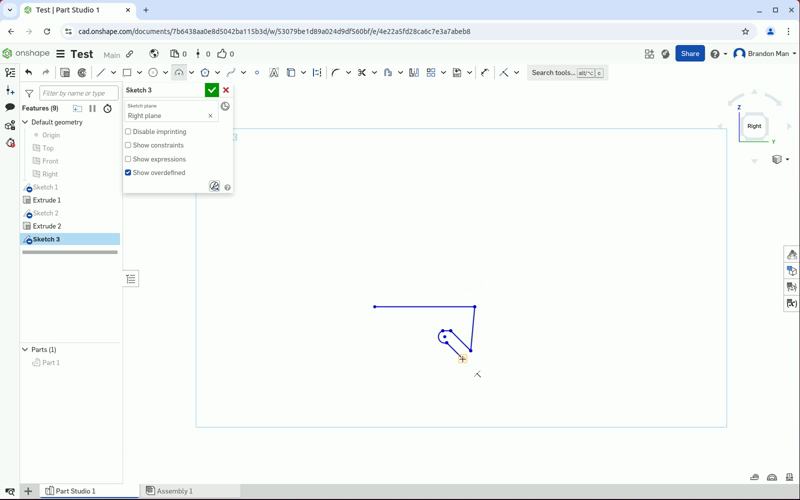
scroll(-6)
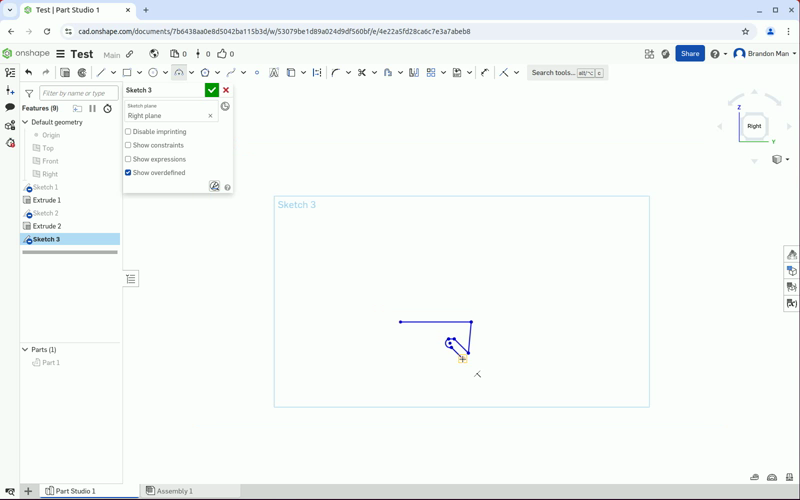
scroll(-6)
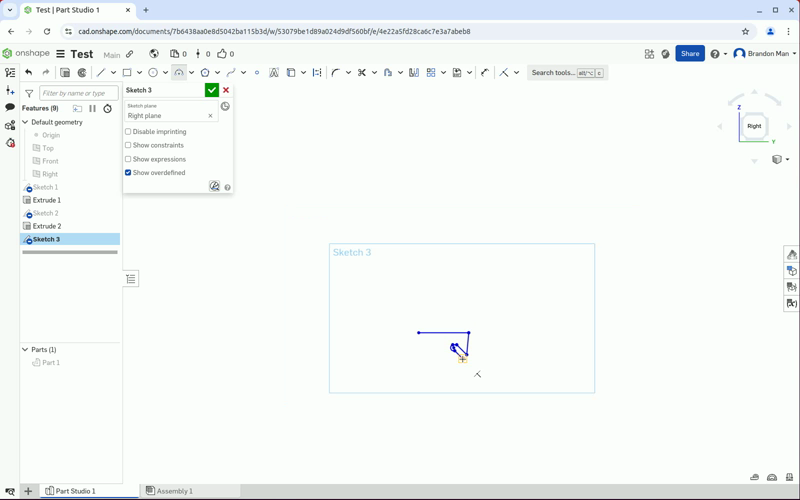
scroll(-6)
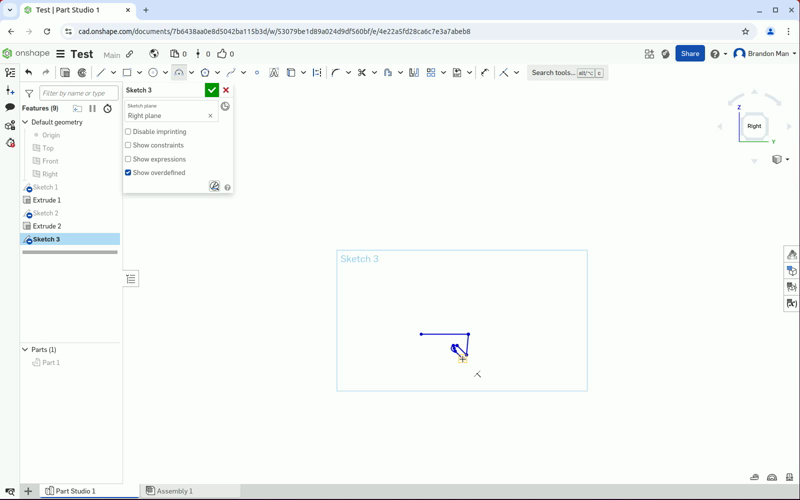
scroll(-6)
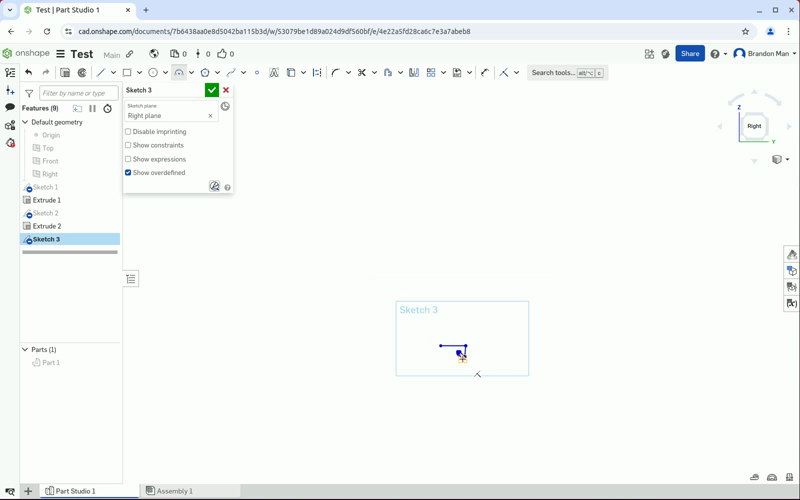
scroll(-6)
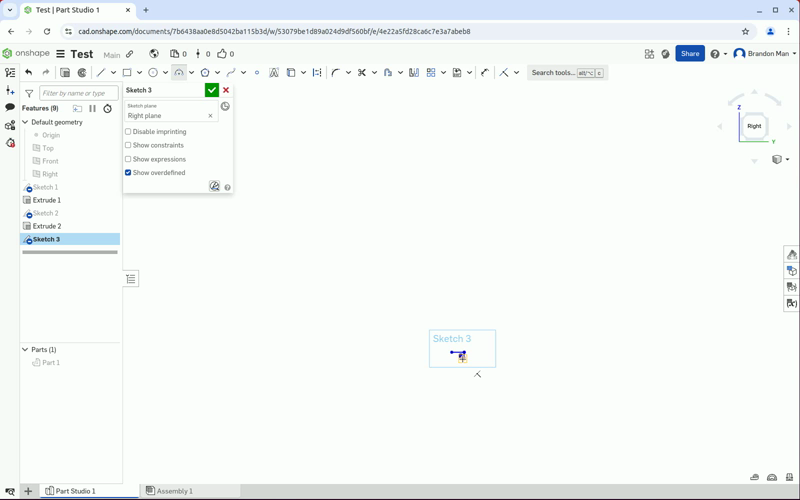
key_down(shift)
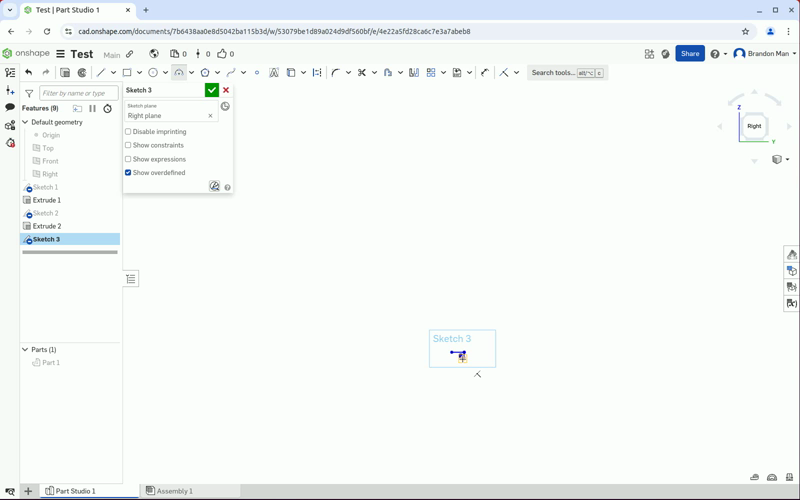
mouse_move(465, 357)
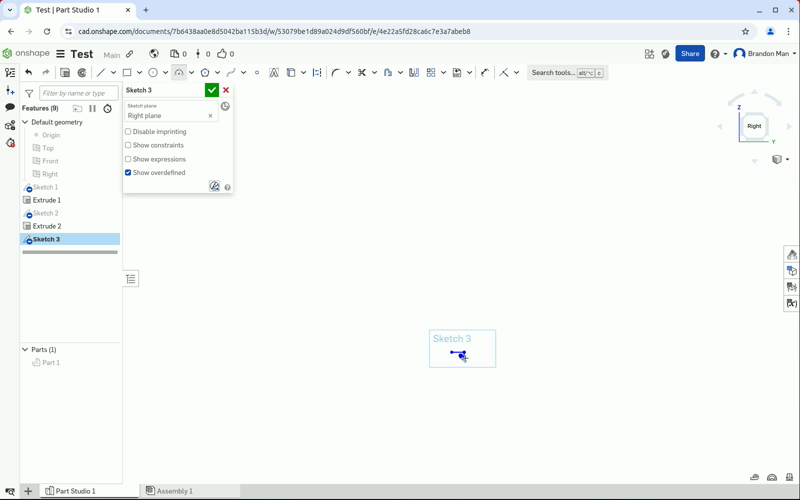
scroll(6)
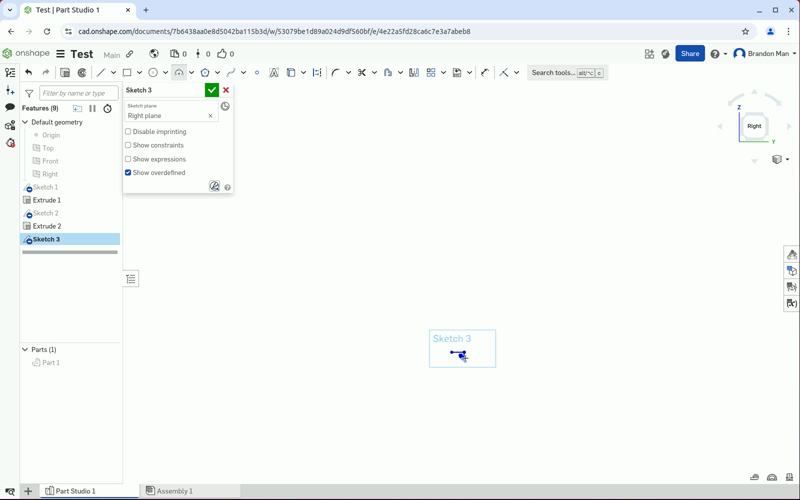
scroll(6)
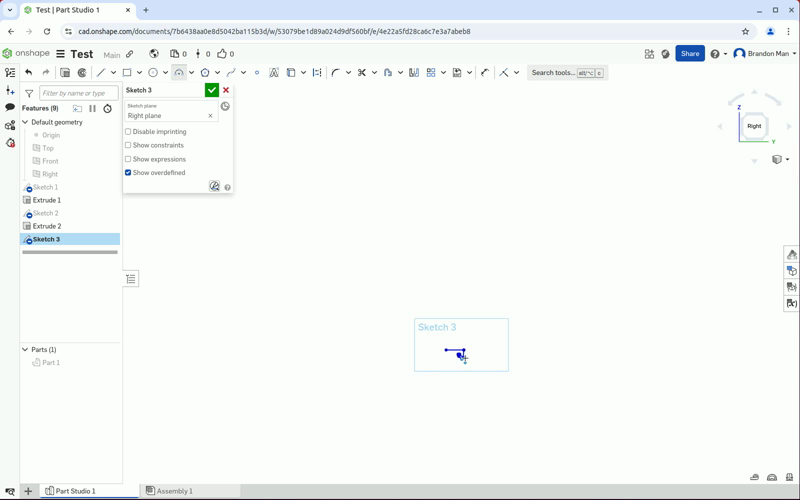
scroll(6)
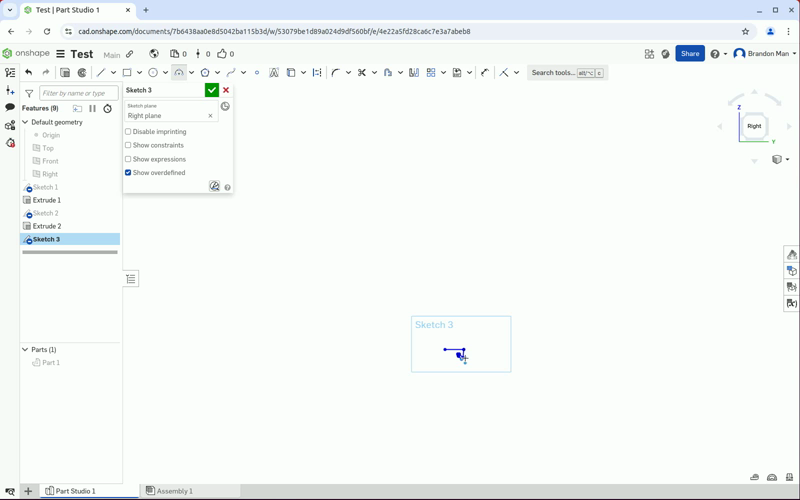
scroll(6)
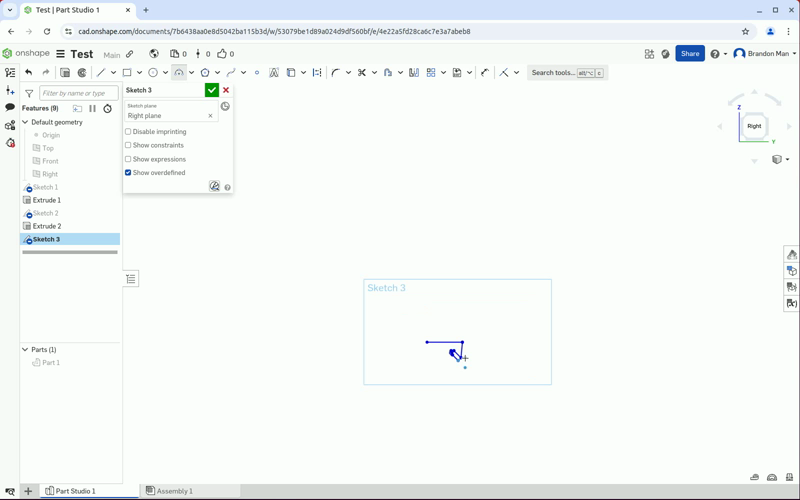
scroll(6)
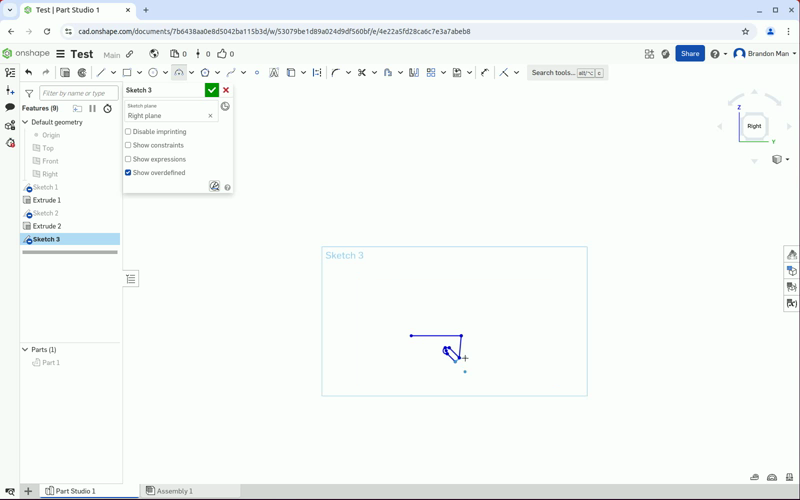
scroll(6)
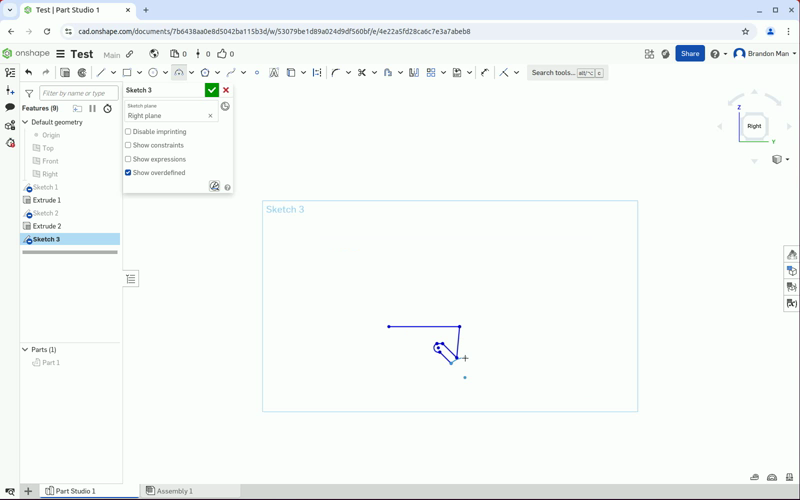
scroll(6)
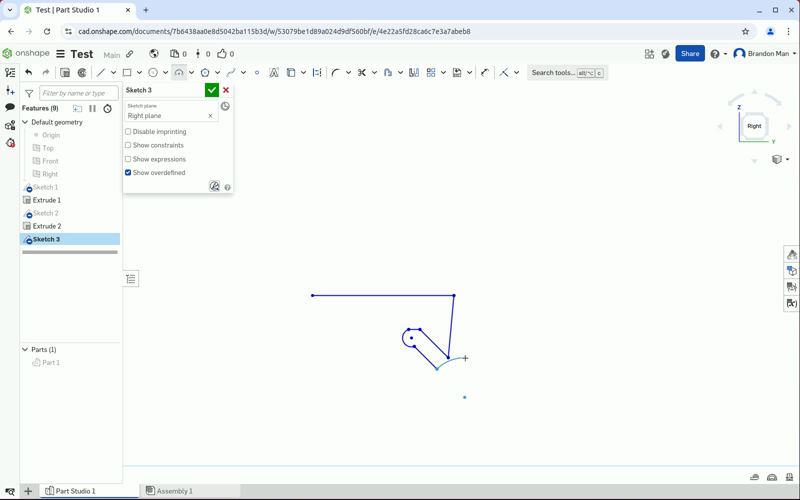
click(465, 357)
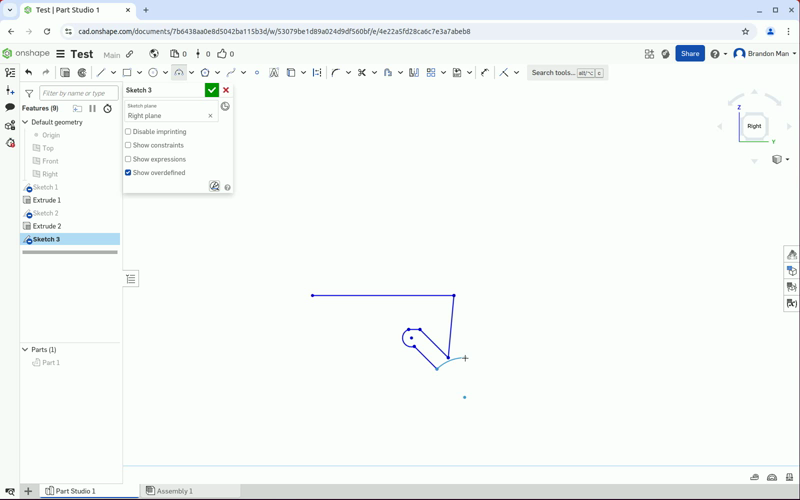
scroll(-6)
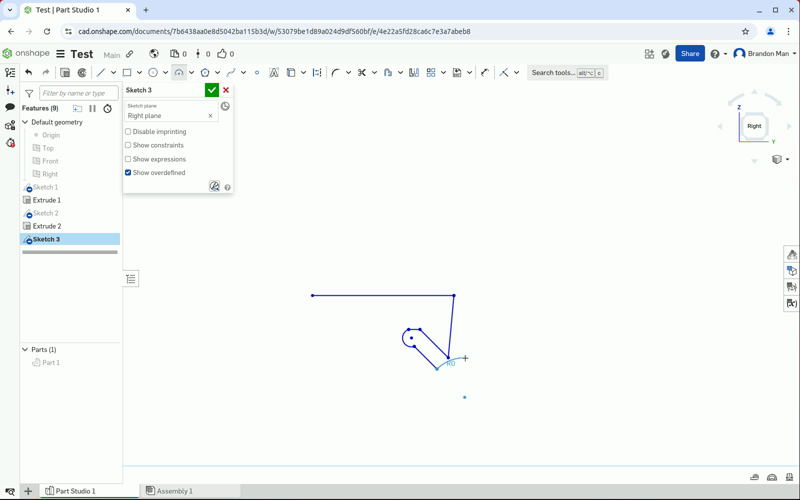
scroll(-6)
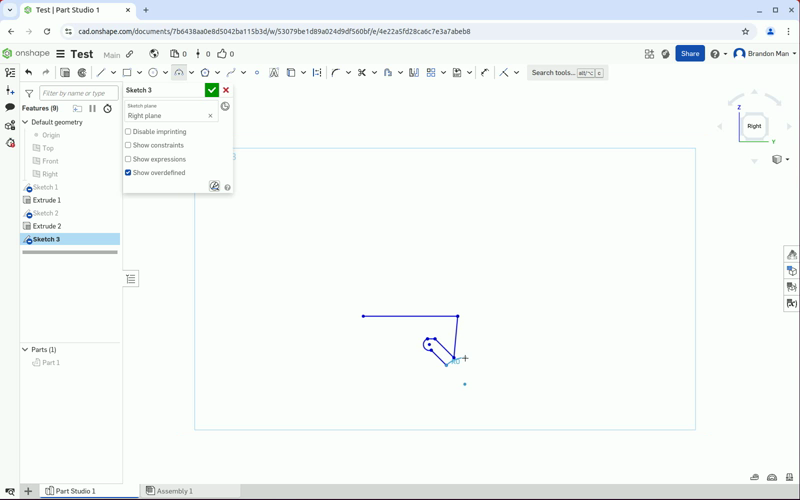
scroll(-6)
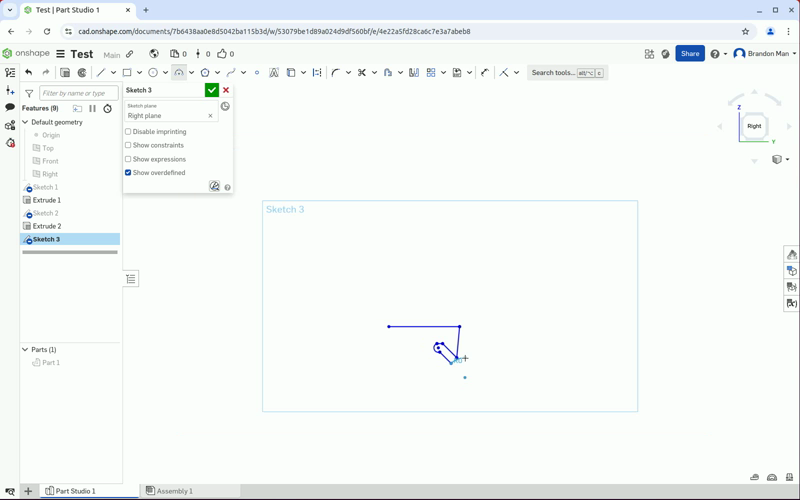
scroll(-6)
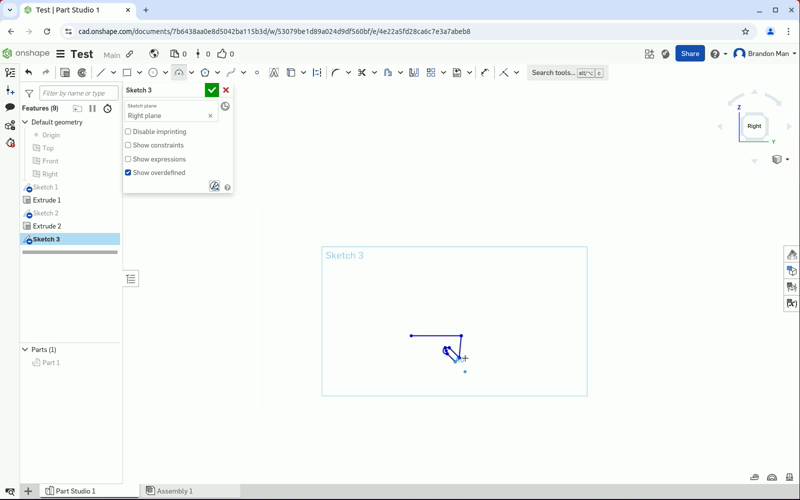
scroll(-6)
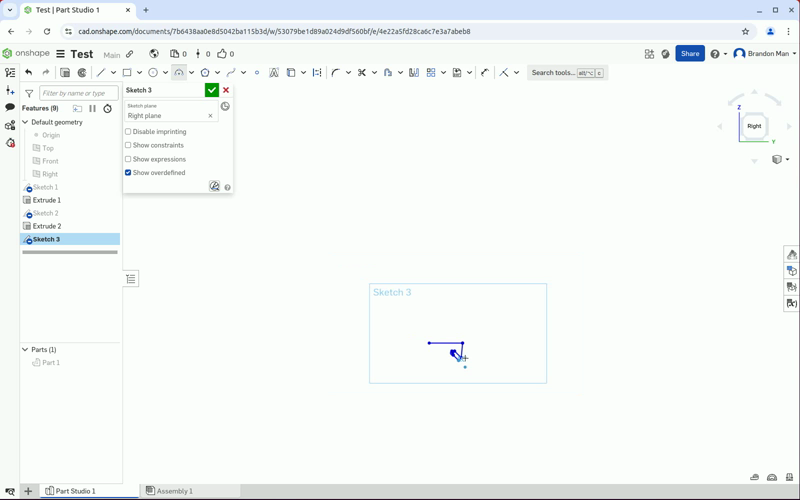
scroll(-6)
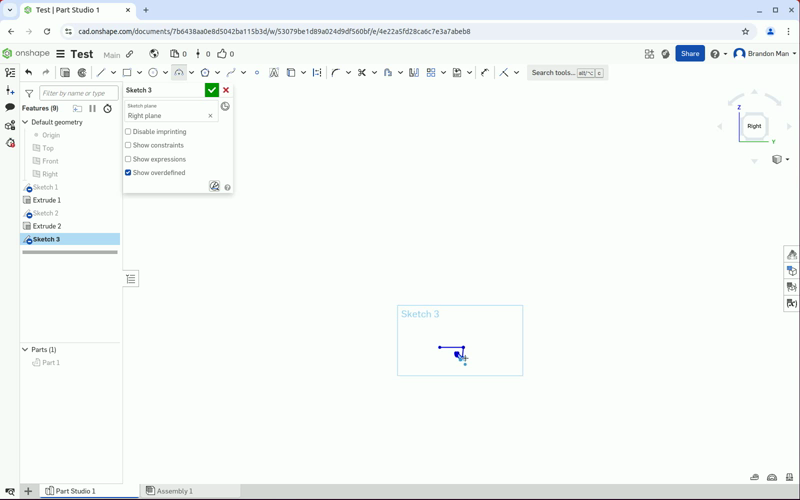
scroll(-6)
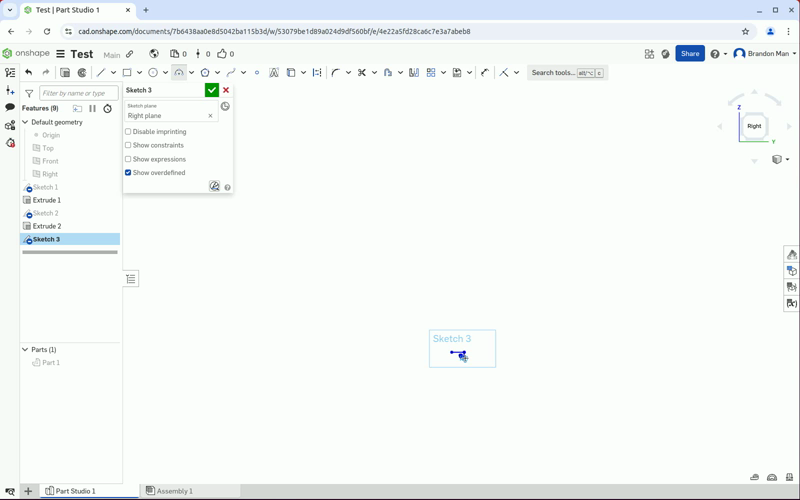
mouse_move(464, 359)
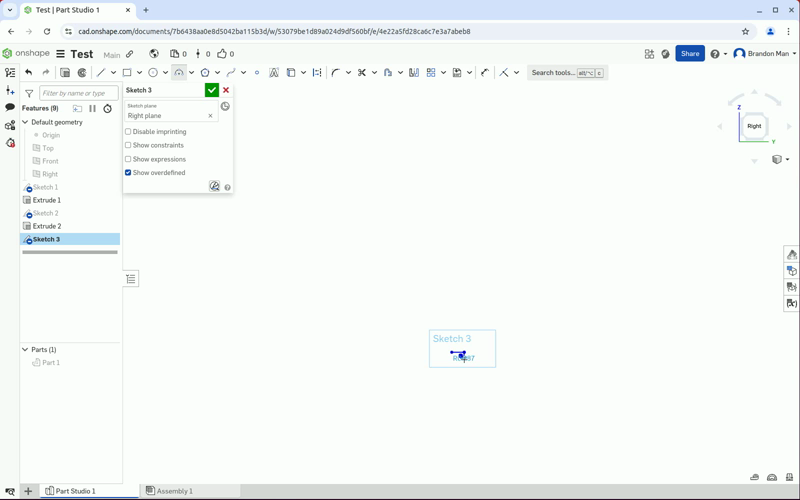
scroll(6)
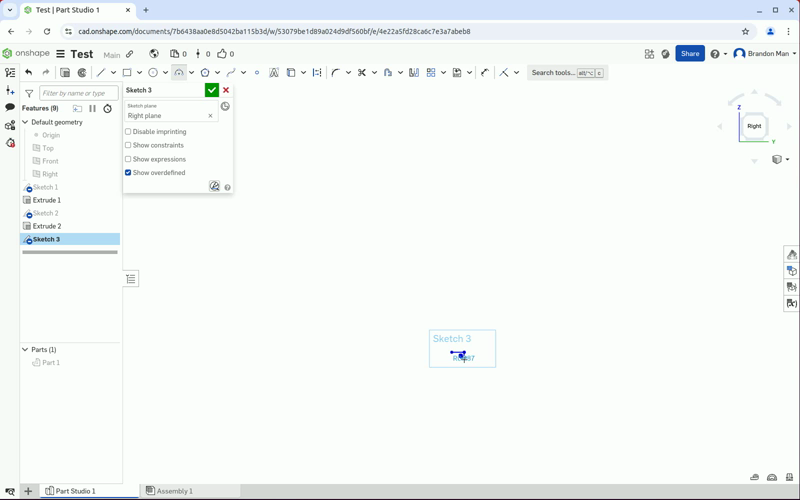
scroll(6)
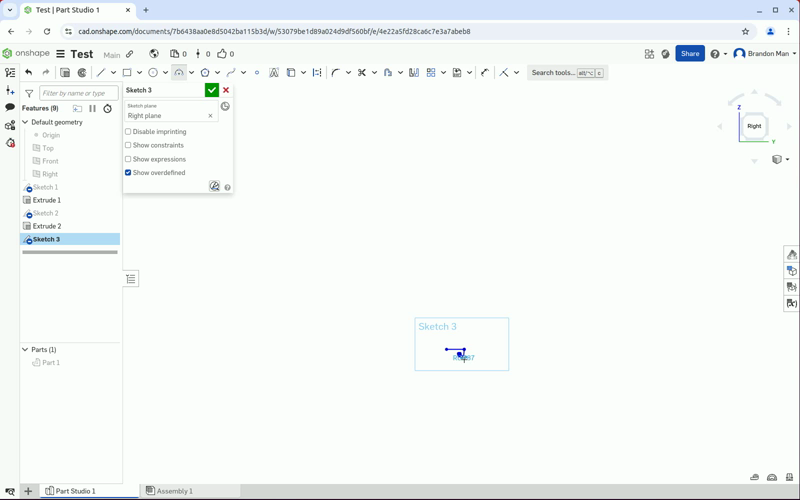
scroll(6)
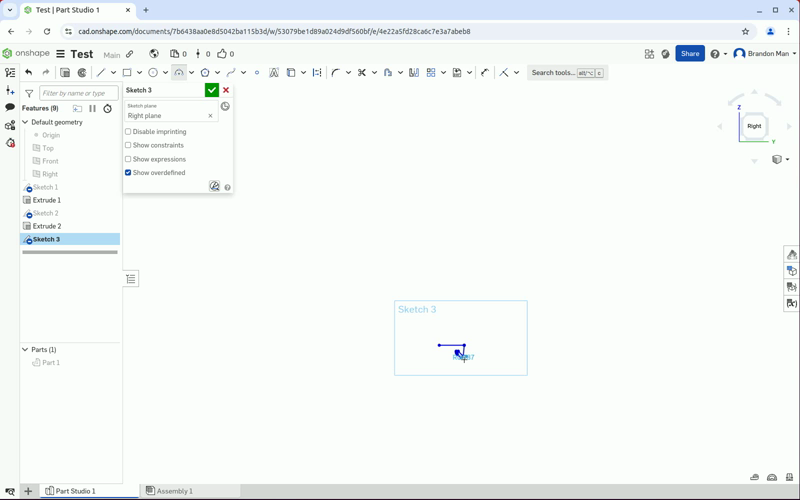
scroll(6)
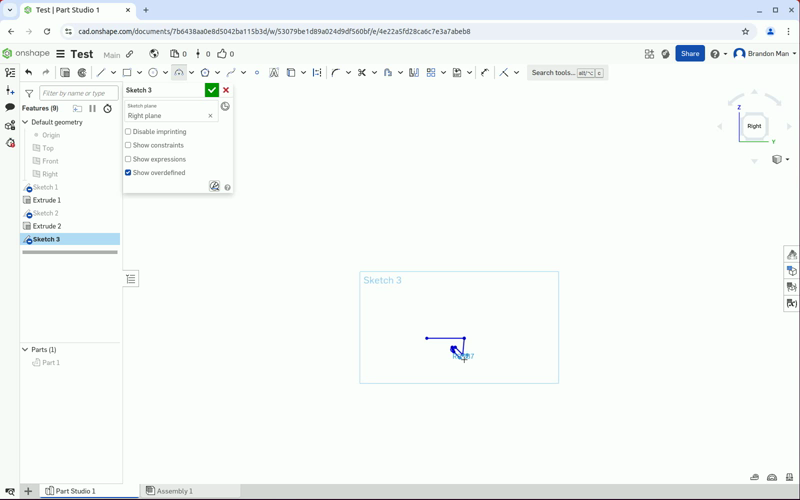
scroll(6)
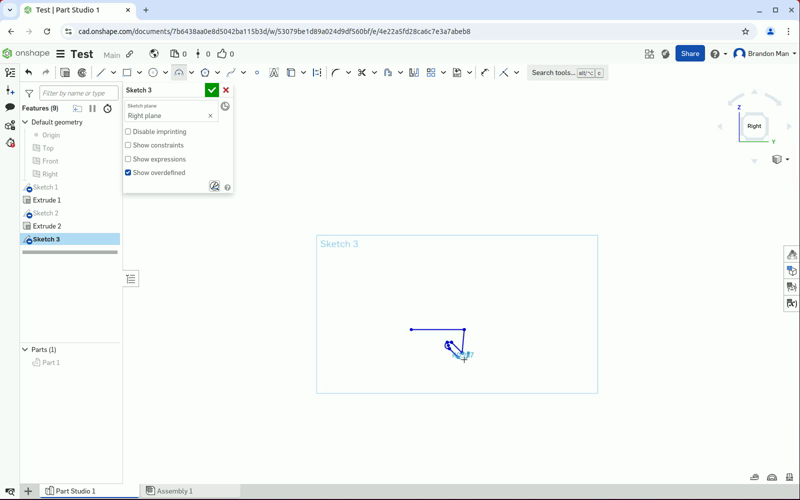
scroll(6)
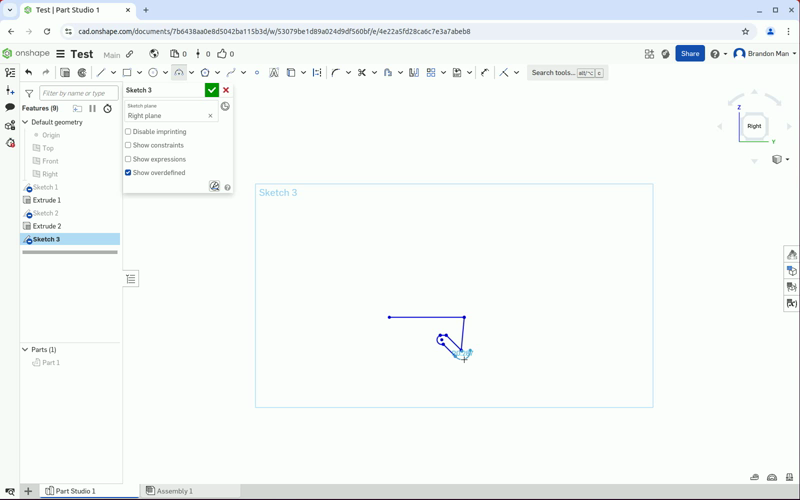
scroll(6)
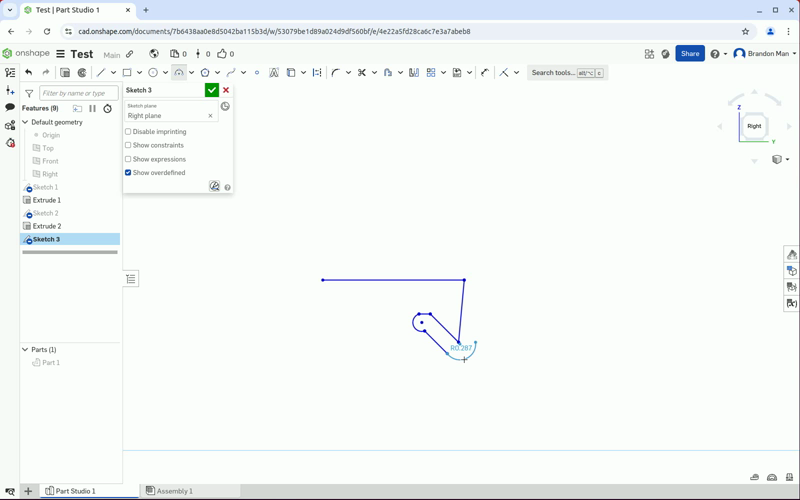
click(464, 359)
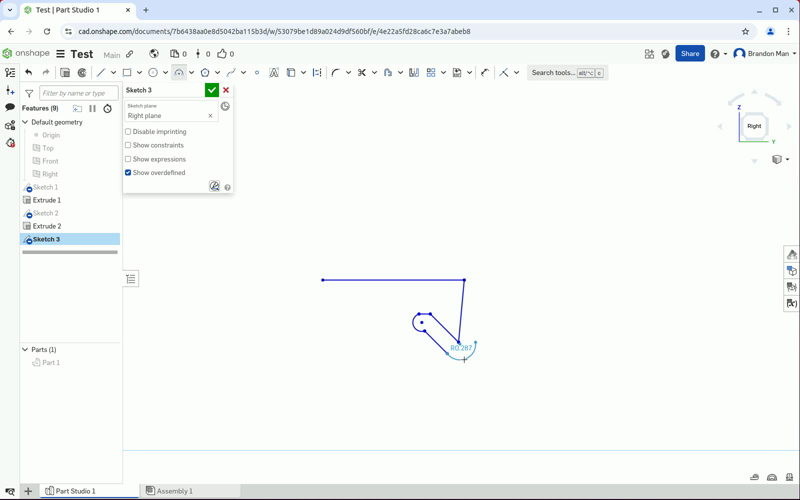
scroll(-6)
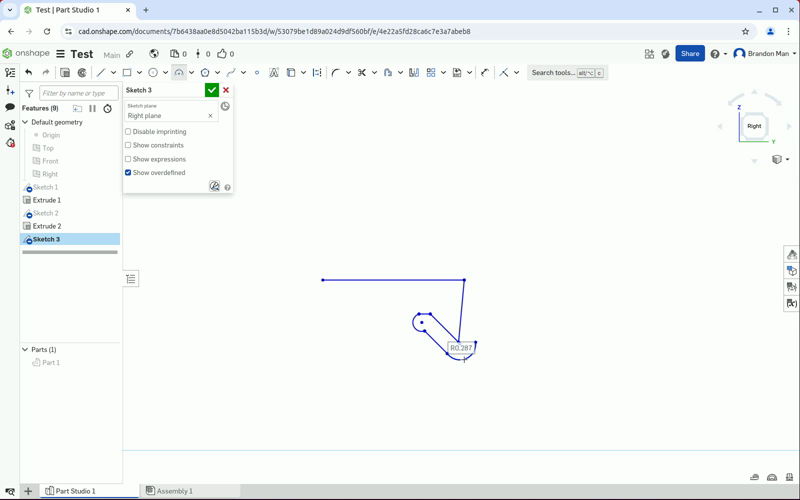
scroll(-6)
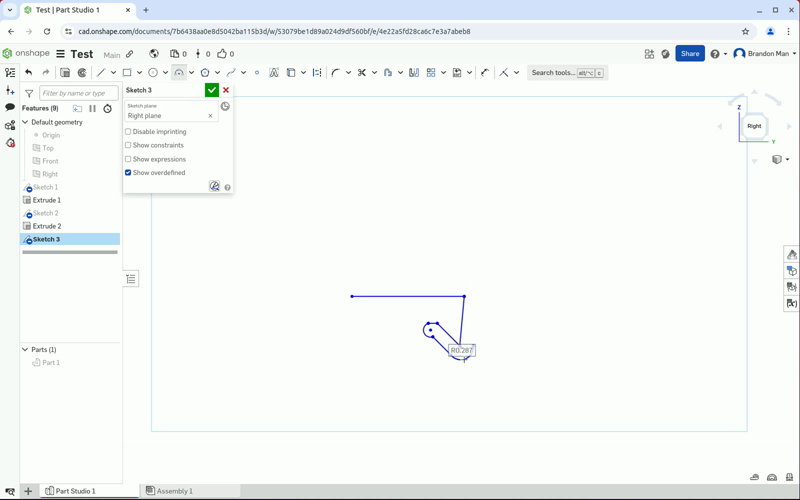
scroll(-6)
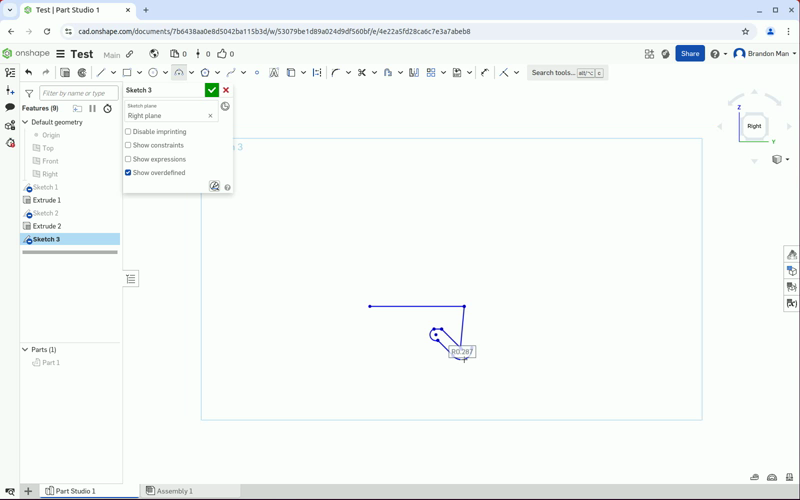
scroll(-6)
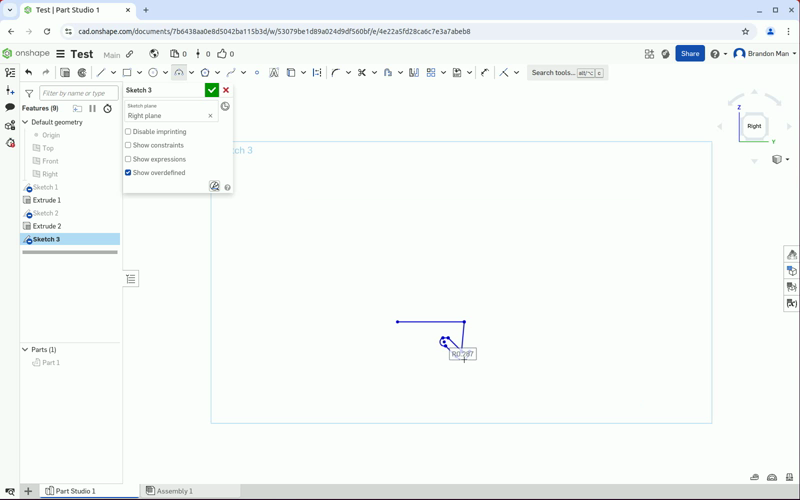
scroll(-6)
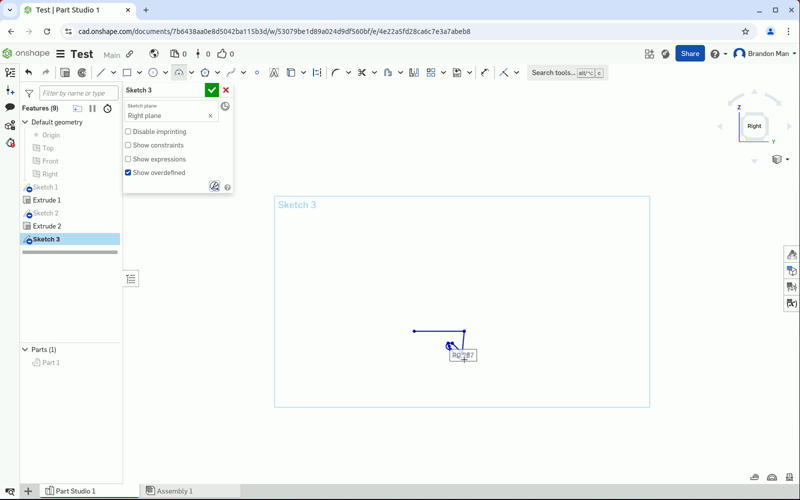
scroll(-6)
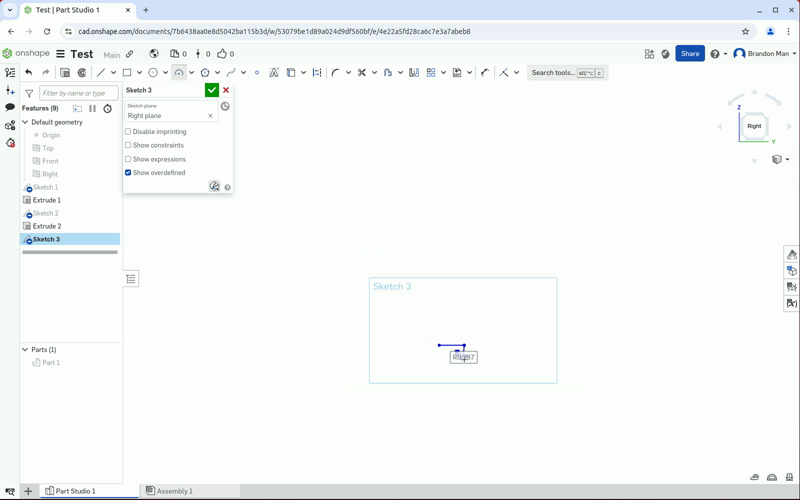
scroll(-6)
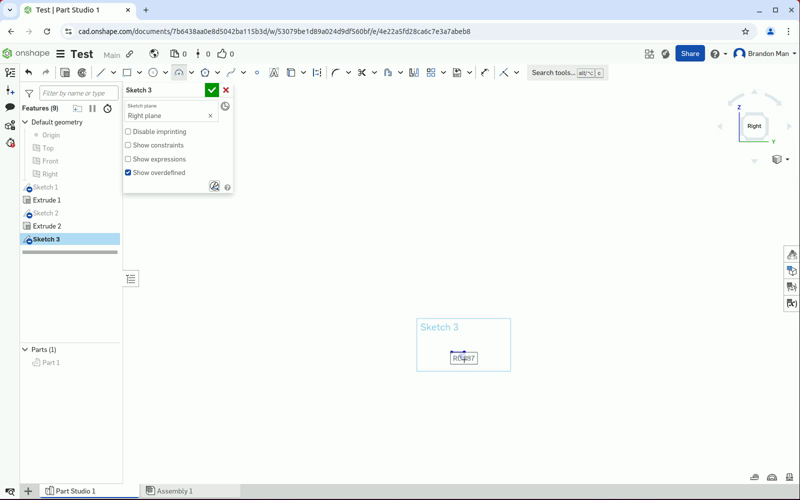
key_up(shift)
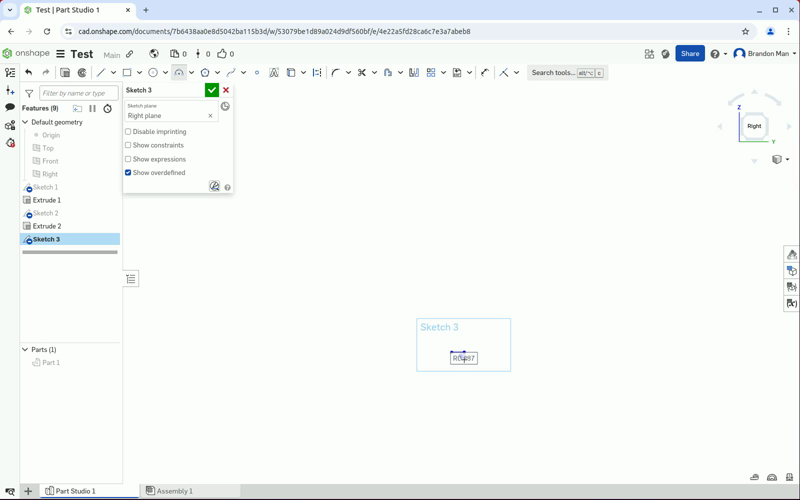
key(esc)
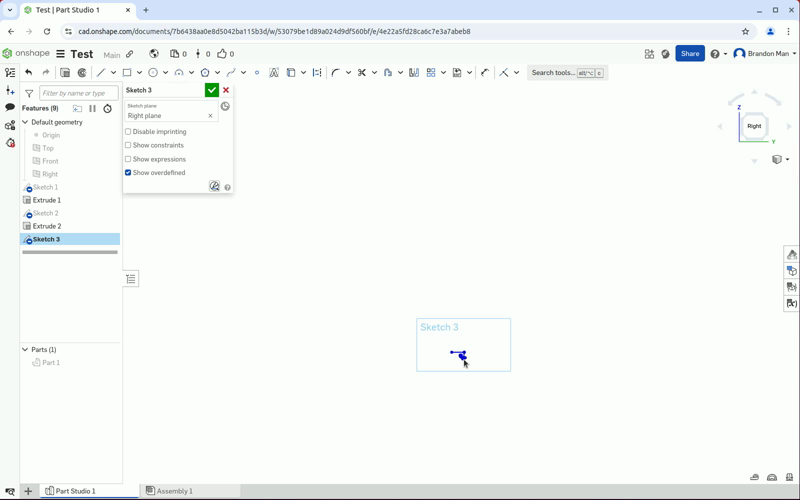
key(l)
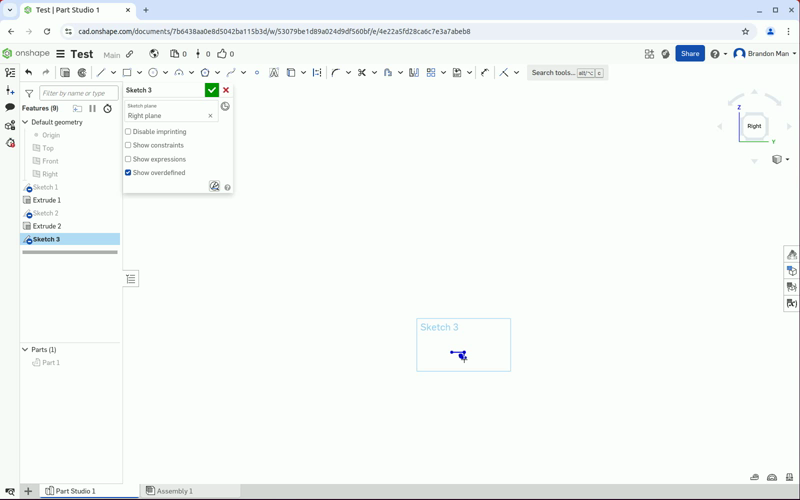
mouse_move(465, 357)
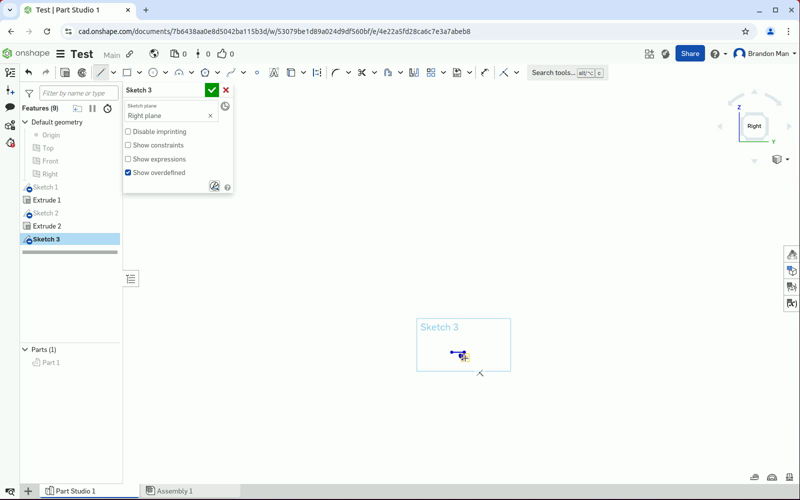
scroll(6)
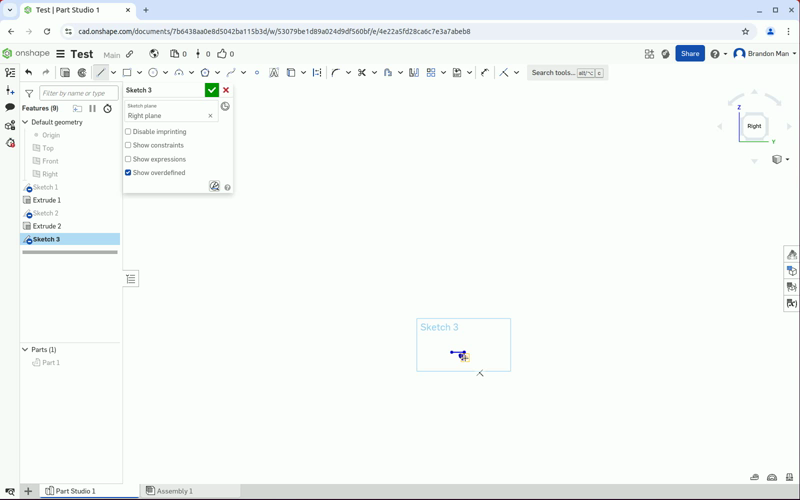
scroll(6)
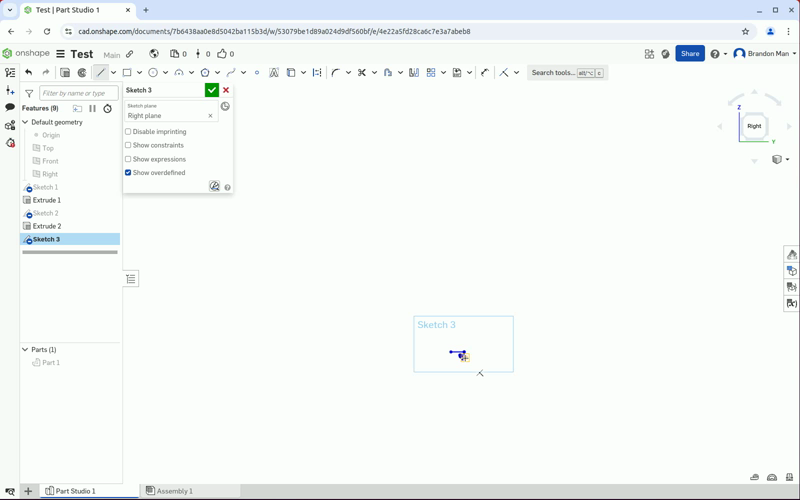
scroll(6)
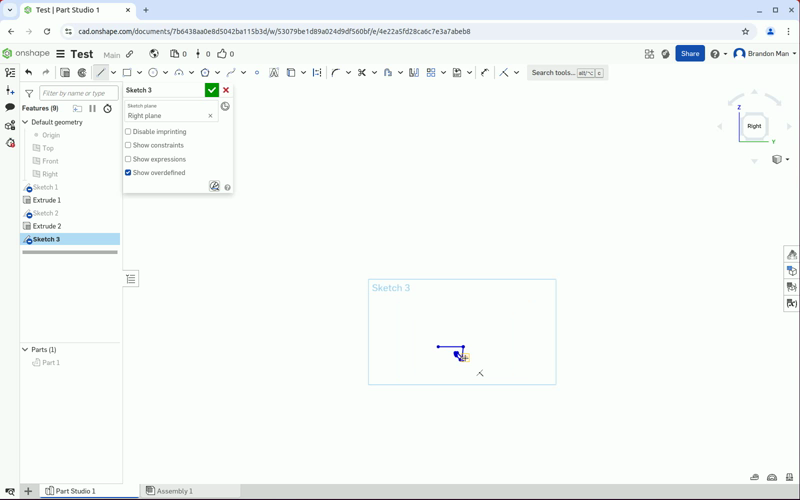
scroll(6)
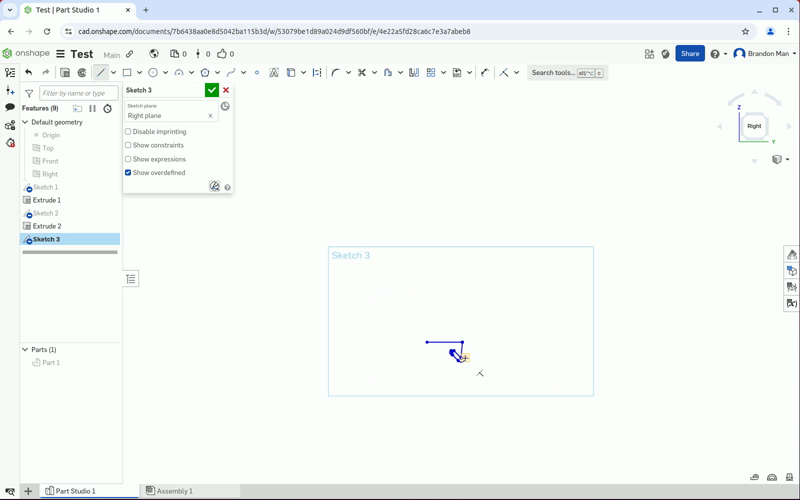
scroll(6)
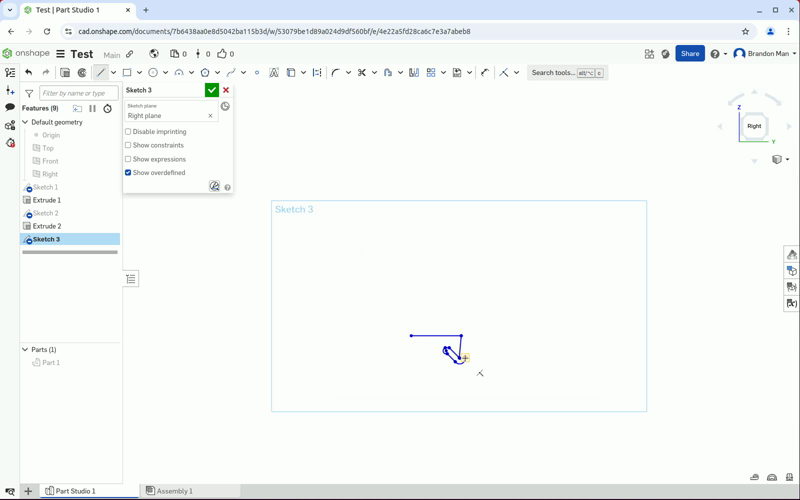
scroll(6)
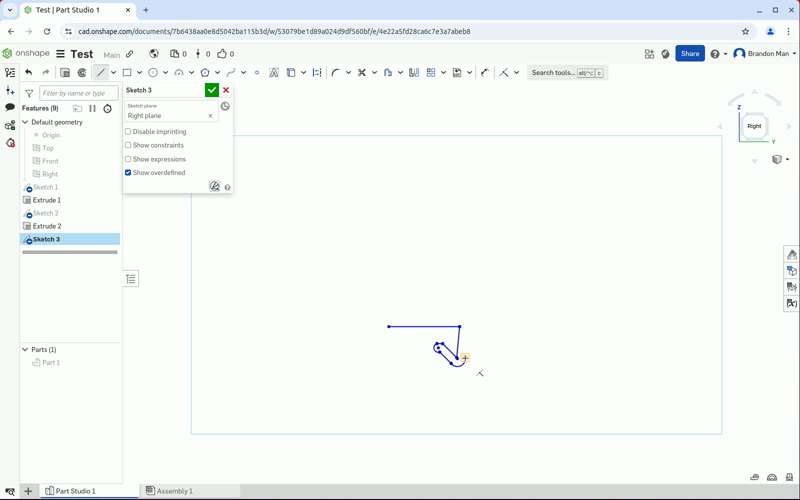
scroll(6)
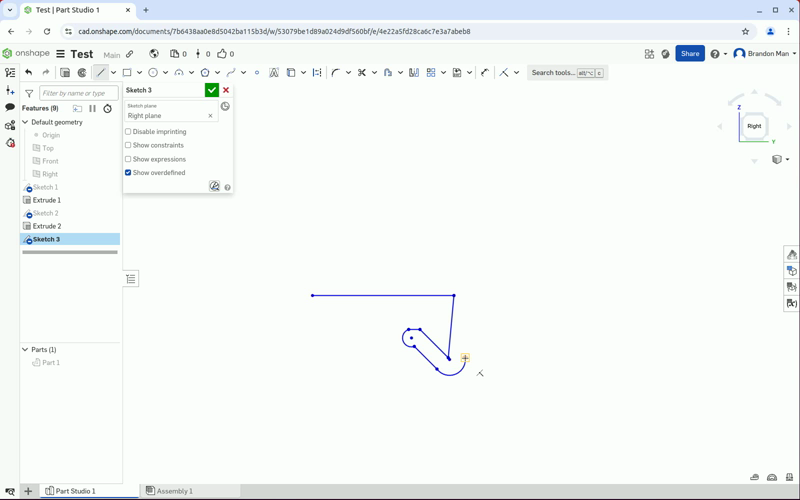
click(465, 357)
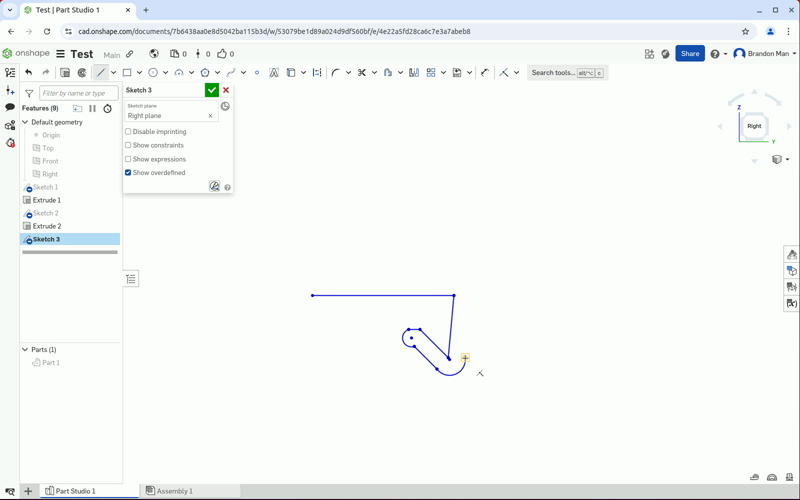
scroll(-6)
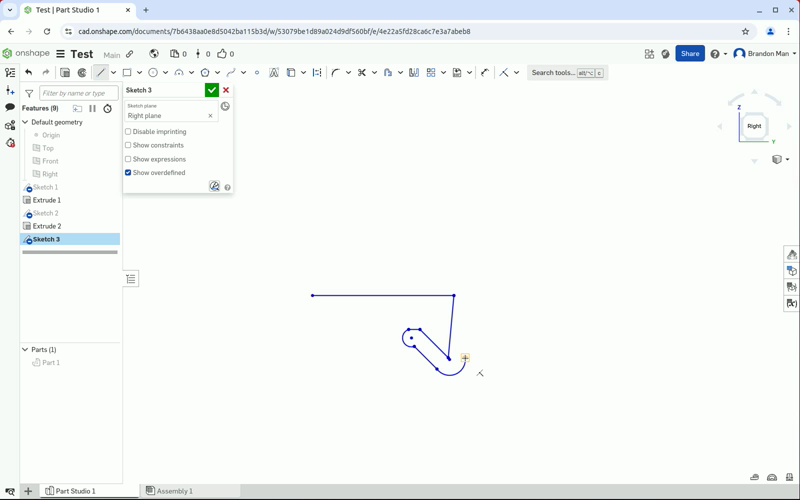
scroll(-6)
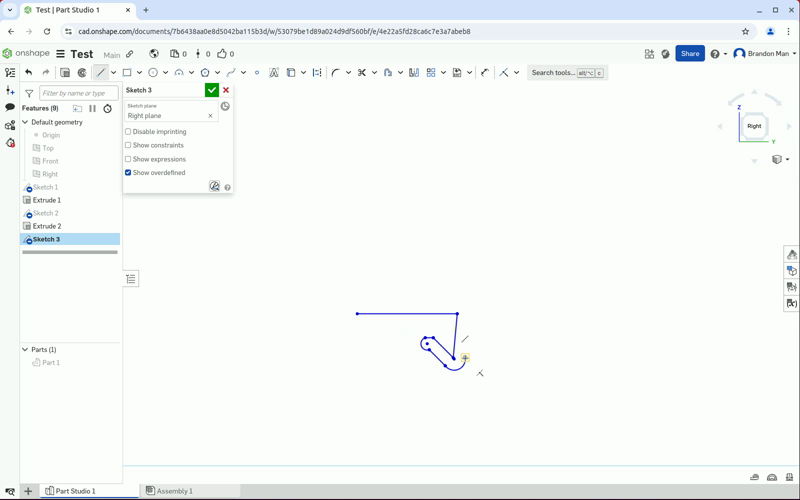
scroll(-6)
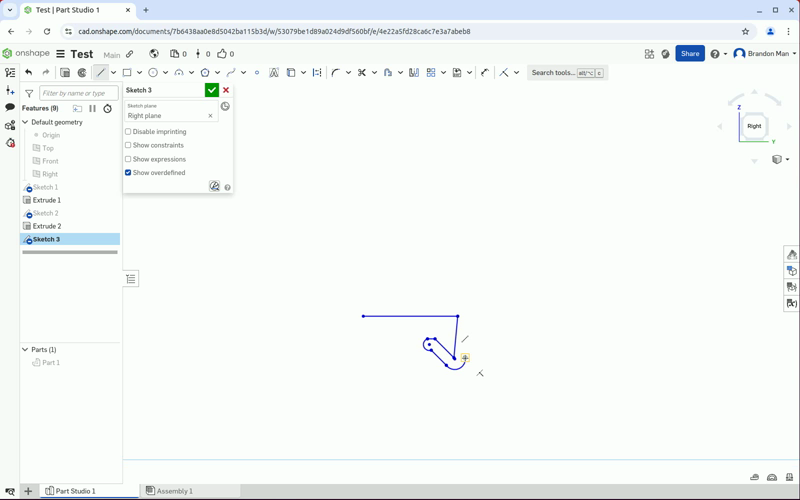
scroll(-6)
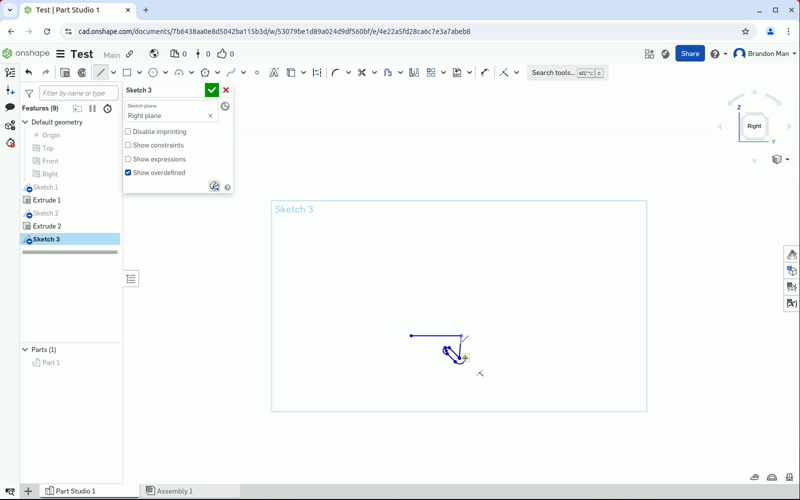
scroll(-6)
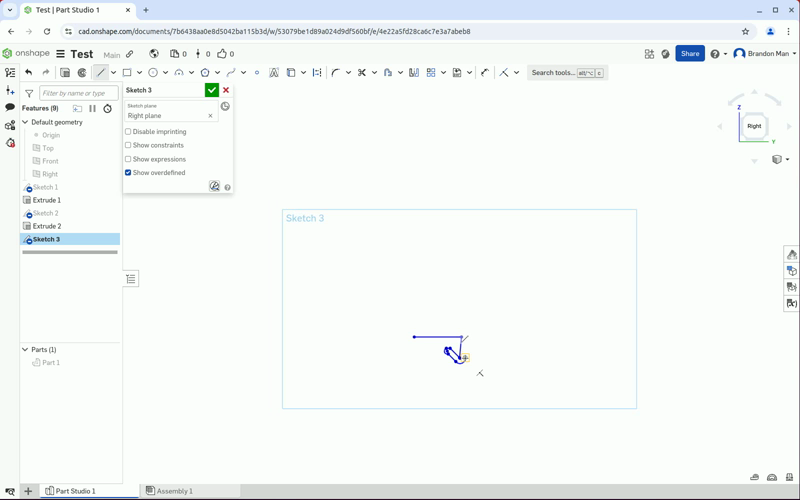
scroll(-6)
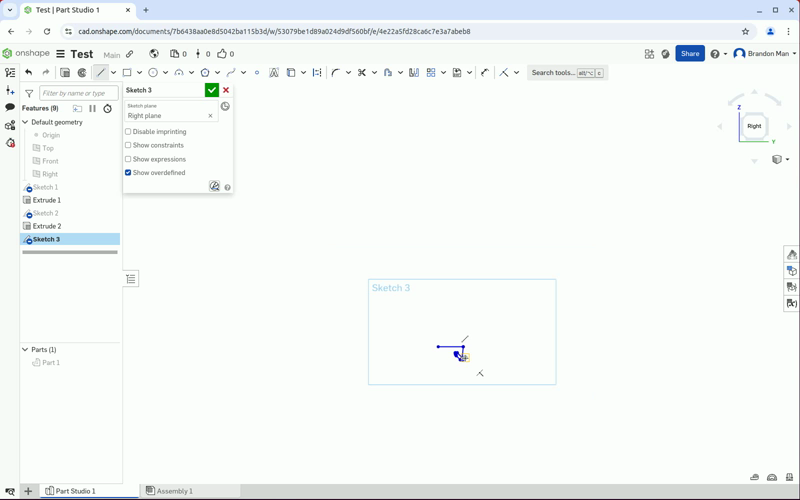
scroll(-6)
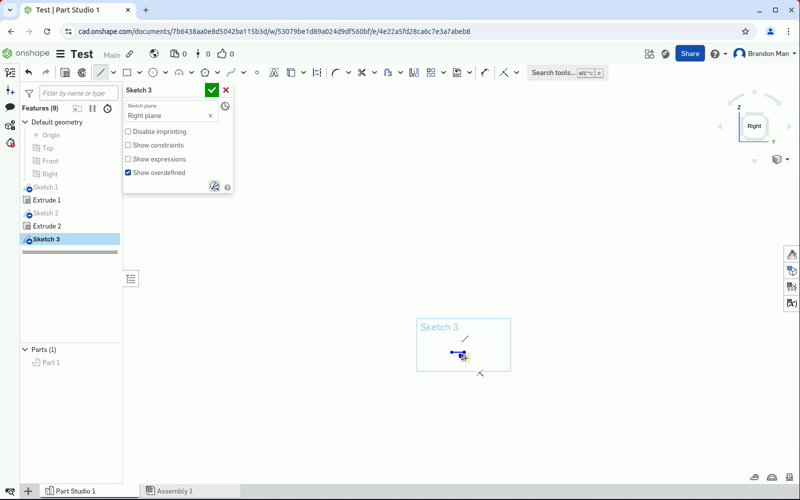
key_down(shift)
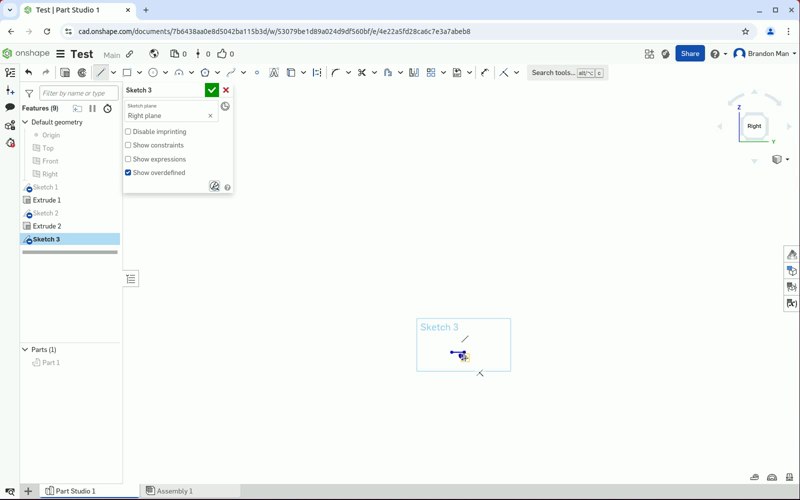
mouse_move(495, 357)
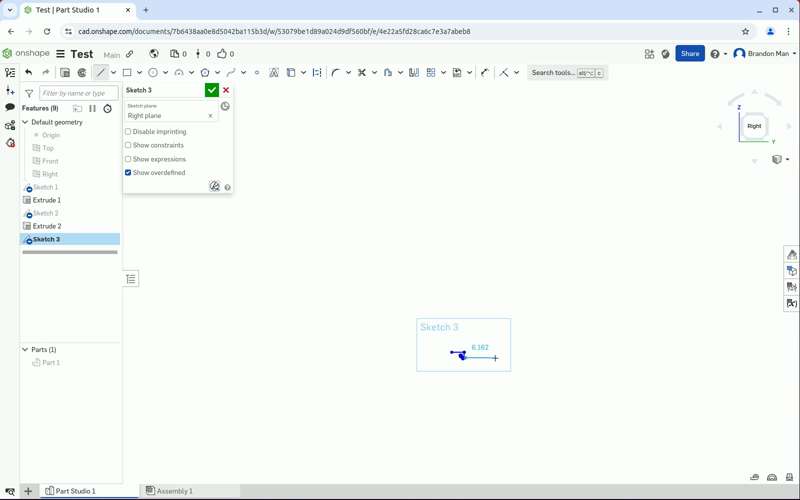
mouse_move(465, 351)
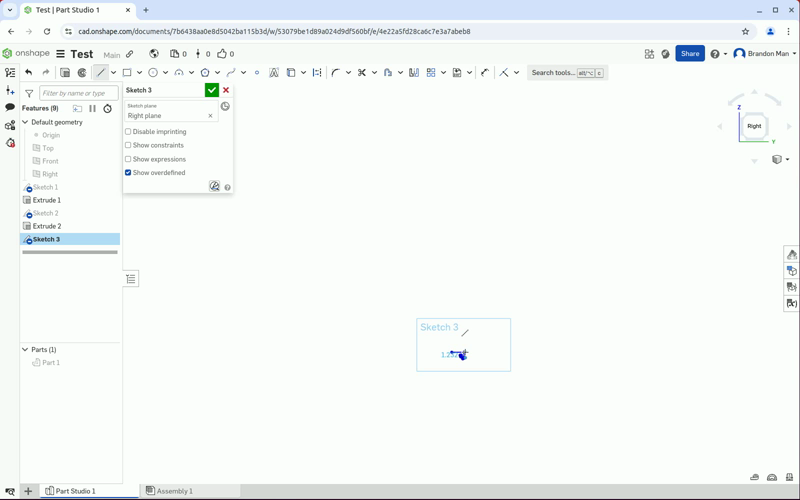
scroll(6)
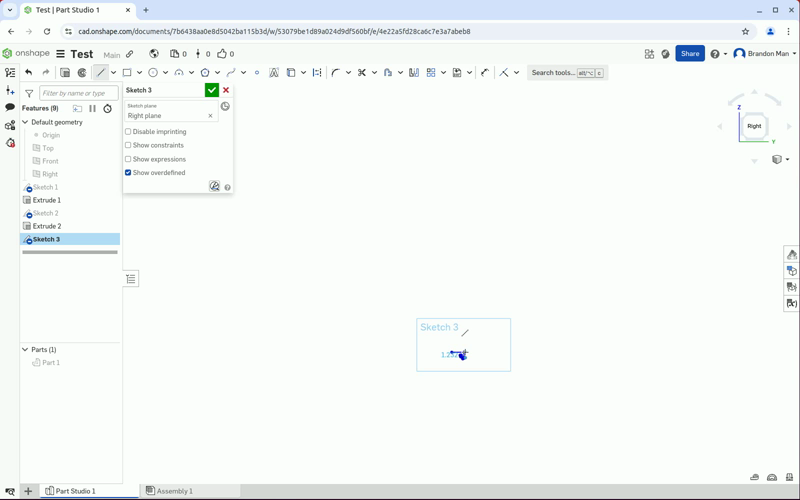
scroll(6)
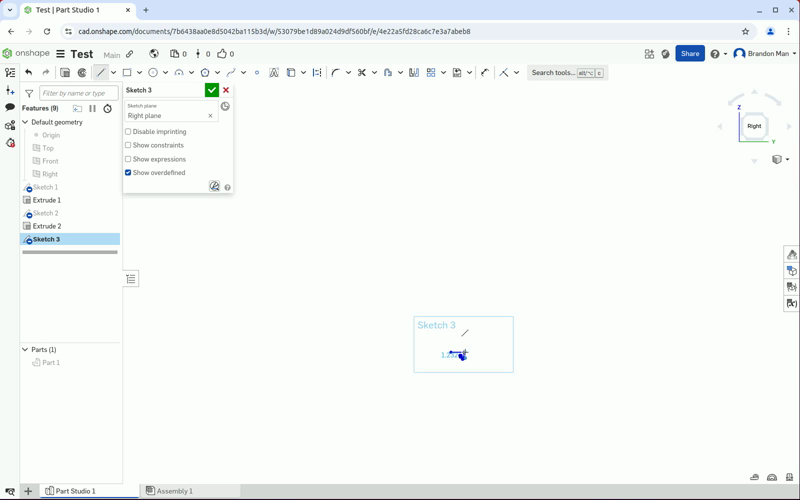
scroll(6)
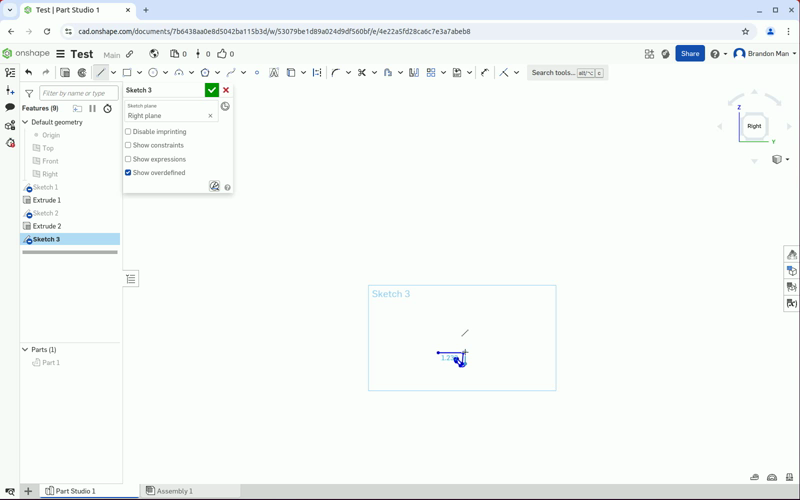
scroll(6)
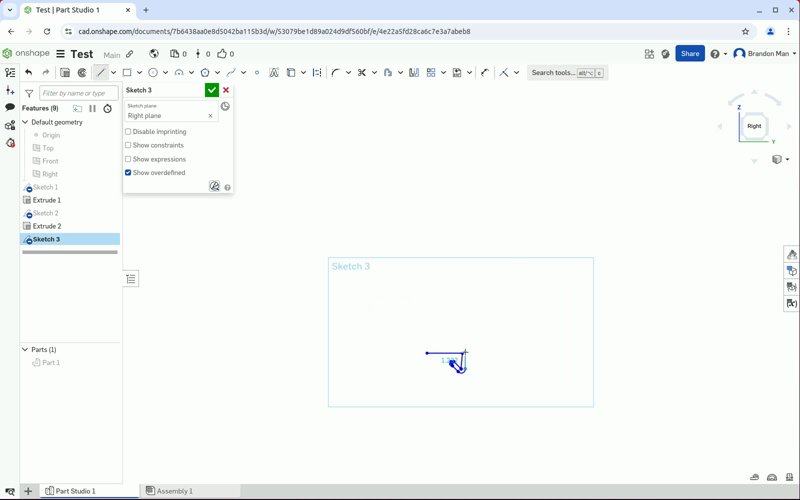
scroll(6)
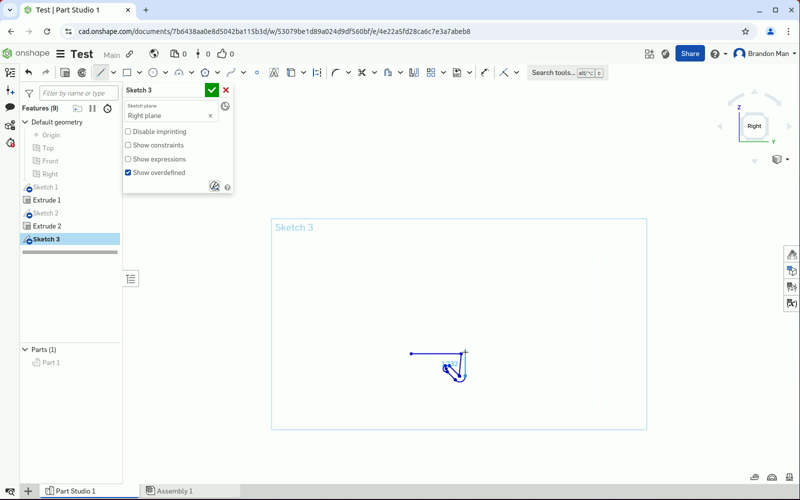
scroll(6)
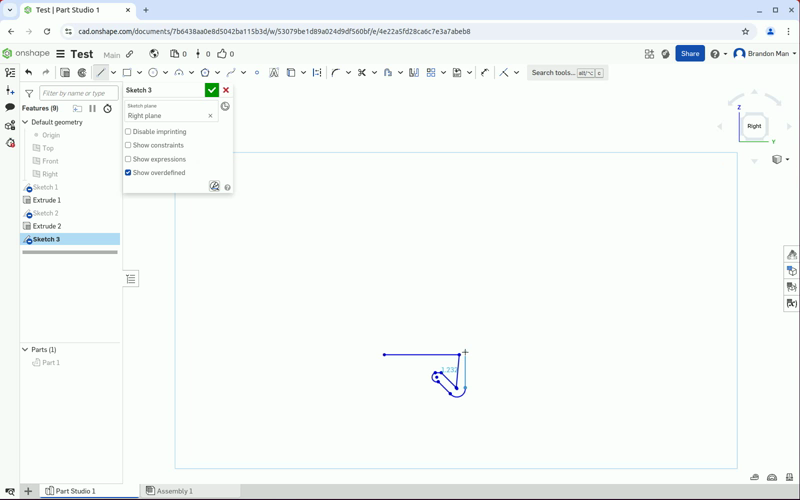
scroll(6)
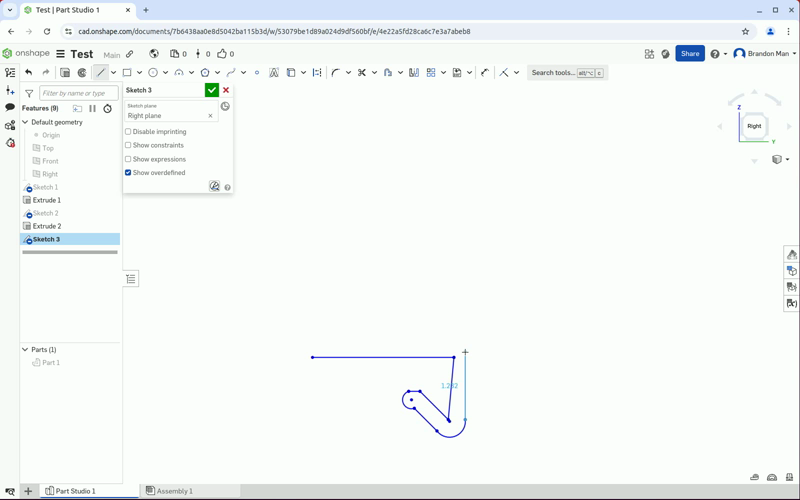
click(465, 351)
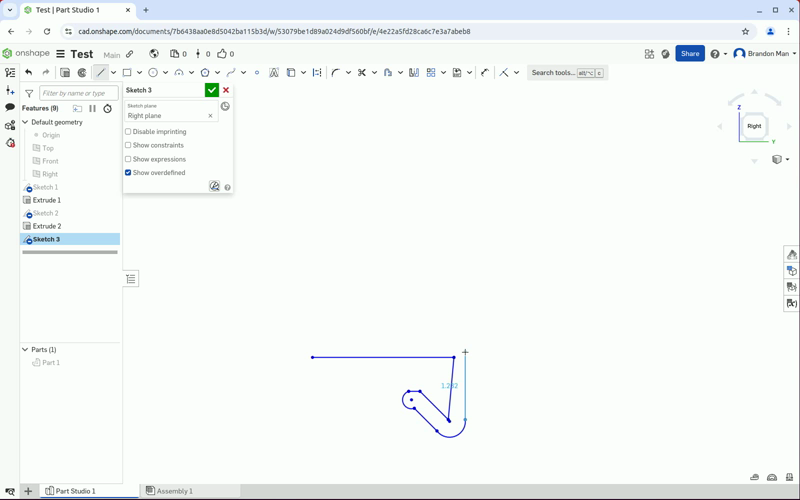
scroll(-6)
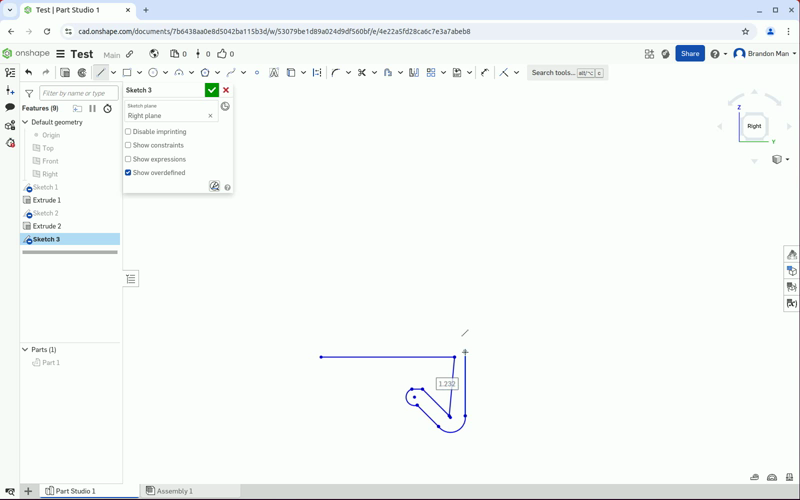
scroll(-6)
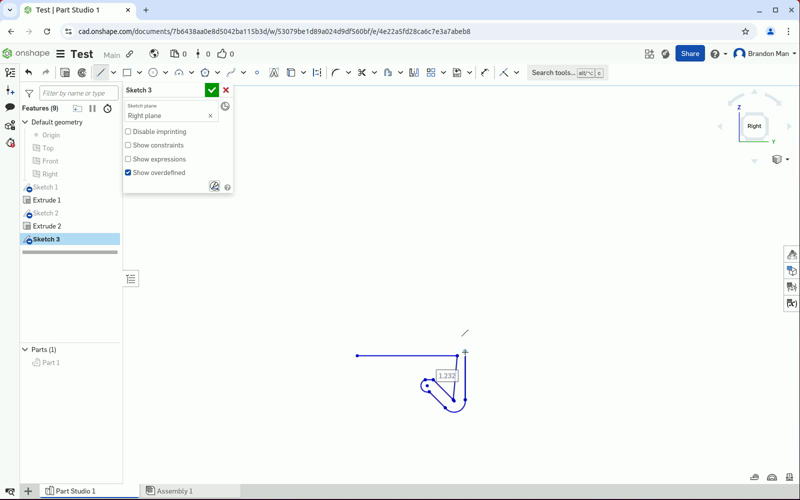
scroll(-6)
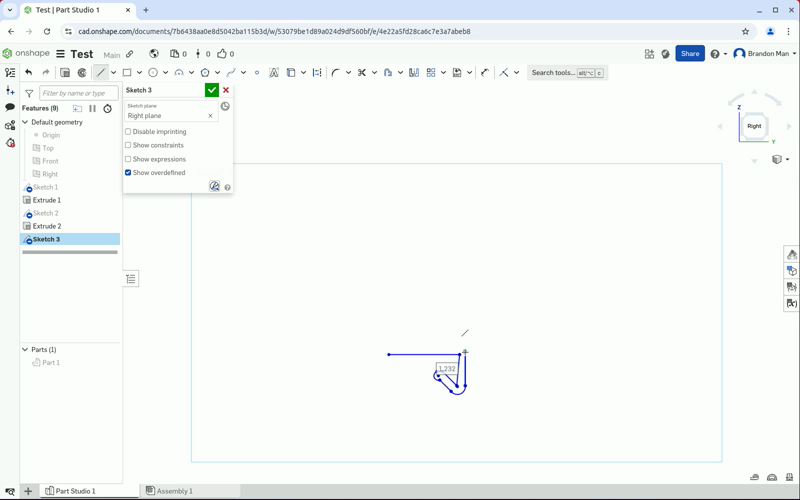
scroll(-6)
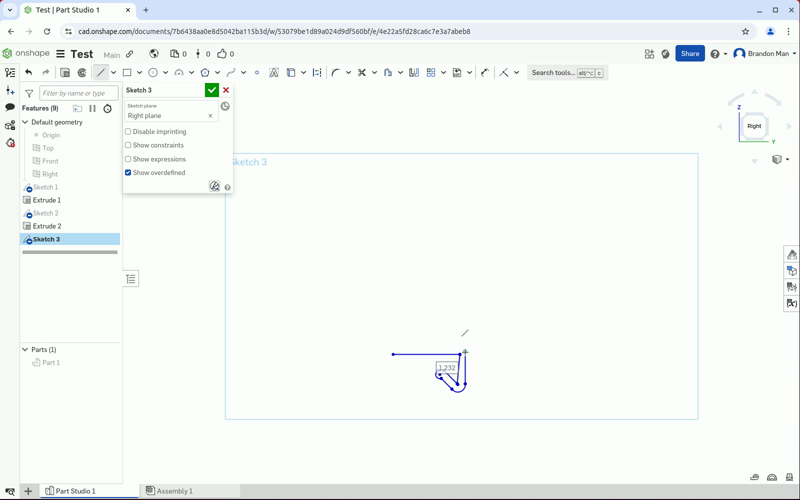
scroll(-6)
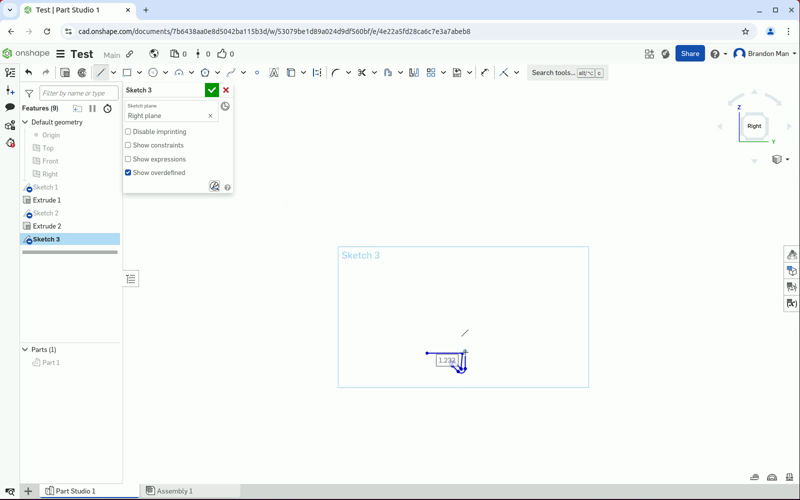
scroll(-6)
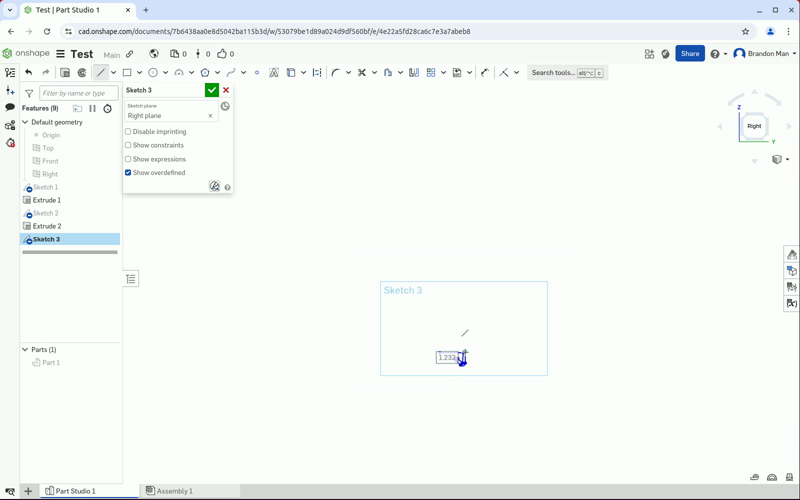
scroll(-6)
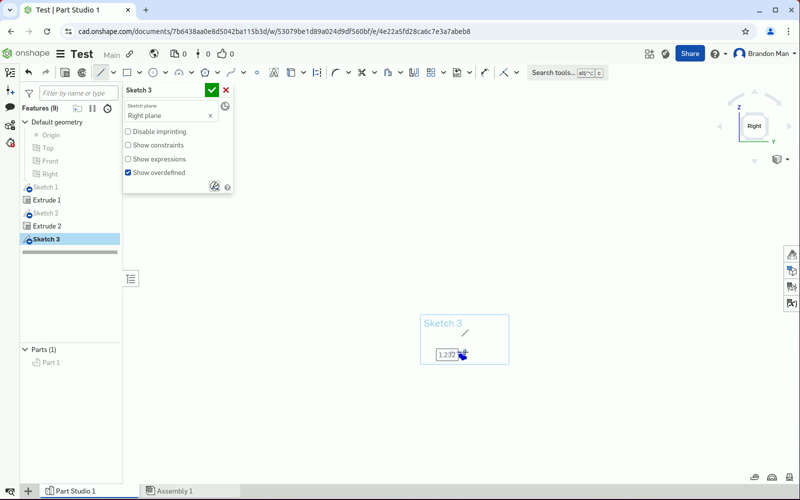
key_up(shift)
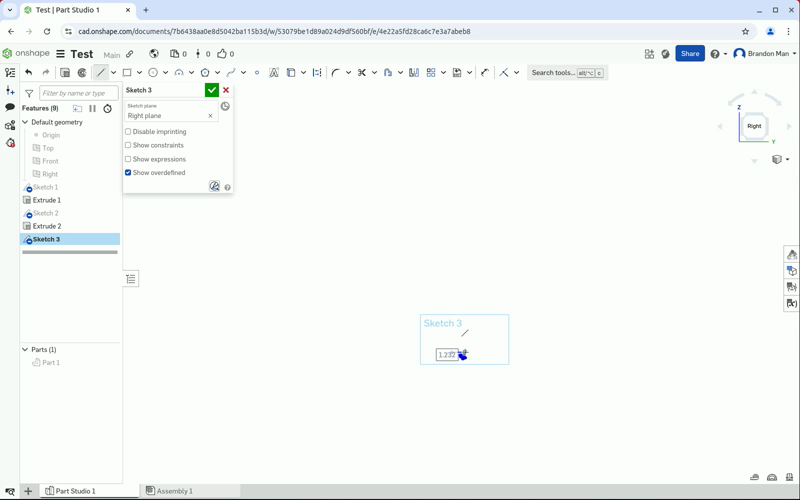
key(esc)
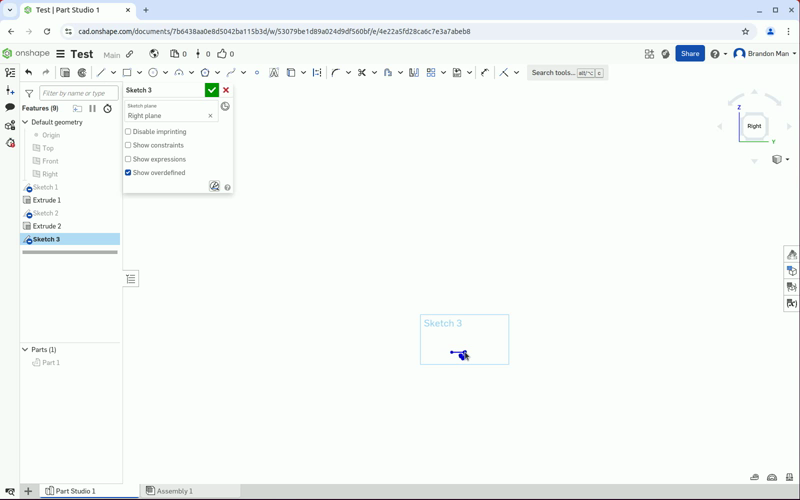
key(a)
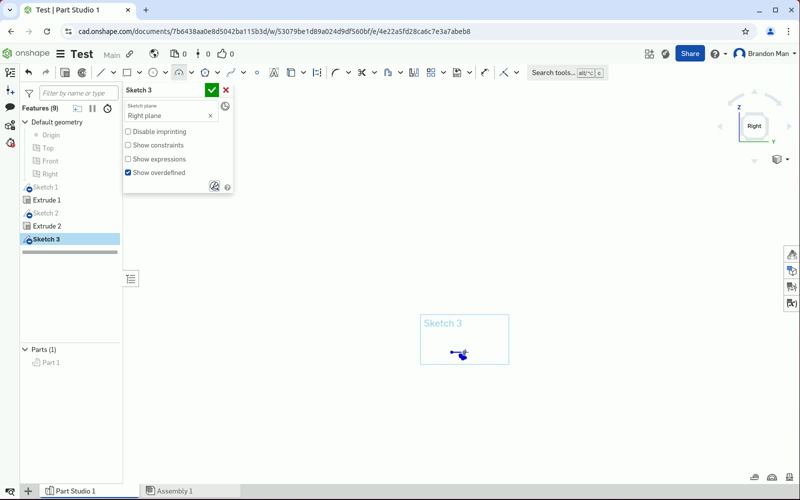
mouse_move(465, 351)
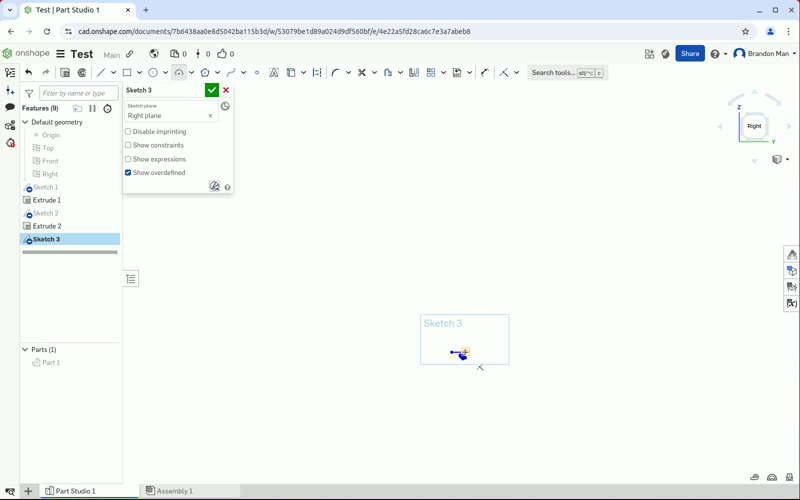
scroll(6)
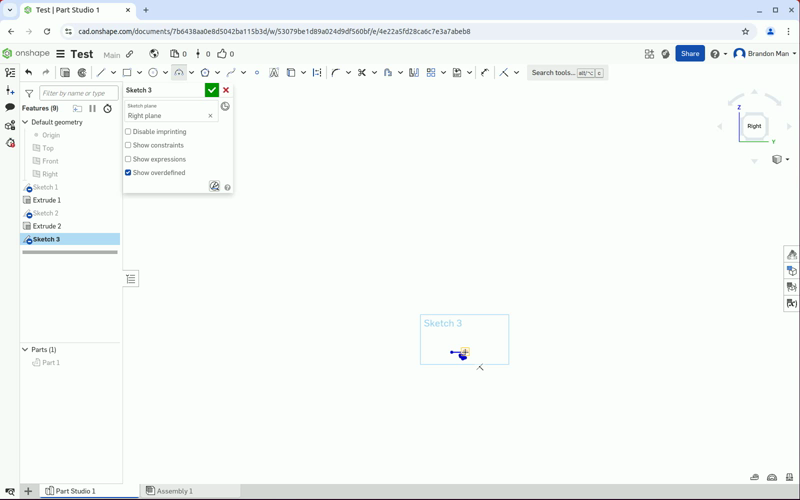
scroll(6)
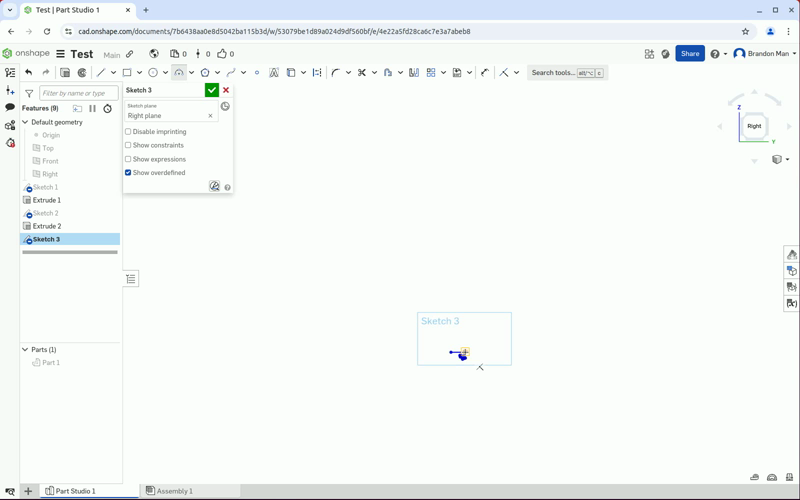
scroll(6)
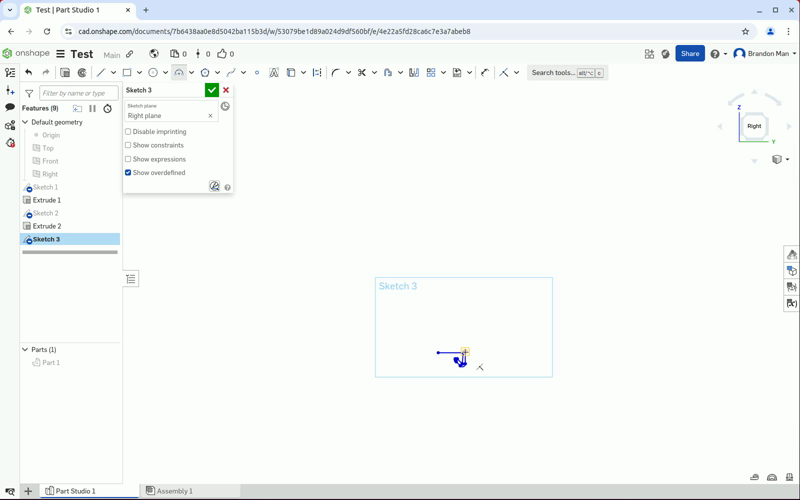
scroll(6)
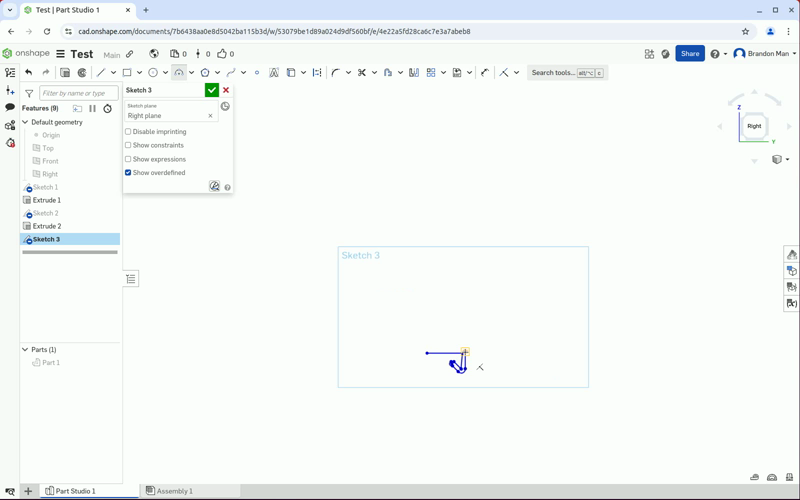
scroll(6)
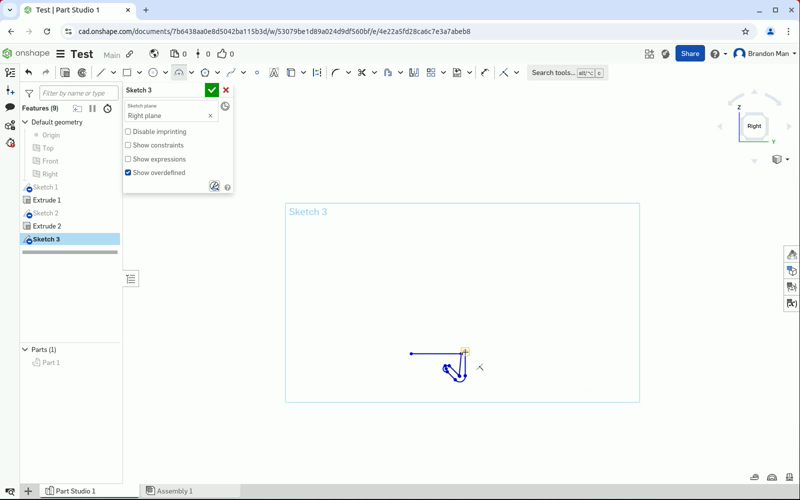
scroll(6)
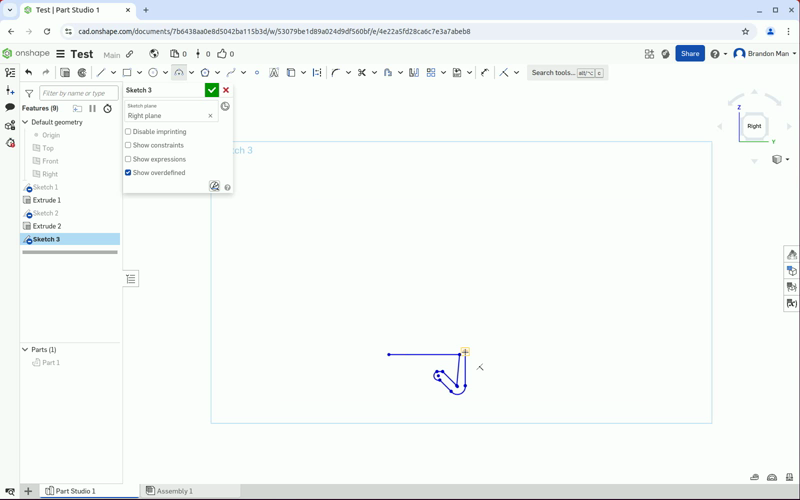
scroll(6)
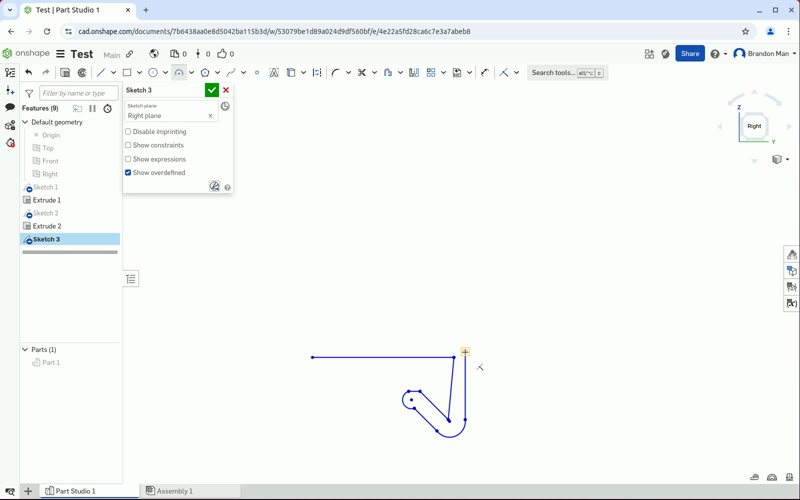
click(465, 351)
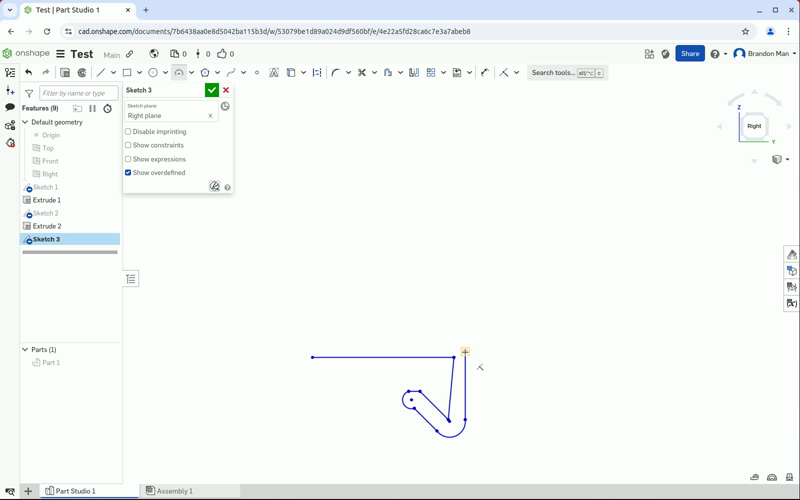
scroll(-6)
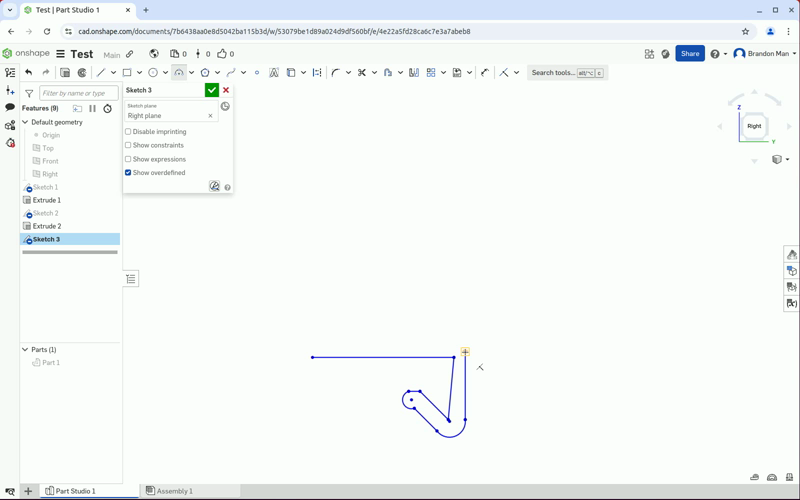
scroll(-6)
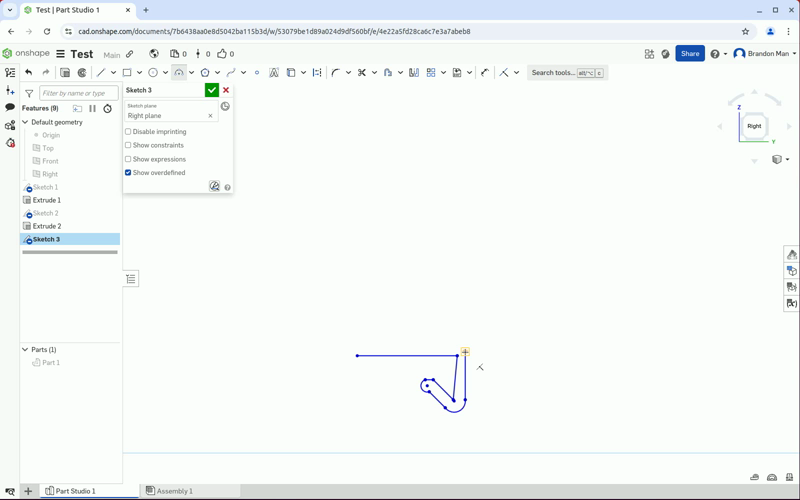
scroll(-6)
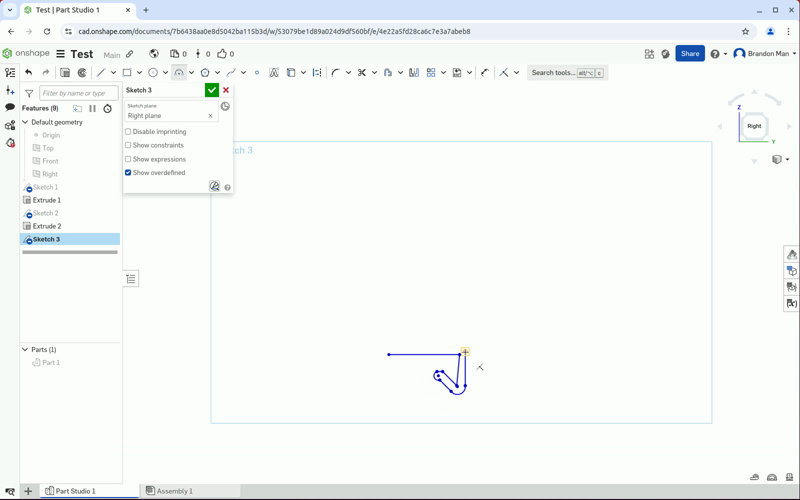
scroll(-6)
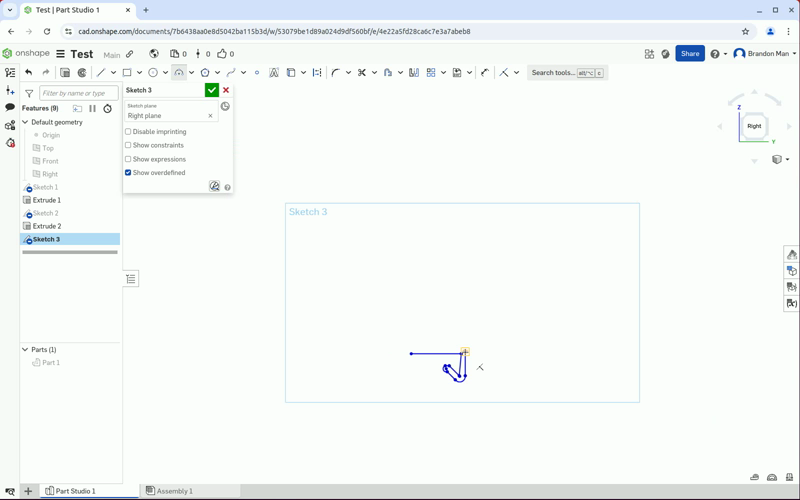
scroll(-6)
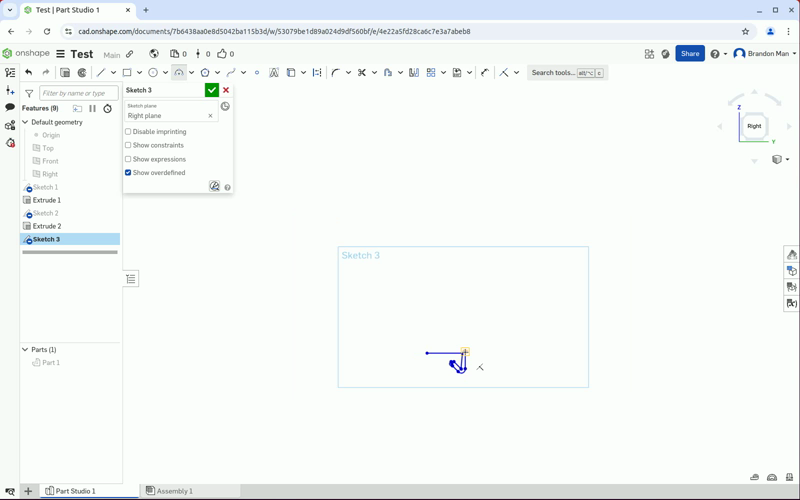
scroll(-6)
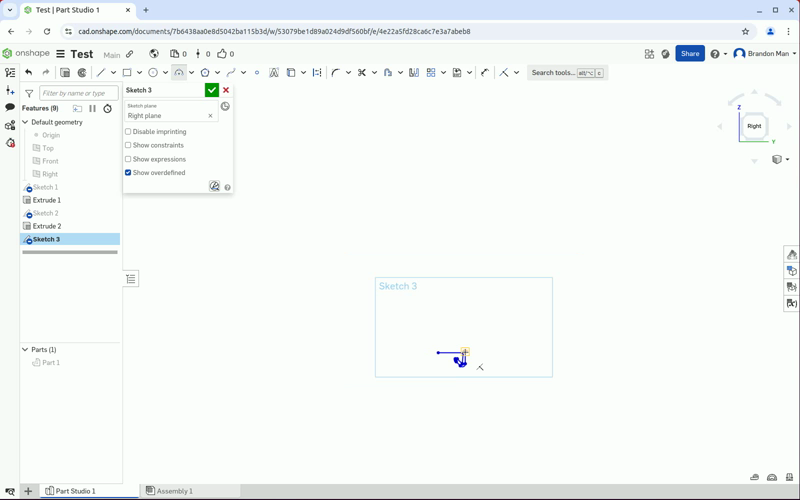
scroll(-6)
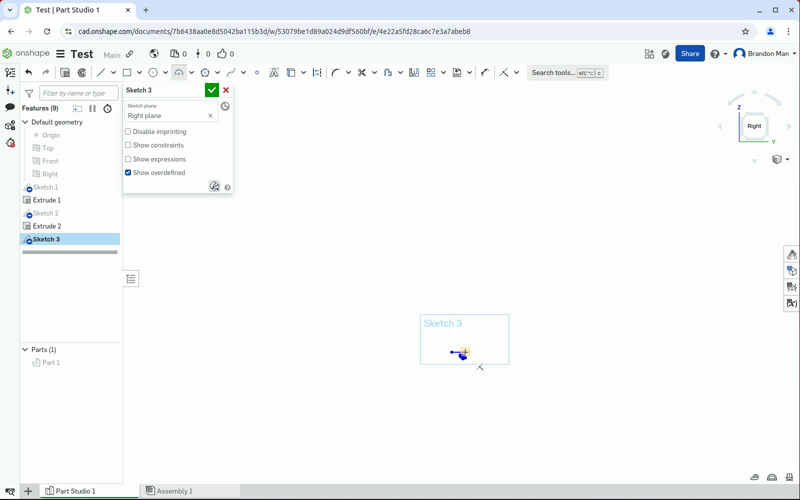
key_down(shift)
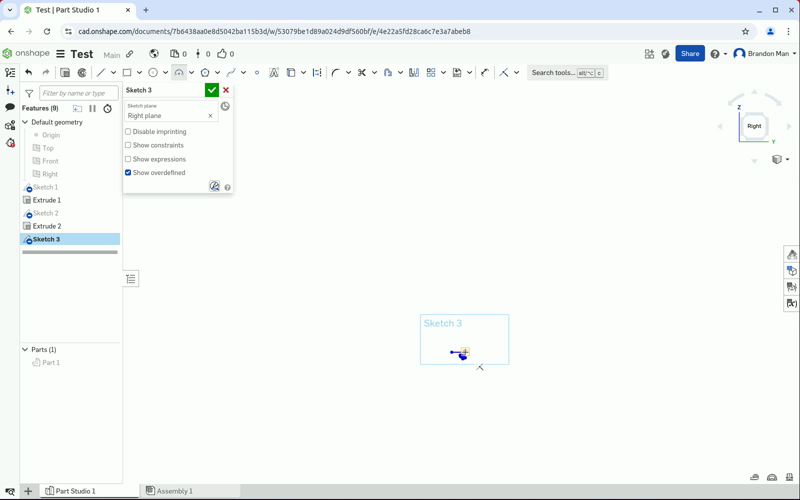
mouse_move(464, 350)
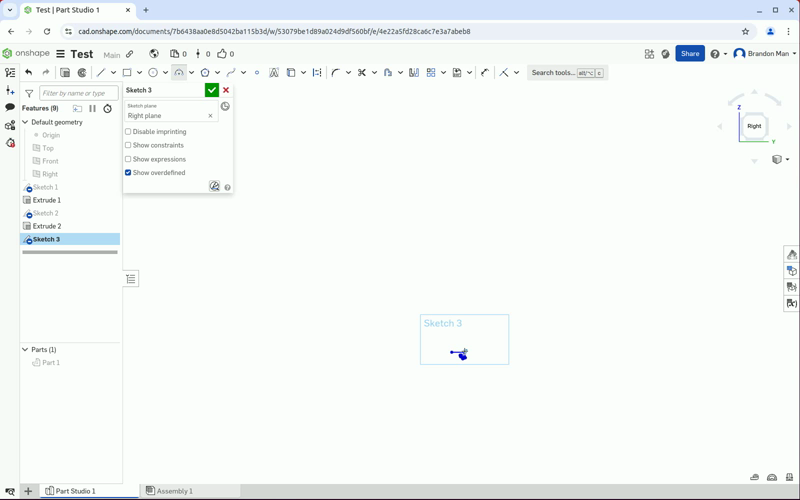
scroll(6)
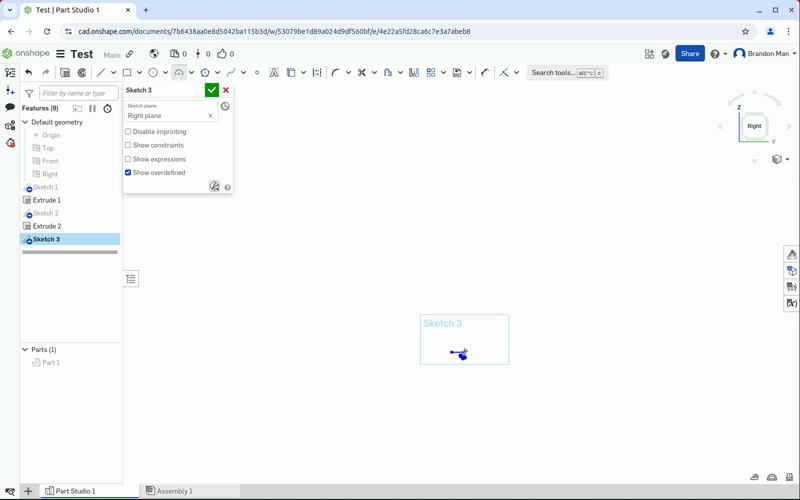
scroll(6)
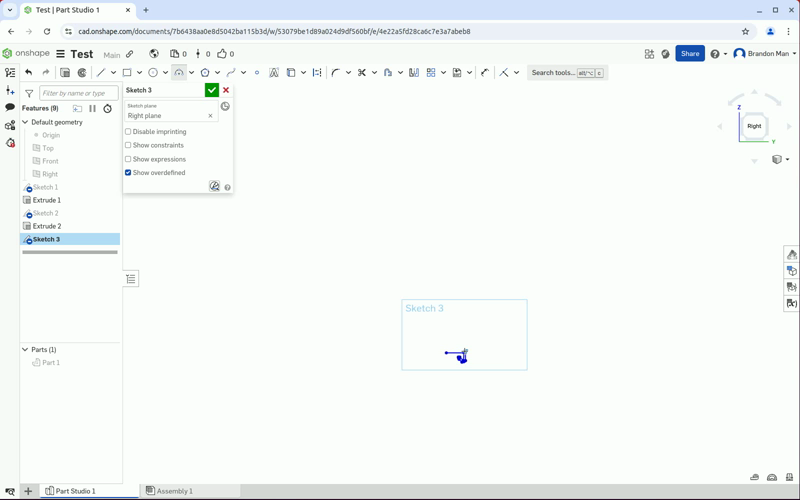
scroll(6)
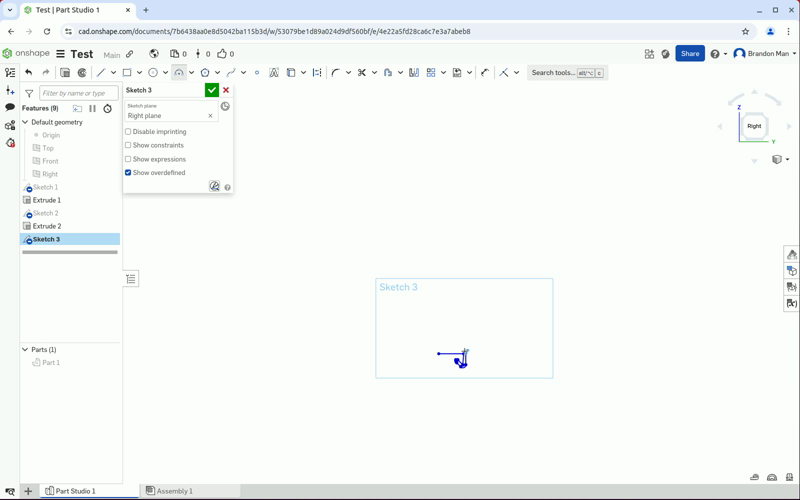
scroll(6)
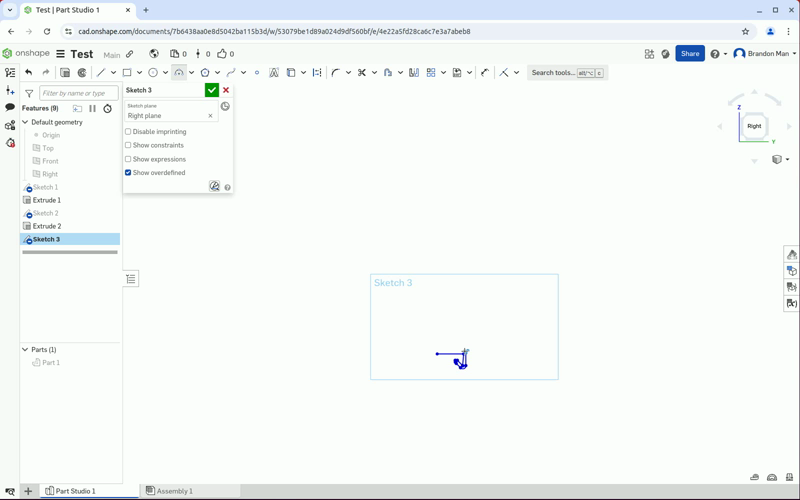
scroll(6)
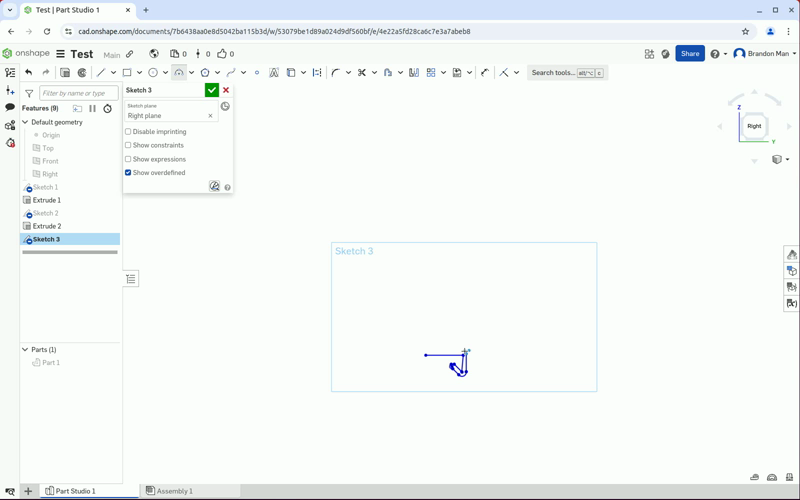
scroll(6)
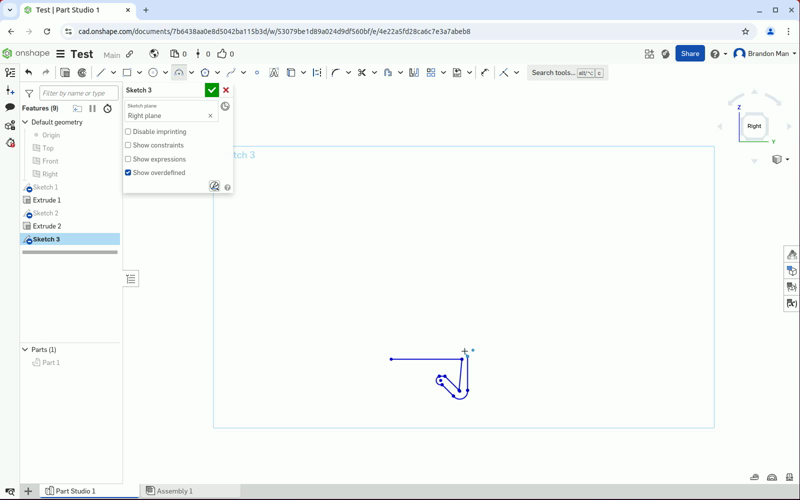
scroll(6)
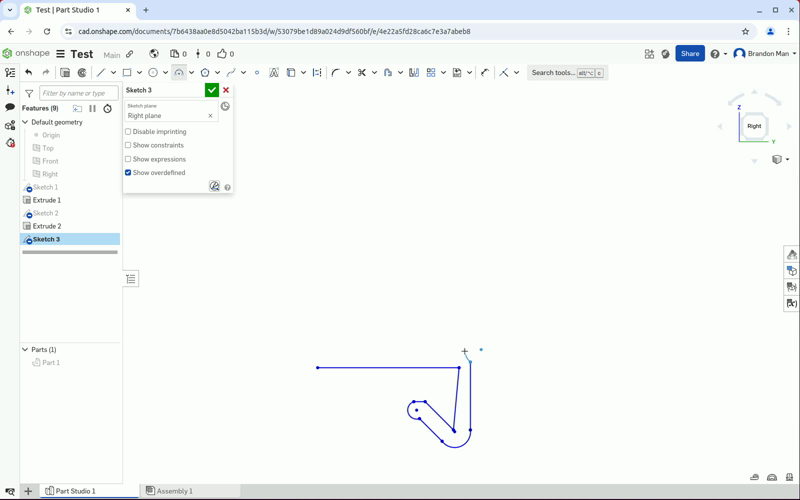
click(464, 350)
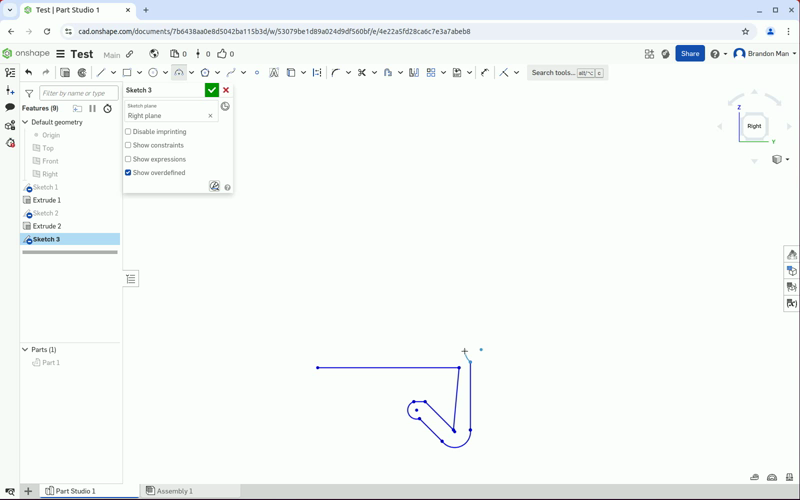
scroll(-6)
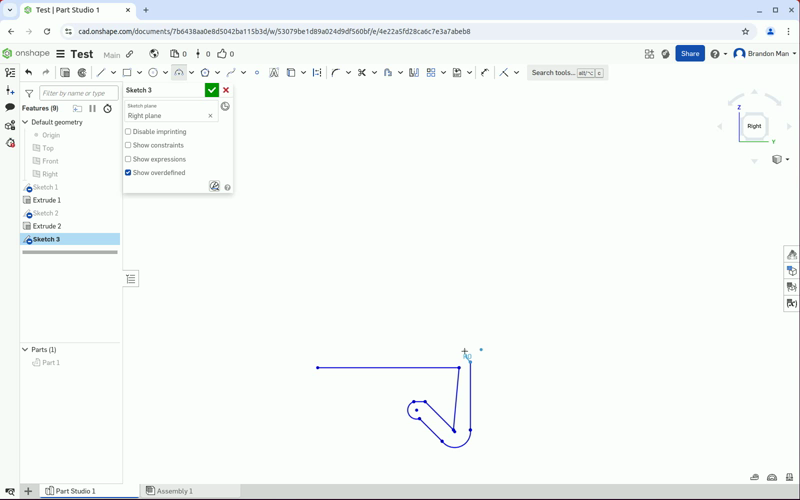
scroll(-6)
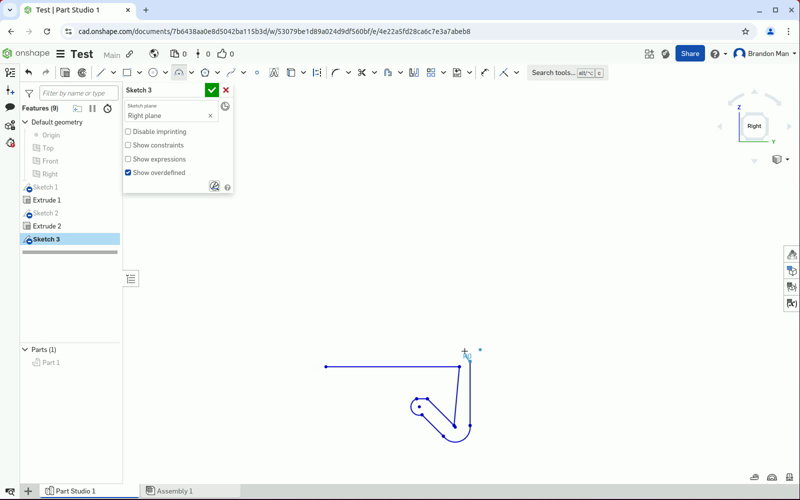
scroll(-6)
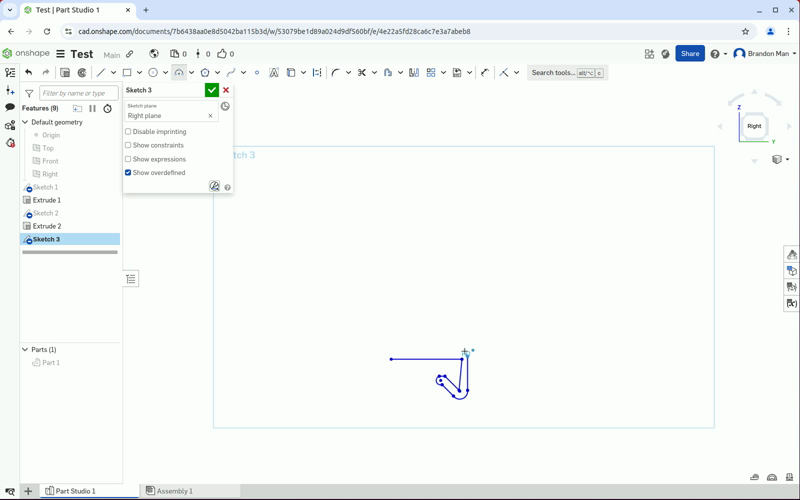
scroll(-6)
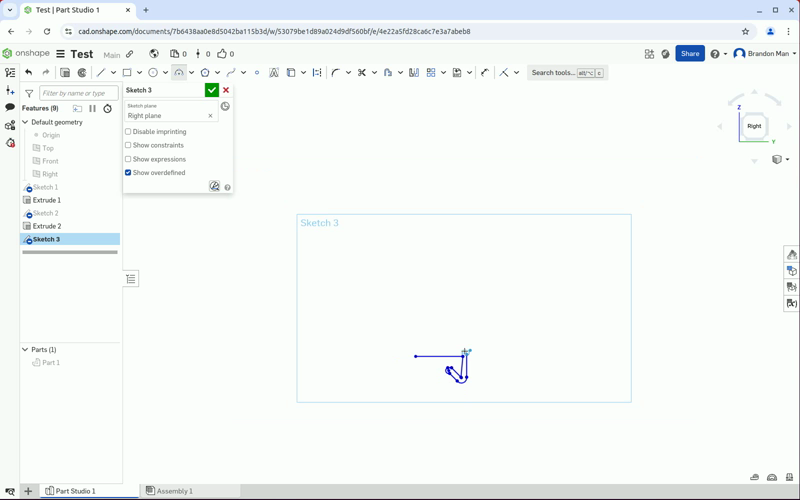
scroll(-6)
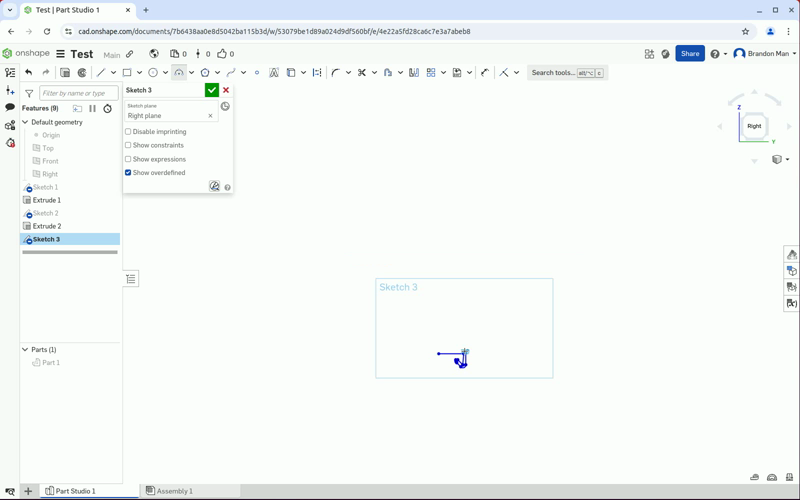
scroll(-6)
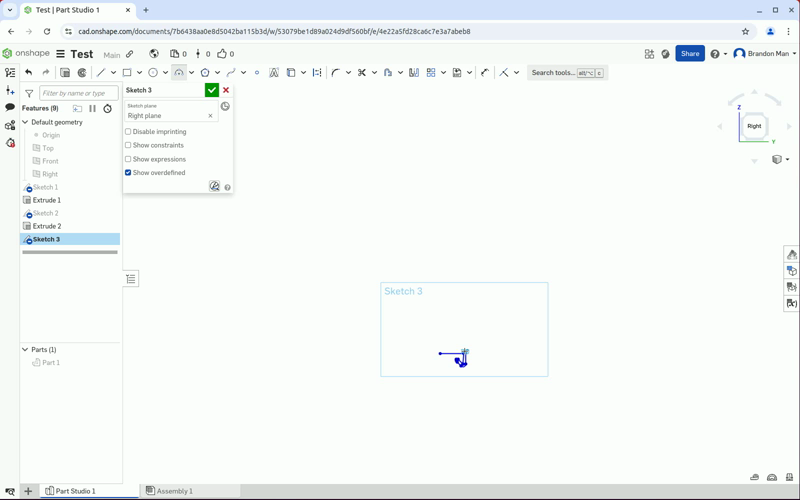
scroll(-6)
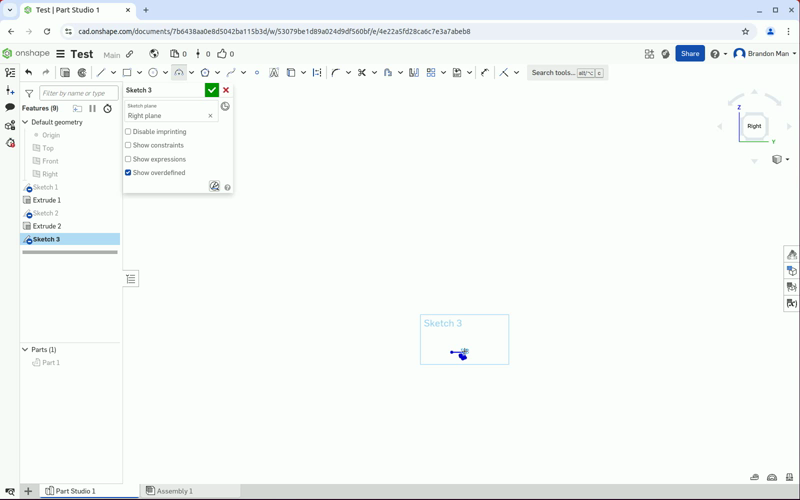
mouse_move(465, 351)
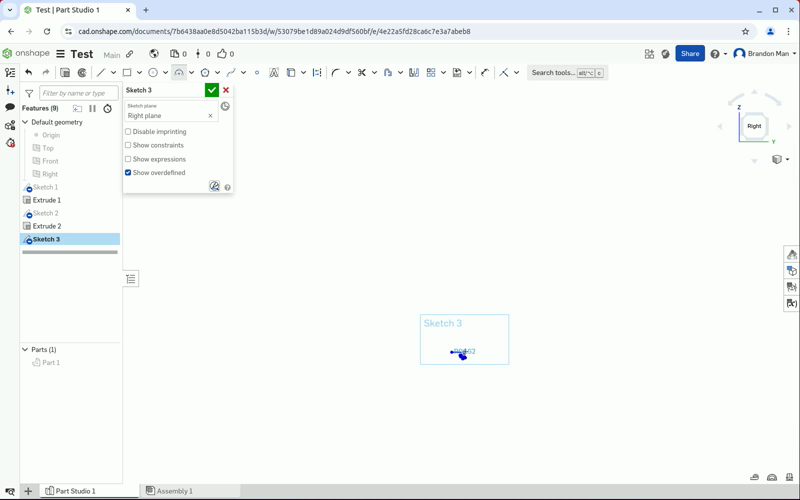
scroll(6)
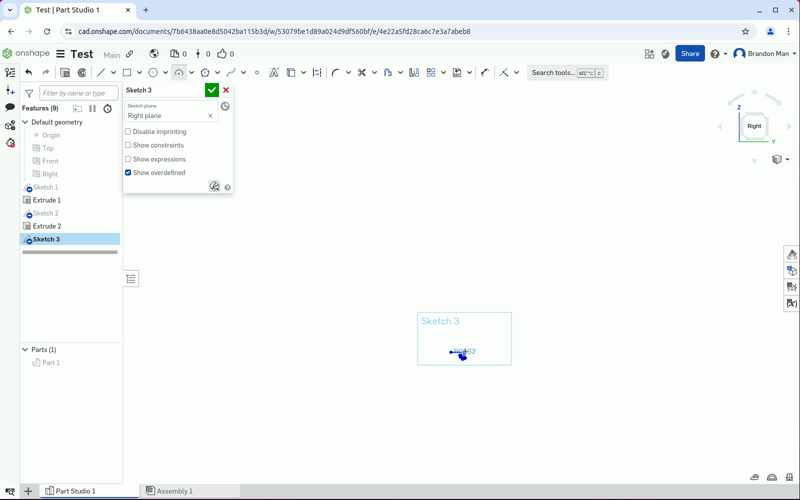
scroll(6)
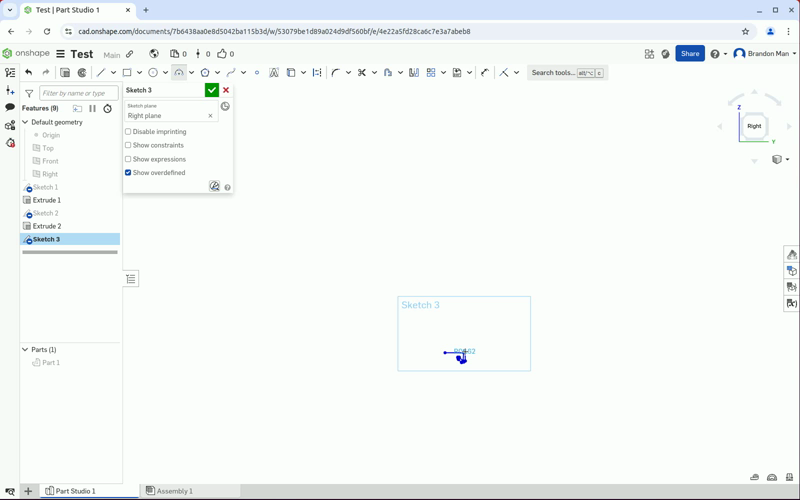
scroll(6)
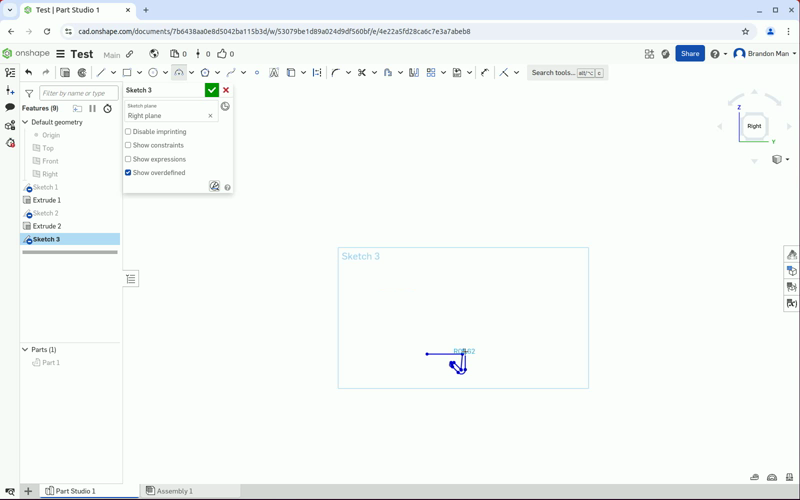
scroll(6)
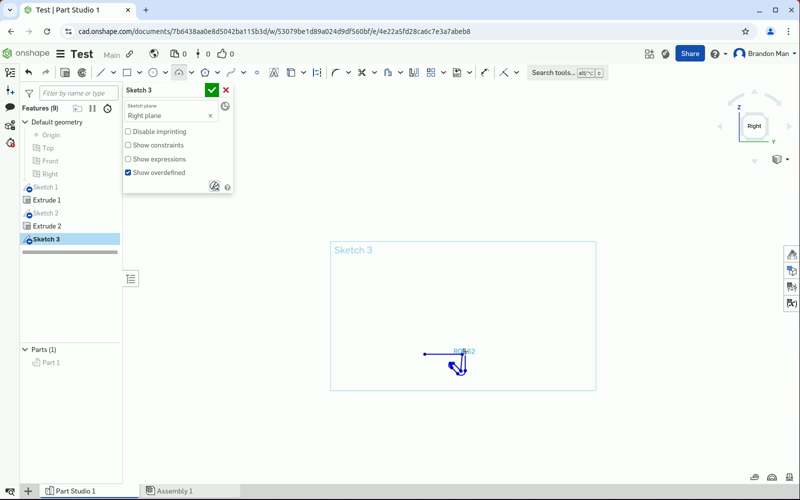
scroll(6)
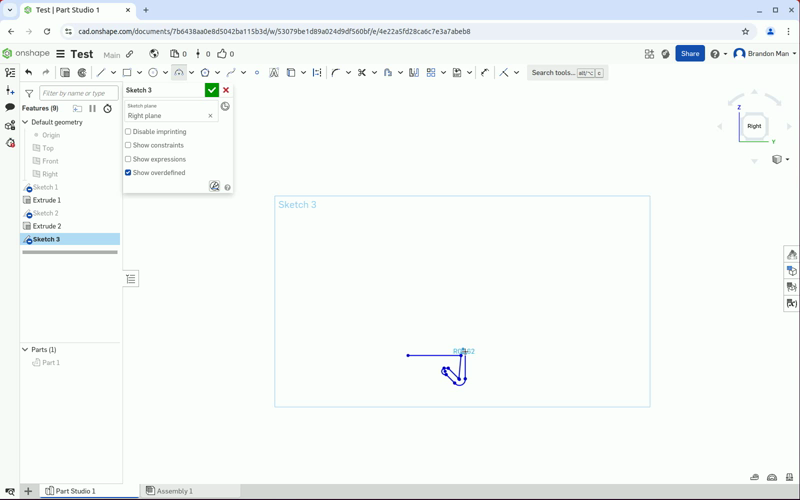
scroll(6)
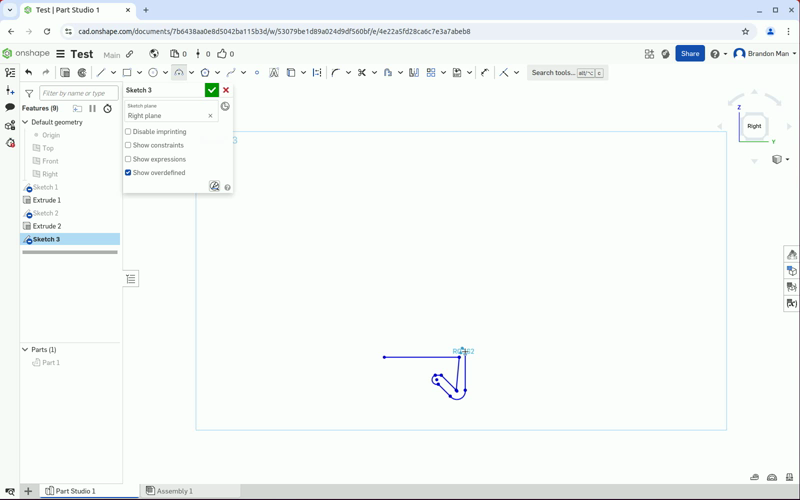
scroll(6)
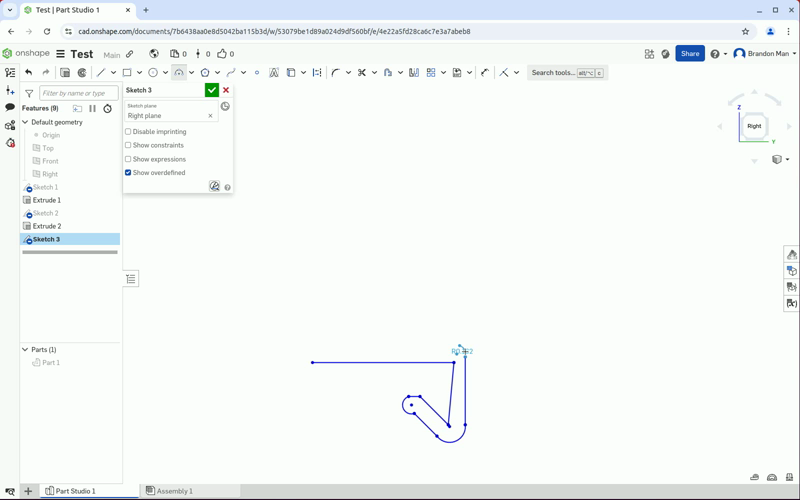
click(465, 351)
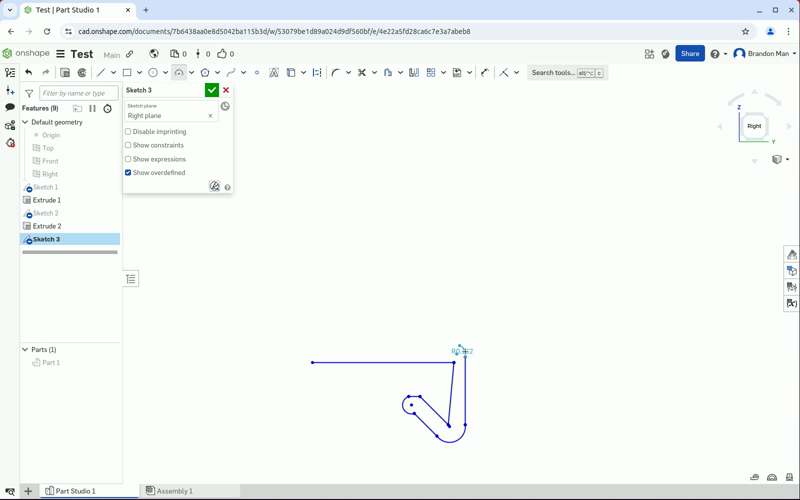
scroll(-6)
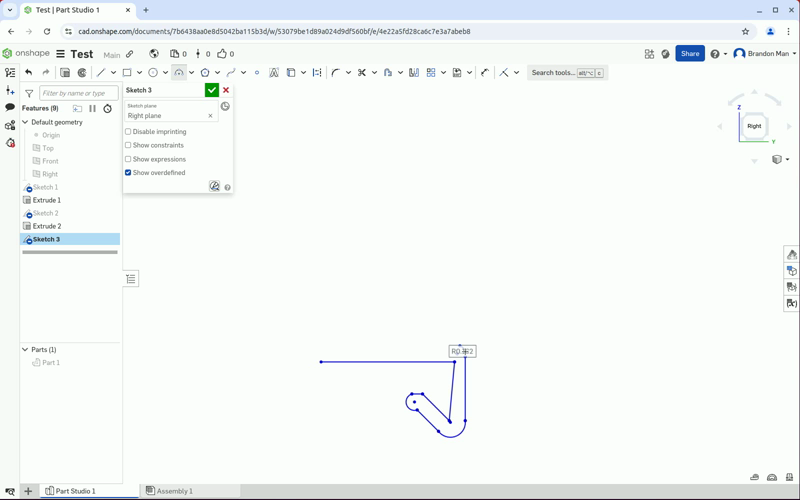
scroll(-6)
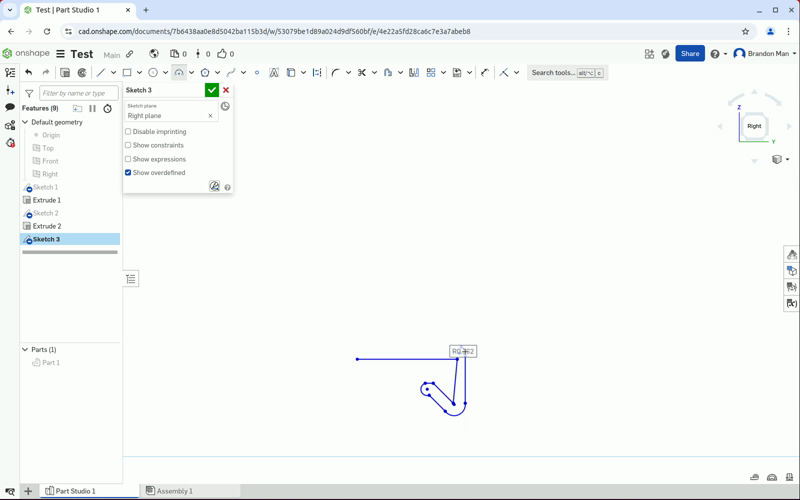
scroll(-6)
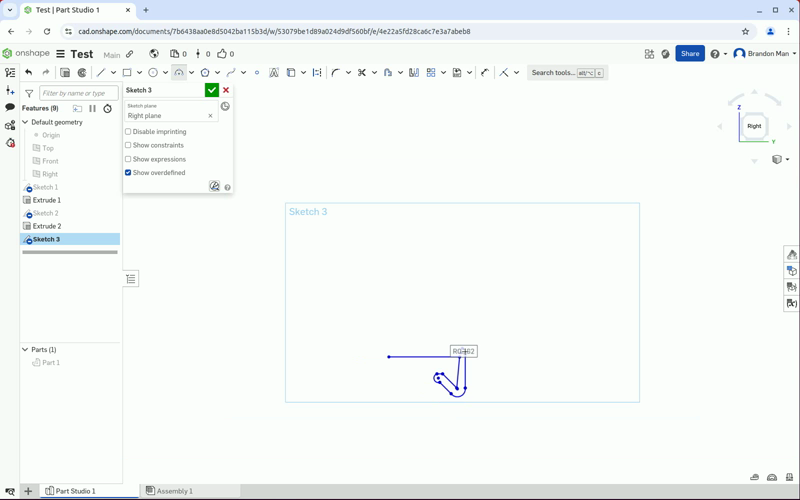
scroll(-6)
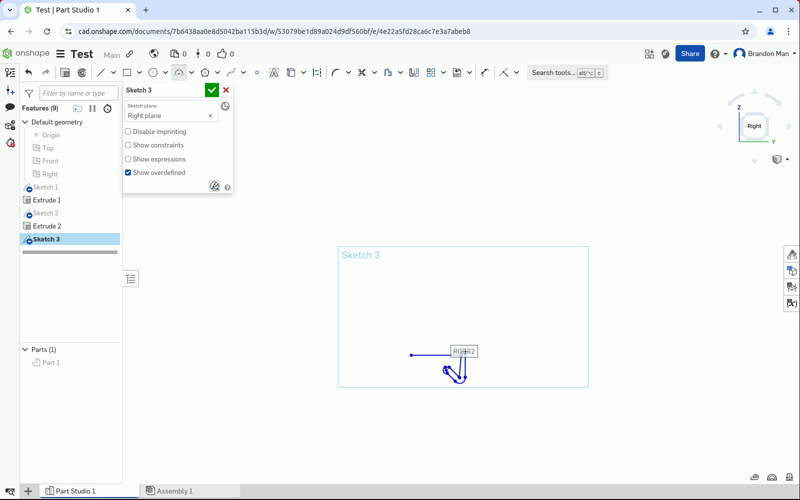
scroll(-6)
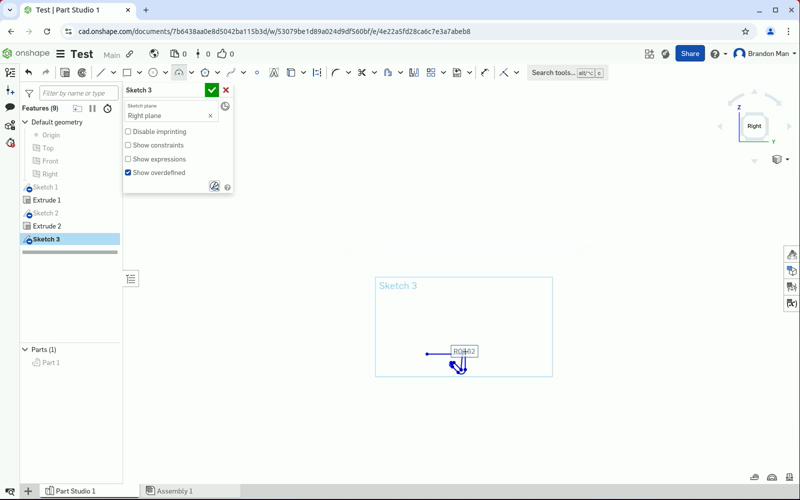
scroll(-6)
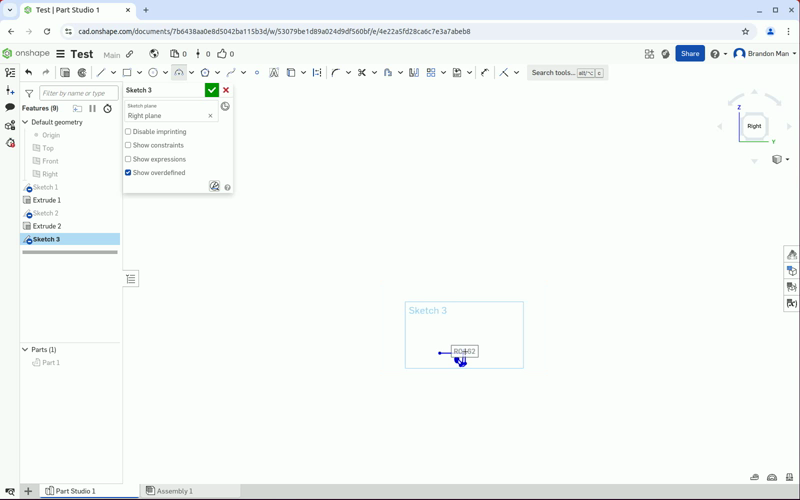
scroll(-6)
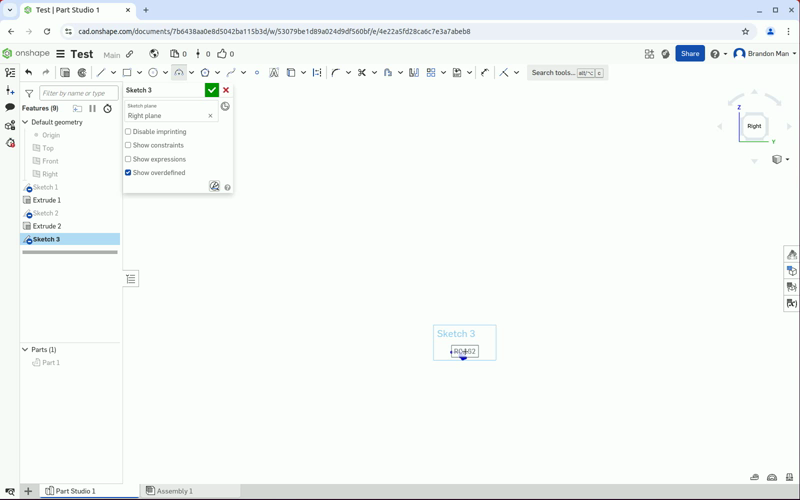
key_up(shift)
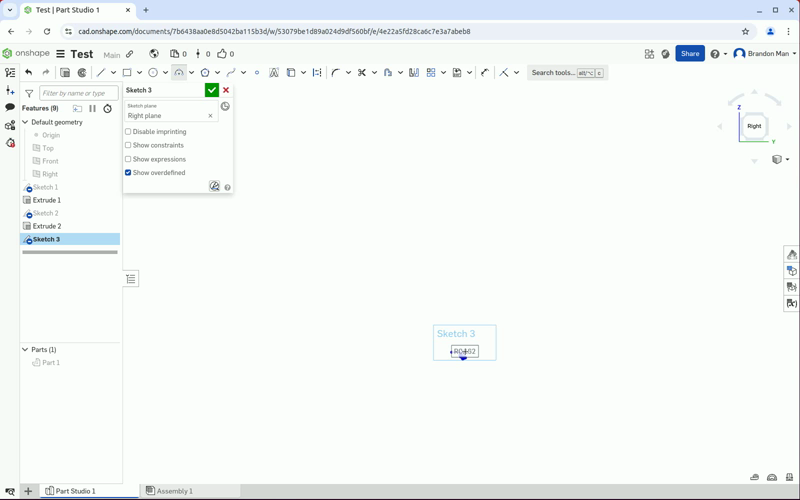
key(esc)
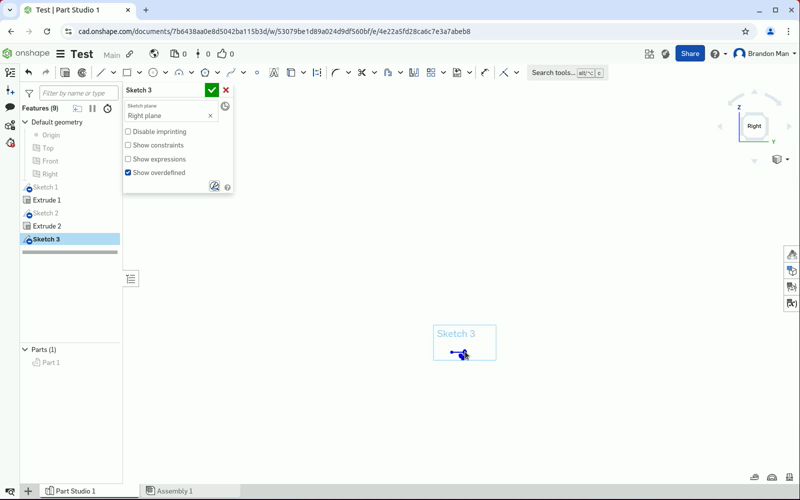
key(l)
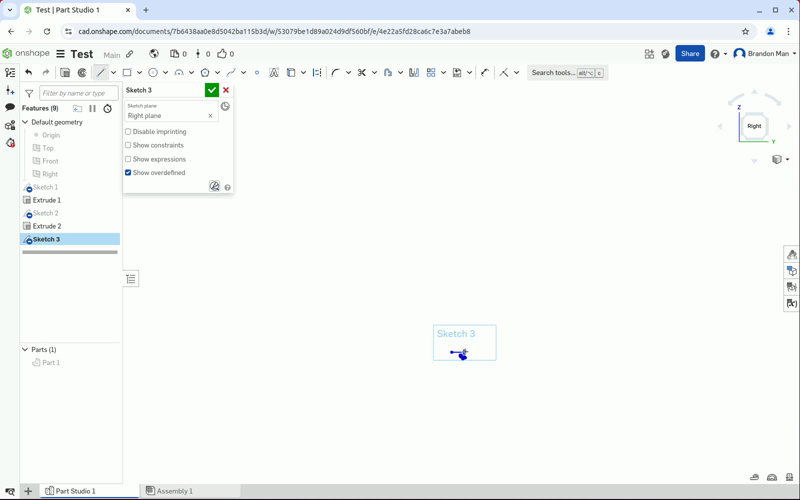
mouse_move(464, 350)
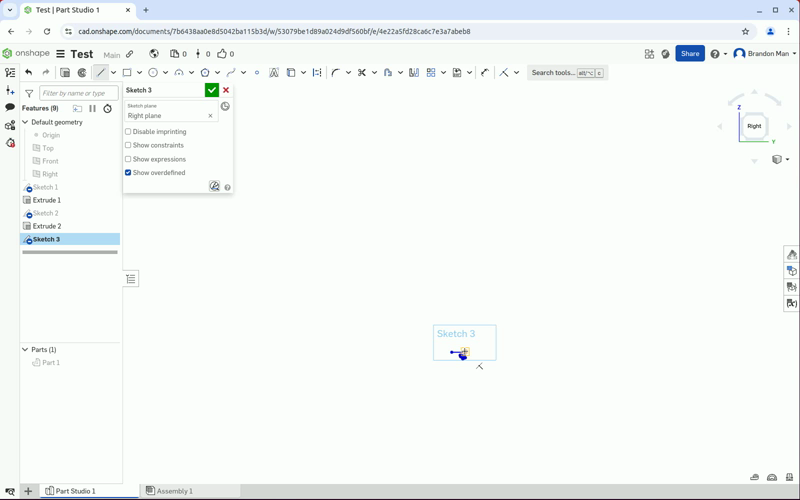
scroll(6)
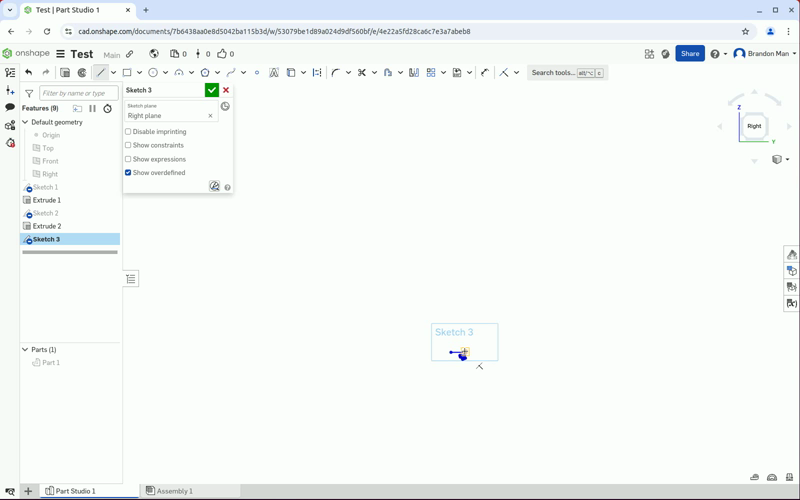
scroll(6)
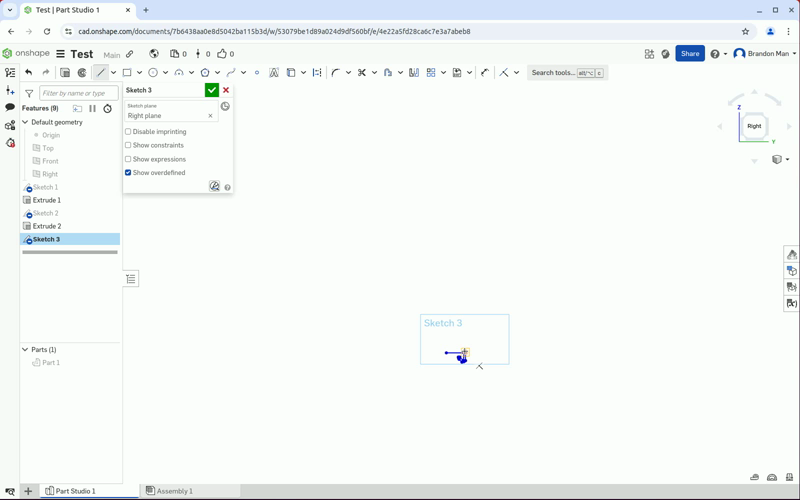
scroll(6)
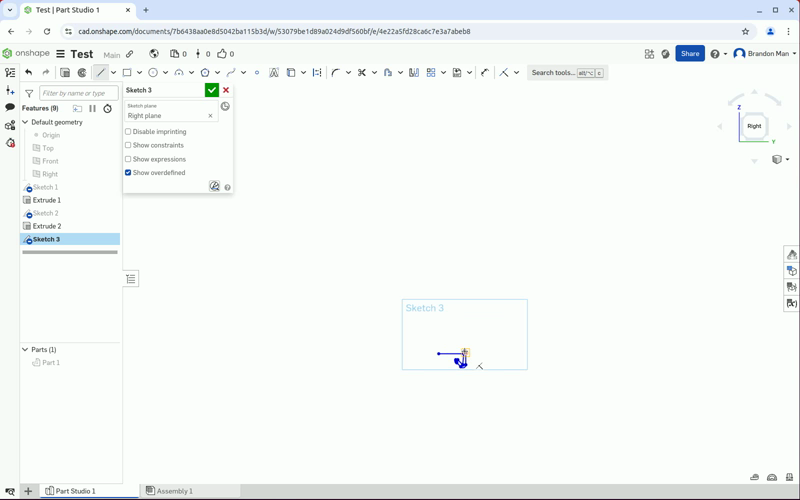
scroll(6)
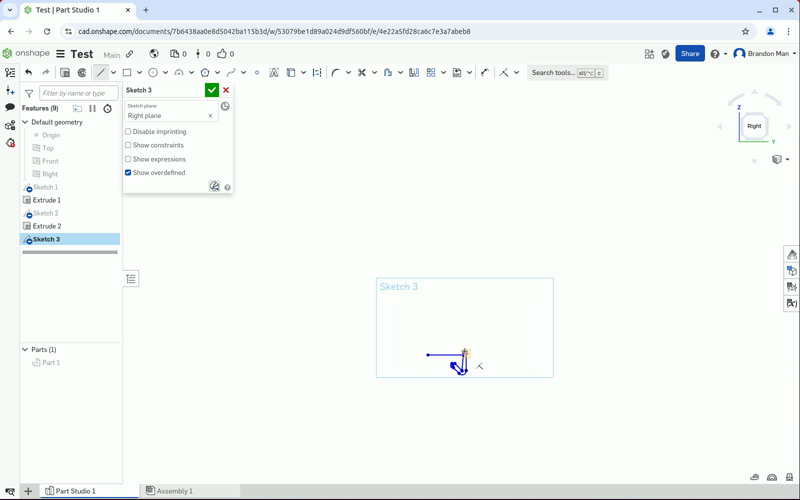
scroll(6)
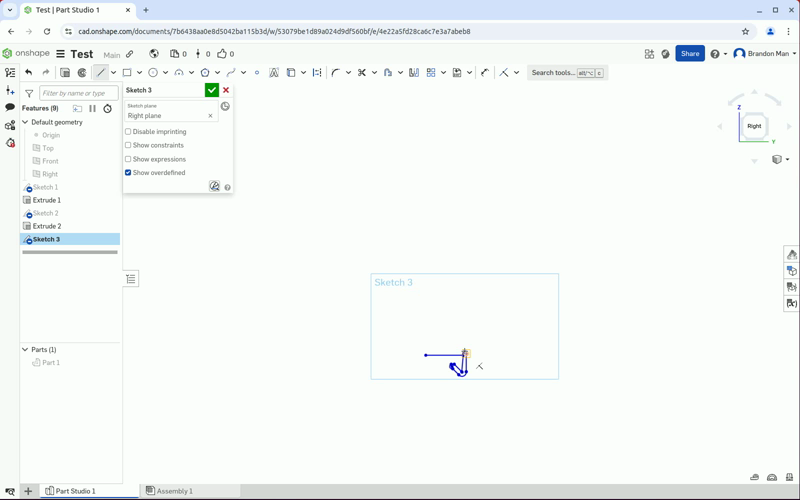
scroll(6)
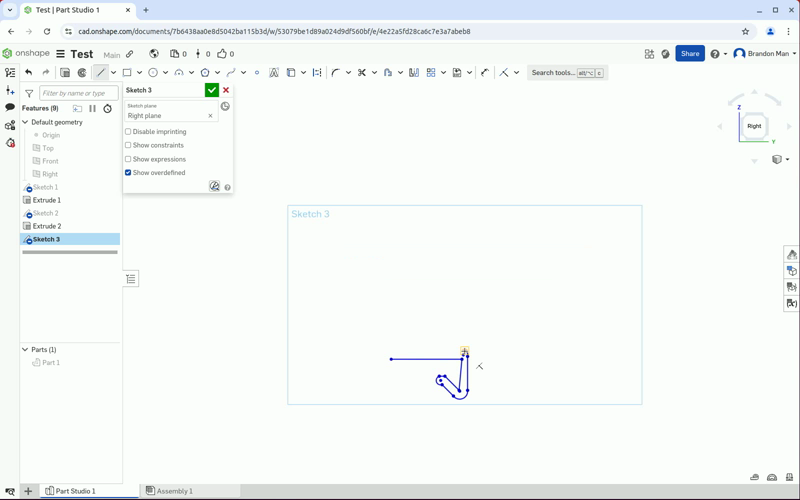
scroll(6)
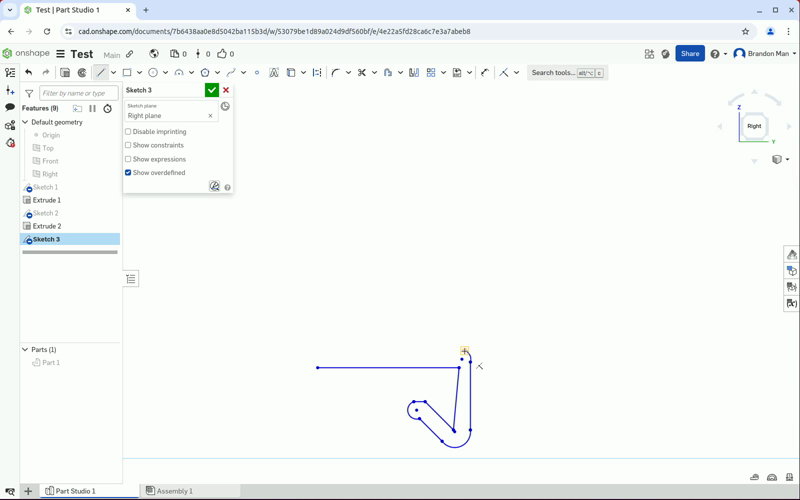
click(464, 350)
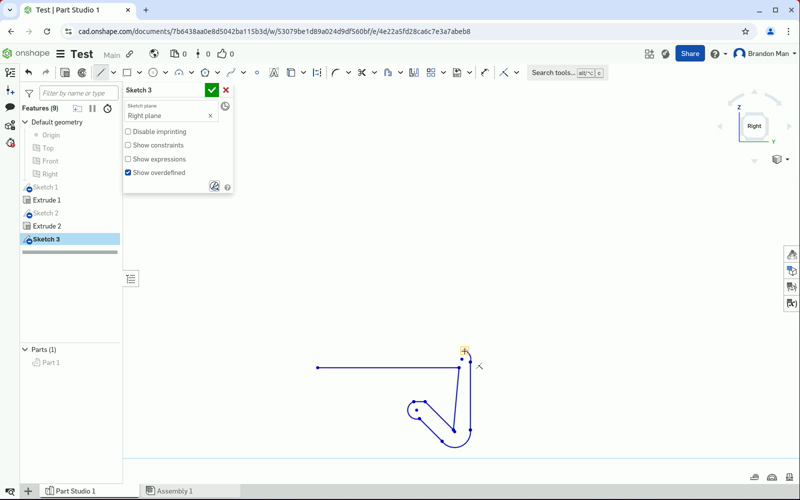
scroll(-6)
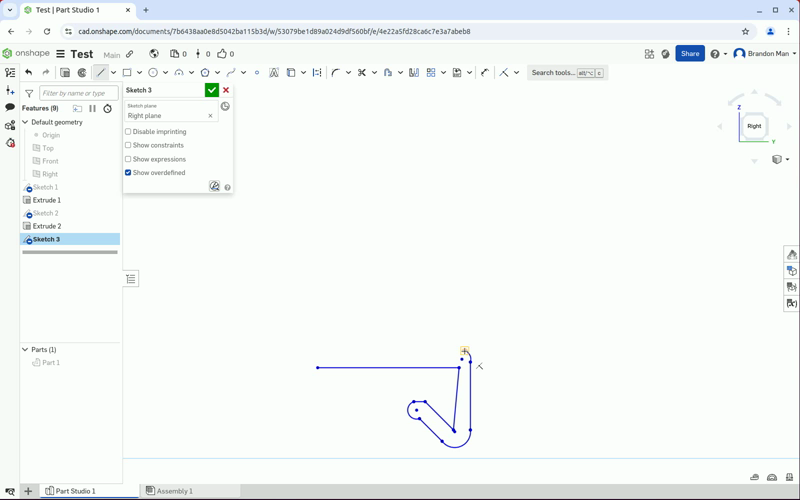
scroll(-6)
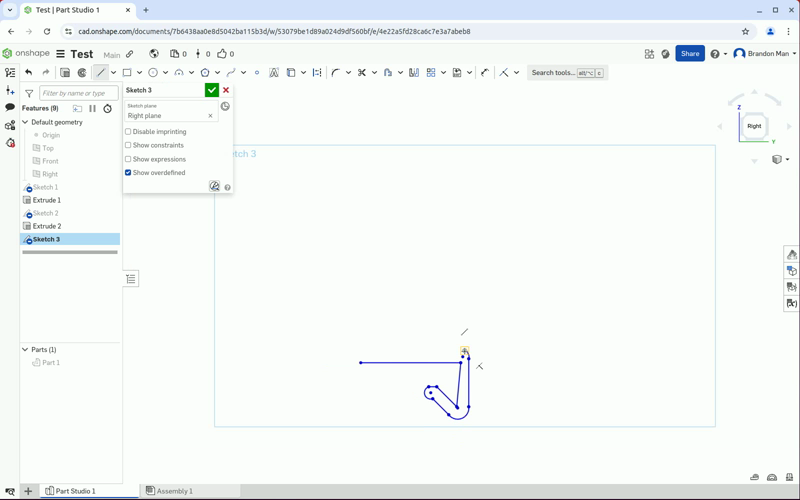
scroll(-6)
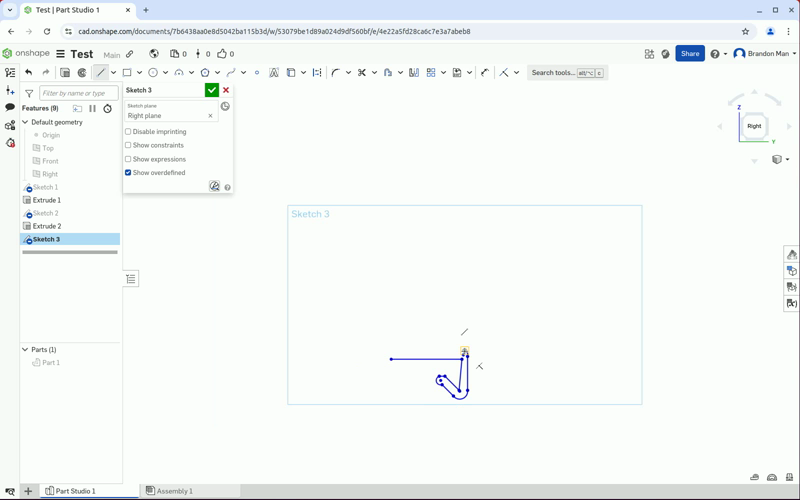
scroll(-6)
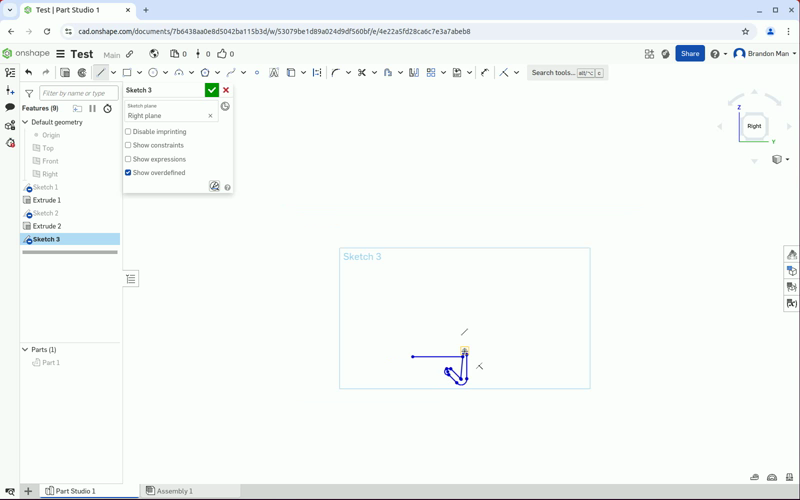
scroll(-6)
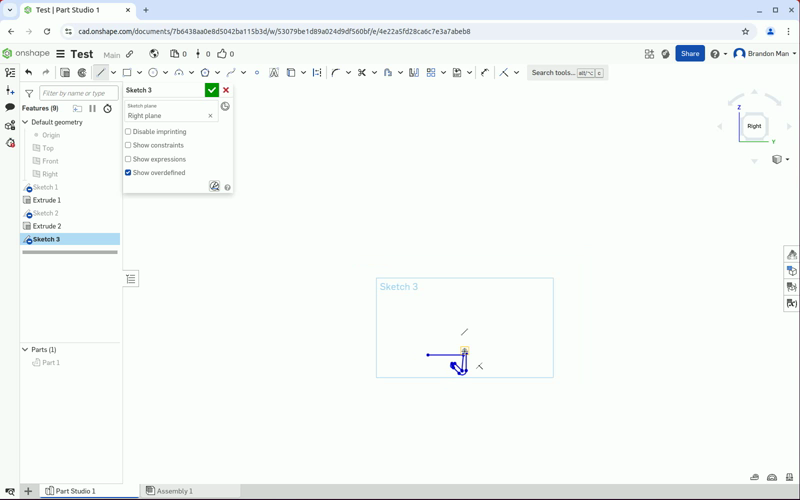
scroll(-6)
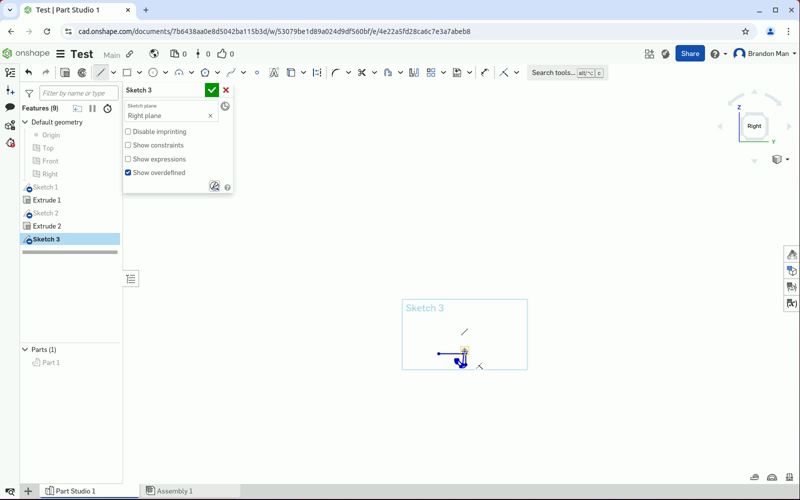
scroll(-6)
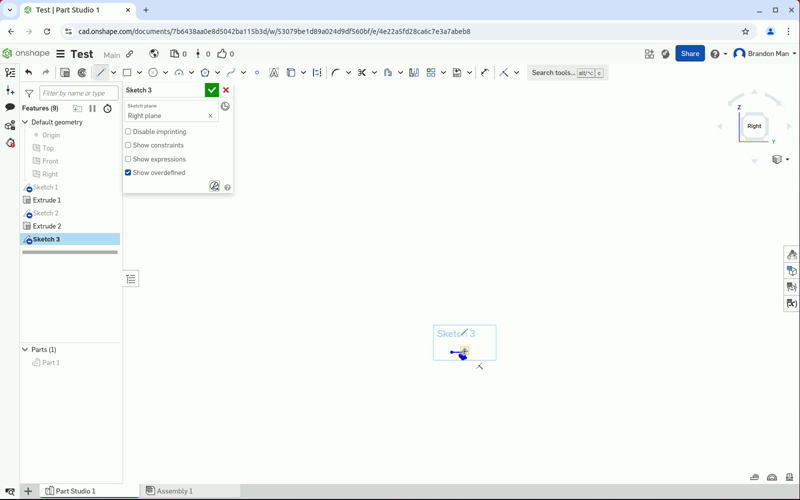
key_down(shift)
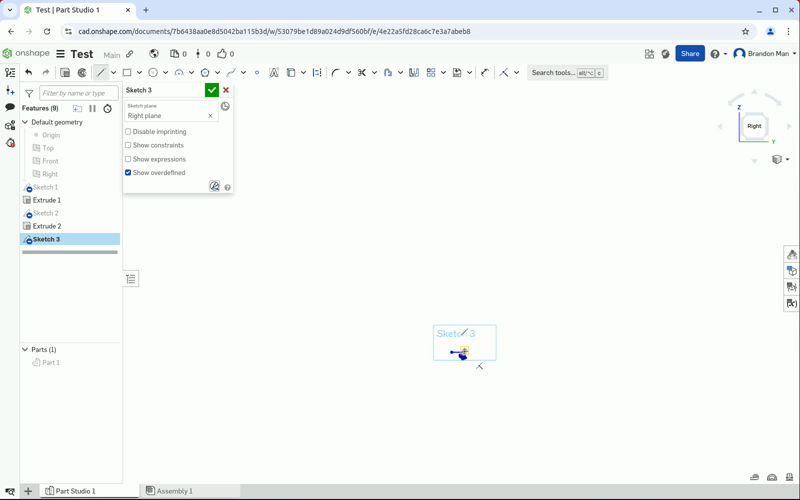
mouse_move(495, 350)
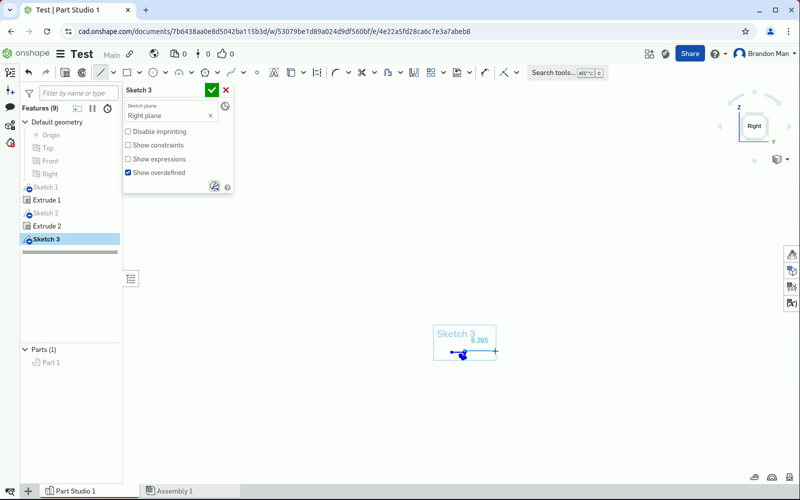
mouse_move(451, 350)
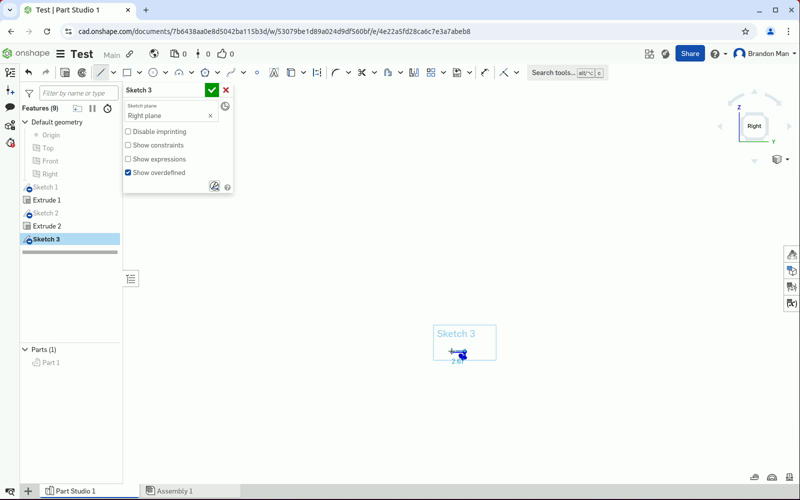
scroll(6)
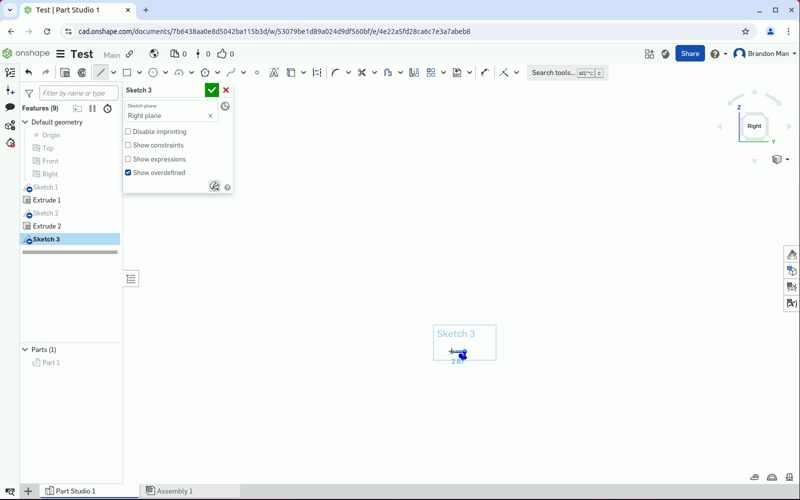
scroll(6)
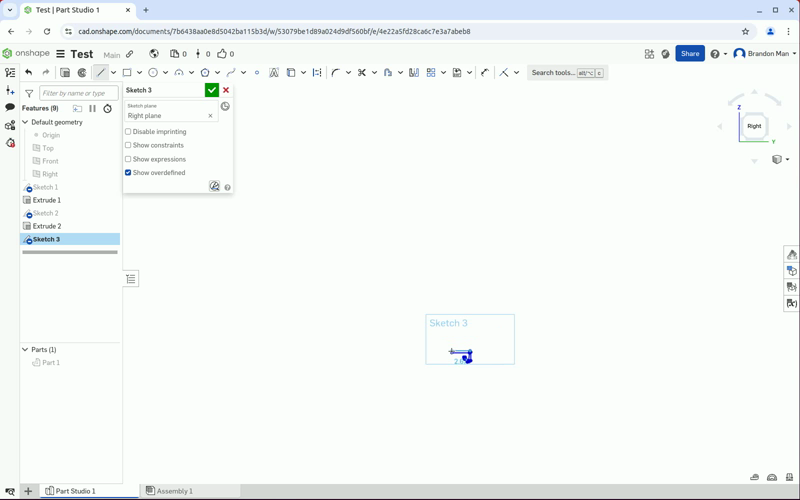
scroll(6)
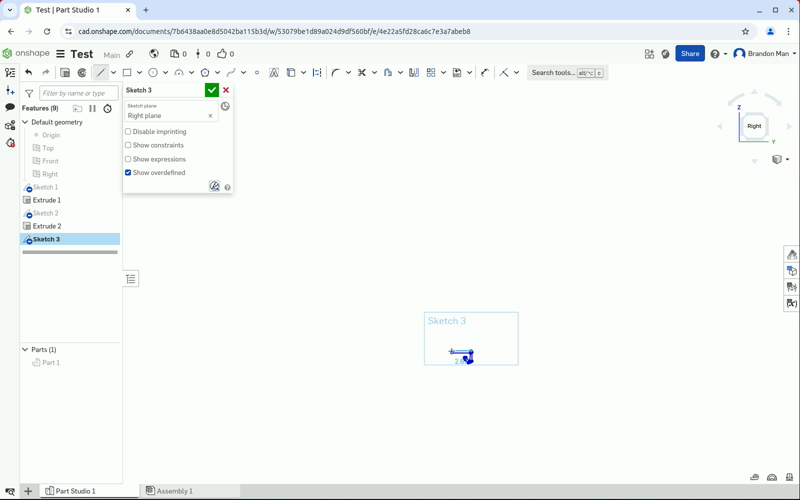
scroll(6)
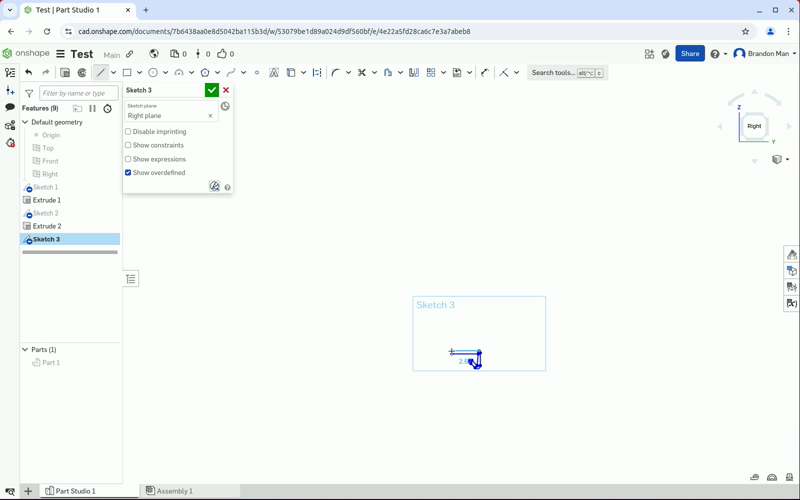
scroll(6)
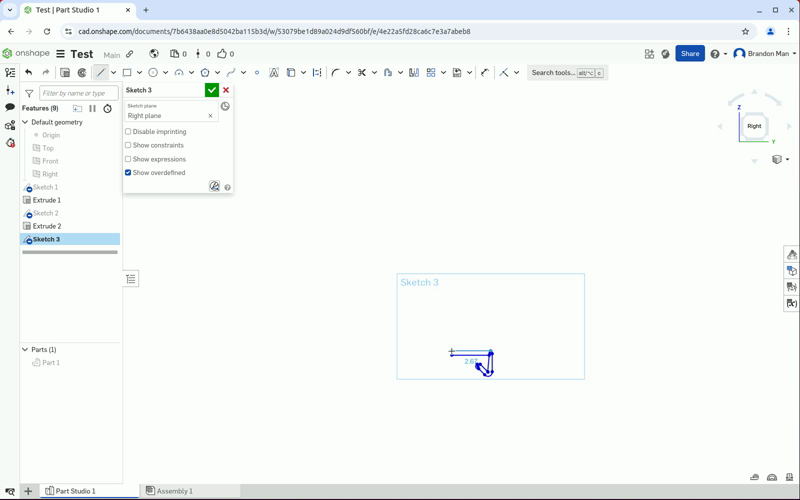
scroll(6)
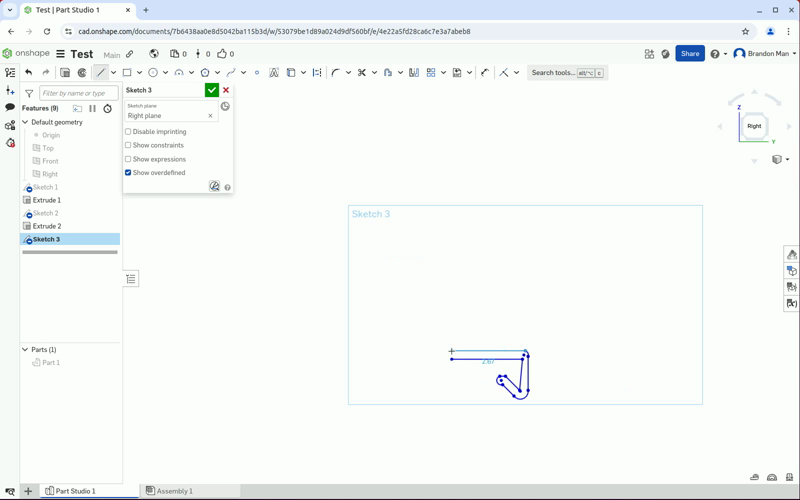
scroll(6)
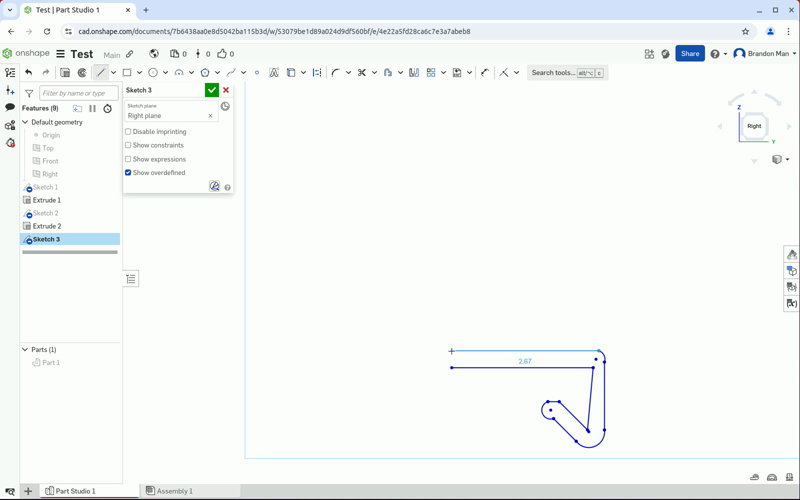
click(451, 350)
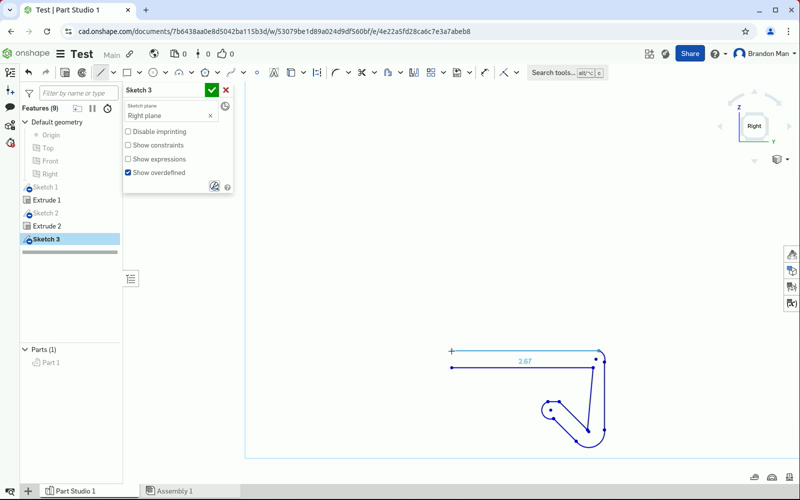
scroll(-6)
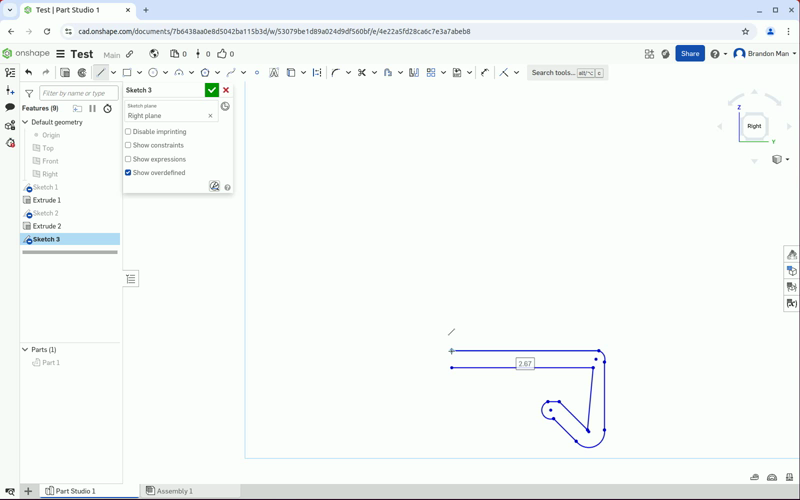
scroll(-6)
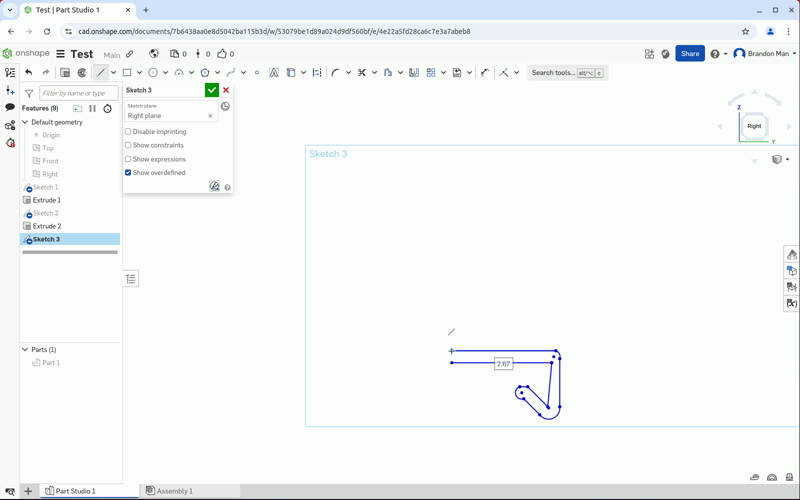
scroll(-6)
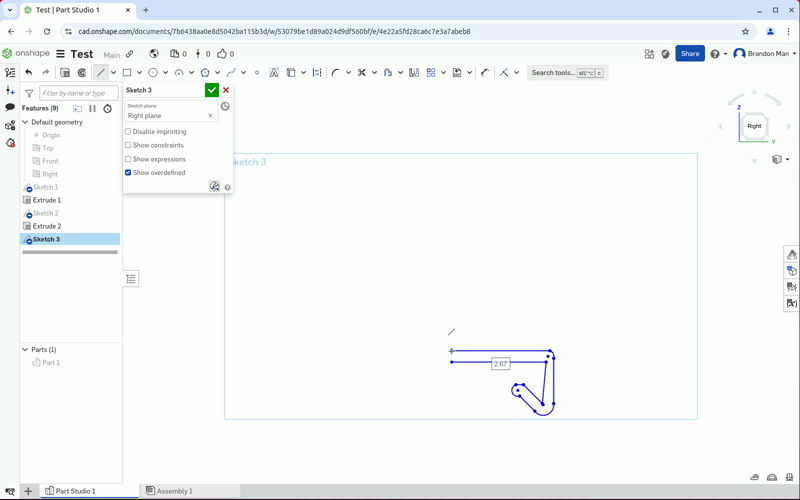
scroll(-6)
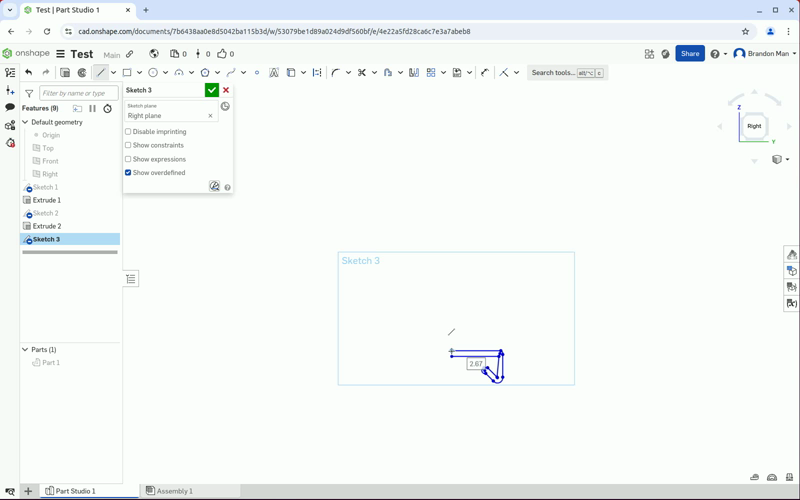
scroll(-6)
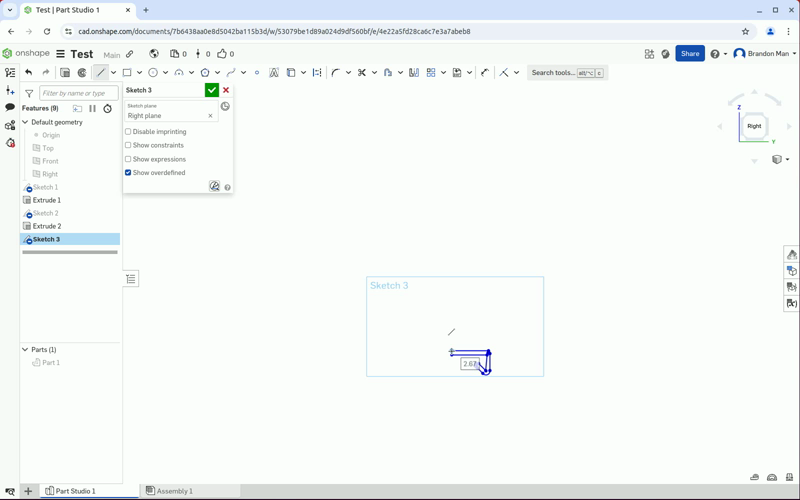
scroll(-6)
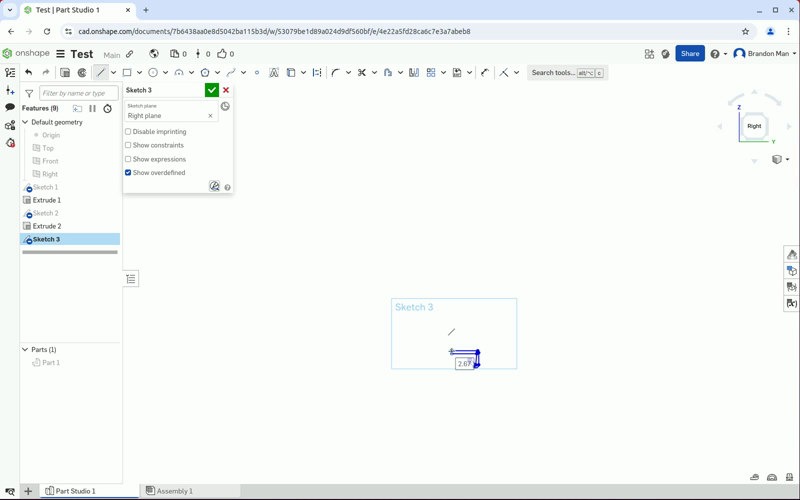
scroll(-6)
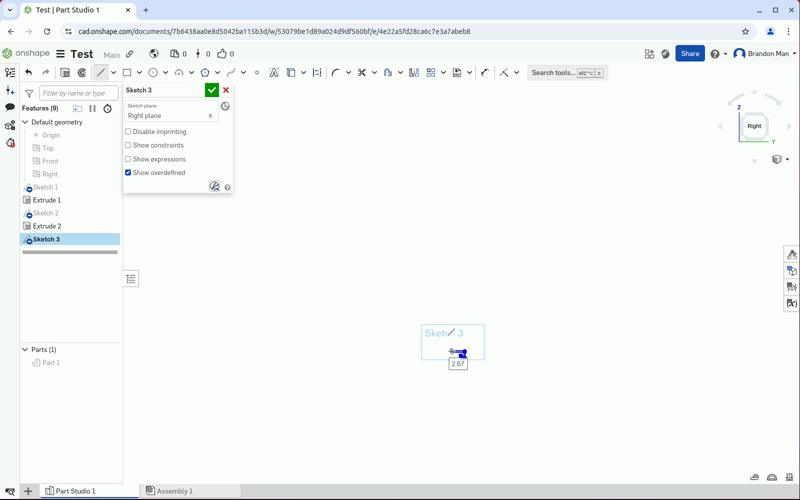
key_up(shift)
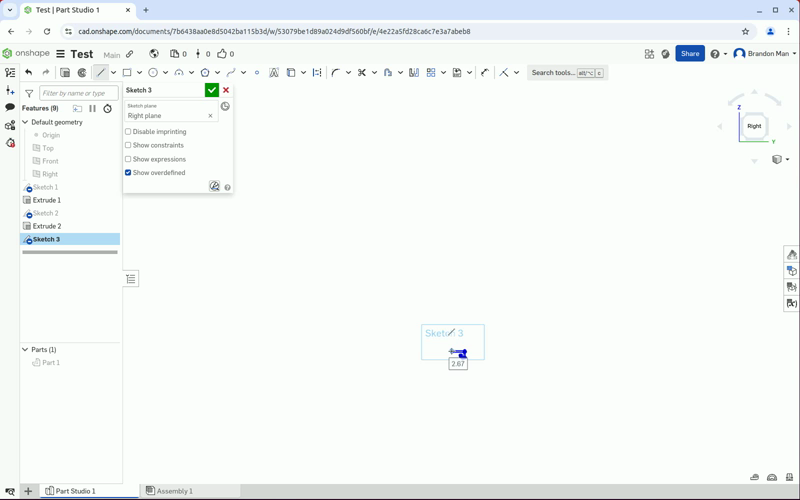
key(esc)
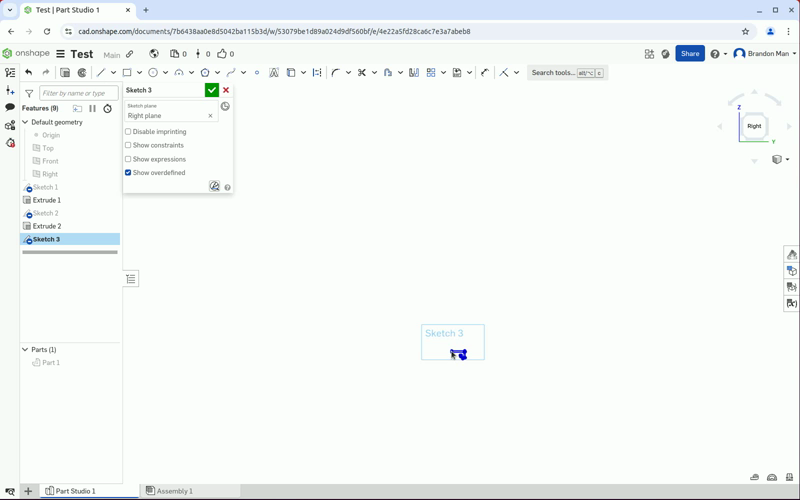
key(a)
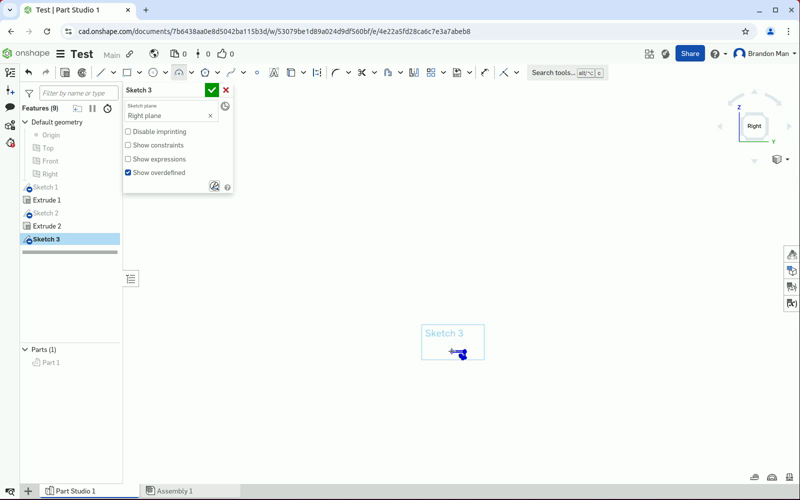
mouse_move(451, 350)
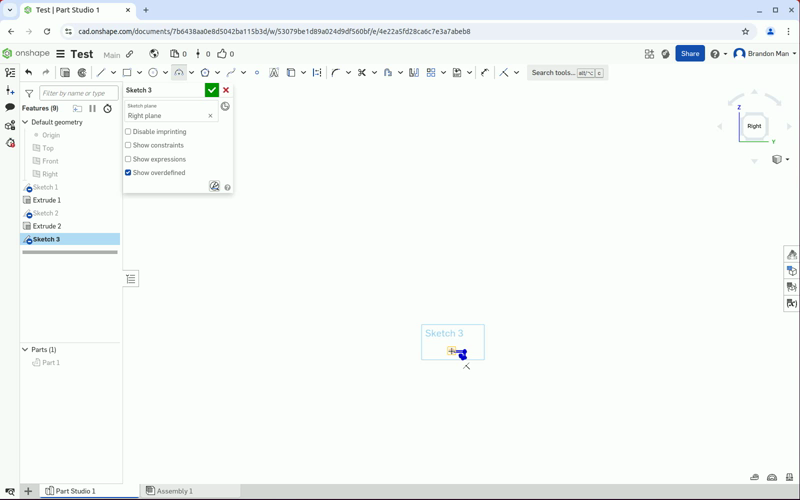
scroll(6)
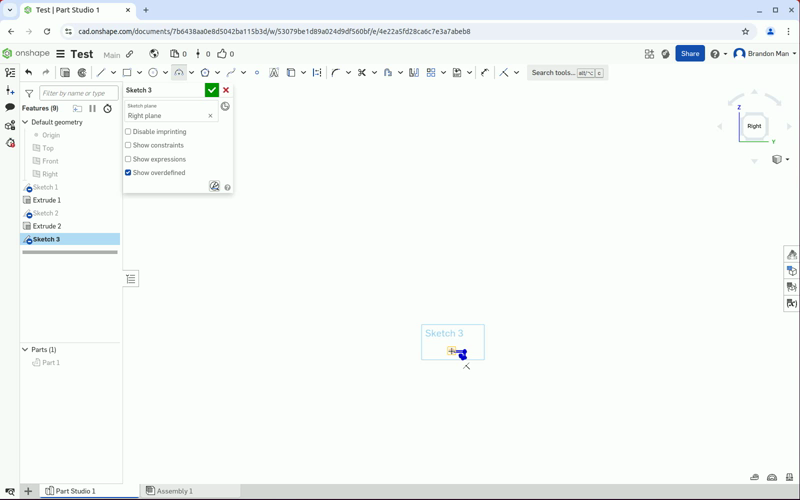
scroll(6)
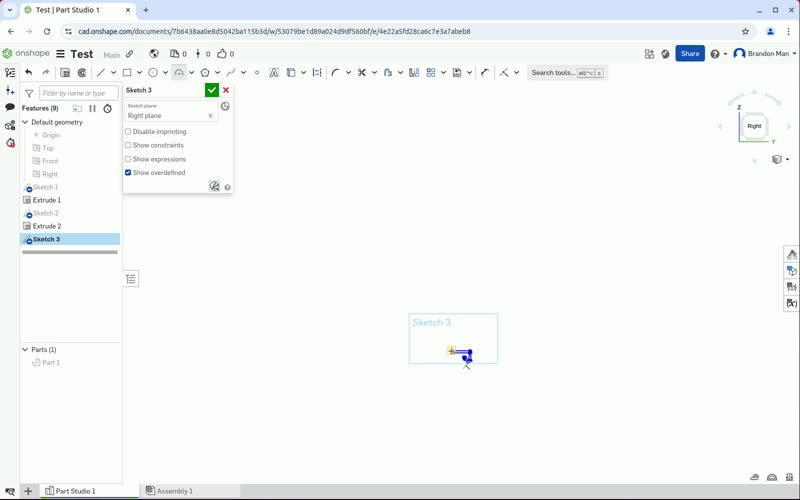
scroll(6)
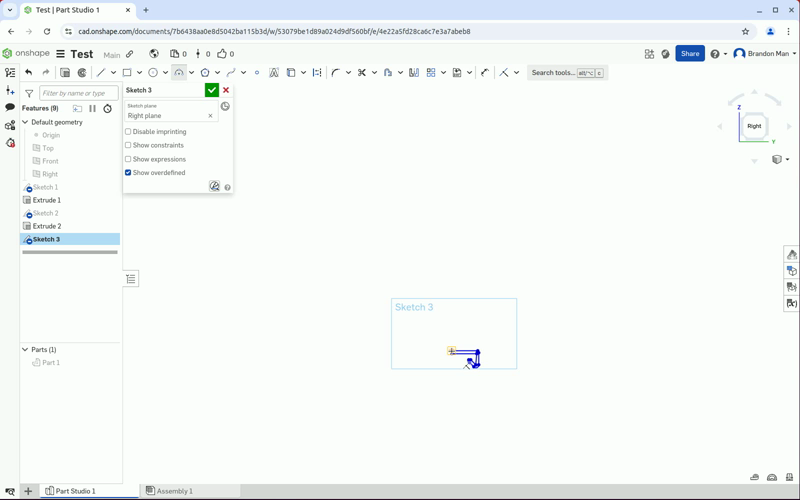
scroll(6)
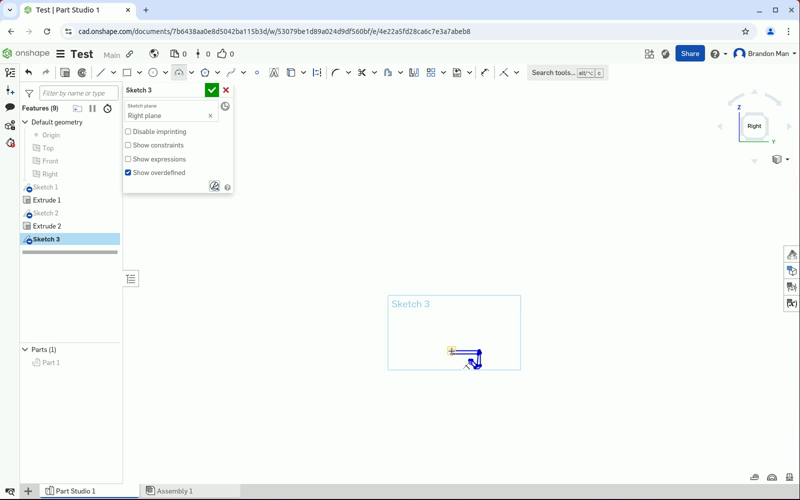
scroll(6)
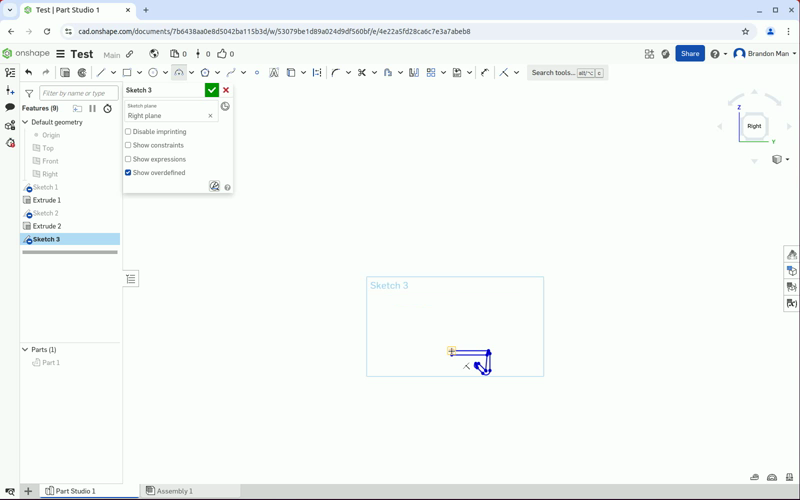
scroll(6)
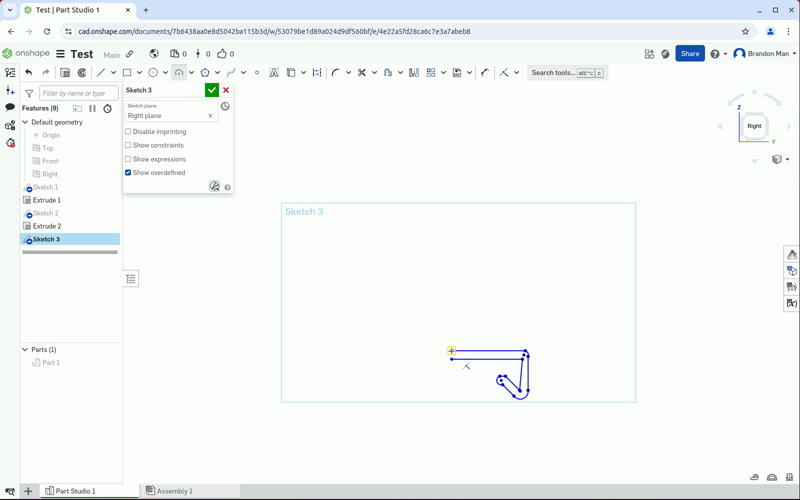
scroll(6)
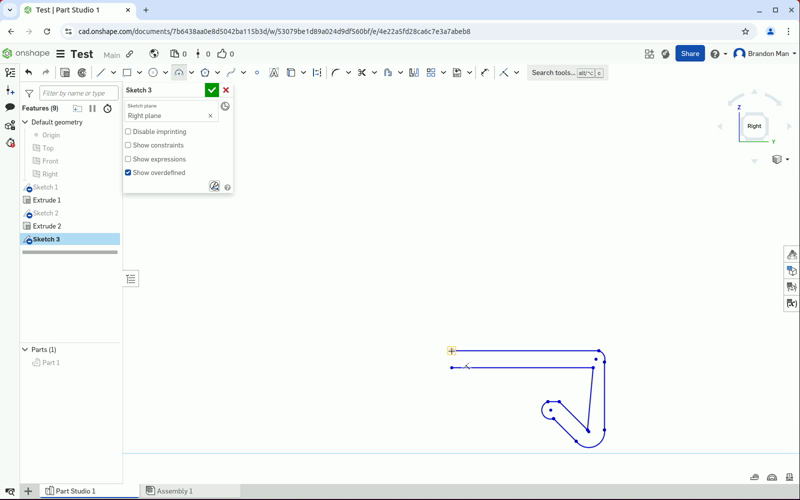
click(451, 350)
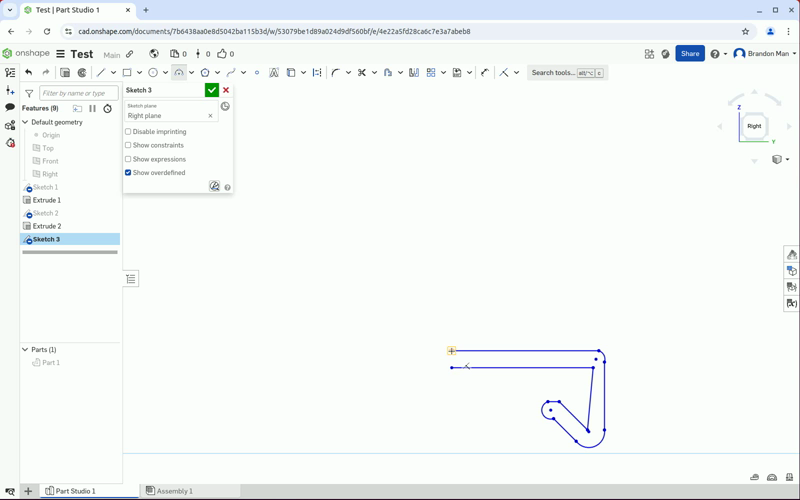
scroll(-6)
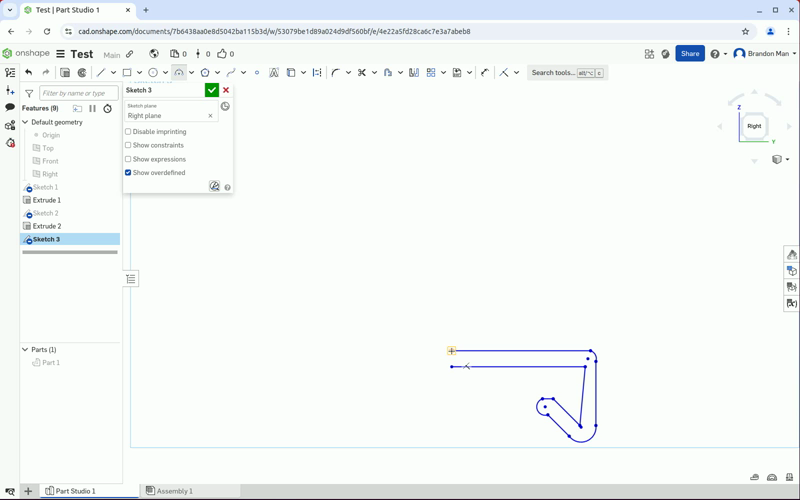
scroll(-6)
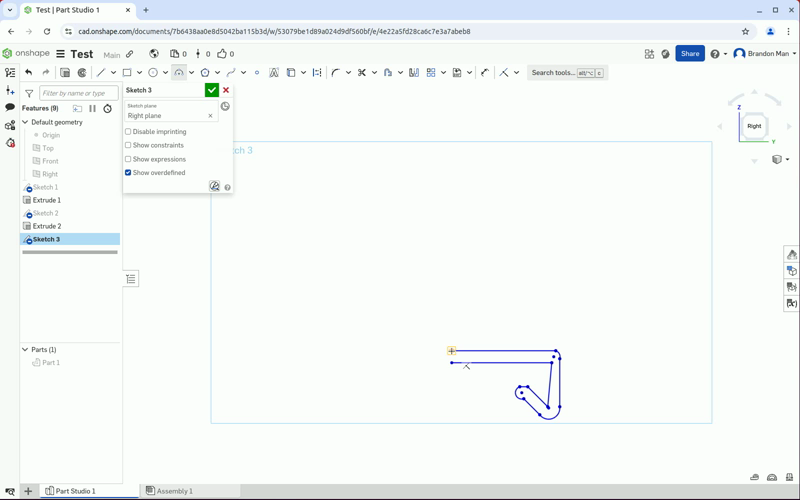
scroll(-6)
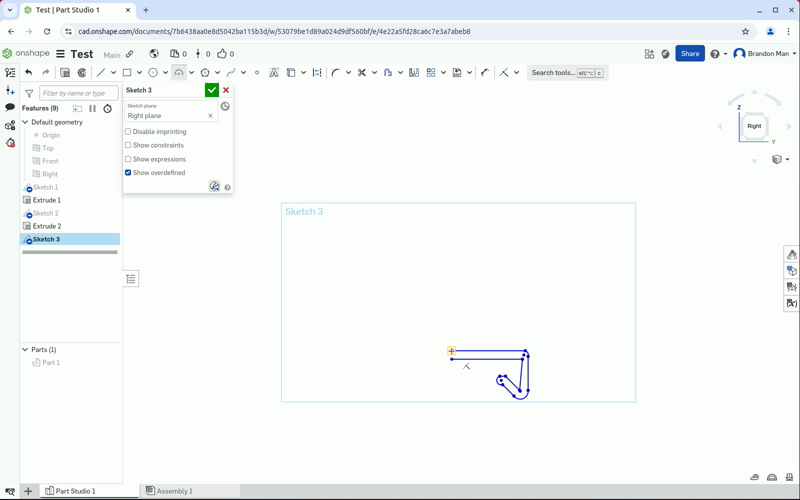
scroll(-6)
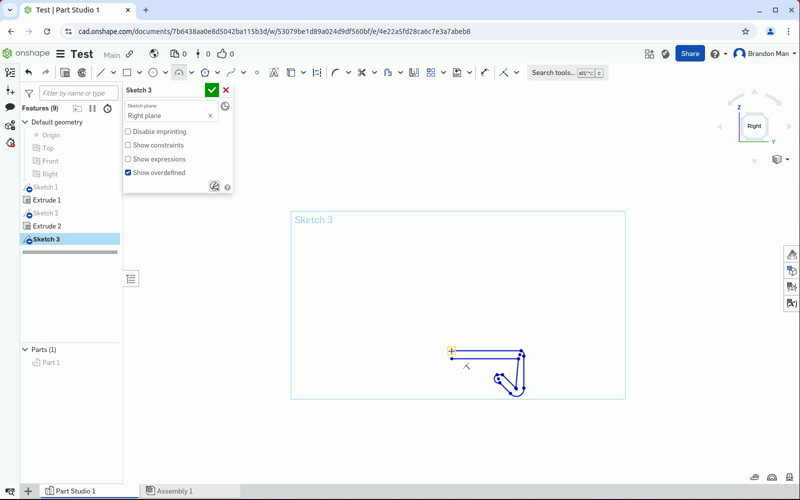
scroll(-6)
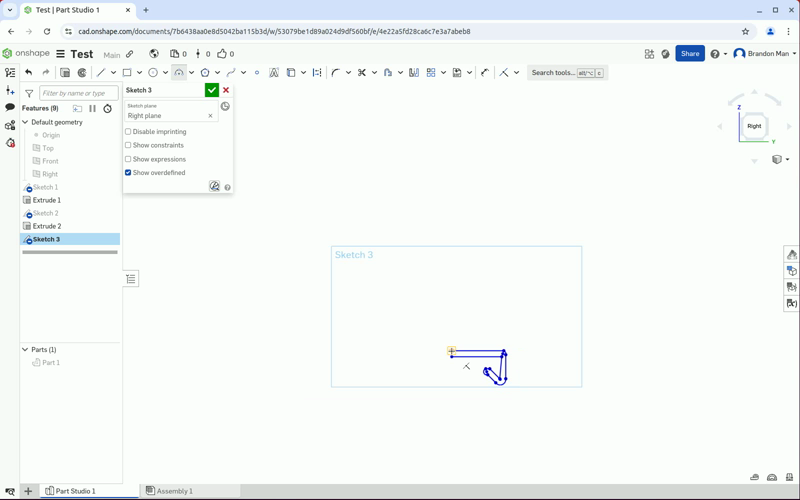
scroll(-6)
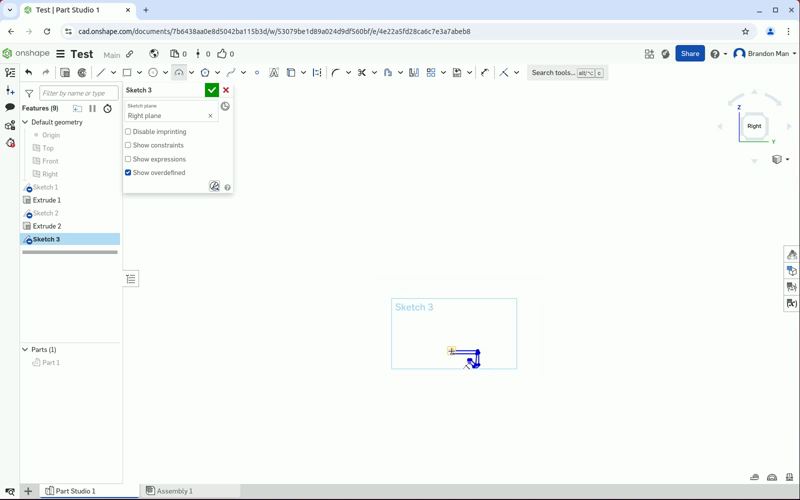
scroll(-6)
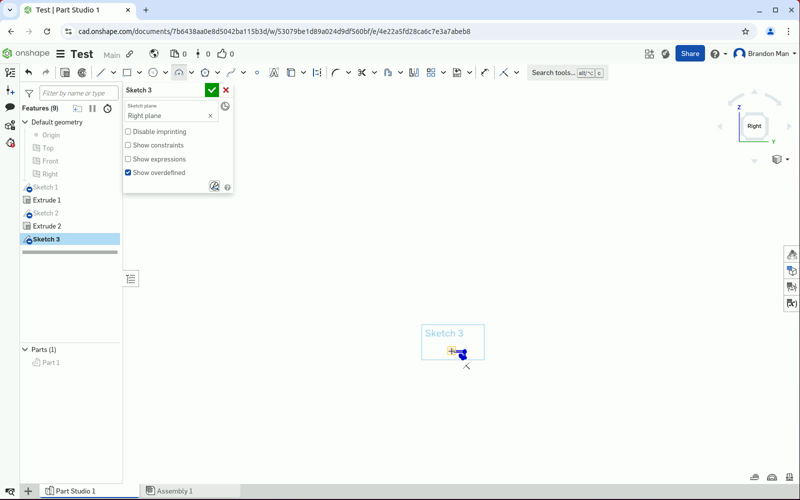
mouse_move(451, 352)
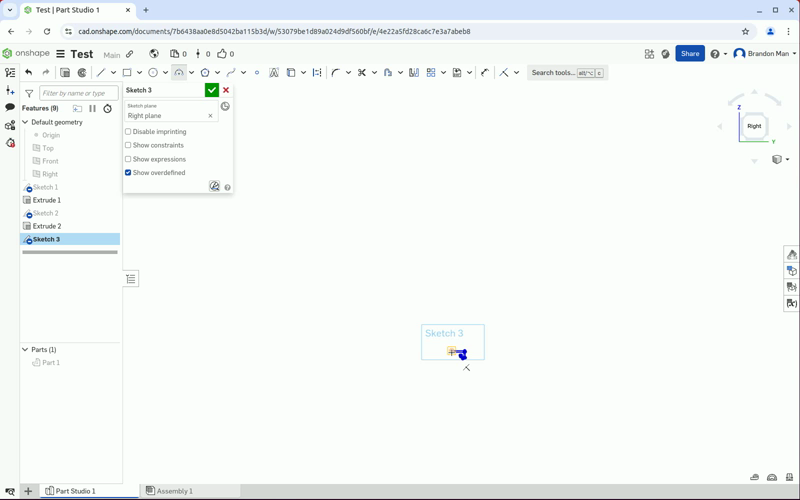
scroll(6)
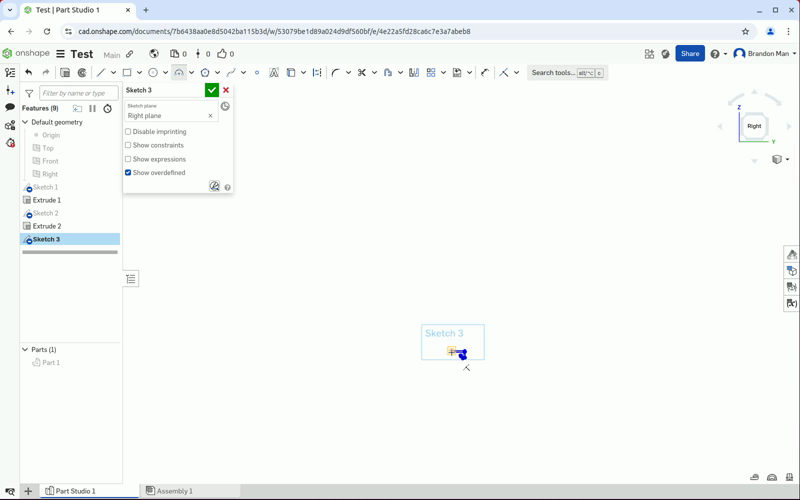
scroll(6)
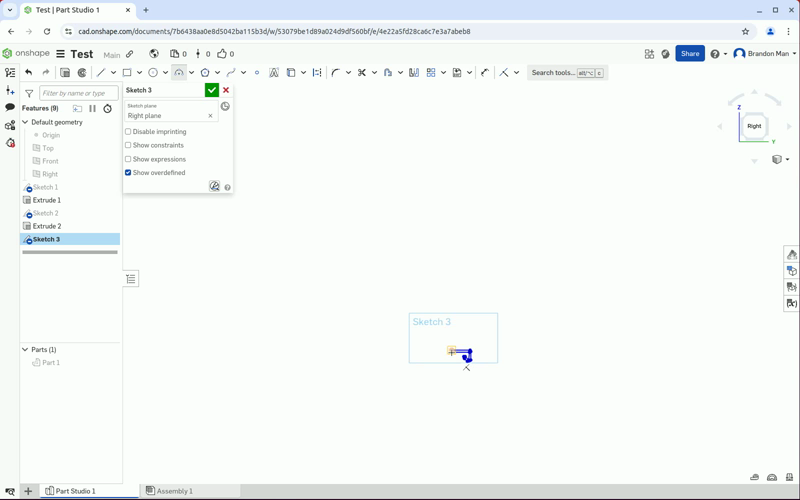
scroll(6)
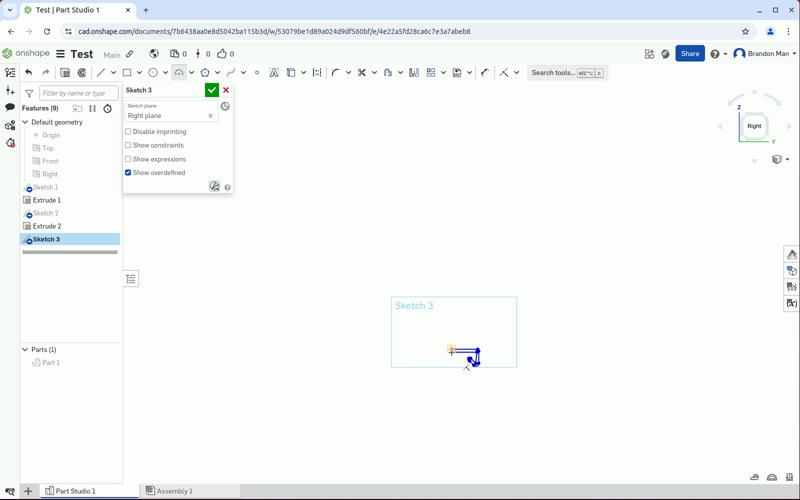
scroll(6)
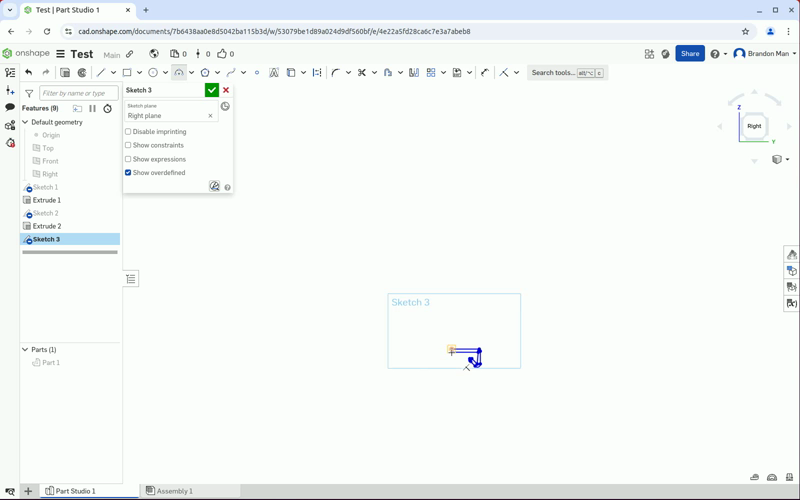
scroll(6)
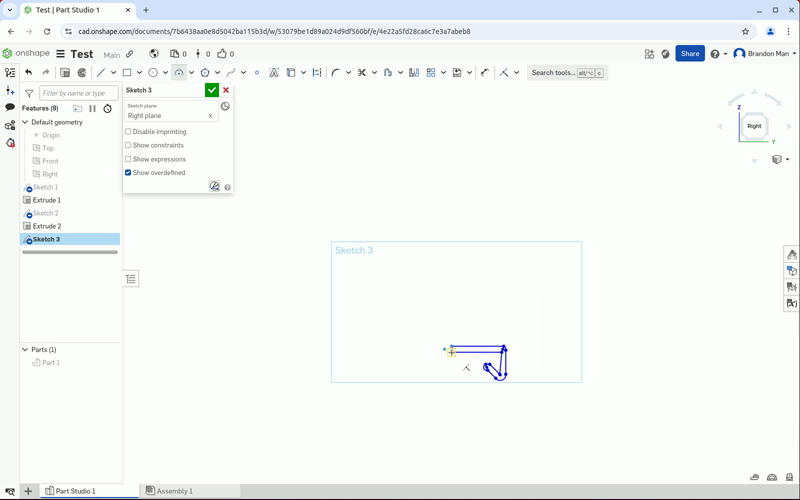
scroll(6)
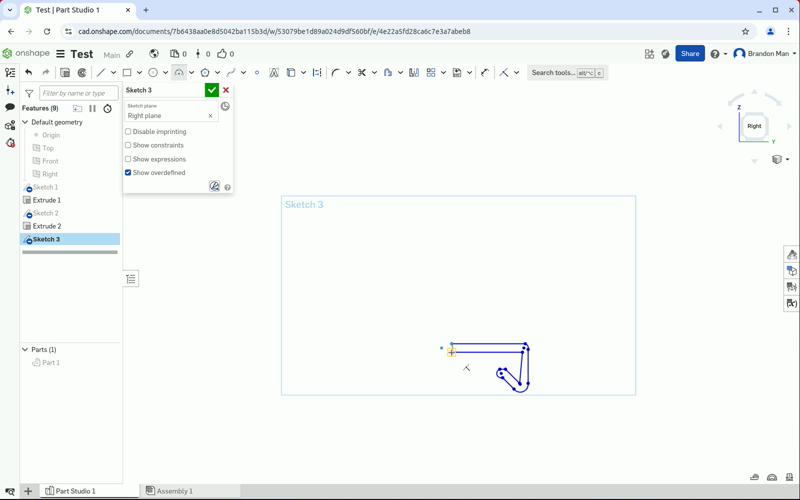
scroll(6)
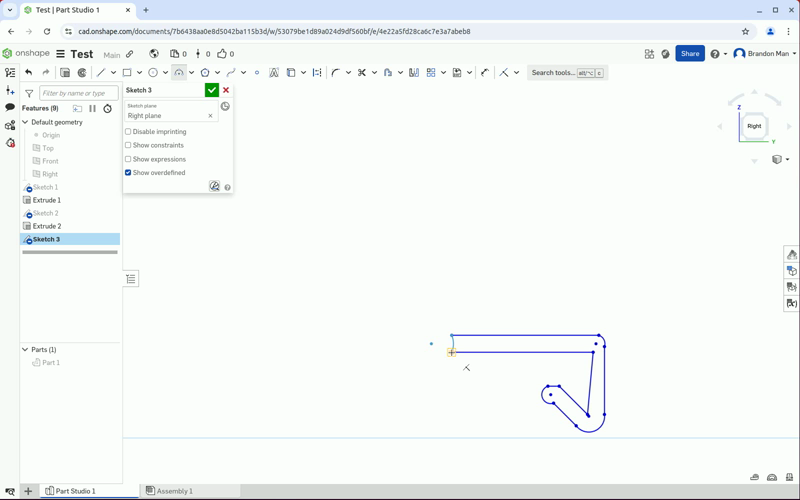
click(451, 352)
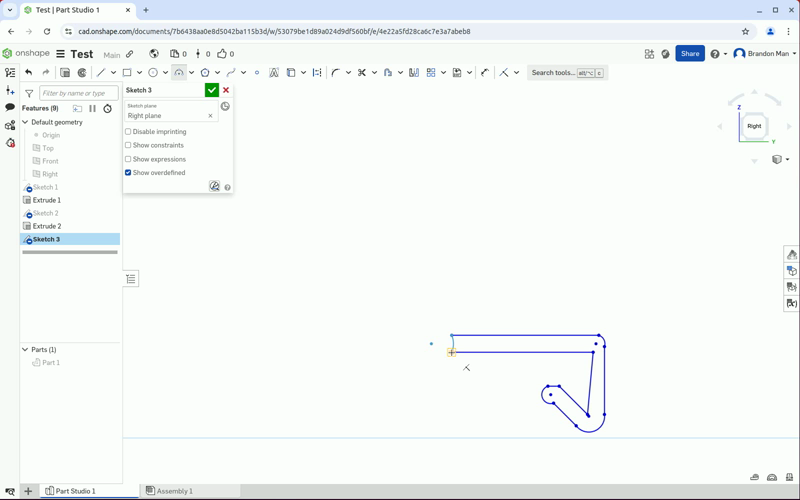
scroll(-6)
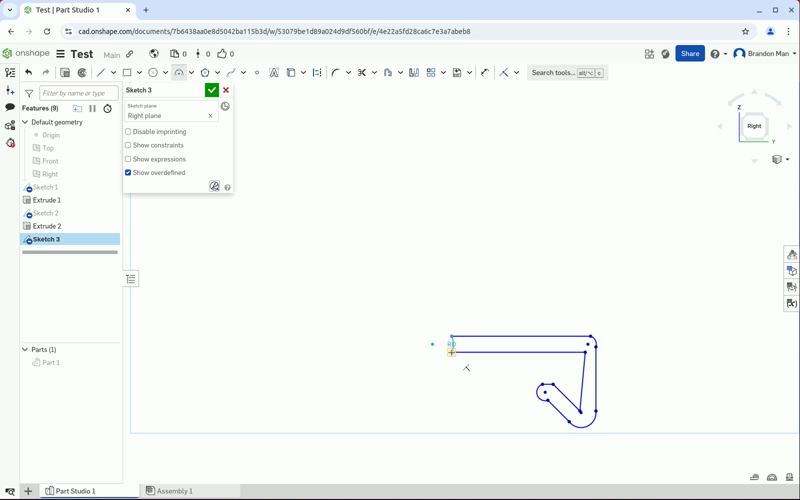
scroll(-6)
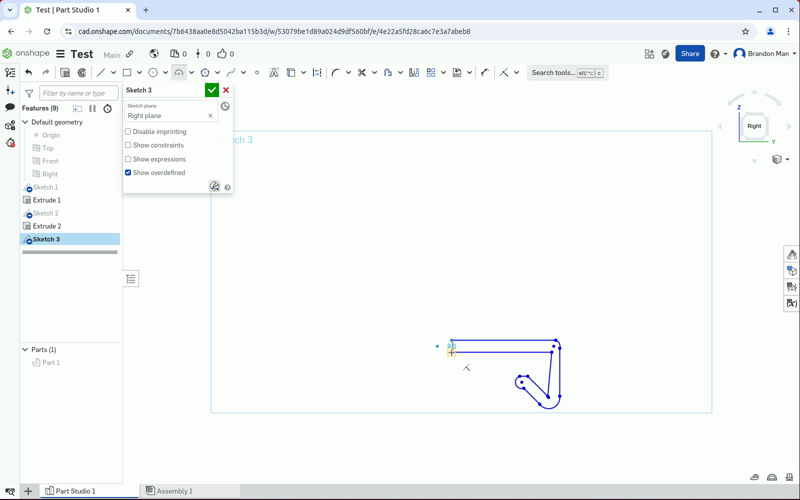
scroll(-6)
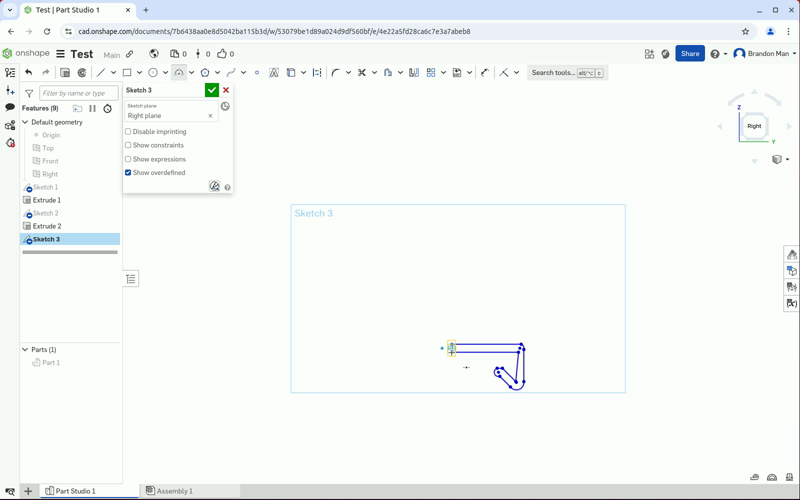
scroll(-6)
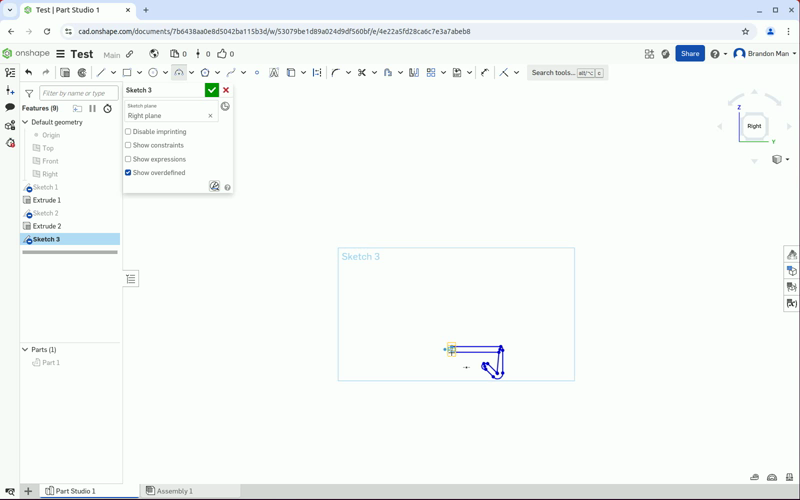
scroll(-6)
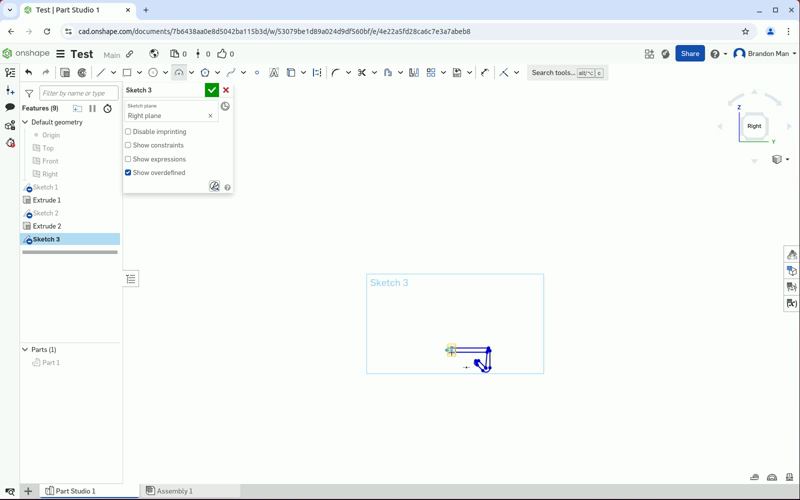
scroll(-6)
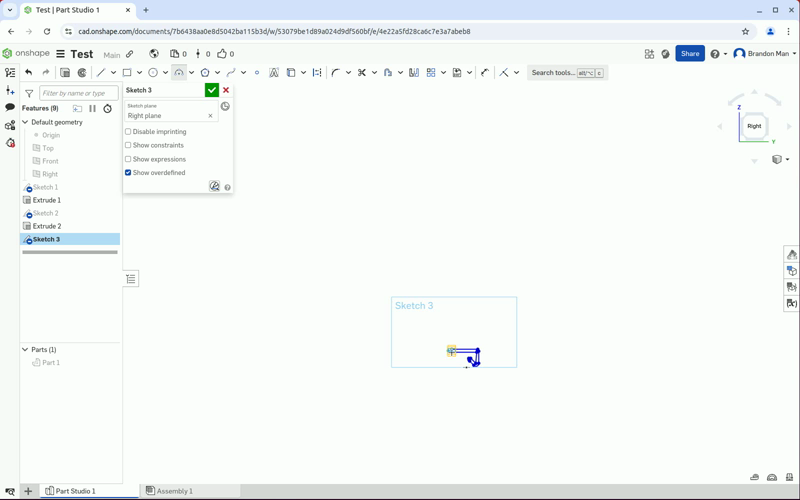
scroll(-6)
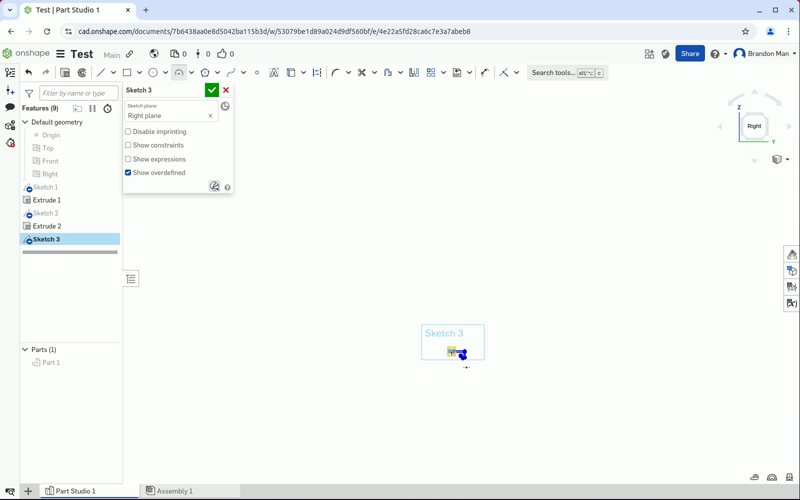
key_down(shift)
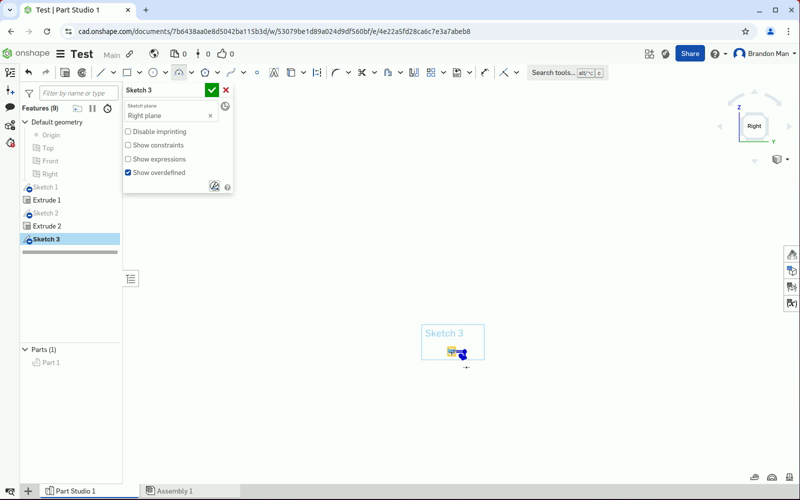
mouse_move(450, 351)
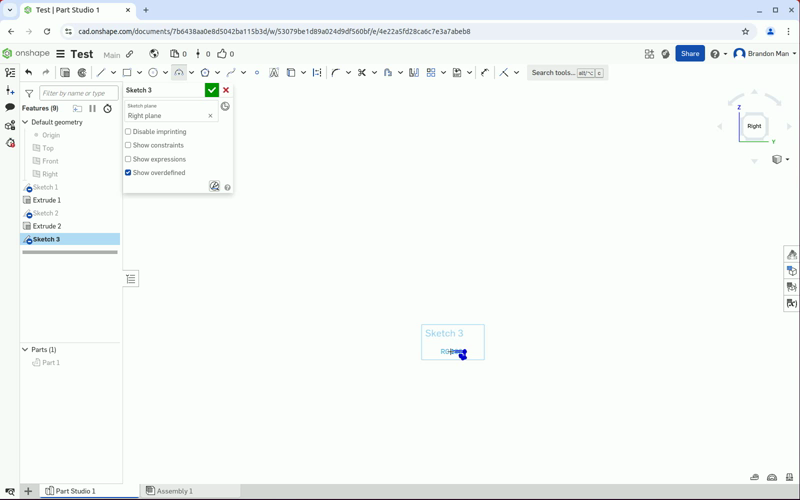
scroll(6)
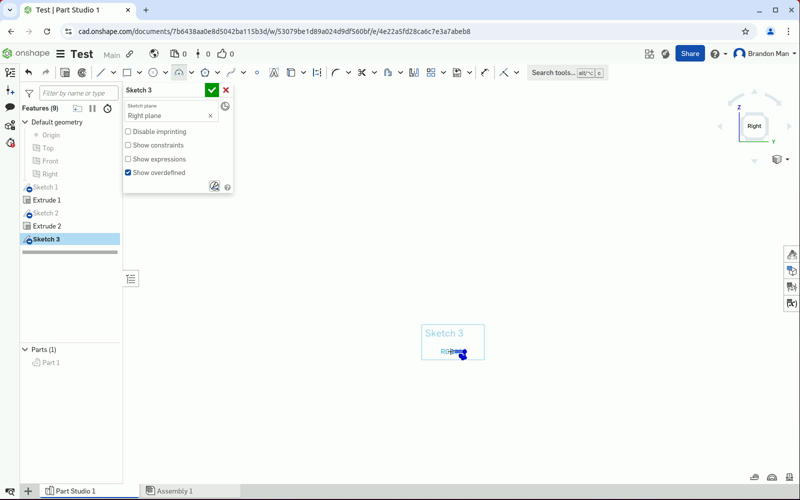
scroll(6)
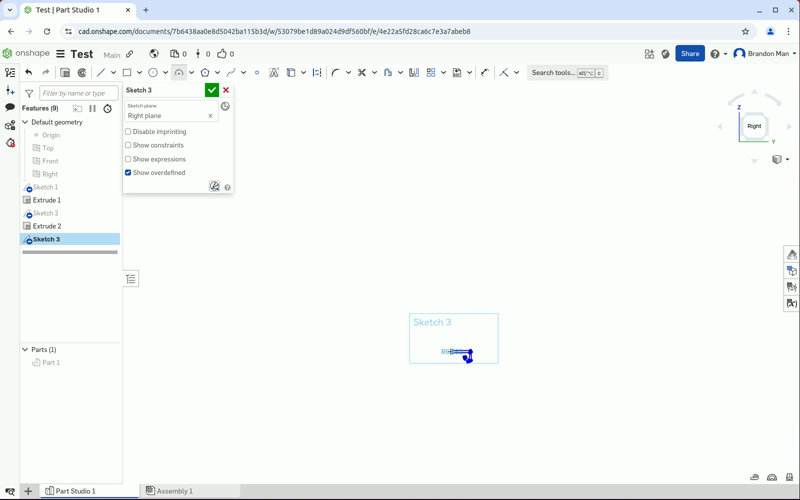
scroll(6)
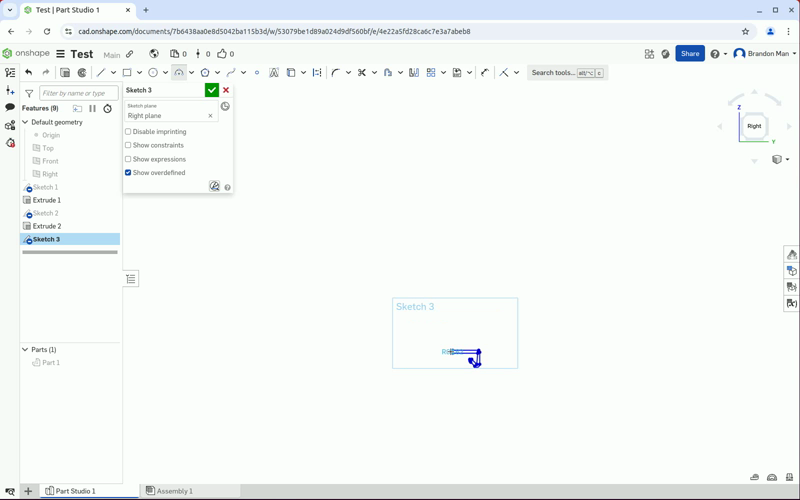
scroll(6)
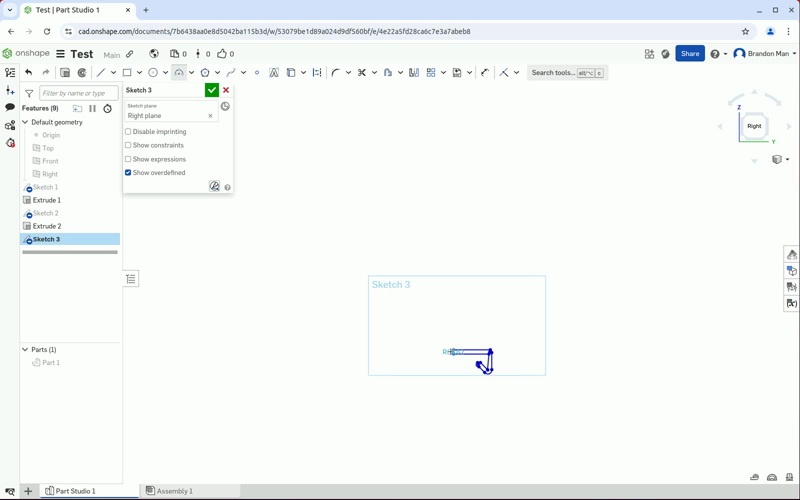
scroll(6)
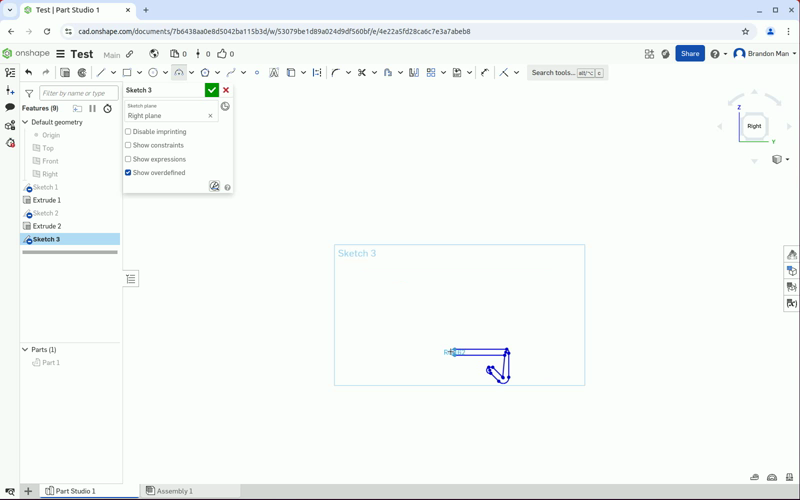
scroll(6)
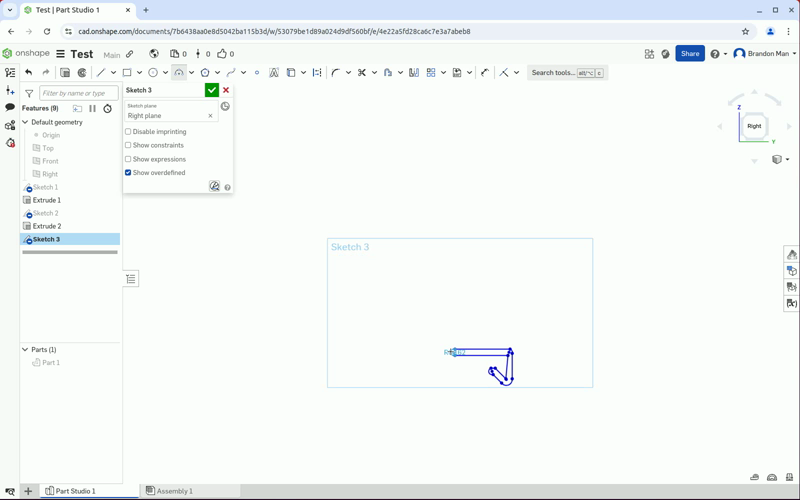
scroll(6)
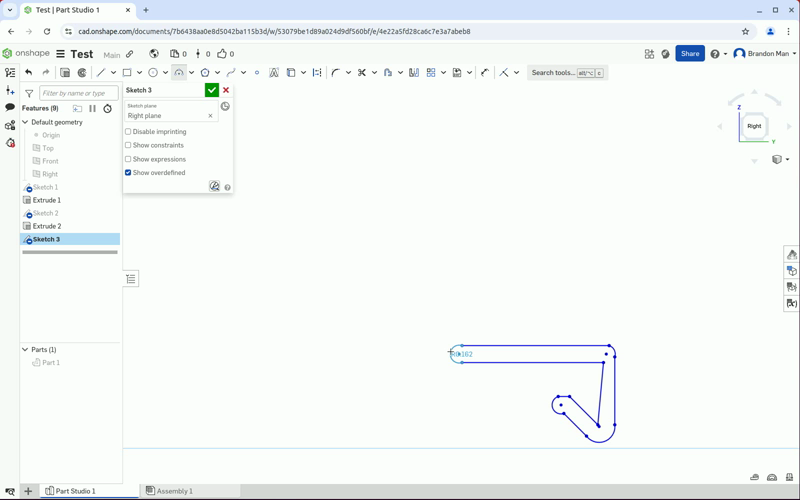
click(450, 351)
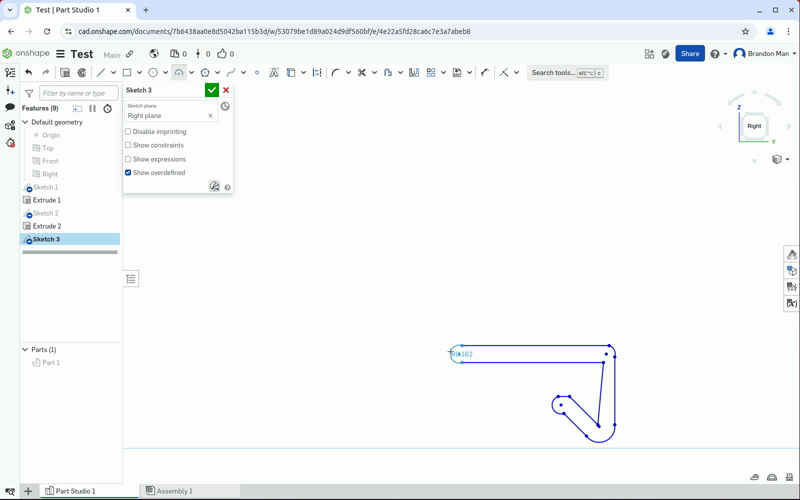
scroll(-6)
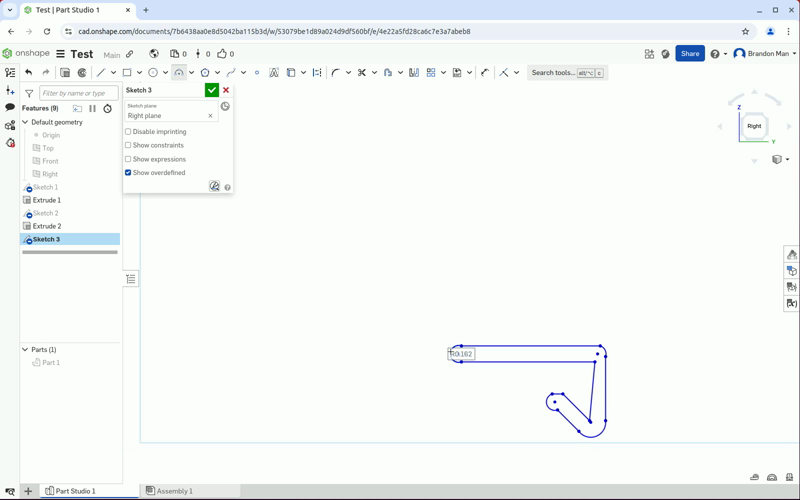
scroll(-6)
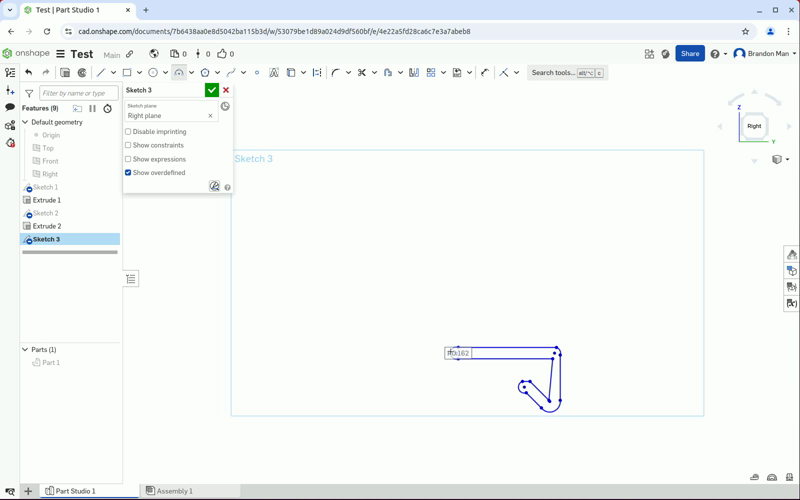
scroll(-6)
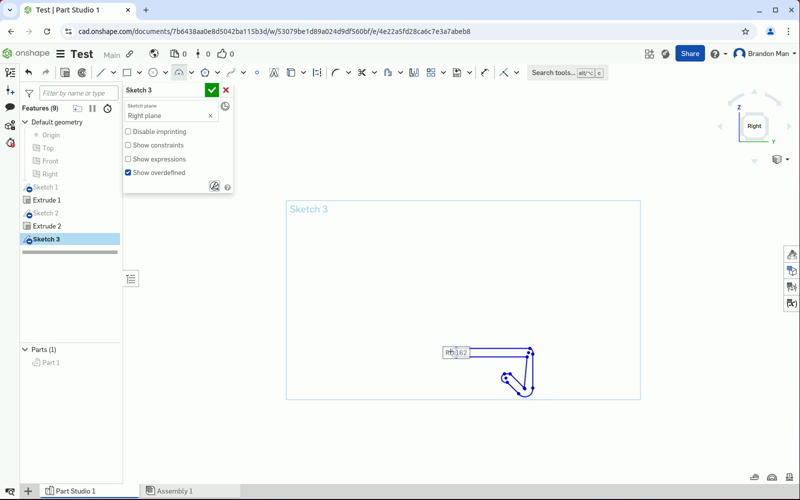
scroll(-6)
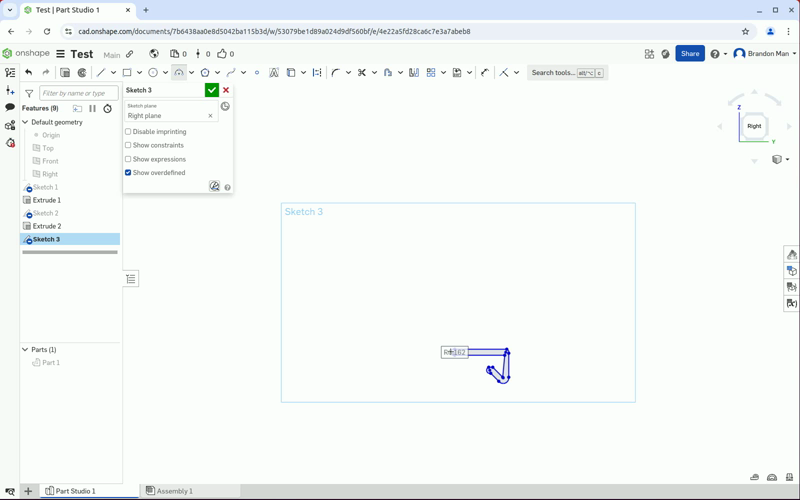
scroll(-6)
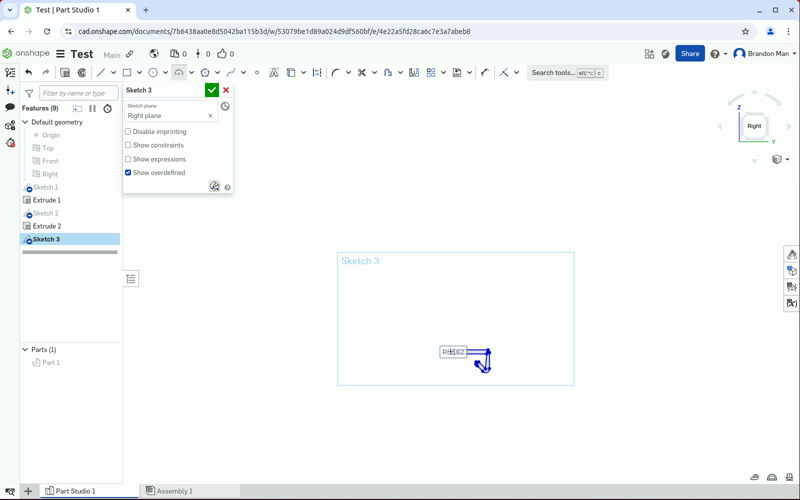
scroll(-6)
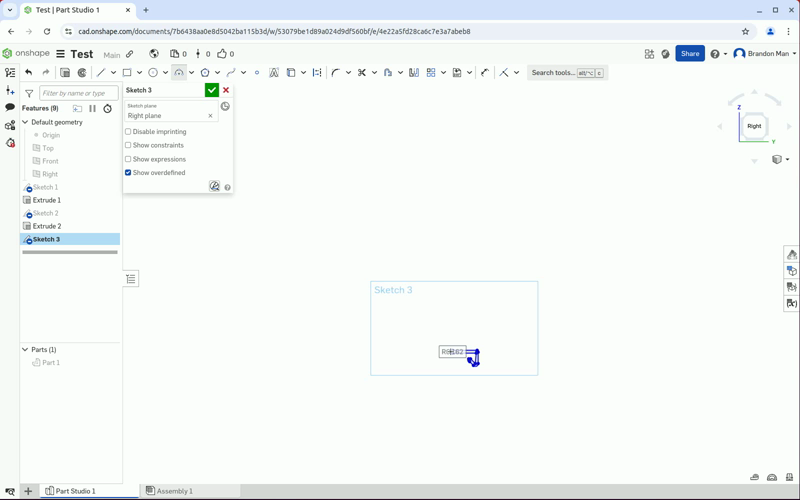
scroll(-6)
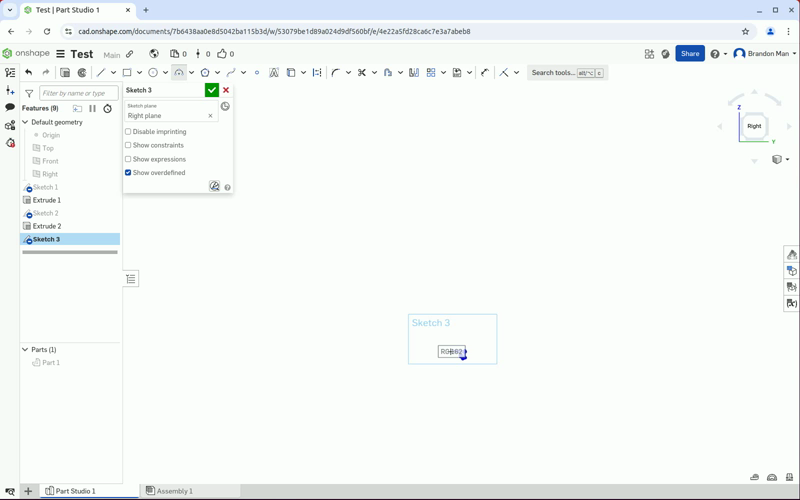
key_up(shift)
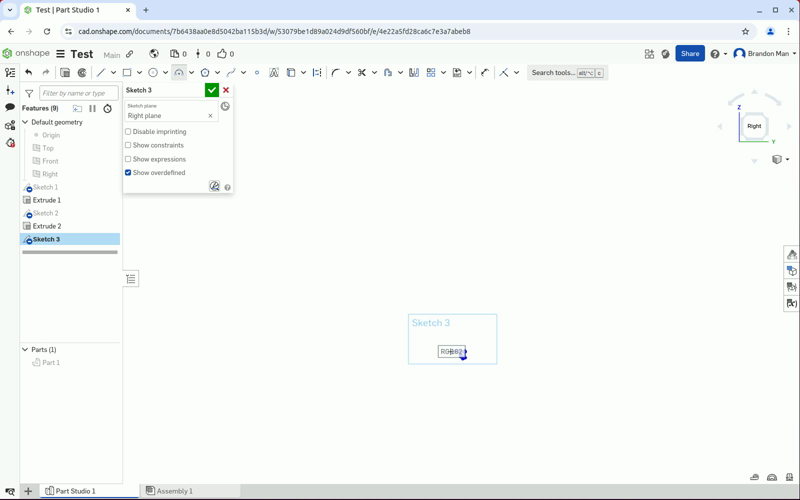
key(esc)
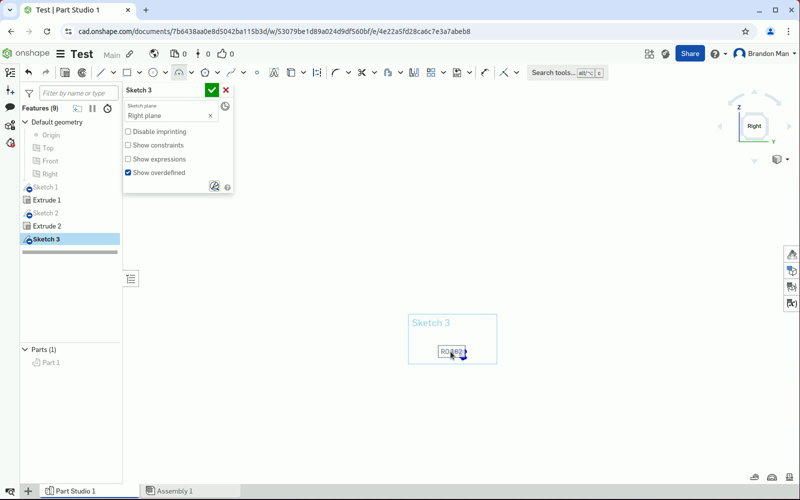
mouse_move(462, 351)
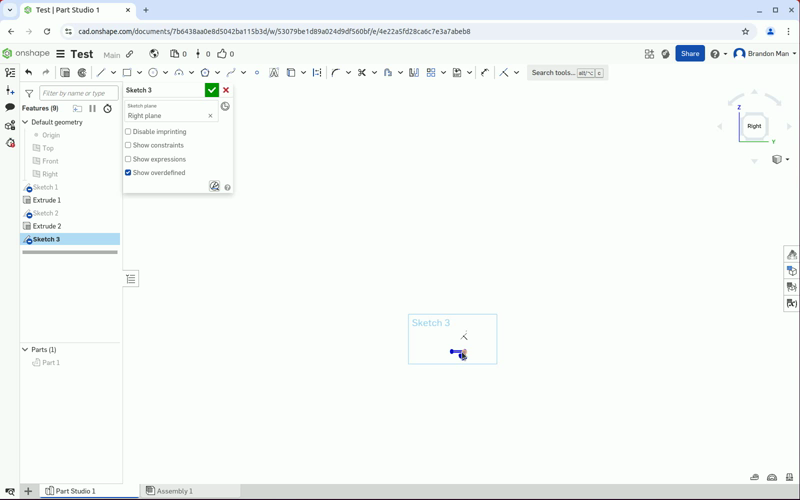
scroll(6)
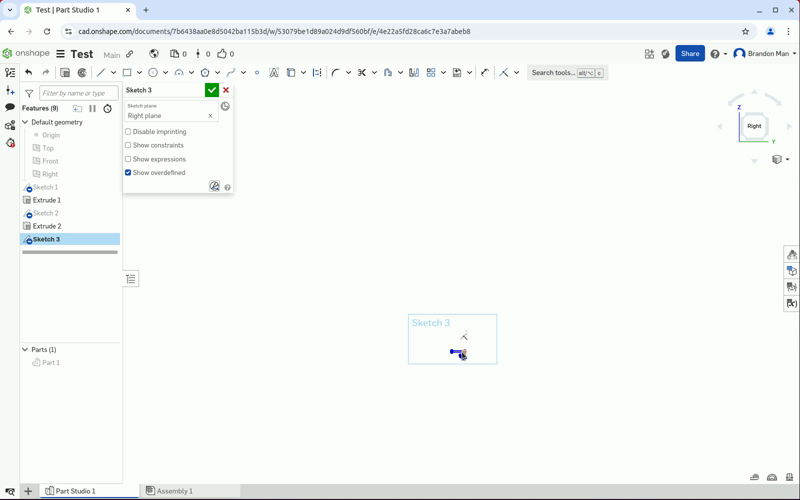
scroll(6)
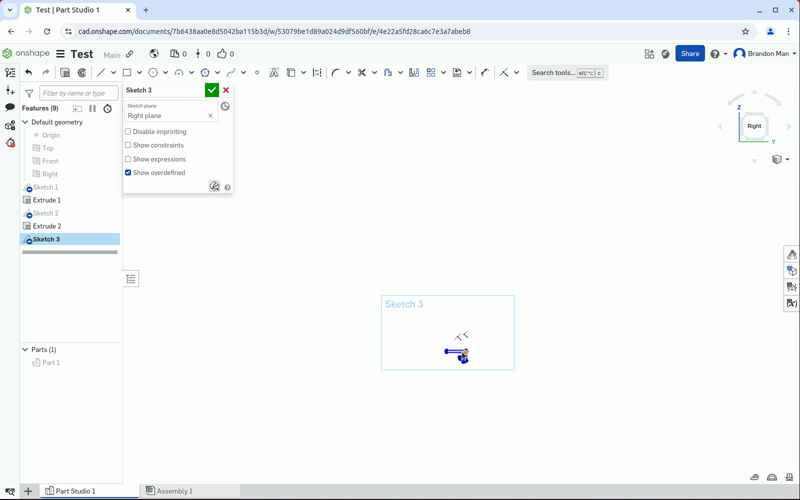
scroll(6)
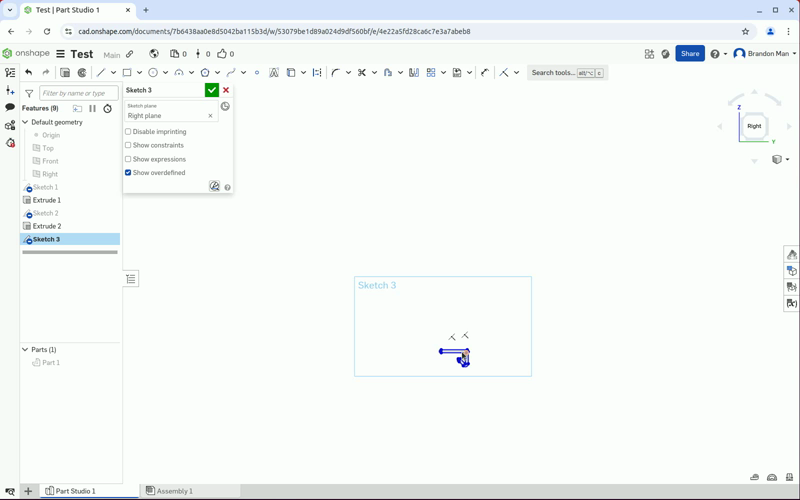
scroll(6)
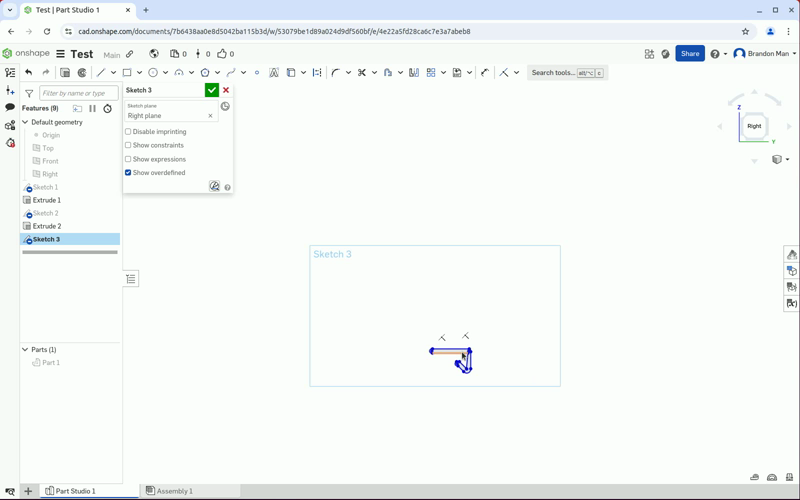
scroll(6)
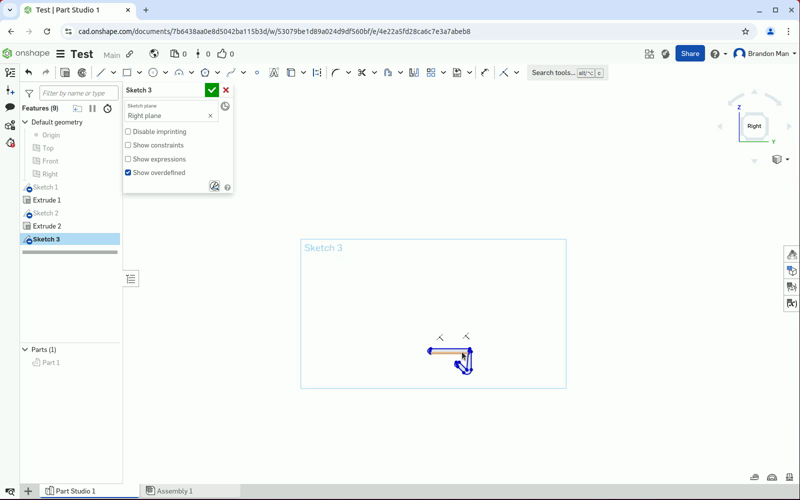
scroll(6)
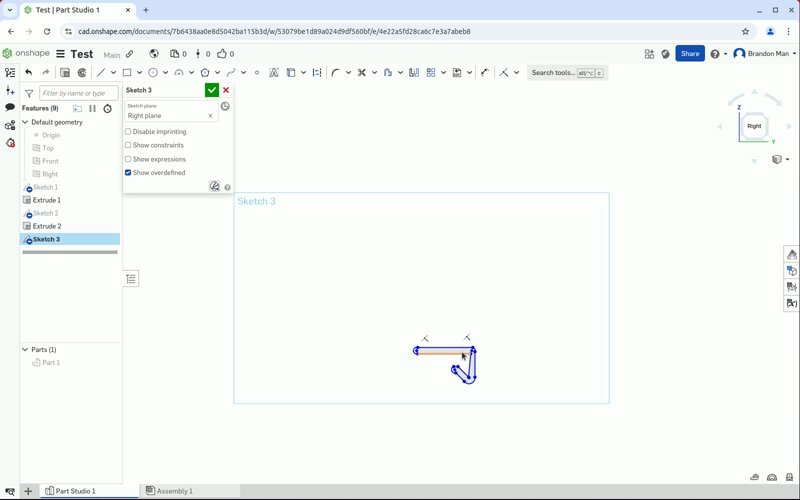
scroll(6)
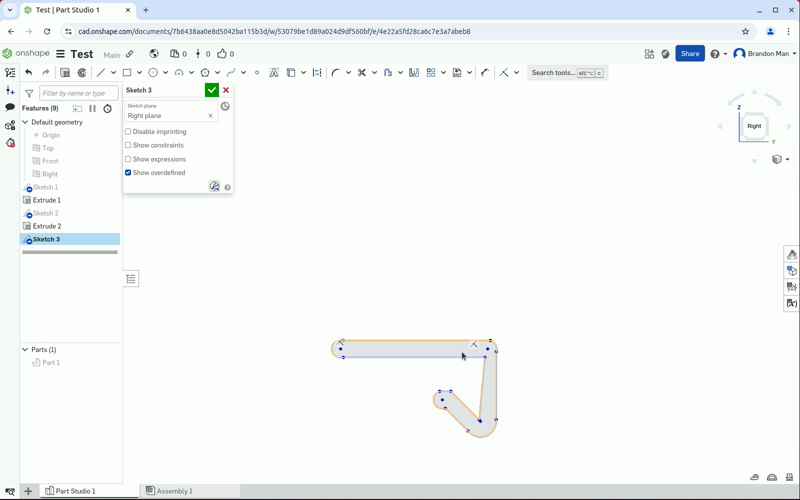
click(462, 351)
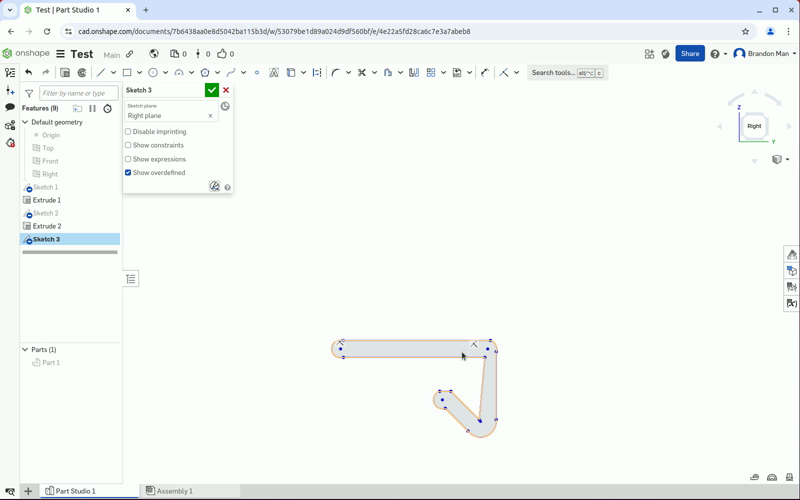
scroll(-6)
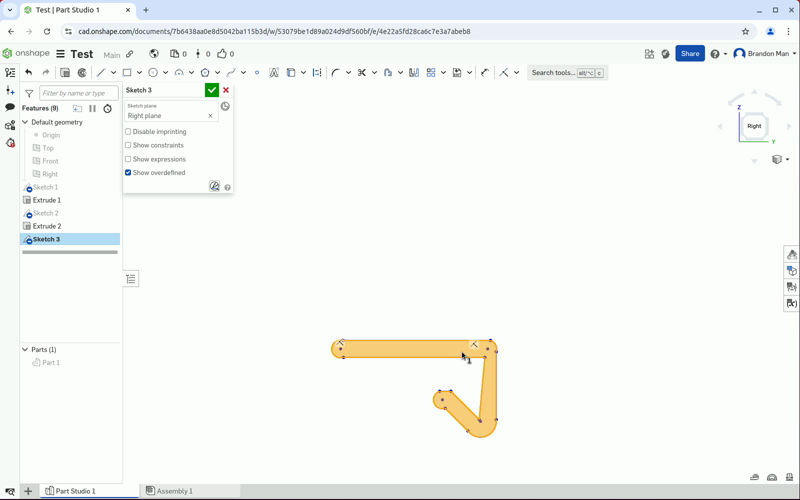
scroll(-6)
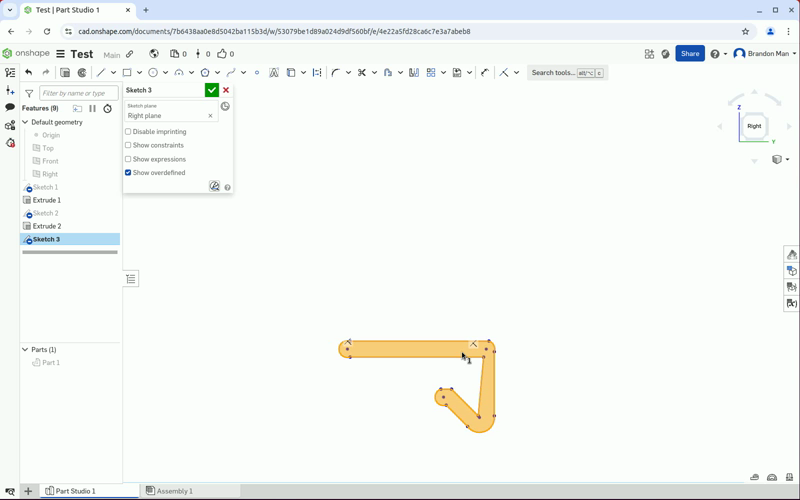
scroll(-6)
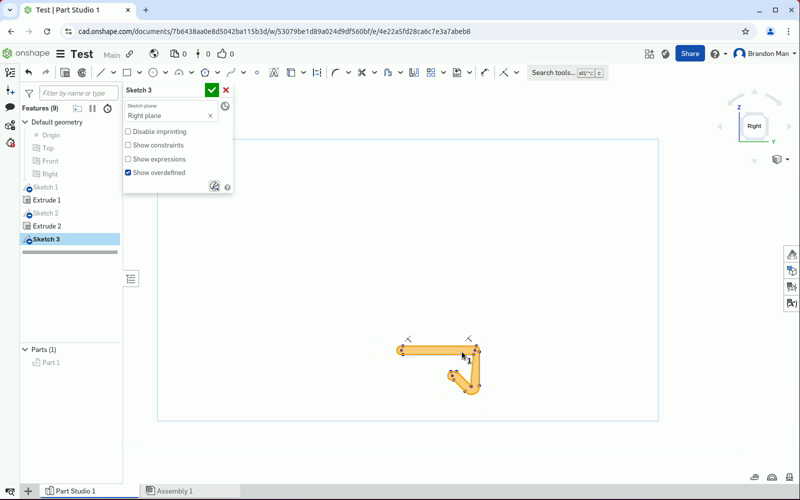
scroll(-6)
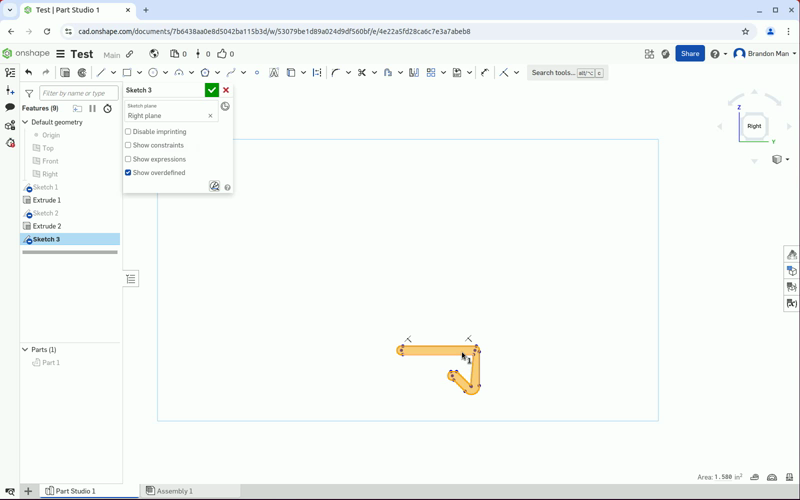
scroll(-6)
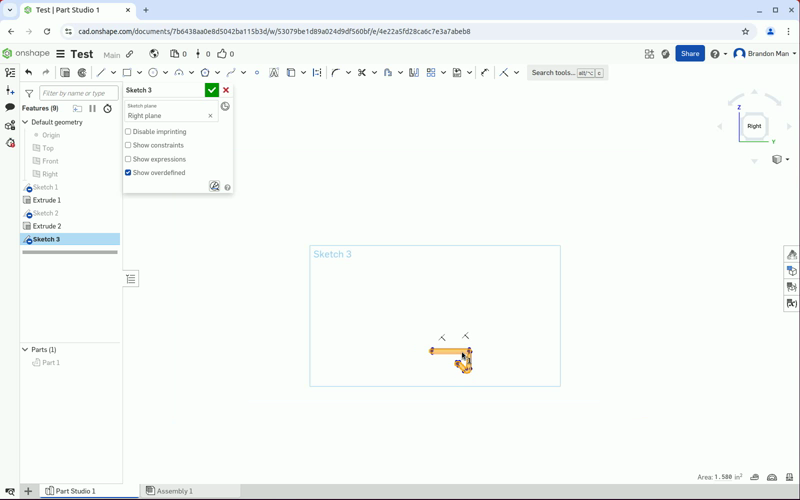
scroll(-6)
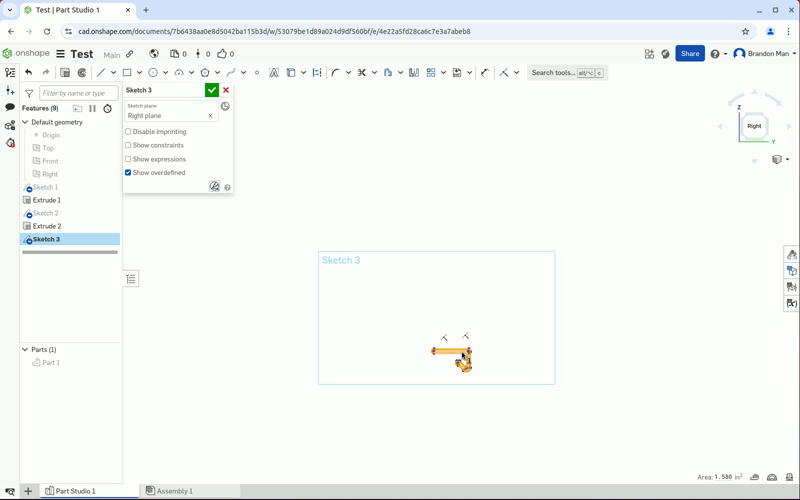
scroll(-6)
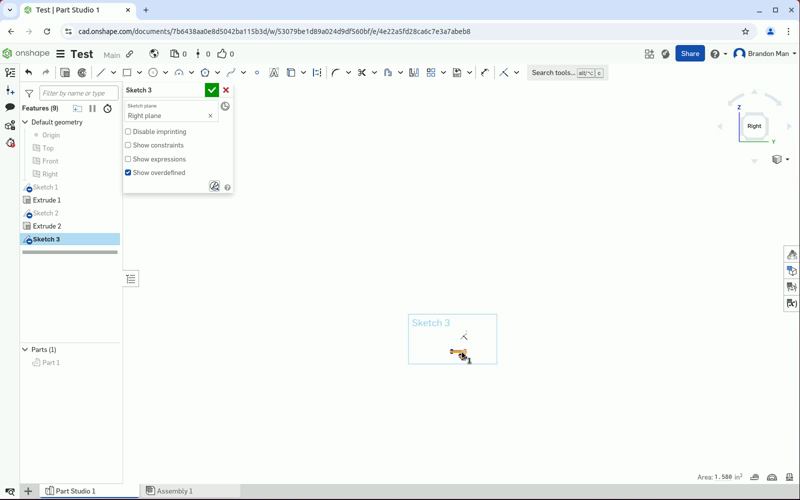
mouse_move(73, 352)
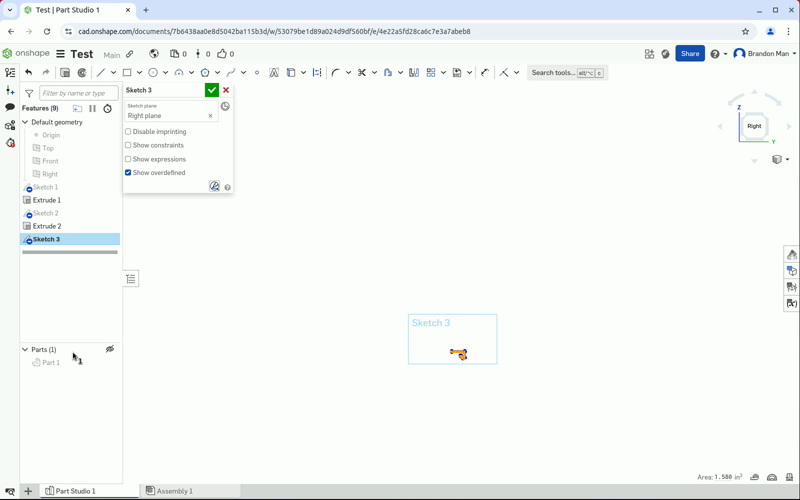
key(shift+y)
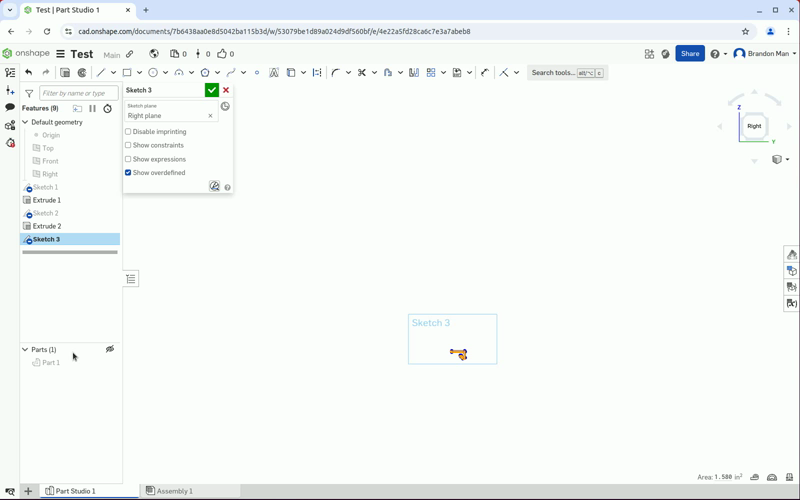
key(shift+e)
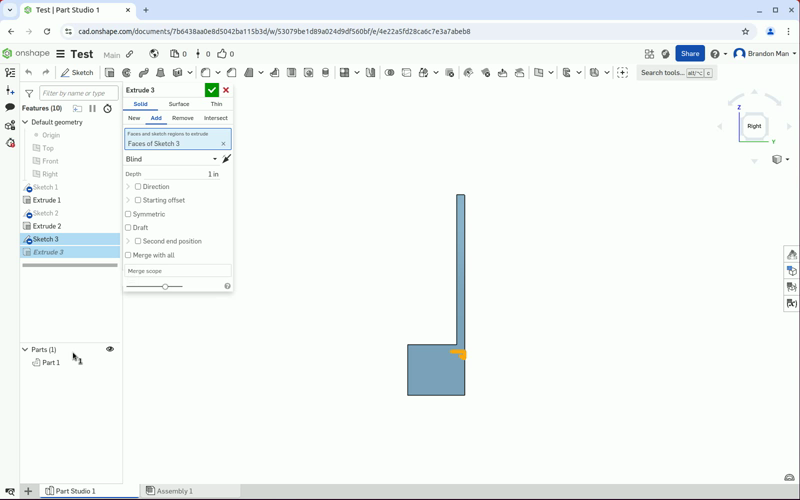
mouse_move(143, 106)
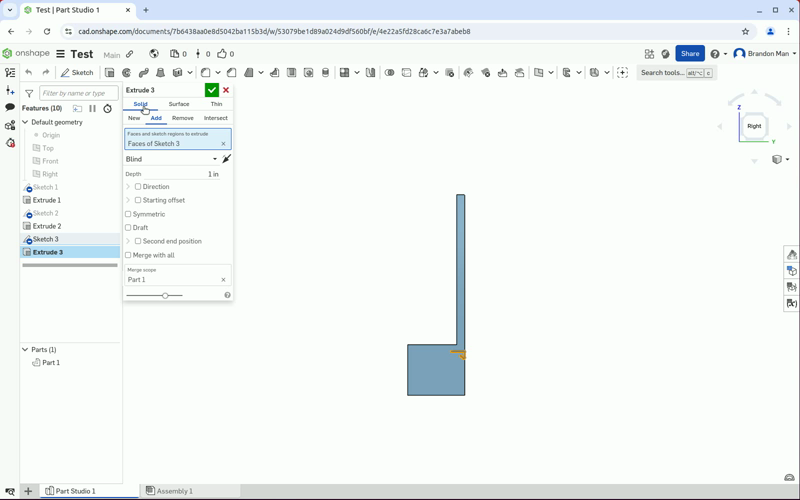
click(143, 106)
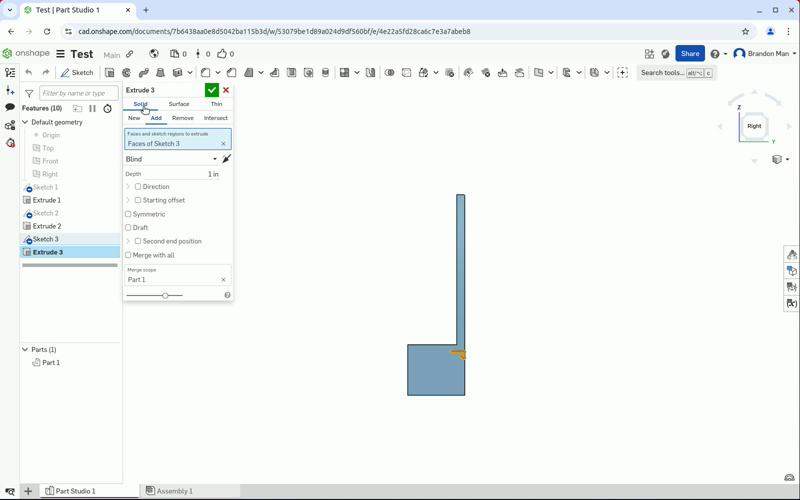
mouse_move(186, 120)
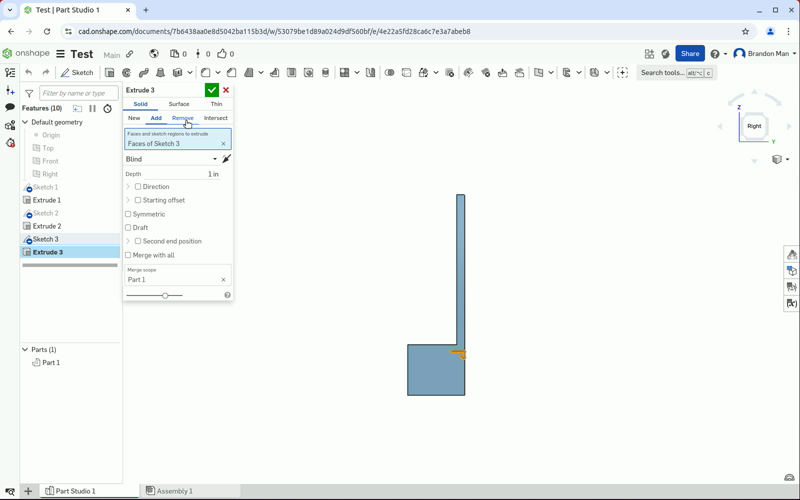
click(186, 120)
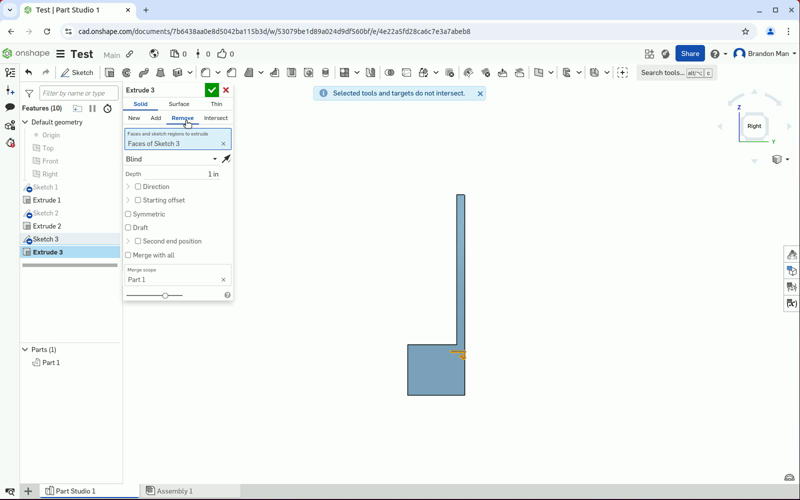
key(tab, 4)
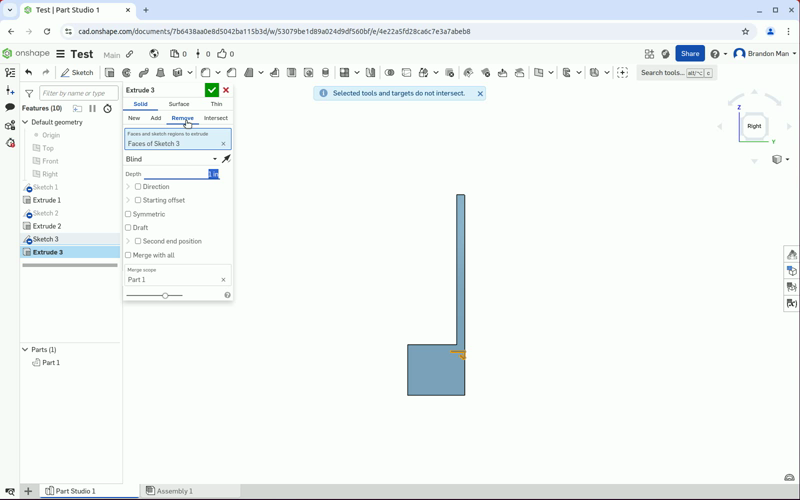
text(0.241)
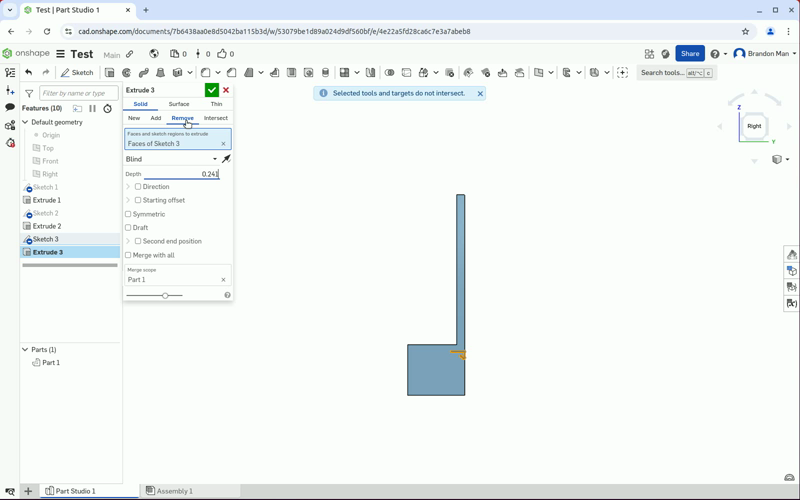
key(tab, 6)
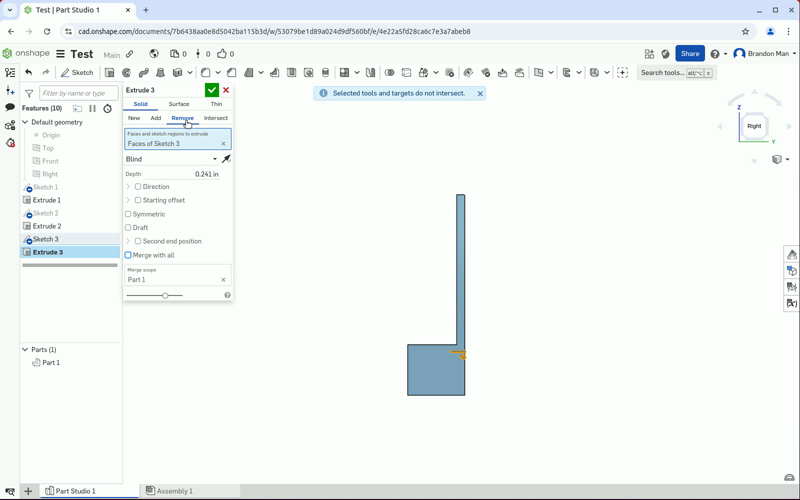
key(space)
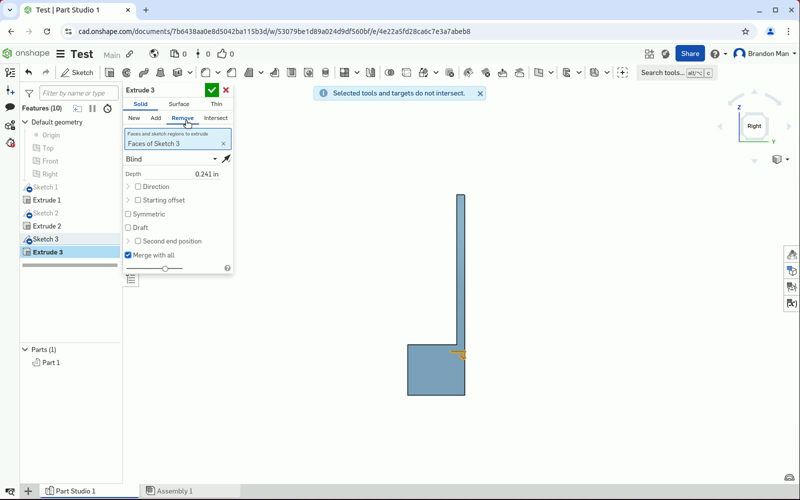
key(enter)
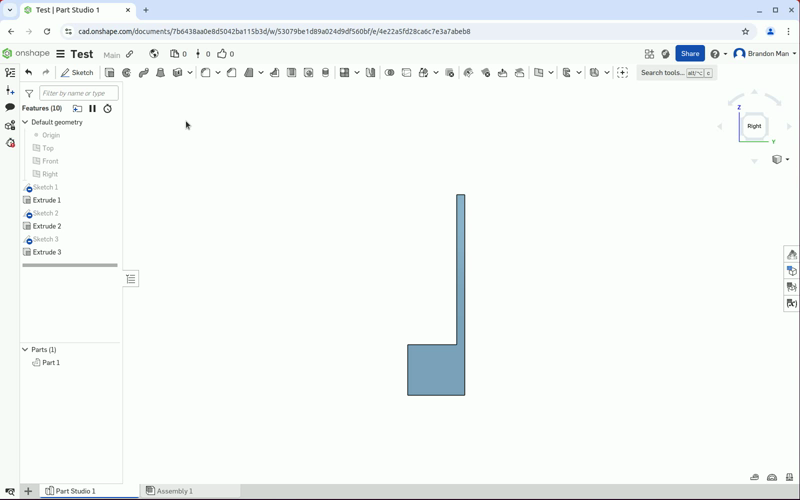
key(shift+h)
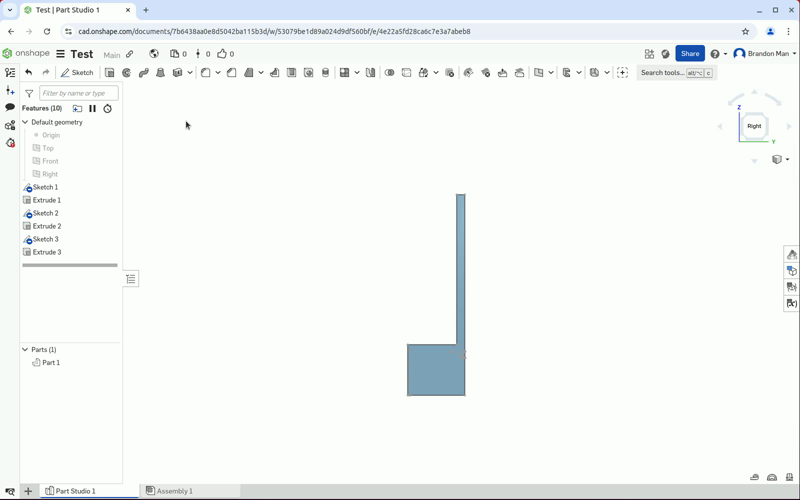
key(shift+h)
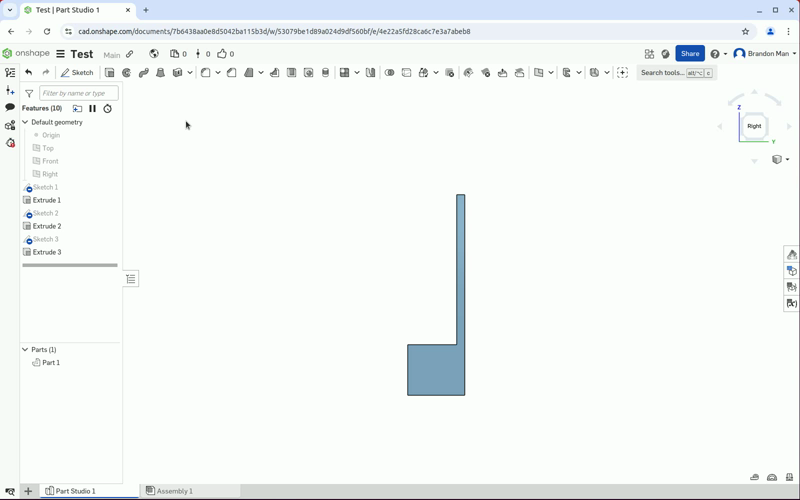
mouse_move(73, 189)
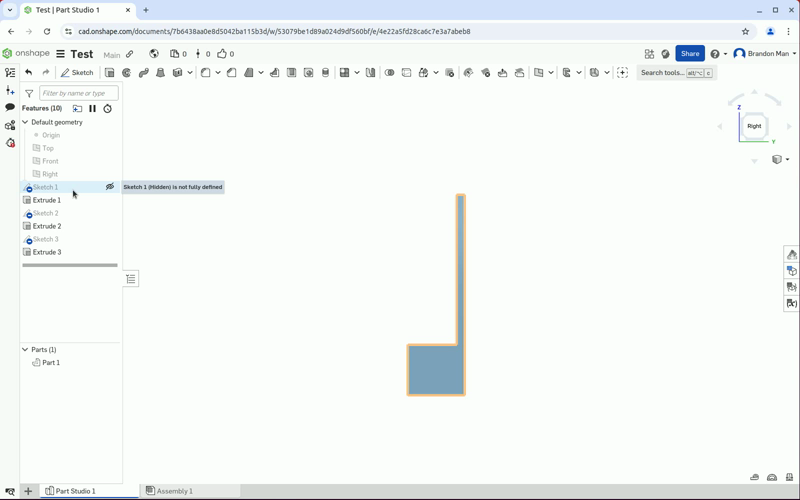
click(73, 189)
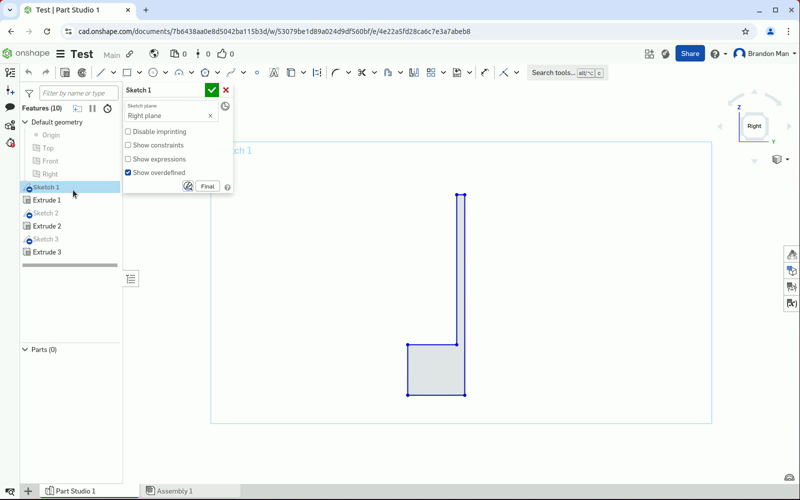
mouse_move(229, 92)
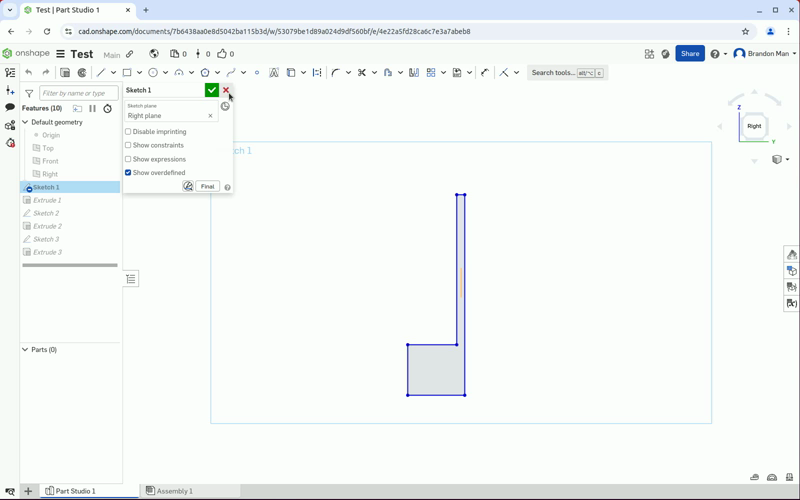
click(229, 92)
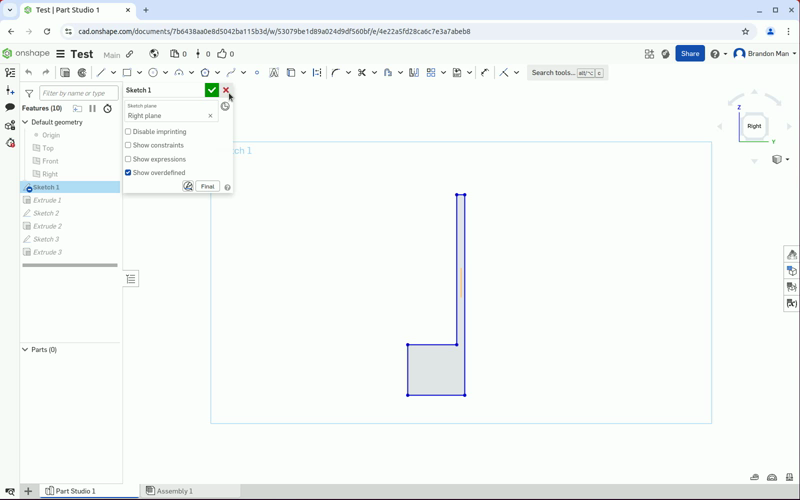
key(shift+s)
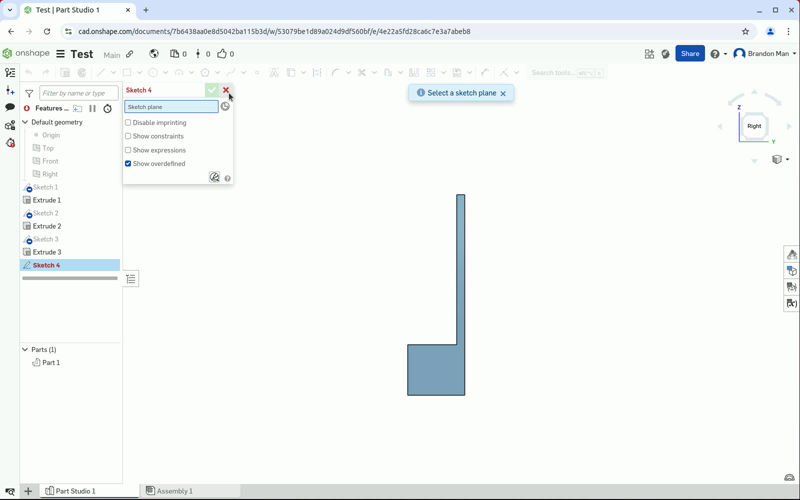
mouse_move(73, 176)
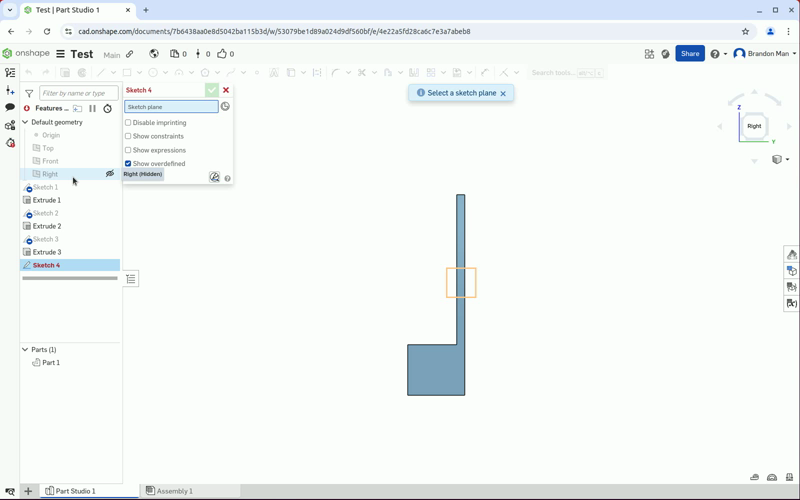
click(73, 176)
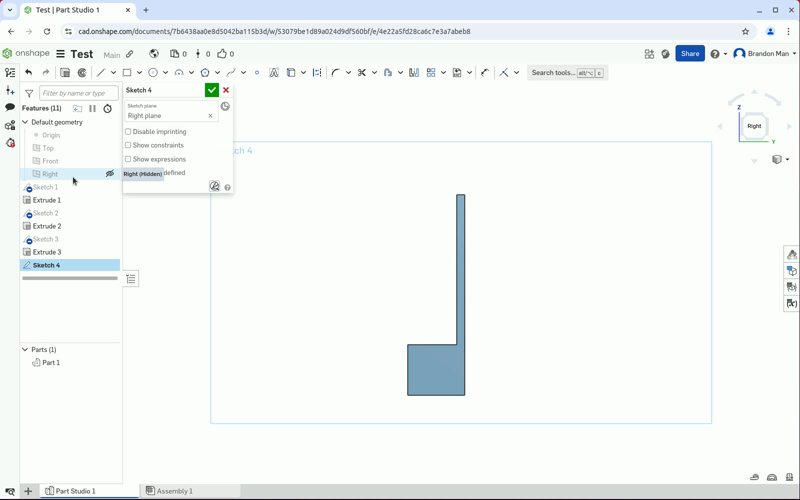
mouse_move(73, 352)
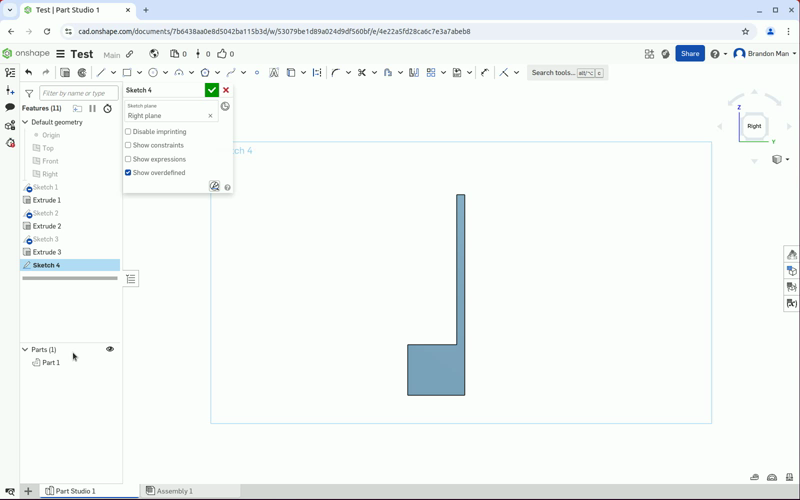
key(y)
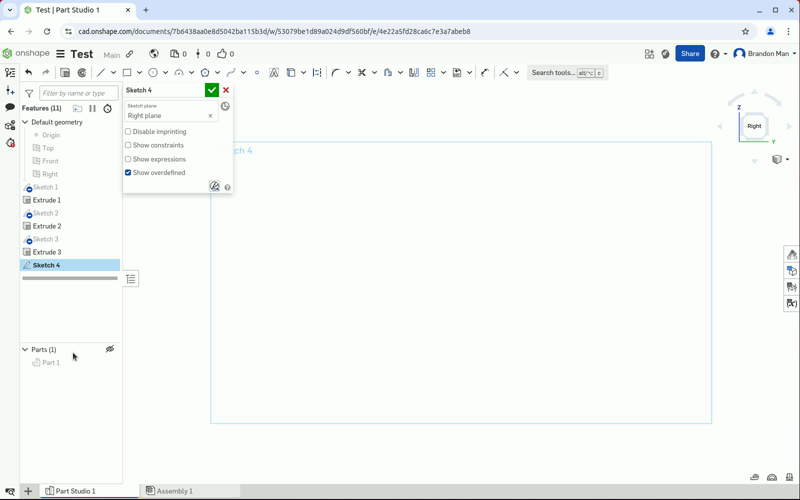
key(l)
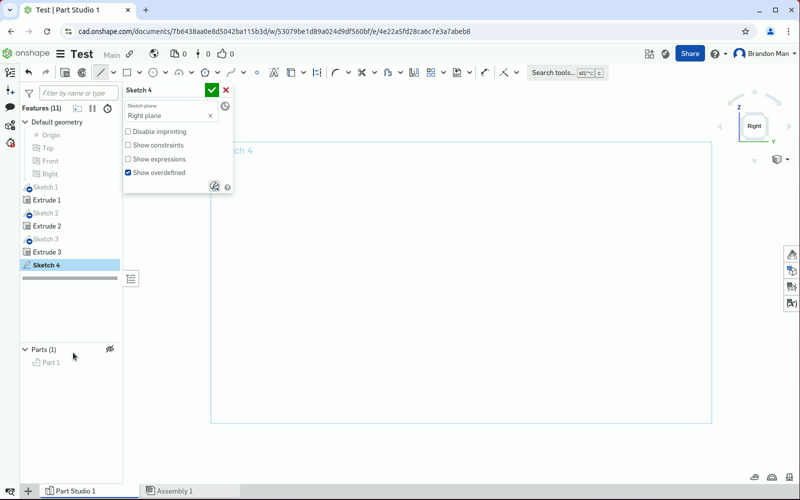
key_down(shift)
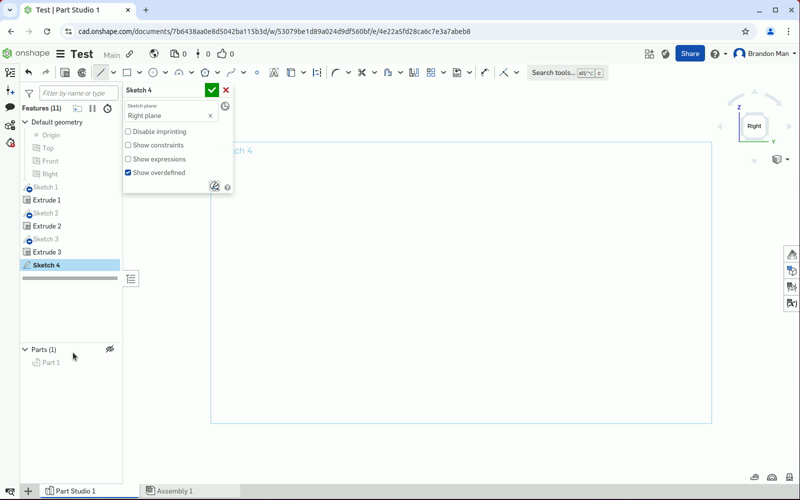
mouse_move(438, 349)
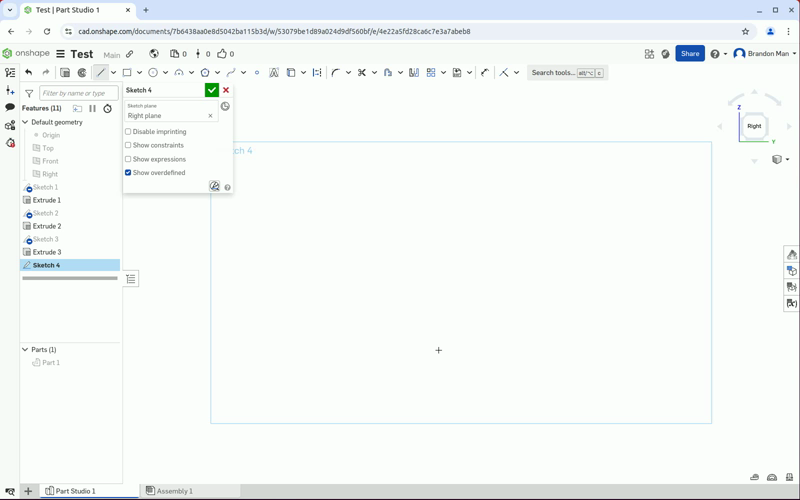
click(438, 349)
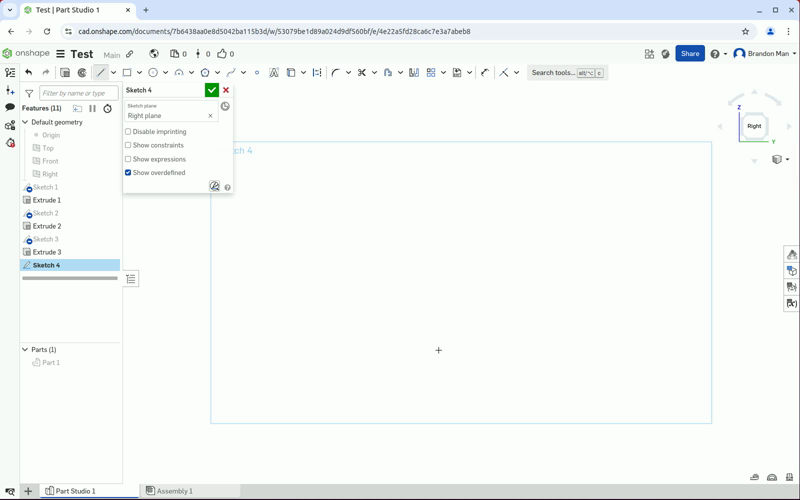
key_up(shift)
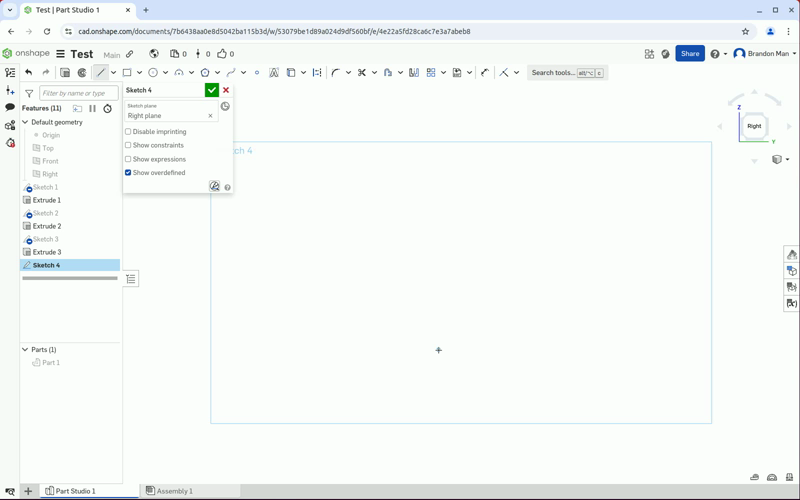
key_down(shift)
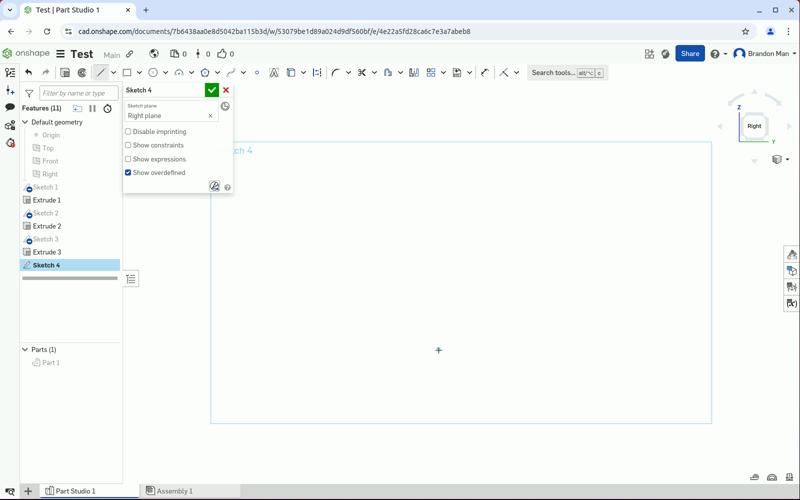
mouse_move(468, 349)
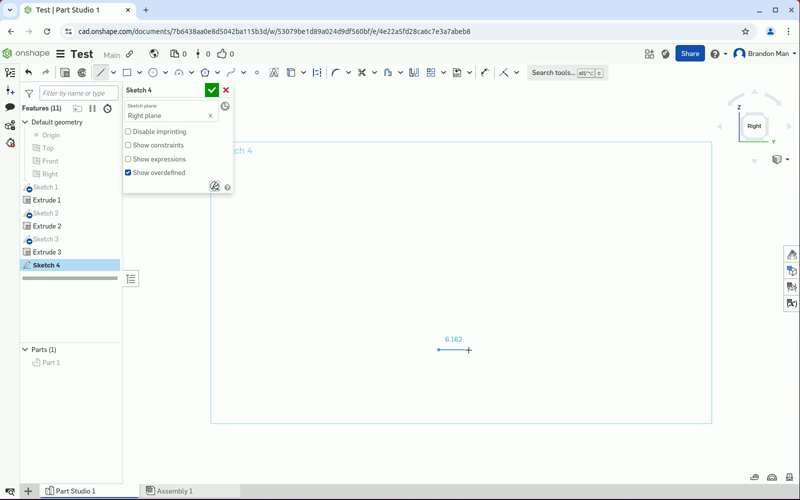
mouse_move(458, 349)
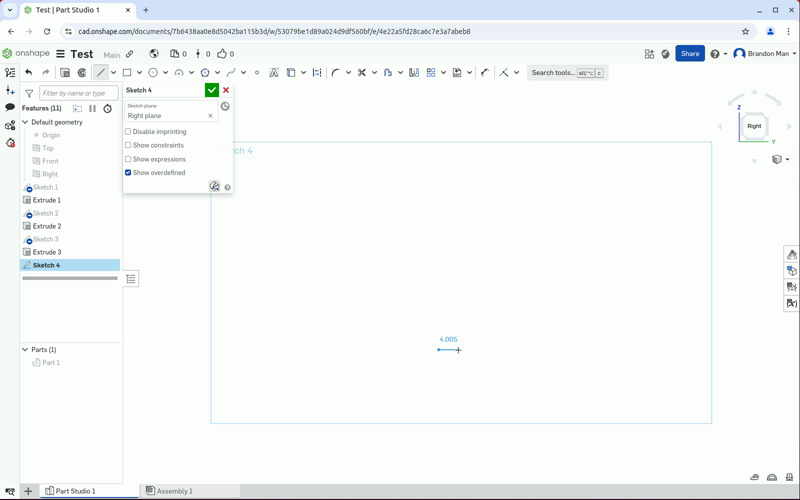
click(458, 349)
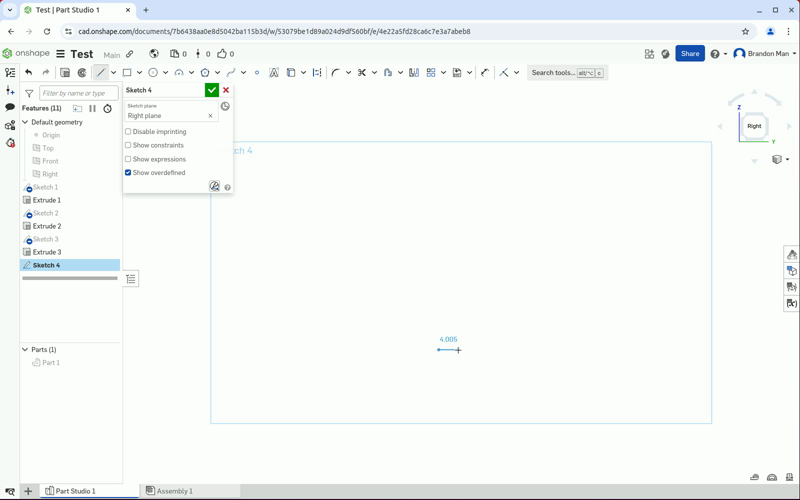
key_up(shift)
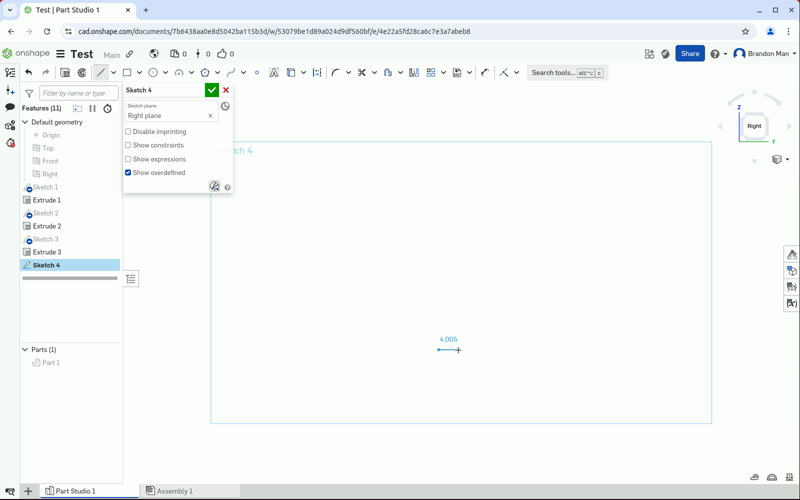
key_down(shift)
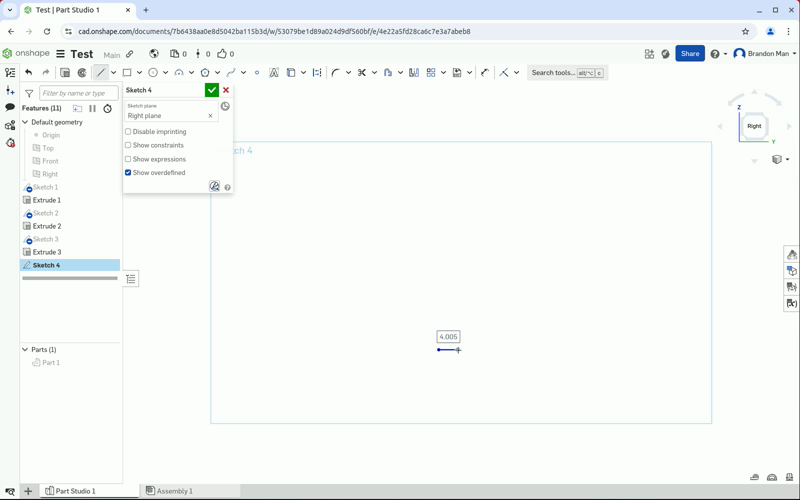
mouse_move(488, 349)
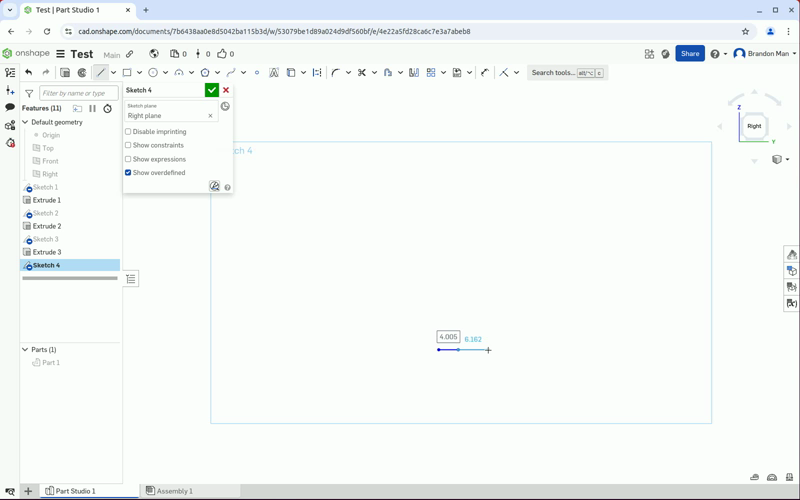
mouse_move(458, 347)
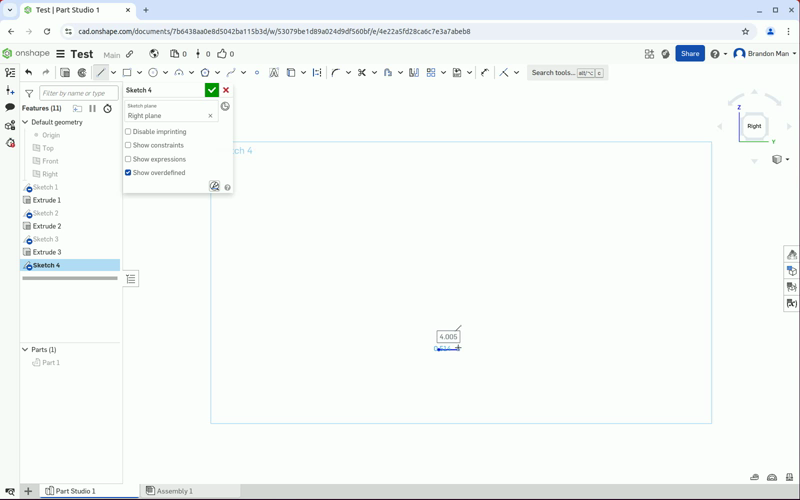
scroll(6)
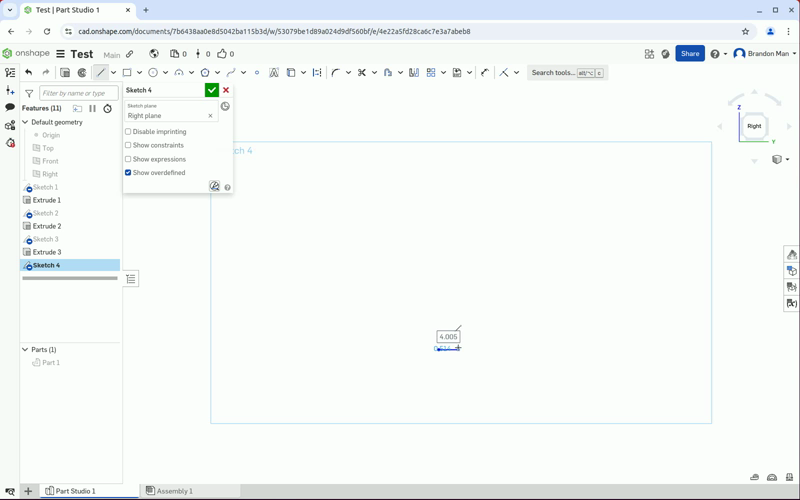
scroll(6)
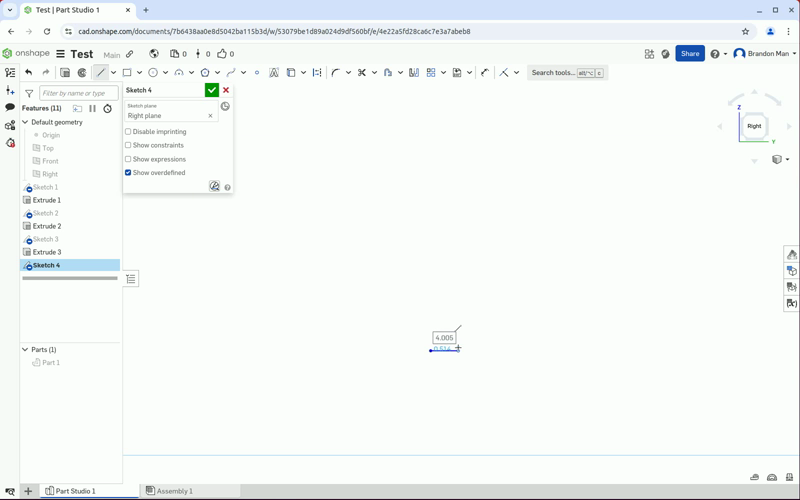
scroll(6)
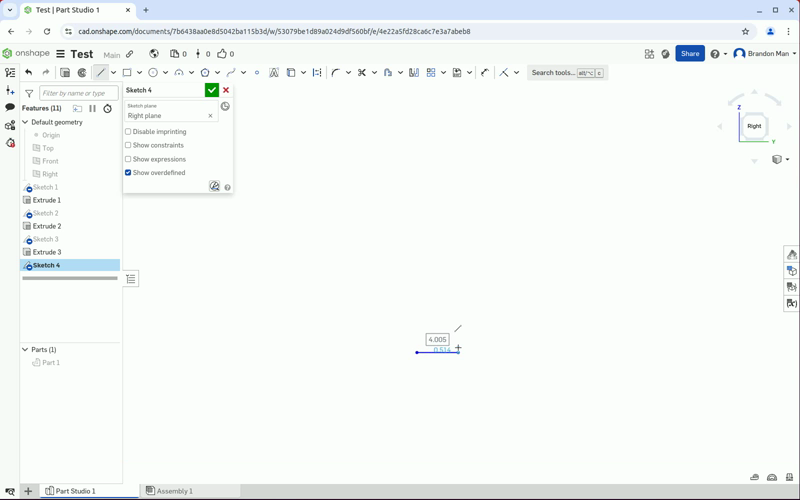
scroll(6)
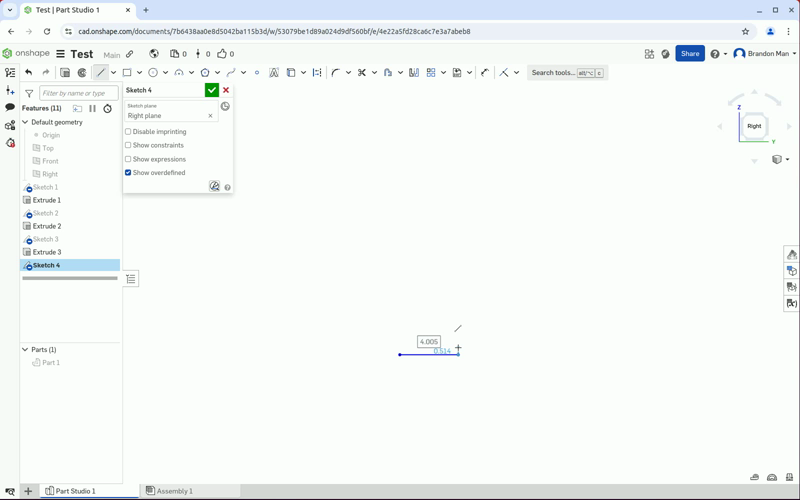
scroll(6)
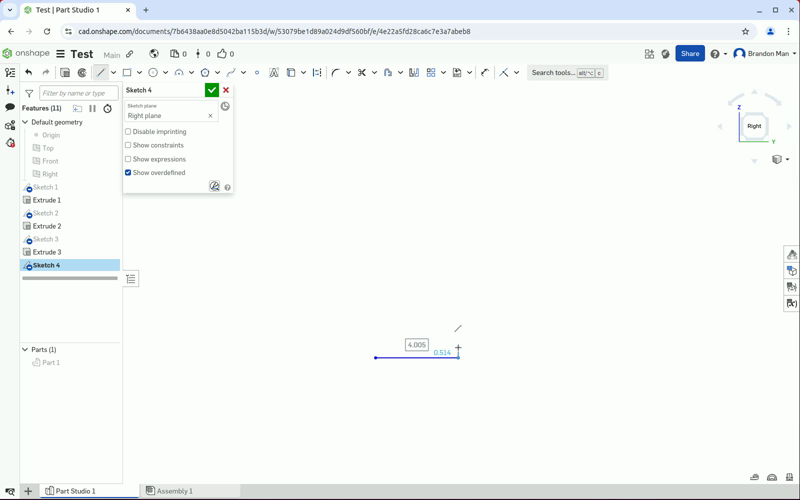
scroll(6)
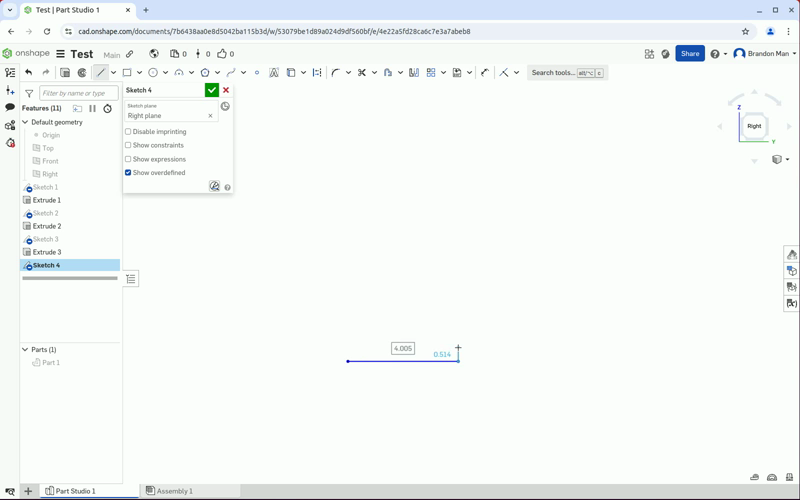
scroll(6)
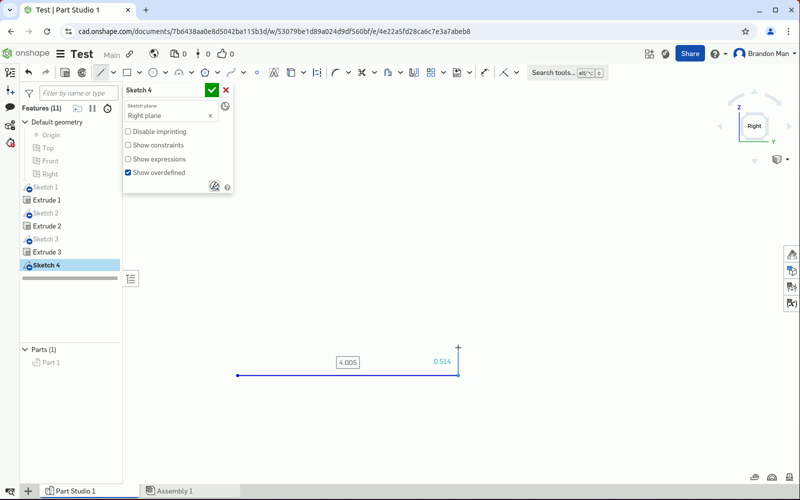
click(458, 347)
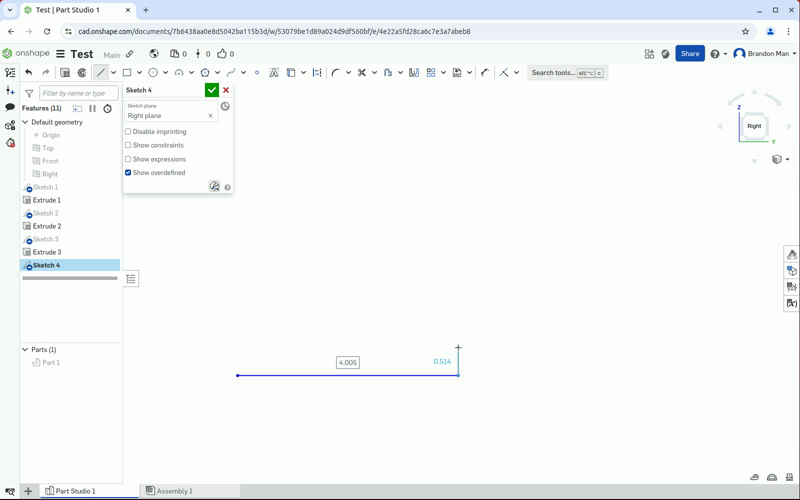
scroll(-6)
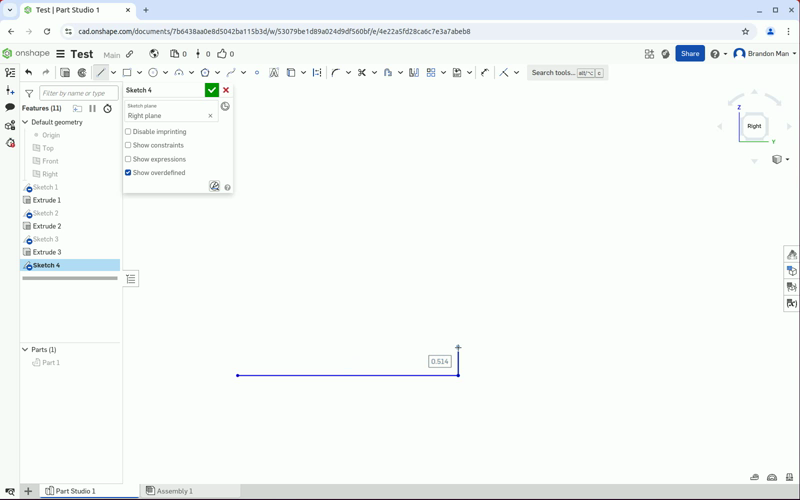
scroll(-6)
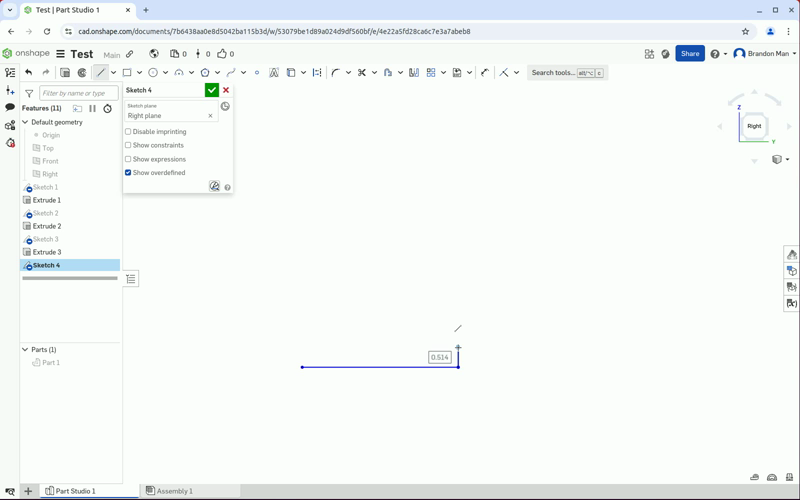
scroll(-6)
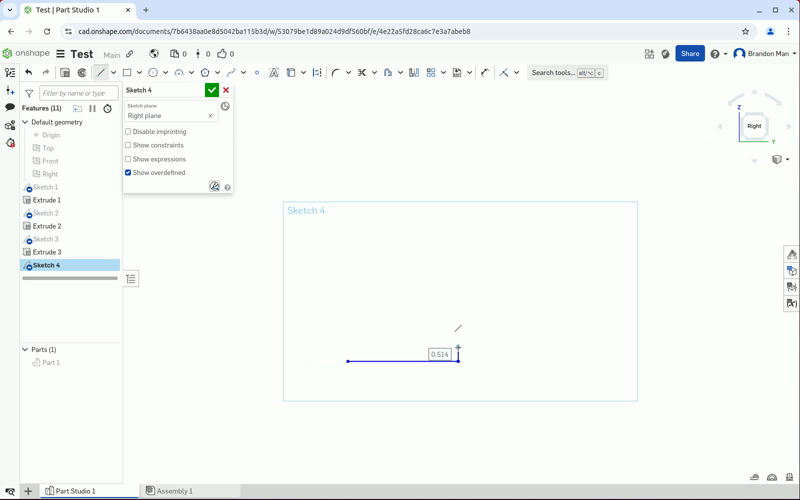
scroll(-6)
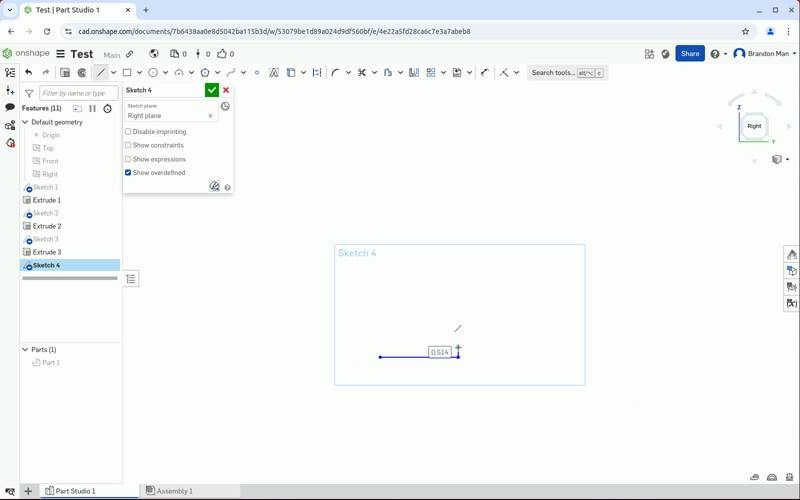
scroll(-6)
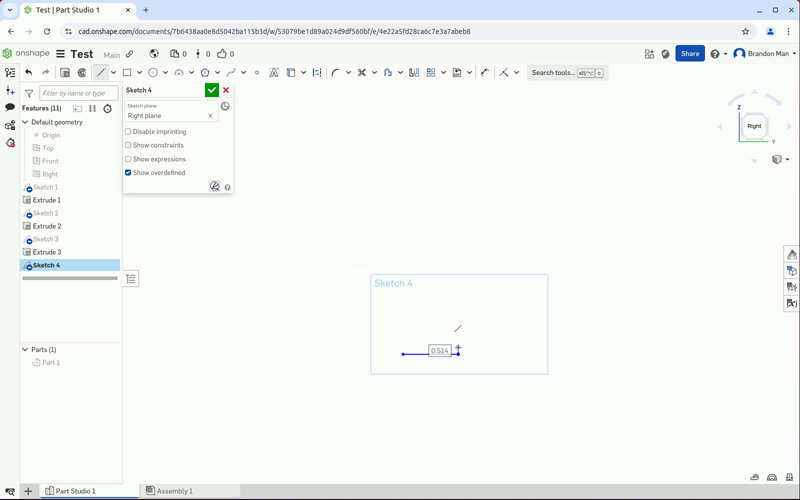
scroll(-6)
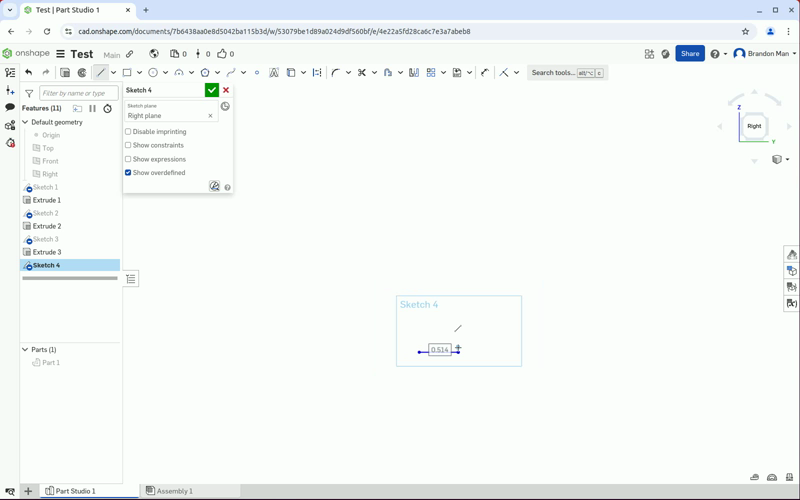
scroll(-6)
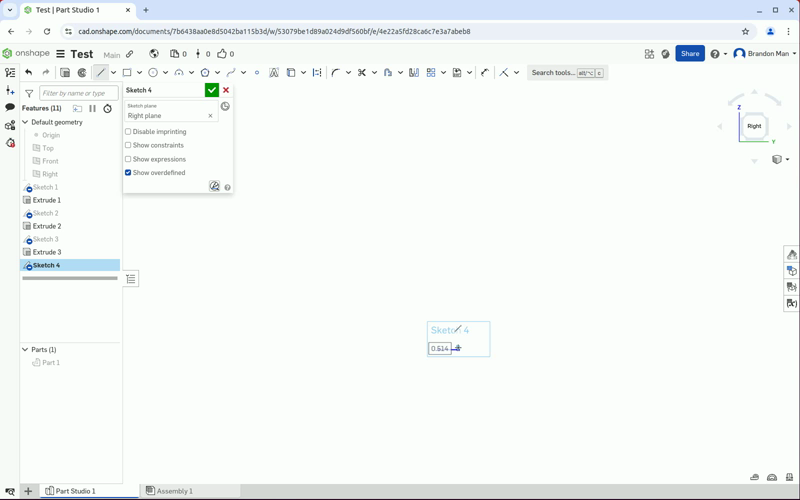
key_up(shift)
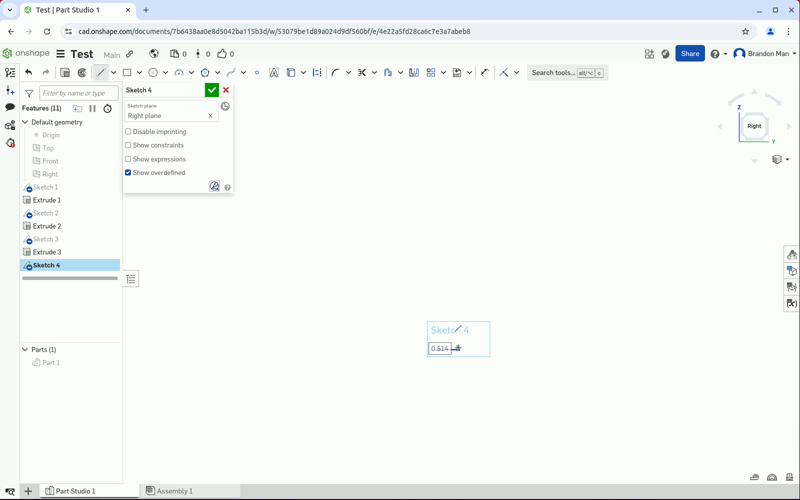
key_down(shift)
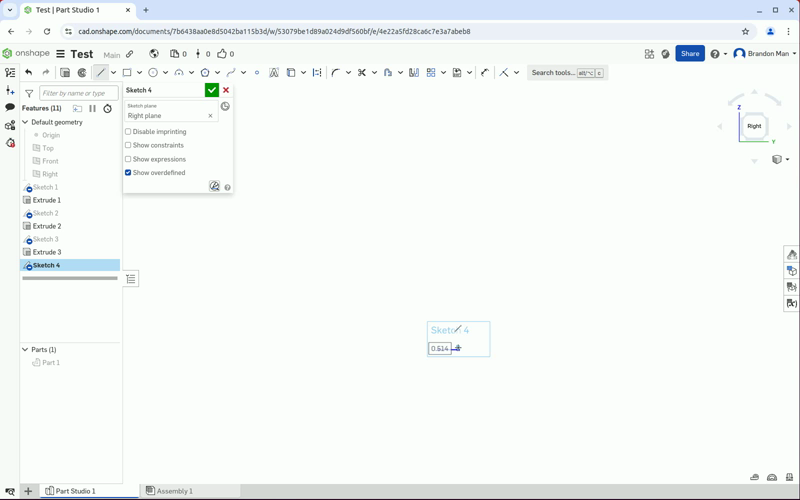
mouse_move(488, 347)
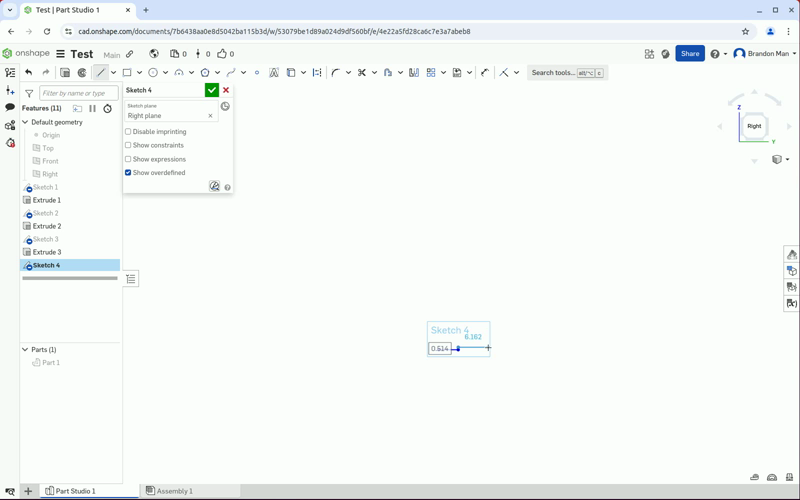
mouse_move(438, 347)
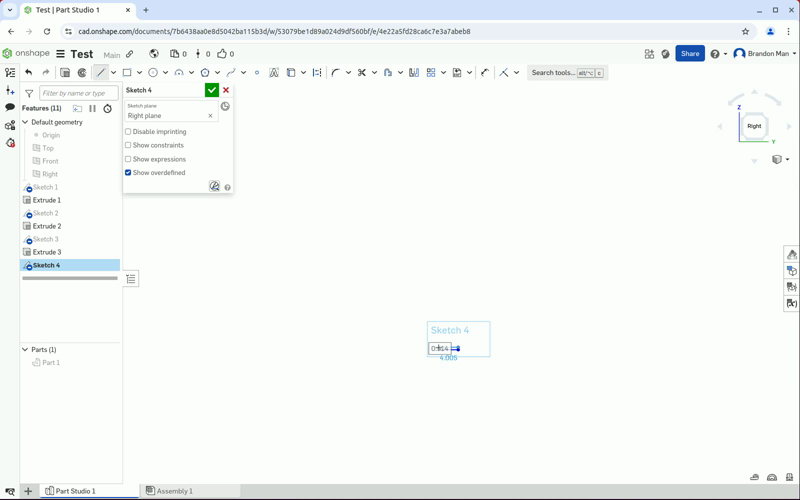
scroll(6)
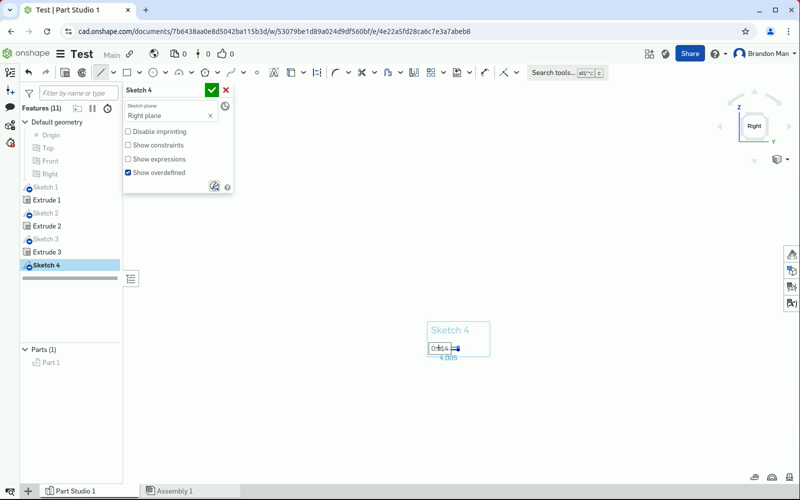
scroll(6)
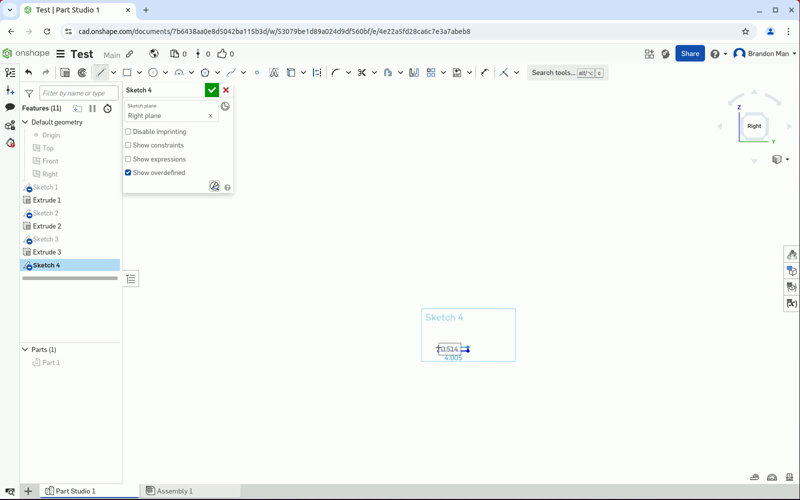
scroll(6)
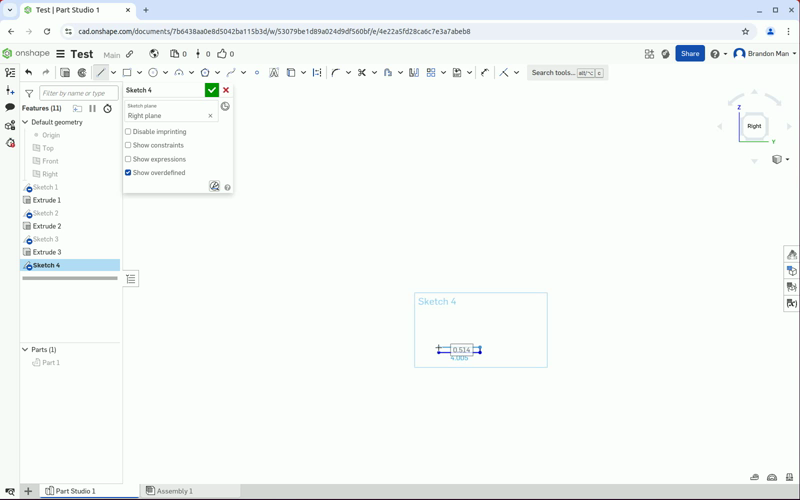
scroll(6)
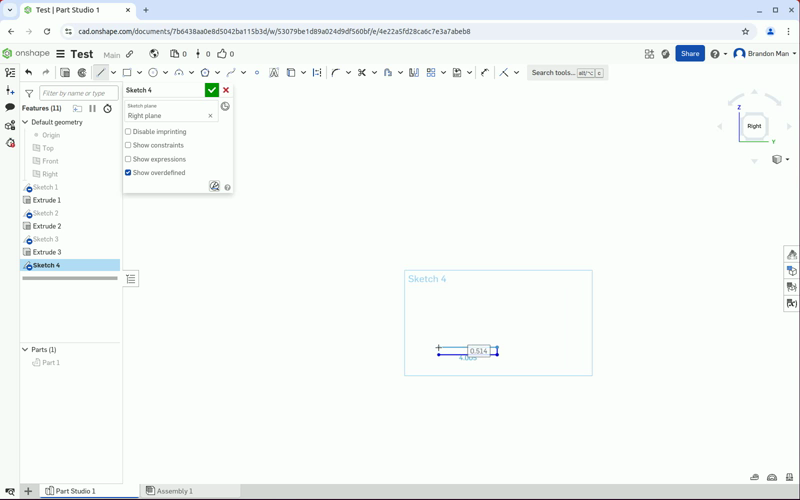
scroll(6)
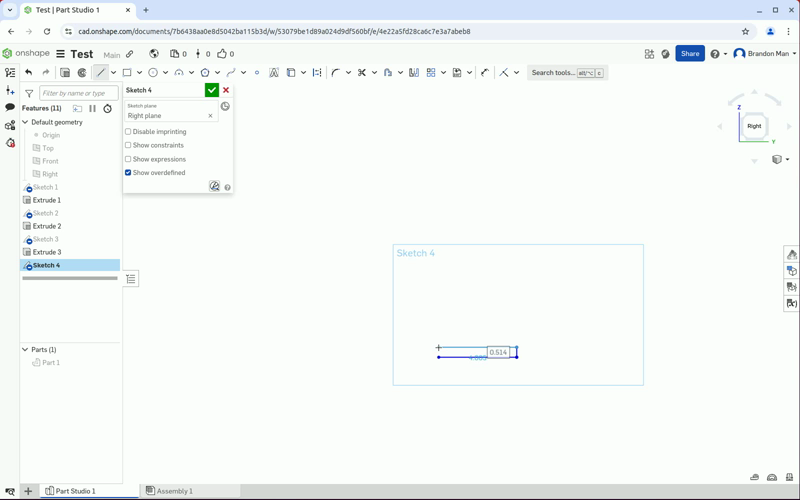
scroll(6)
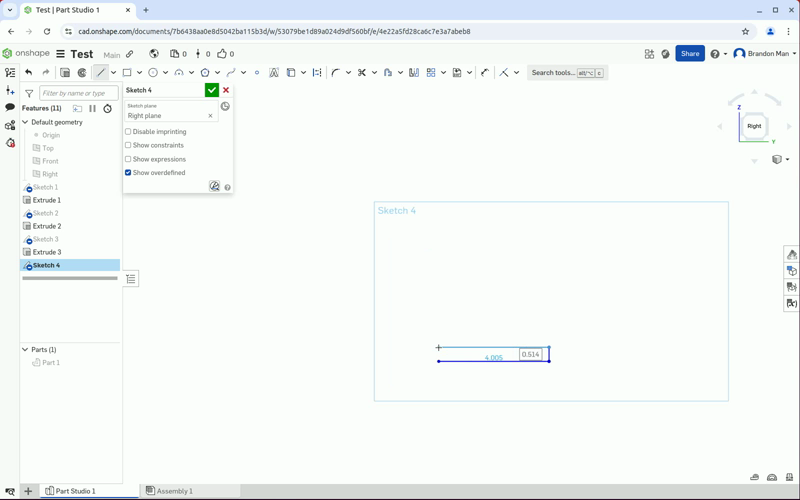
scroll(6)
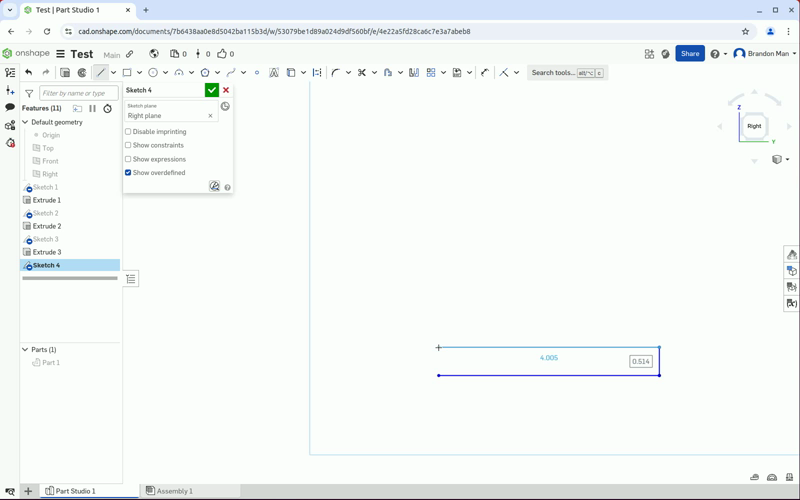
click(438, 347)
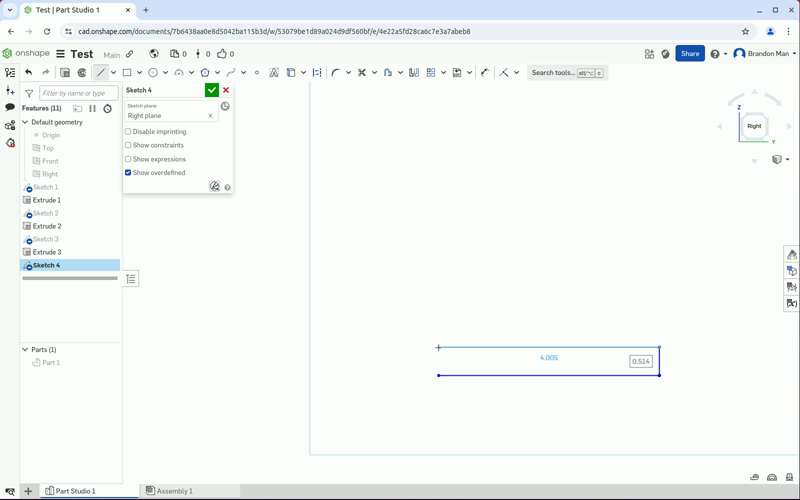
scroll(-6)
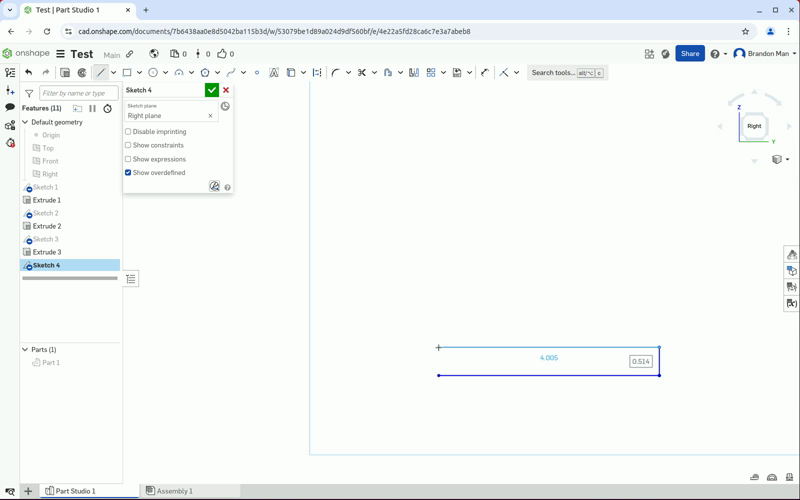
scroll(-6)
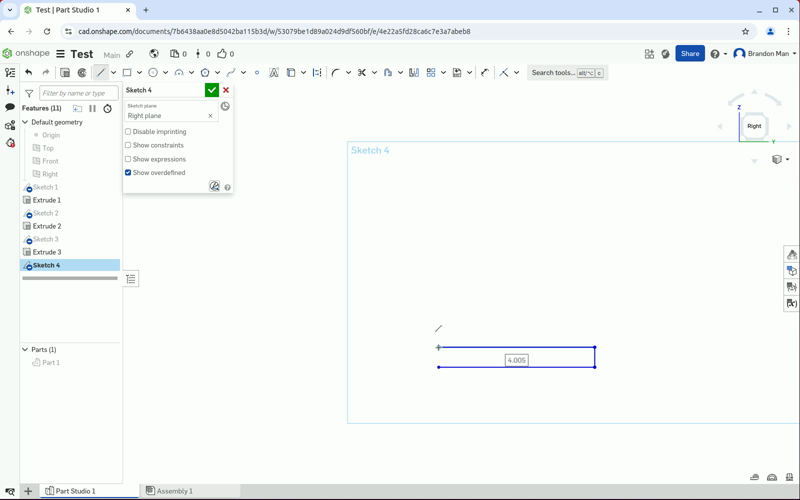
scroll(-6)
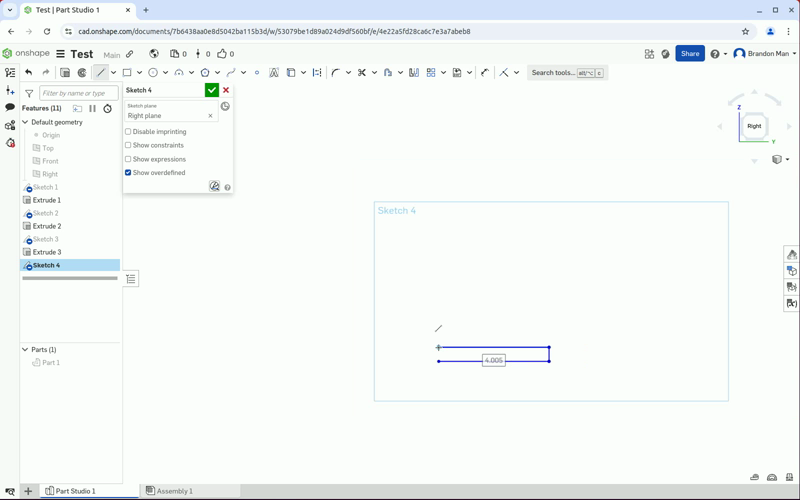
scroll(-6)
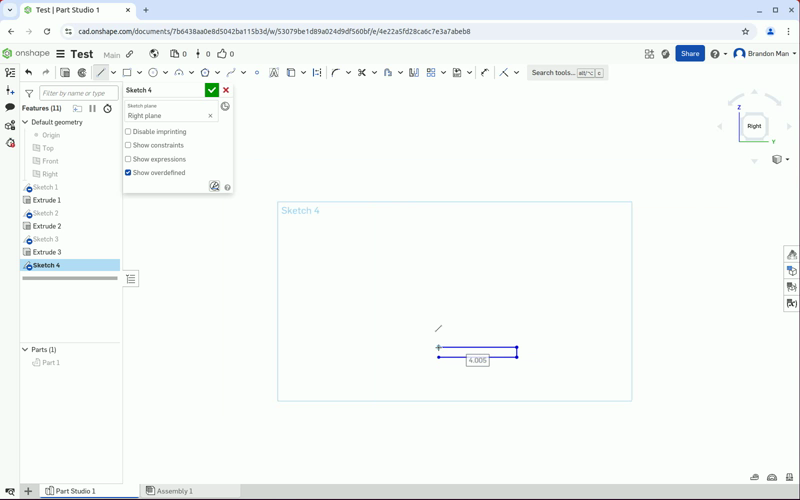
scroll(-6)
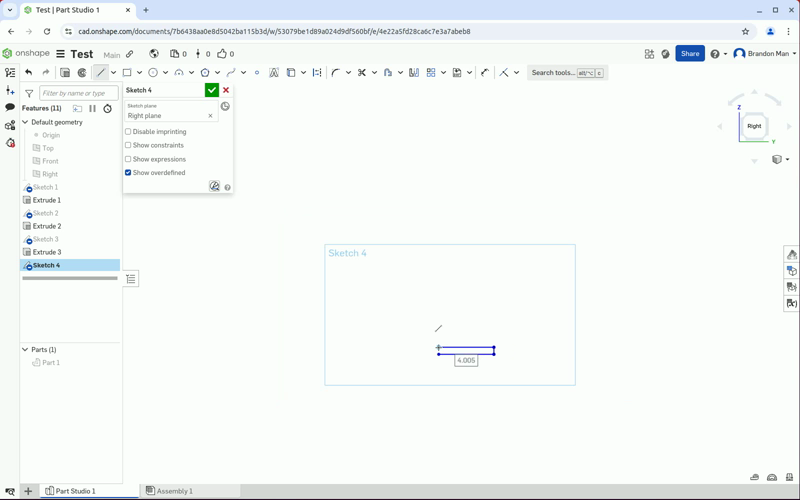
scroll(-6)
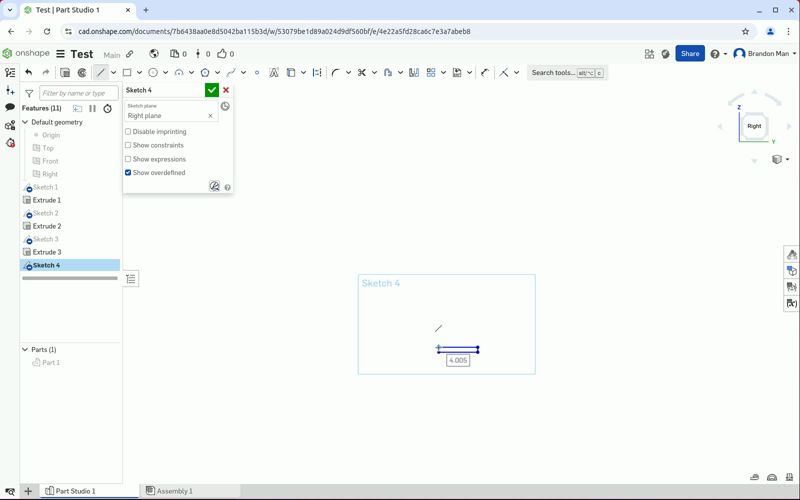
scroll(-6)
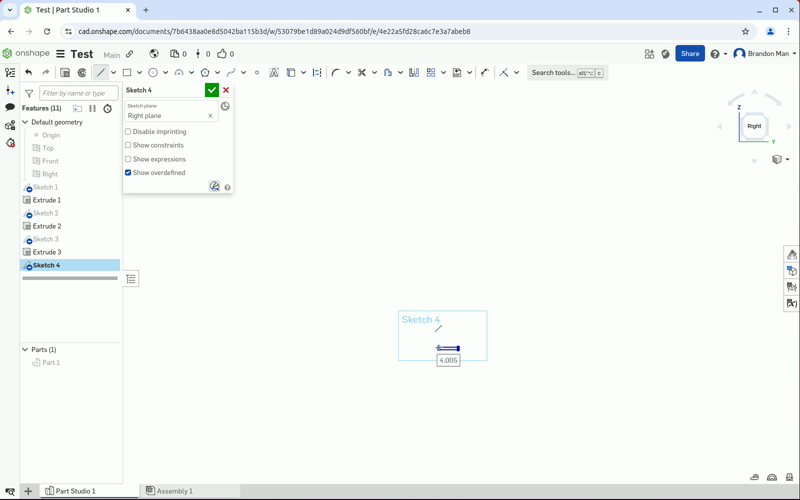
key_up(shift)
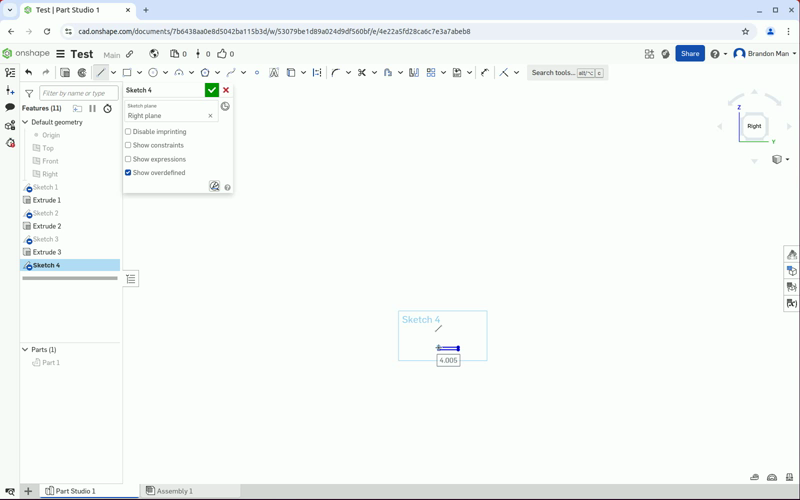
mouse_move(468, 347)
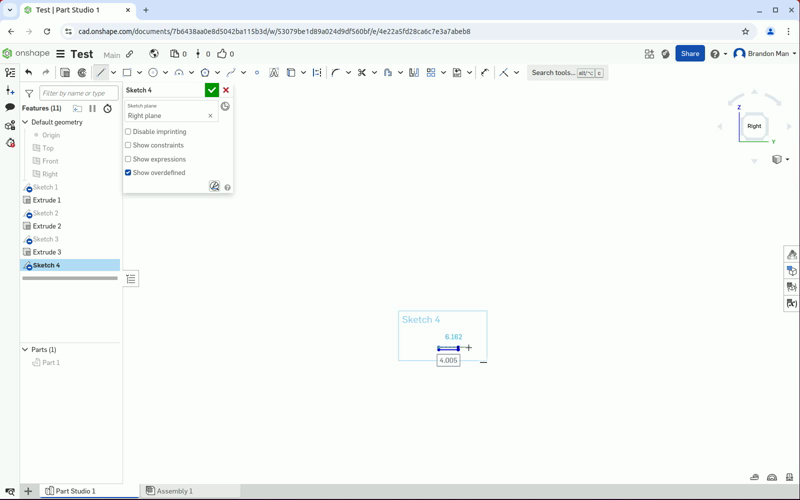
key_down(shift)
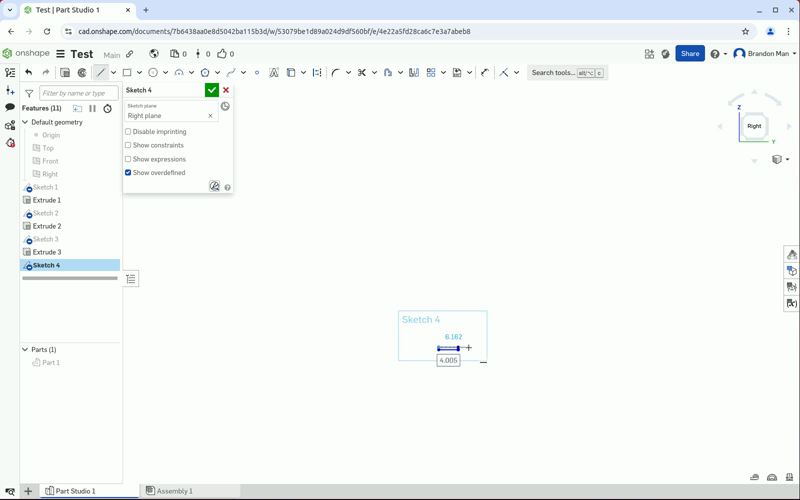
mouse_move(438, 349)
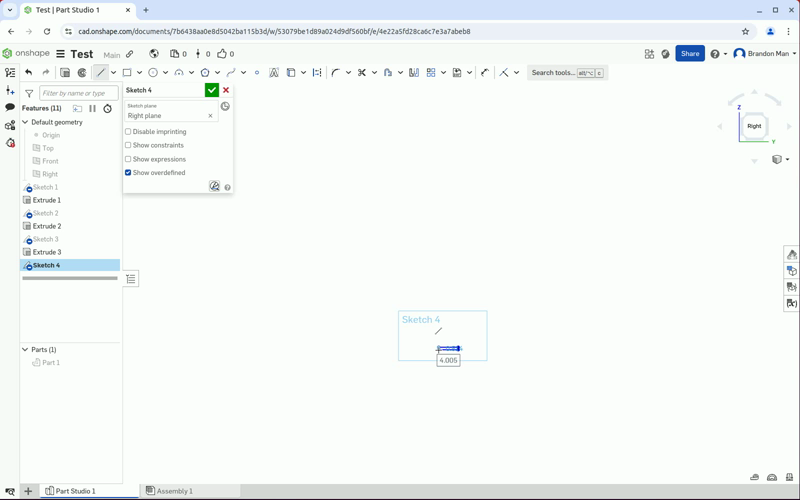
scroll(6)
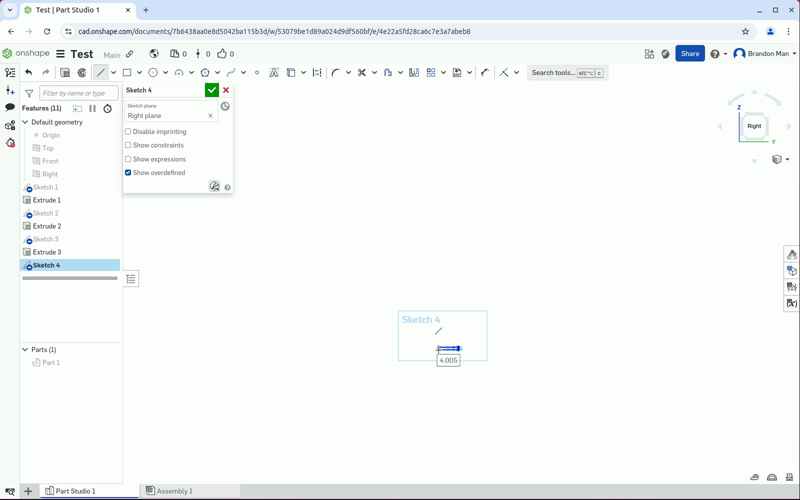
scroll(6)
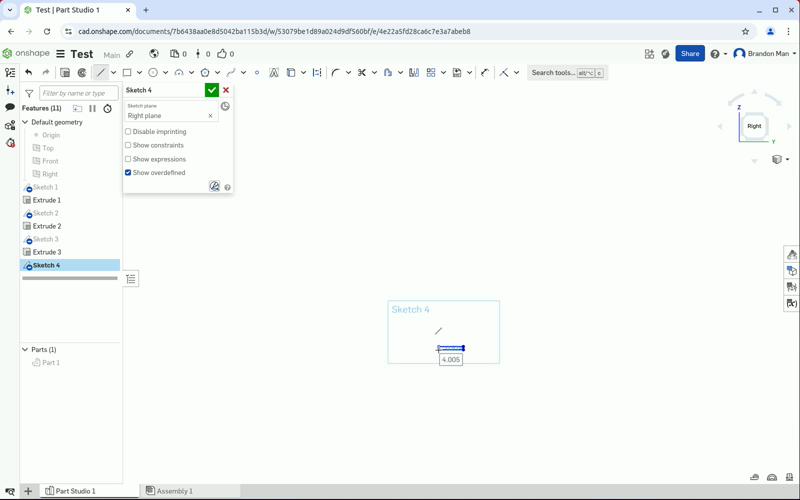
scroll(6)
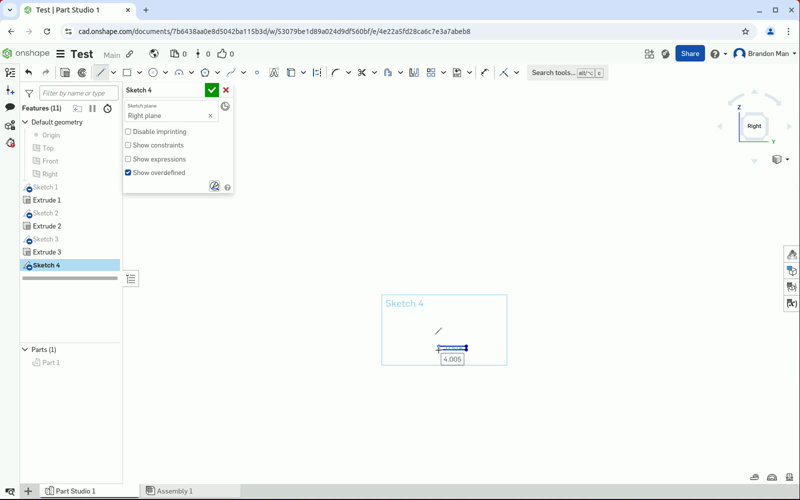
scroll(6)
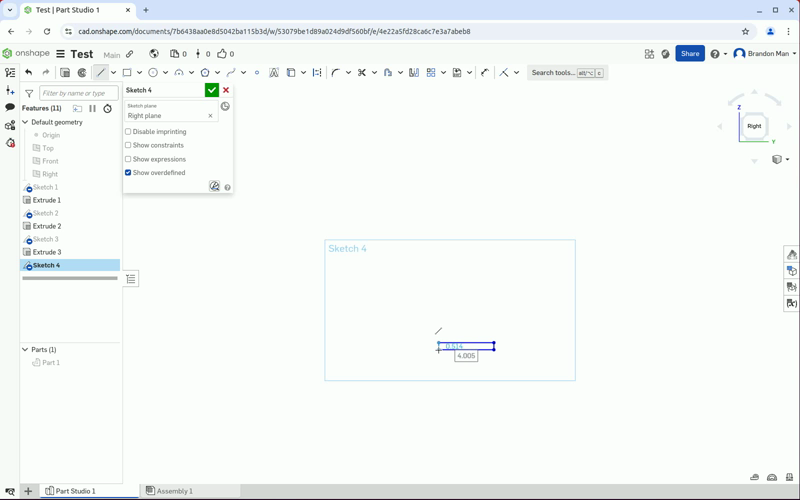
scroll(6)
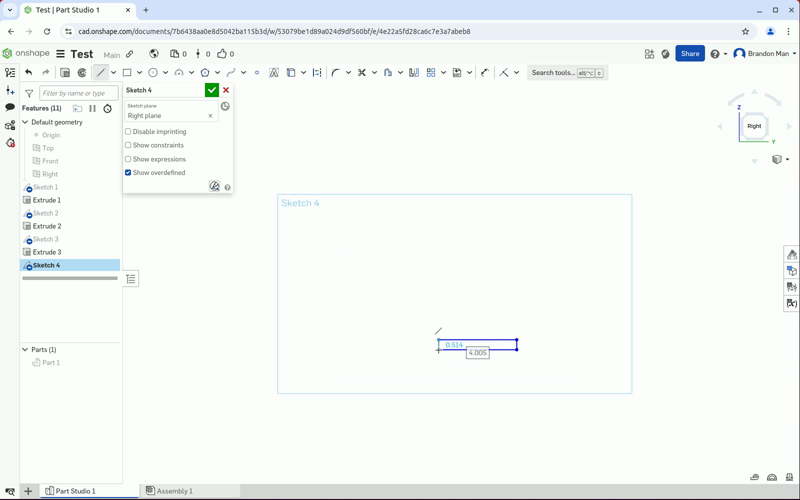
scroll(6)
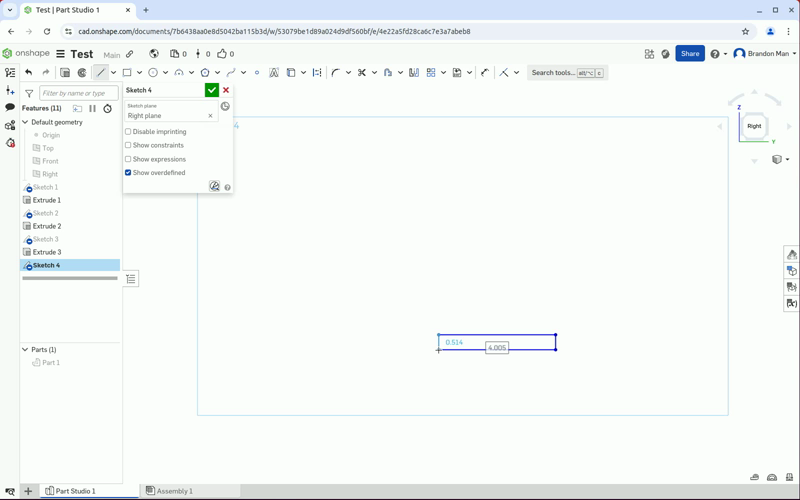
scroll(6)
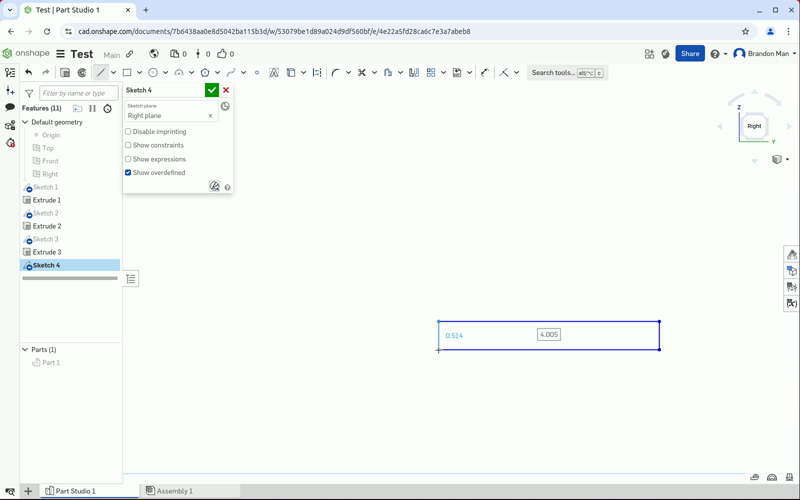
key_up(shift)
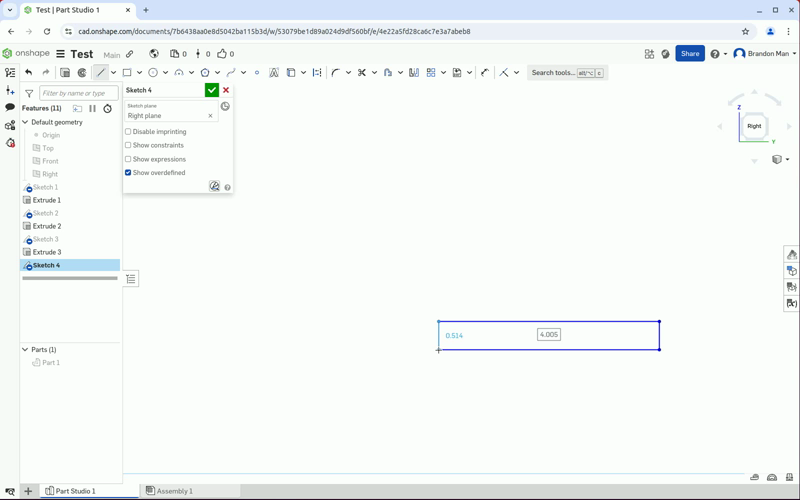
click(438, 349)
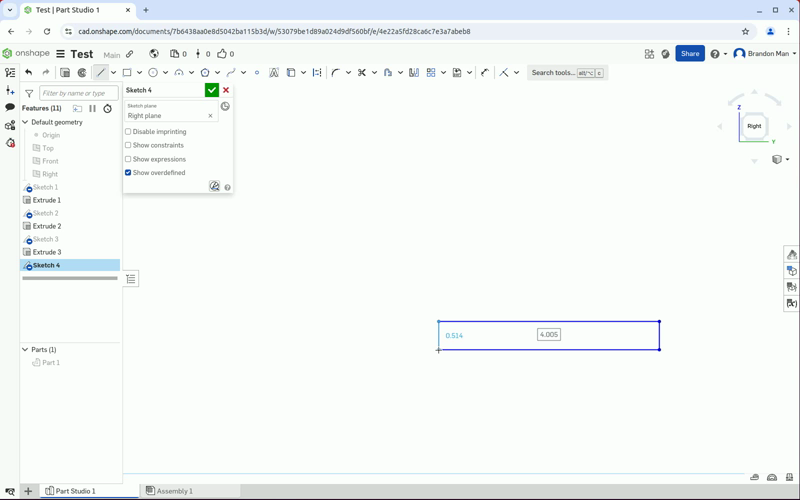
scroll(-6)
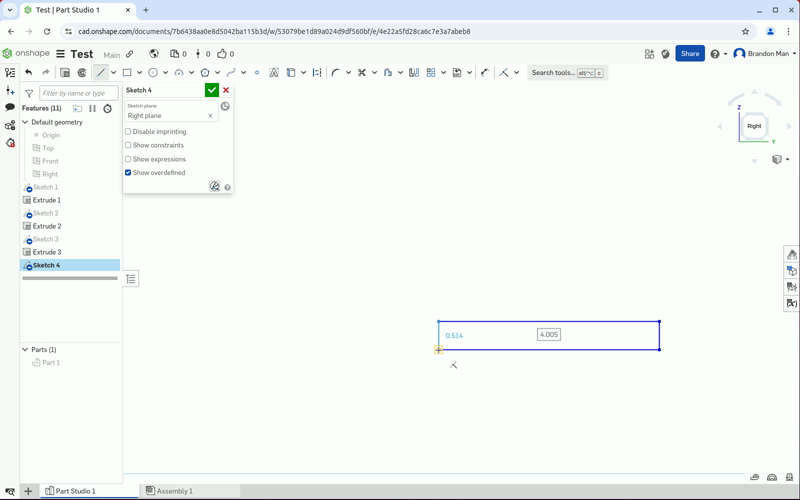
scroll(-6)
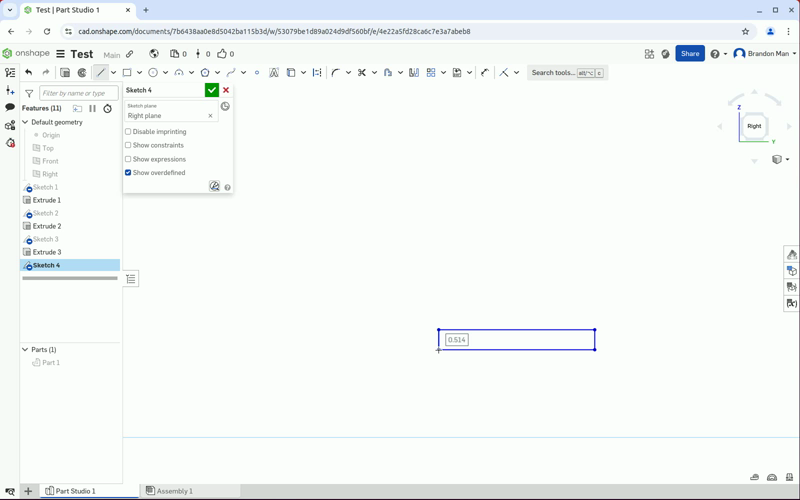
scroll(-6)
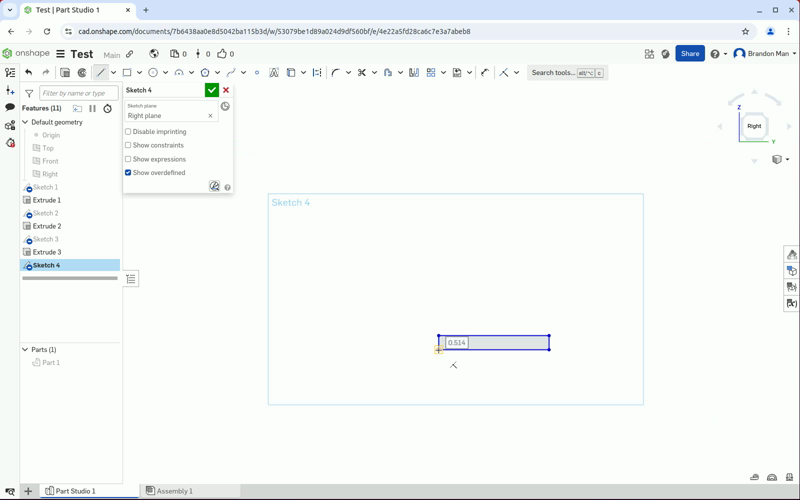
scroll(-6)
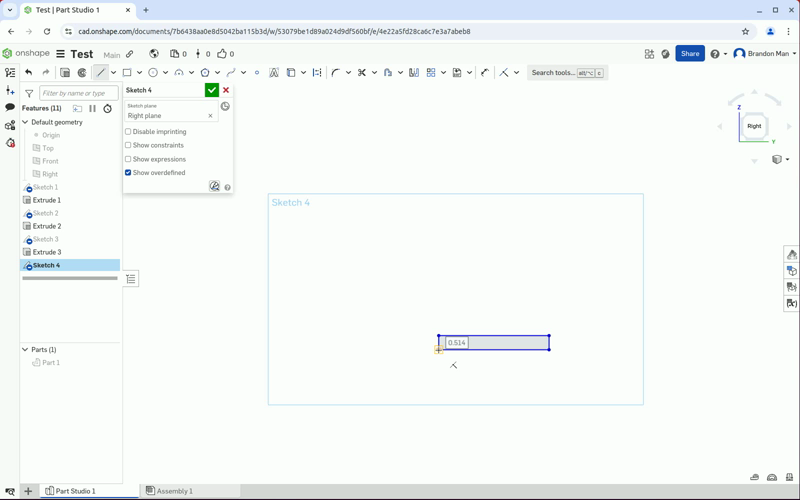
scroll(-6)
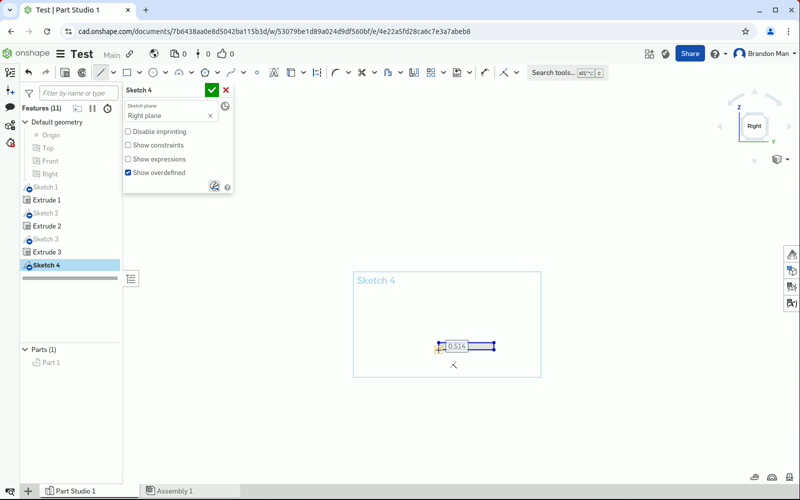
scroll(-6)
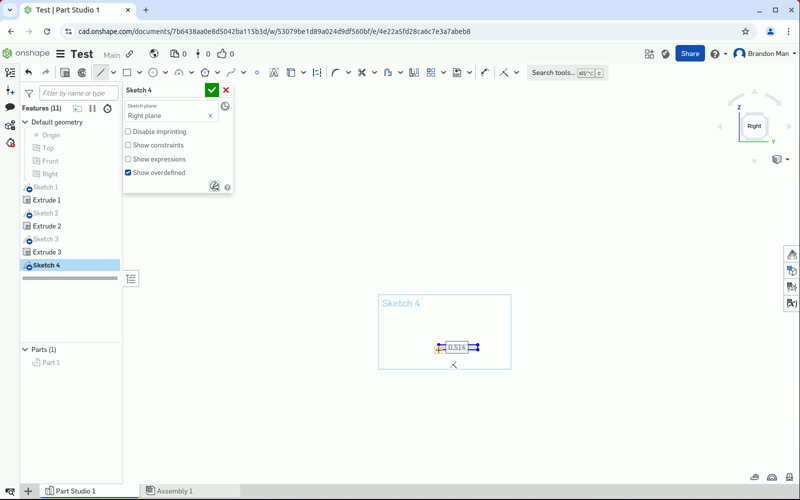
scroll(-6)
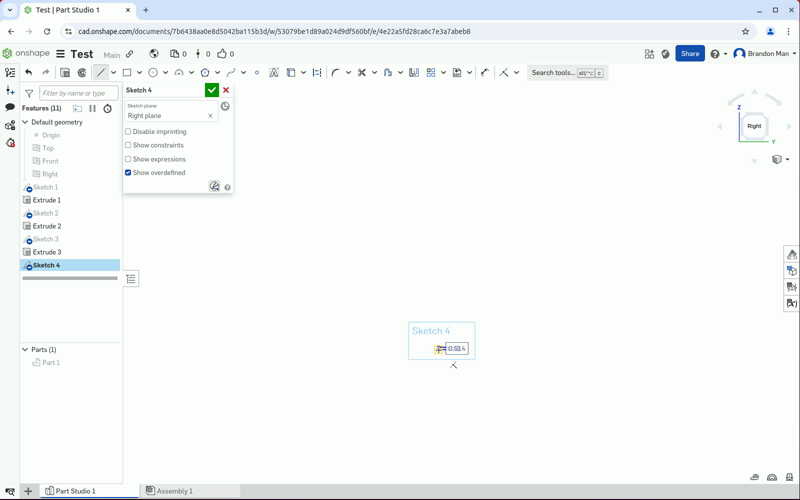
key(esc)
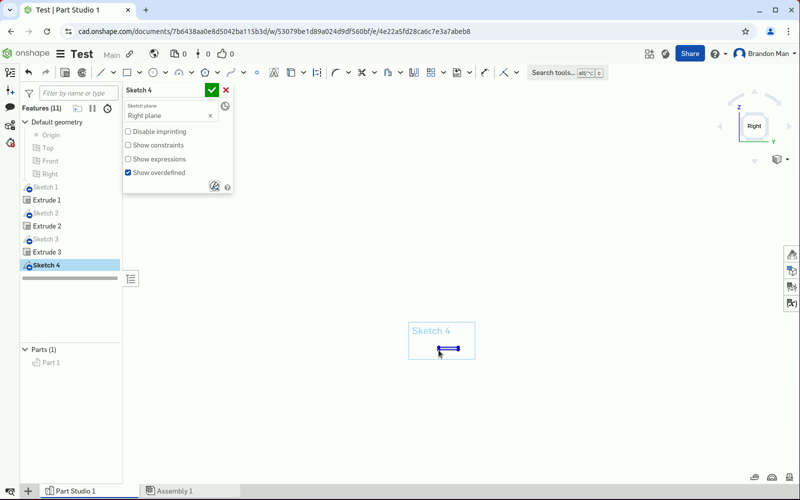
mouse_move(444, 347)
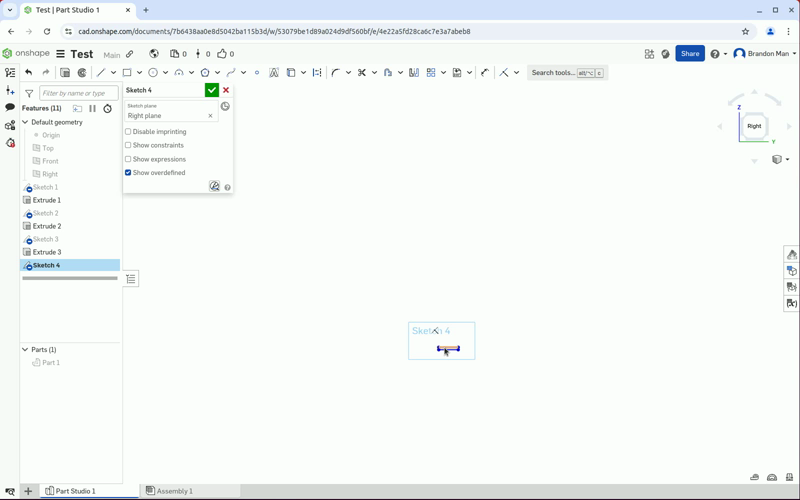
scroll(6)
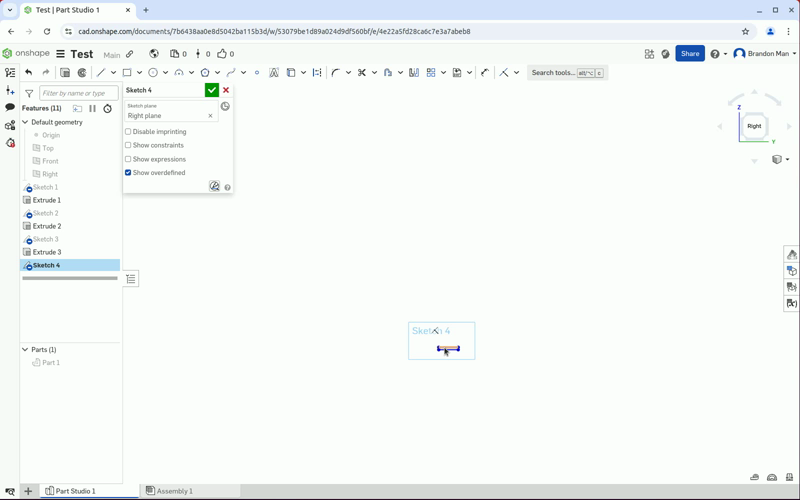
scroll(6)
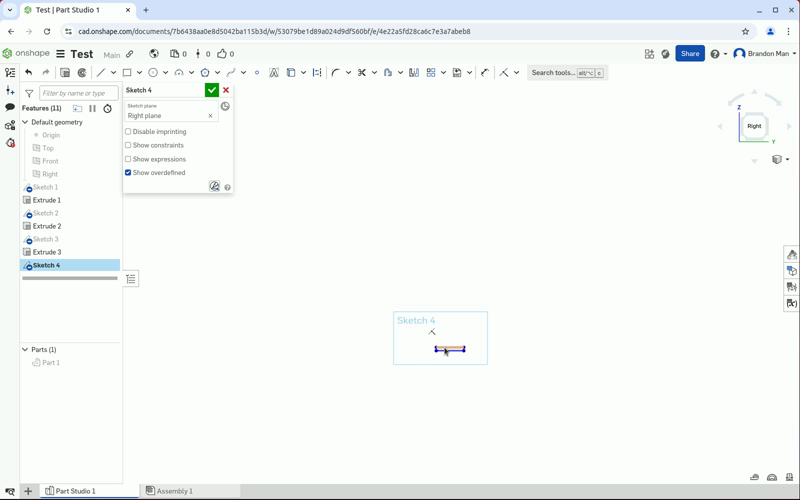
scroll(6)
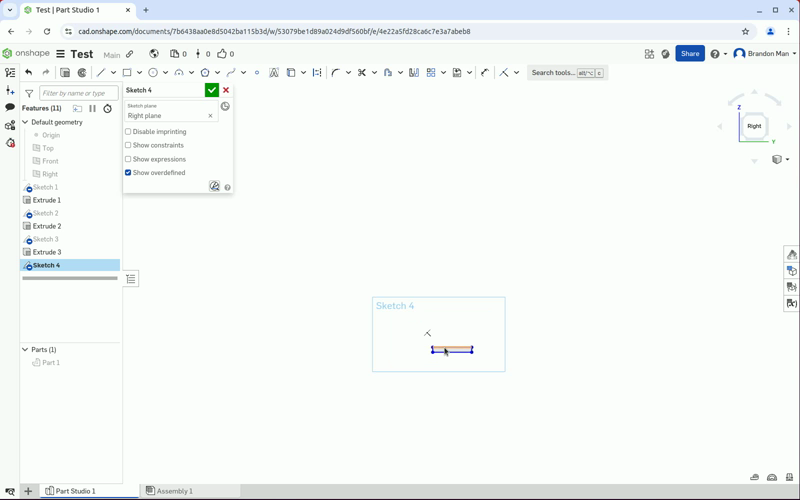
scroll(6)
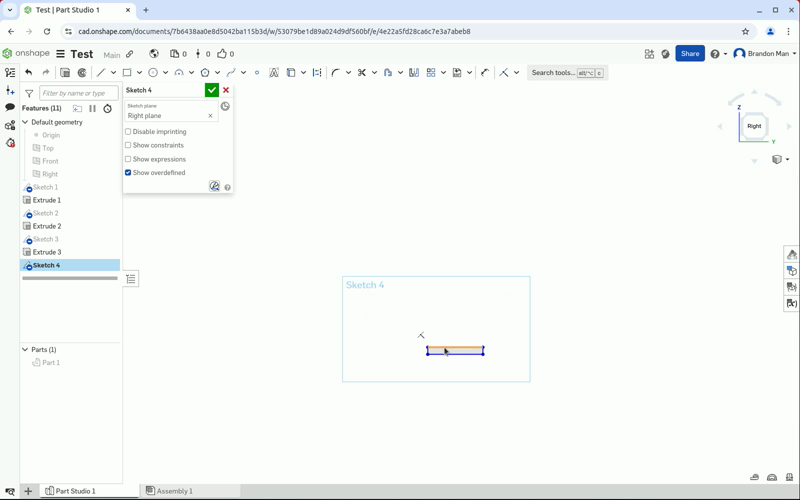
scroll(6)
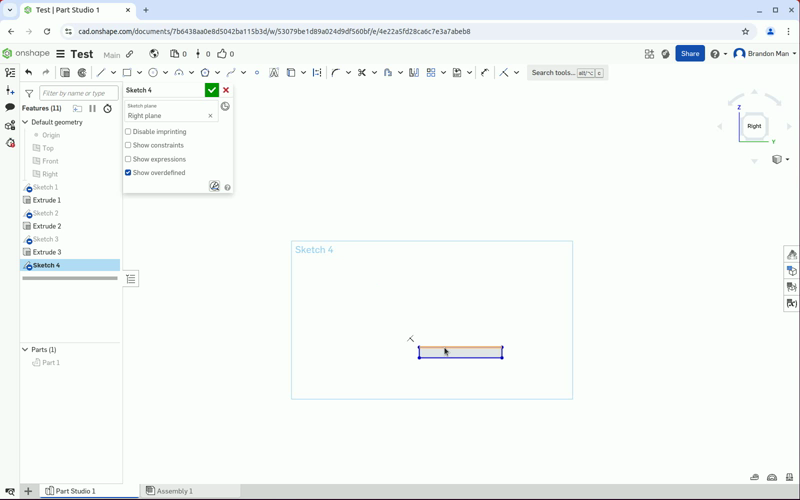
scroll(6)
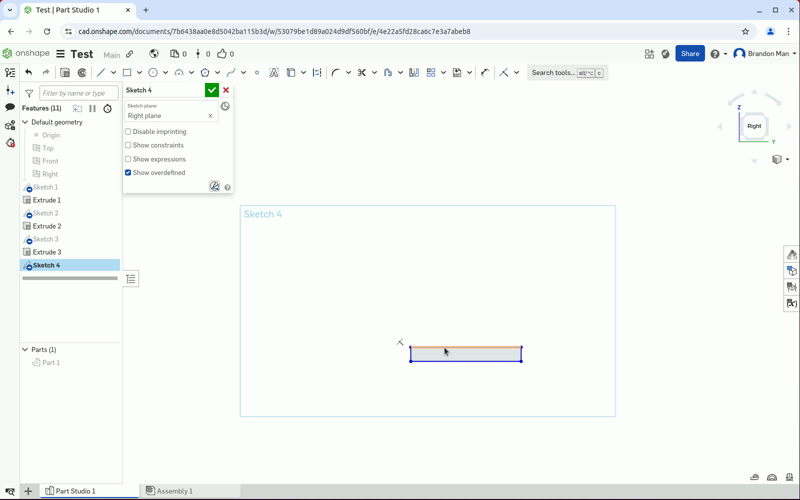
scroll(6)
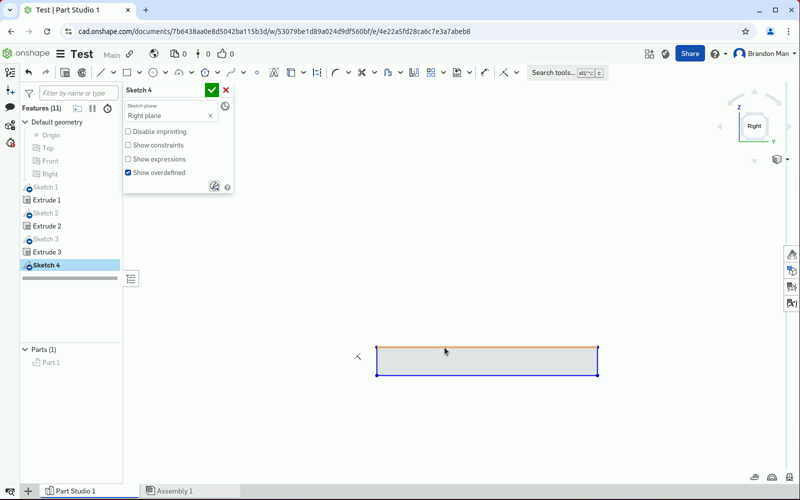
click(444, 347)
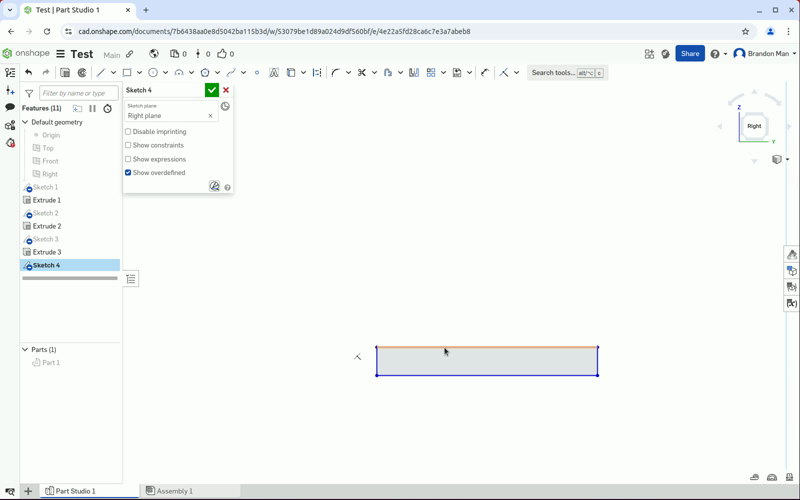
scroll(-6)
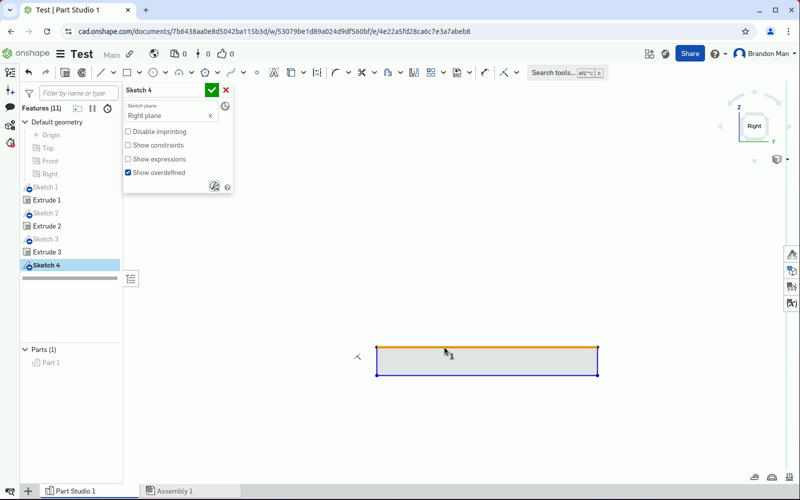
scroll(-6)
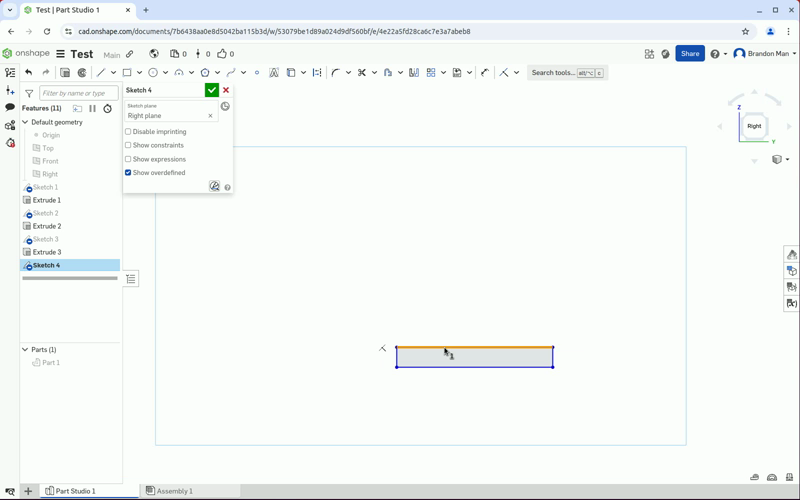
scroll(-6)
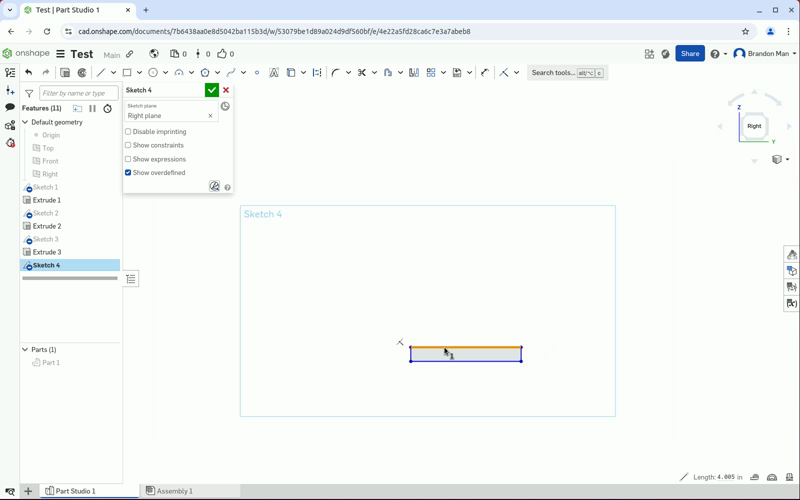
scroll(-6)
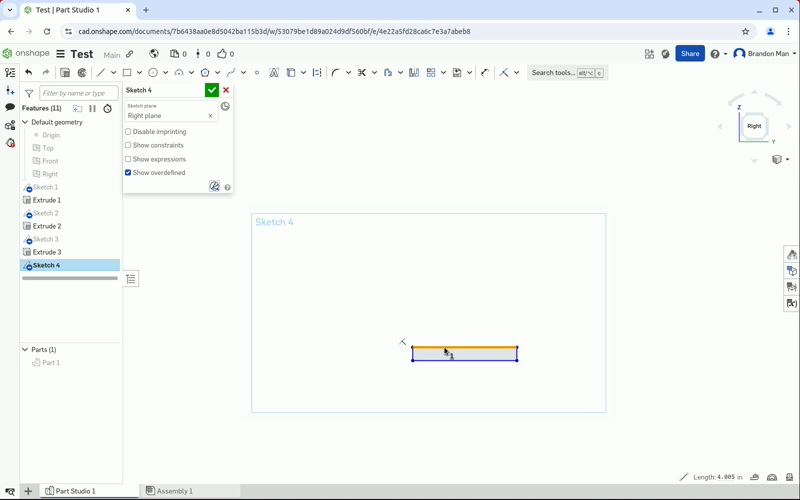
scroll(-6)
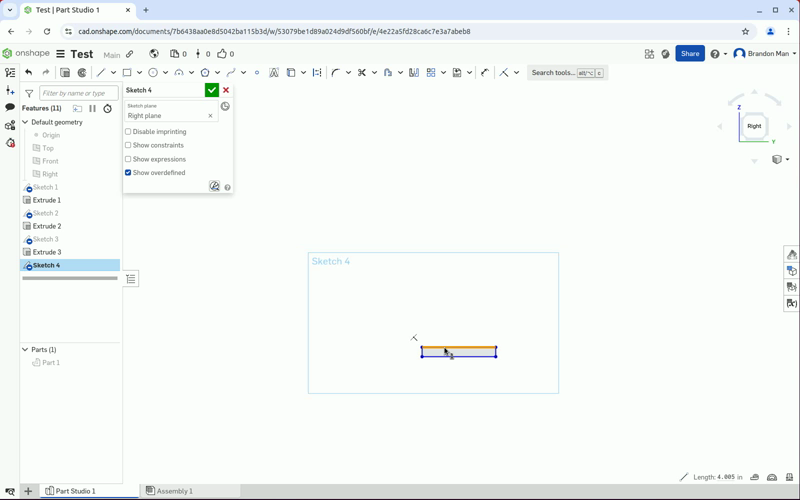
scroll(-6)
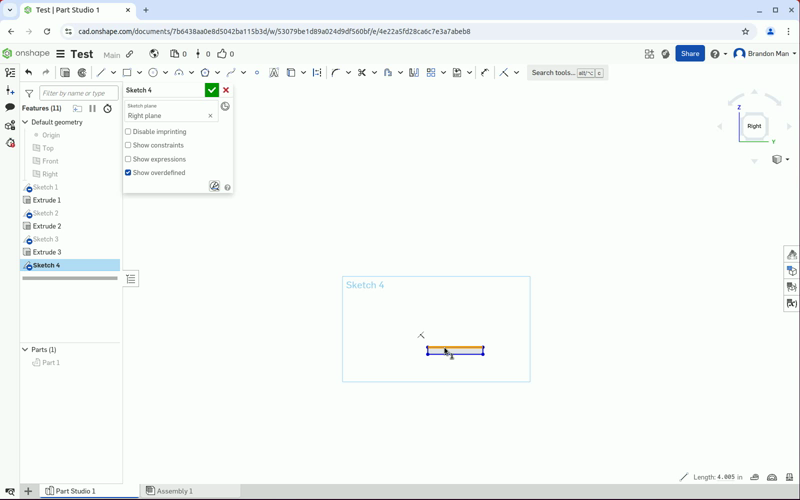
scroll(-6)
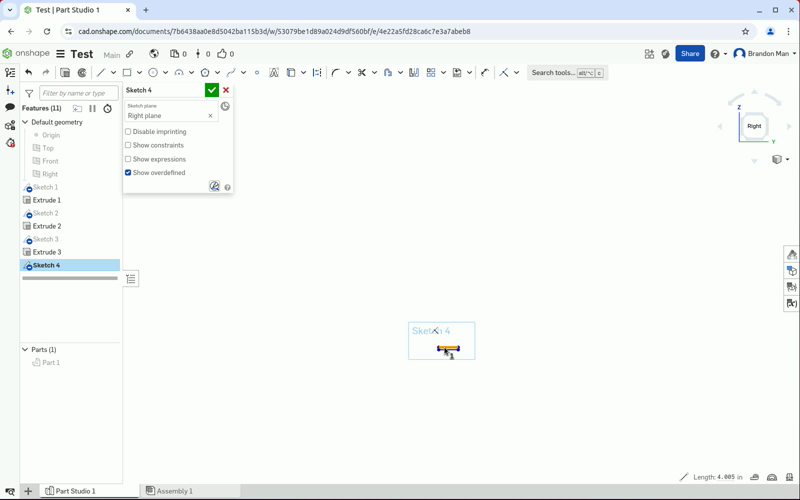
mouse_move(73, 352)
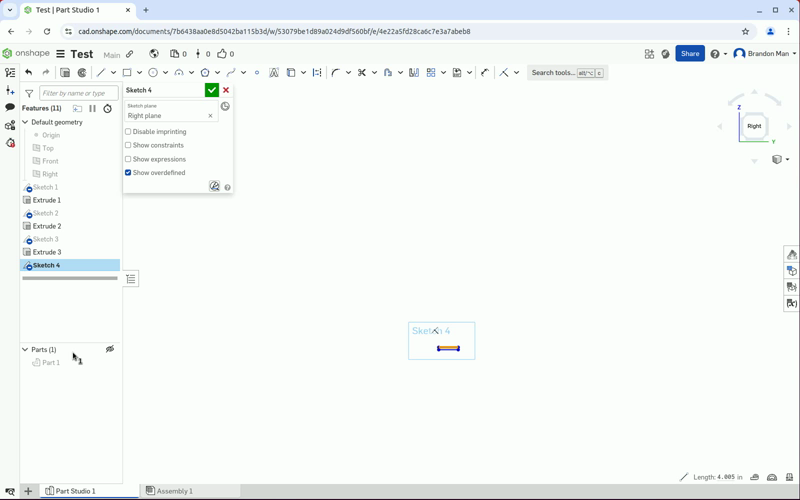
key(shift+y)
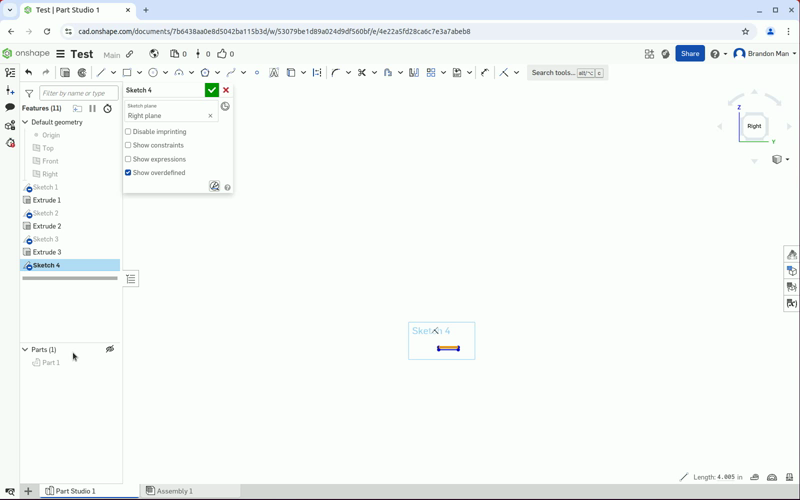
key(shift+e)
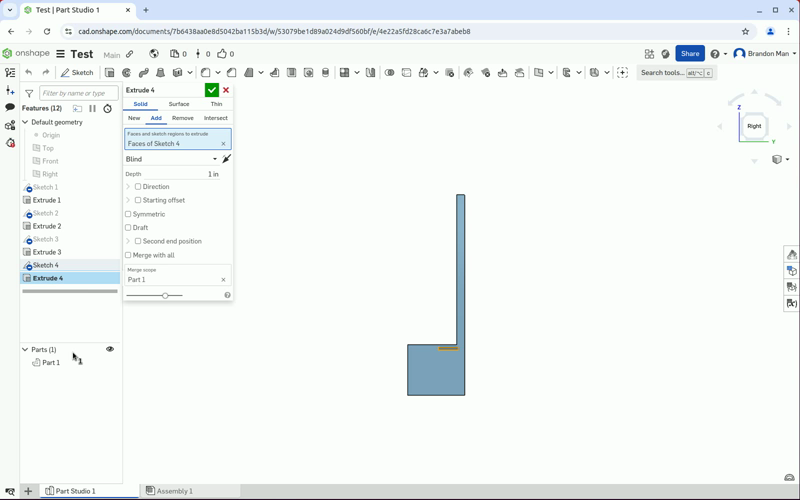
mouse_move(143, 106)
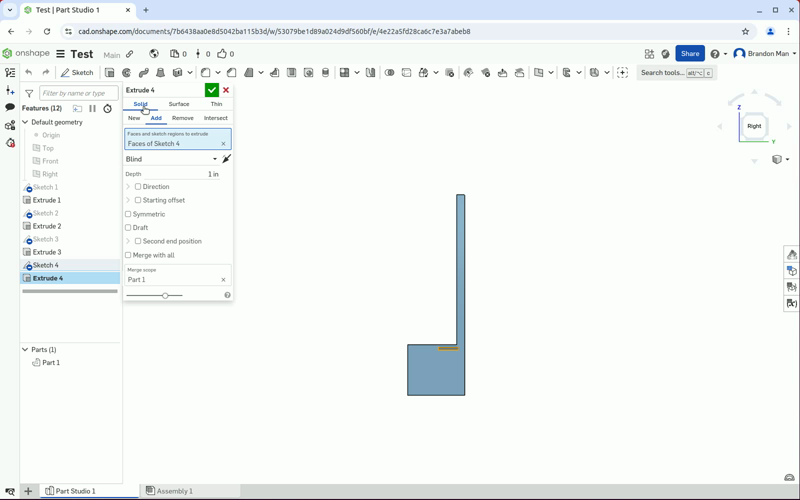
click(143, 106)
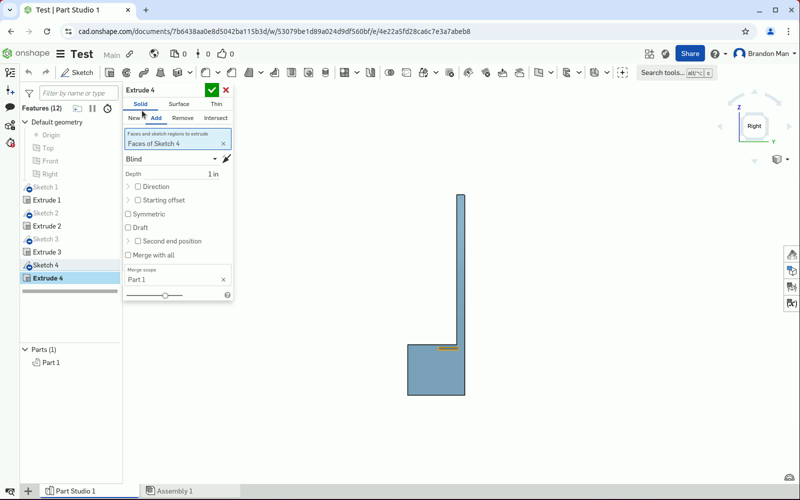
mouse_move(137, 120)
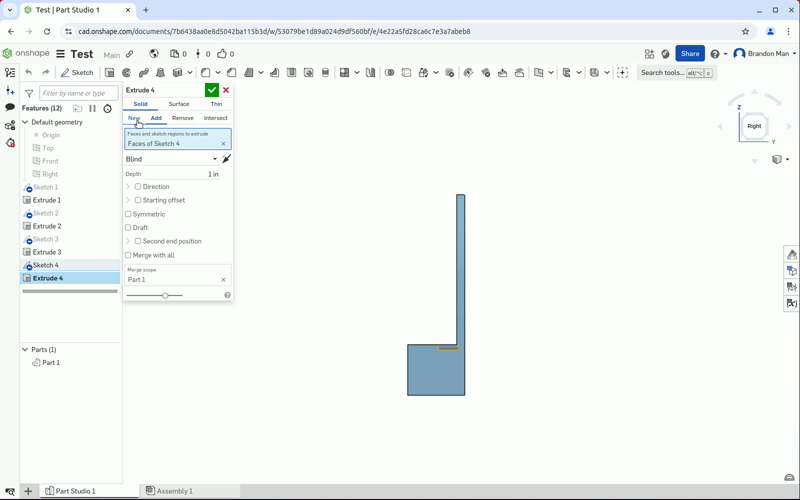
click(137, 120)
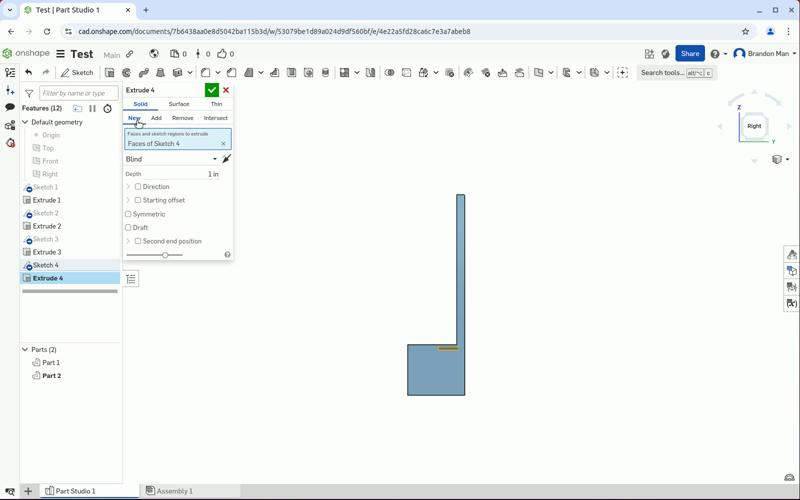
key(tab, 4)
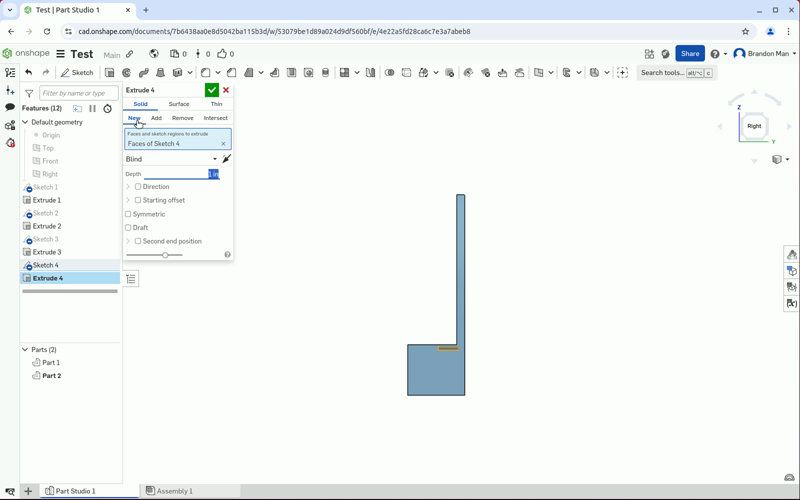
text(0.481)
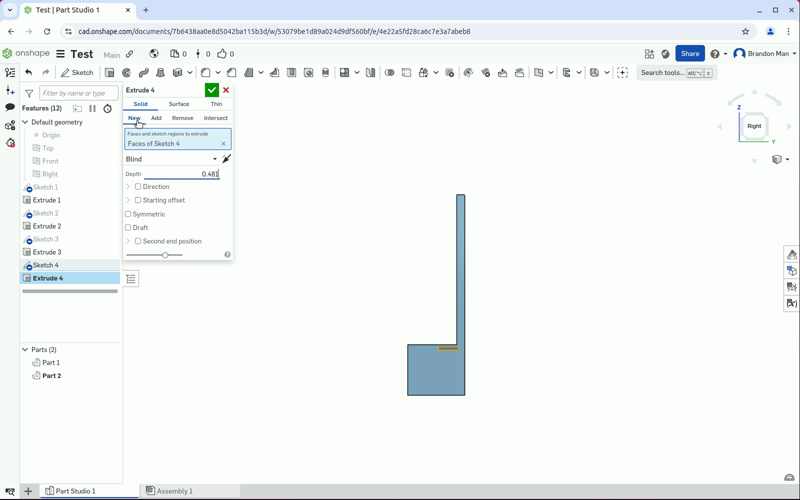
key(enter)
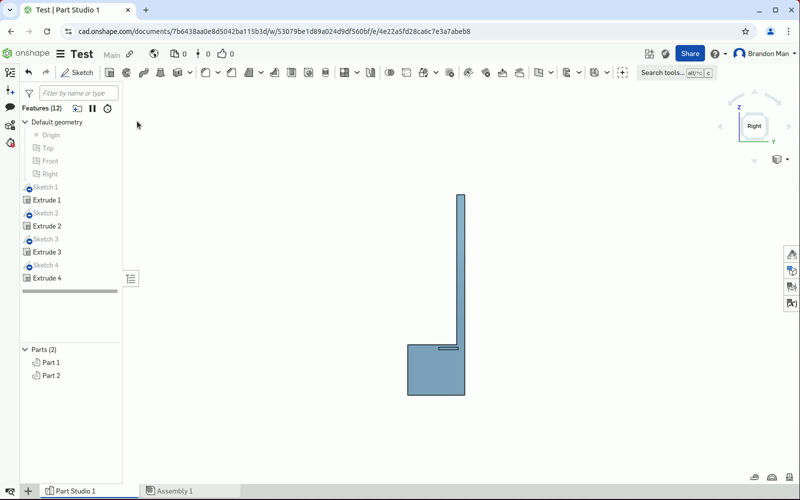
key(shift+h)
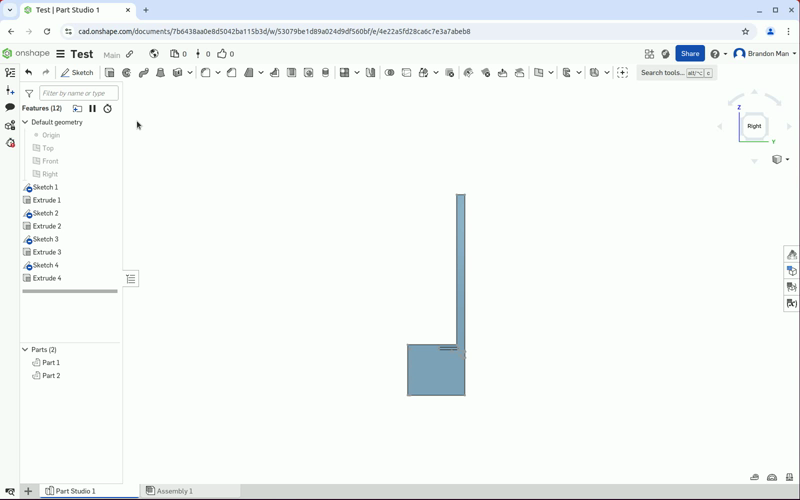
key(shift+h)
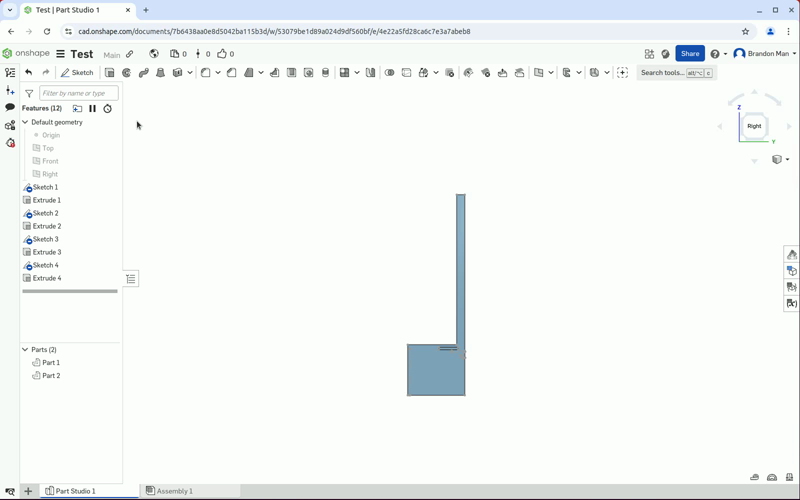
key(shift+7)
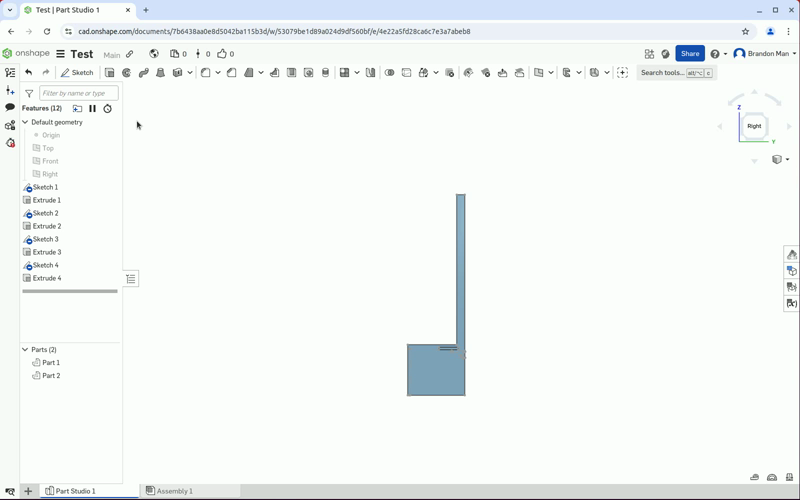
key(right, 2)
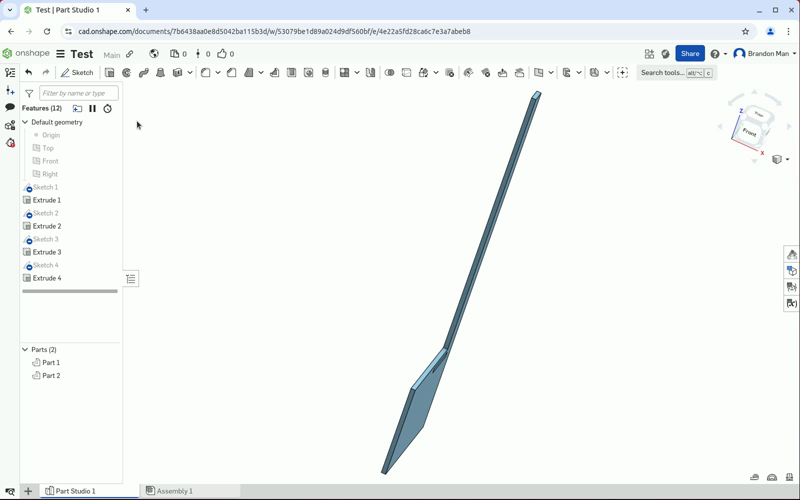
key(down, 2)
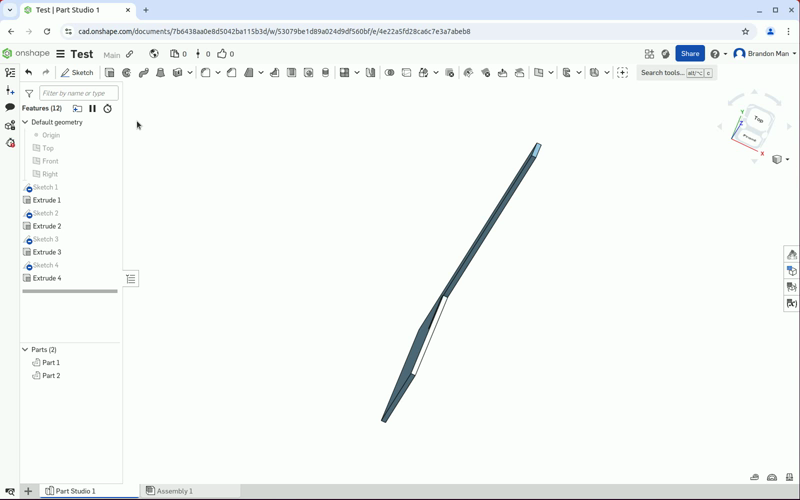
key(up, 2)
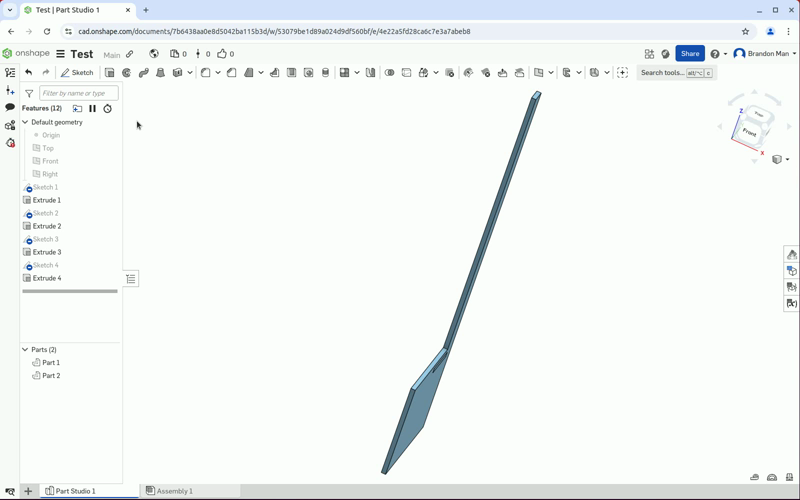
key(left, 2)
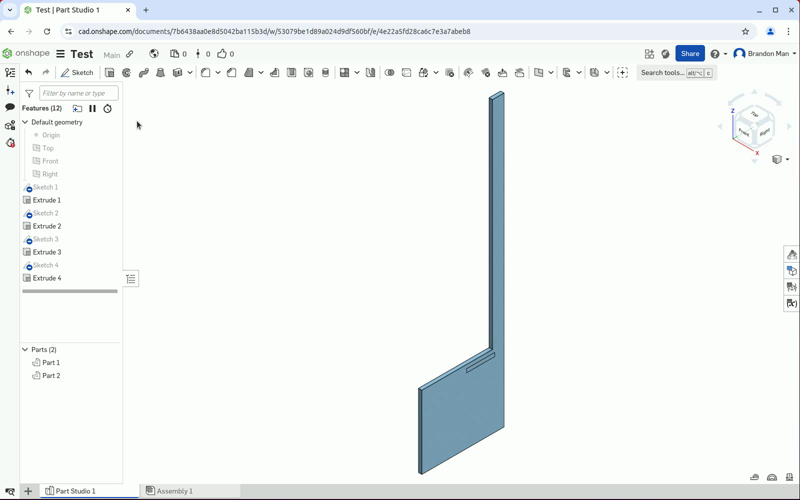
mouse_move(73, 189)
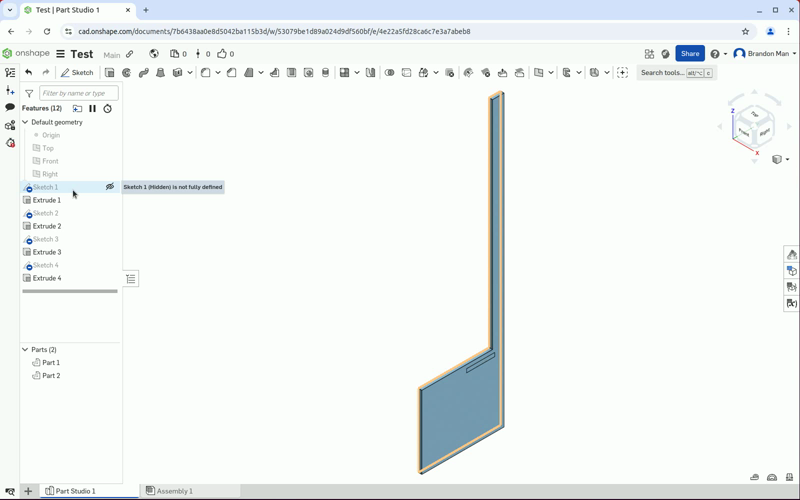
click(73, 189)